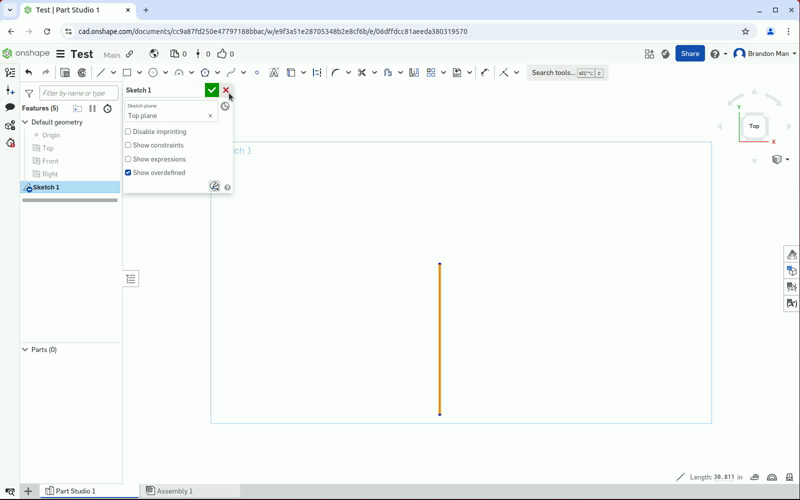
key(shift+h)
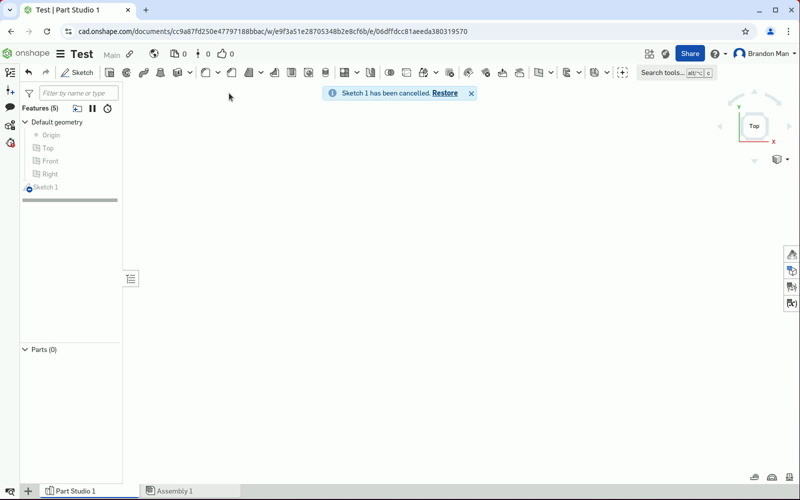
mouse_move(73, 352)
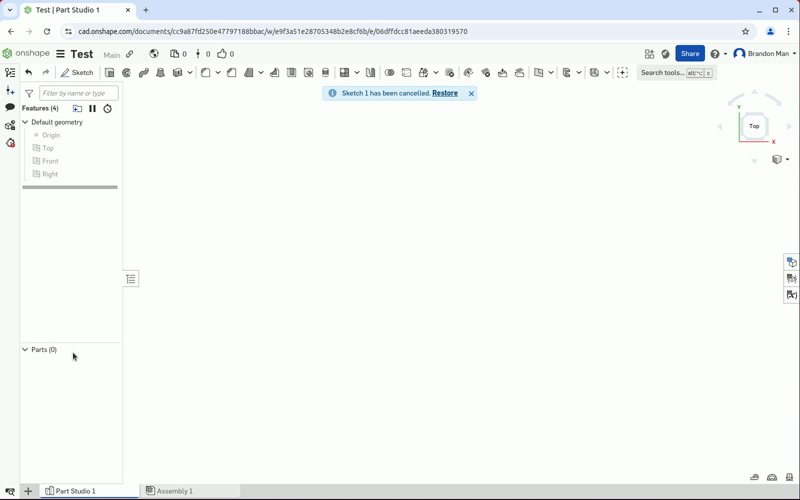
key(y)
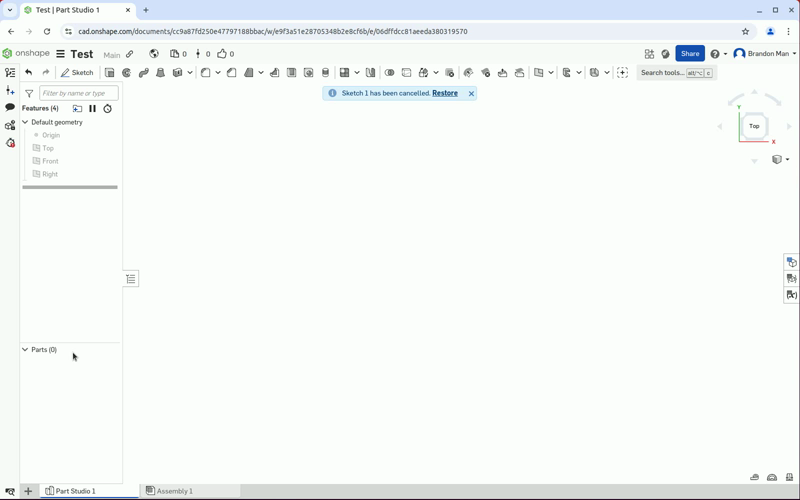
key(shift+p)
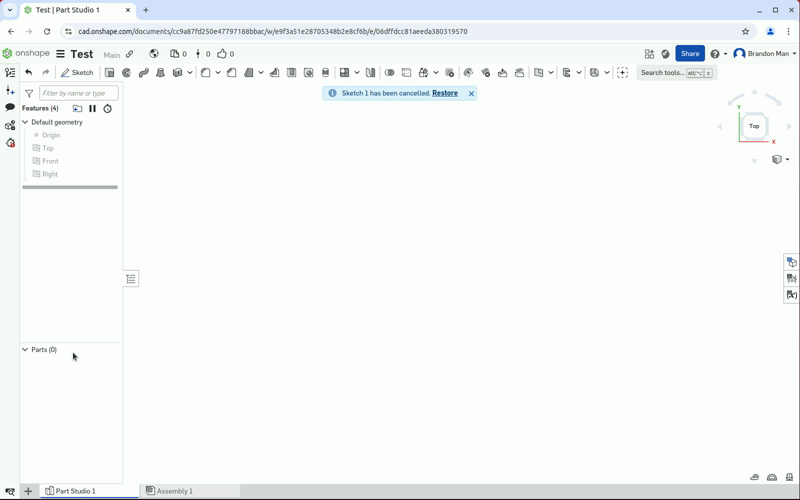
key(space)
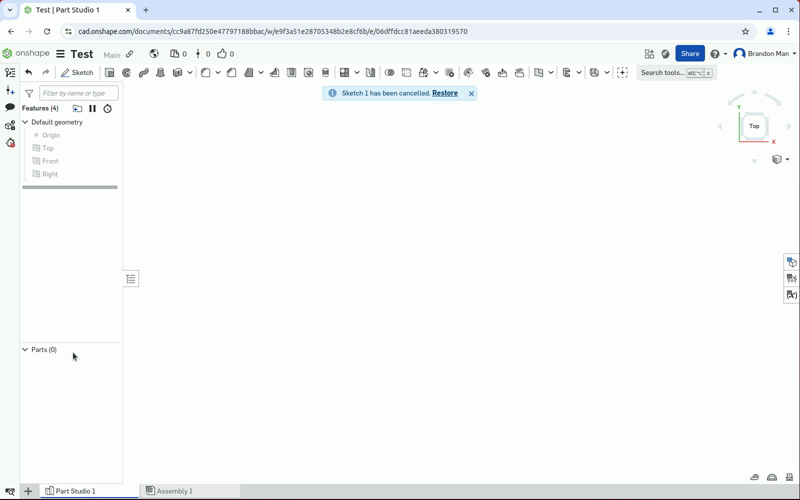
key_down(shift)
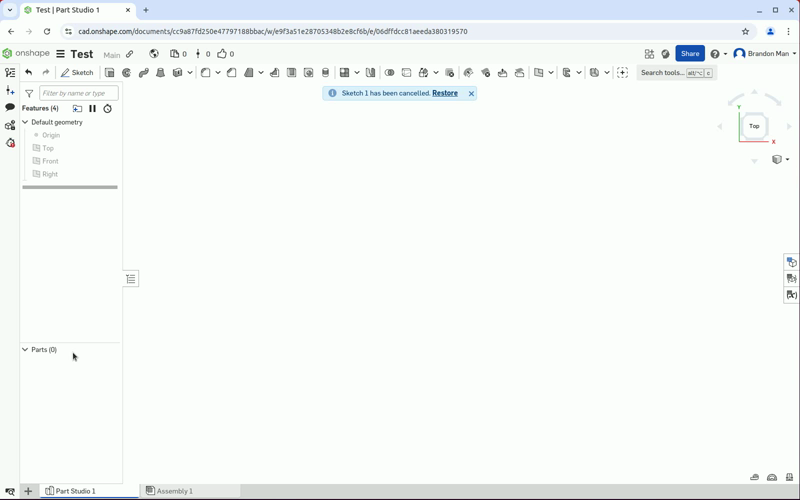
key(up)
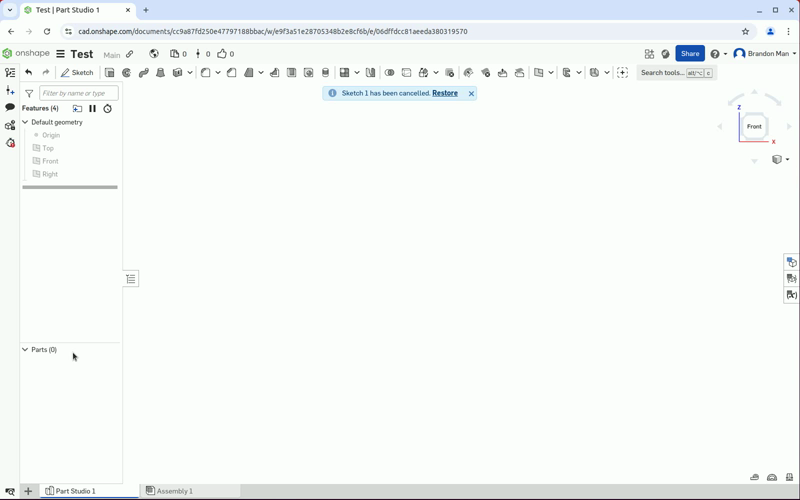
key_up(shift)
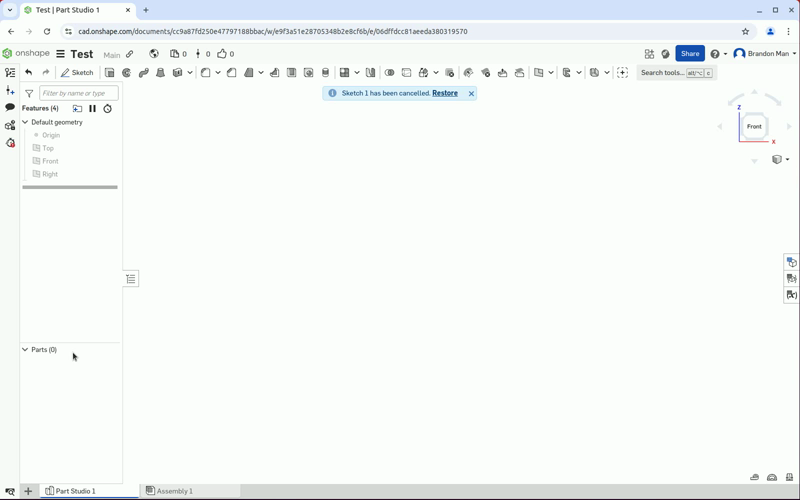
mouse_move(73, 352)
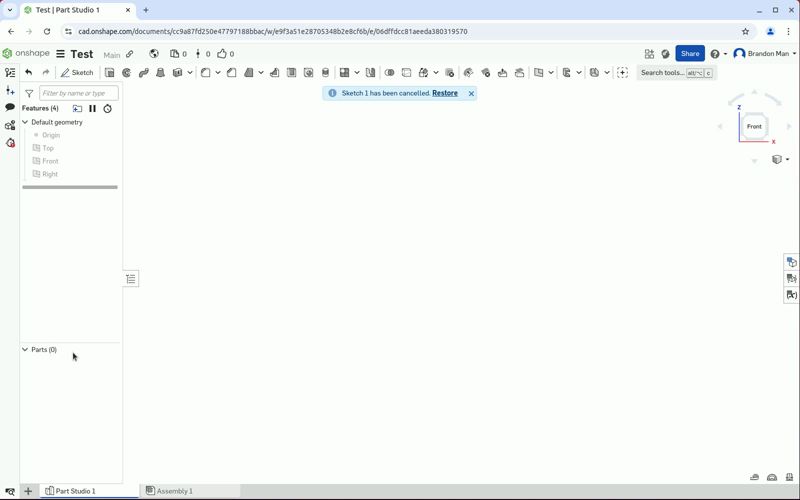
key(shift+y)
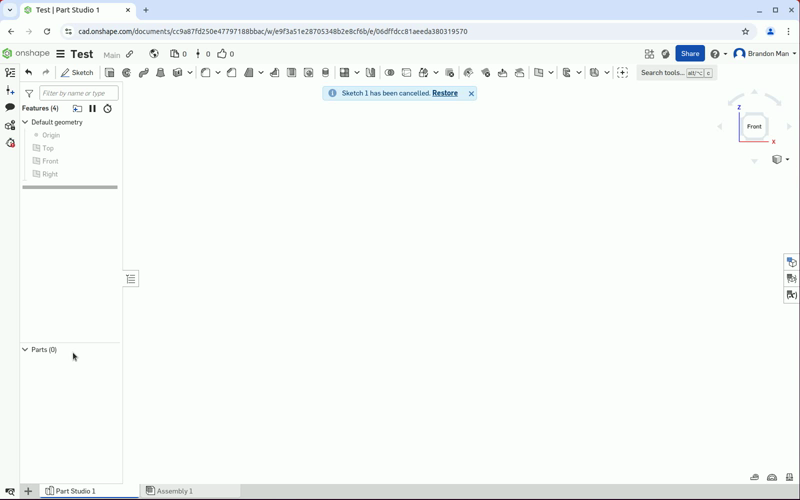
key(shift+s)
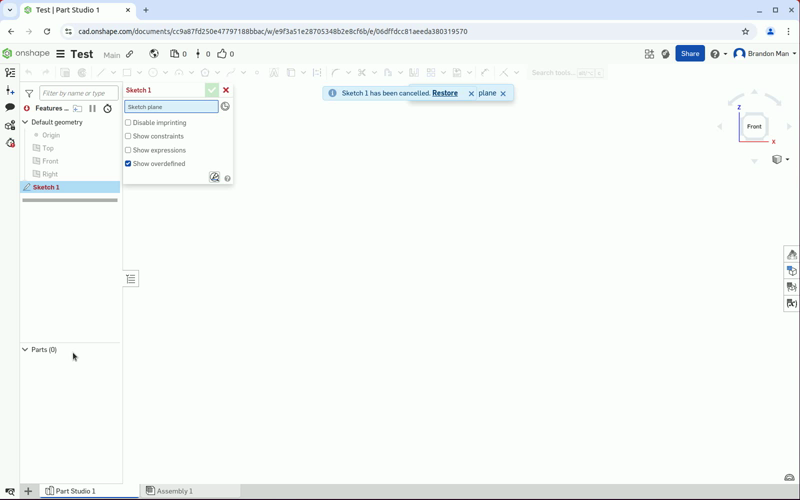
mouse_move(73, 163)
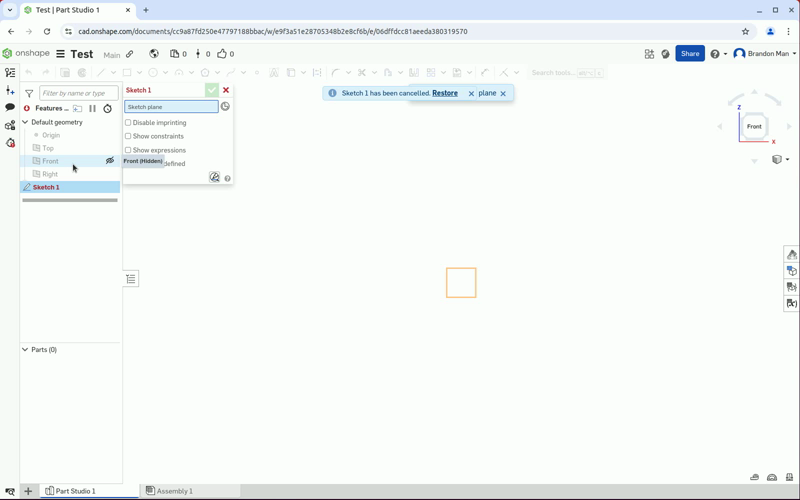
click(73, 163)
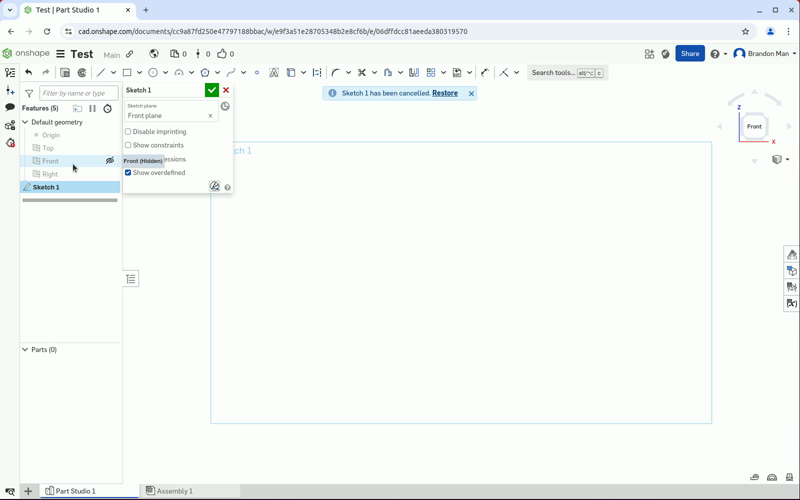
mouse_move(73, 352)
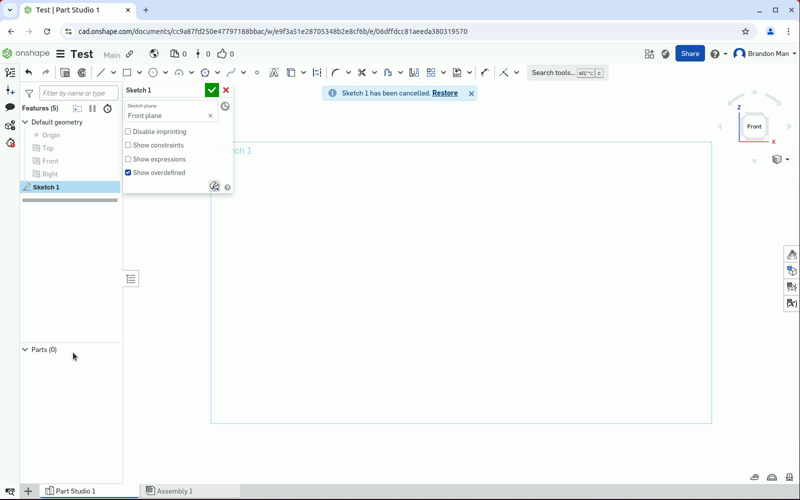
key(y)
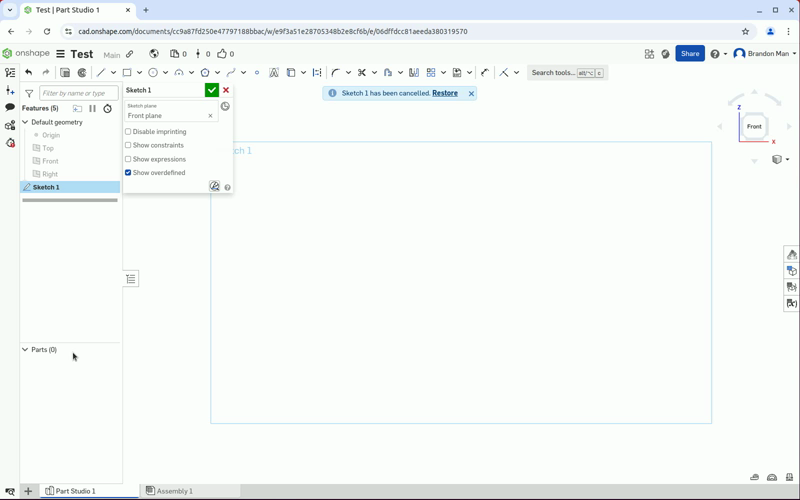
key(l)
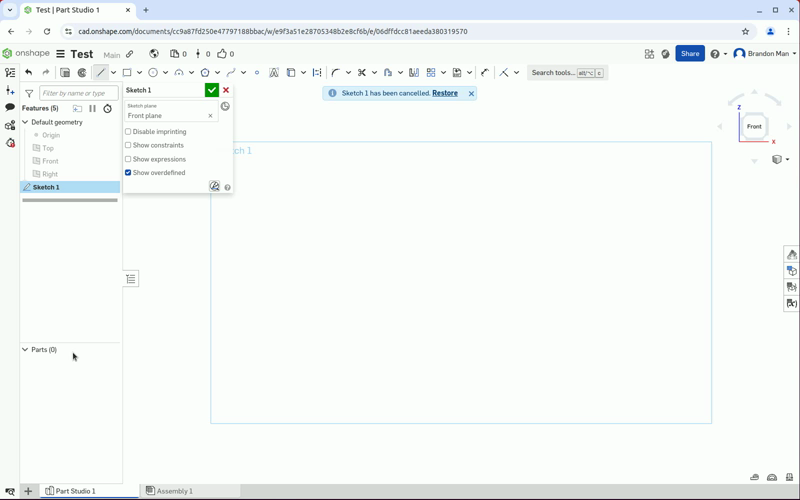
key_down(shift)
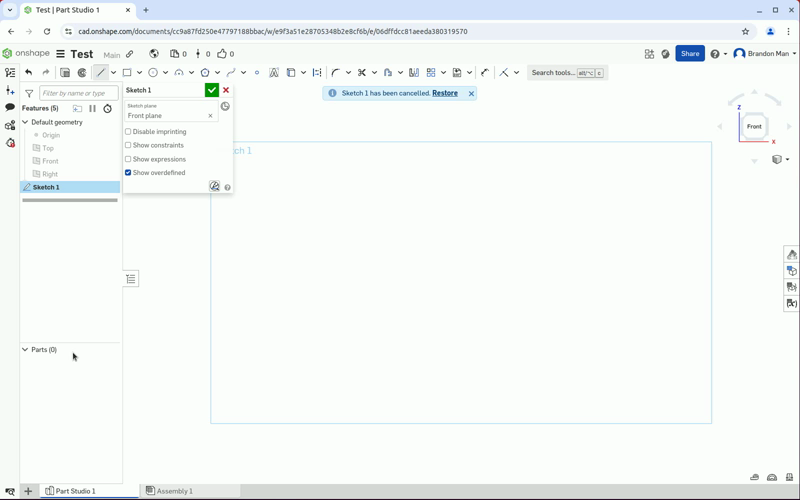
mouse_move(445, 291)
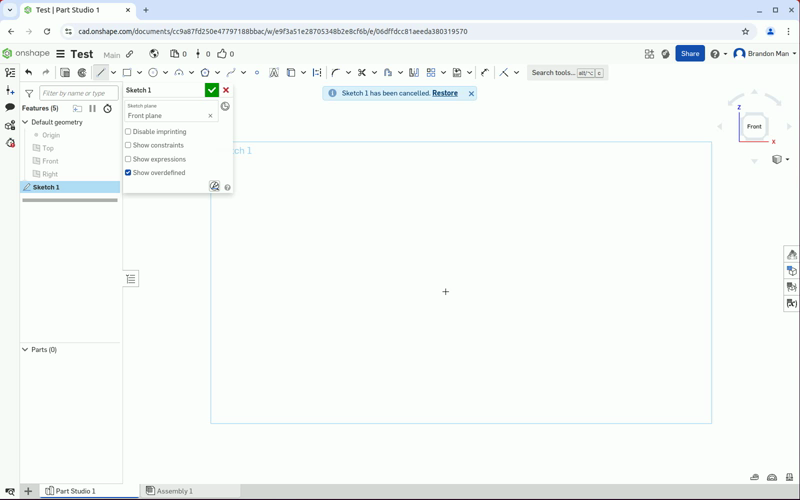
click(445, 291)
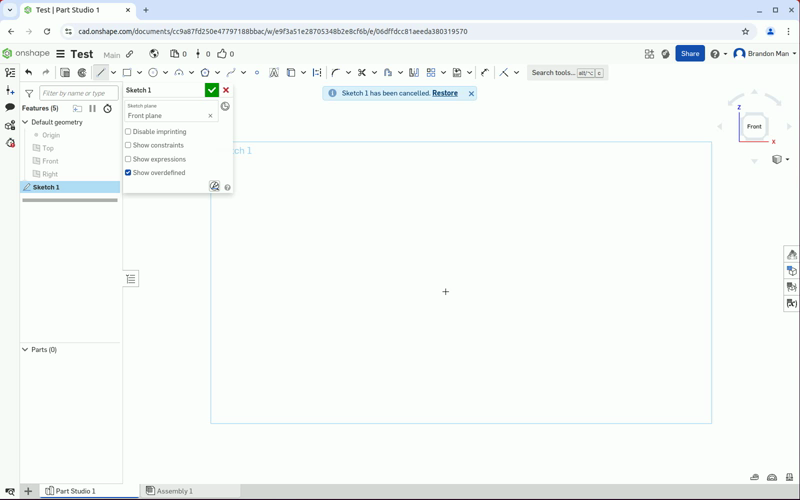
key_up(shift)
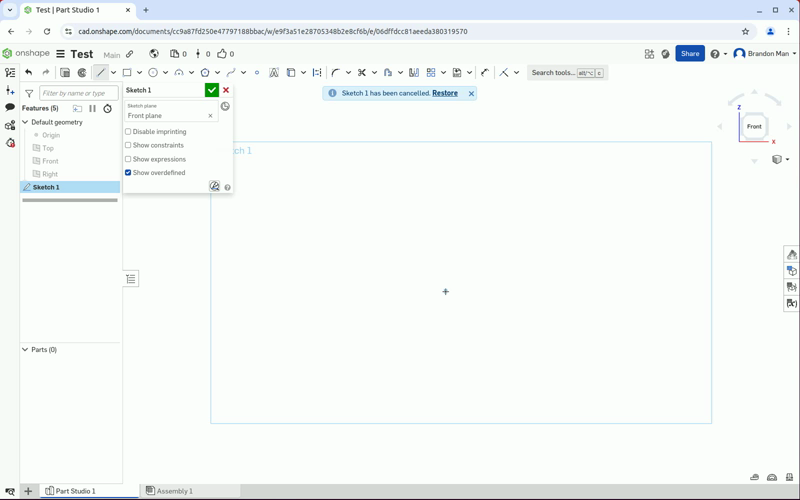
key_down(shift)
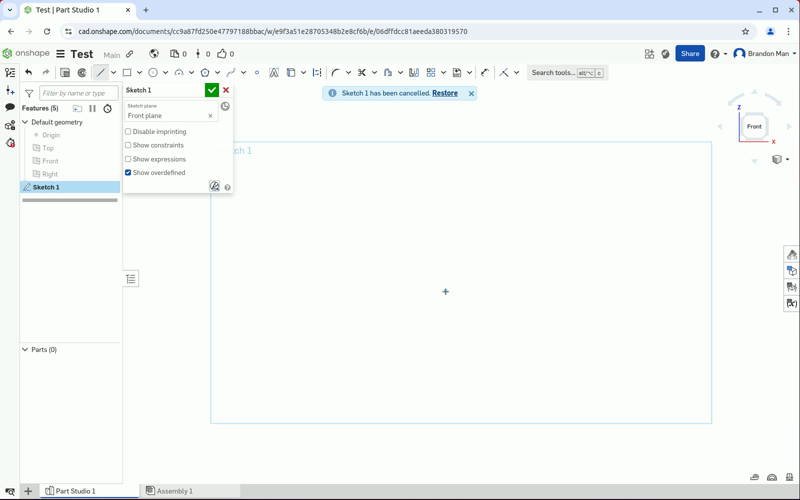
mouse_move(475, 291)
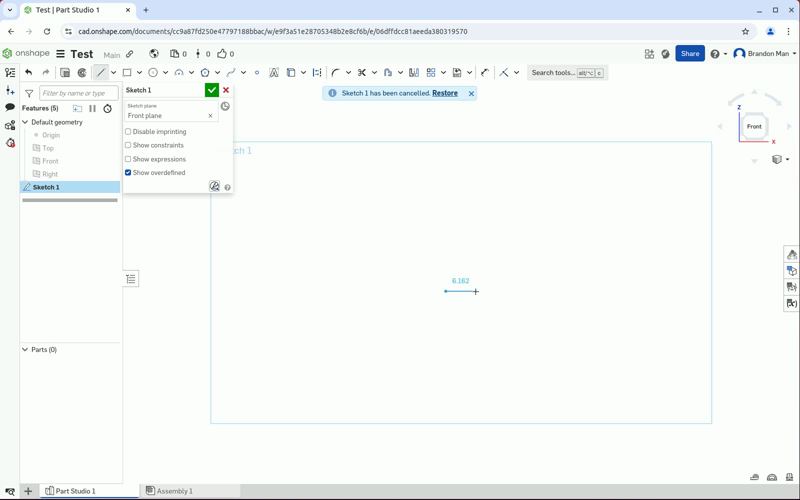
mouse_move(460, 291)
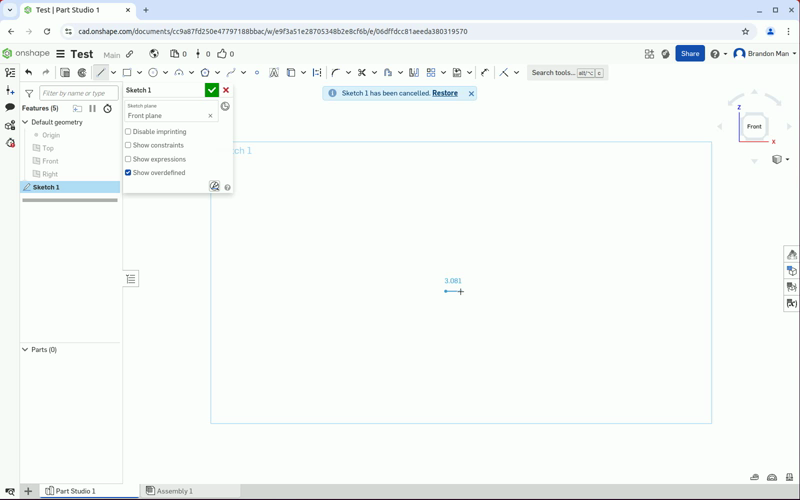
click(460, 291)
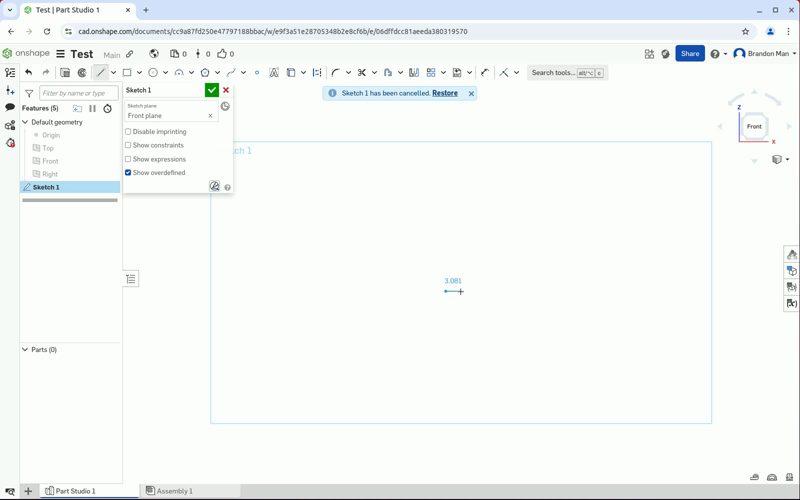
key_up(shift)
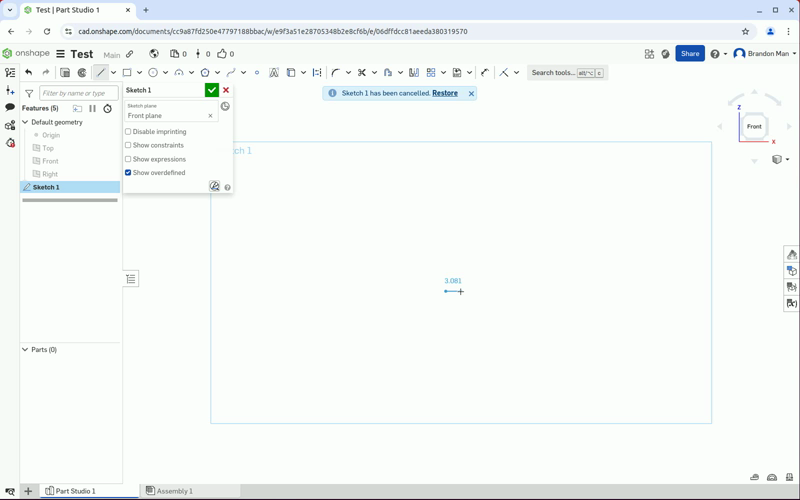
key_down(shift)
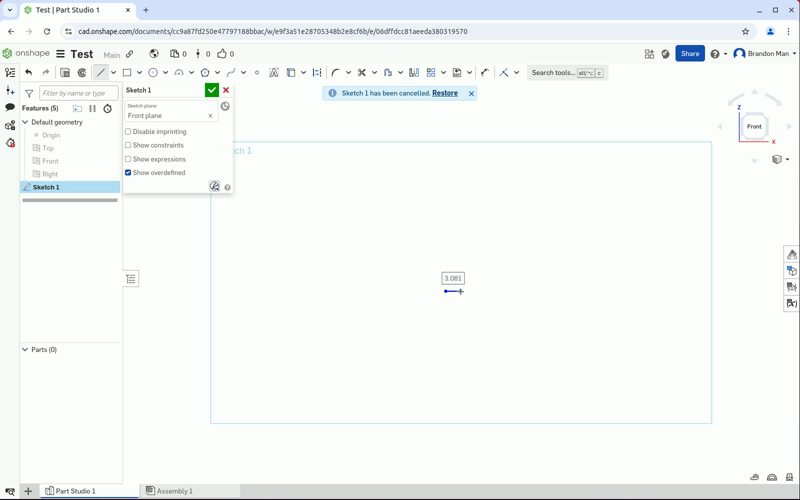
mouse_move(490, 291)
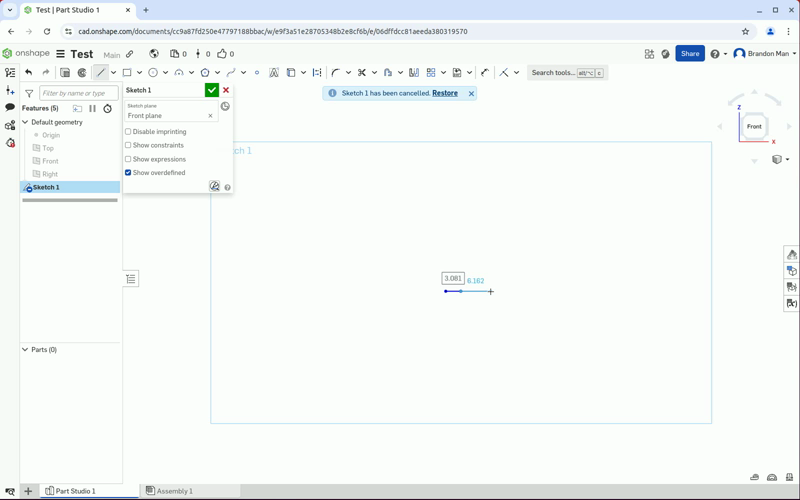
mouse_move(460, 289)
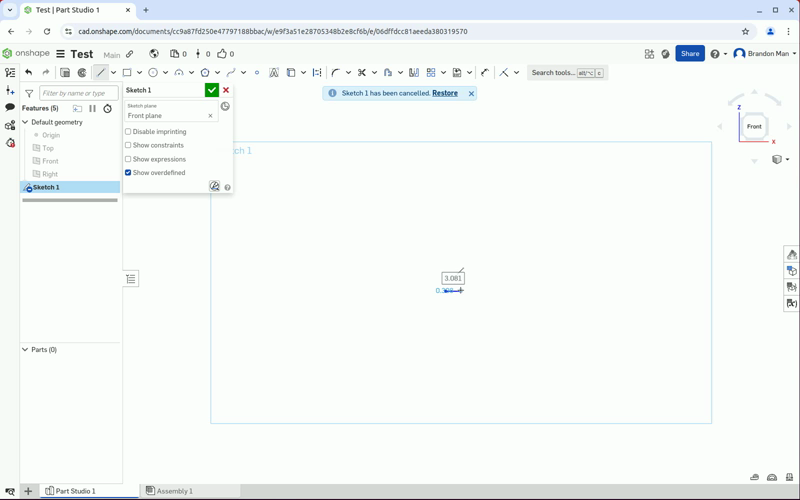
scroll(6)
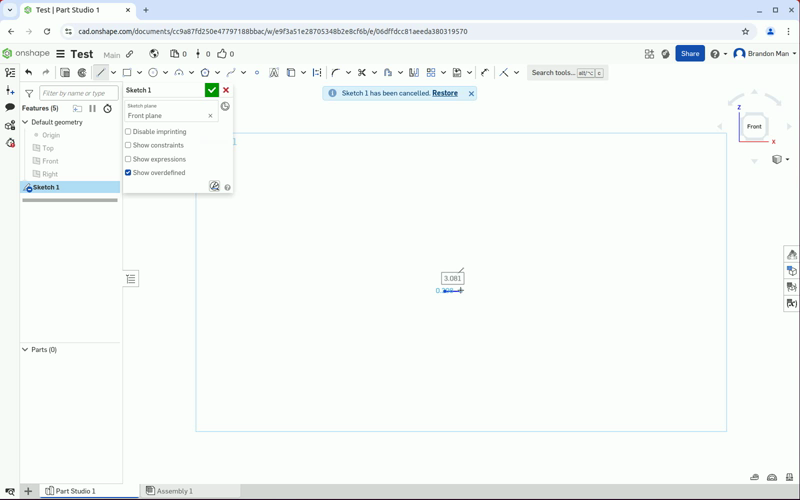
scroll(6)
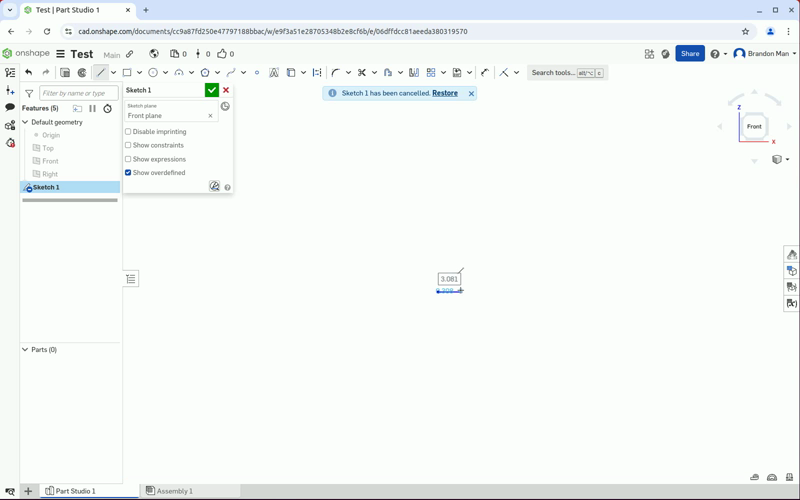
scroll(6)
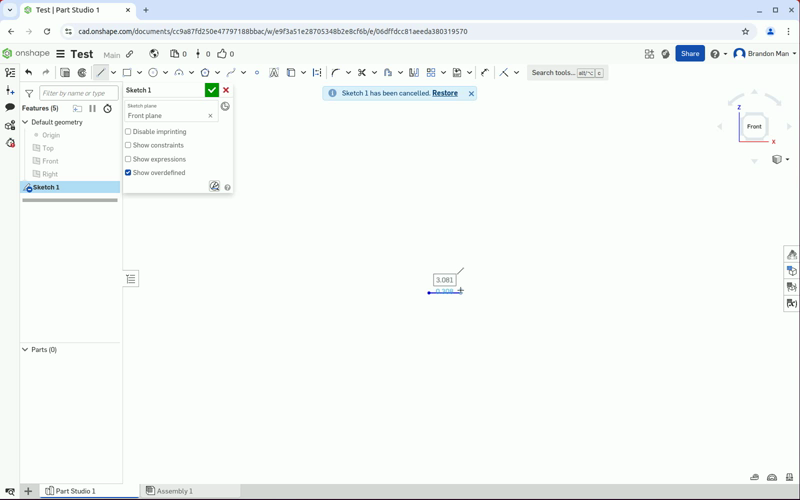
scroll(6)
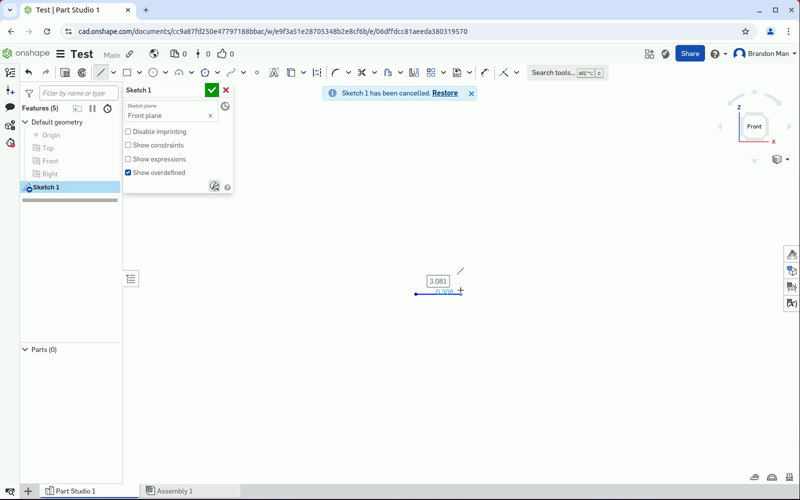
scroll(6)
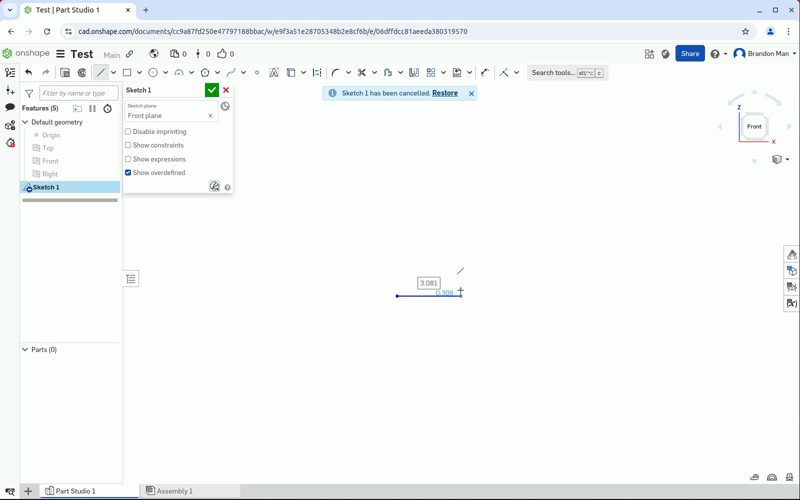
scroll(6)
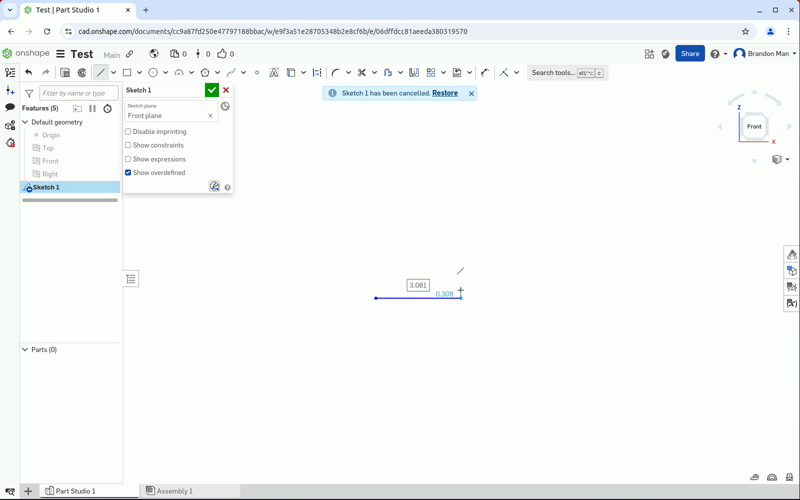
scroll(6)
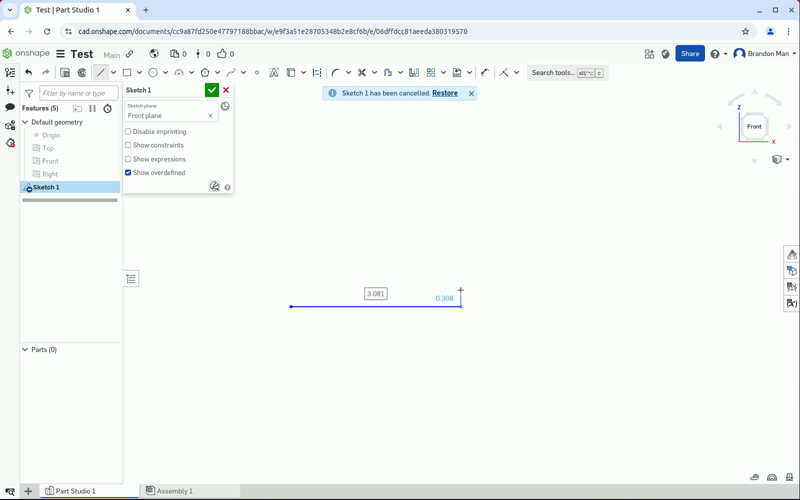
click(460, 289)
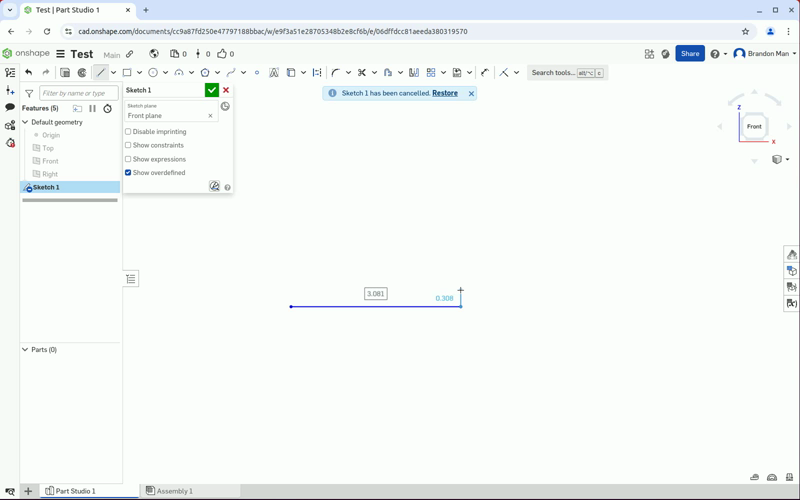
scroll(-6)
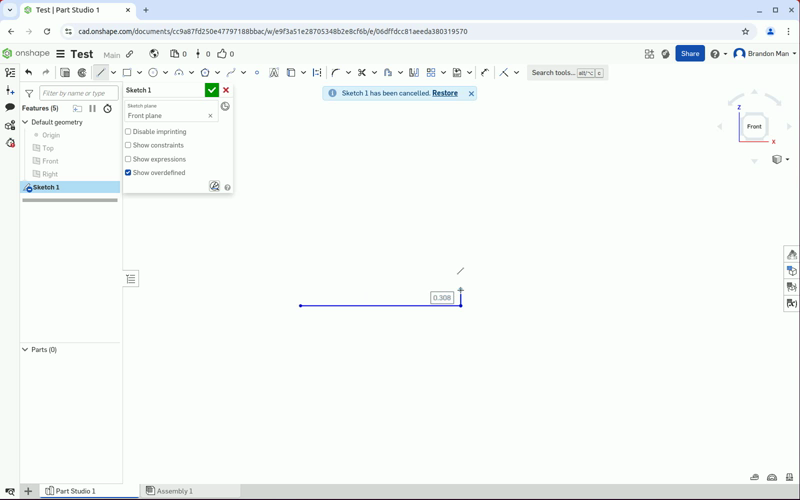
scroll(-6)
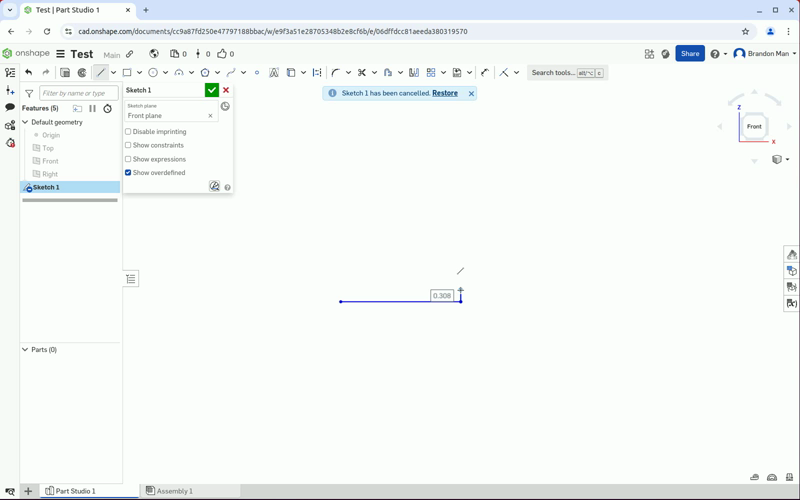
scroll(-6)
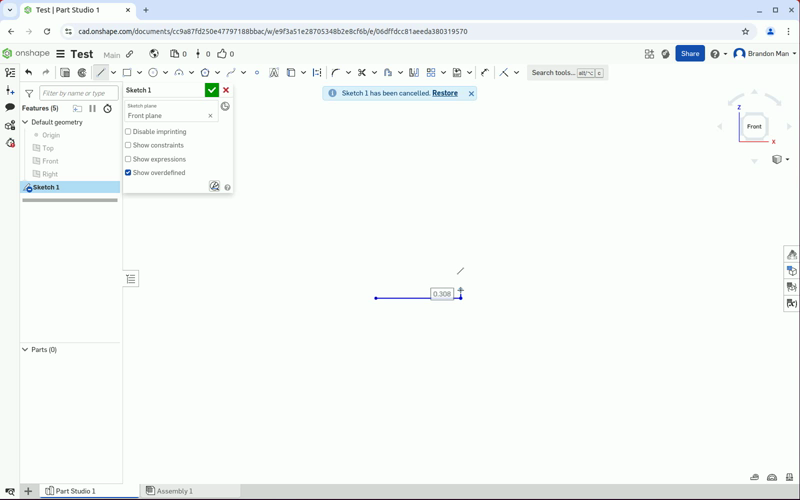
scroll(-6)
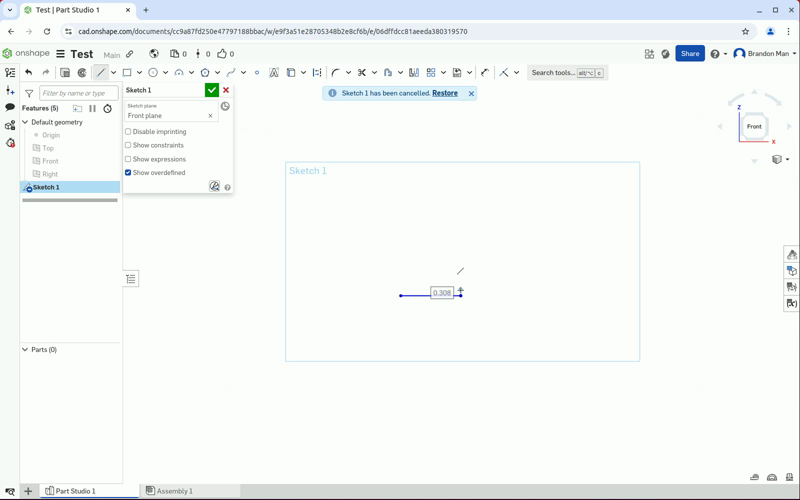
scroll(-6)
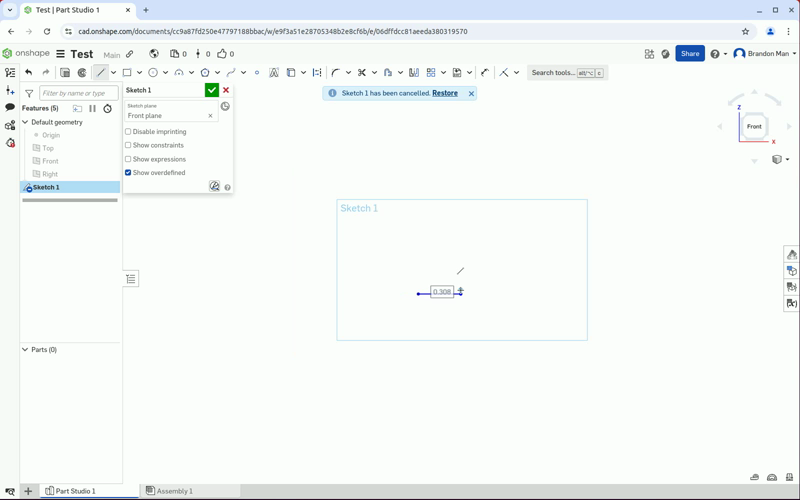
scroll(-6)
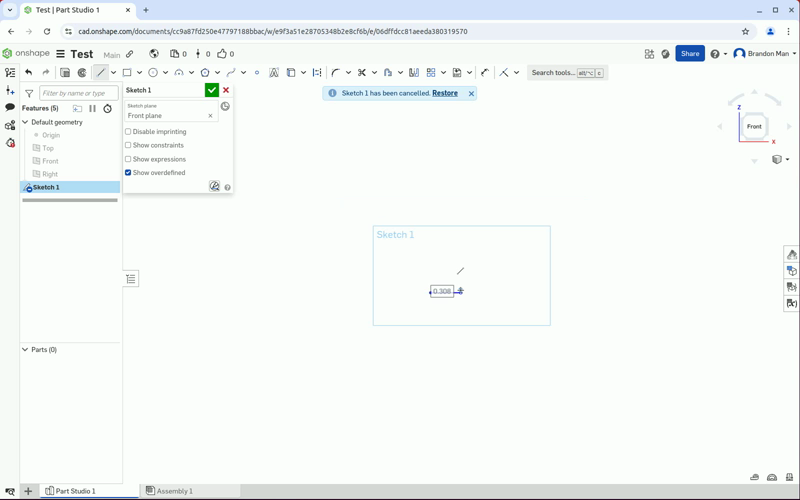
scroll(-6)
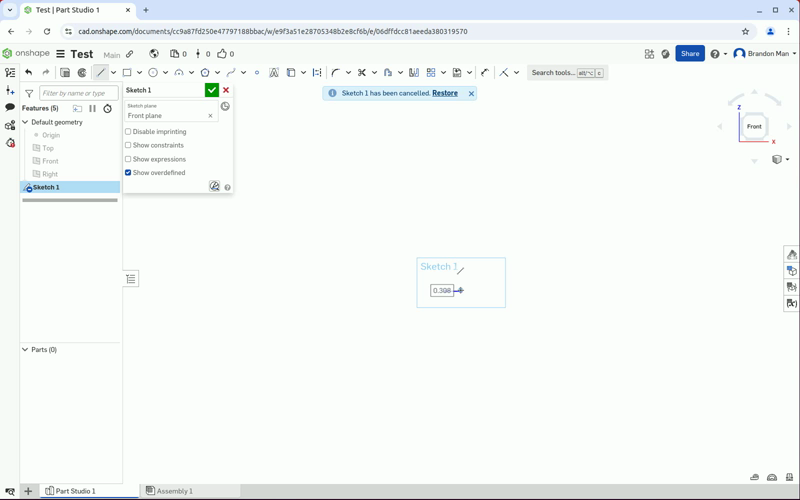
key_up(shift)
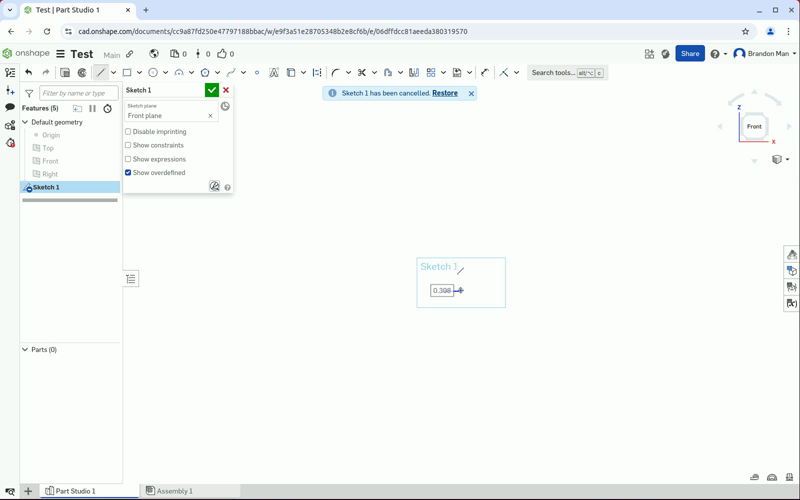
key_down(shift)
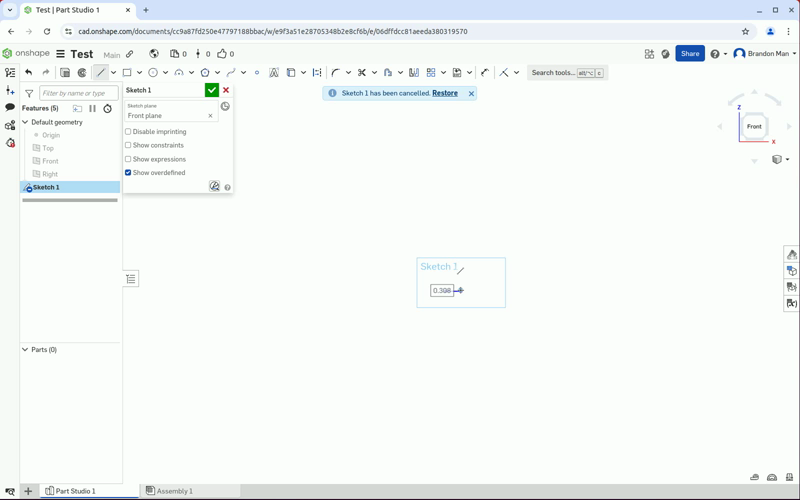
mouse_move(490, 289)
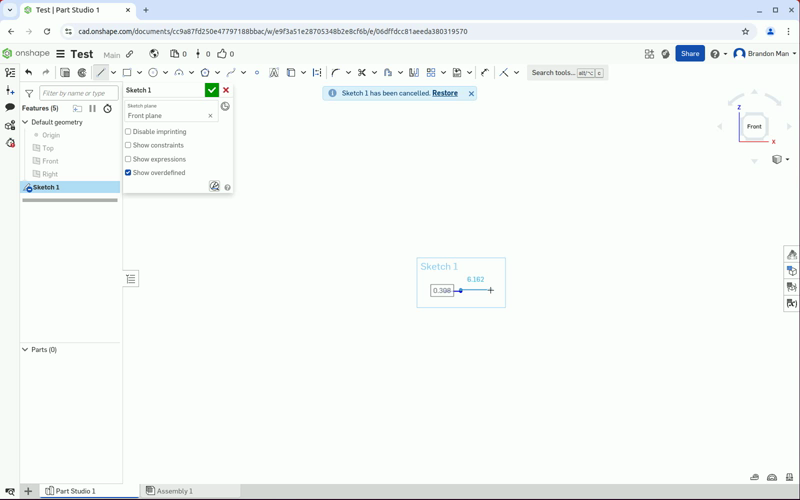
mouse_move(462, 289)
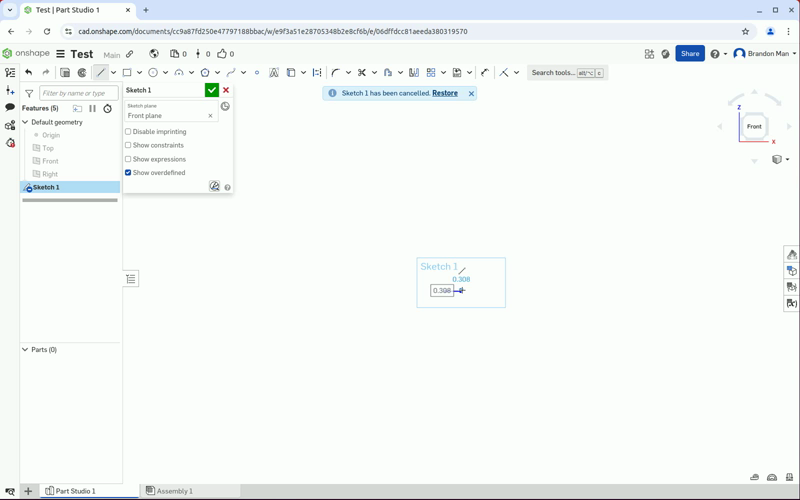
scroll(6)
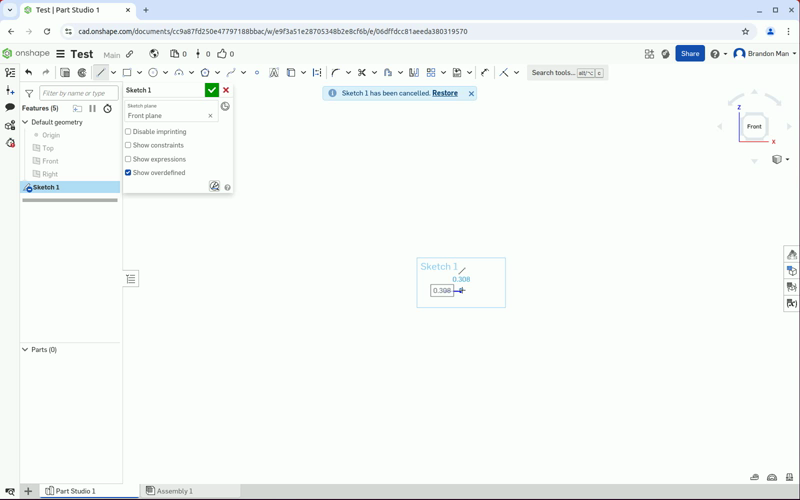
scroll(6)
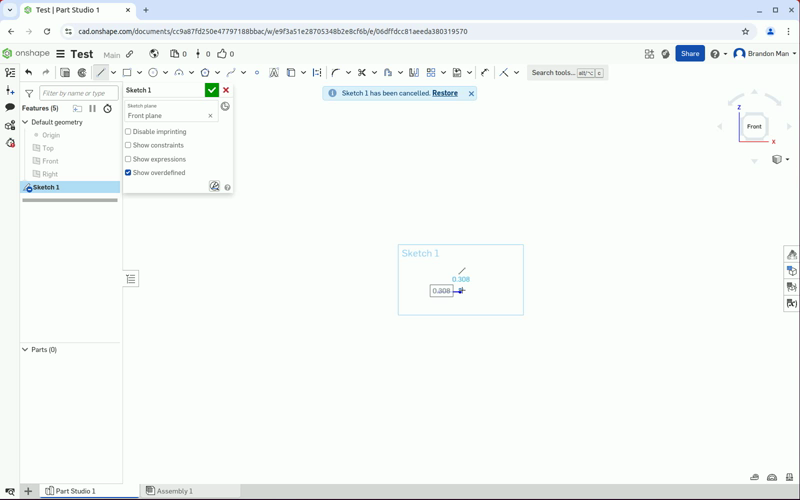
scroll(6)
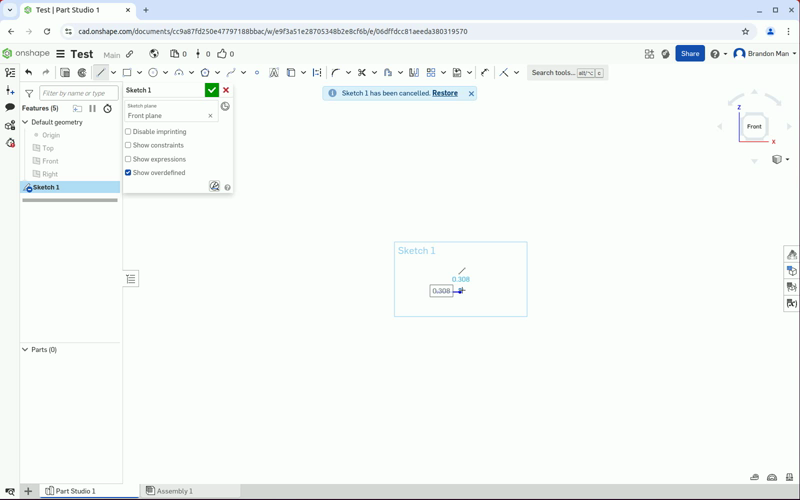
scroll(6)
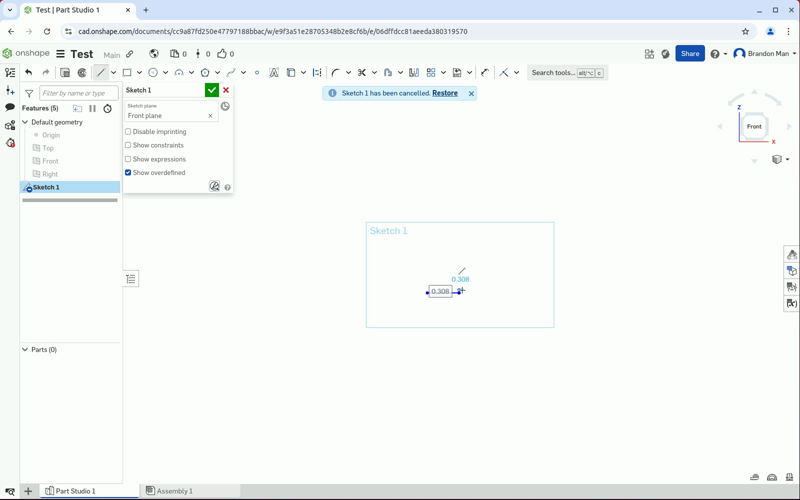
scroll(6)
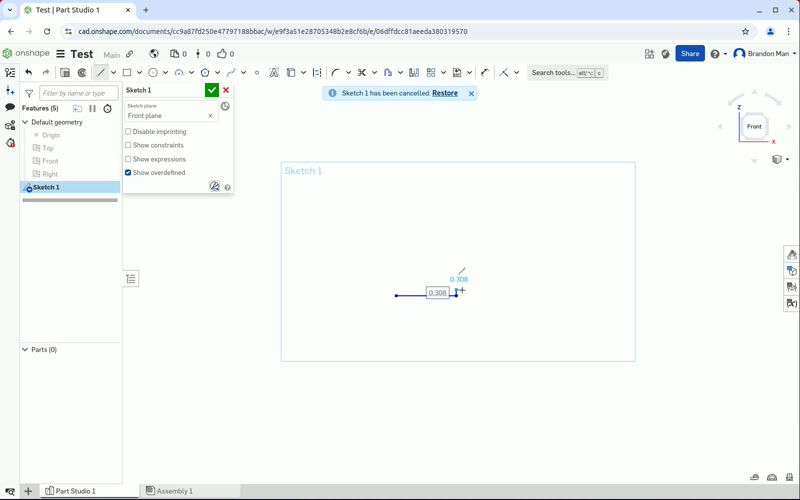
scroll(6)
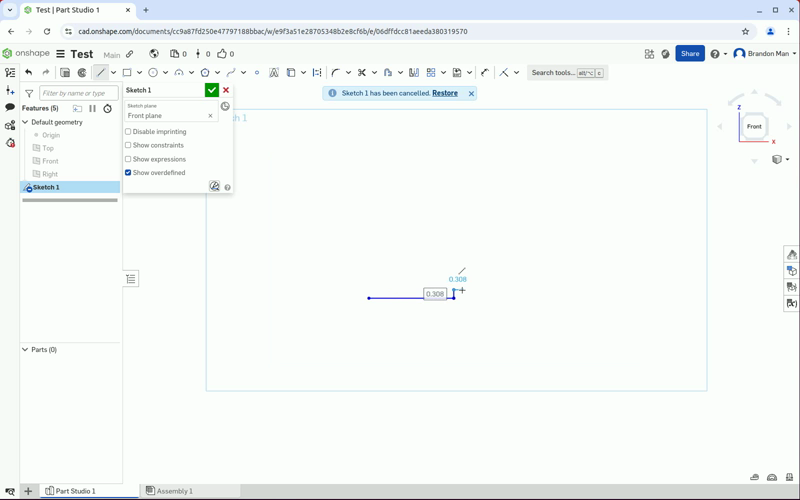
scroll(6)
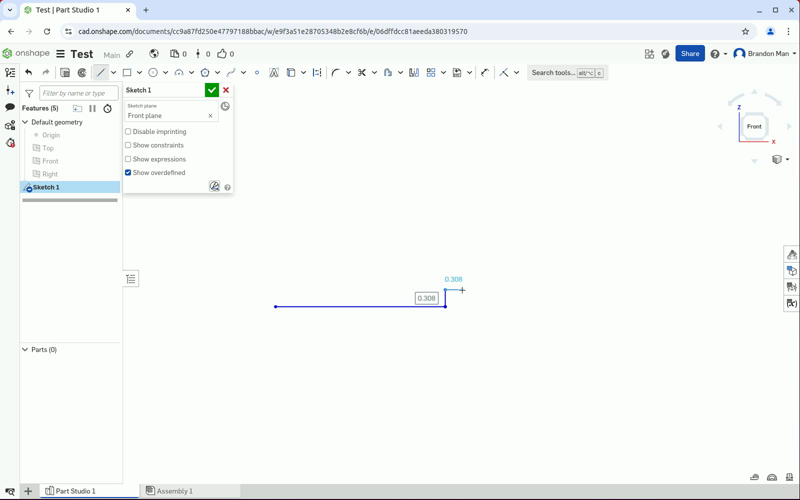
click(462, 289)
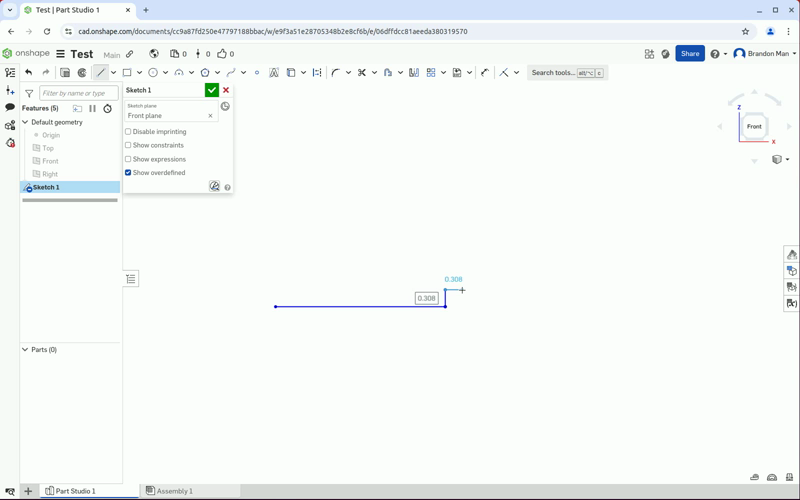
scroll(-6)
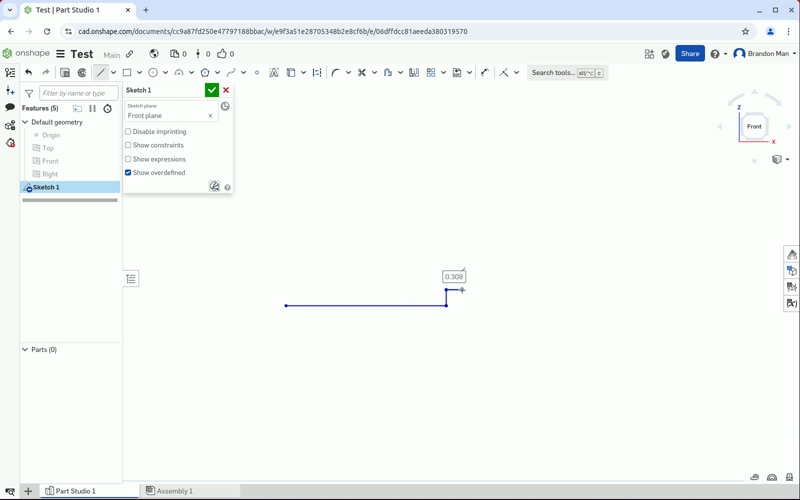
scroll(-6)
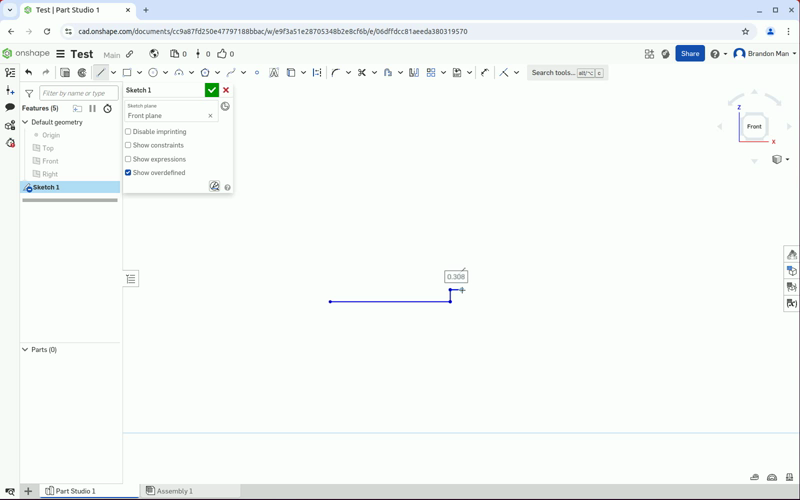
scroll(-6)
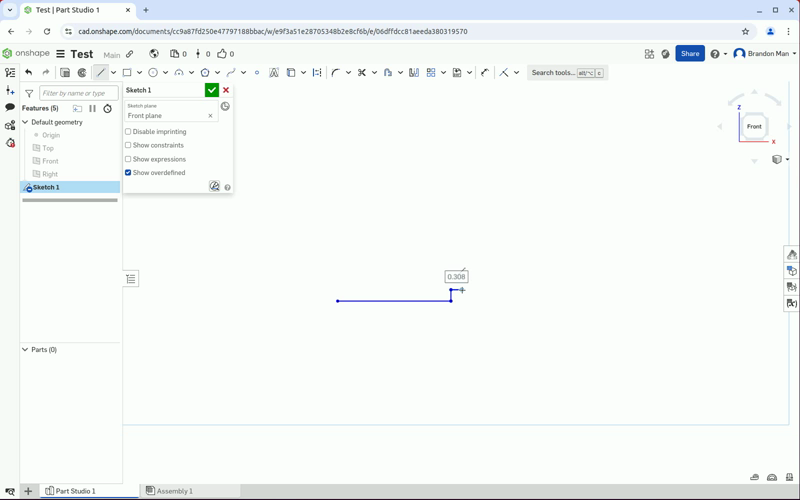
scroll(-6)
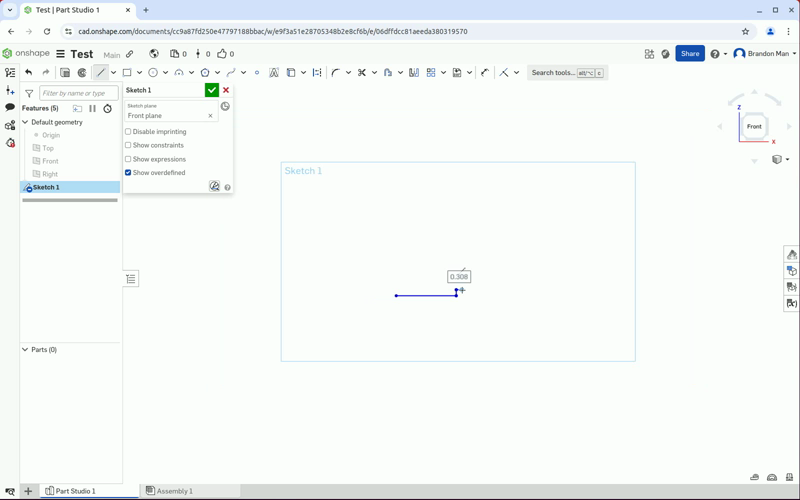
scroll(-6)
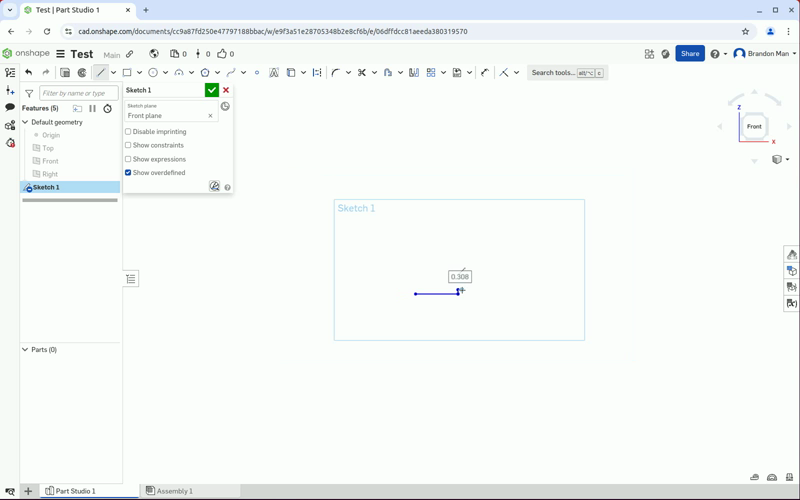
scroll(-6)
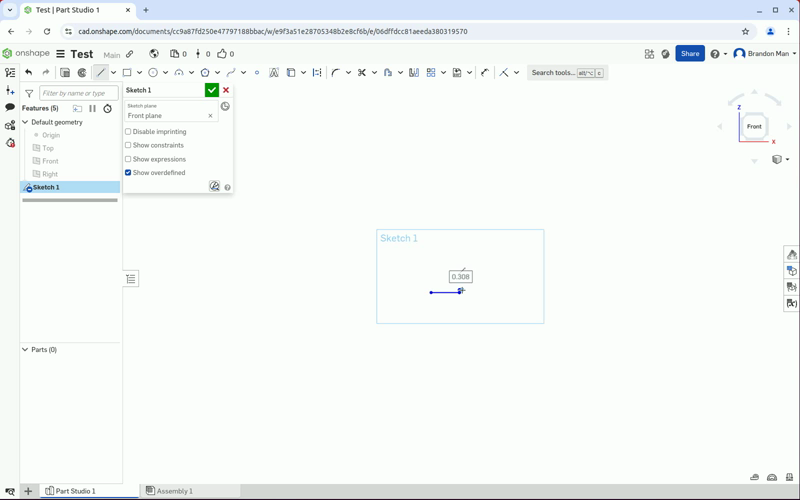
scroll(-6)
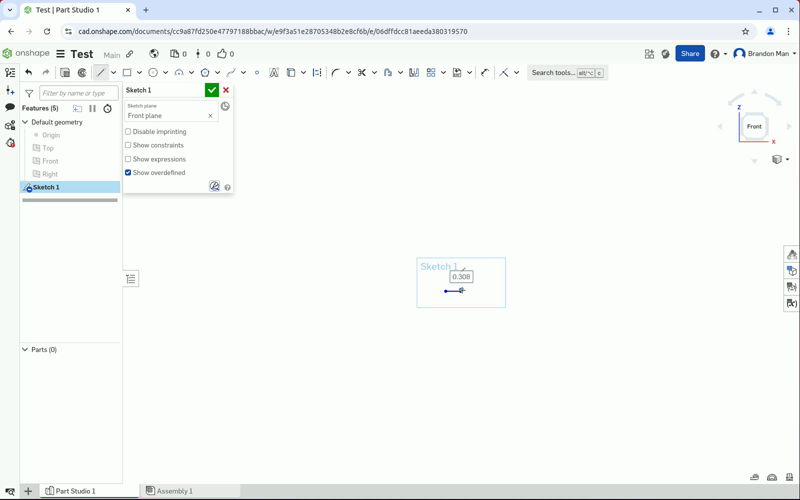
key_up(shift)
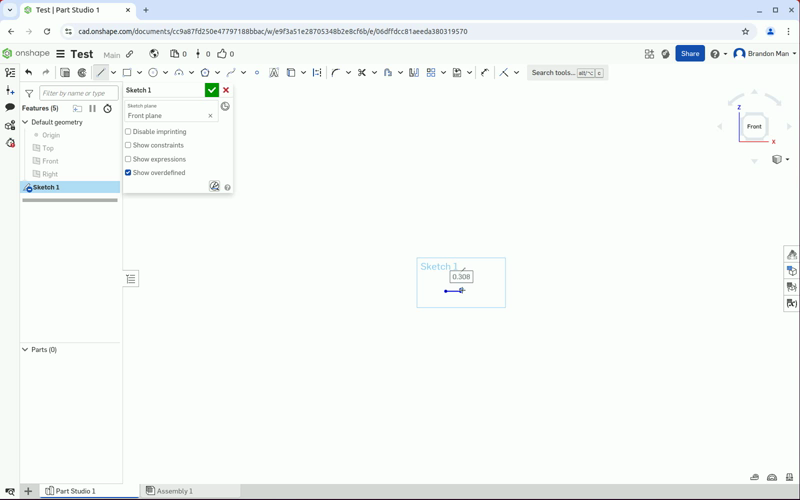
key_down(shift)
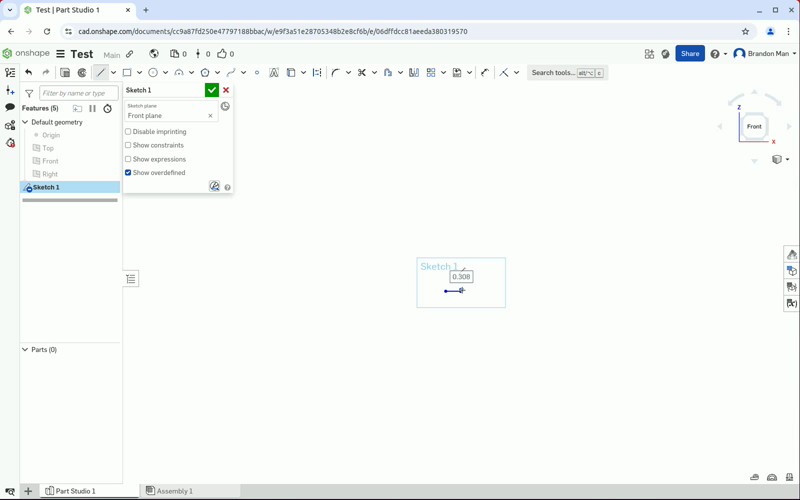
mouse_move(492, 289)
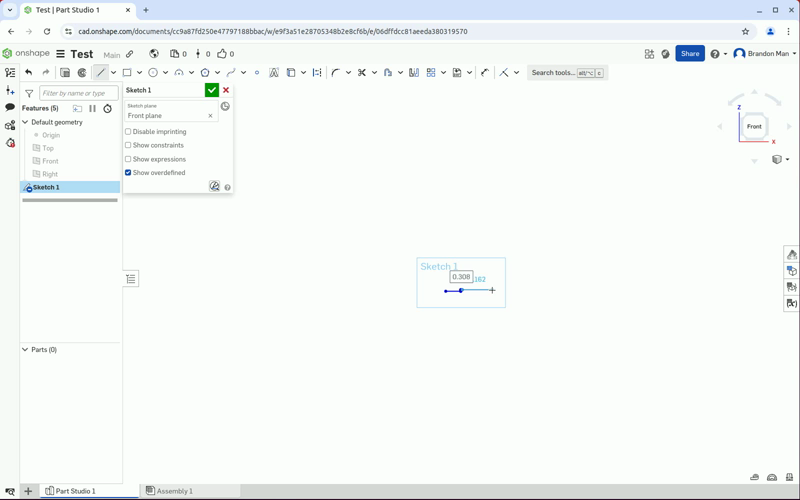
mouse_move(462, 291)
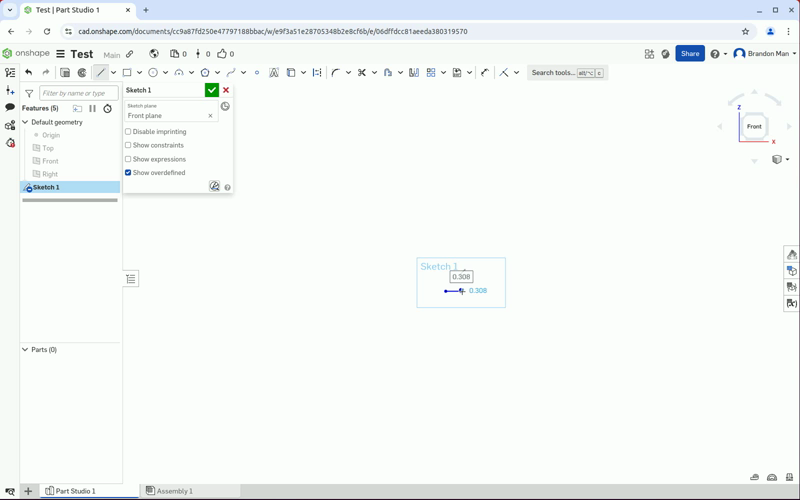
scroll(6)
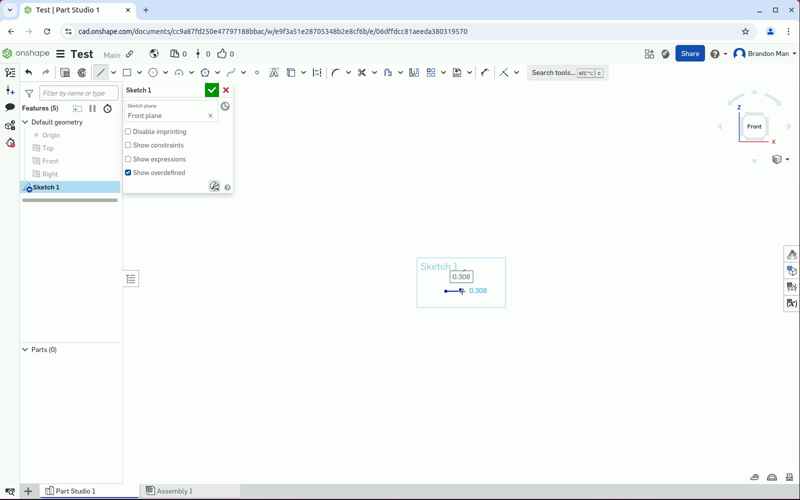
scroll(6)
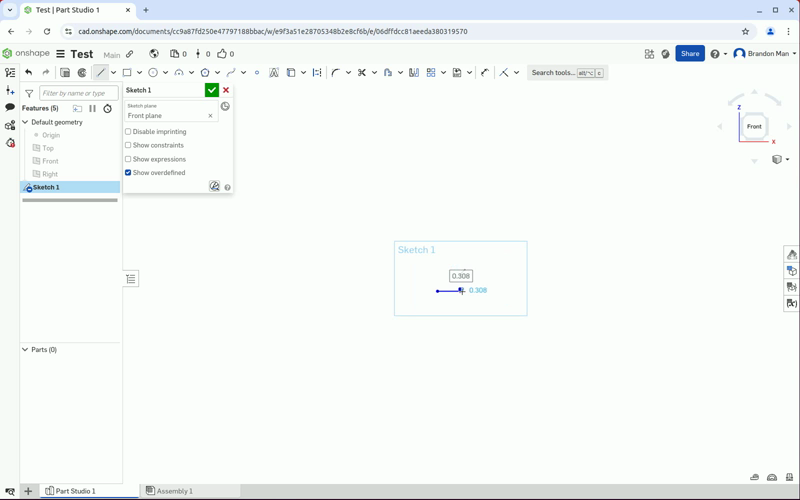
scroll(6)
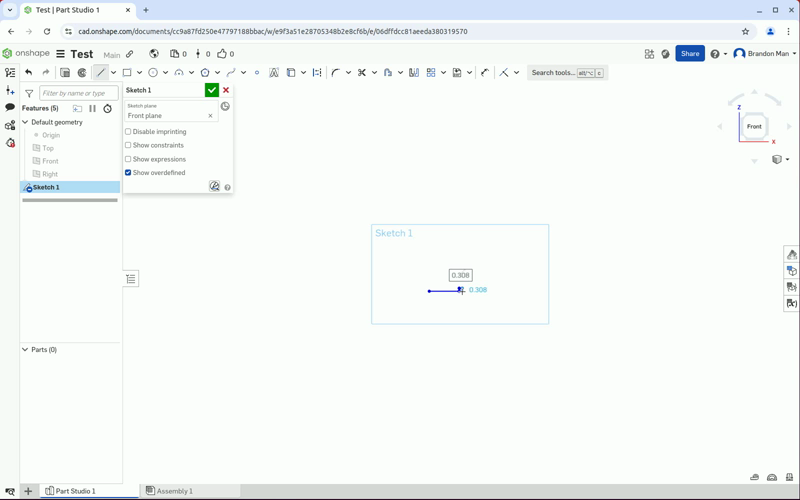
scroll(6)
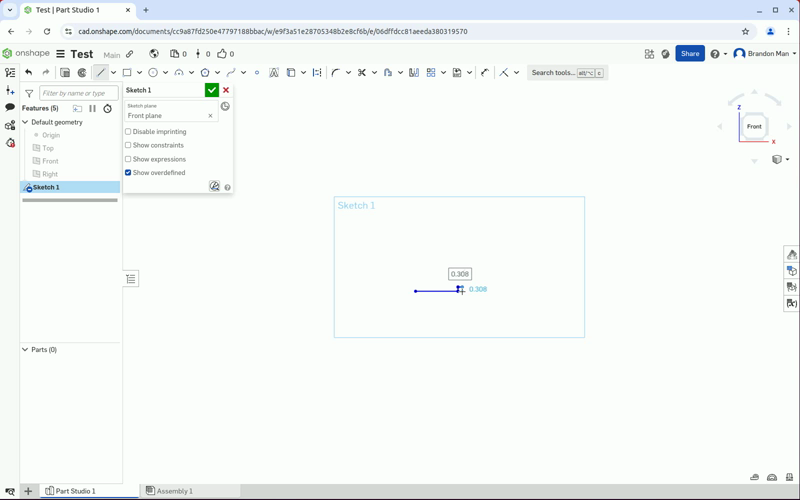
scroll(6)
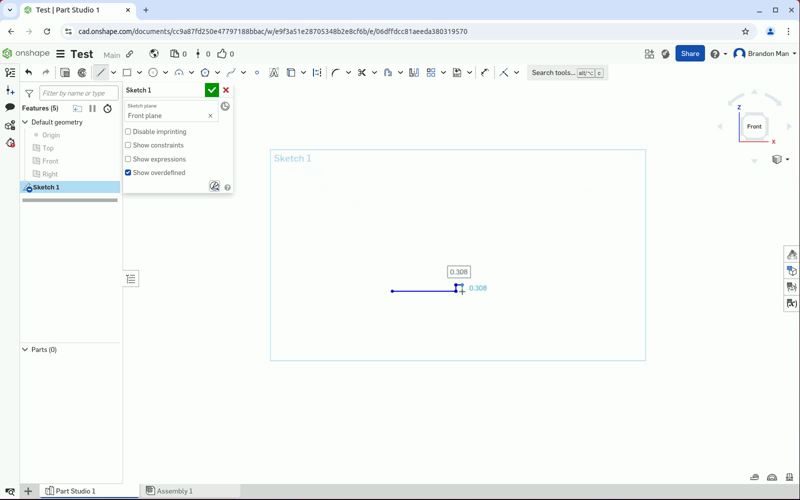
scroll(6)
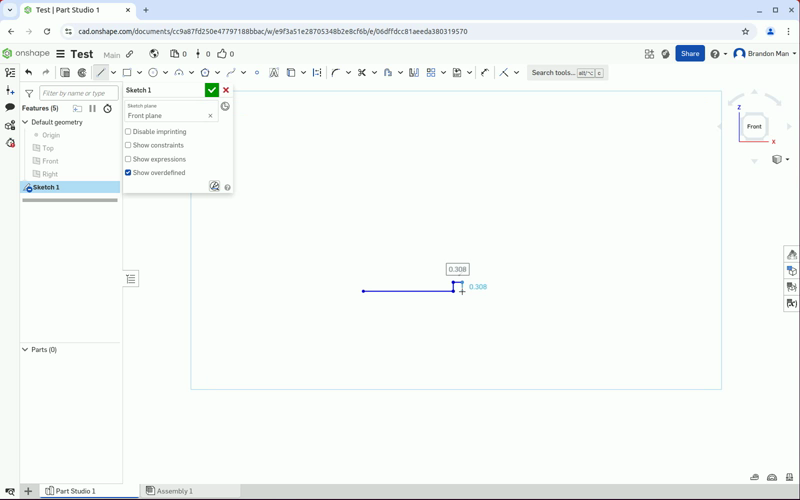
scroll(6)
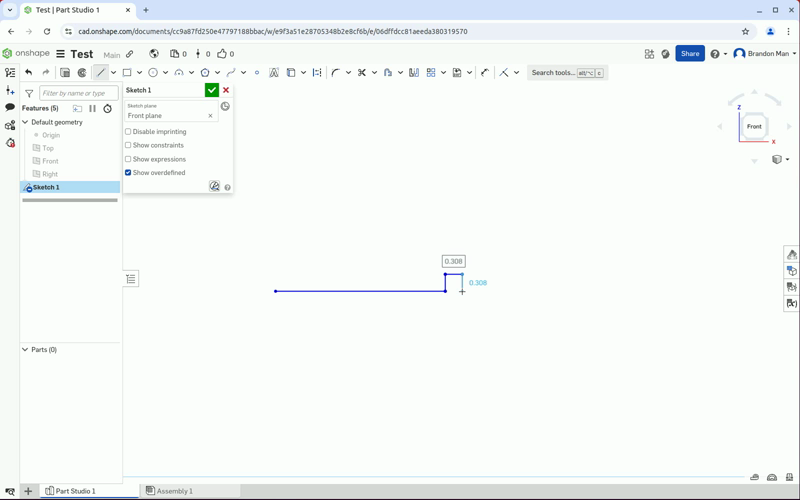
click(462, 291)
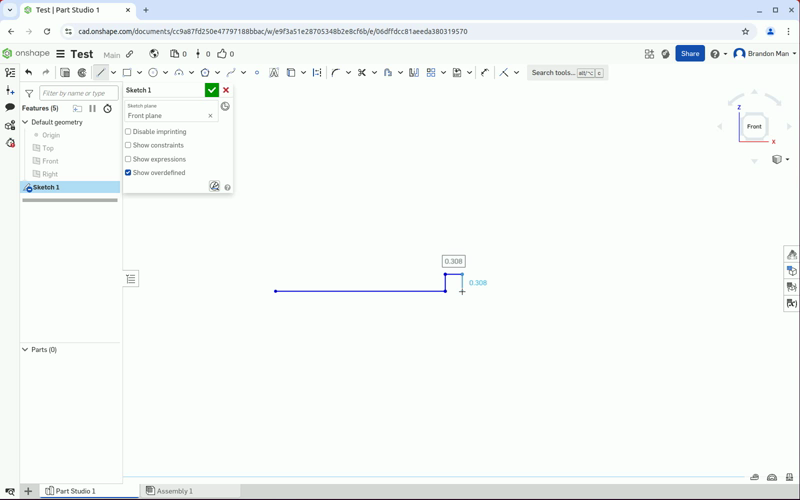
scroll(-6)
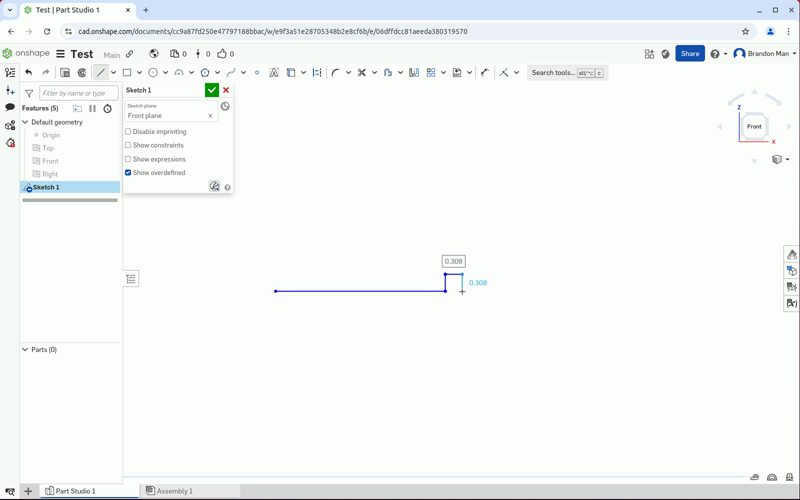
scroll(-6)
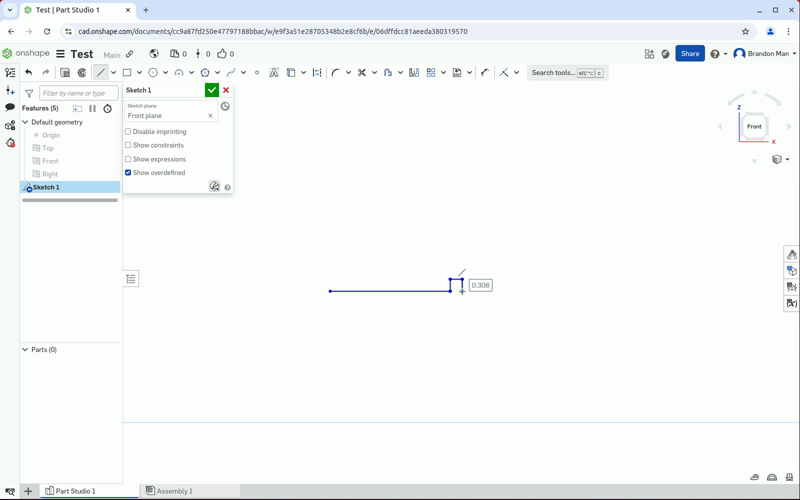
scroll(-6)
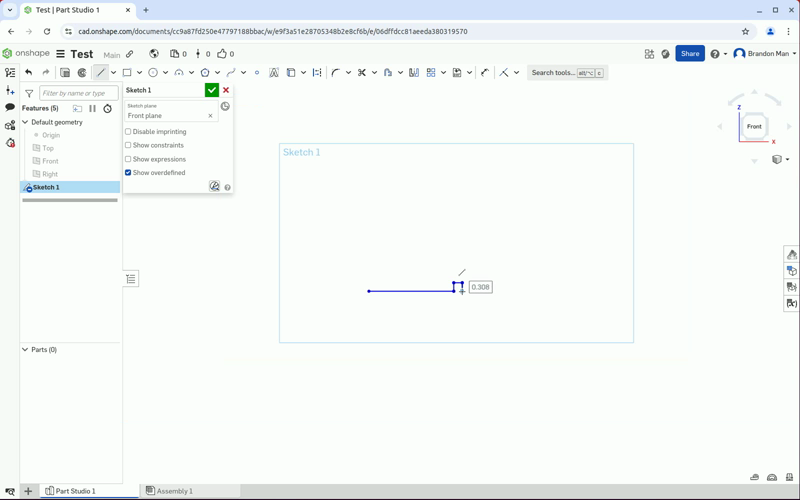
scroll(-6)
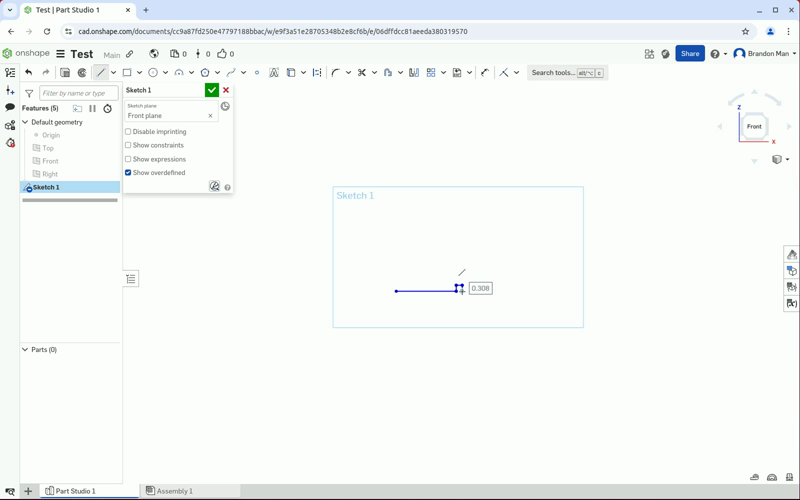
scroll(-6)
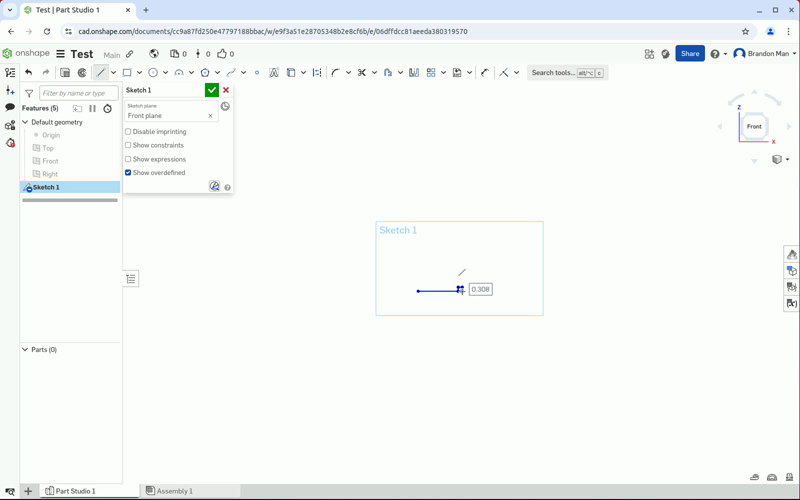
scroll(-6)
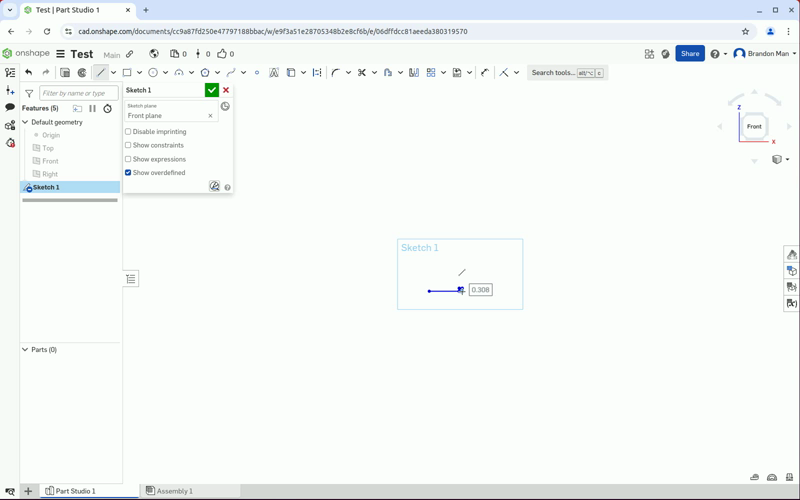
scroll(-6)
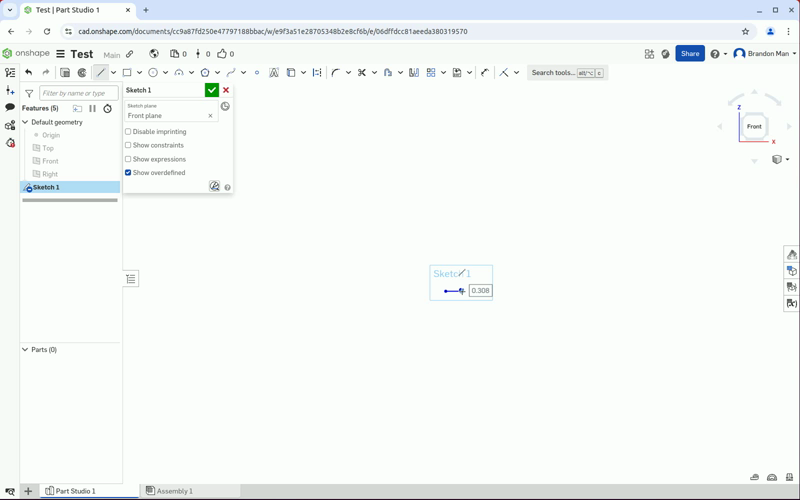
key_up(shift)
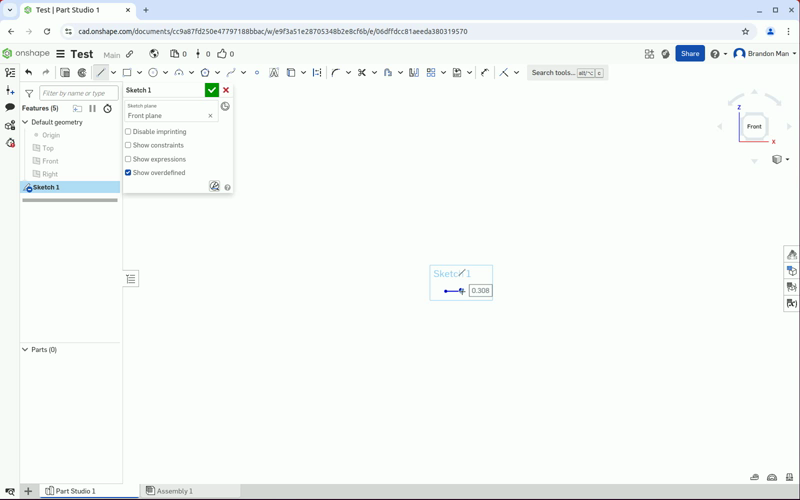
key_down(shift)
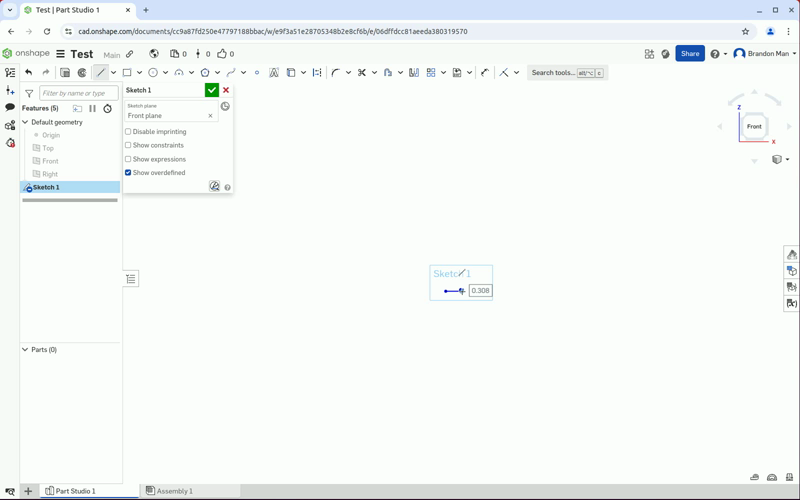
mouse_move(492, 291)
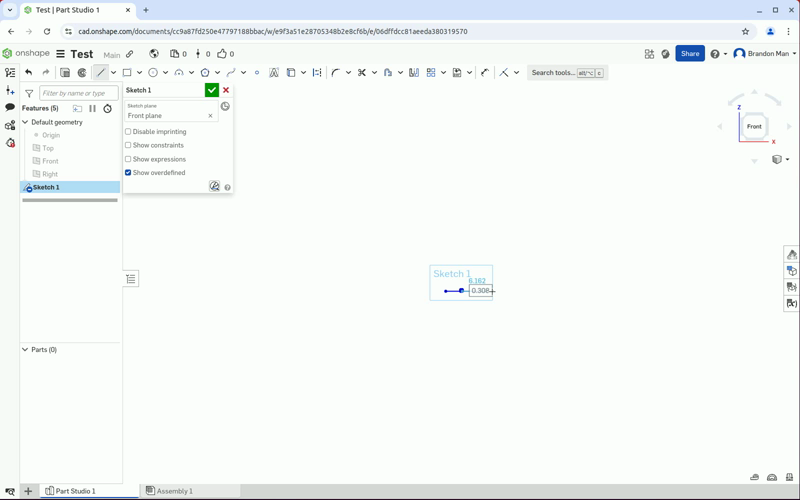
mouse_move(488, 291)
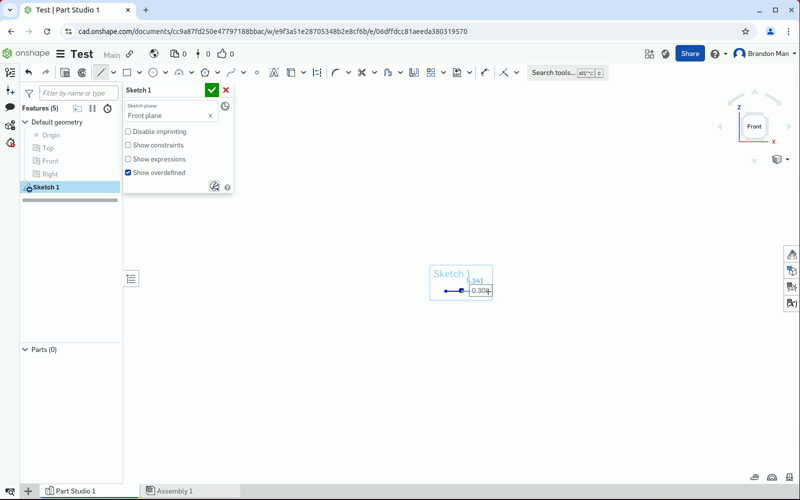
click(488, 291)
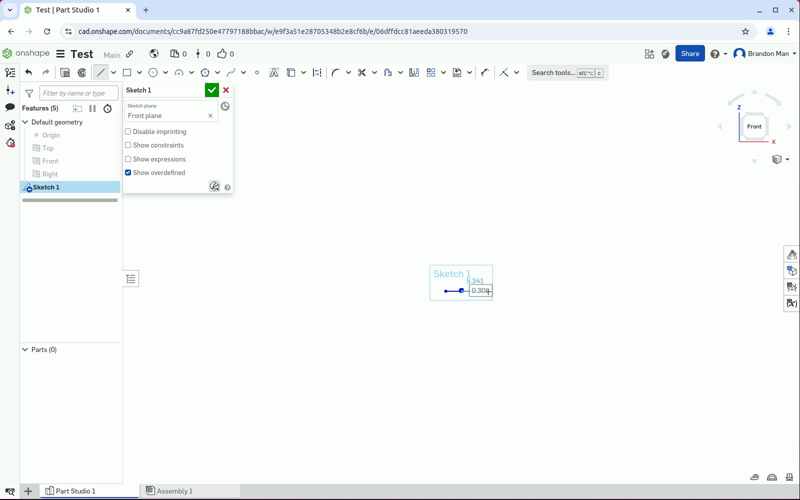
key_up(shift)
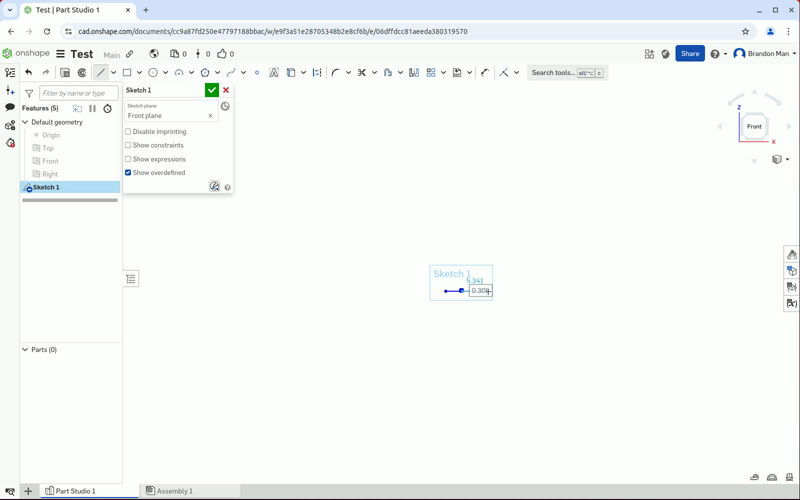
key_down(shift)
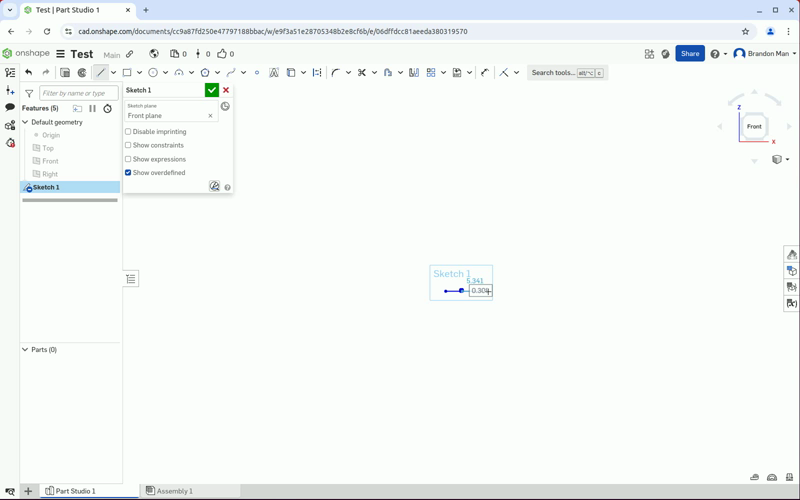
mouse_move(518, 291)
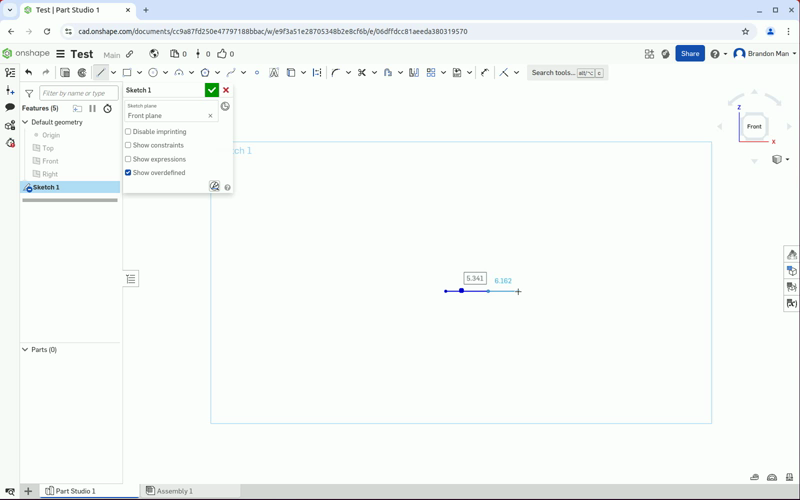
mouse_move(488, 288)
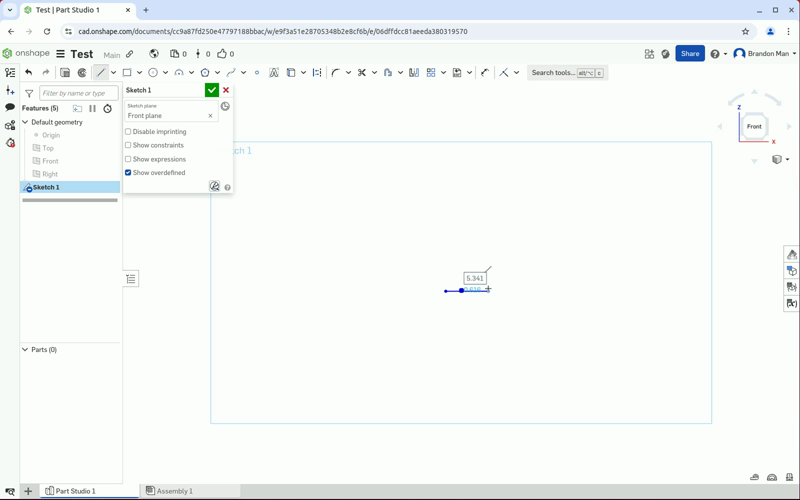
scroll(6)
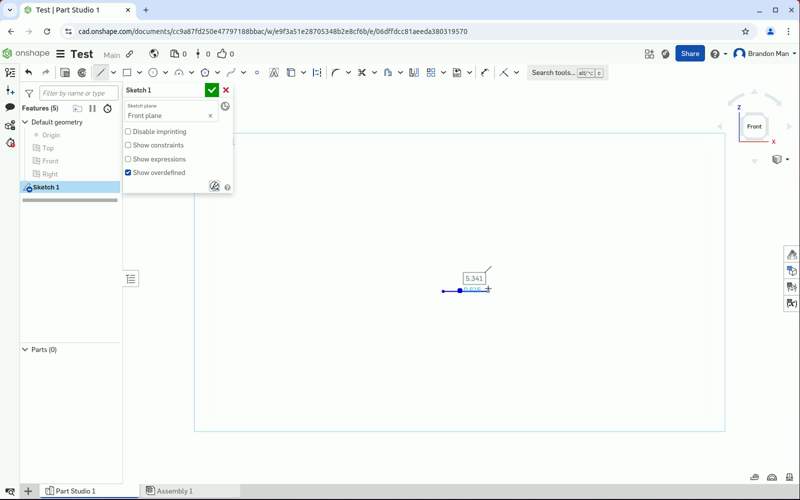
scroll(6)
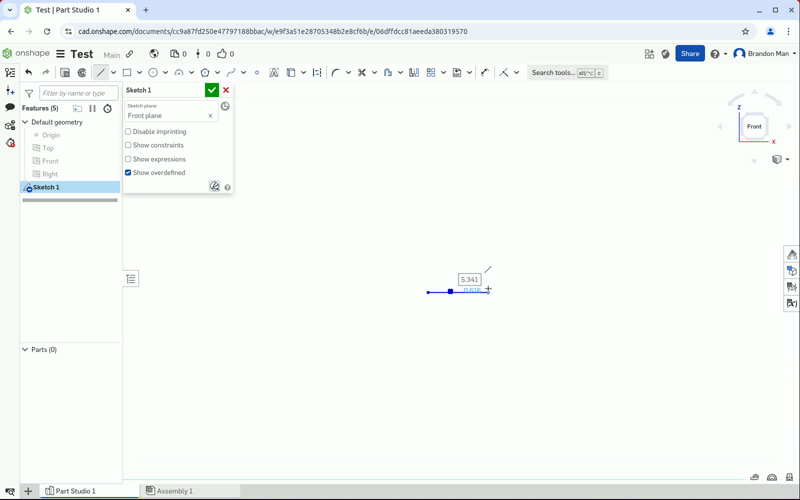
scroll(6)
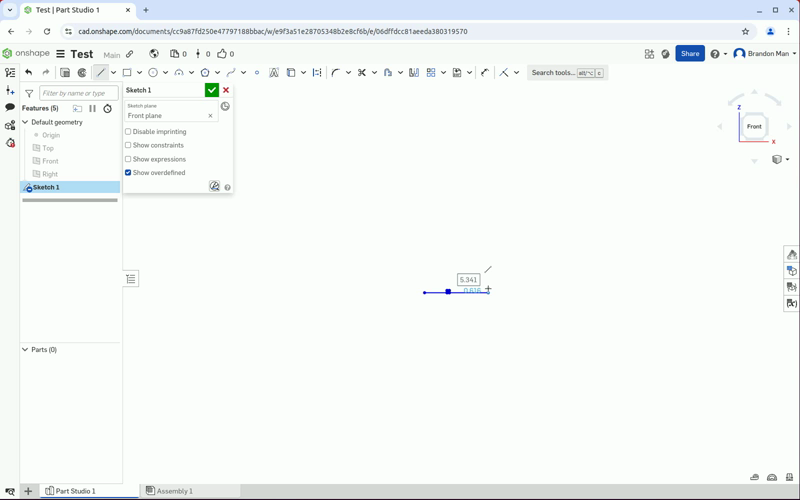
scroll(6)
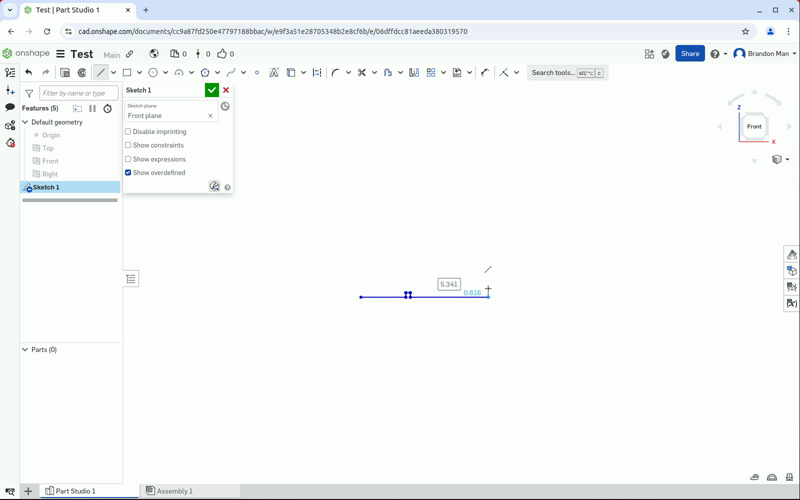
scroll(6)
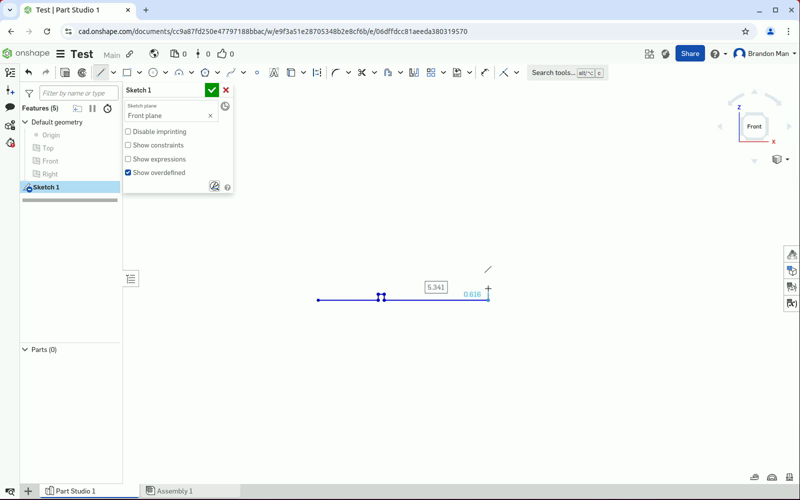
scroll(6)
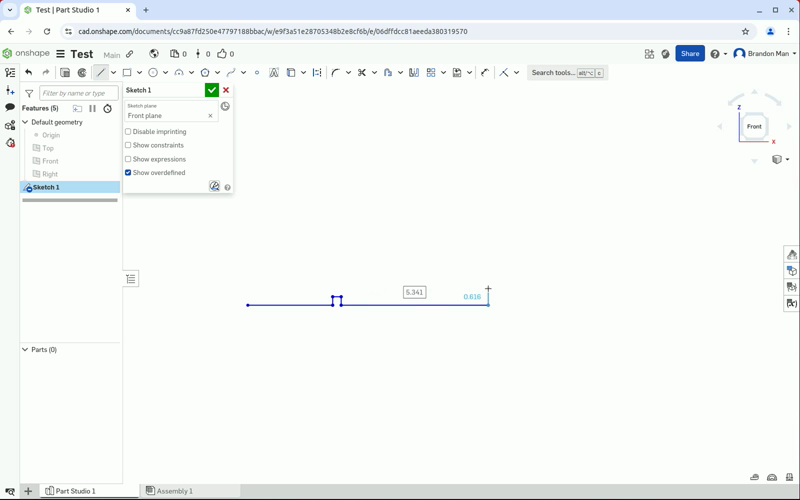
scroll(6)
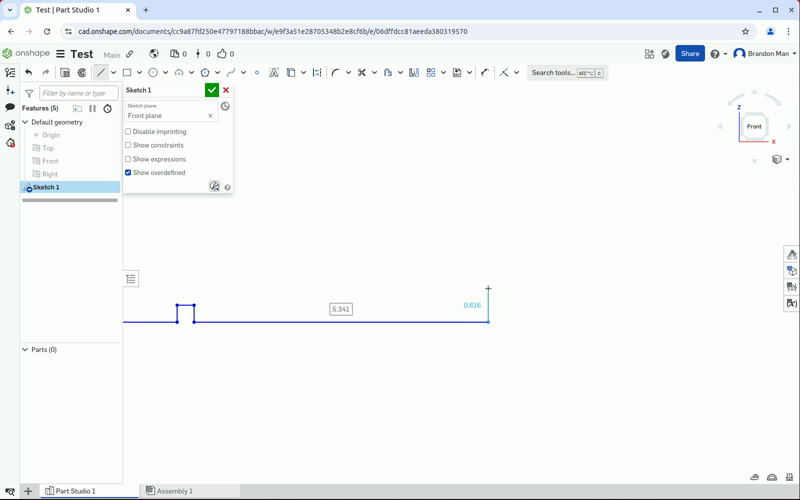
click(488, 288)
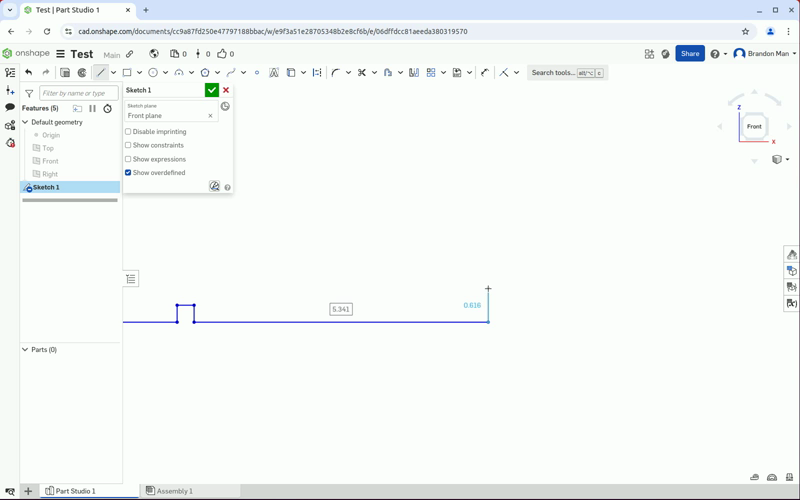
scroll(-6)
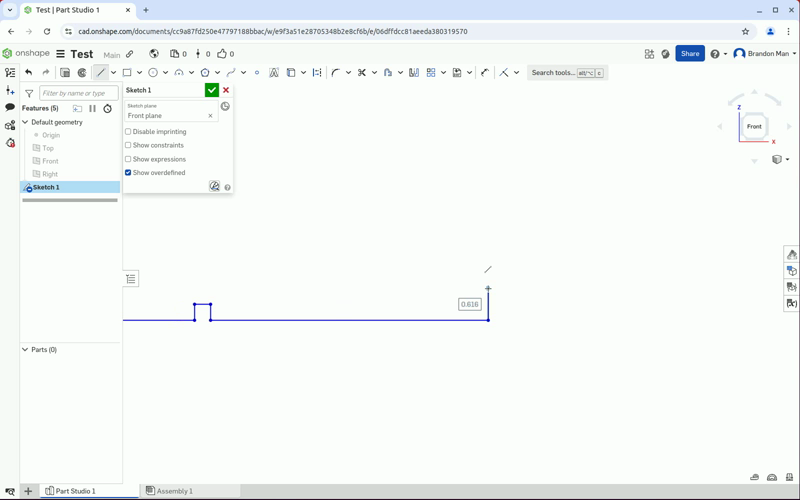
scroll(-6)
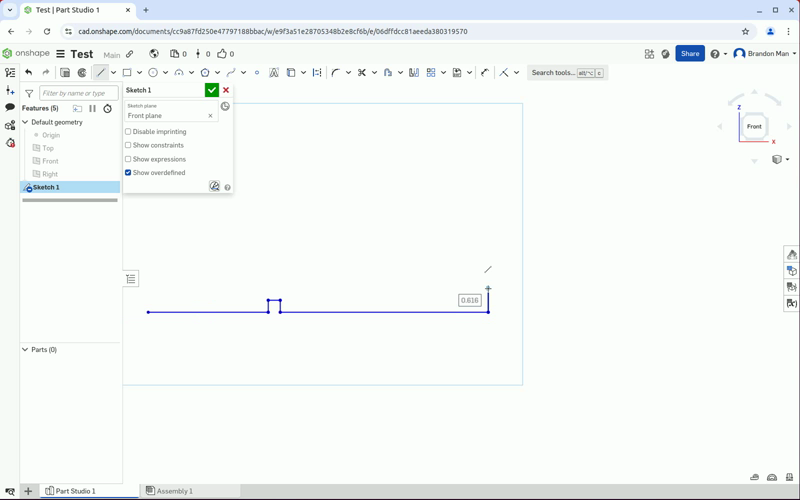
scroll(-6)
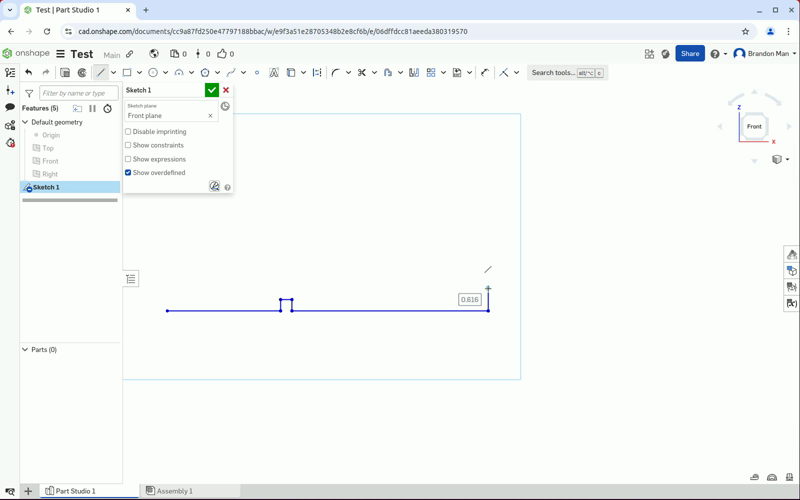
scroll(-6)
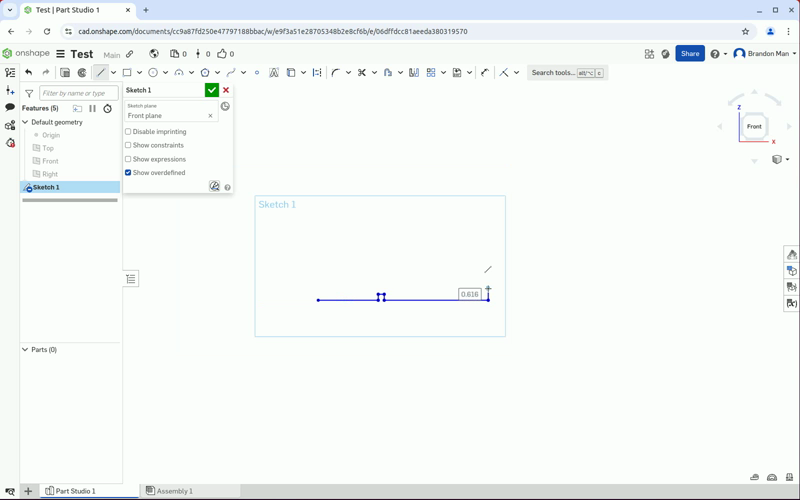
scroll(-6)
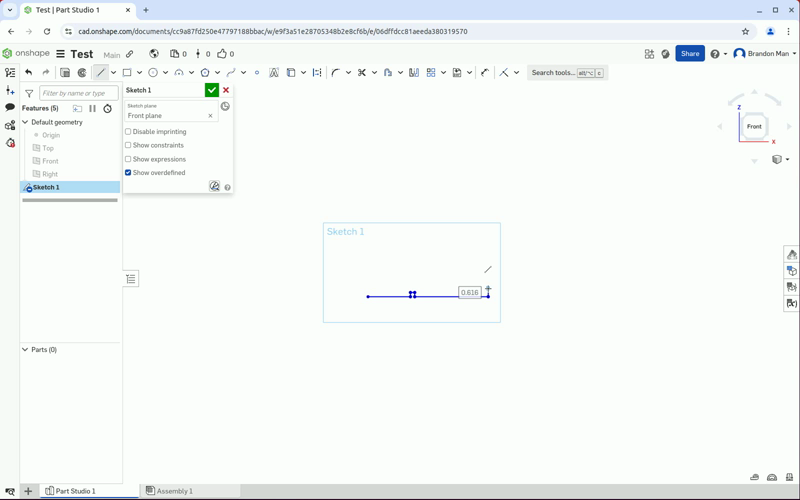
scroll(-6)
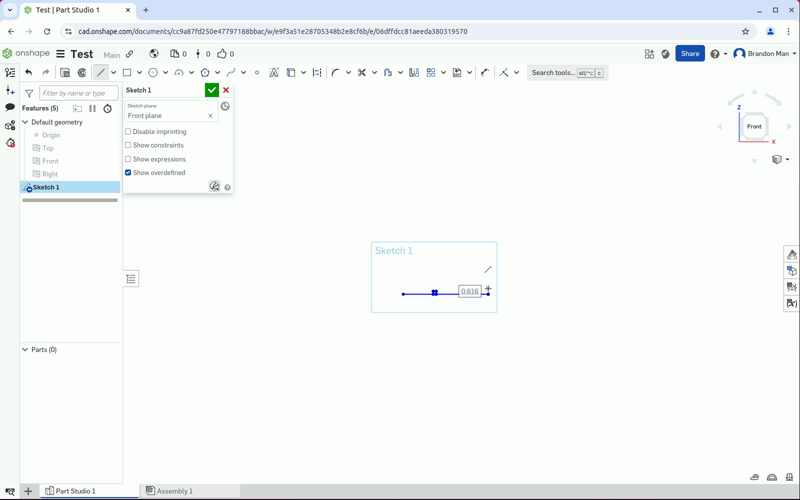
scroll(-6)
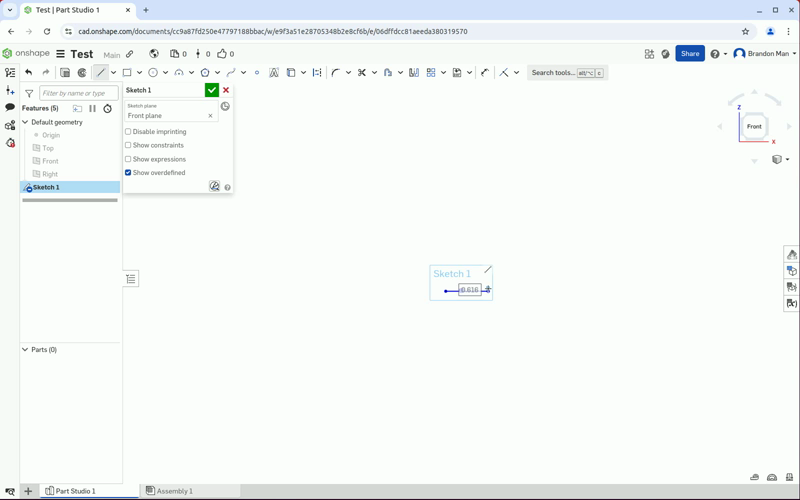
key_up(shift)
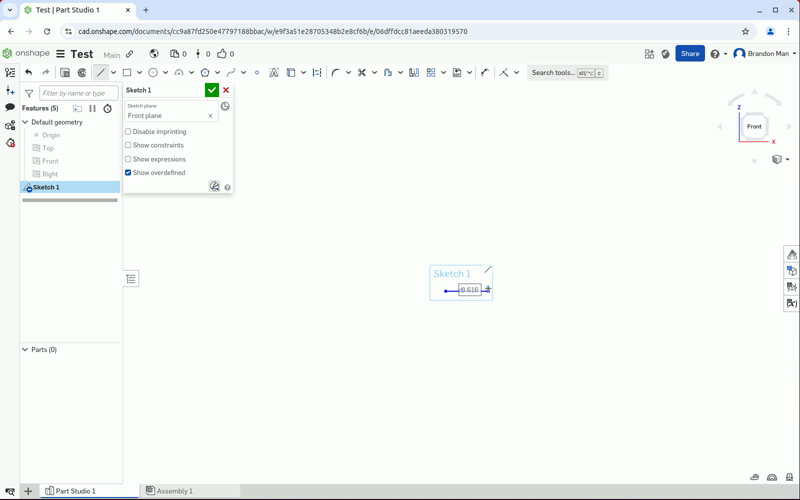
key_down(shift)
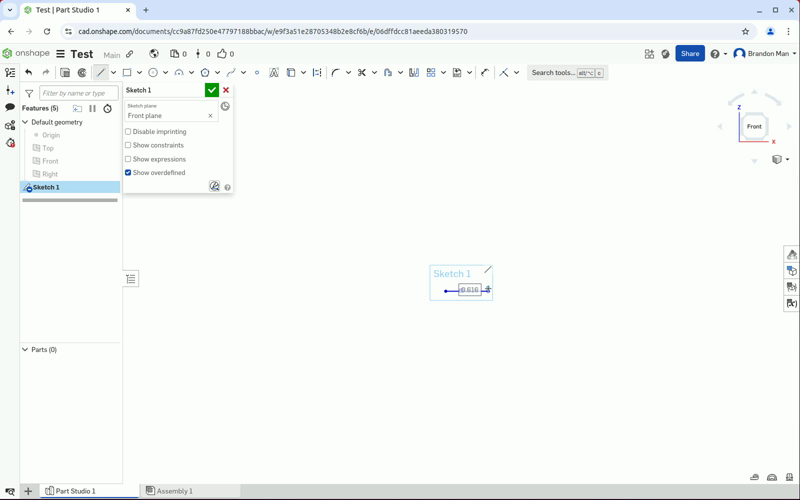
mouse_move(518, 288)
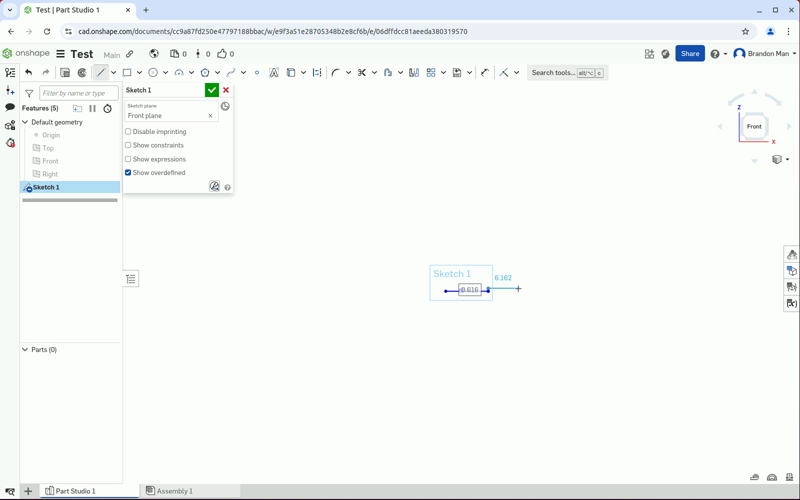
mouse_move(482, 288)
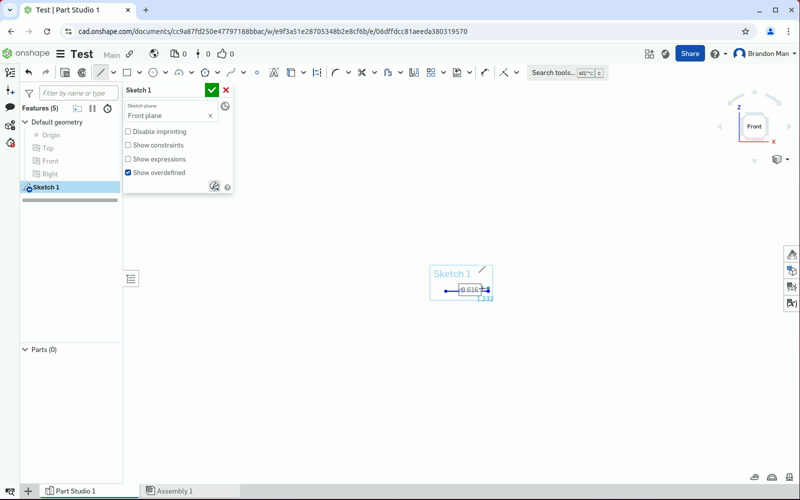
scroll(6)
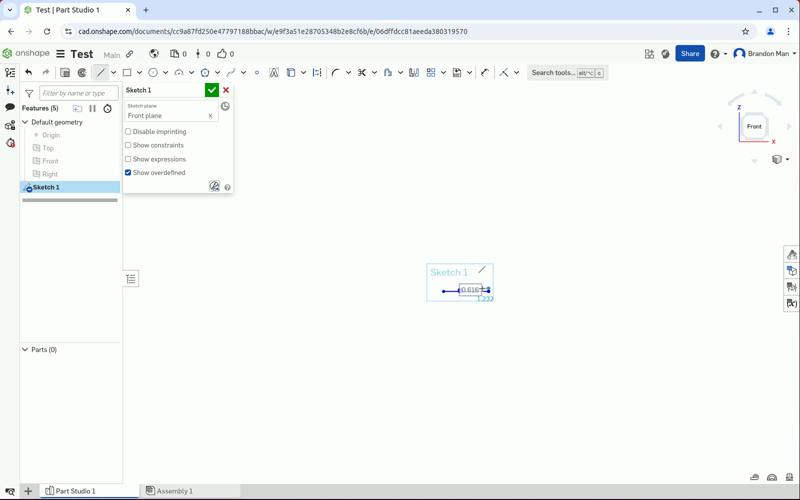
scroll(6)
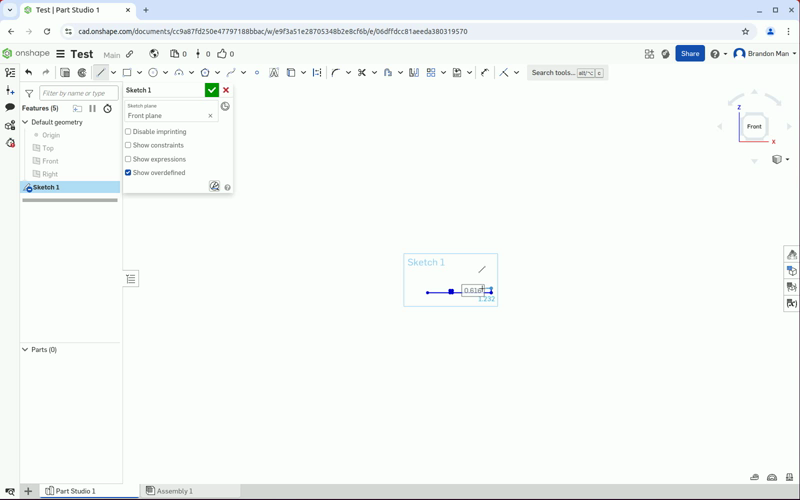
scroll(6)
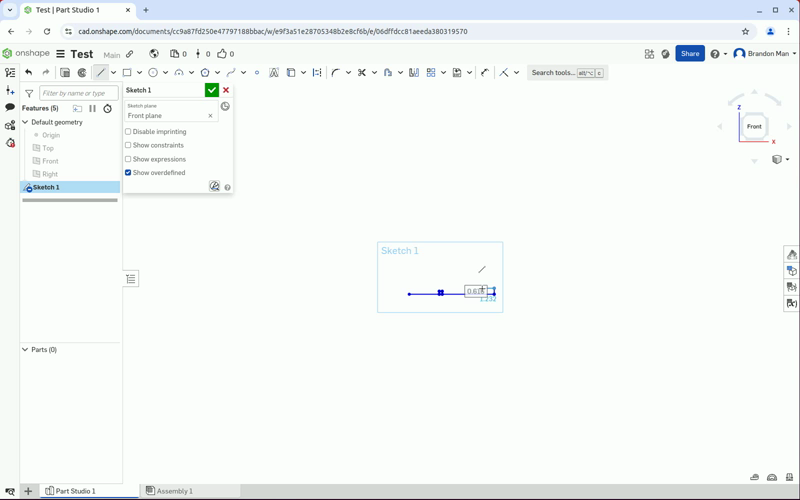
scroll(6)
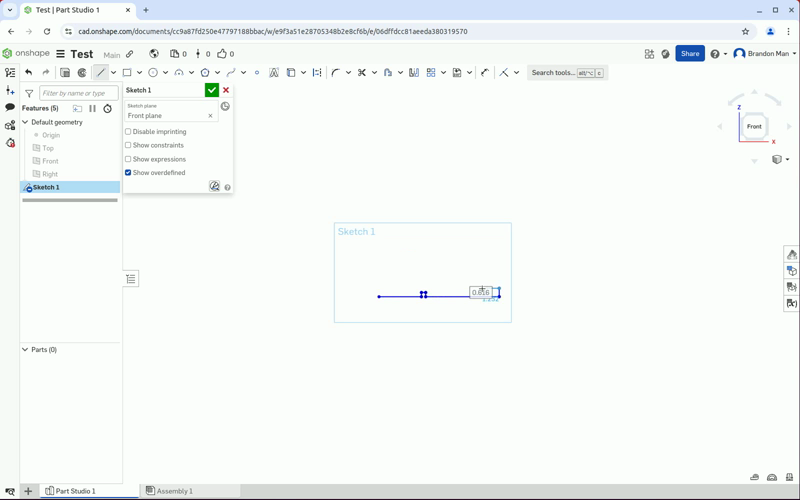
scroll(6)
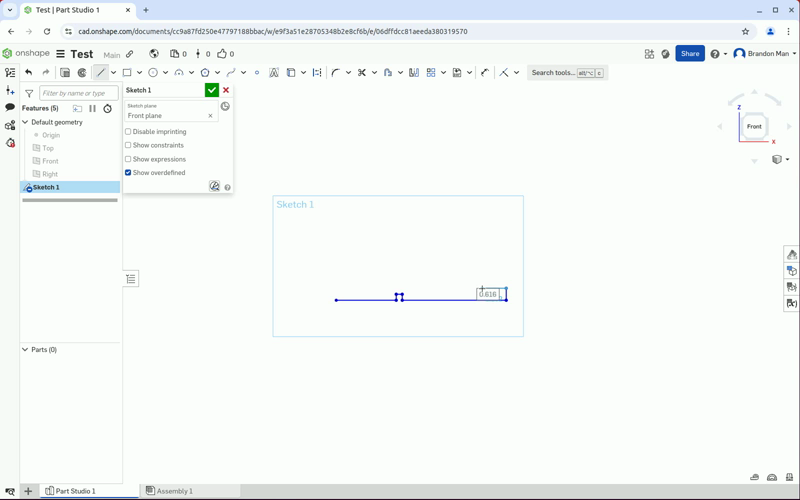
scroll(6)
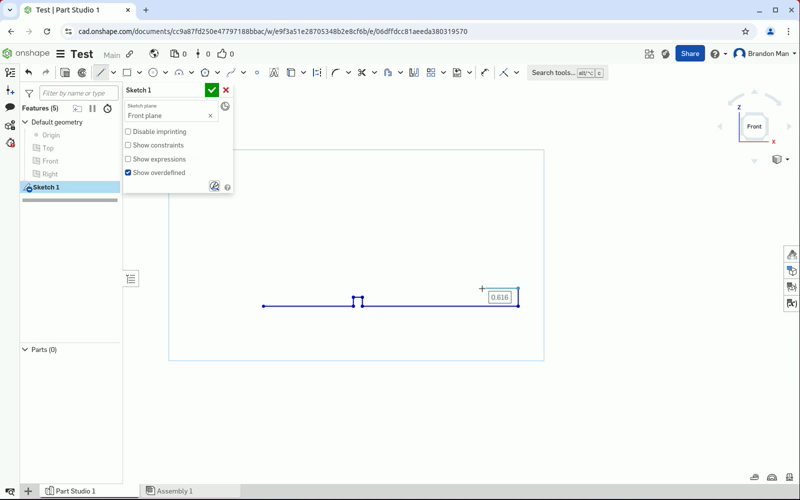
scroll(6)
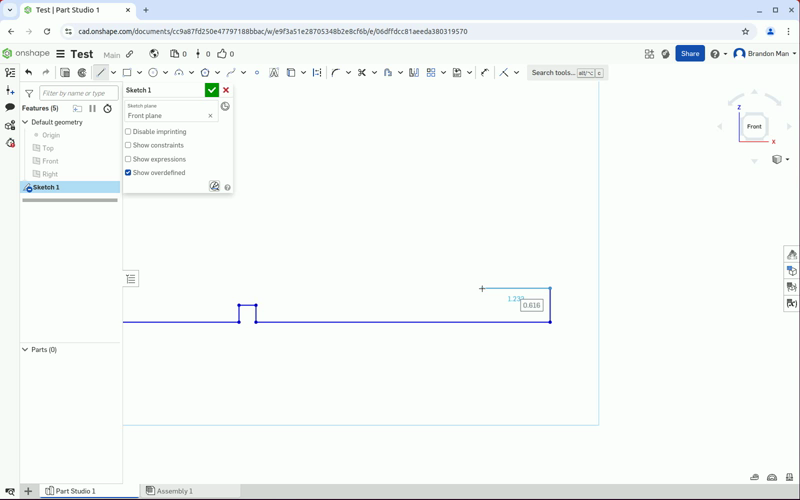
click(482, 288)
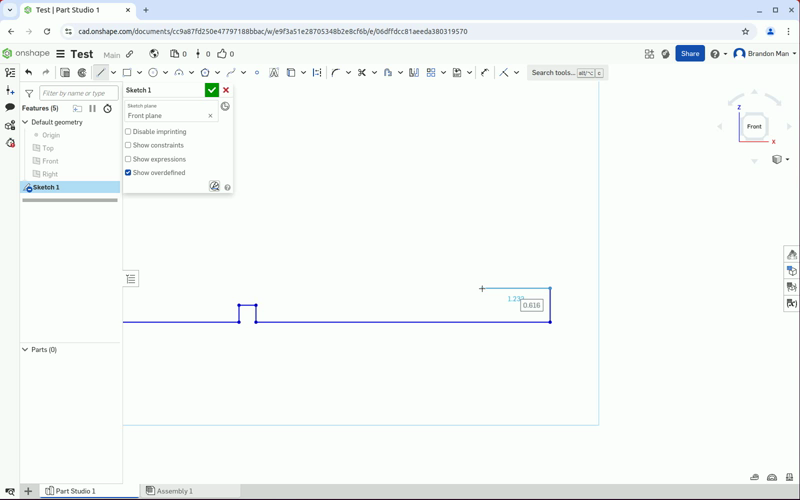
scroll(-6)
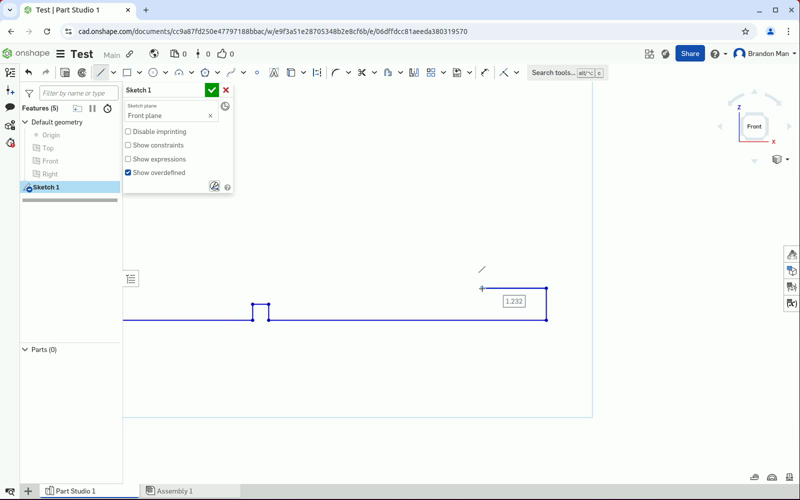
scroll(-6)
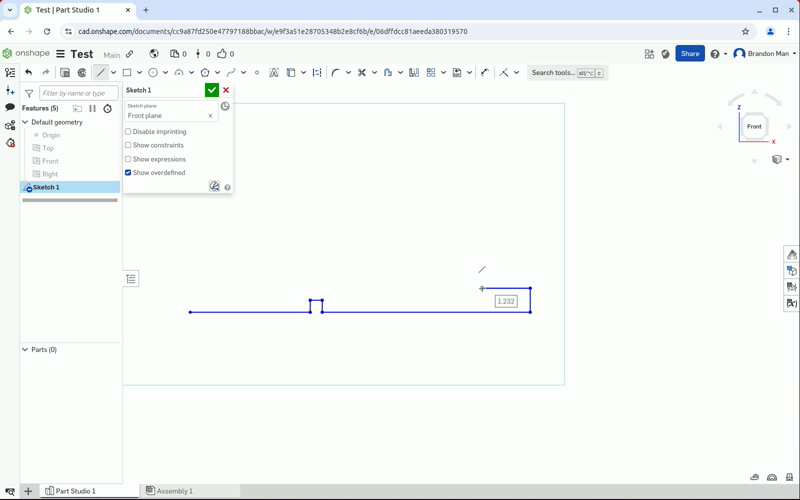
scroll(-6)
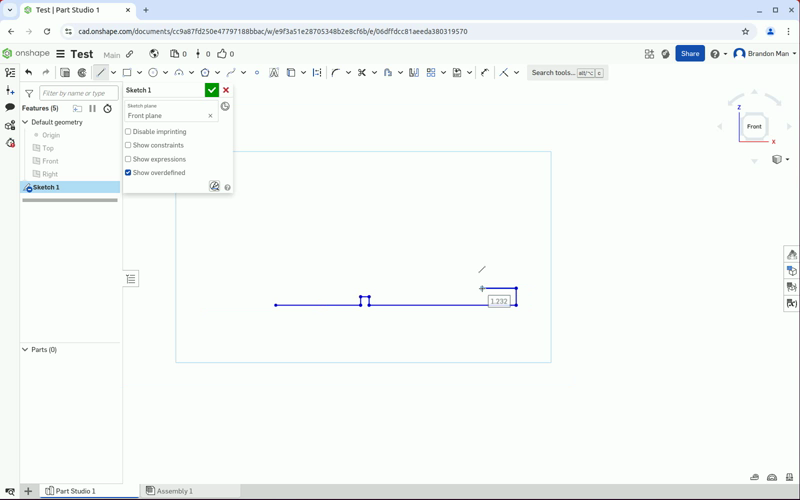
scroll(-6)
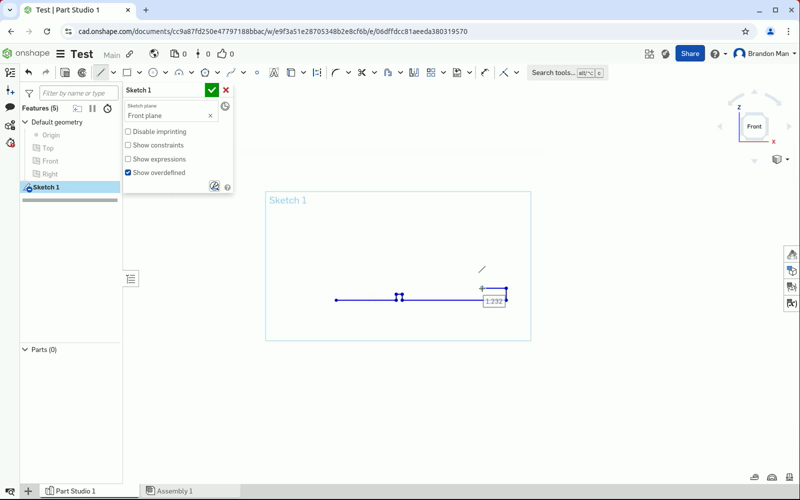
scroll(-6)
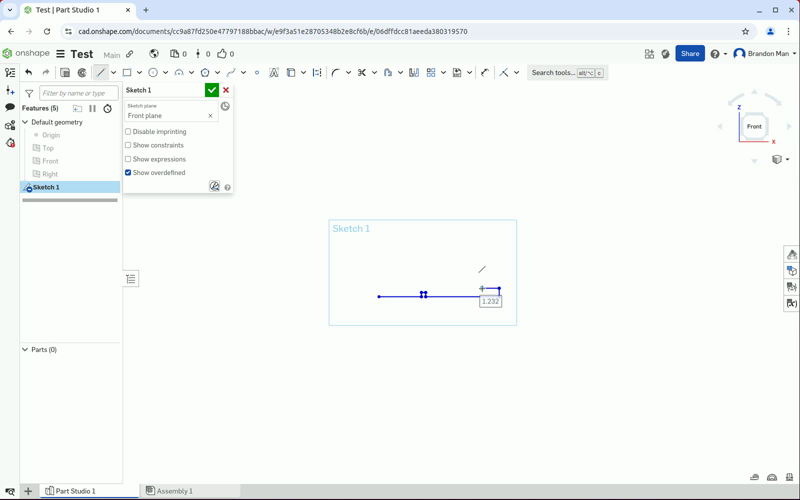
scroll(-6)
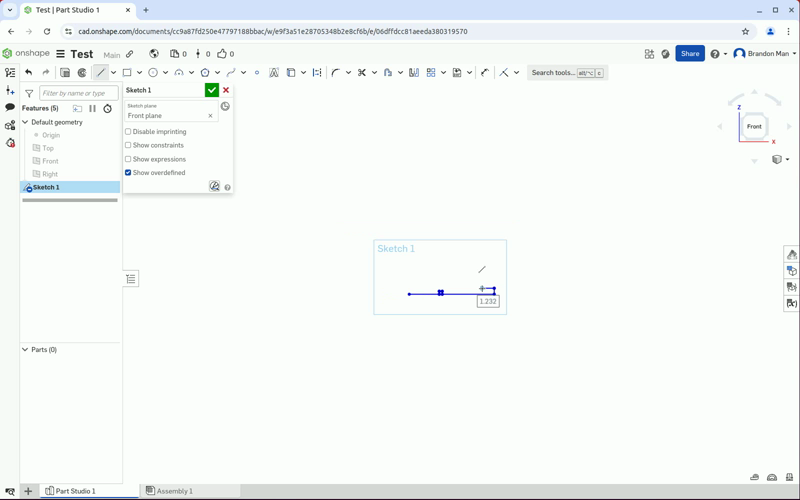
scroll(-6)
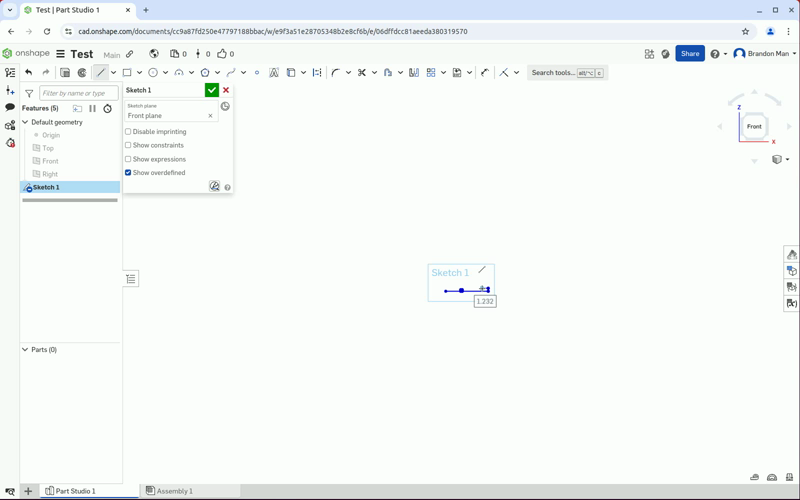
key_up(shift)
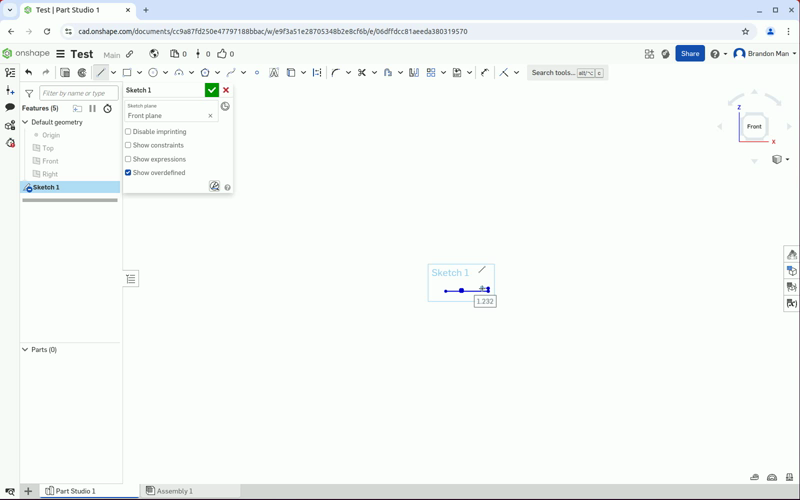
key(esc)
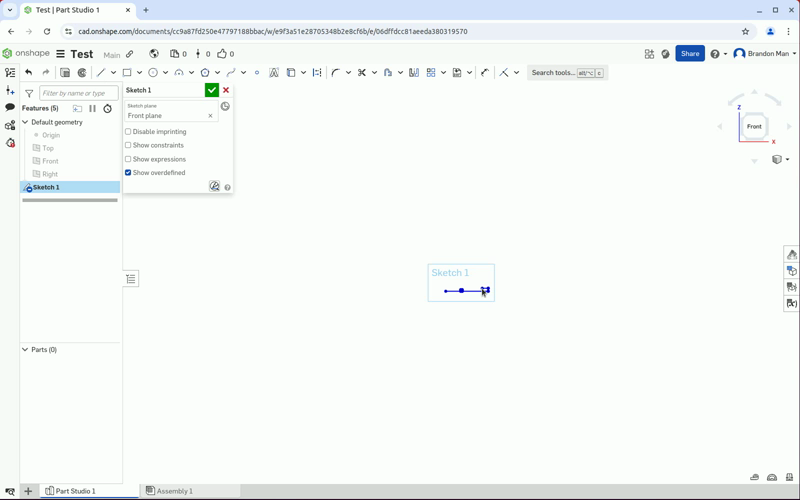
key(a)
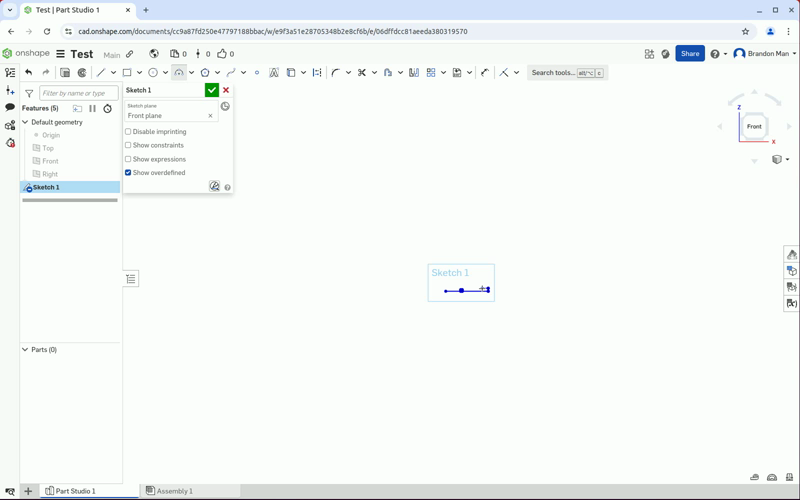
mouse_move(482, 288)
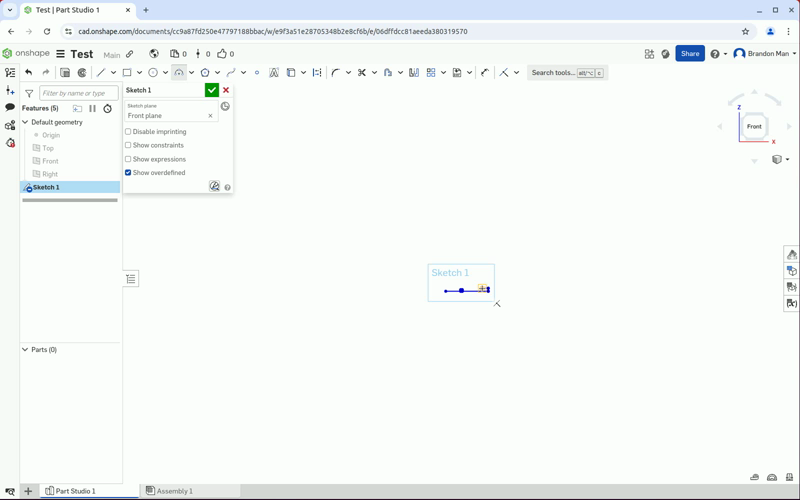
click(482, 288)
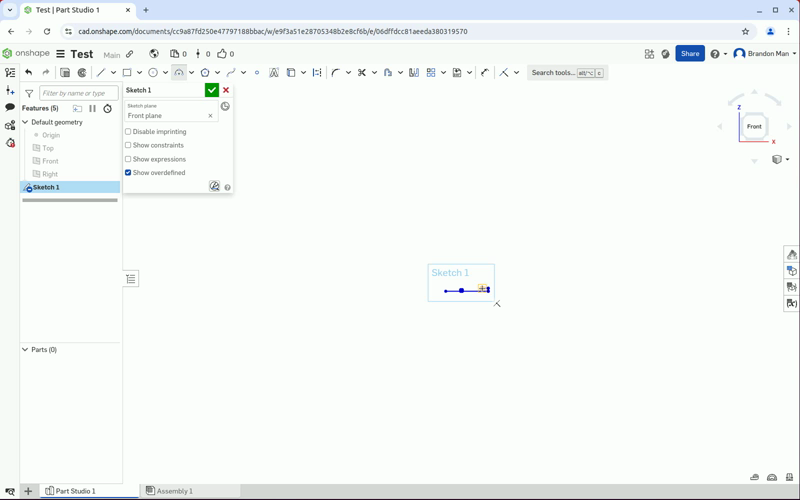
key_down(shift)
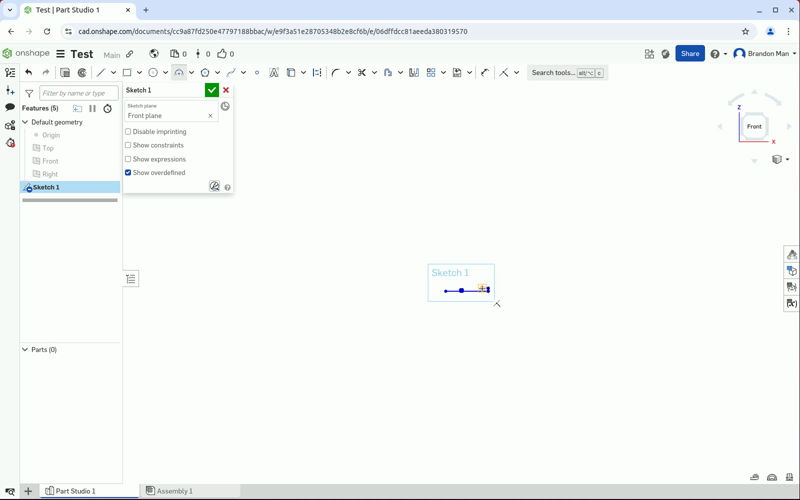
mouse_move(472, 288)
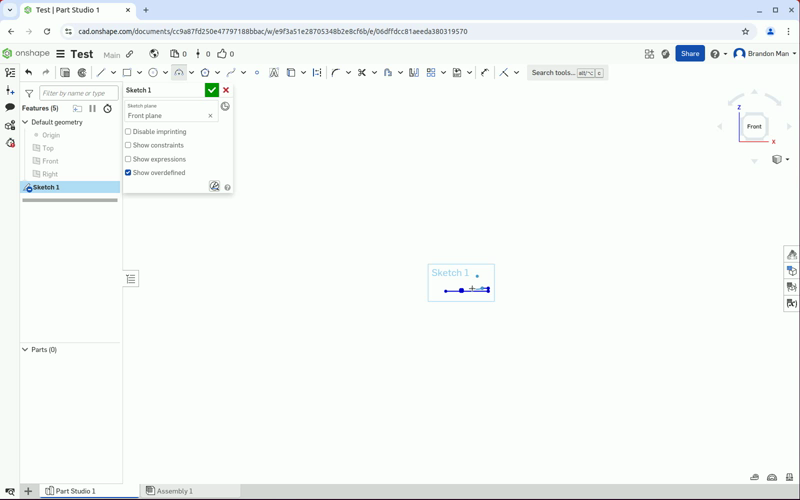
click(472, 288)
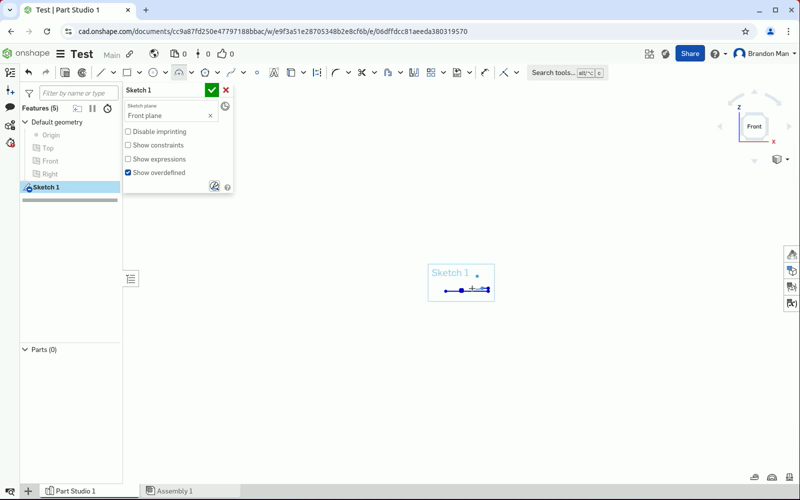
mouse_move(477, 290)
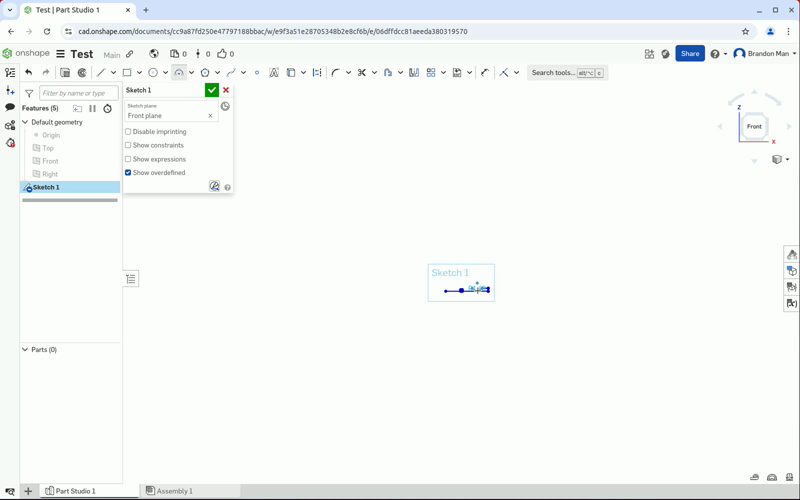
click(477, 290)
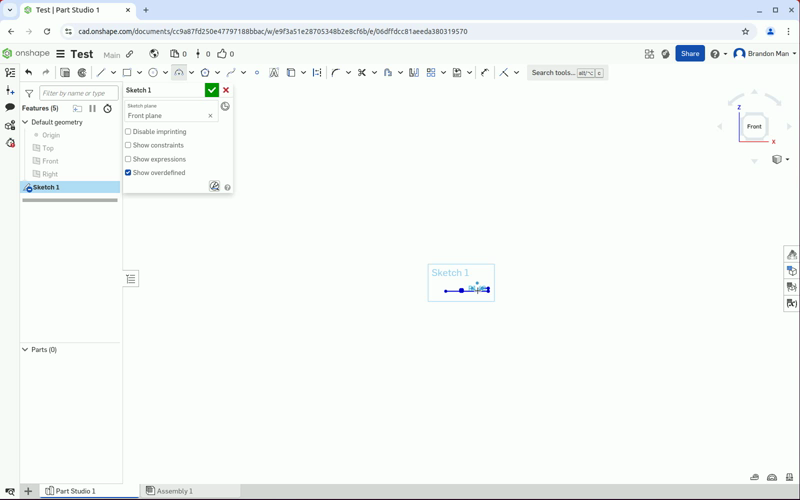
key_up(shift)
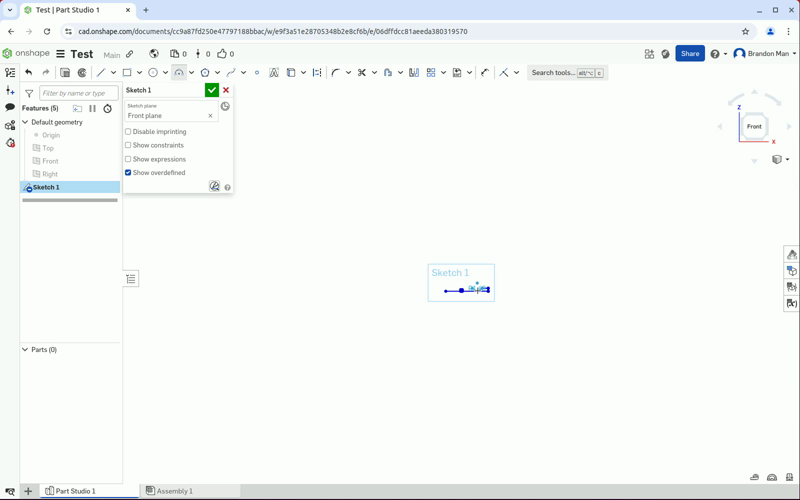
key(esc)
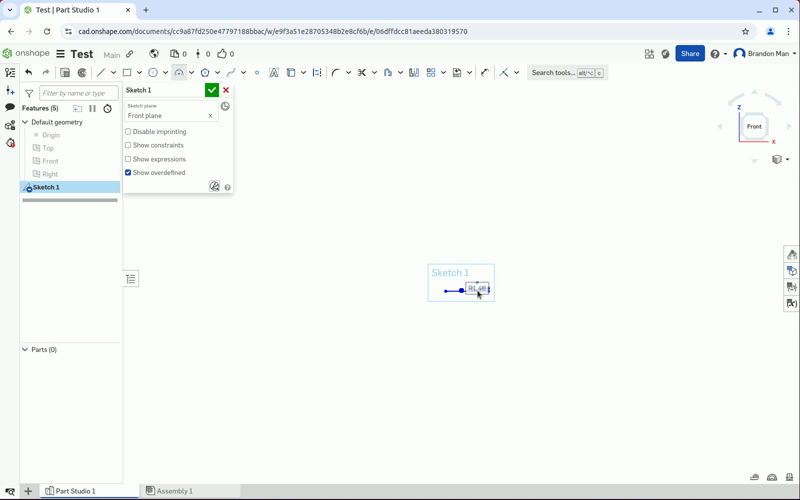
key(l)
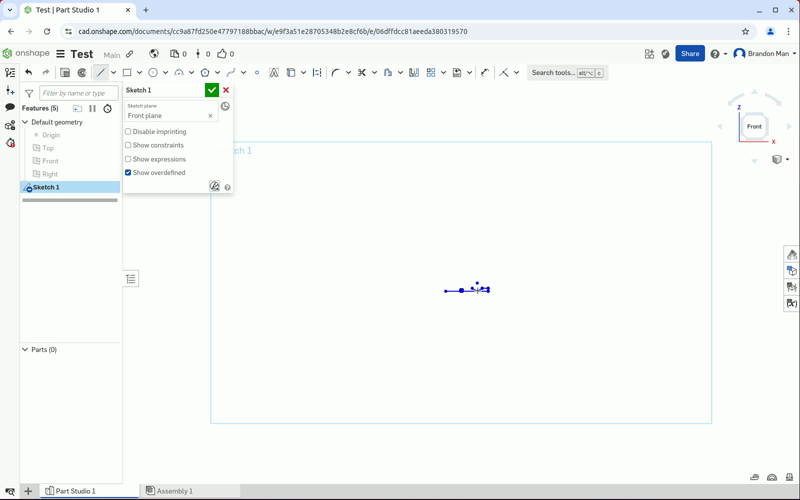
mouse_move(472, 288)
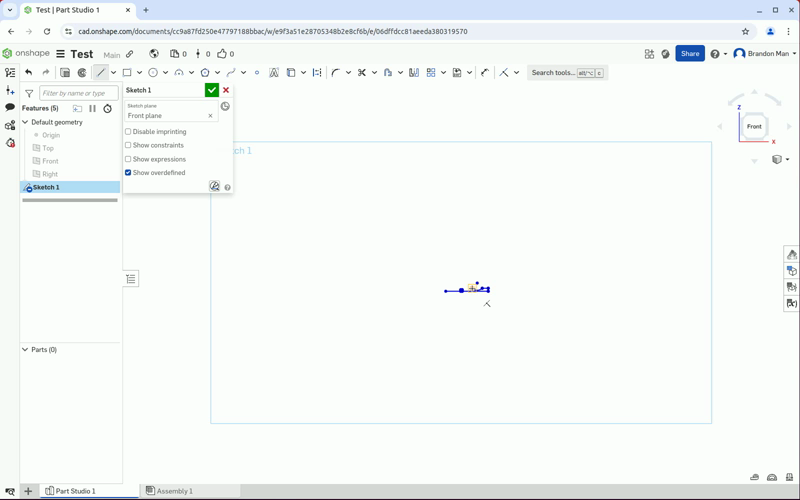
click(472, 288)
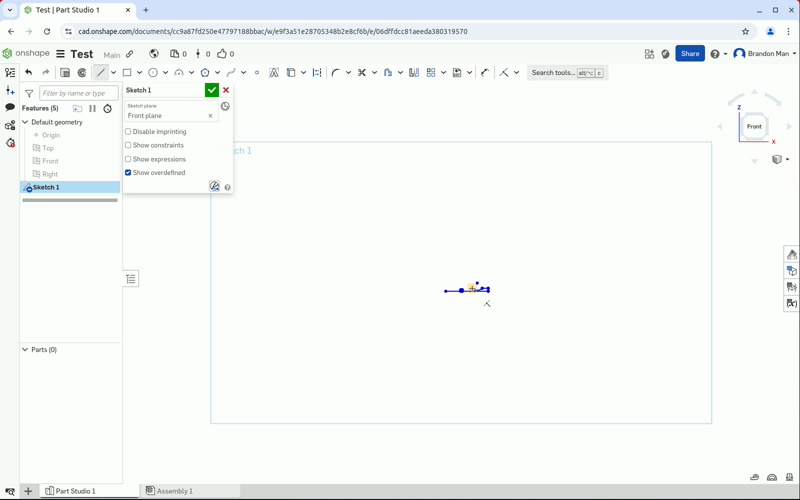
key_down(shift)
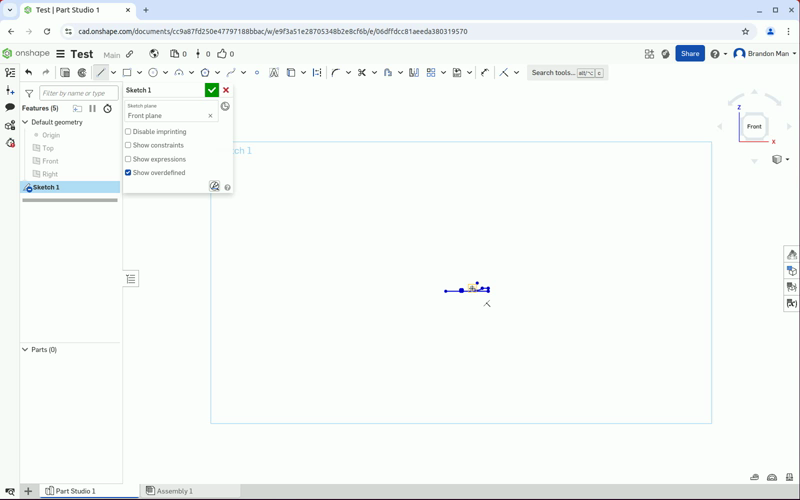
mouse_move(502, 288)
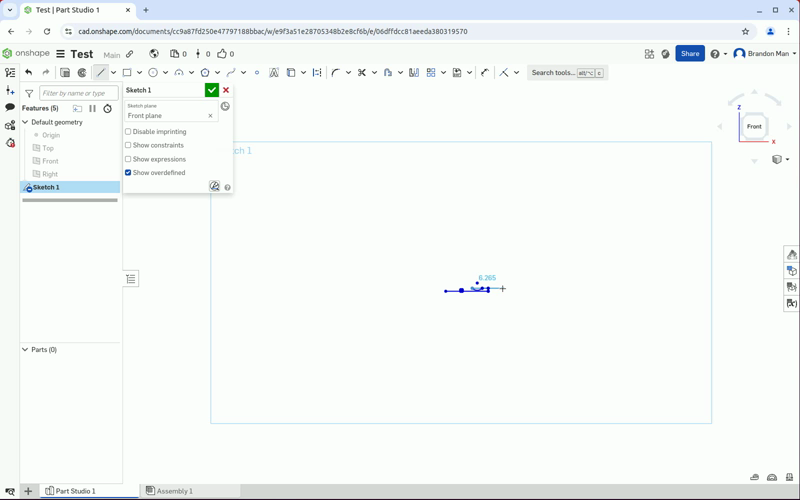
mouse_move(452, 288)
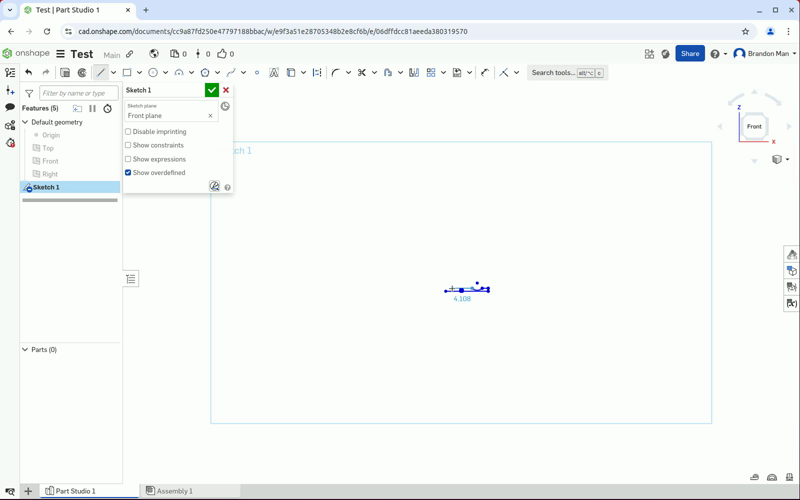
click(452, 288)
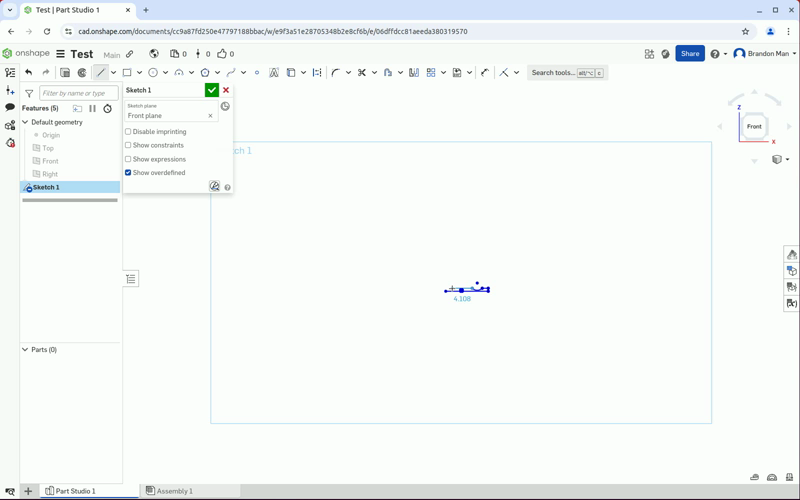
key_up(shift)
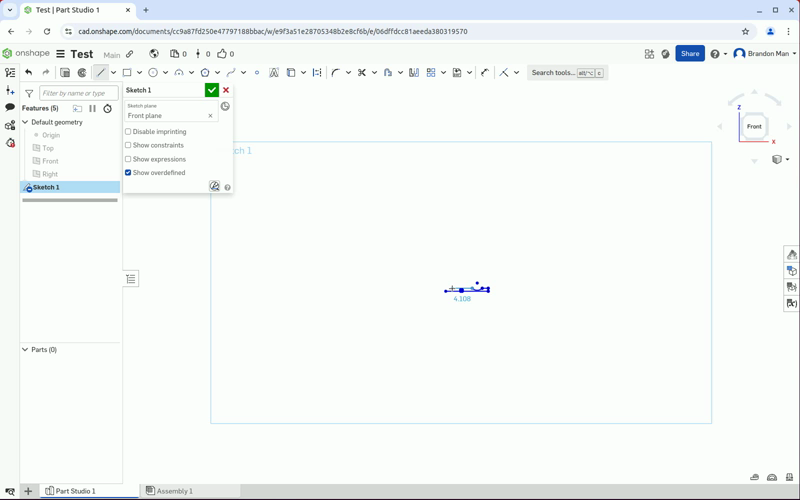
key(esc)
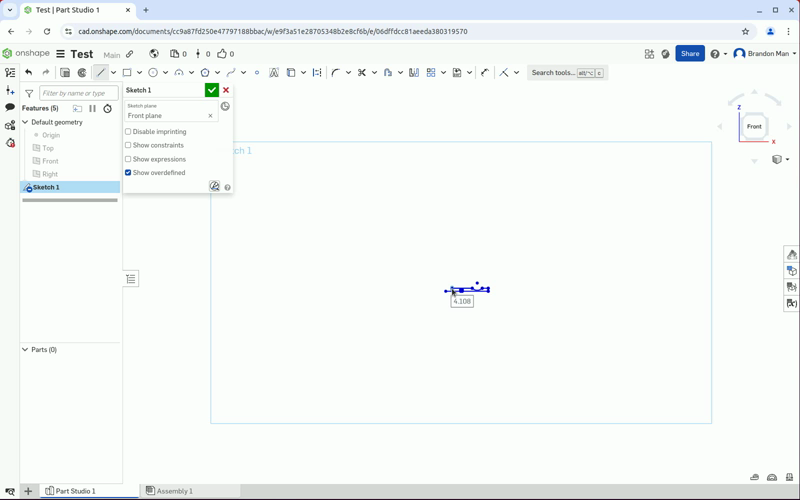
key(a)
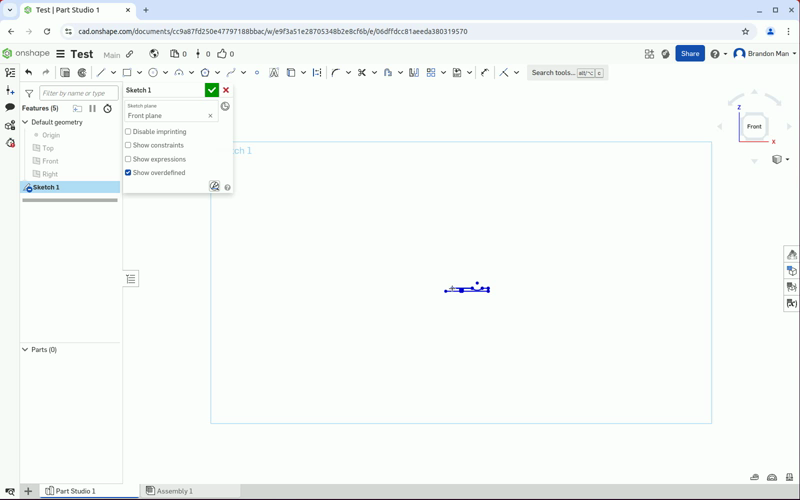
mouse_move(452, 288)
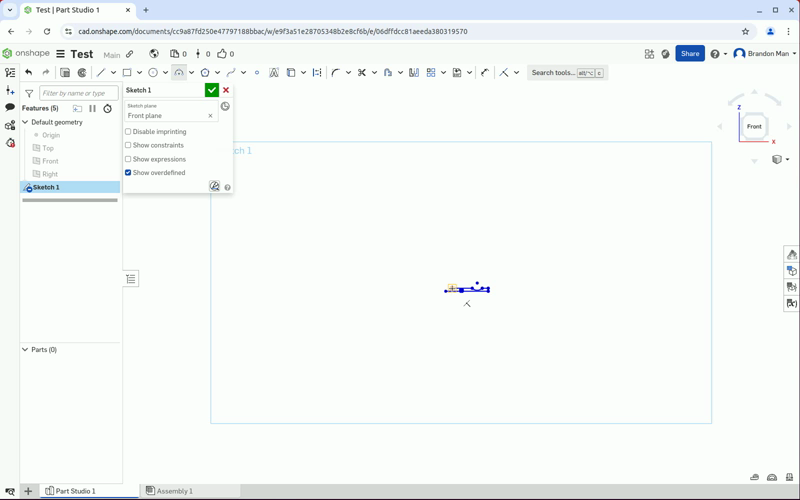
click(452, 288)
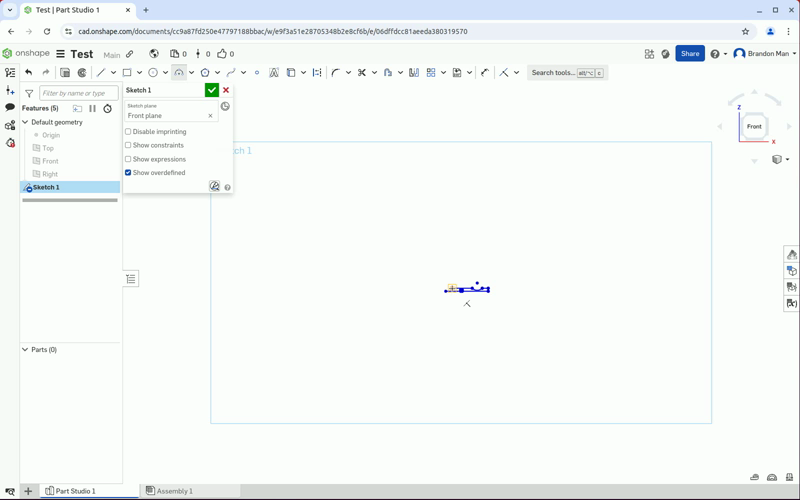
mouse_move(445, 291)
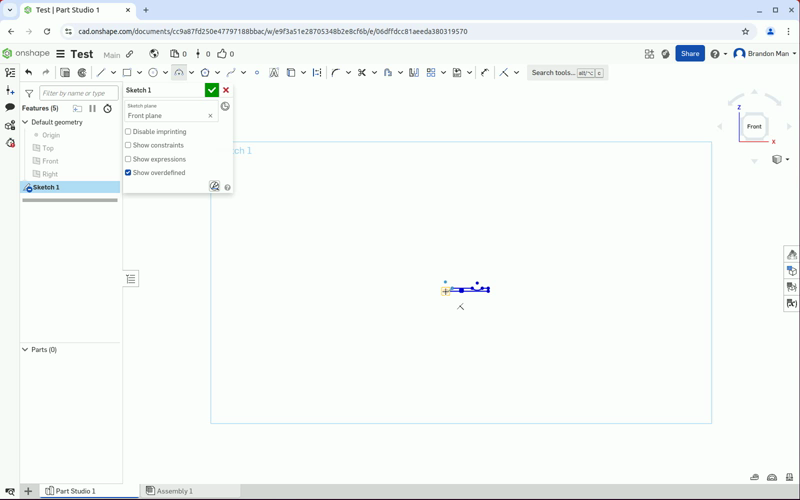
click(445, 291)
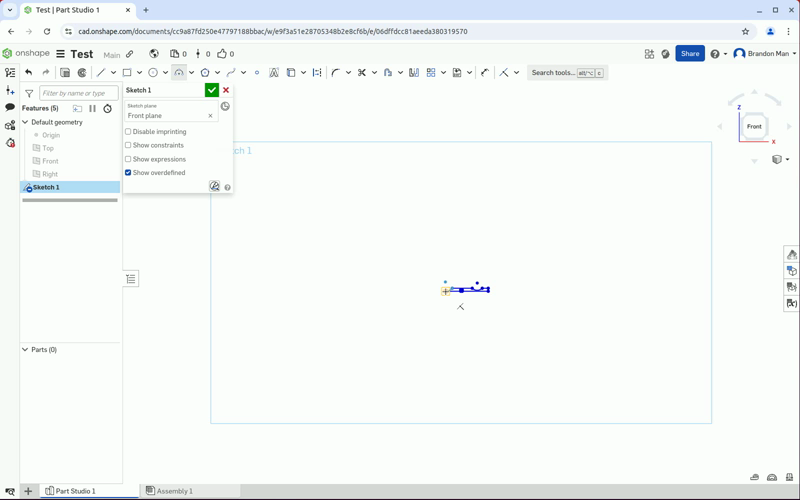
key_down(shift)
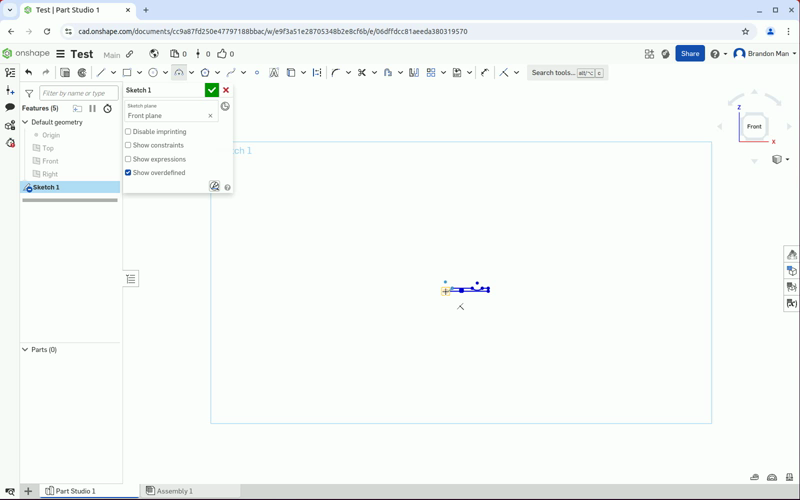
mouse_move(449, 290)
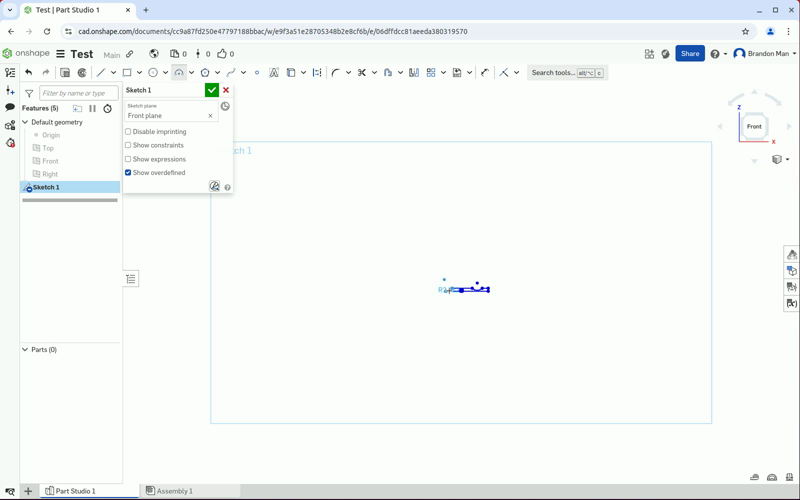
scroll(6)
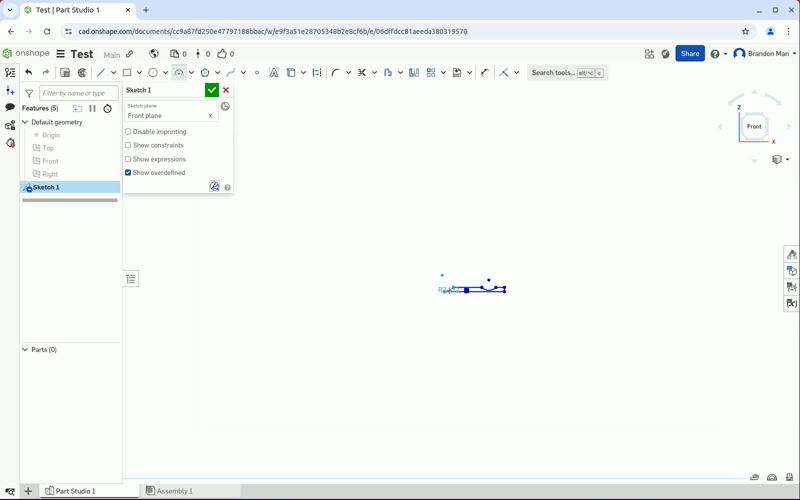
scroll(6)
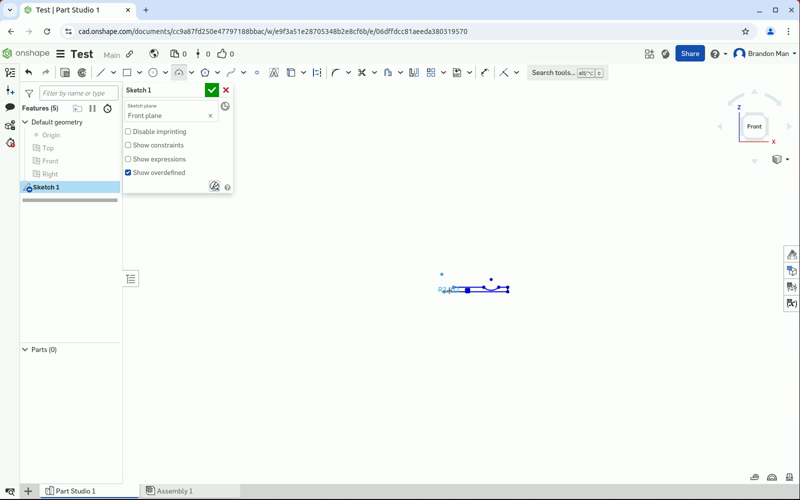
scroll(6)
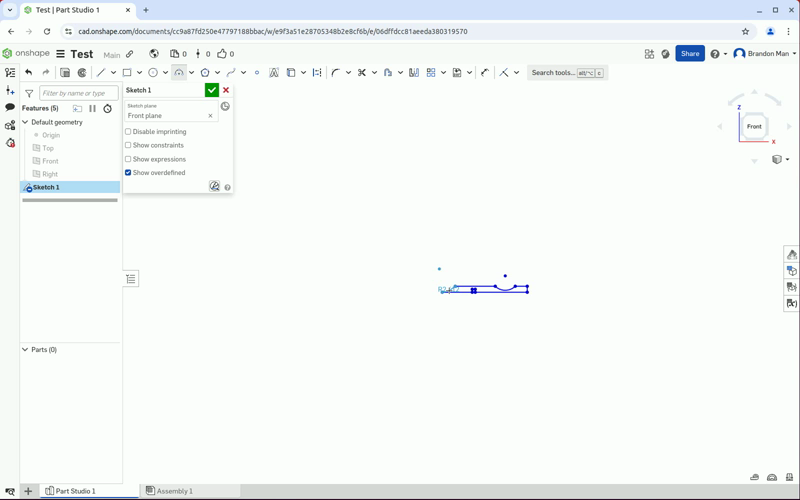
scroll(6)
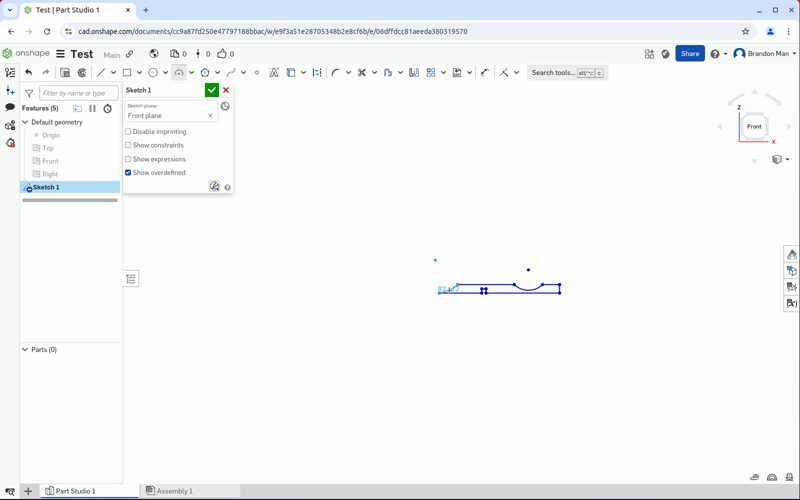
scroll(6)
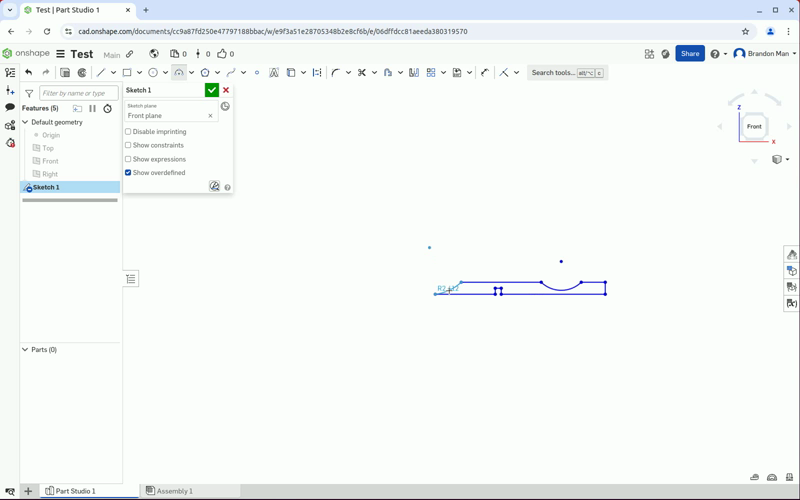
scroll(6)
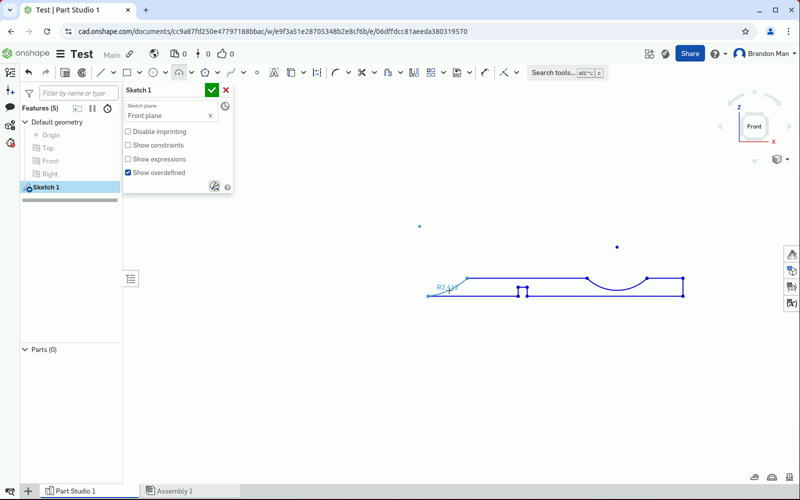
scroll(6)
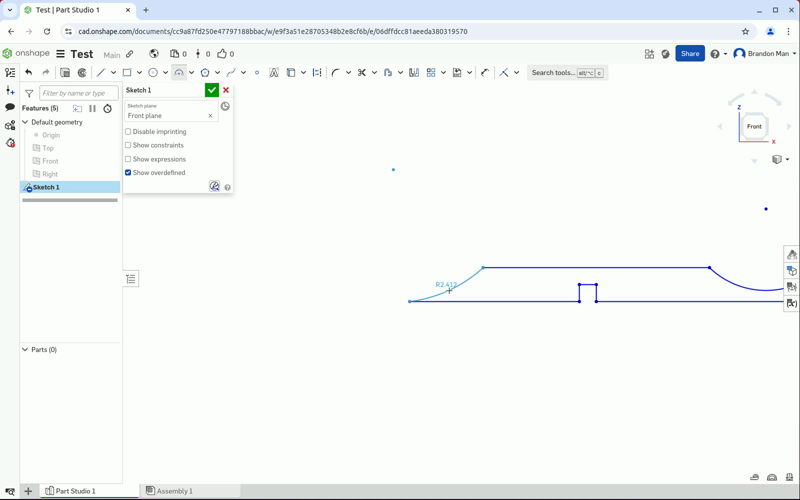
click(449, 290)
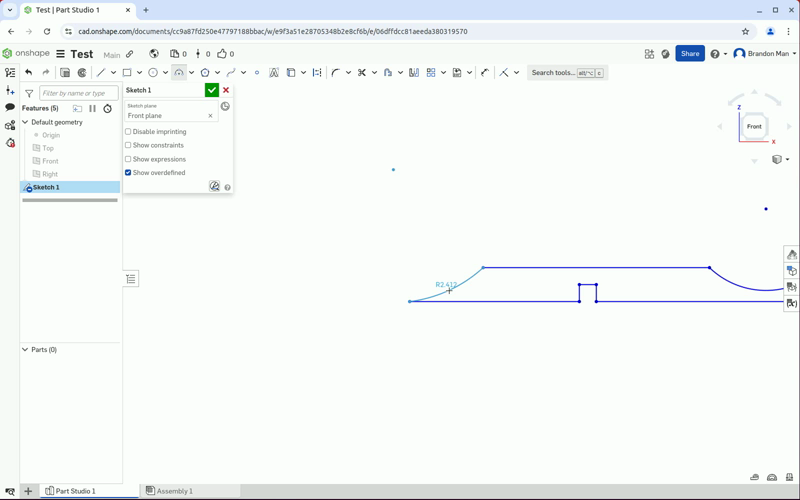
scroll(-6)
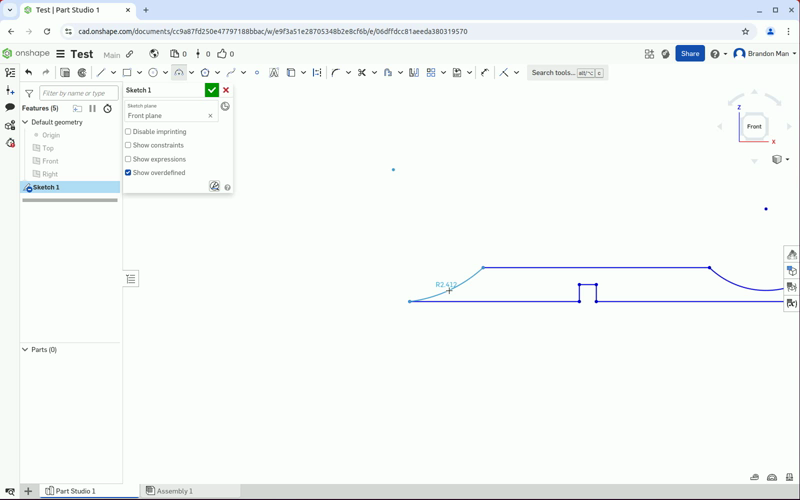
scroll(-6)
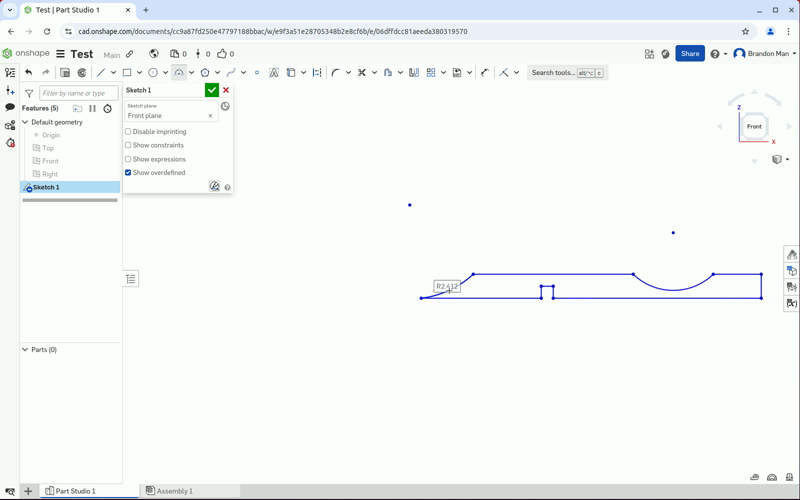
scroll(-6)
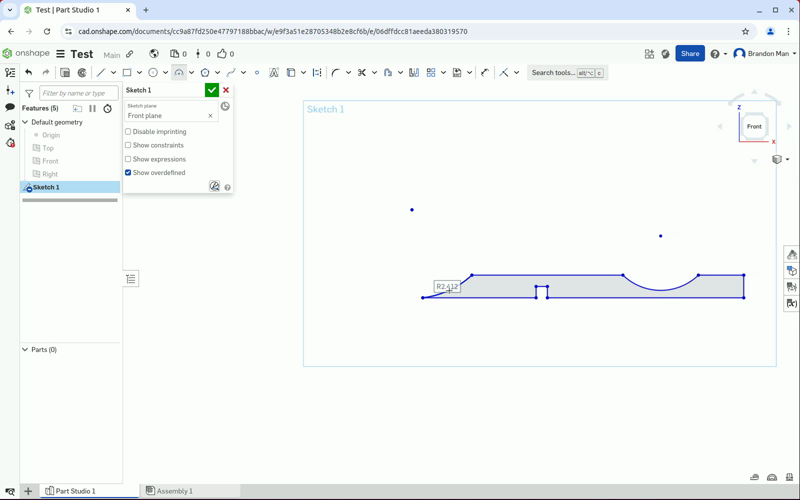
scroll(-6)
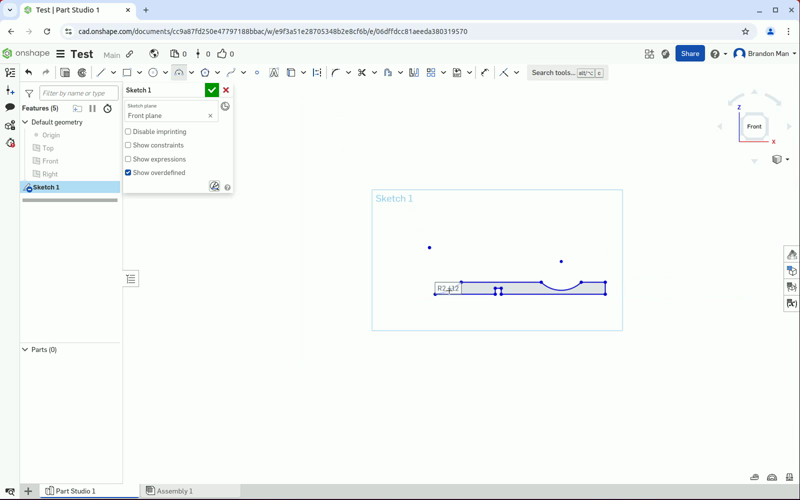
scroll(-6)
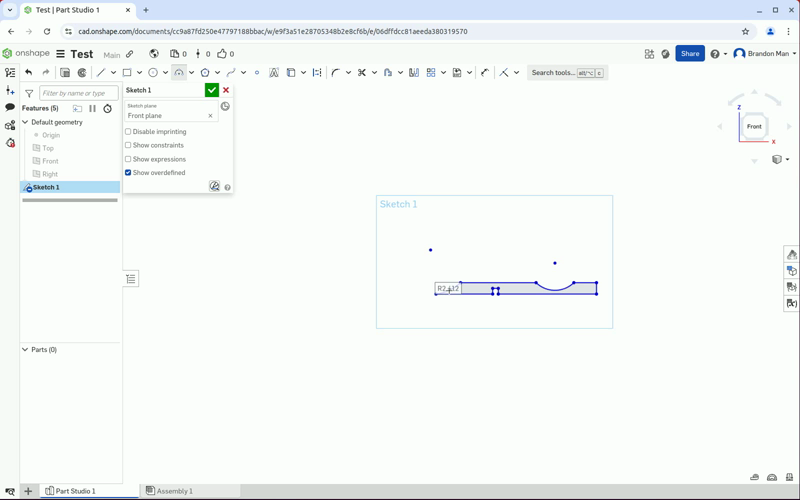
scroll(-6)
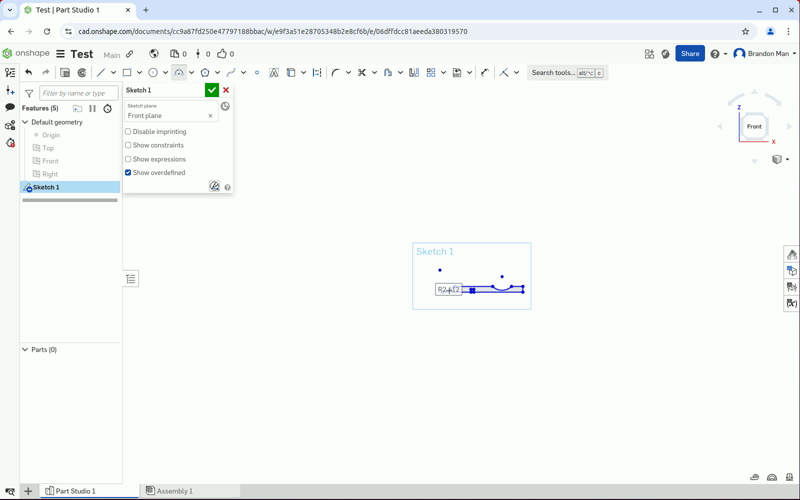
scroll(-6)
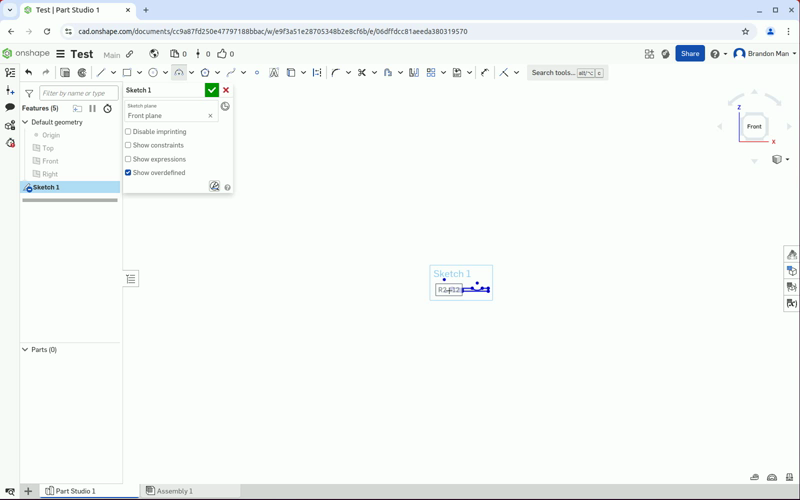
key_up(shift)
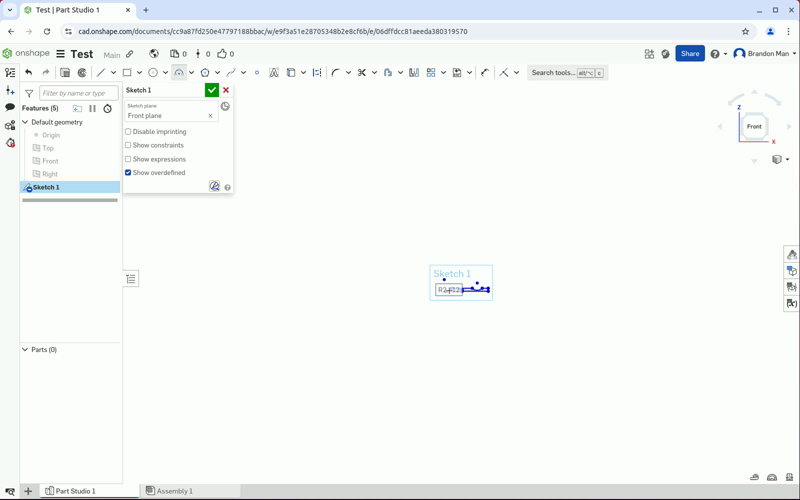
key(esc)
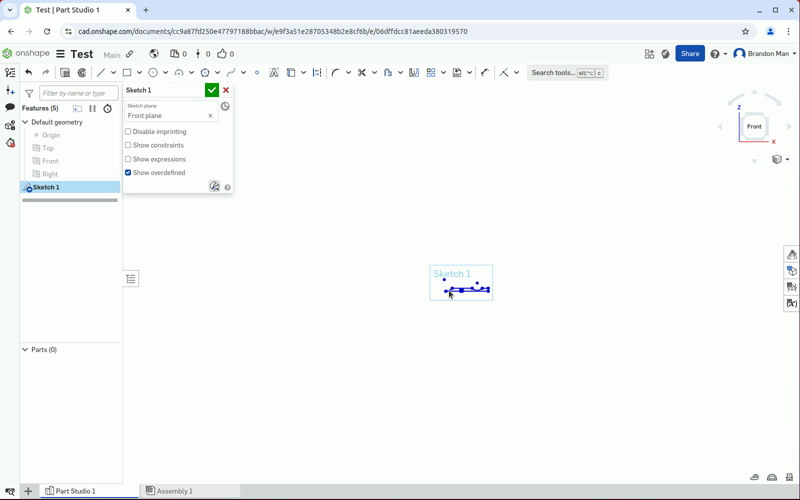
mouse_move(470, 289)
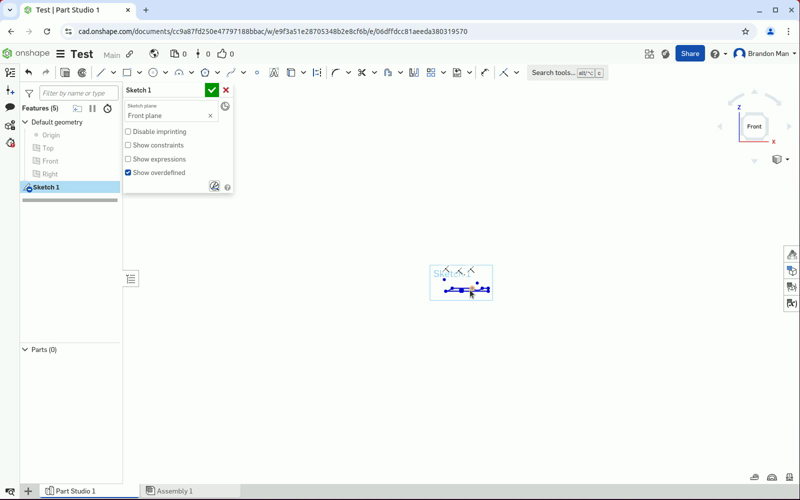
scroll(6)
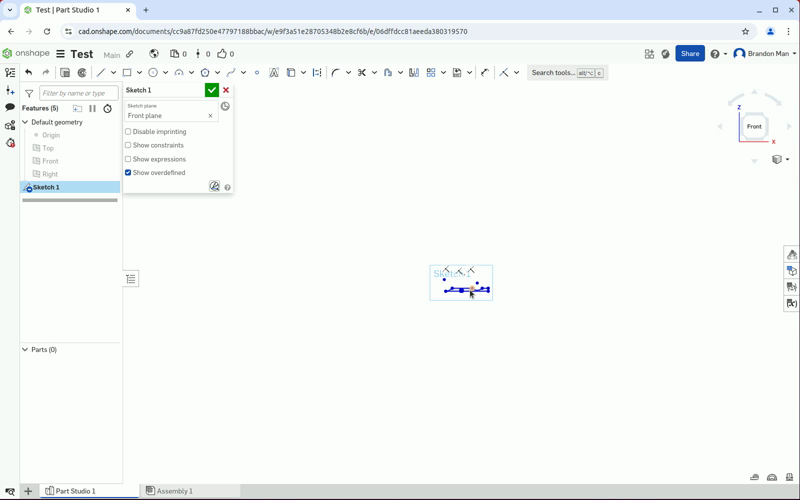
scroll(6)
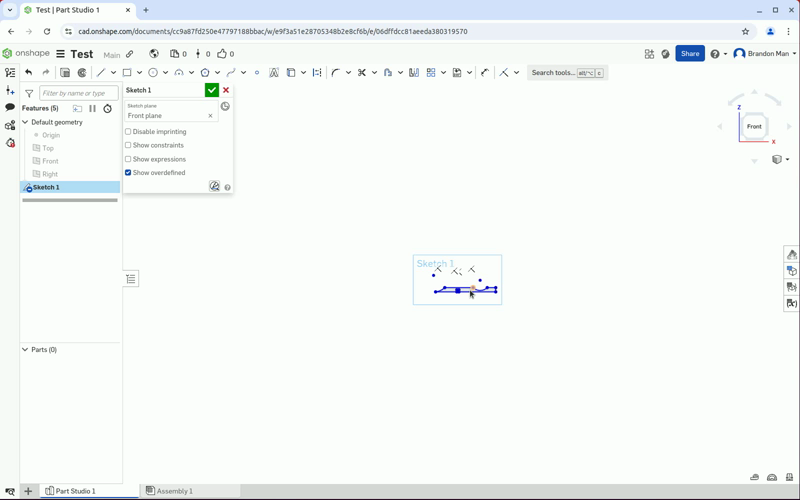
scroll(6)
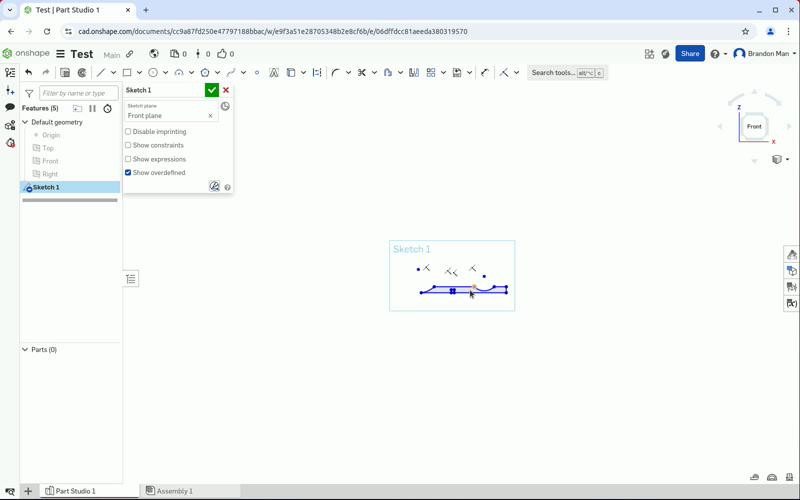
scroll(6)
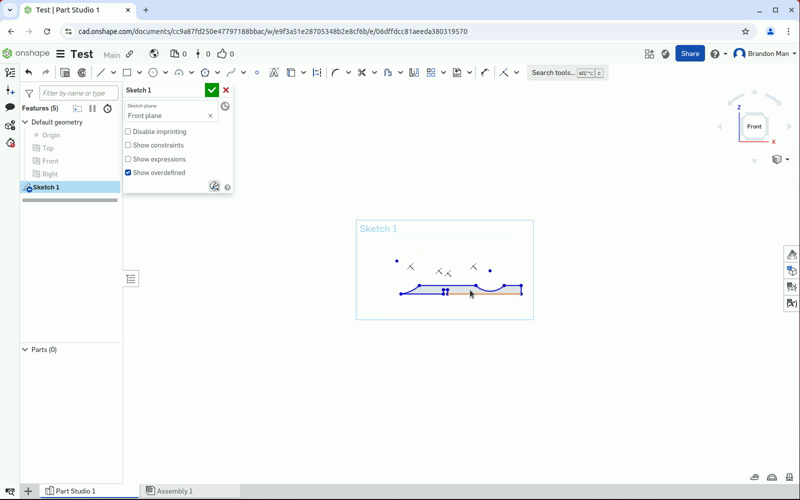
scroll(6)
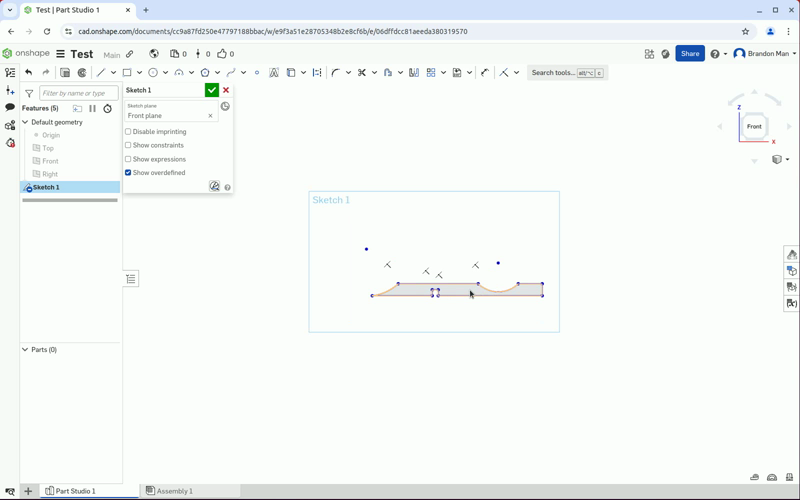
scroll(6)
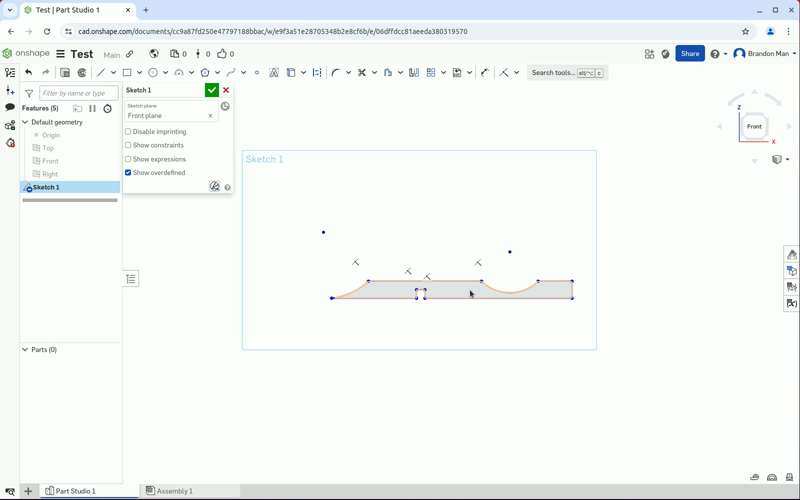
scroll(6)
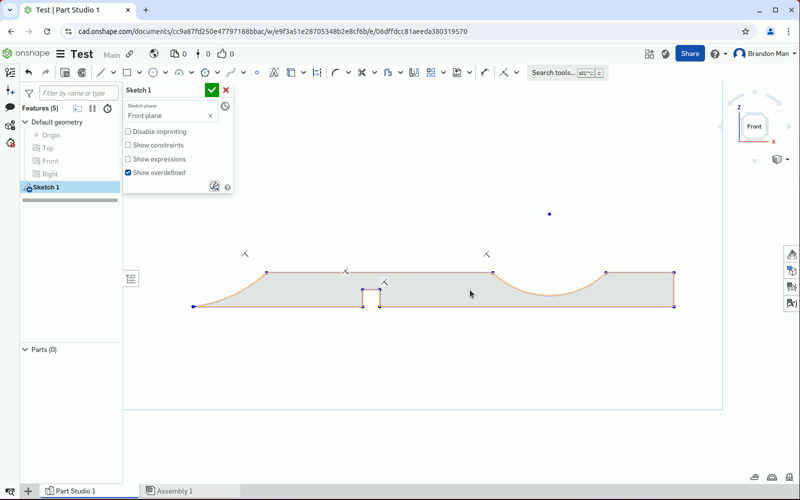
click(470, 289)
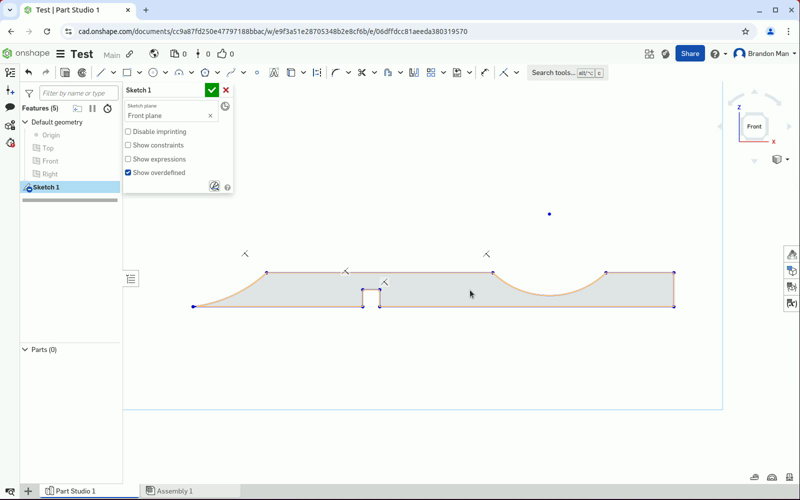
scroll(-6)
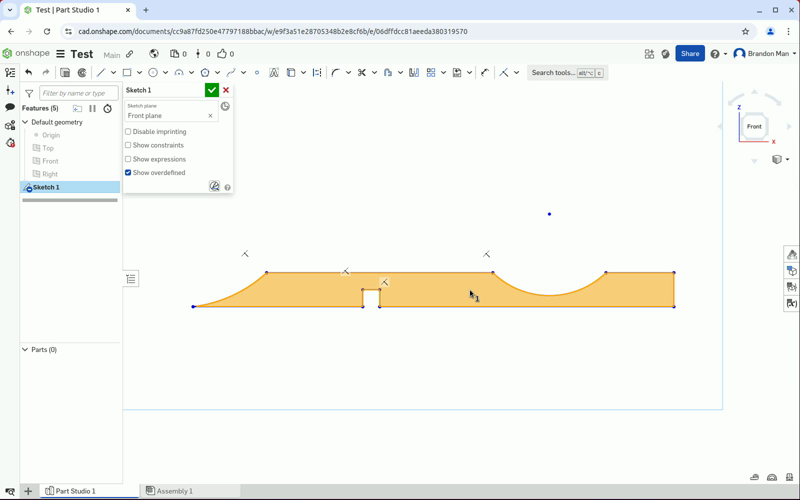
scroll(-6)
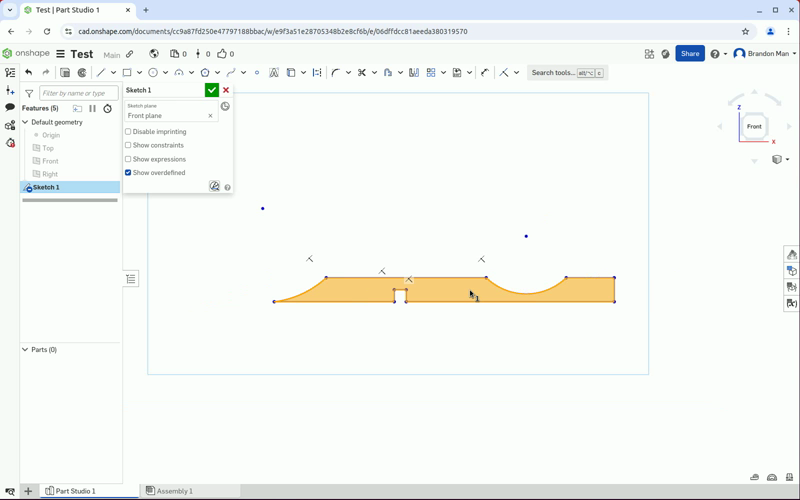
scroll(-6)
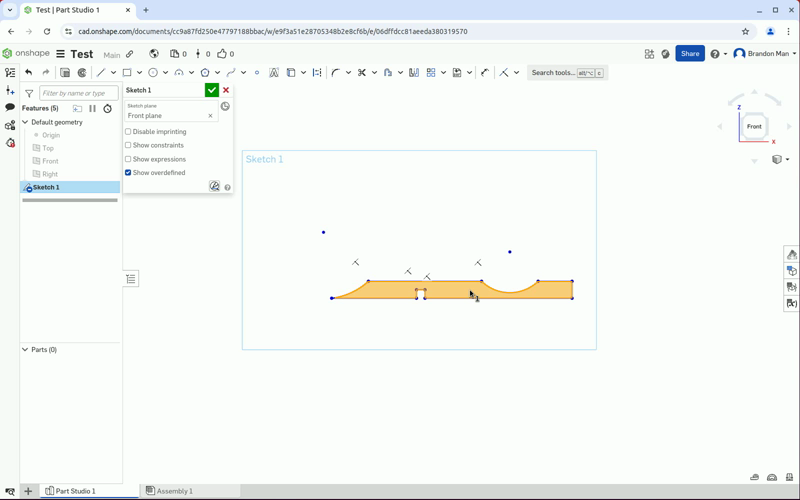
scroll(-6)
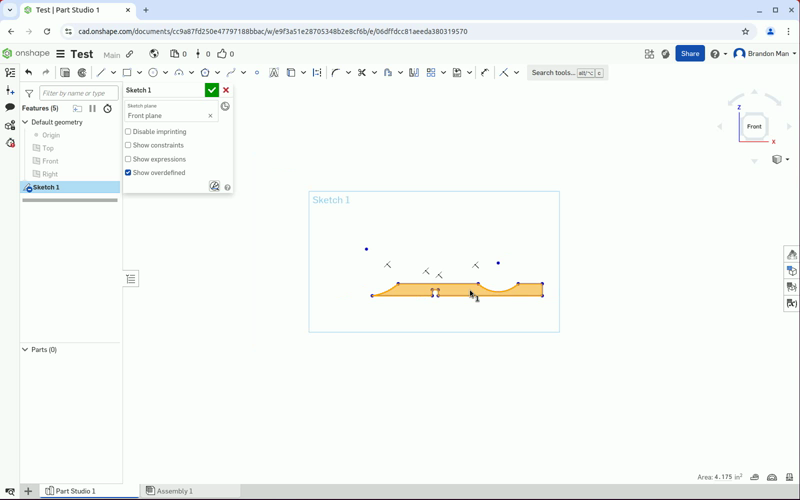
scroll(-6)
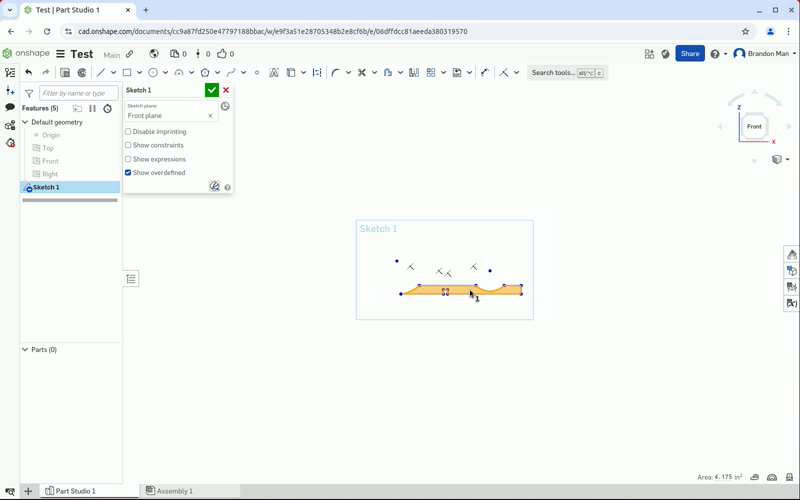
scroll(-6)
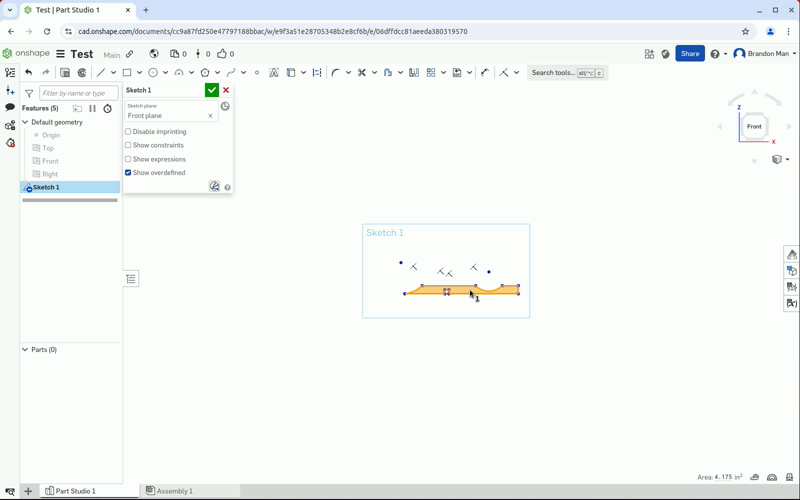
scroll(-6)
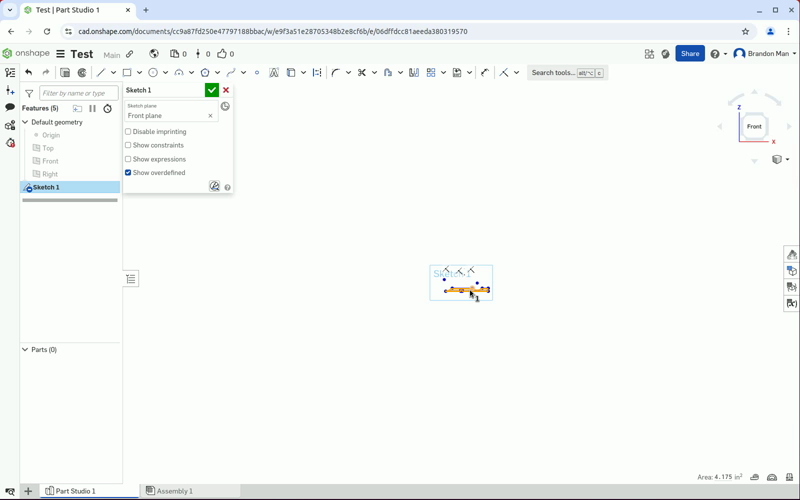
mouse_move(73, 352)
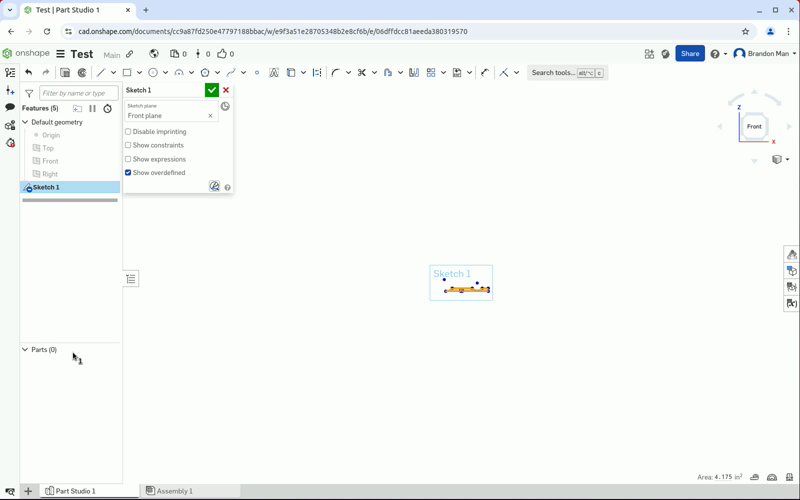
key(shift+y)
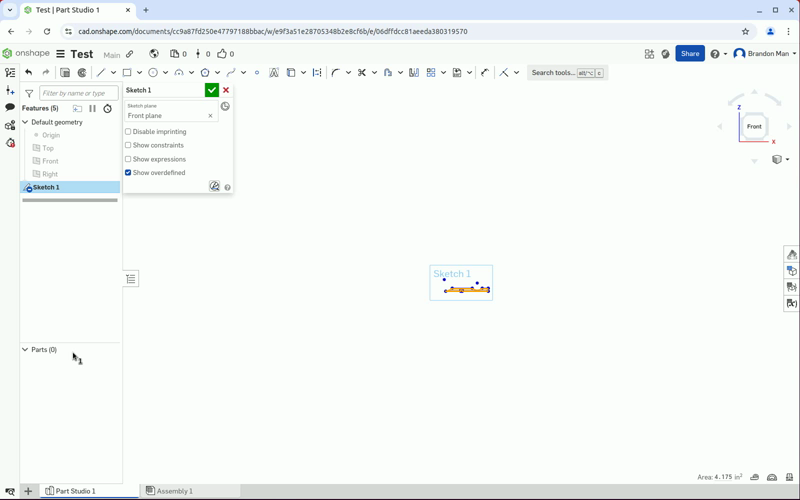
key(shift+e)
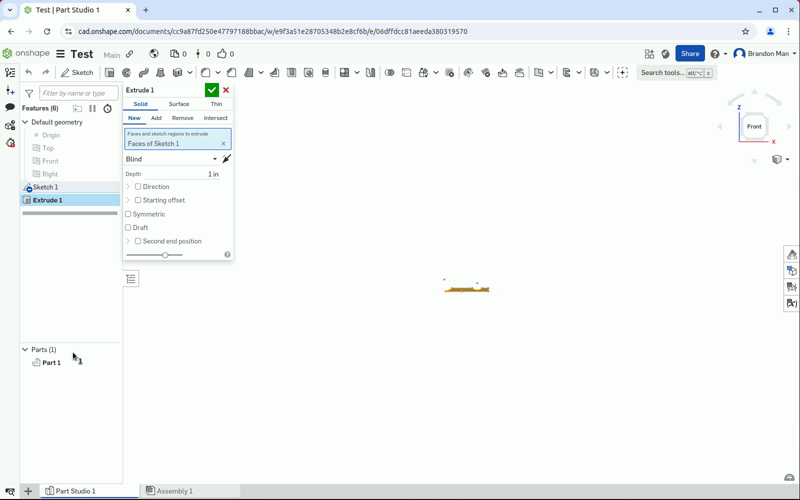
mouse_move(143, 106)
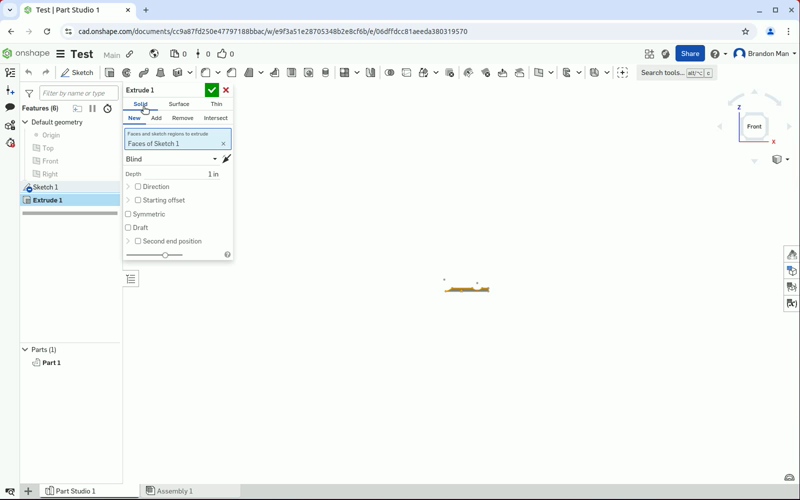
click(143, 106)
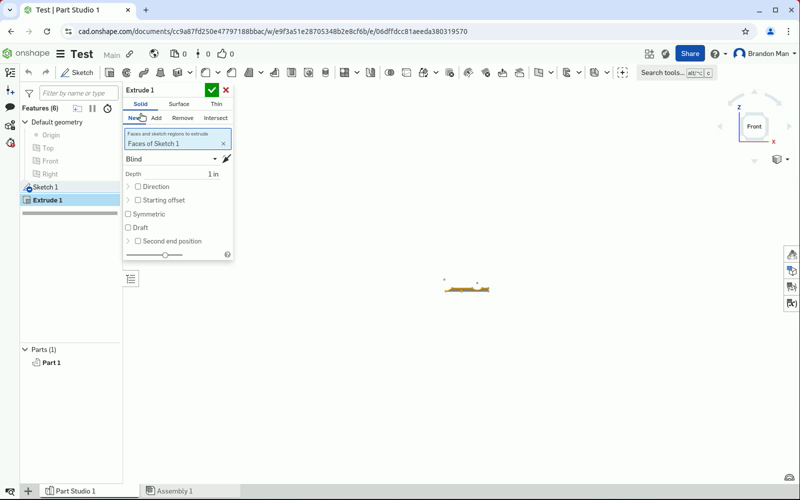
mouse_move(137, 120)
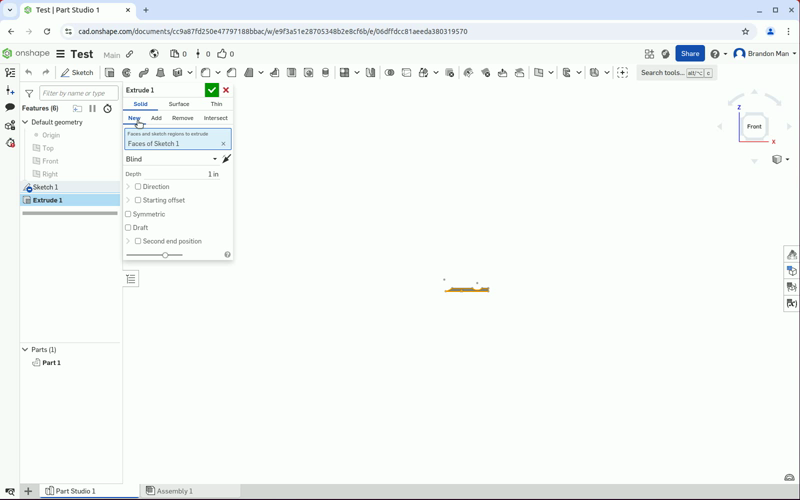
click(137, 120)
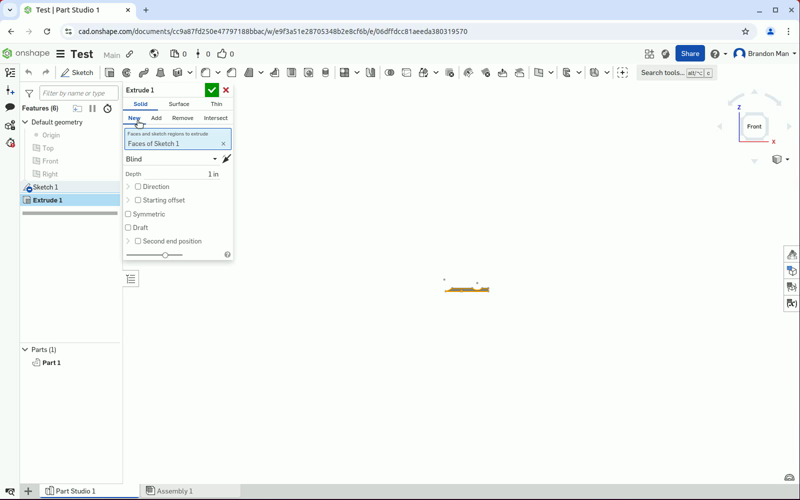
key(tab, 4)
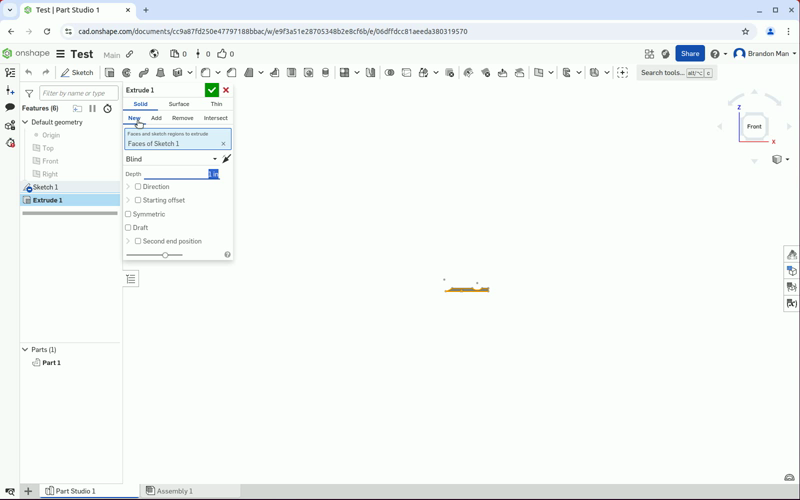
text(0.241)
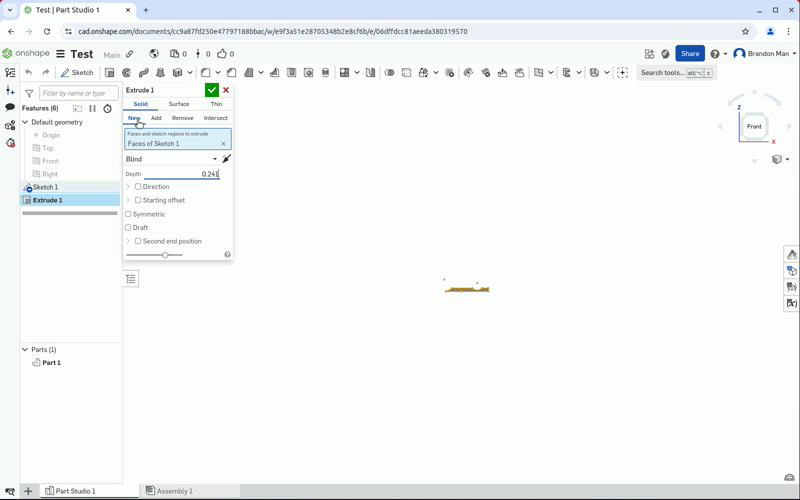
key(enter)
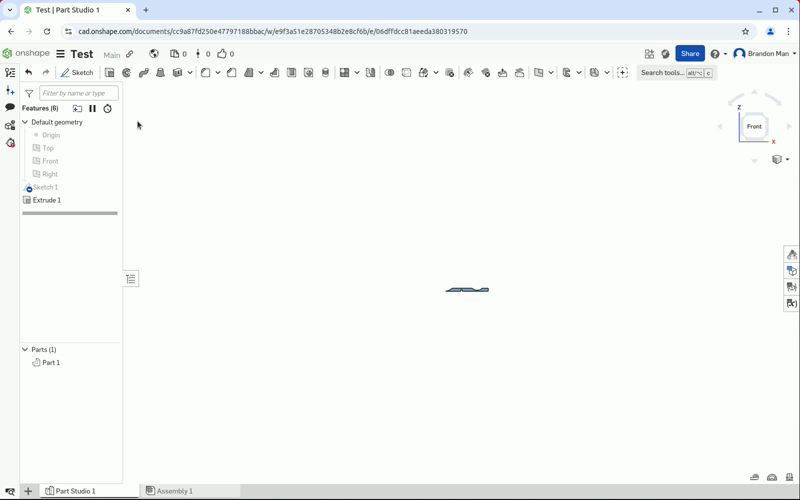
key(shift+h)
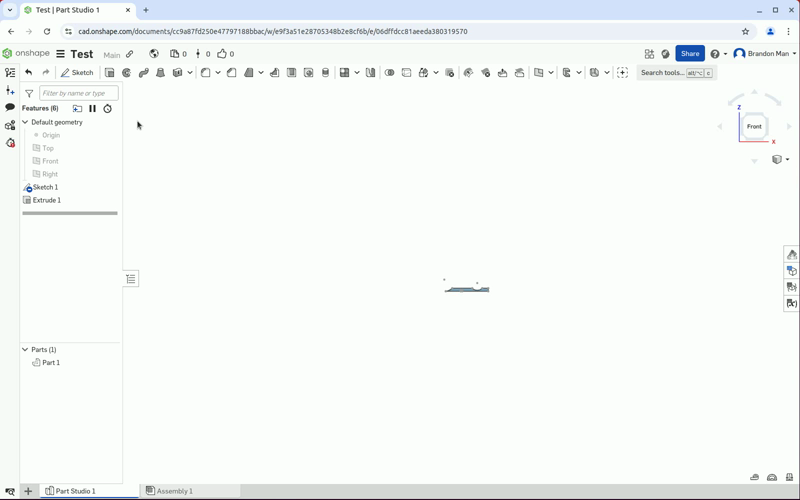
key(shift+h)
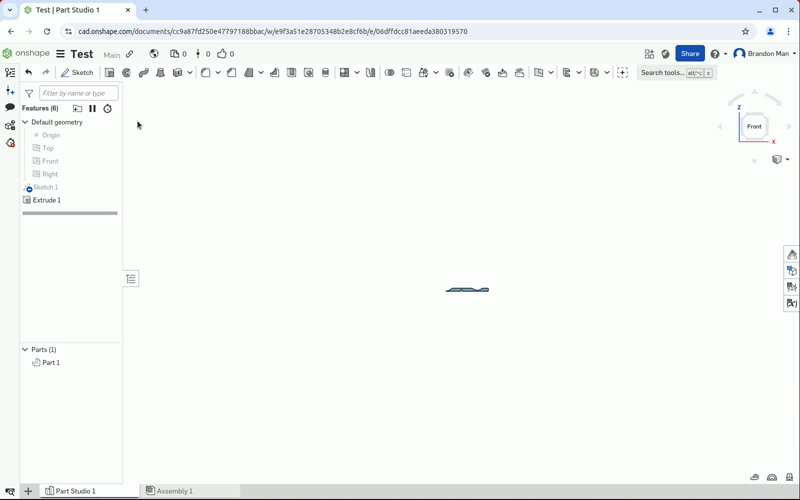
mouse_move(73, 189)
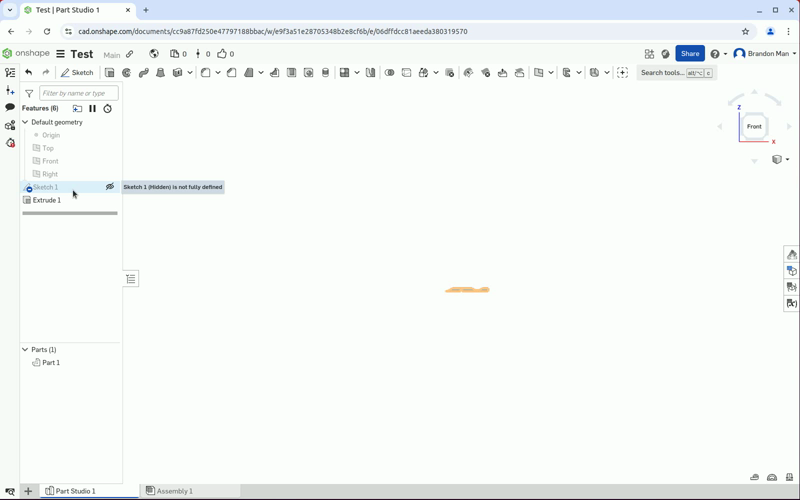
click(73, 189)
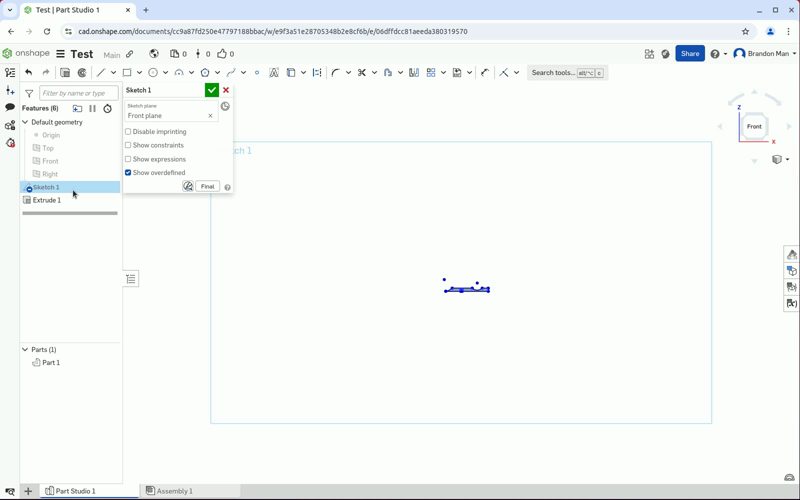
mouse_move(229, 92)
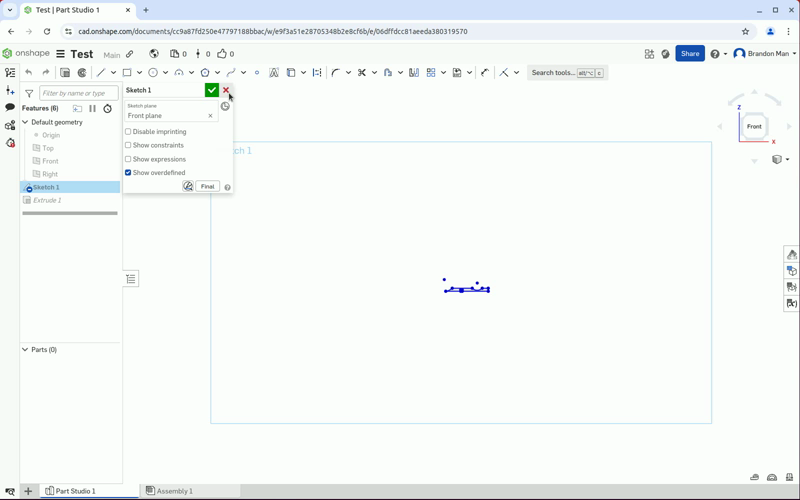
click(229, 92)
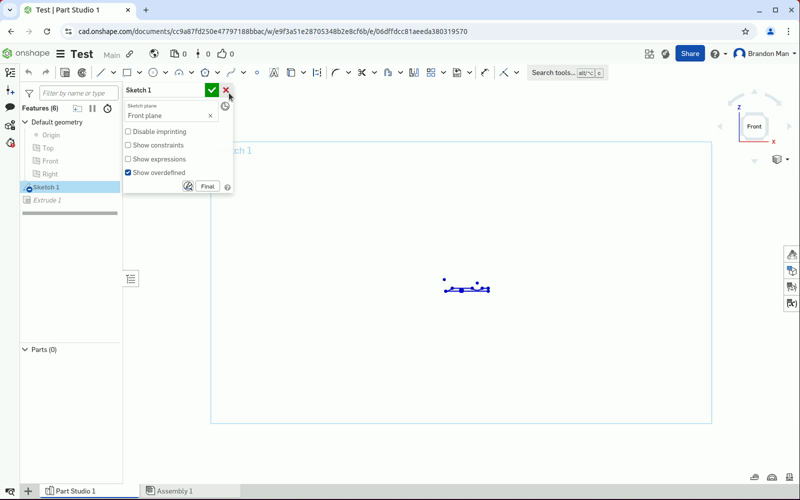
key(shift+s)
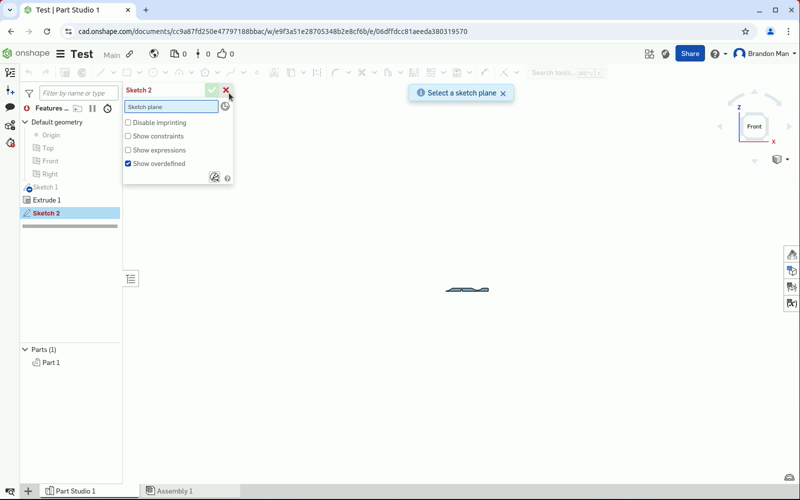
mouse_move(73, 163)
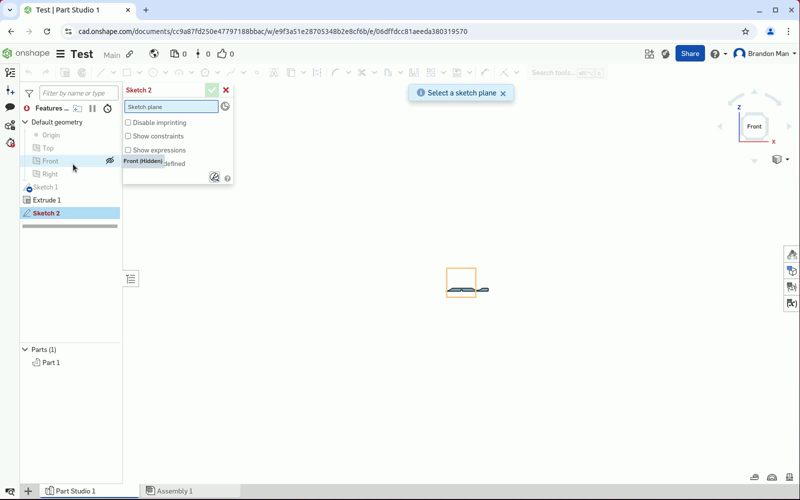
click(73, 163)
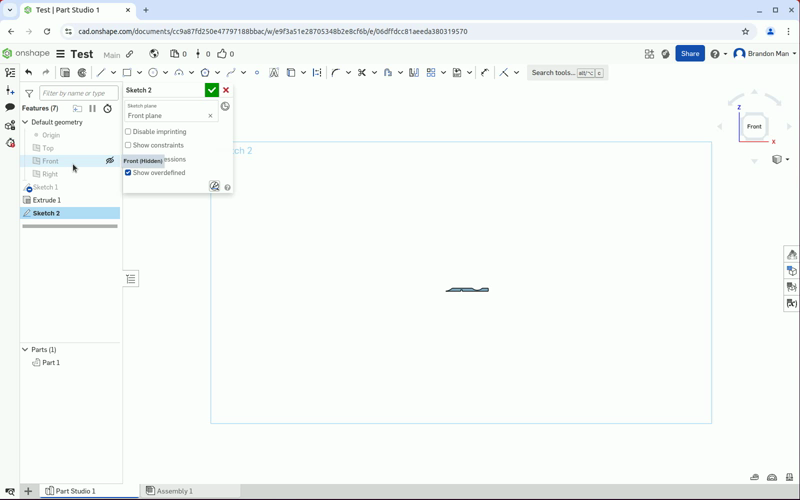
mouse_move(73, 352)
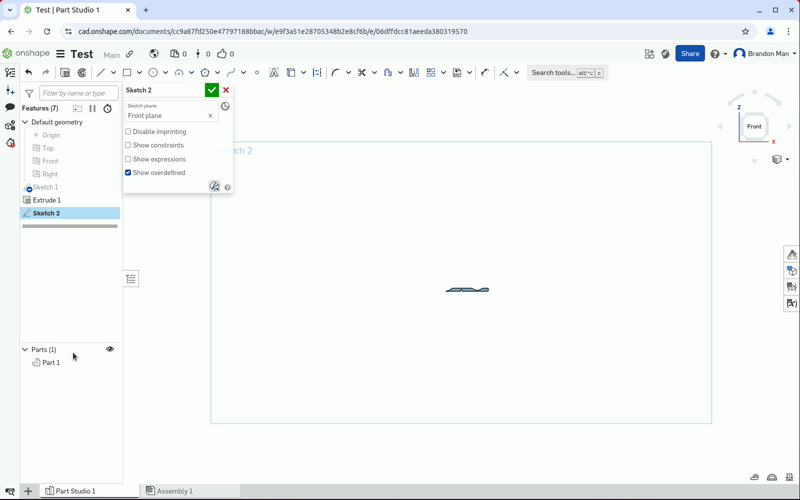
key(y)
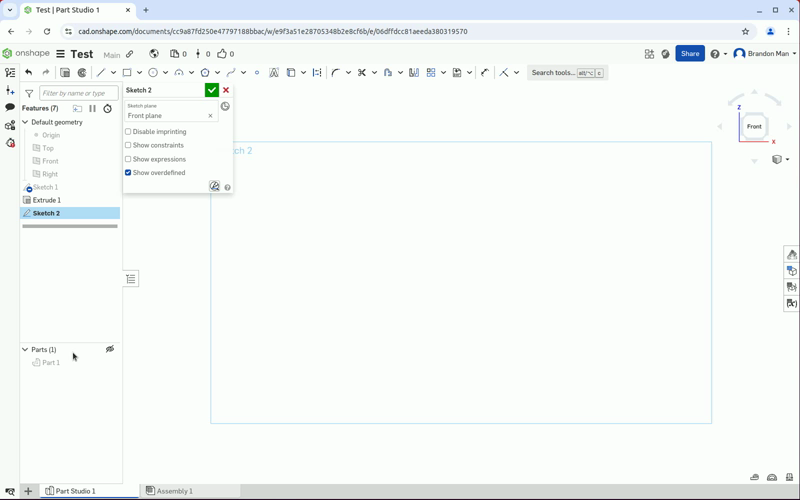
key(l)
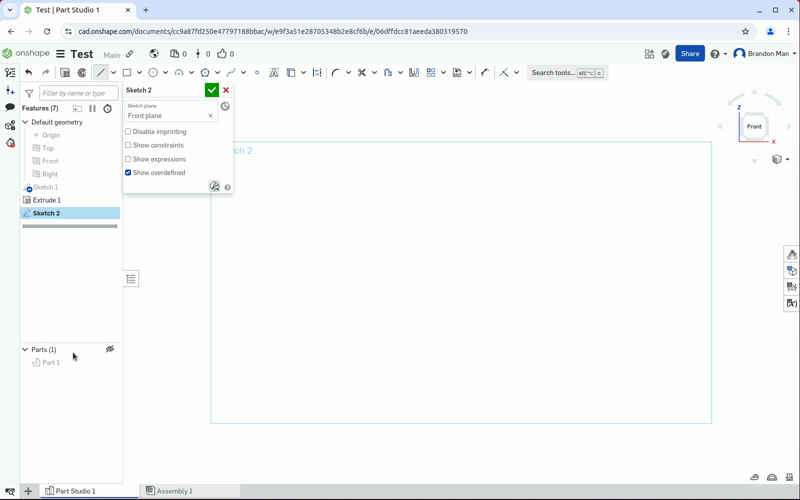
key_down(shift)
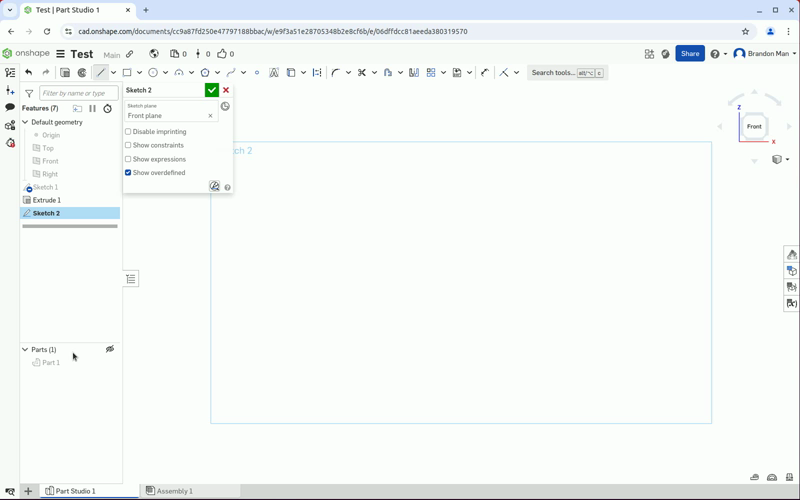
mouse_move(434, 291)
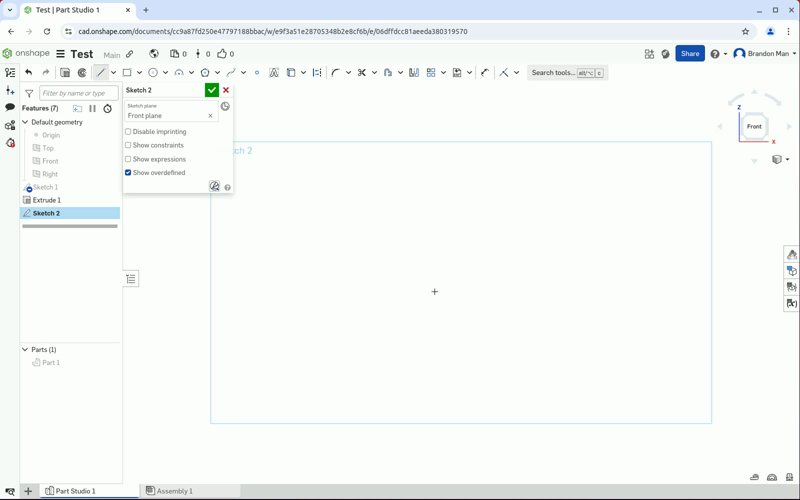
click(434, 291)
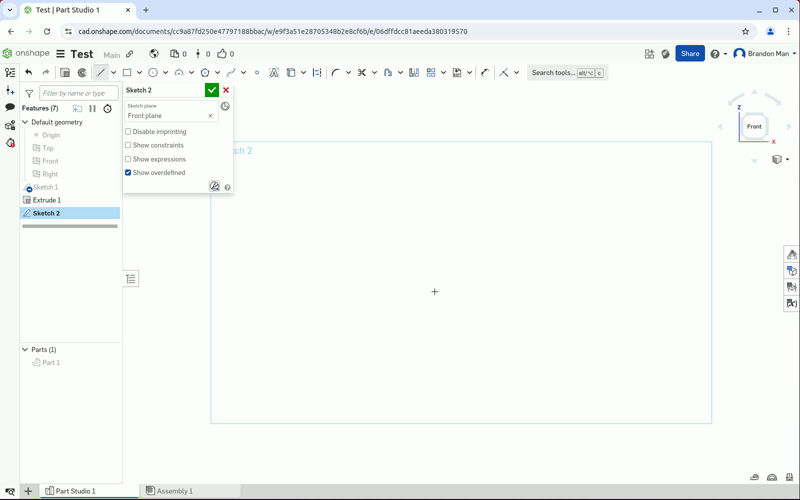
key_up(shift)
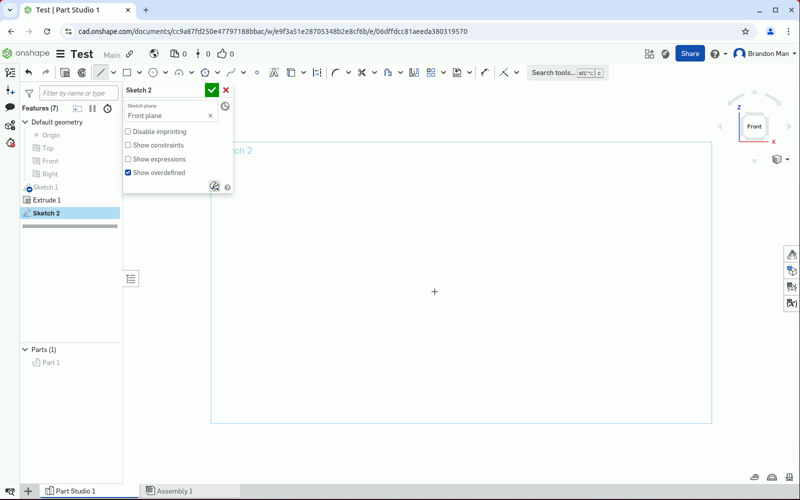
key_down(shift)
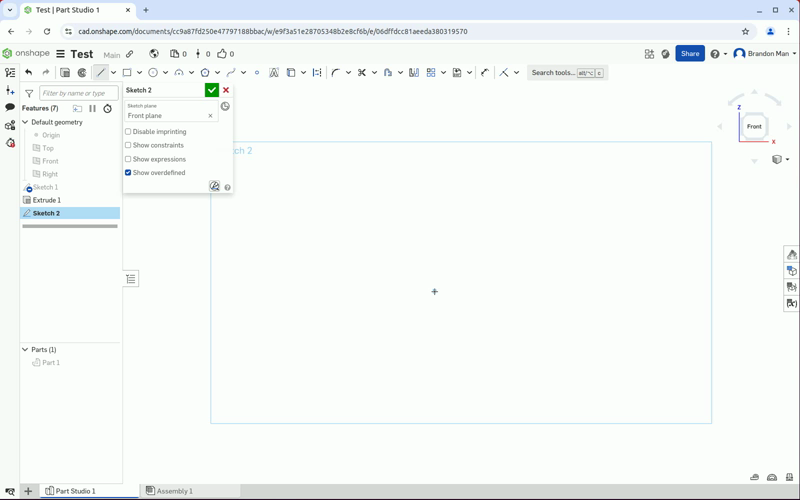
mouse_move(464, 291)
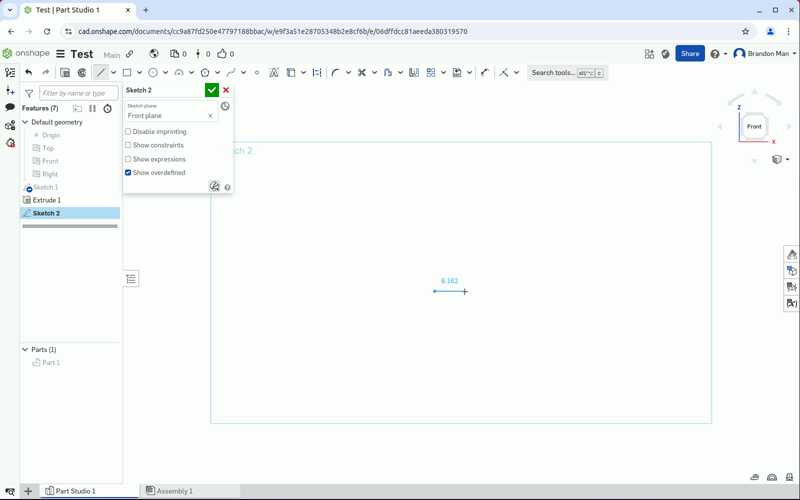
mouse_move(446, 291)
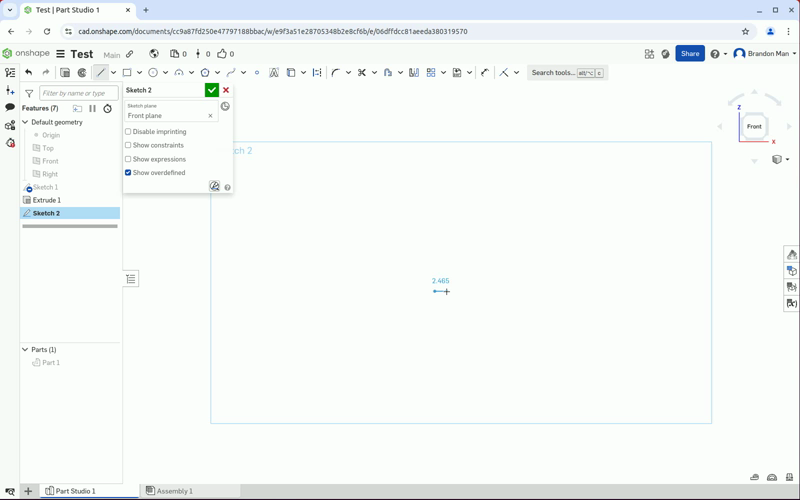
click(446, 291)
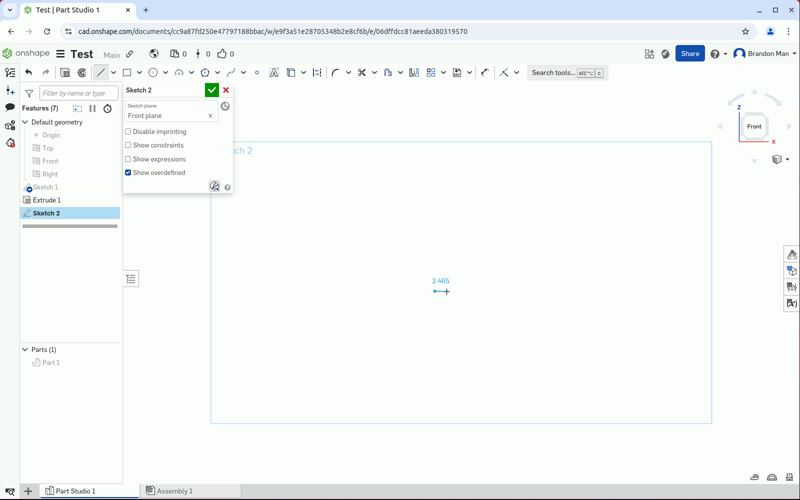
key_up(shift)
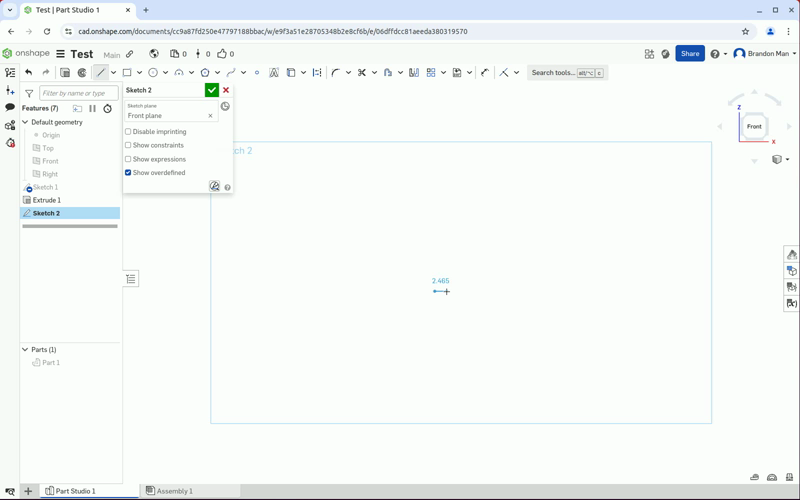
key(esc)
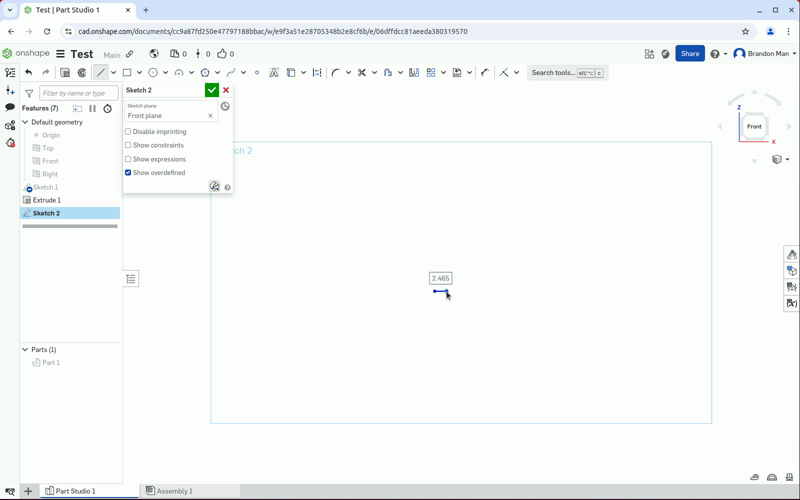
key(a)
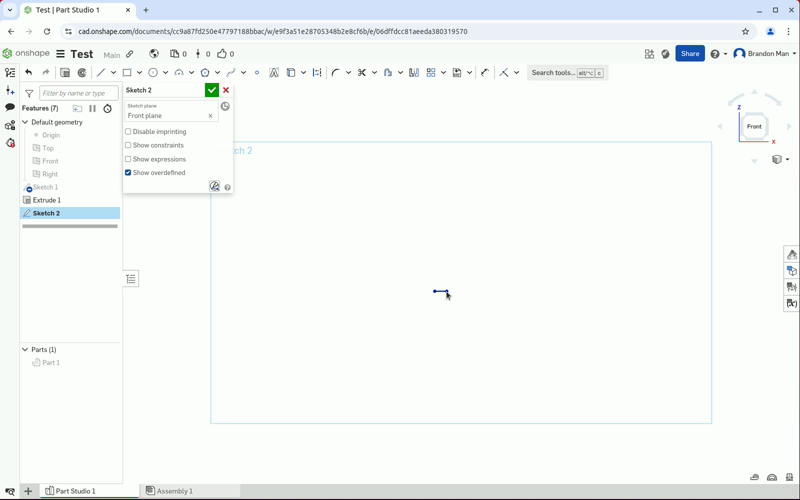
mouse_move(446, 291)
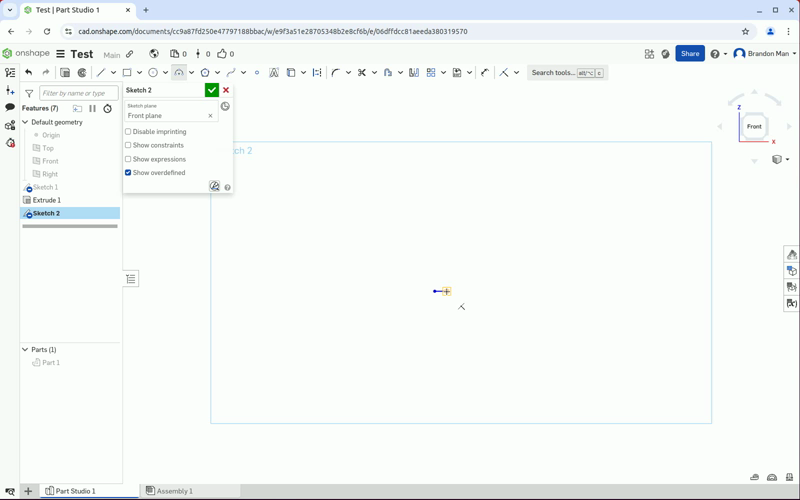
click(446, 291)
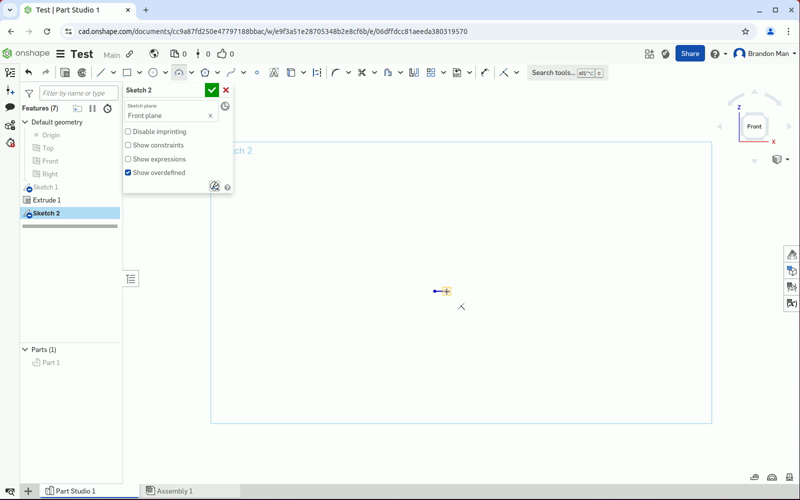
key_down(shift)
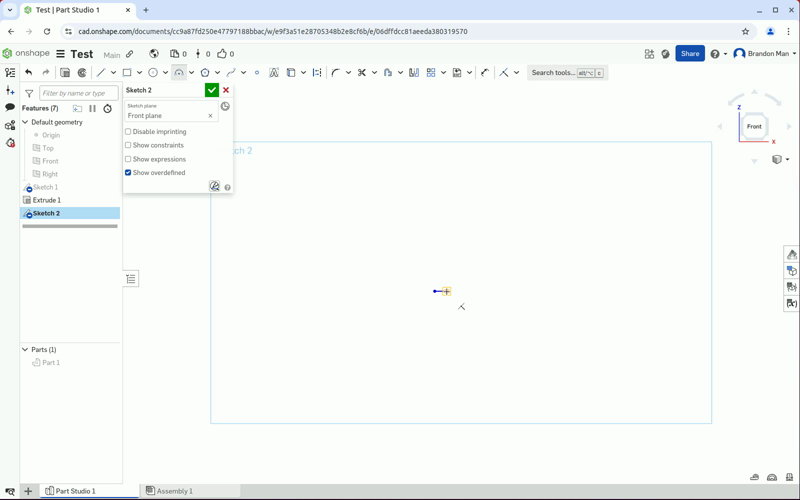
mouse_move(439, 288)
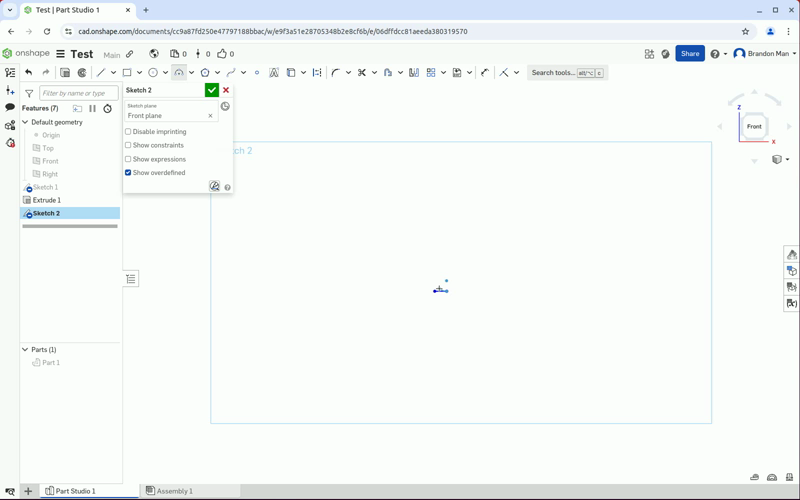
click(439, 288)
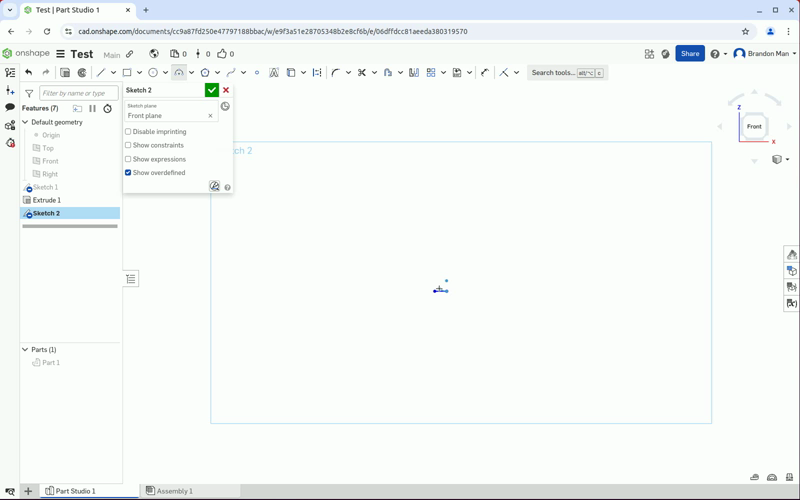
mouse_move(442, 290)
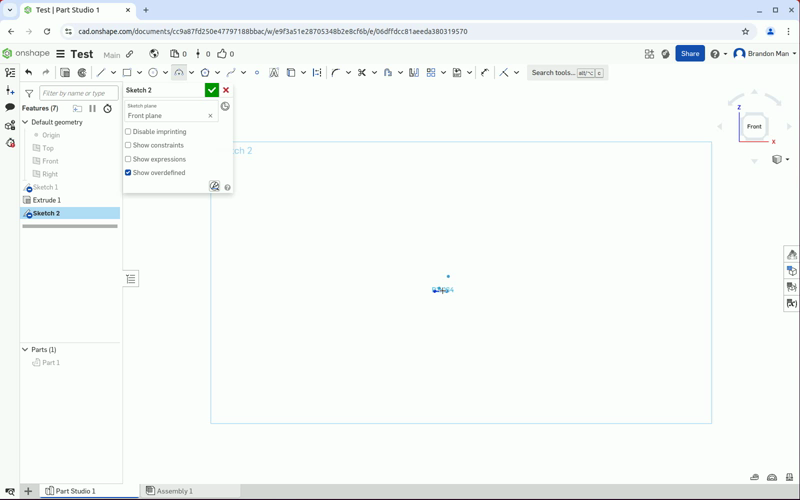
scroll(6)
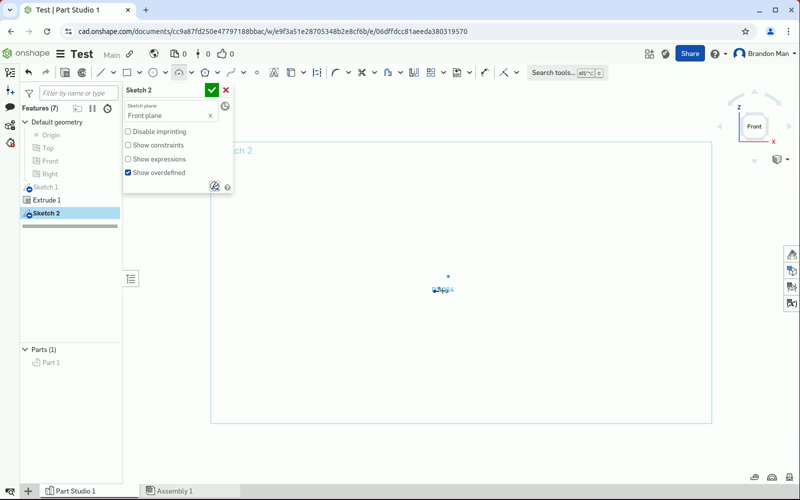
scroll(6)
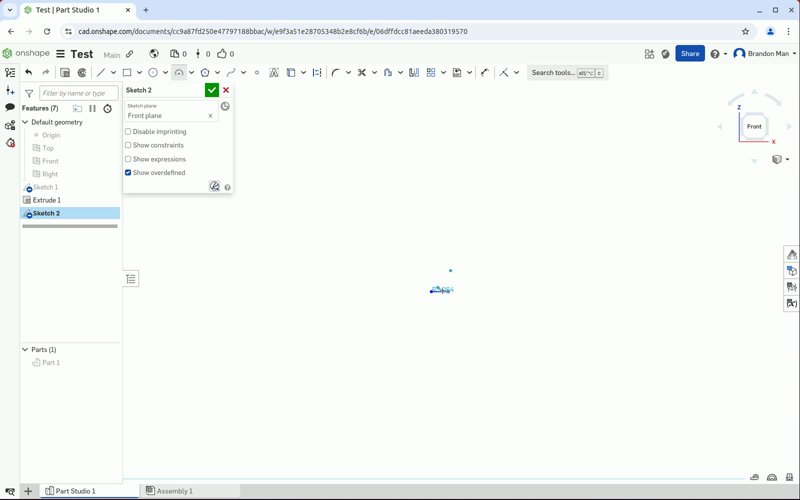
scroll(6)
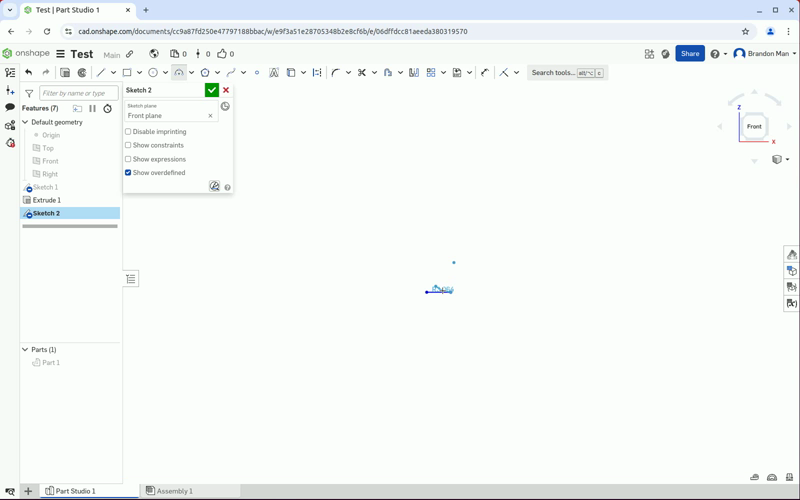
scroll(6)
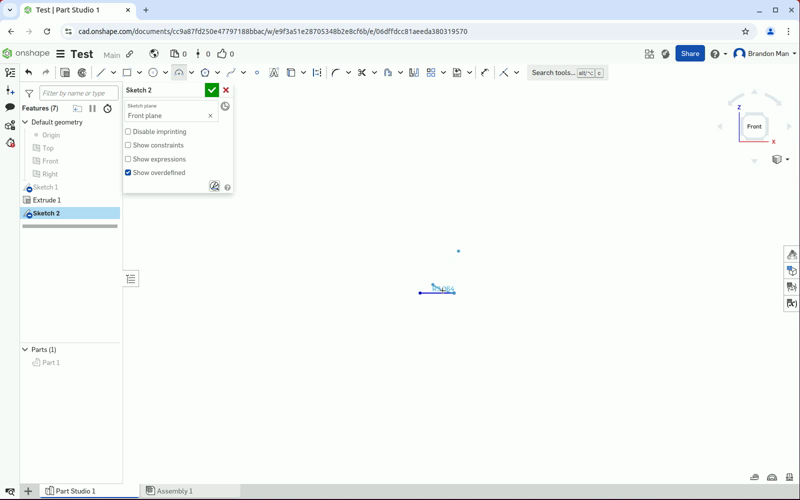
scroll(6)
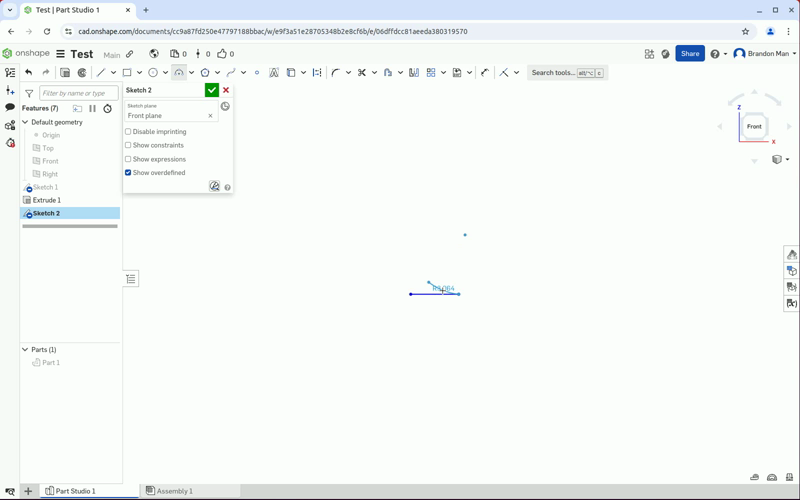
scroll(6)
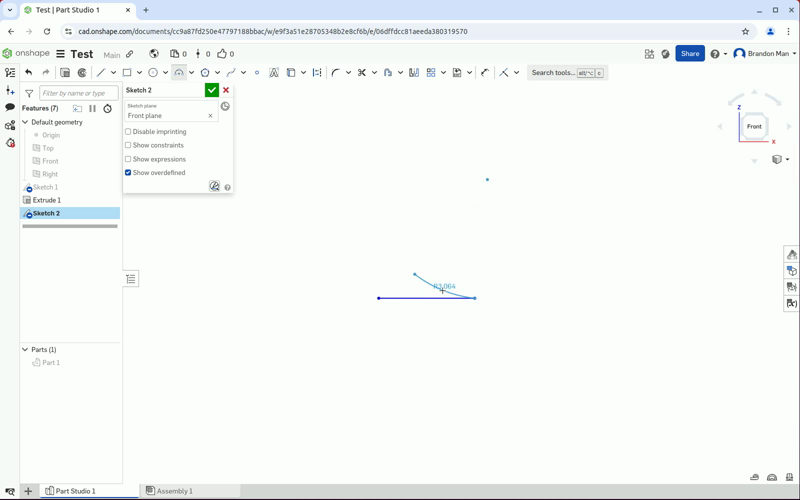
scroll(6)
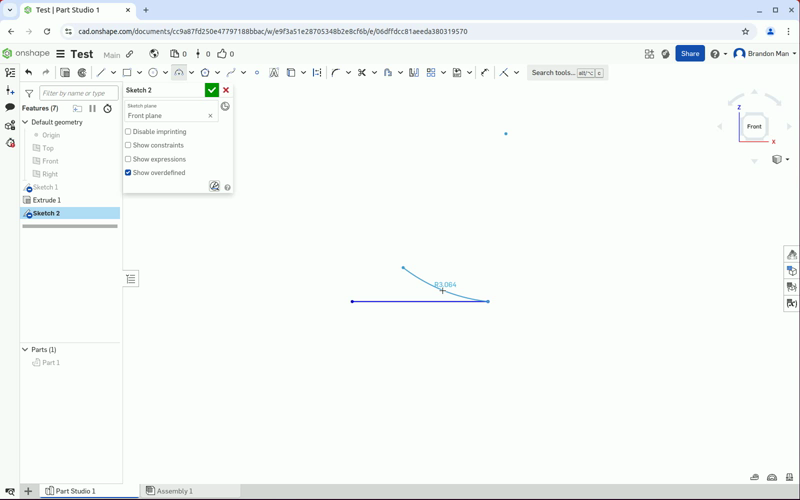
click(442, 290)
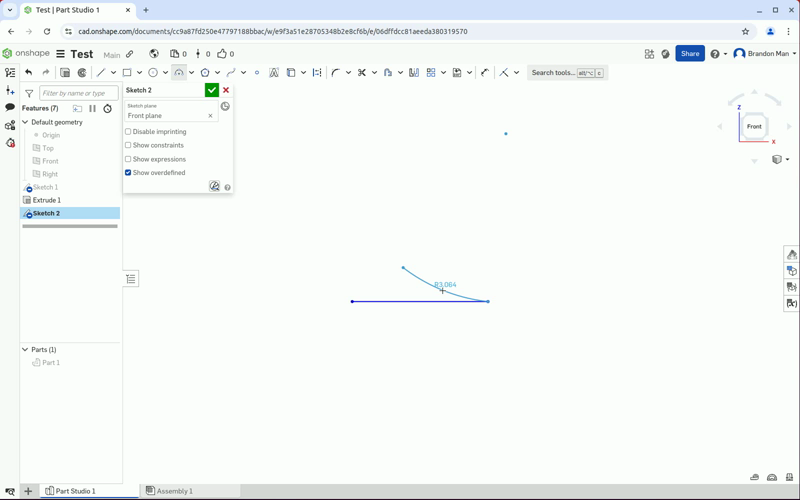
scroll(-6)
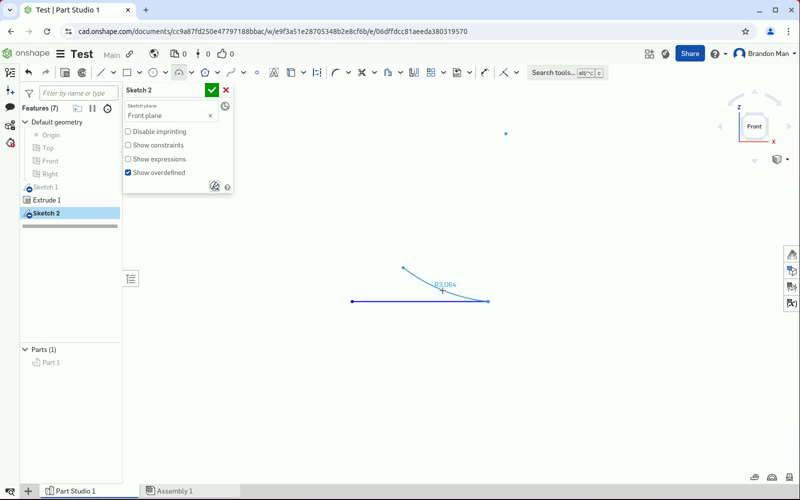
scroll(-6)
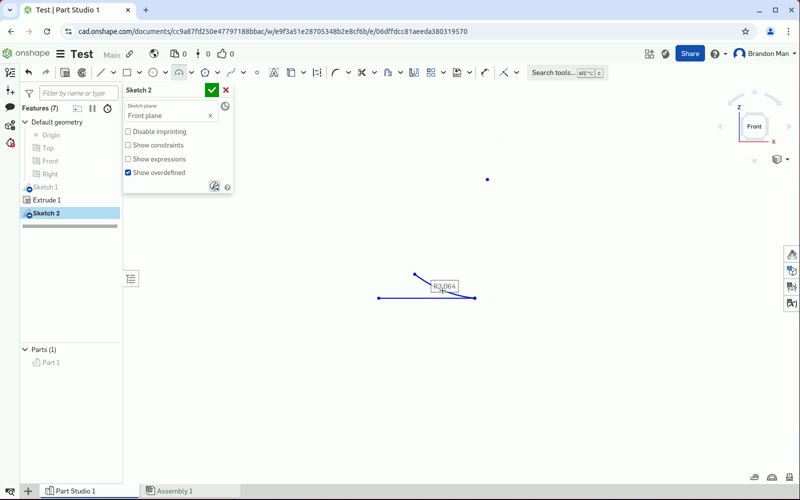
scroll(-6)
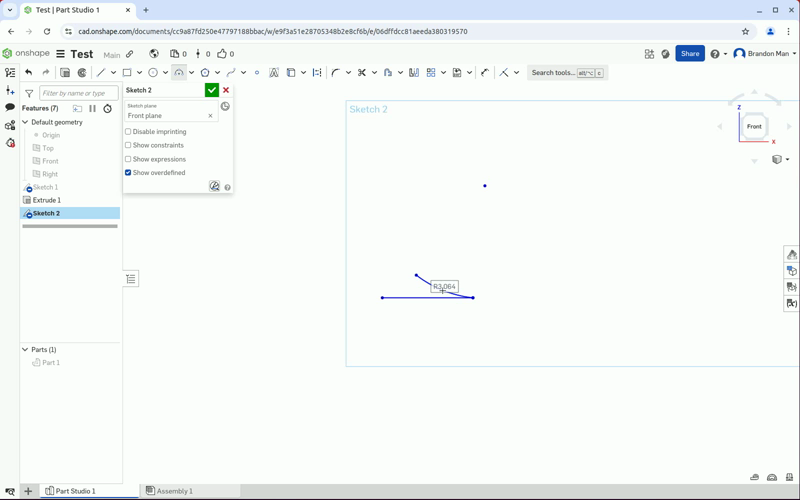
scroll(-6)
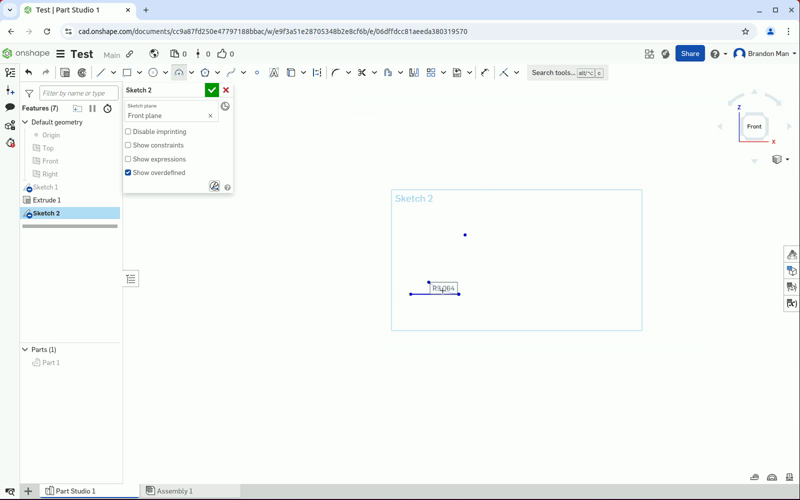
scroll(-6)
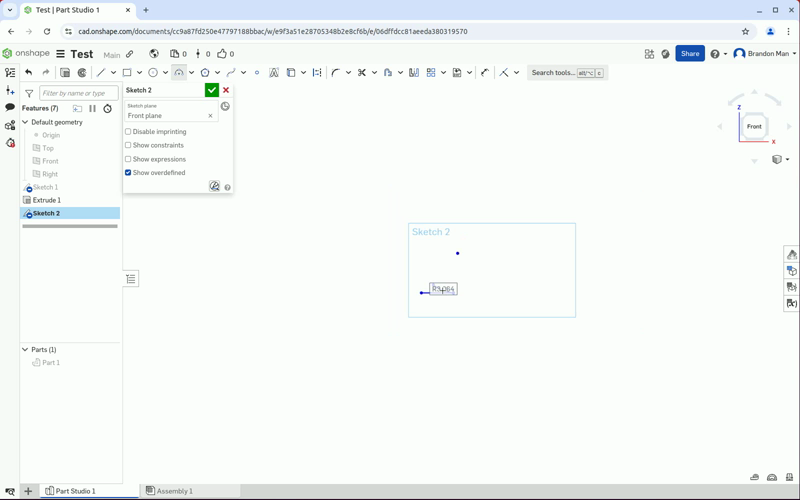
scroll(-6)
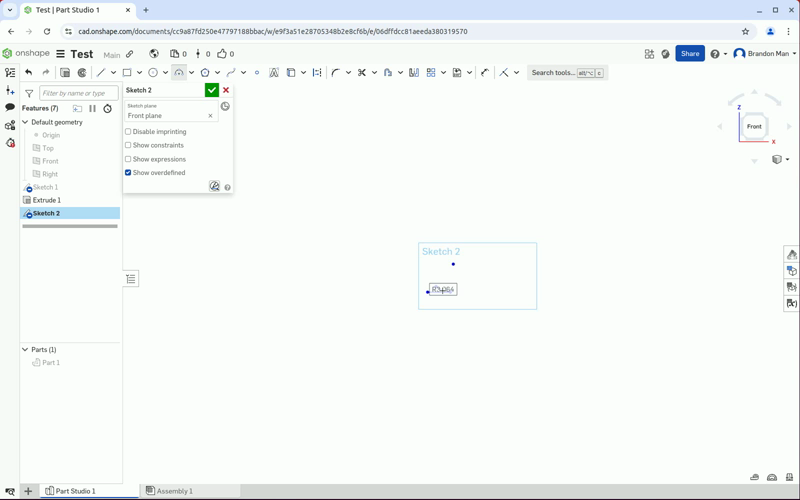
scroll(-6)
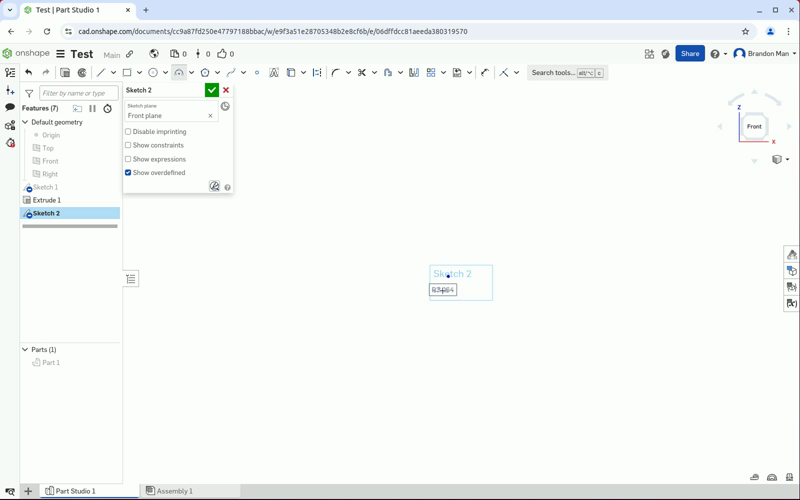
key_up(shift)
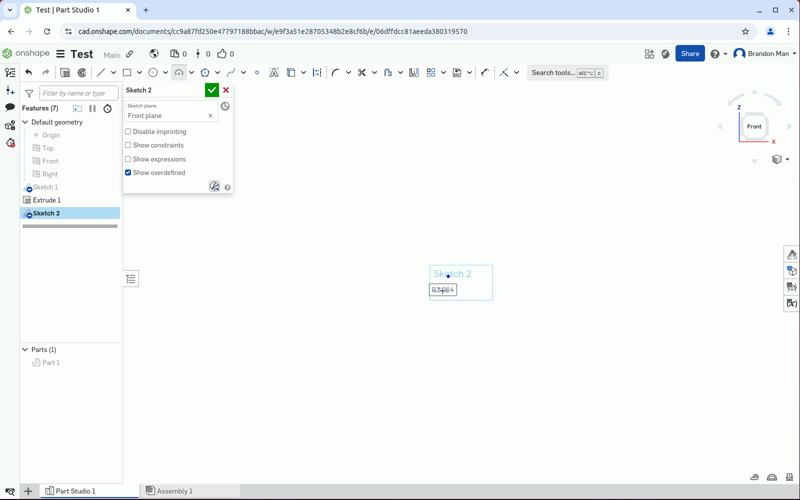
key(esc)
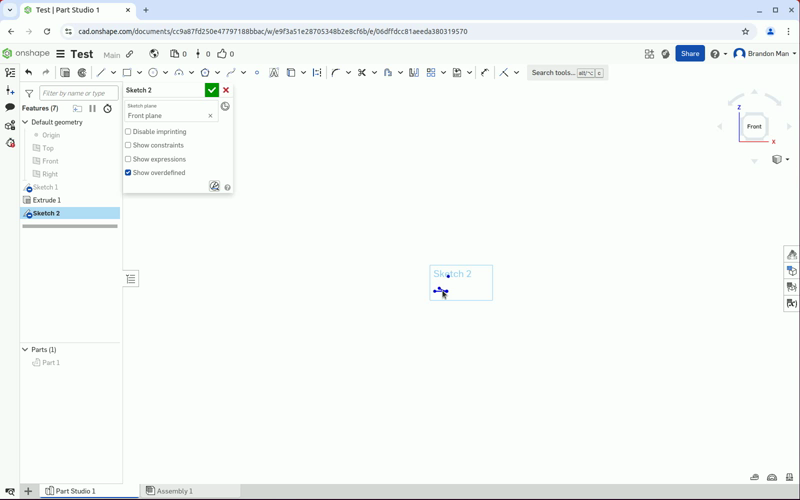
key(l)
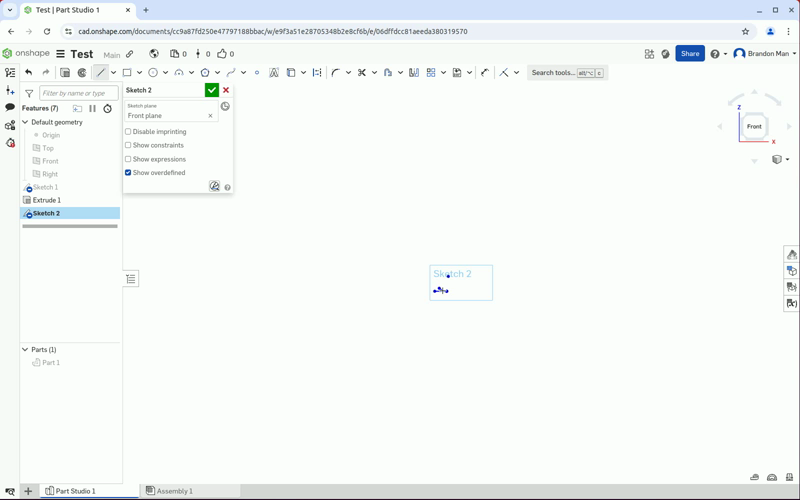
mouse_move(439, 288)
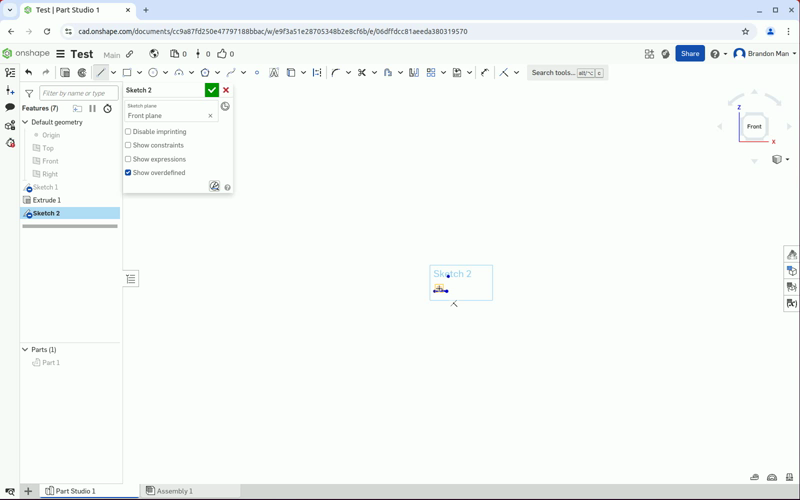
scroll(6)
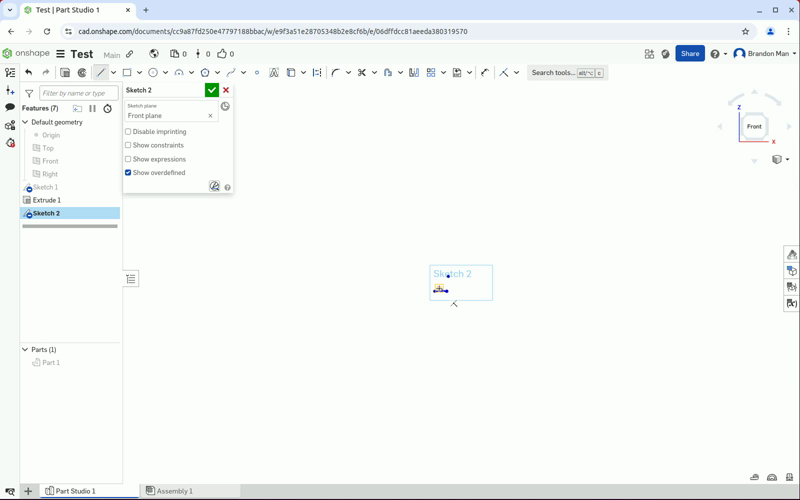
scroll(6)
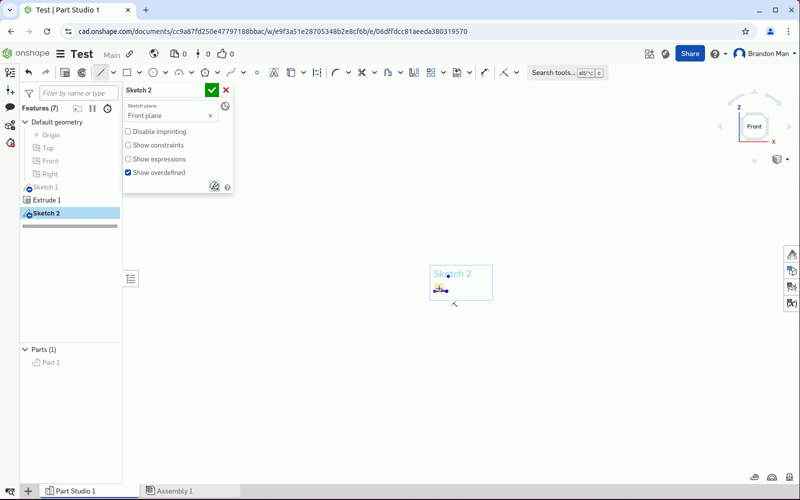
scroll(6)
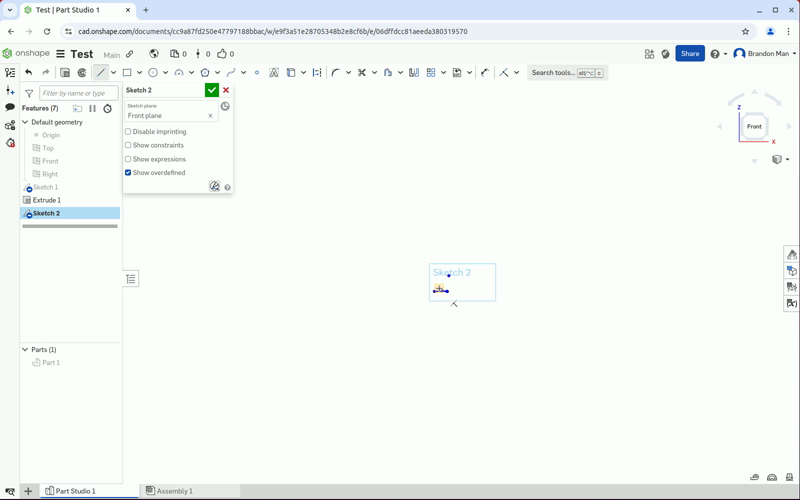
scroll(6)
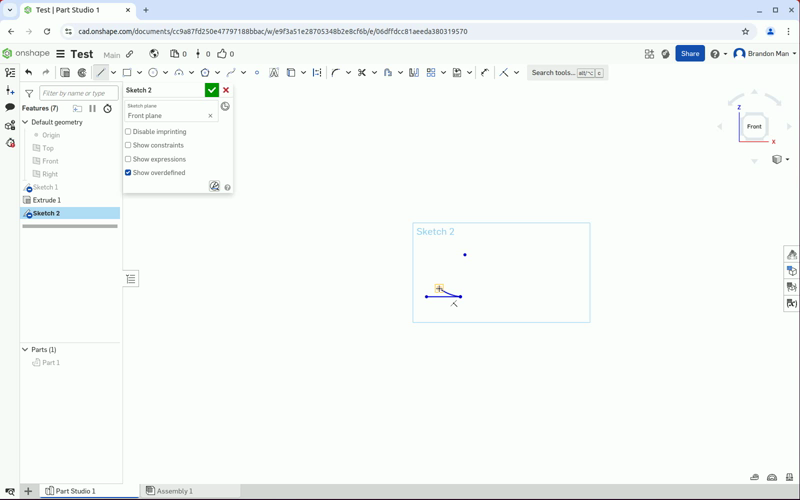
scroll(6)
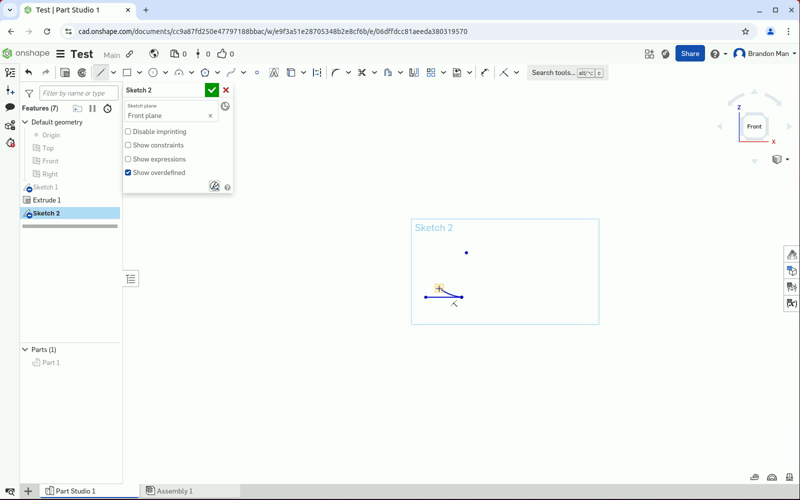
scroll(6)
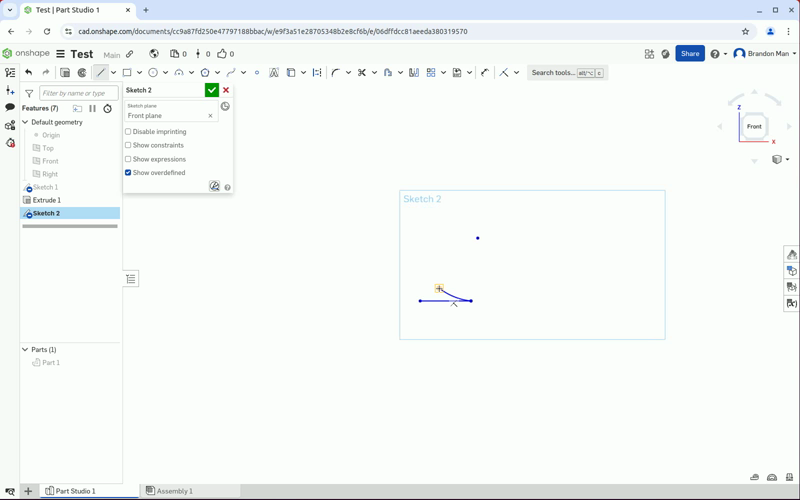
scroll(6)
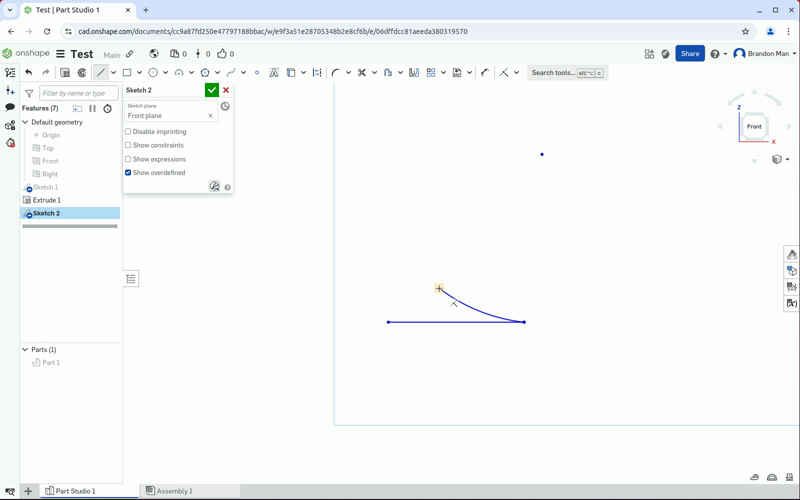
click(439, 288)
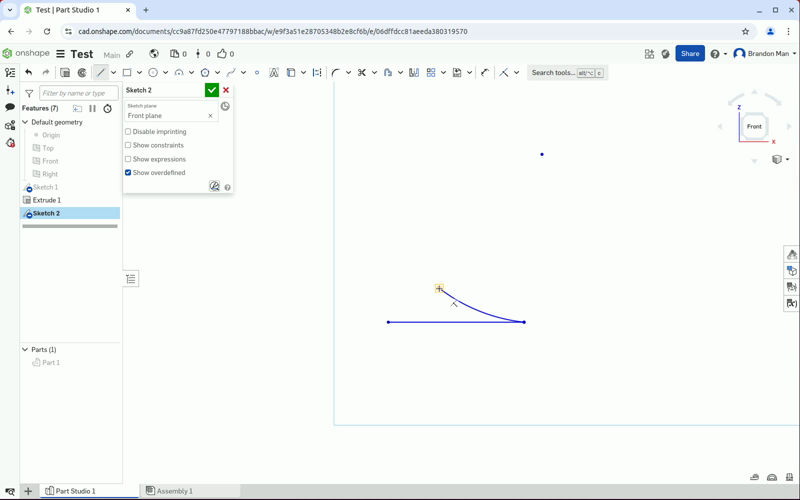
scroll(-6)
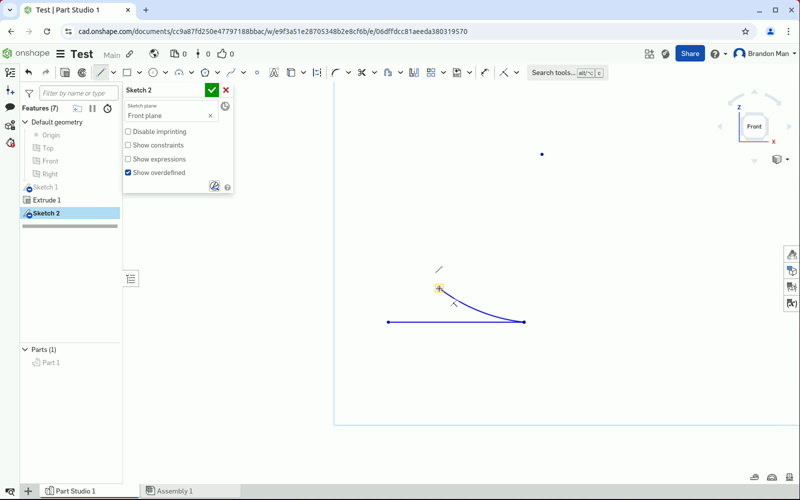
scroll(-6)
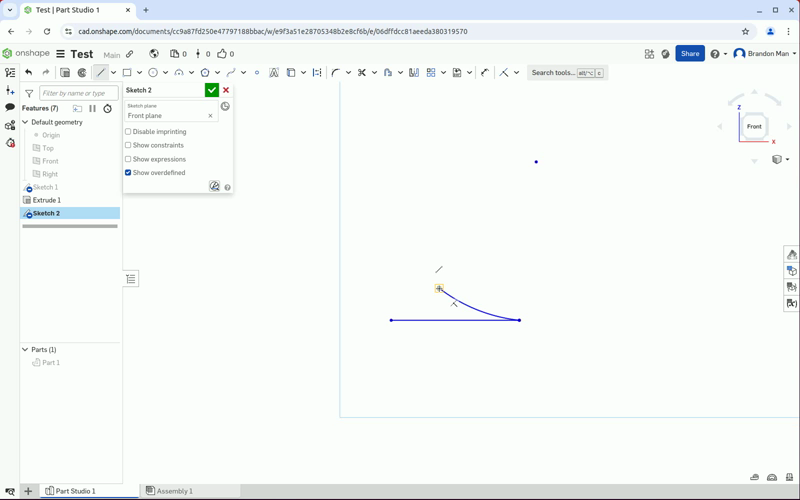
scroll(-6)
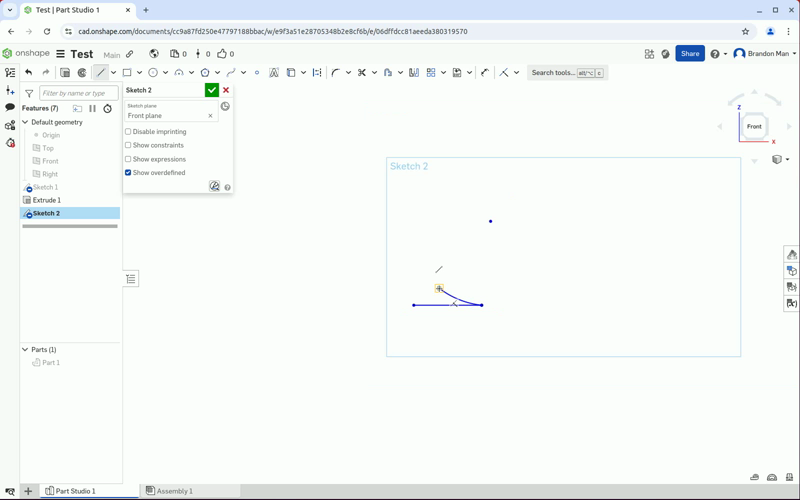
scroll(-6)
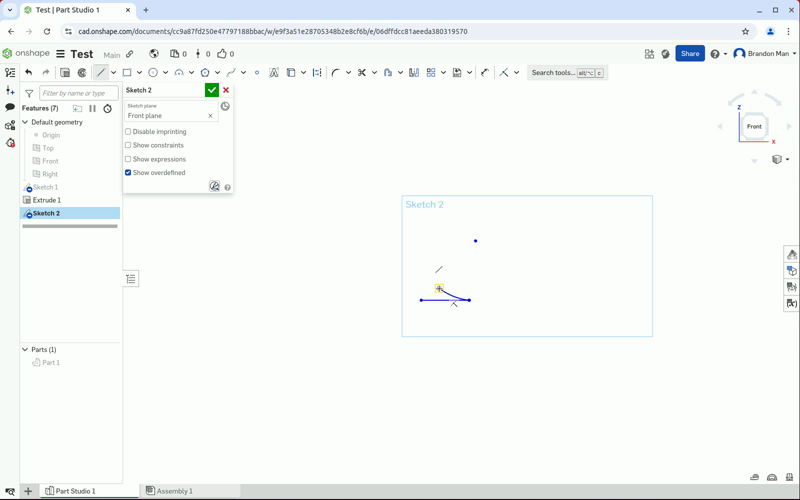
scroll(-6)
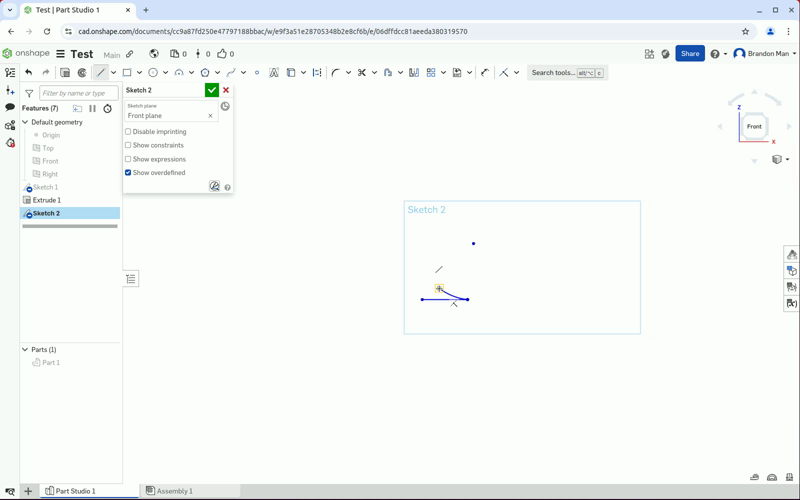
scroll(-6)
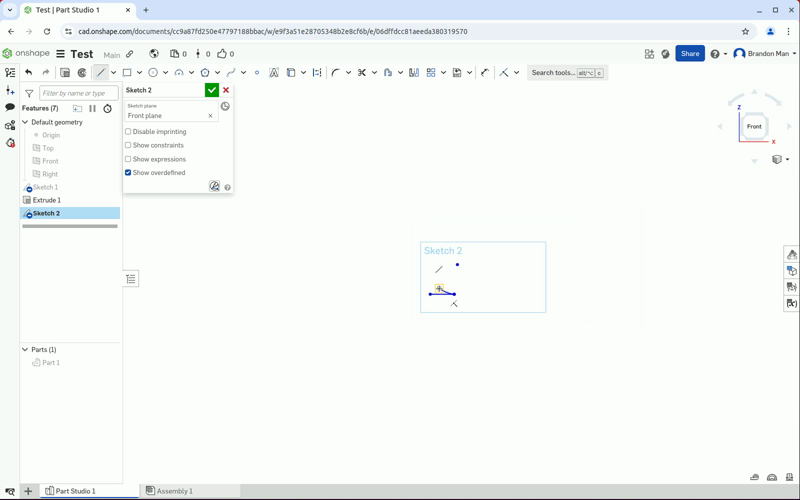
scroll(-6)
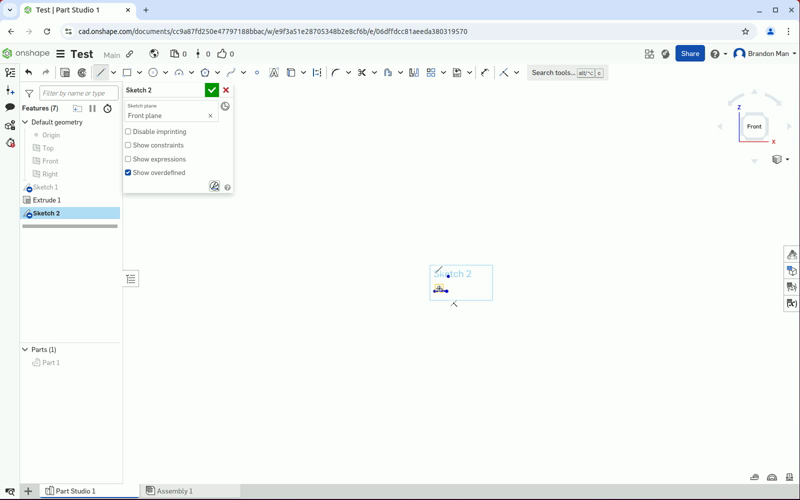
key_down(shift)
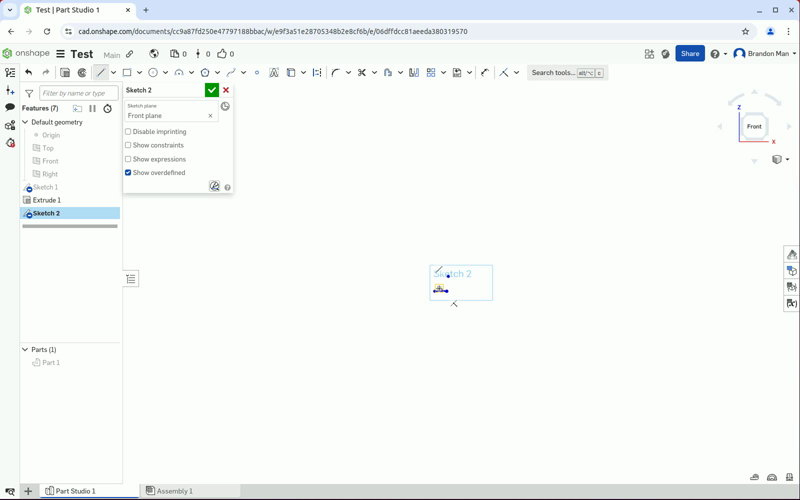
mouse_move(469, 288)
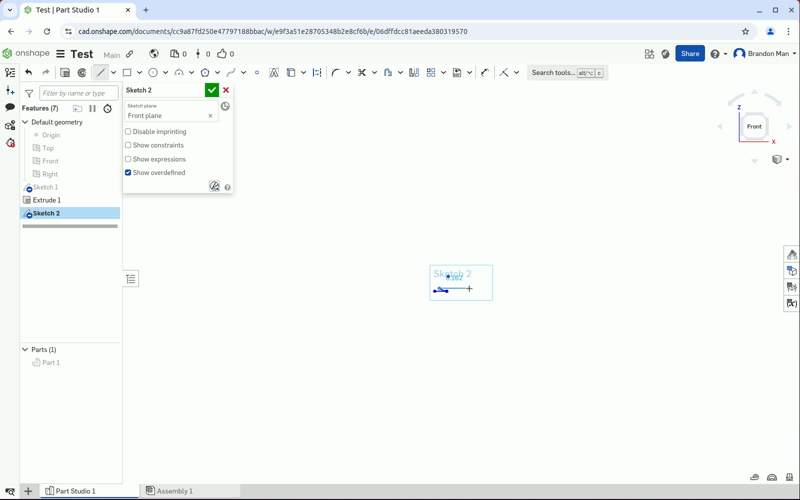
mouse_move(434, 288)
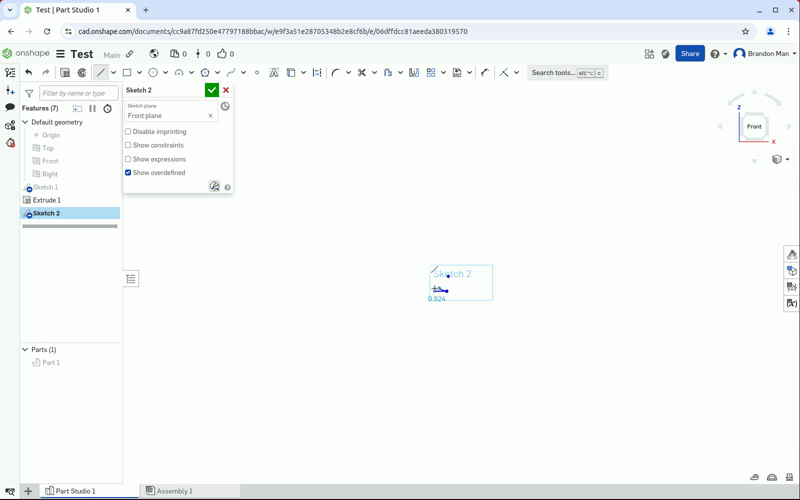
scroll(6)
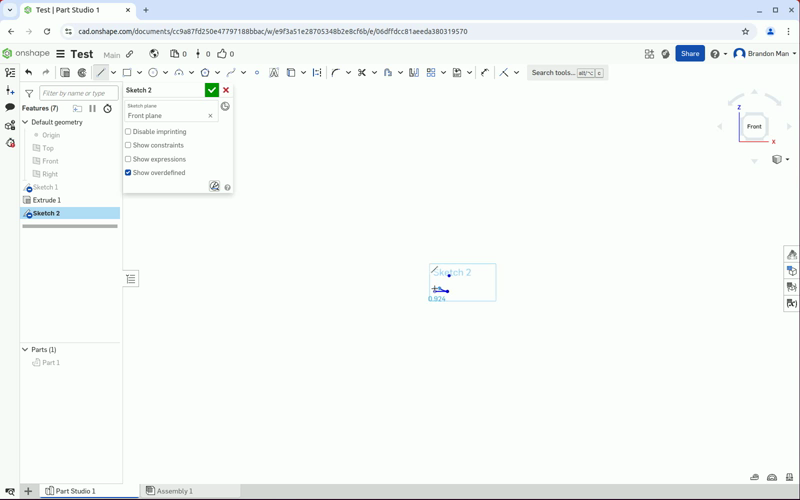
scroll(6)
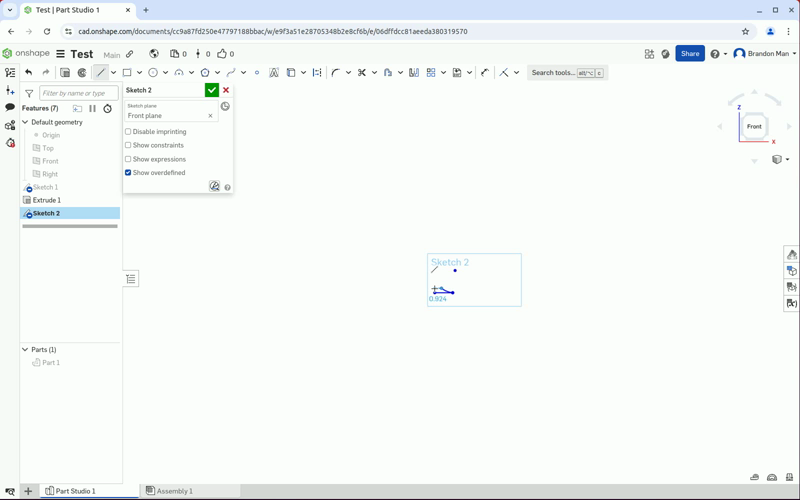
scroll(6)
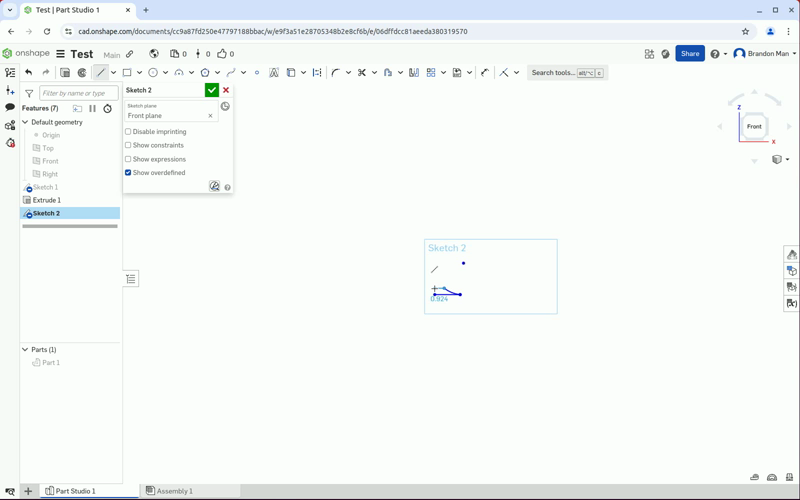
scroll(6)
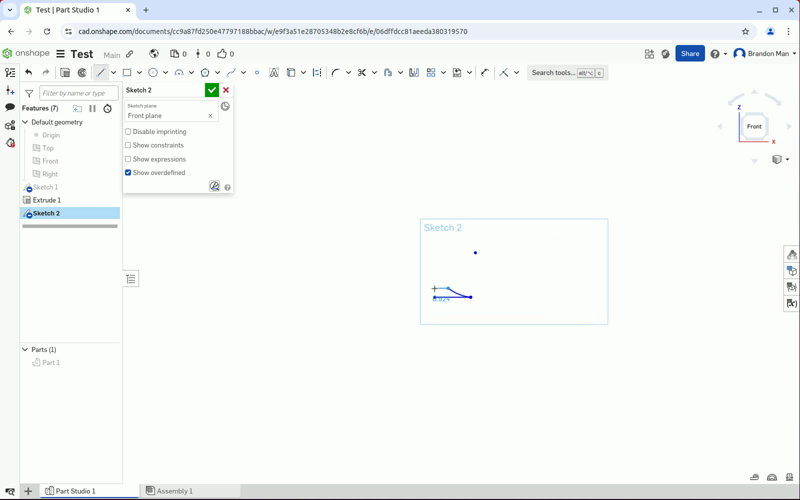
scroll(6)
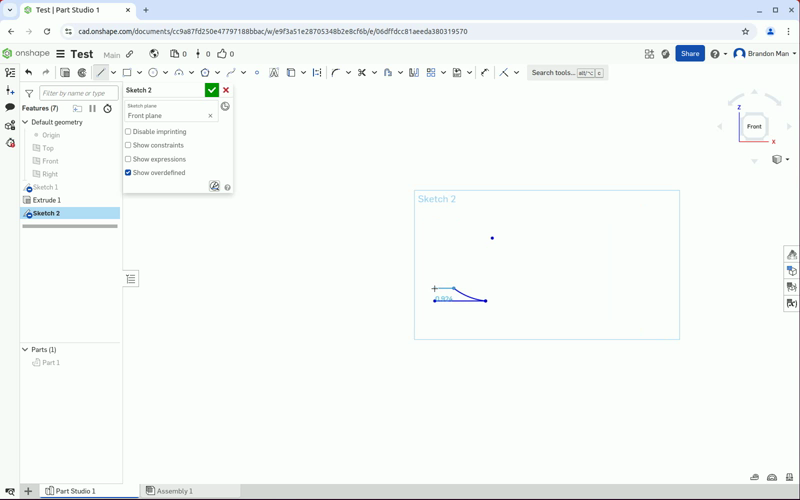
scroll(6)
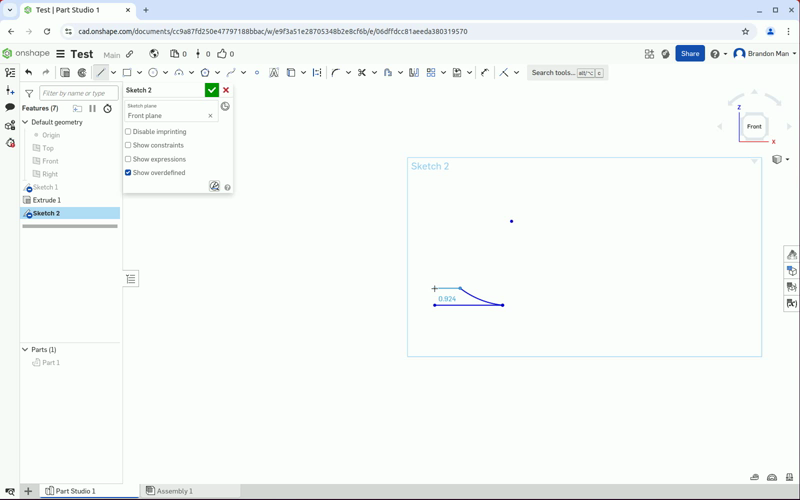
scroll(6)
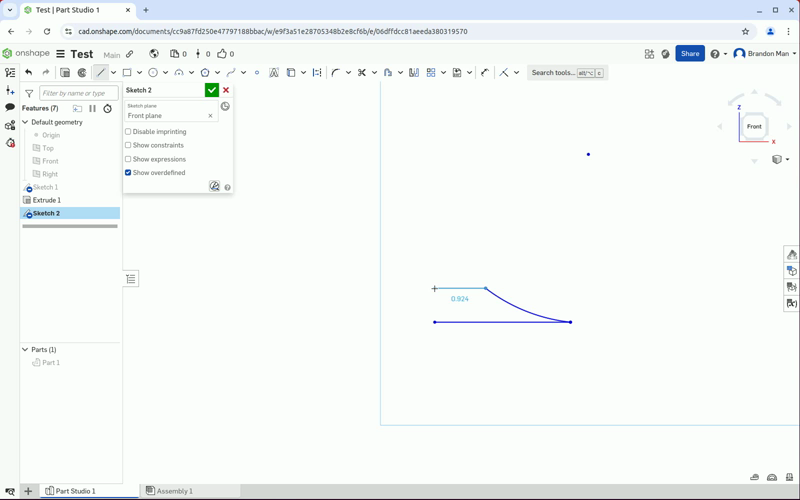
click(434, 288)
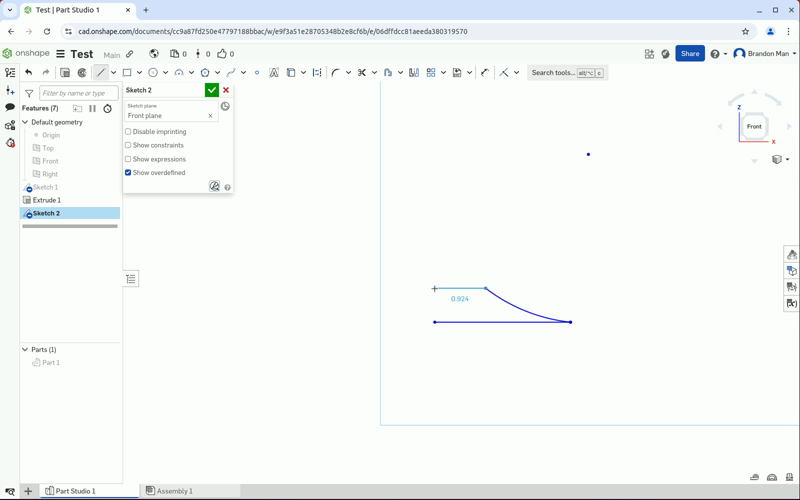
scroll(-6)
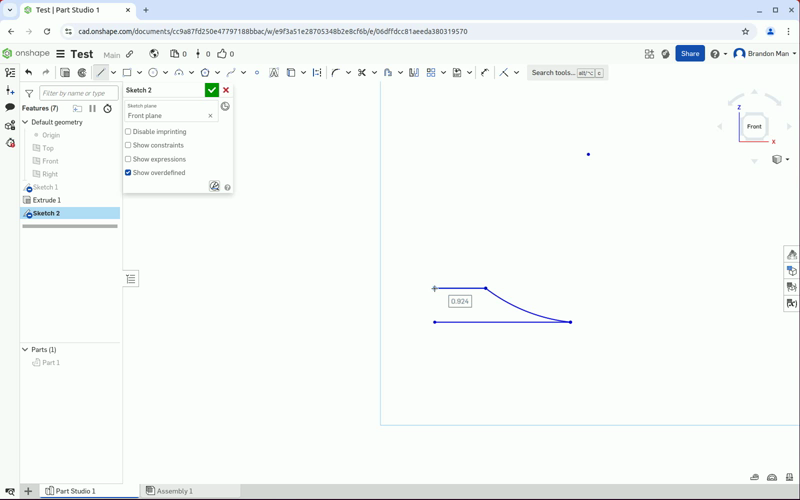
scroll(-6)
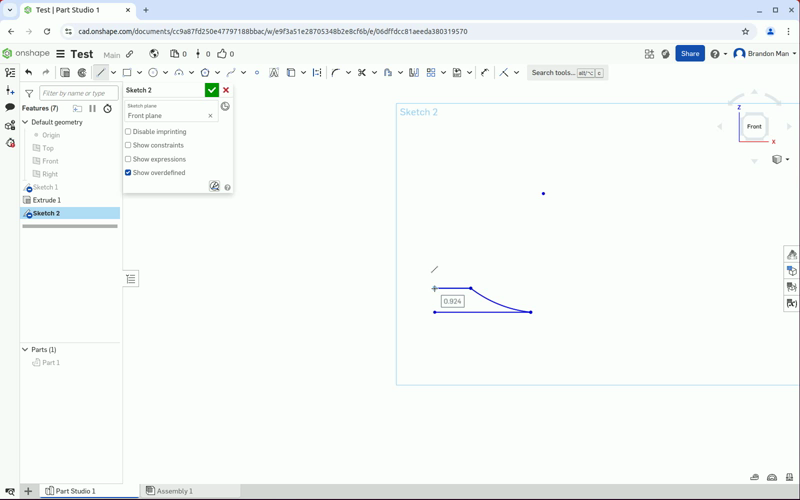
scroll(-6)
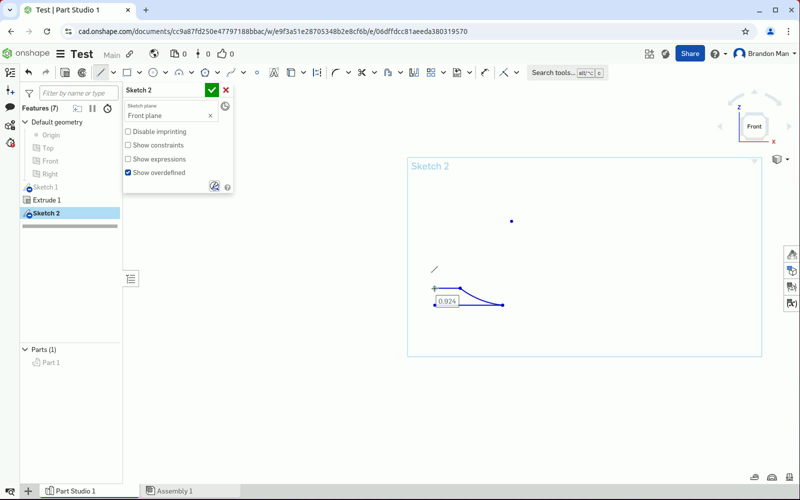
scroll(-6)
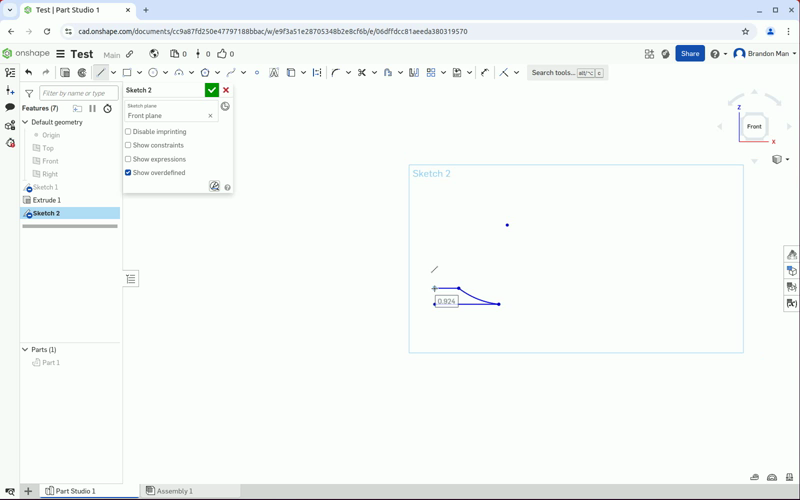
scroll(-6)
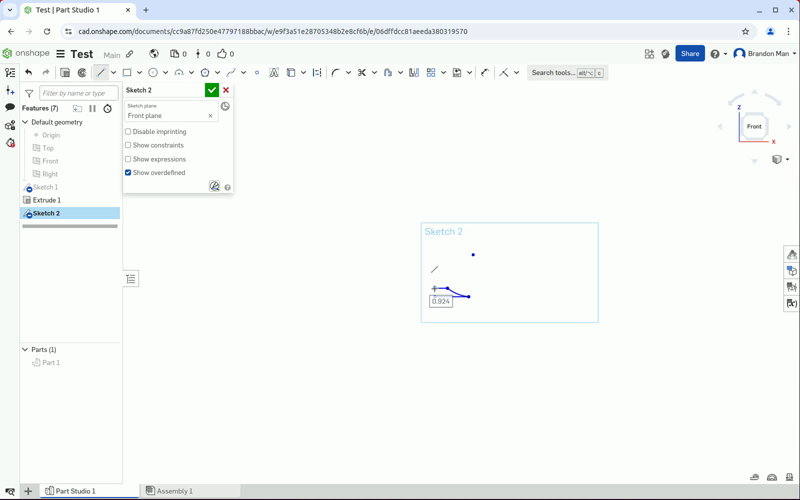
scroll(-6)
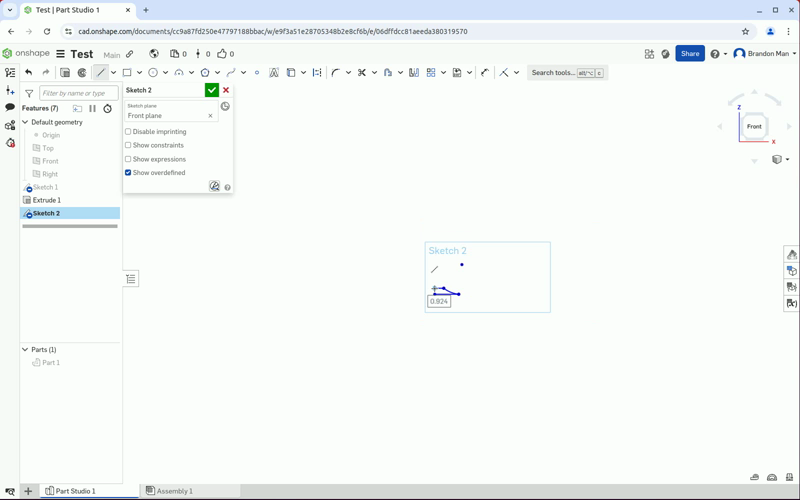
scroll(-6)
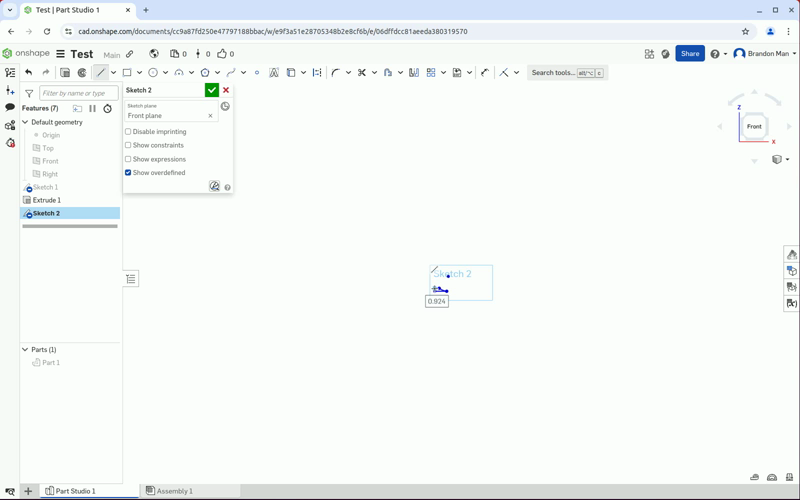
key_up(shift)
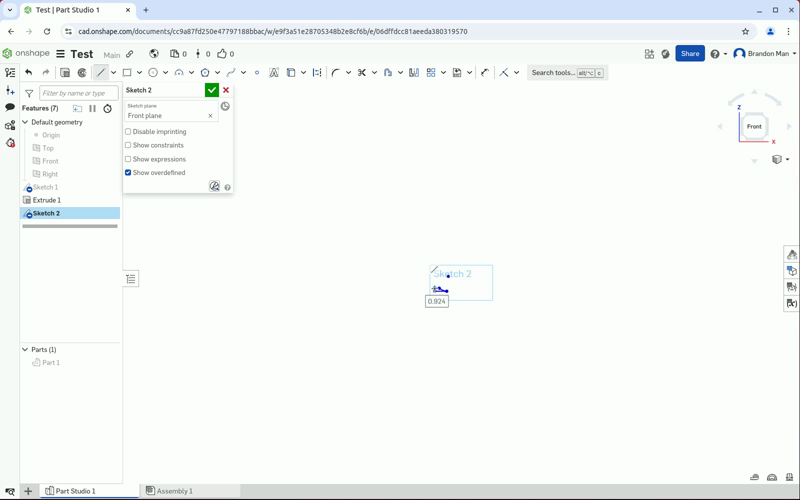
mouse_move(464, 288)
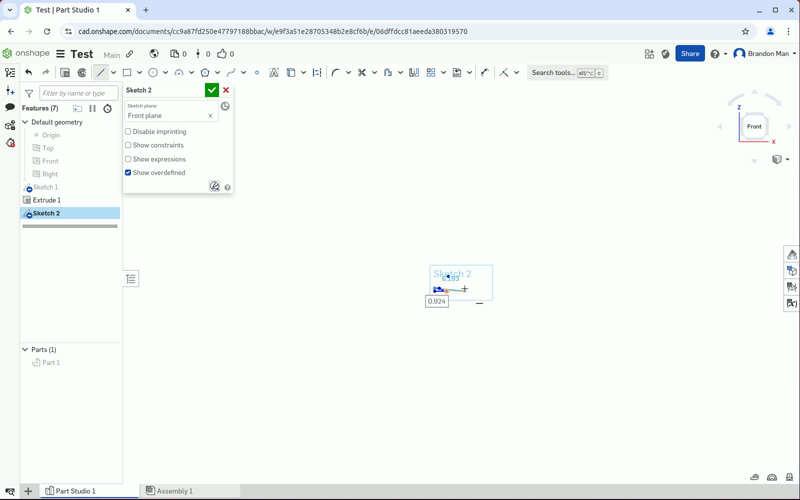
key_down(shift)
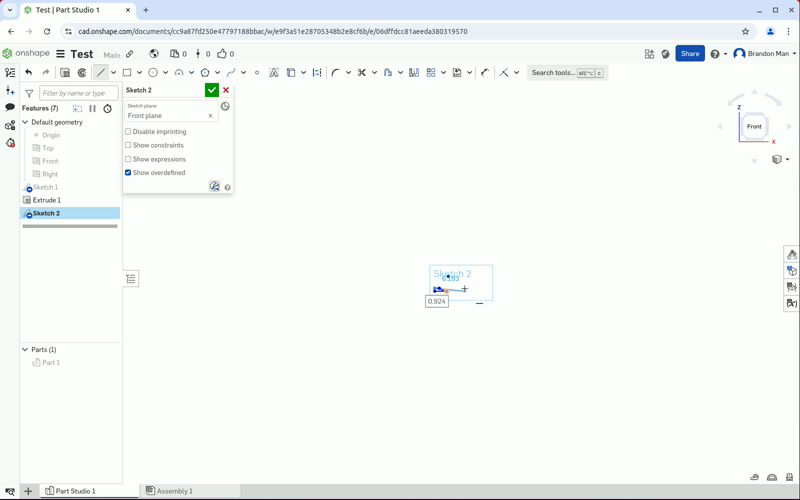
mouse_move(434, 291)
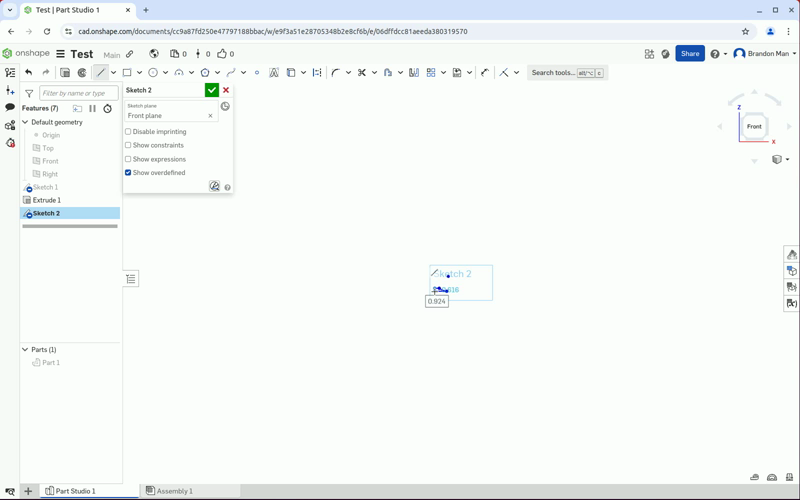
scroll(6)
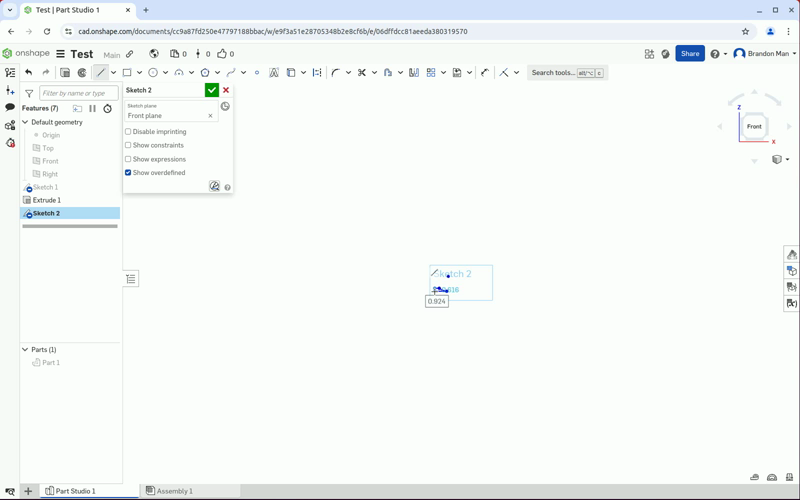
scroll(6)
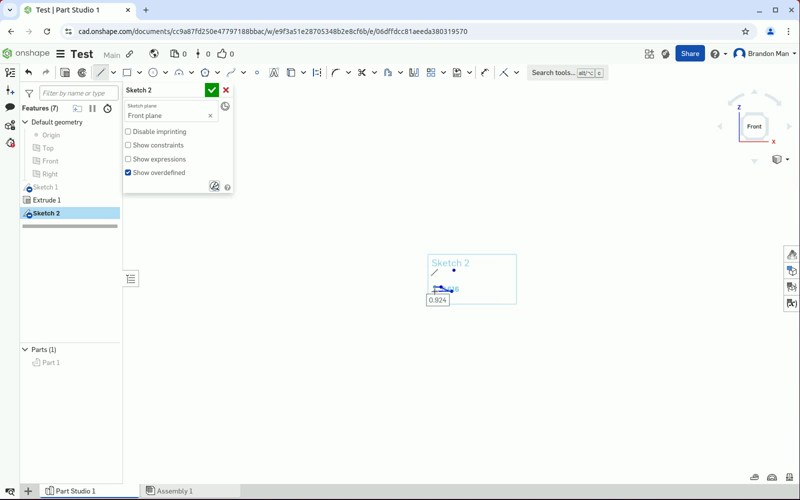
scroll(6)
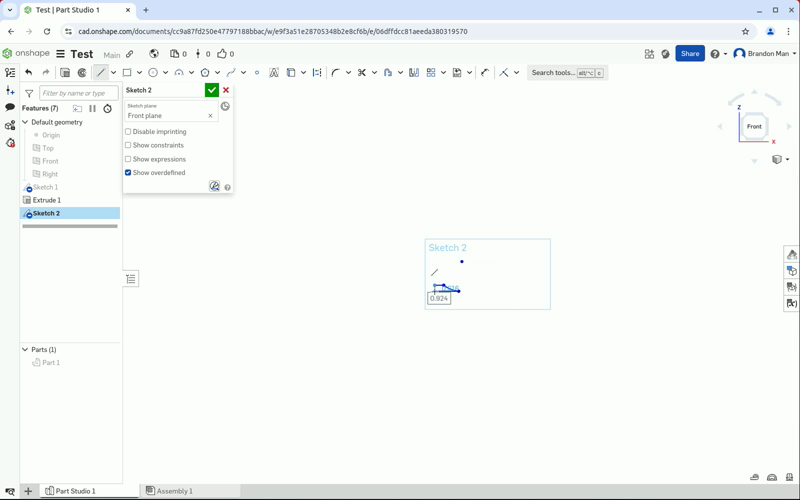
scroll(6)
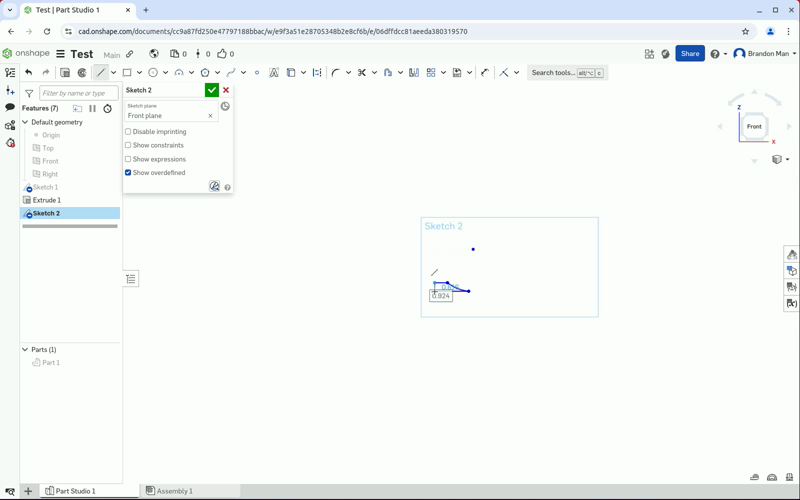
scroll(6)
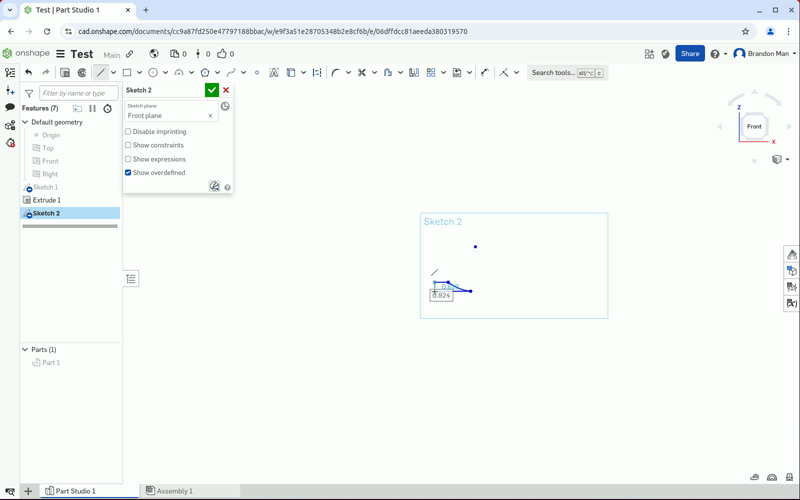
scroll(6)
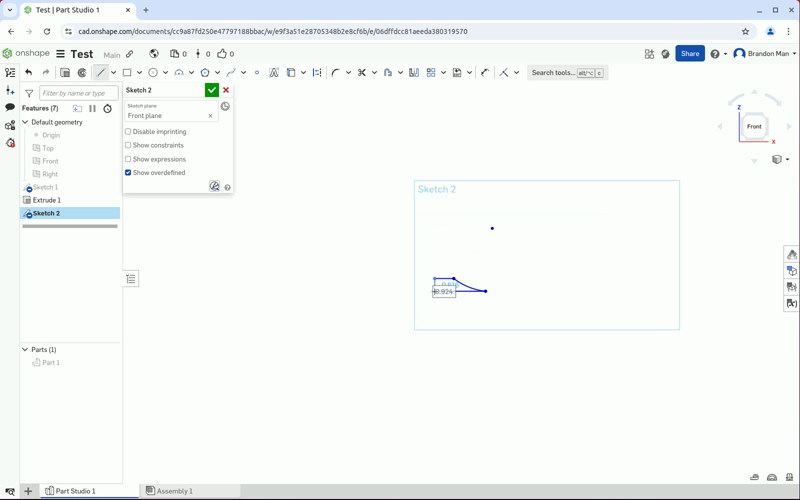
scroll(6)
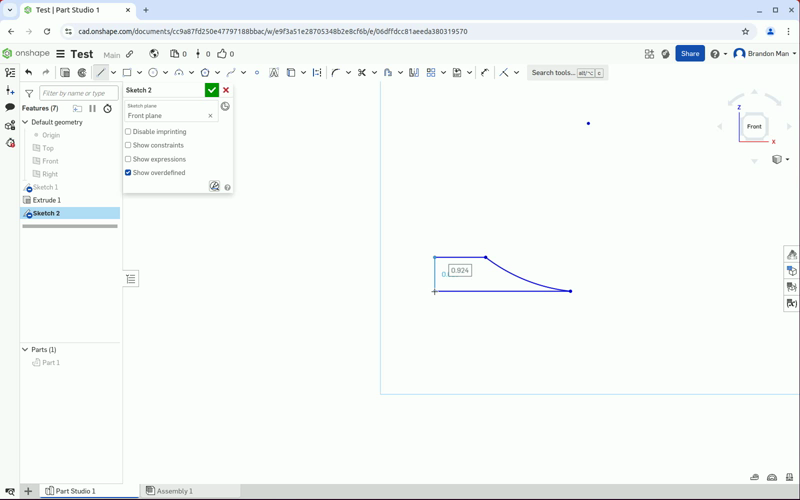
key_up(shift)
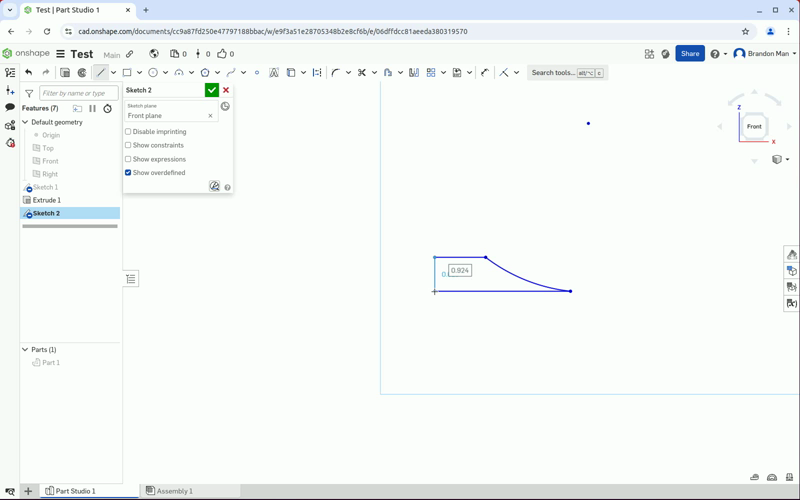
click(434, 291)
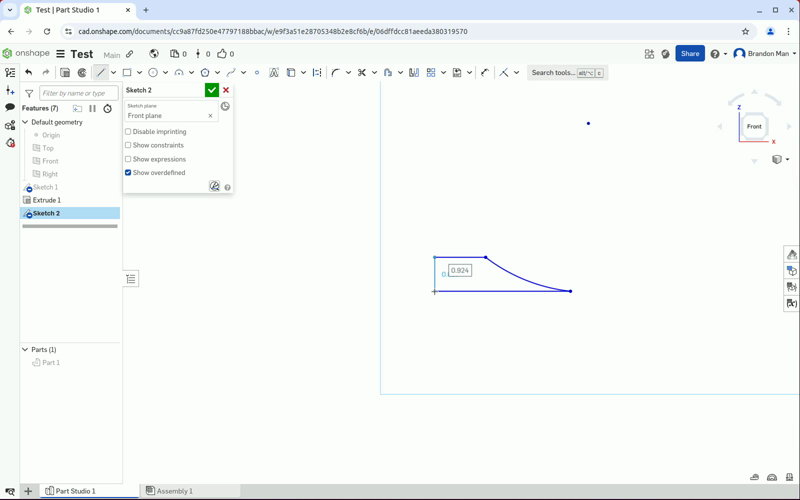
scroll(-6)
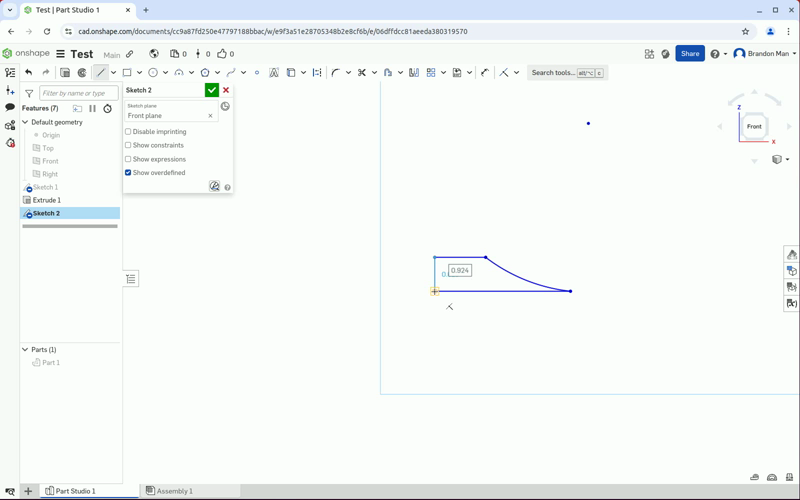
scroll(-6)
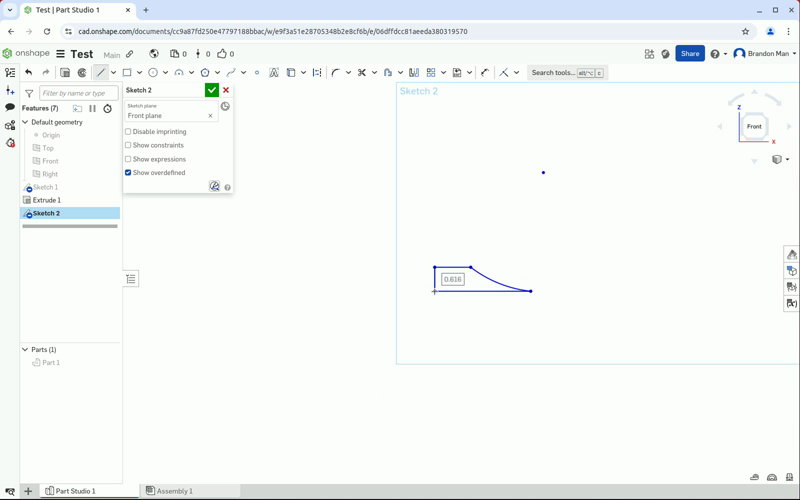
scroll(-6)
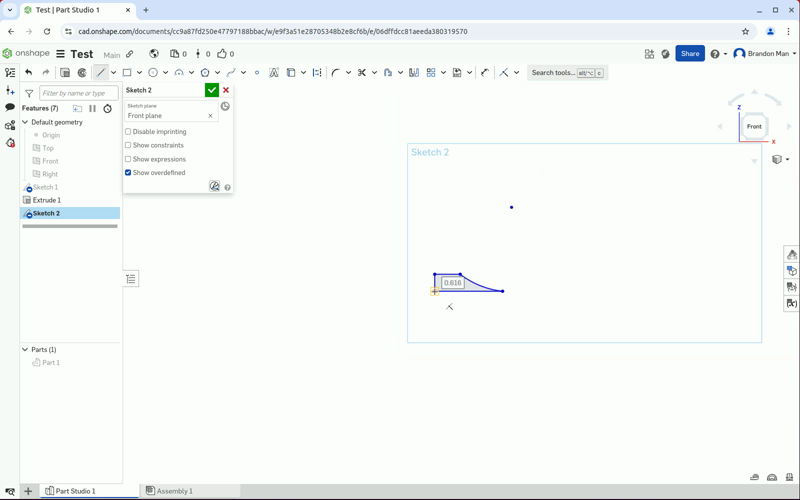
scroll(-6)
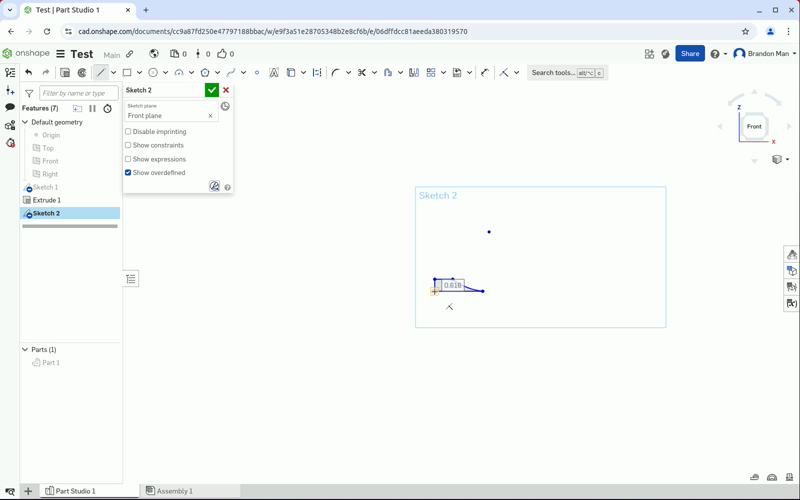
scroll(-6)
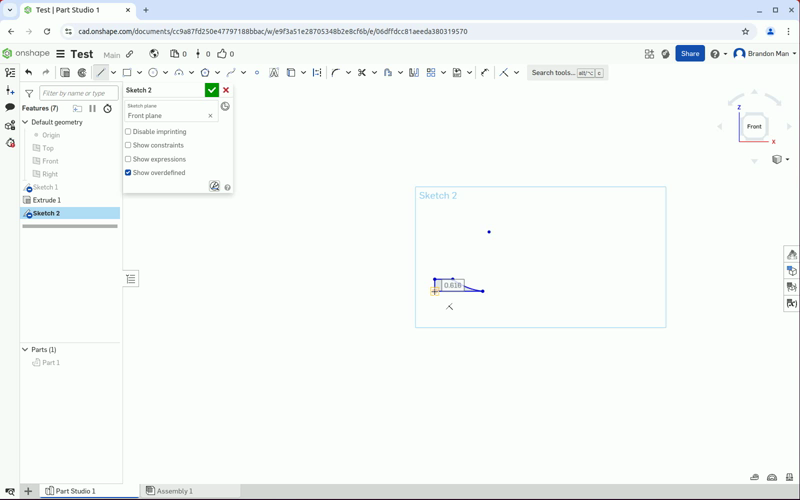
scroll(-6)
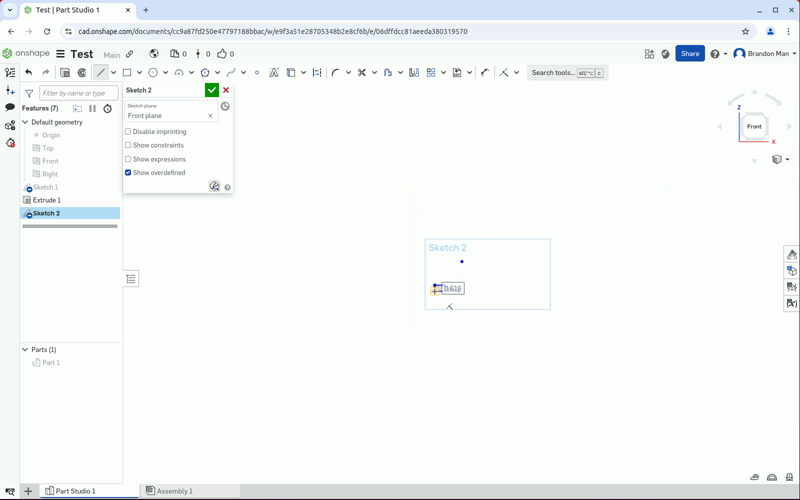
scroll(-6)
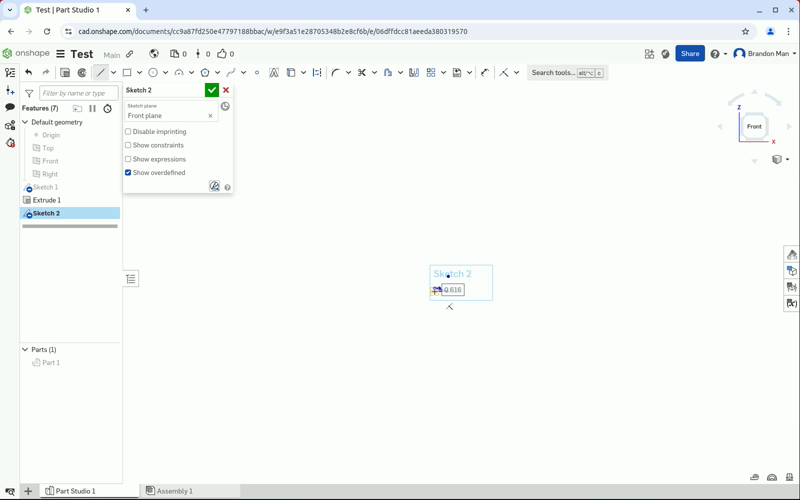
key(esc)
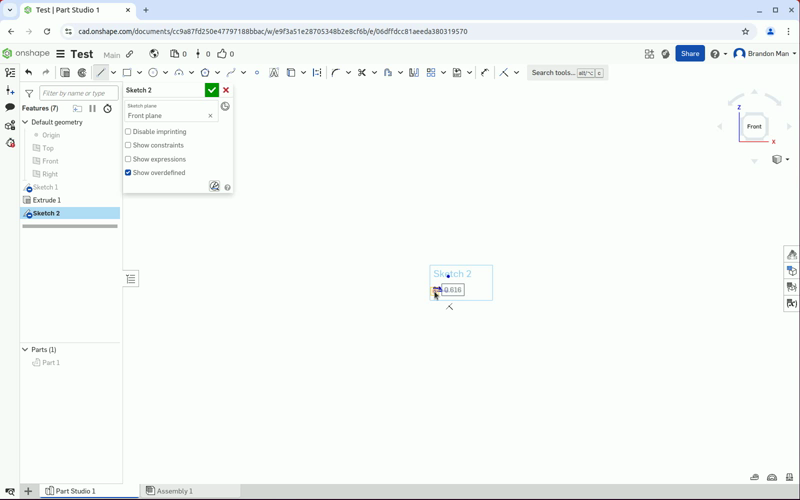
mouse_move(443, 291)
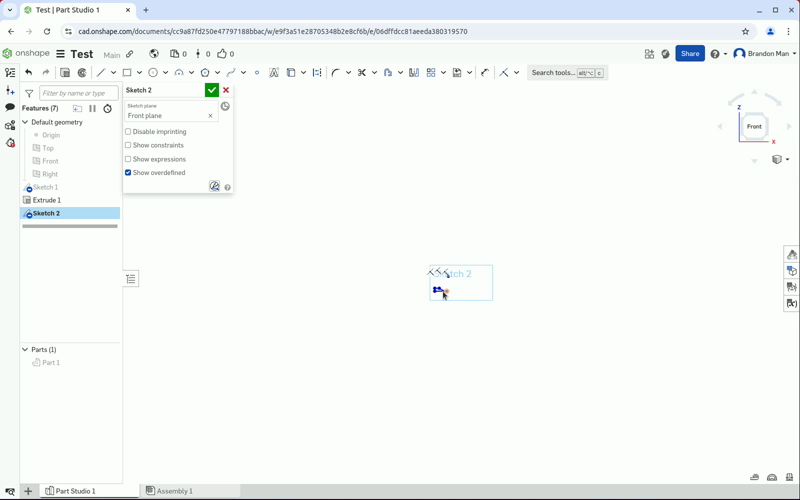
scroll(6)
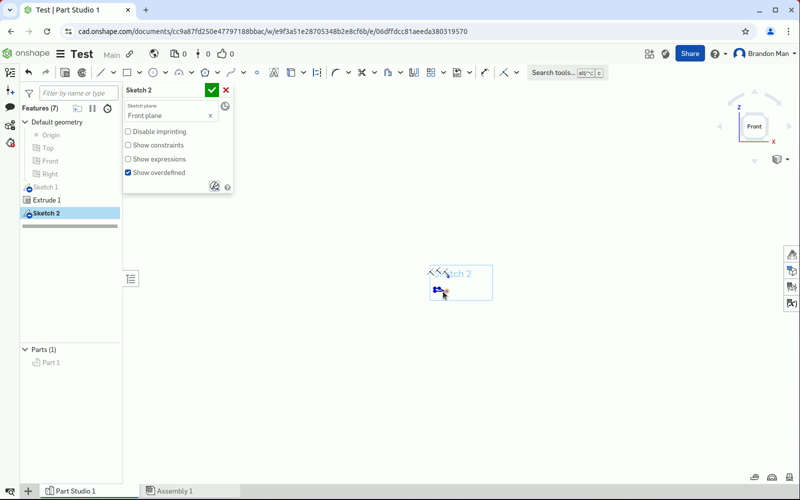
scroll(6)
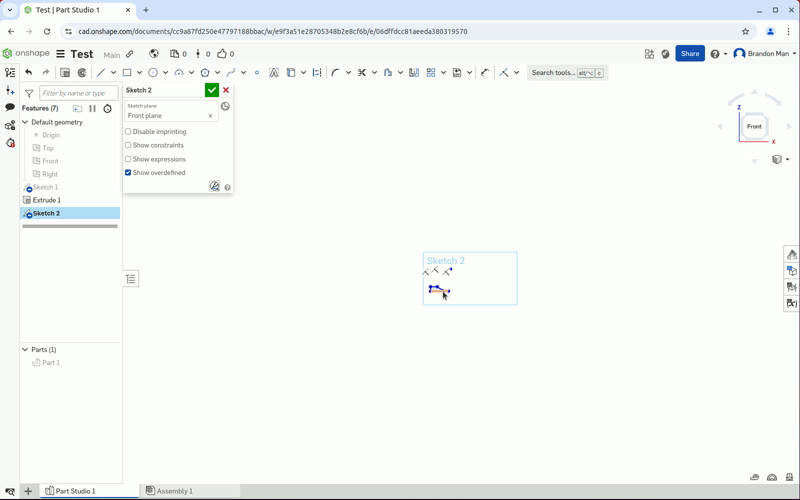
scroll(6)
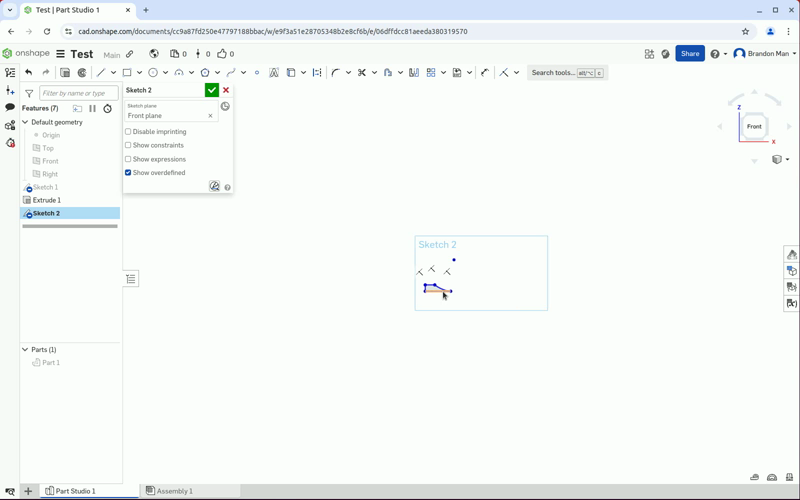
scroll(6)
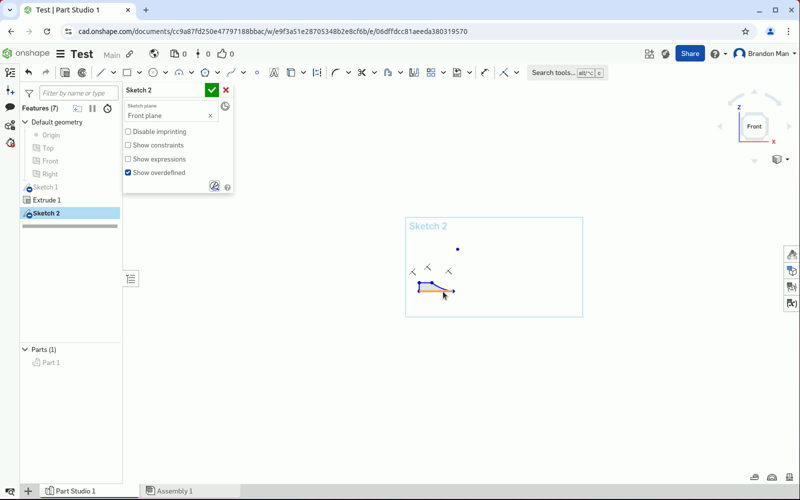
scroll(6)
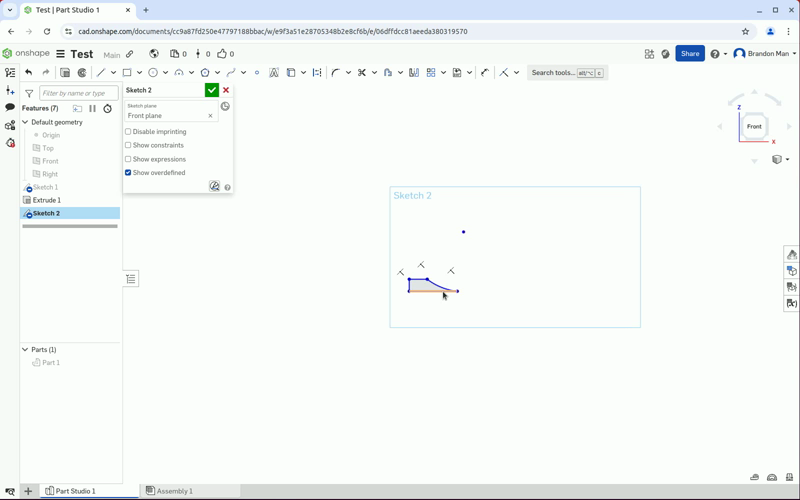
scroll(6)
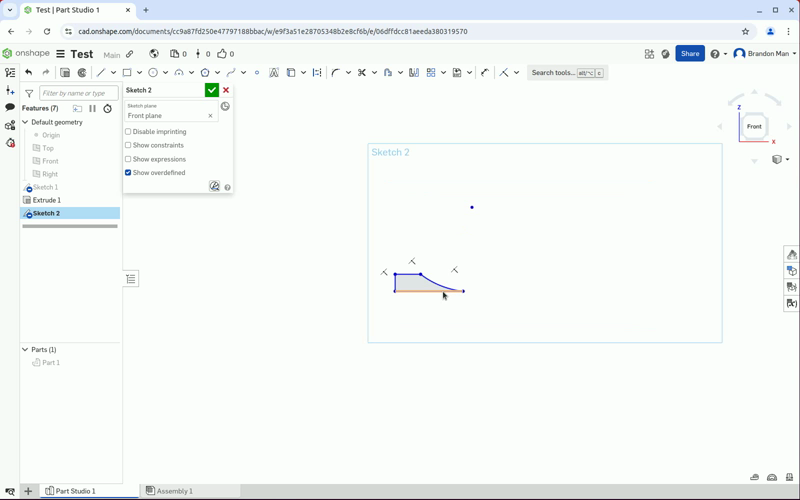
scroll(6)
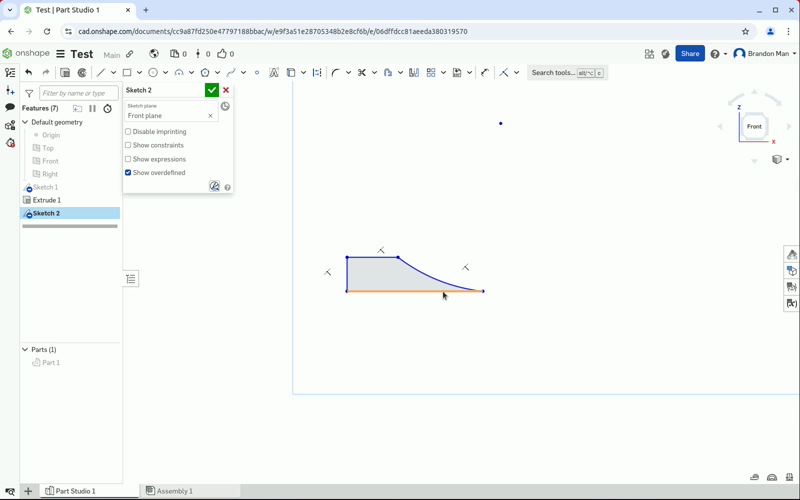
click(443, 291)
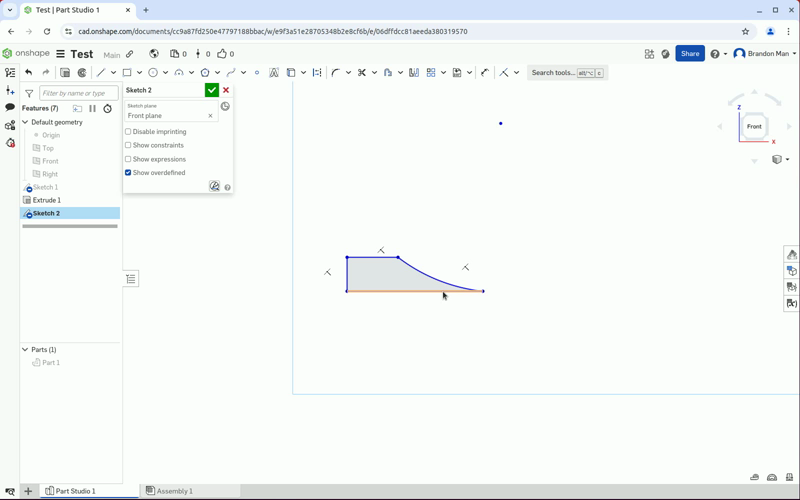
scroll(-6)
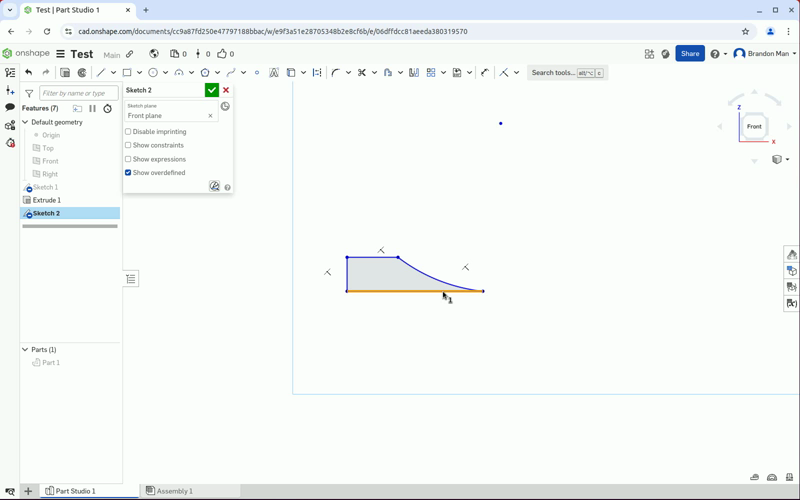
scroll(-6)
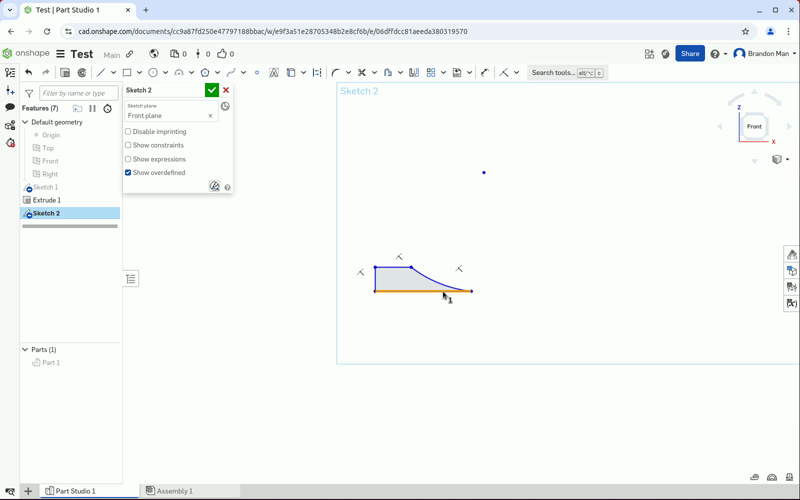
scroll(-6)
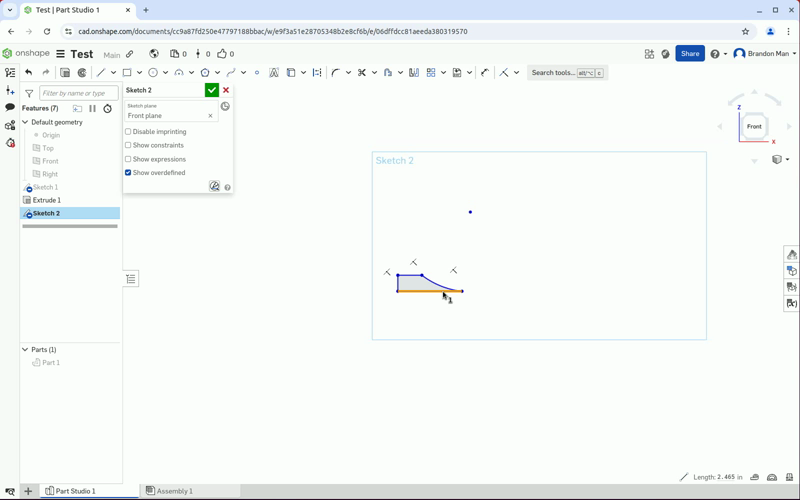
scroll(-6)
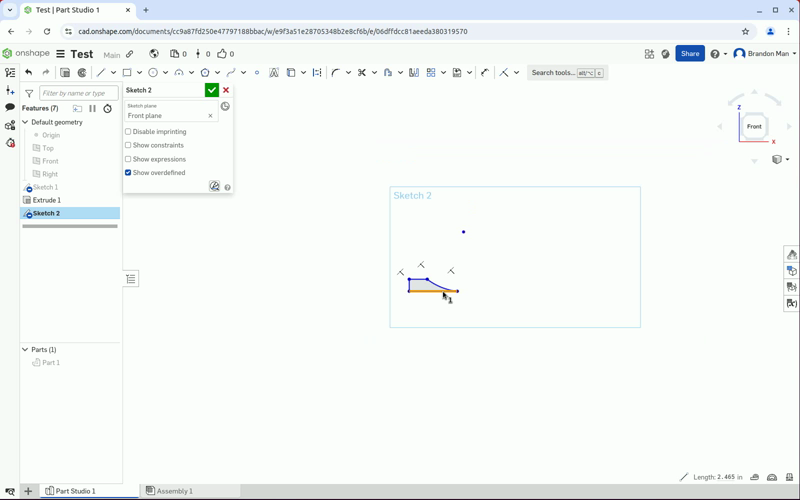
scroll(-6)
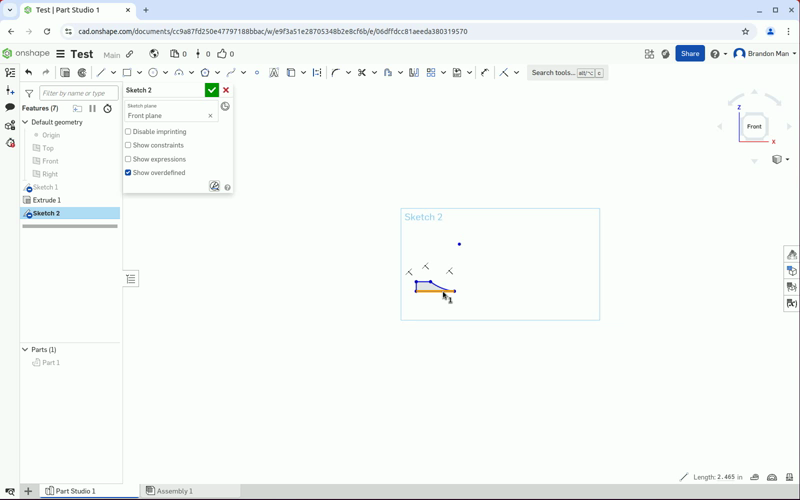
scroll(-6)
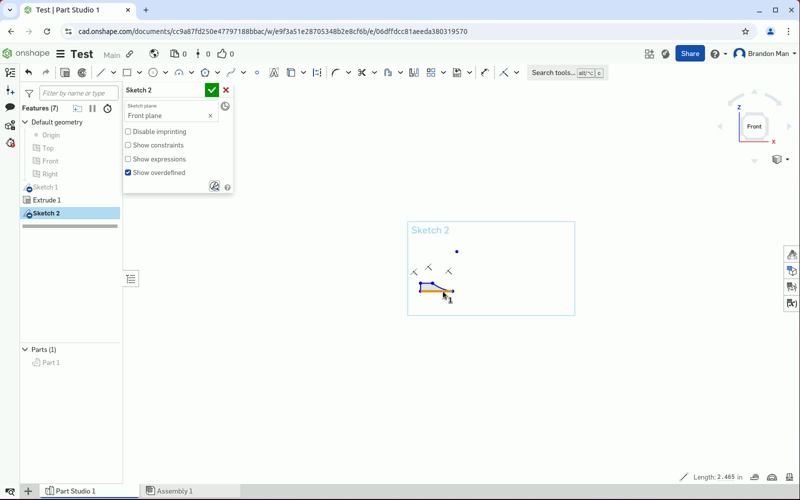
scroll(-6)
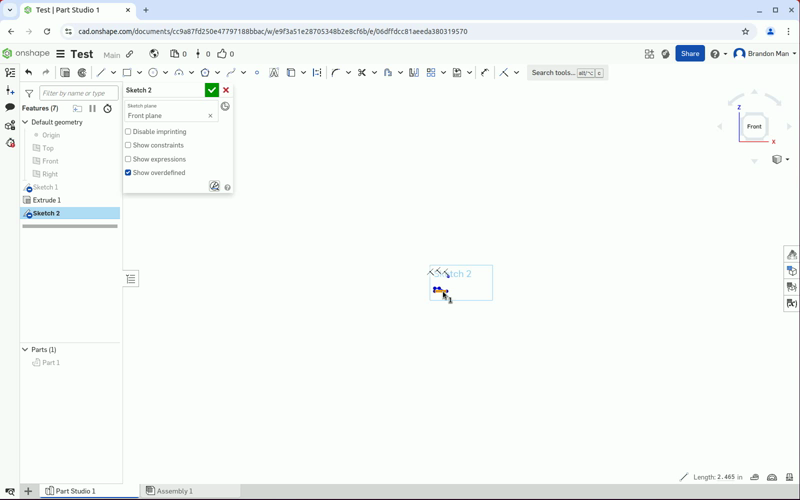
mouse_move(73, 352)
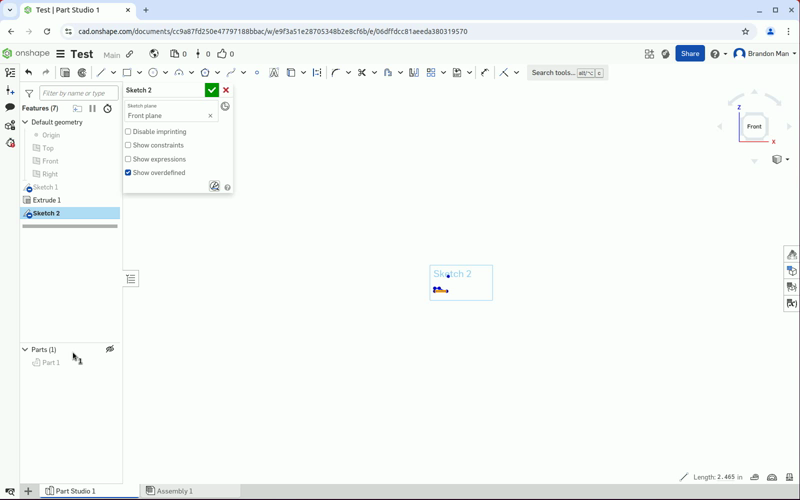
key(shift+y)
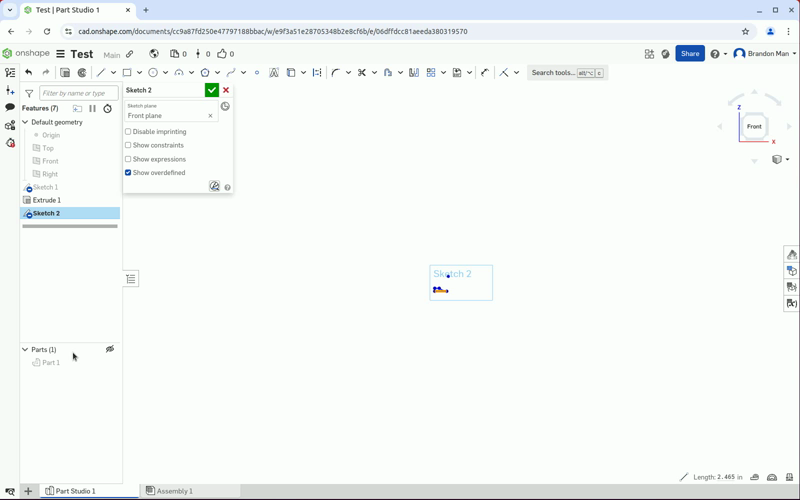
key(shift+e)
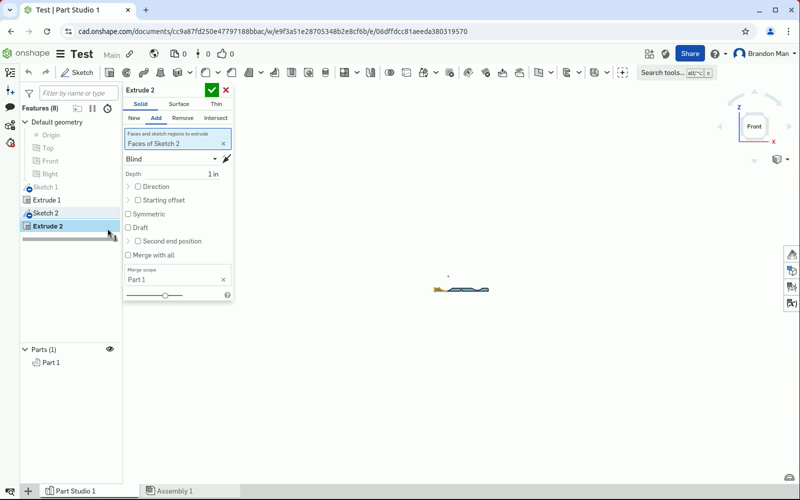
mouse_move(143, 106)
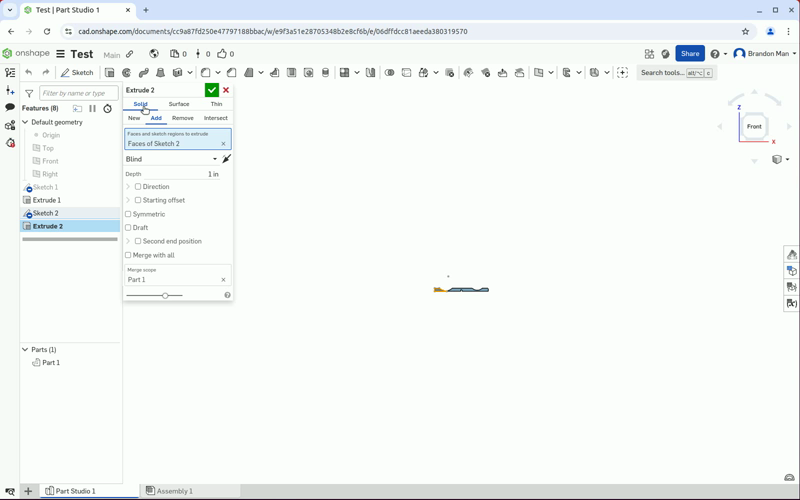
click(143, 106)
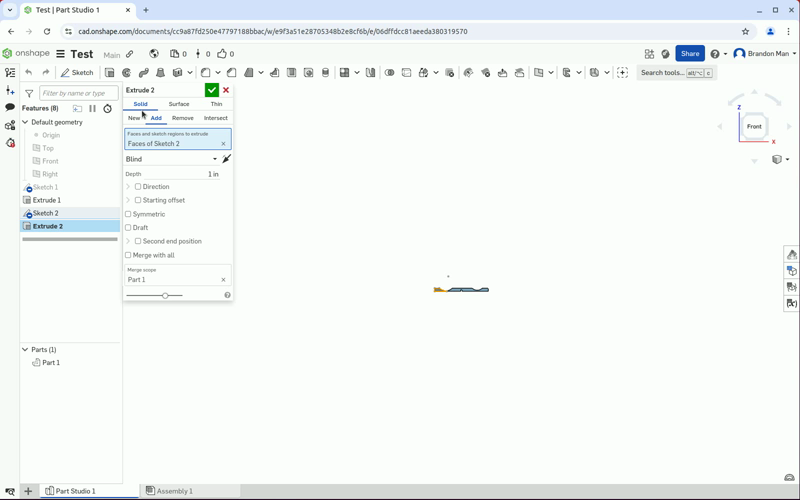
mouse_move(137, 120)
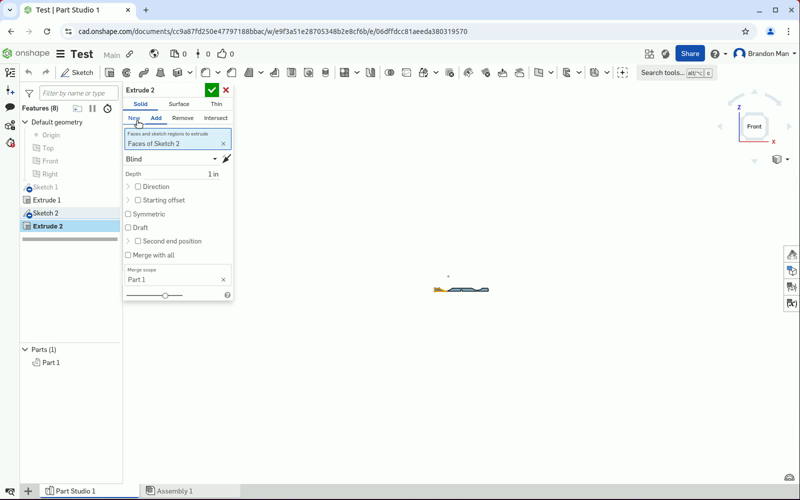
click(137, 120)
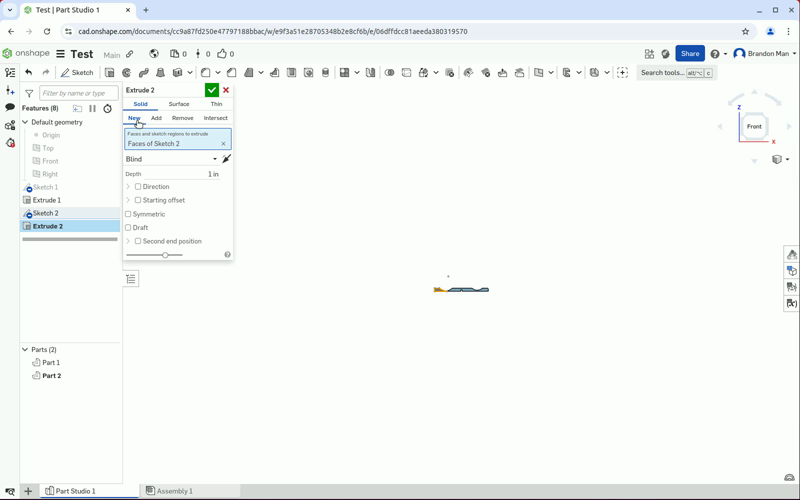
key(tab, 4)
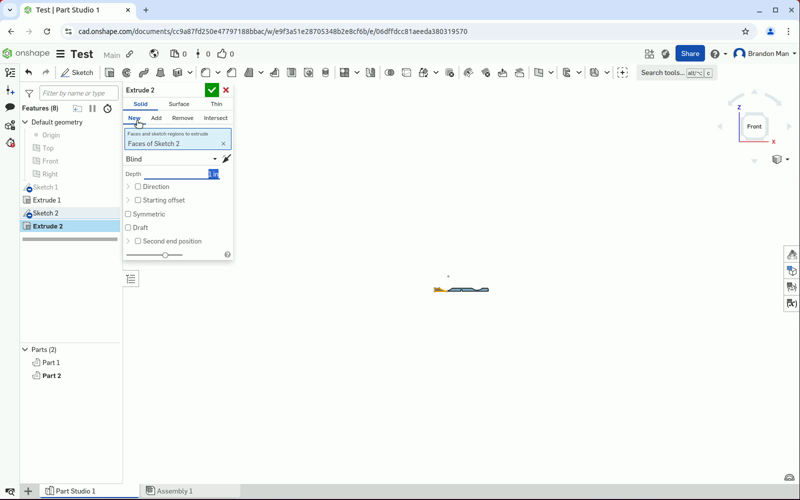
text(0.241)
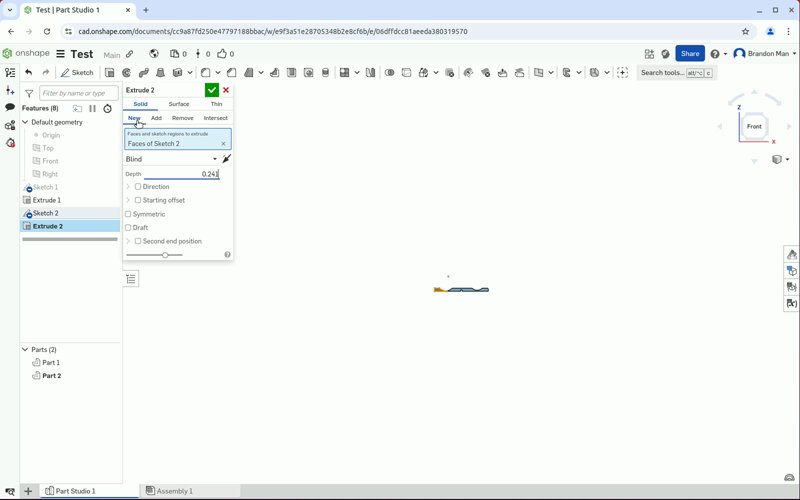
key(enter)
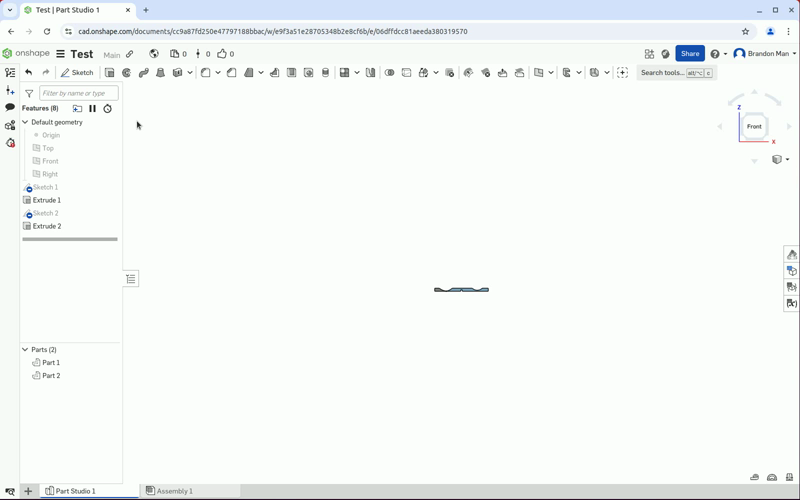
key(shift+h)
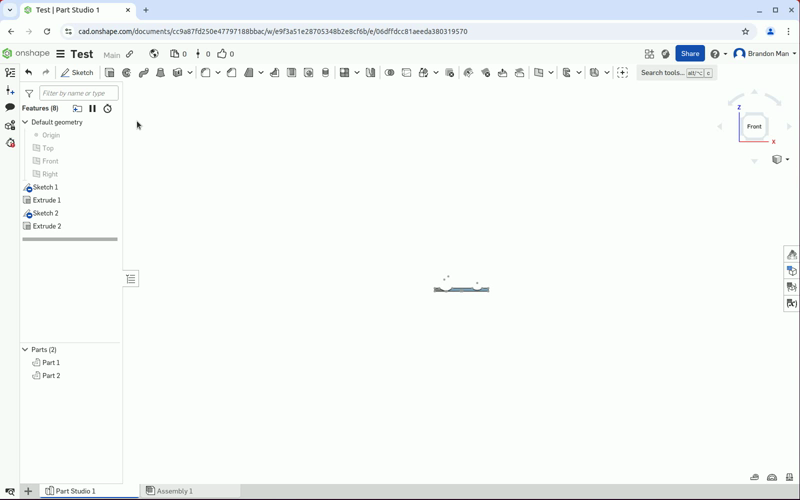
key(shift+h)
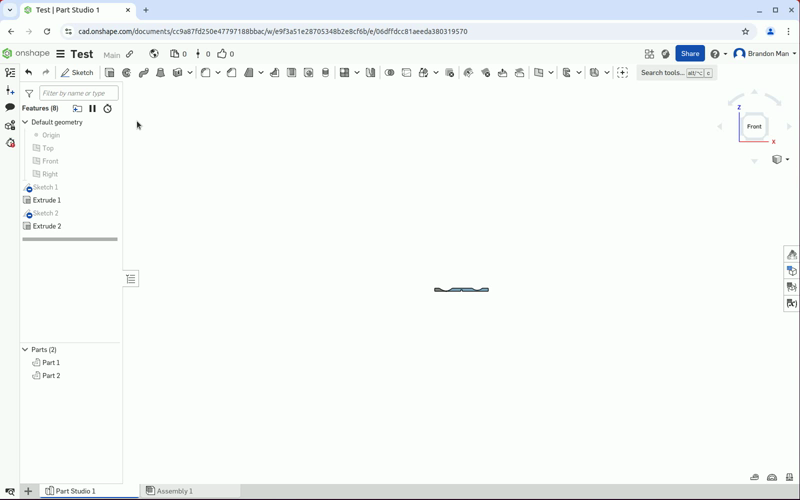
mouse_move(73, 189)
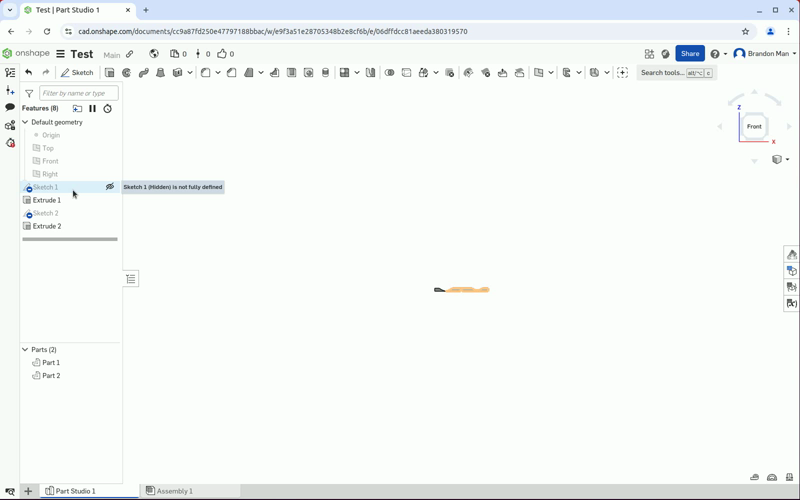
click(73, 189)
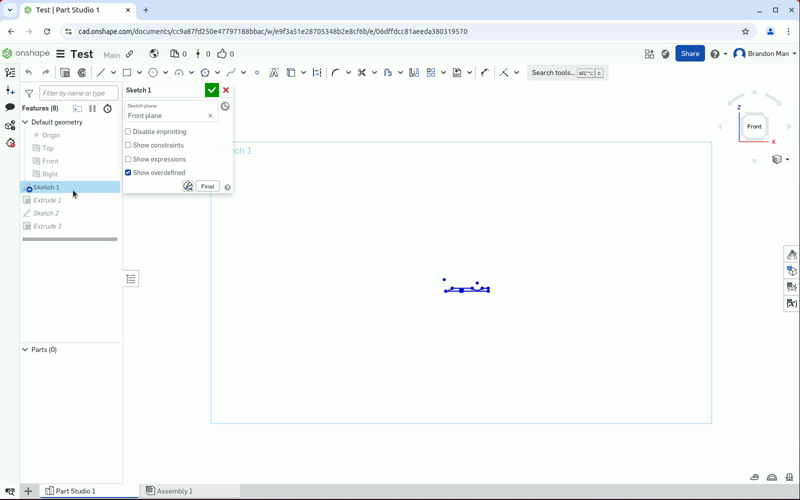
mouse_move(229, 92)
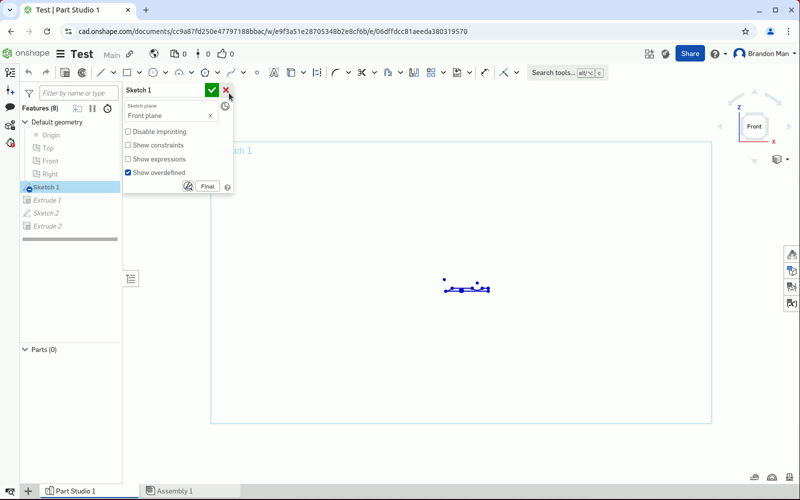
click(229, 92)
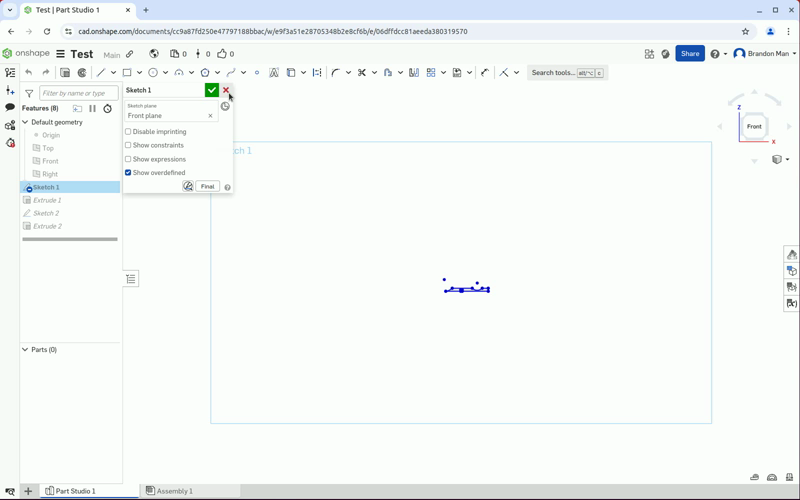
key(shift+s)
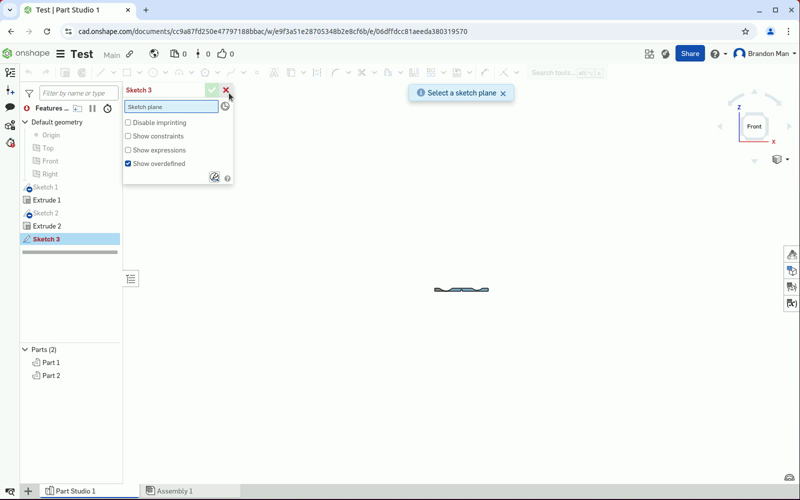
mouse_move(73, 163)
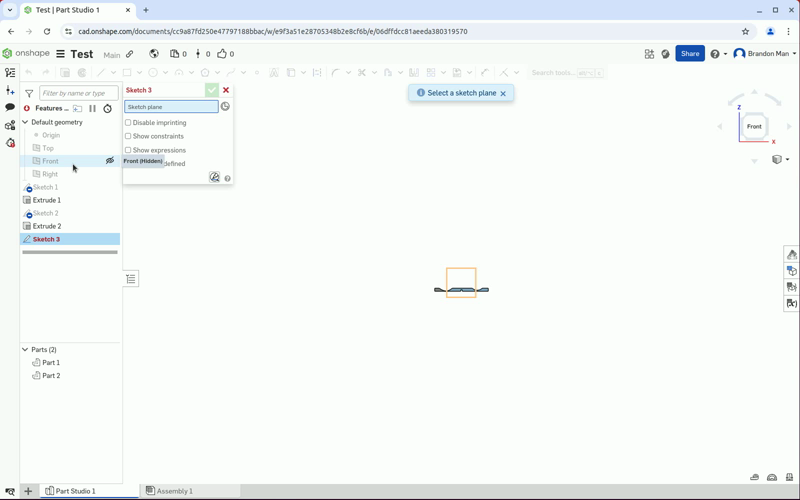
click(73, 163)
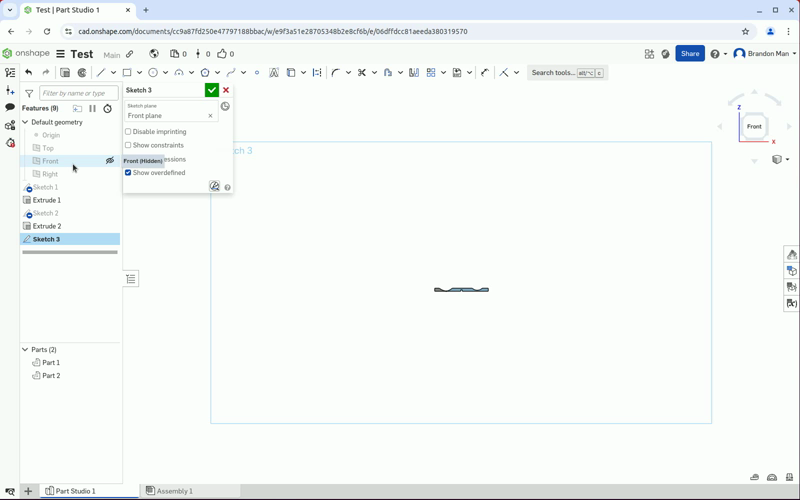
mouse_move(73, 352)
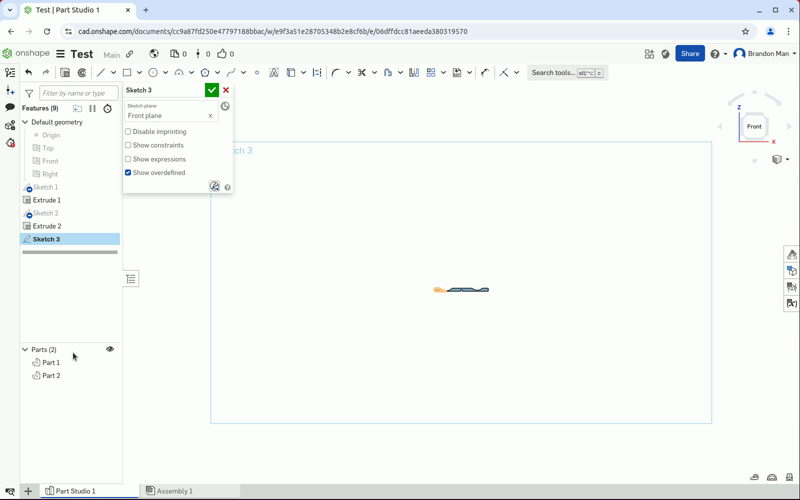
key(y)
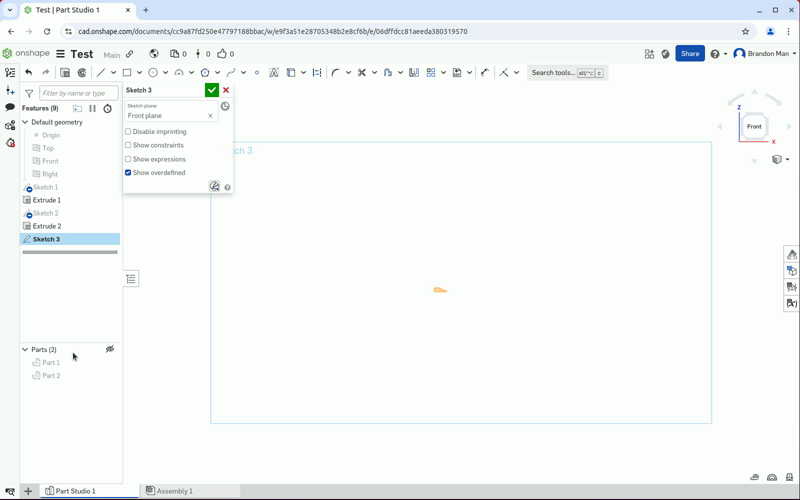
key(a)
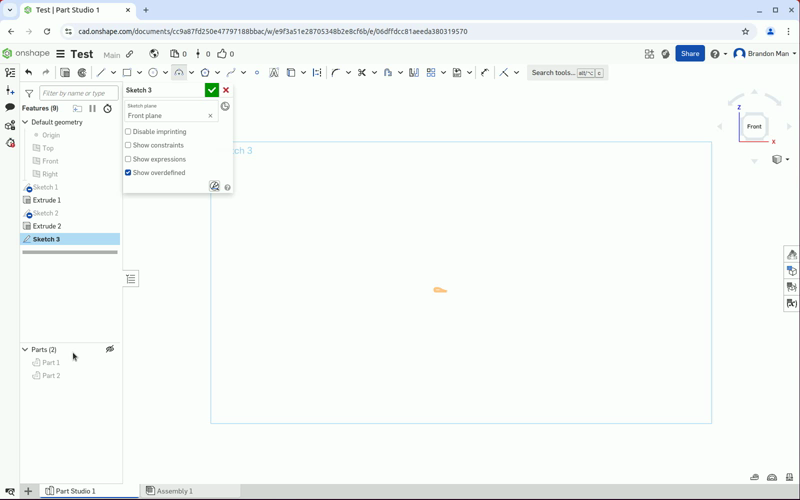
key_down(shift)
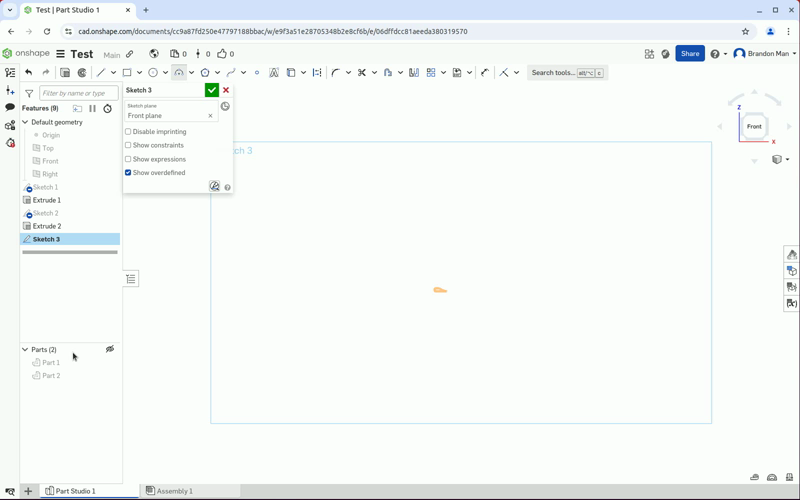
mouse_move(438, 288)
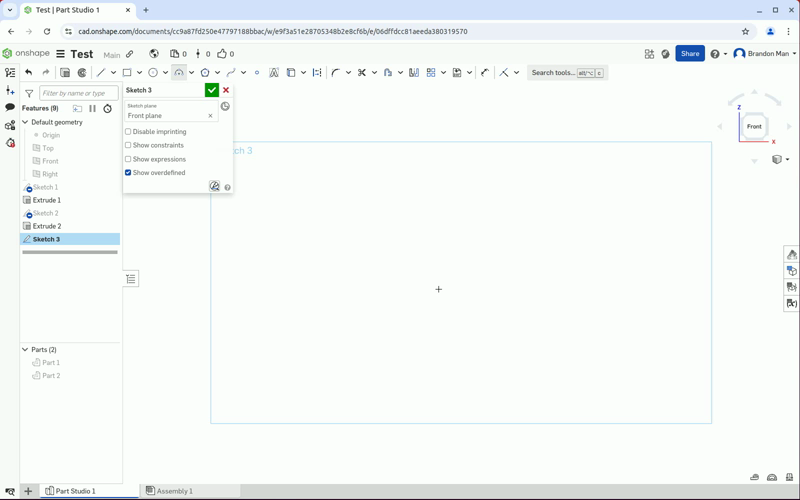
click(438, 288)
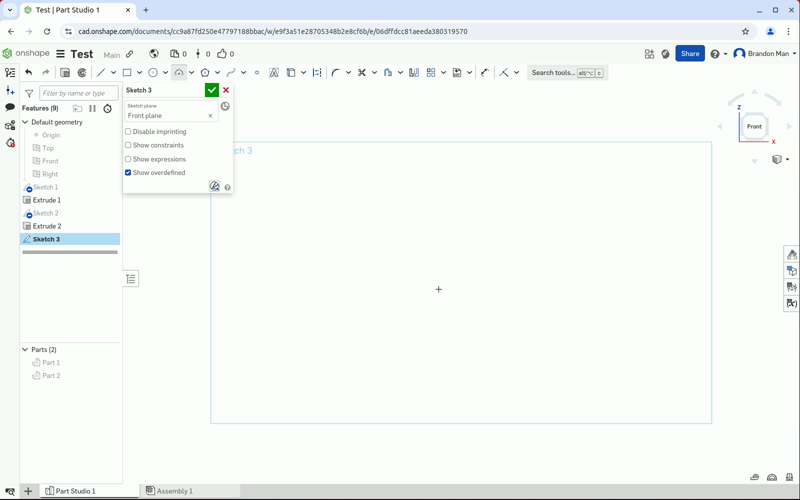
key_up(shift)
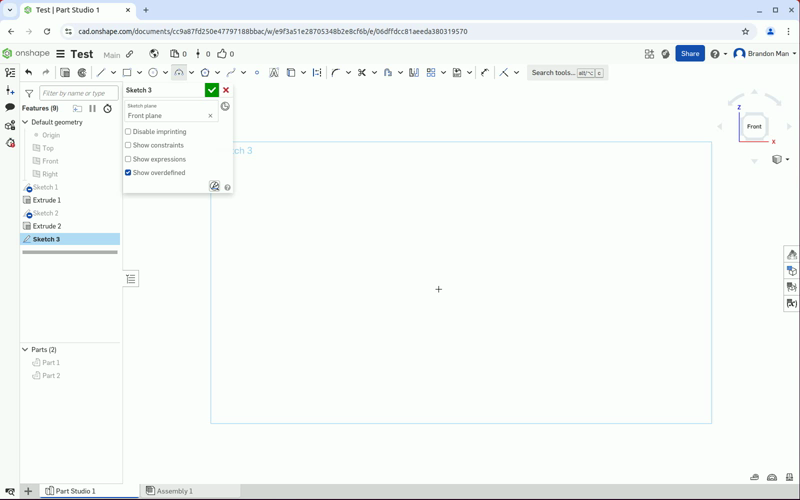
key_down(shift)
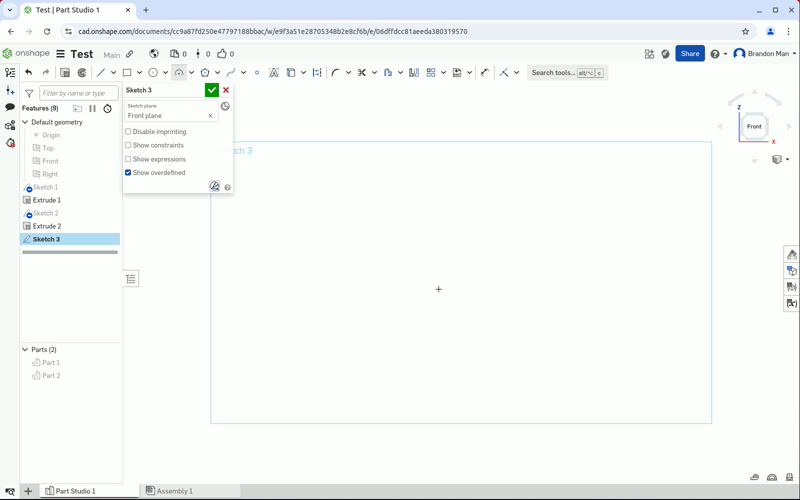
mouse_move(452, 288)
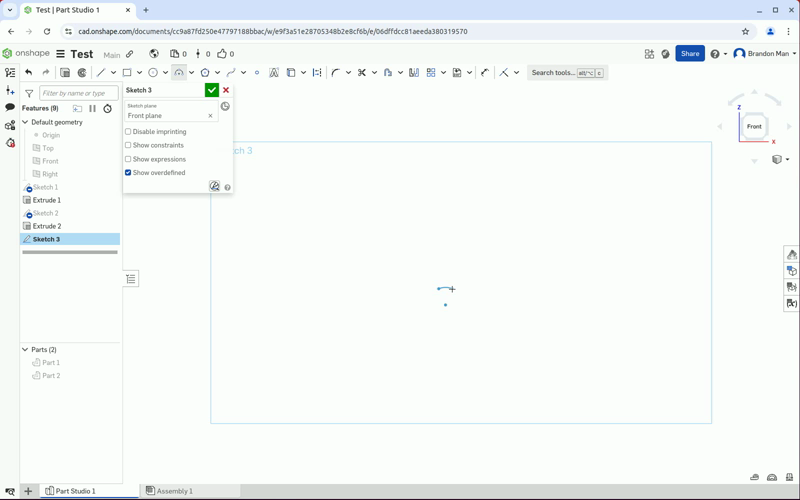
click(452, 288)
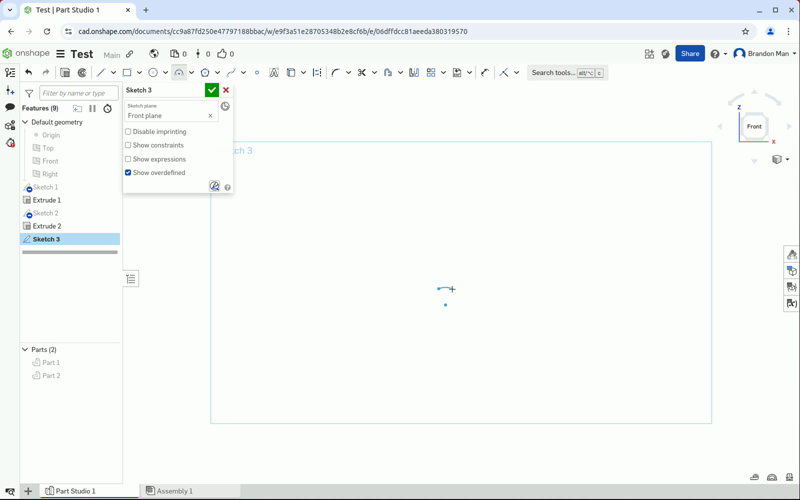
mouse_move(445, 291)
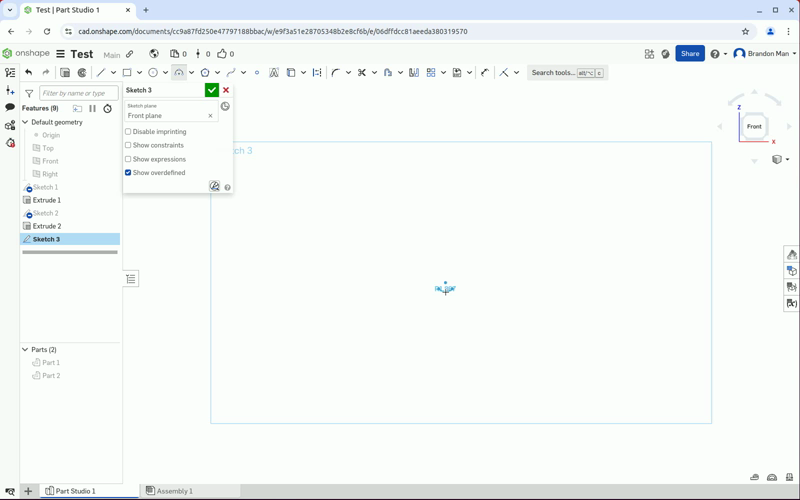
click(445, 291)
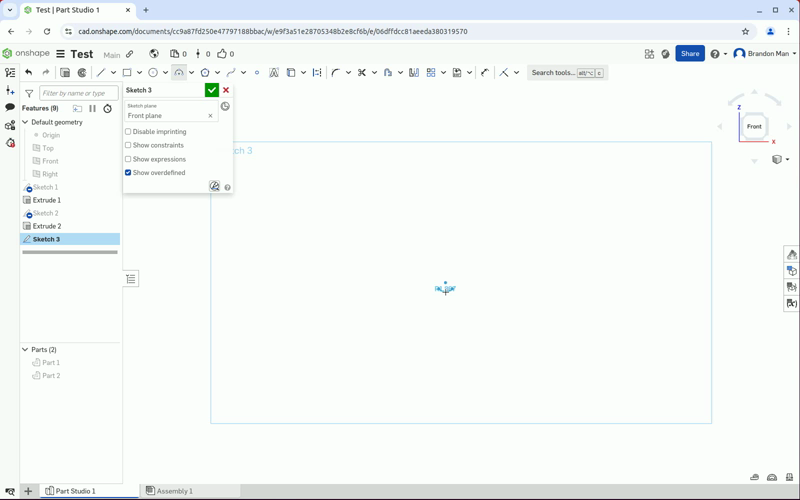
key_up(shift)
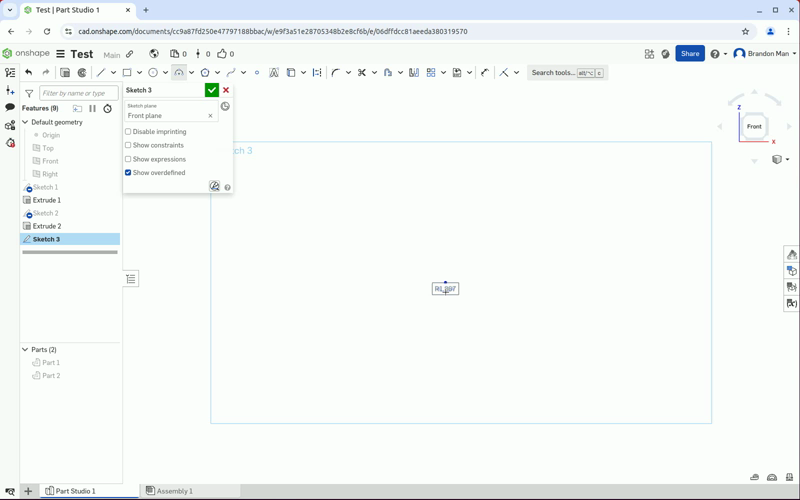
key(esc)
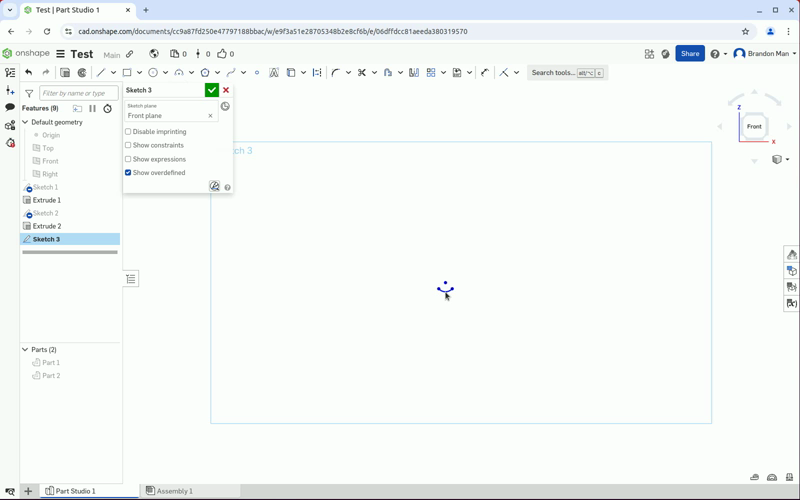
key(l)
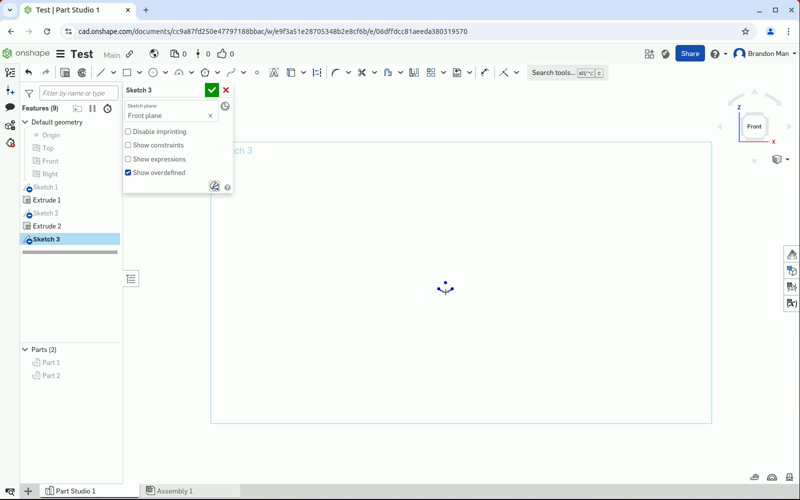
mouse_move(452, 288)
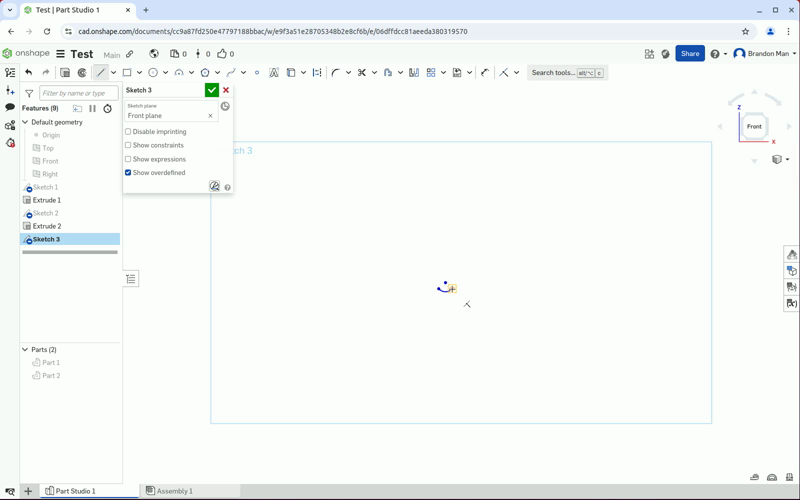
click(452, 288)
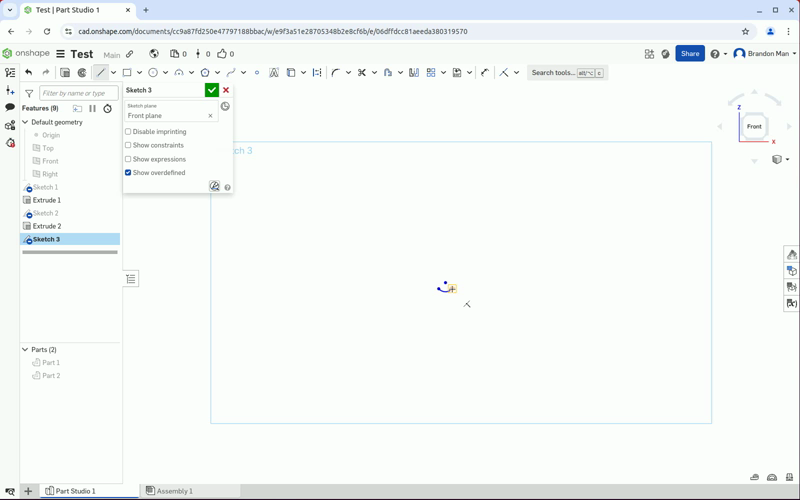
key_down(shift)
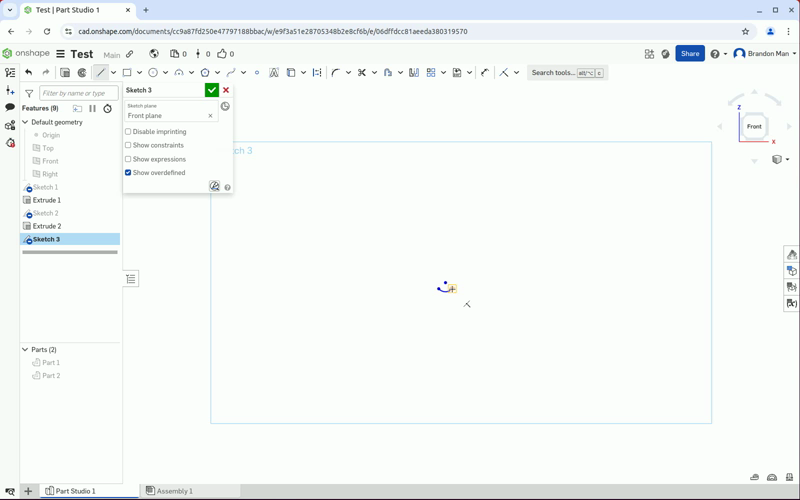
mouse_move(482, 288)
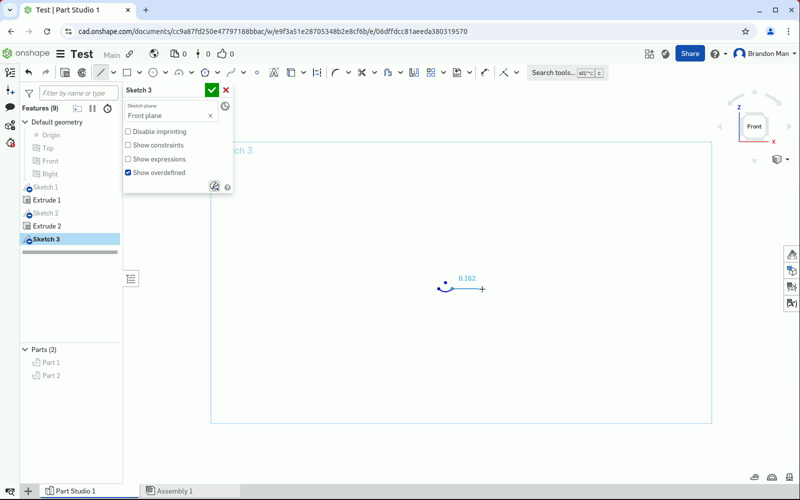
mouse_move(450, 288)
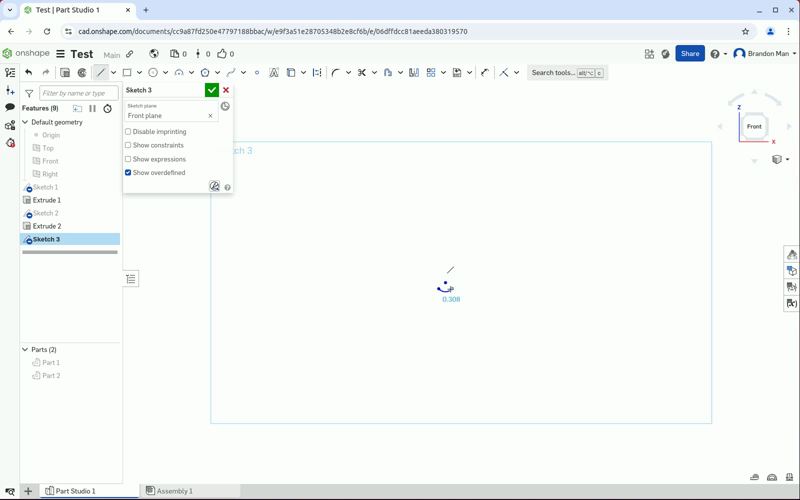
scroll(6)
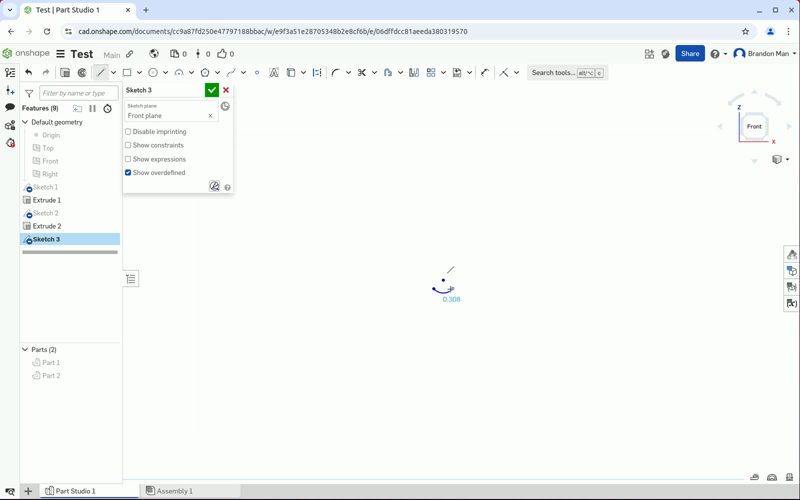
scroll(6)
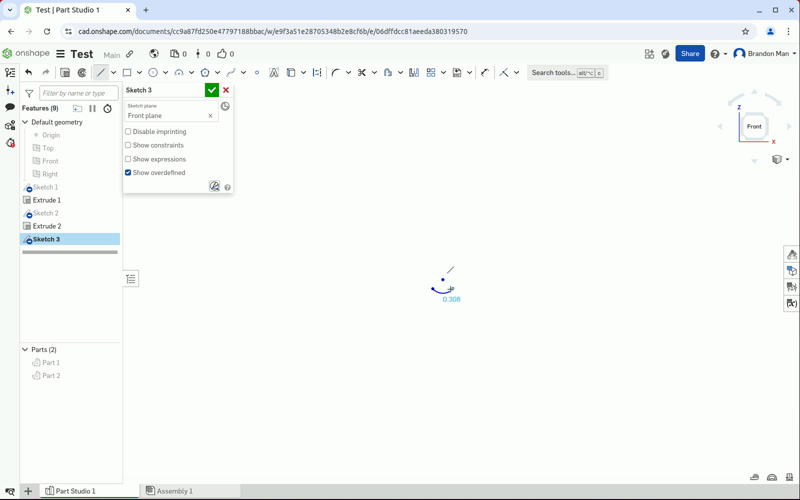
scroll(6)
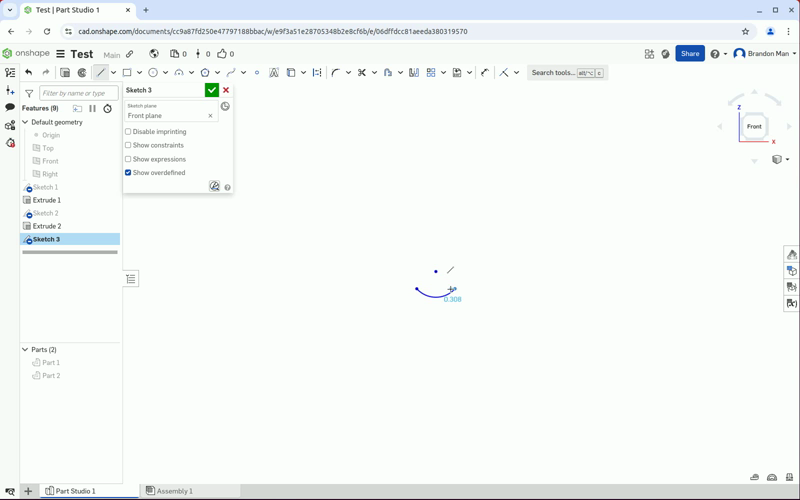
scroll(6)
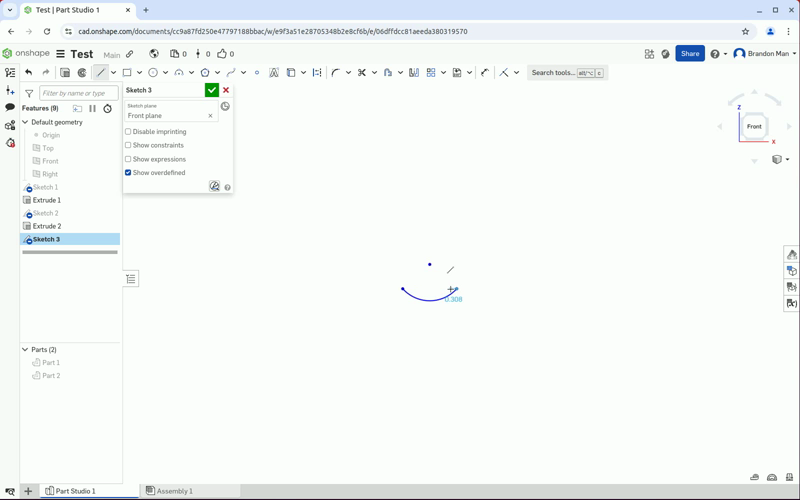
scroll(6)
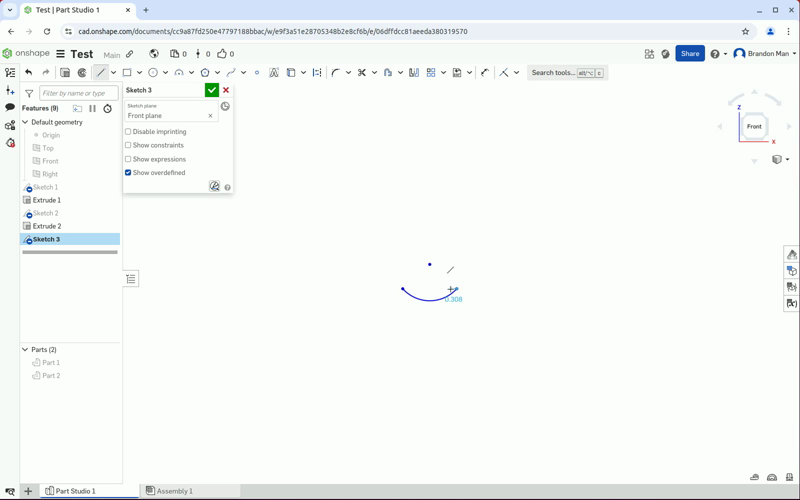
scroll(6)
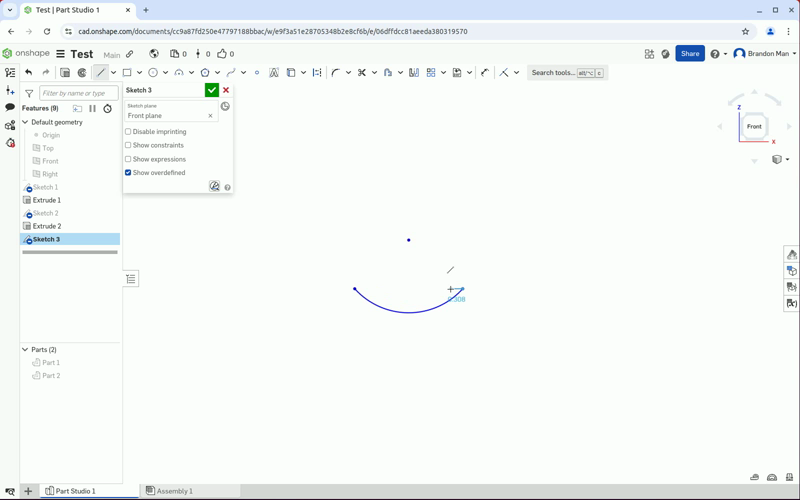
scroll(6)
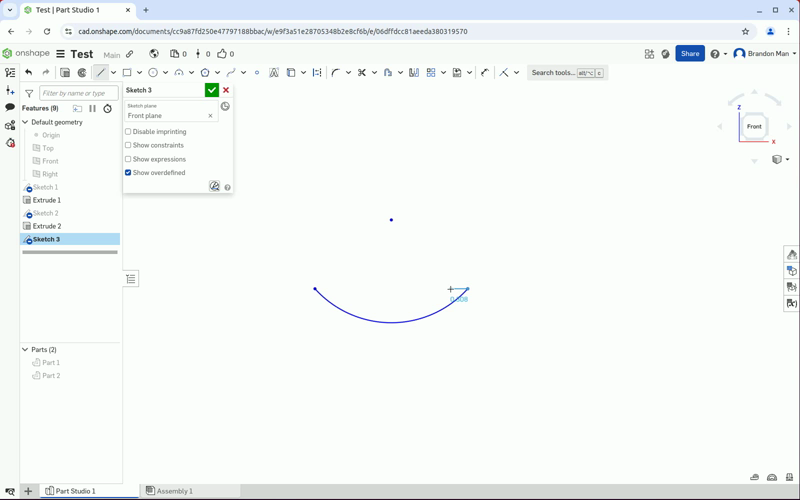
click(450, 288)
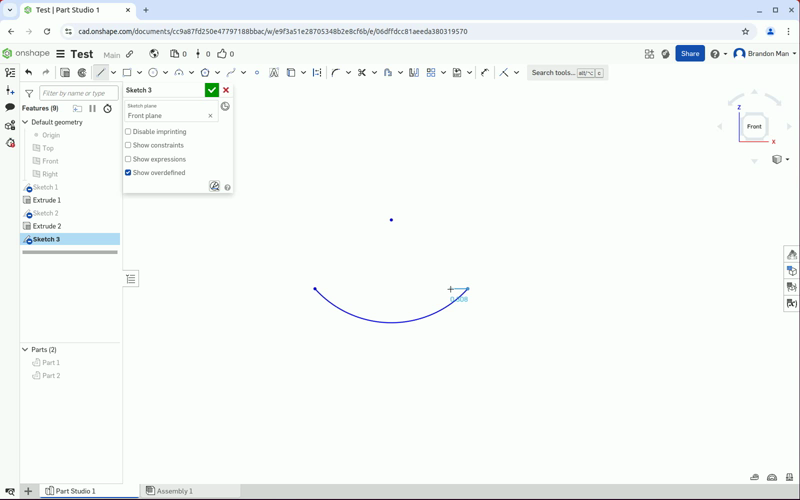
scroll(-6)
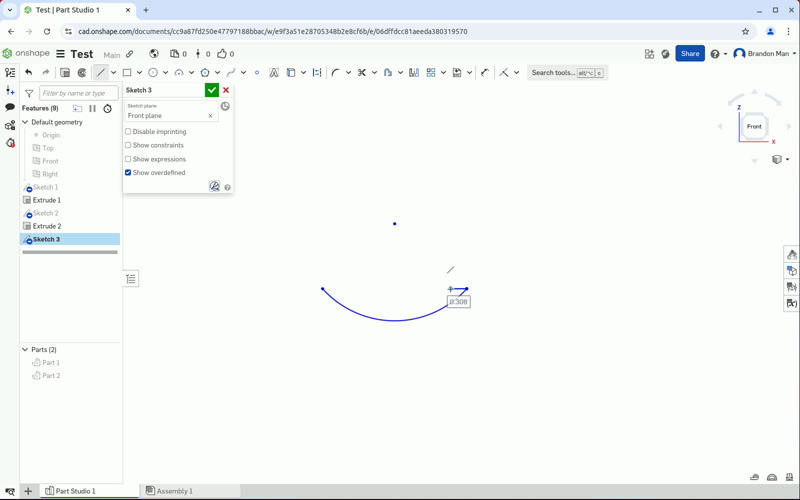
scroll(-6)
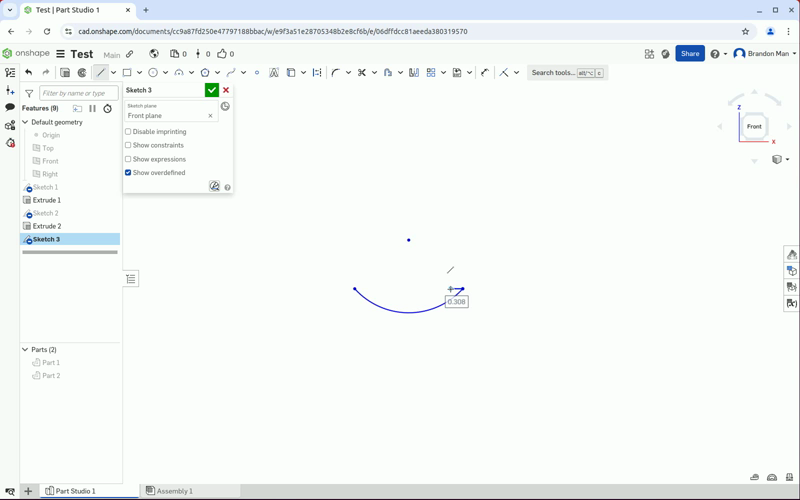
scroll(-6)
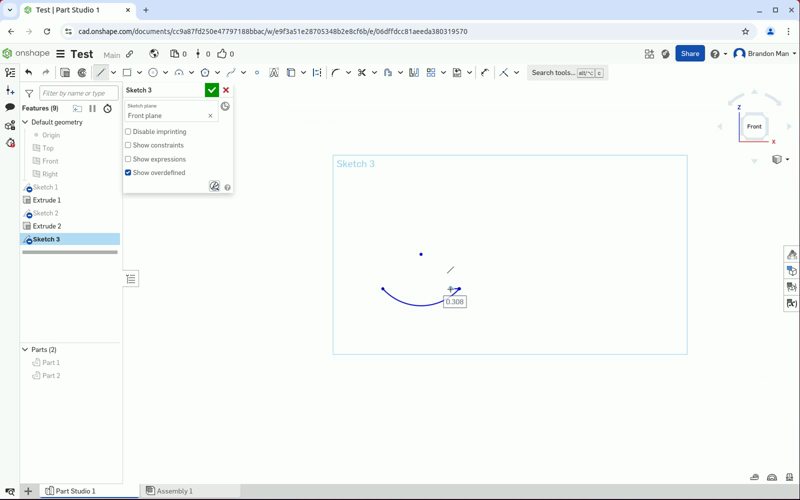
scroll(-6)
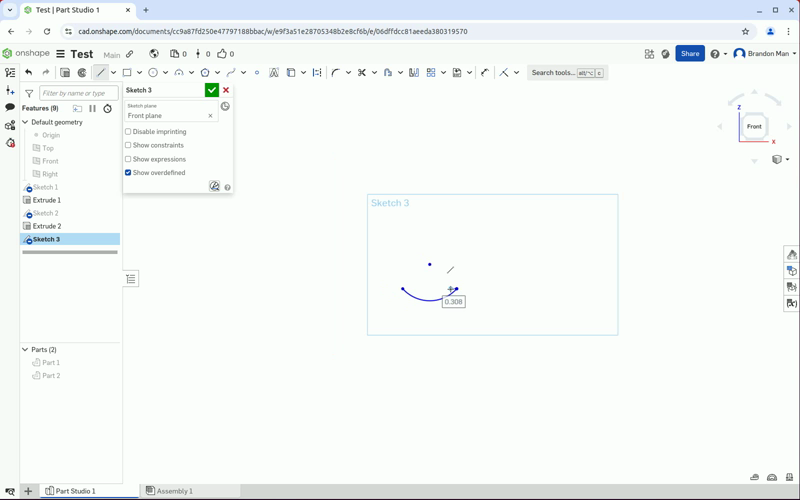
scroll(-6)
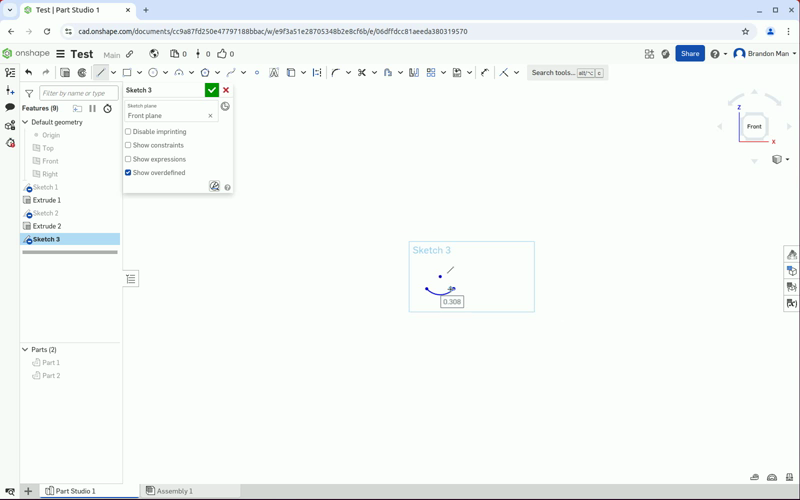
scroll(-6)
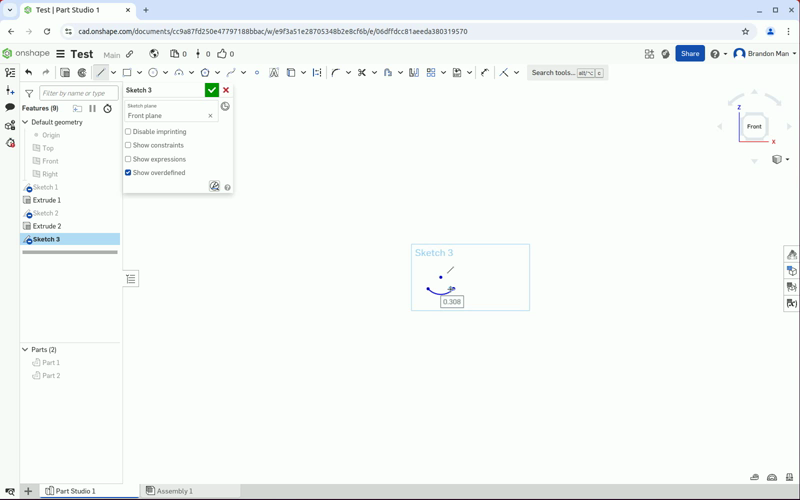
scroll(-6)
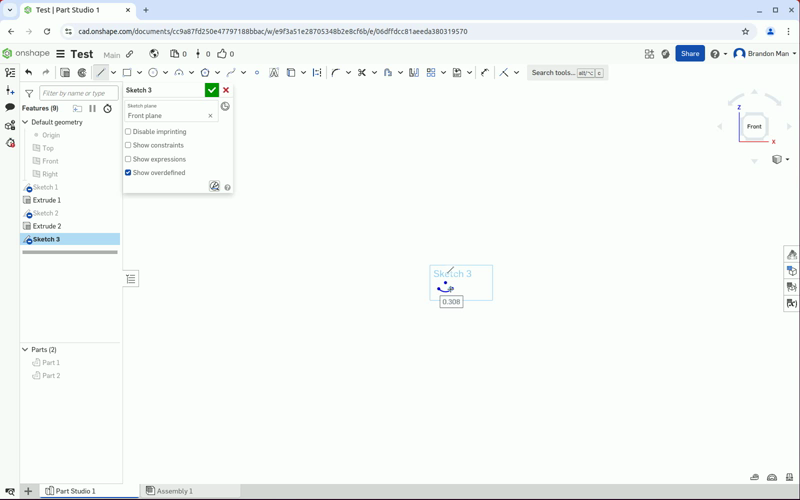
key_up(shift)
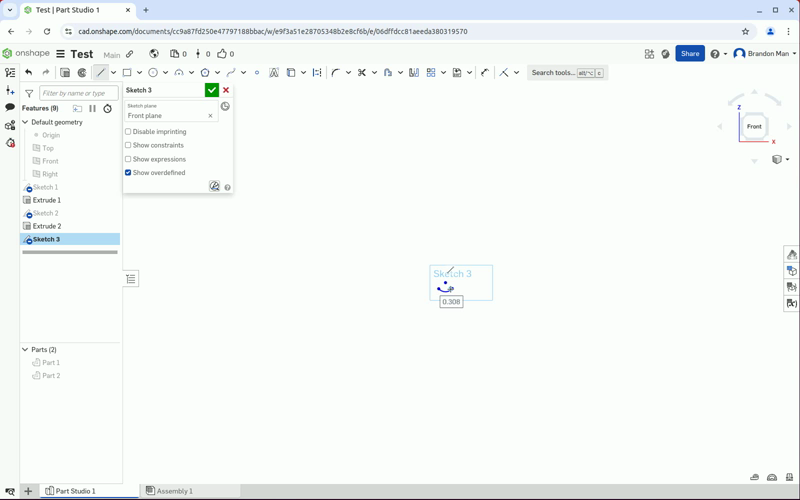
key(esc)
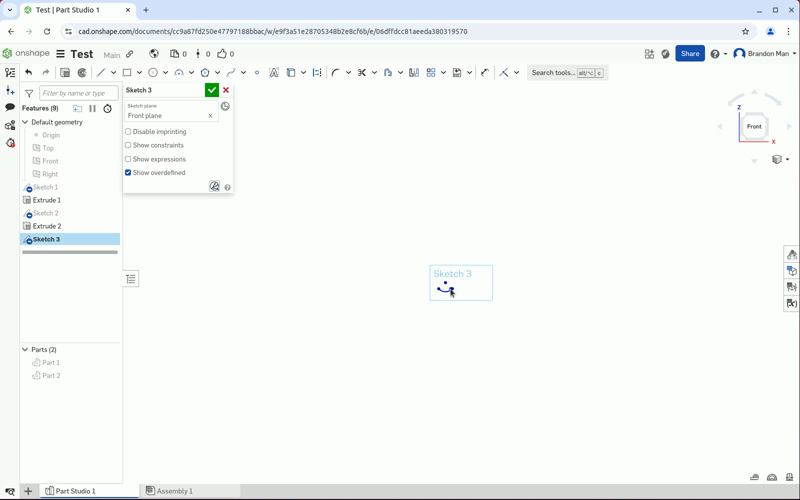
key(a)
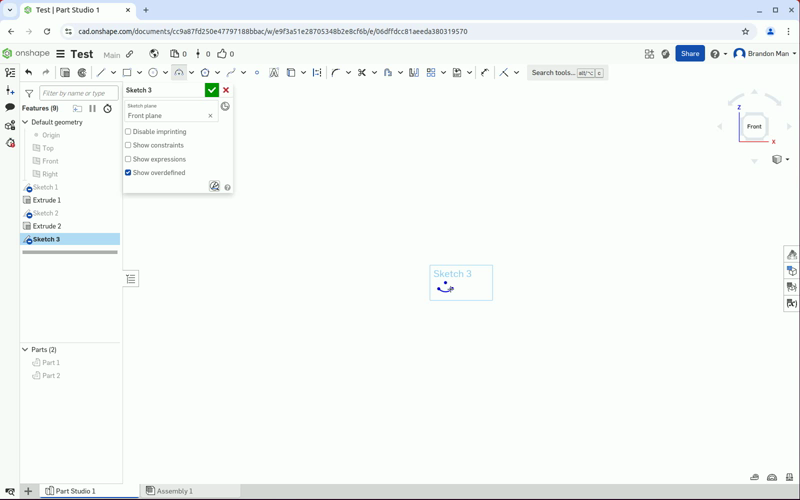
mouse_move(450, 288)
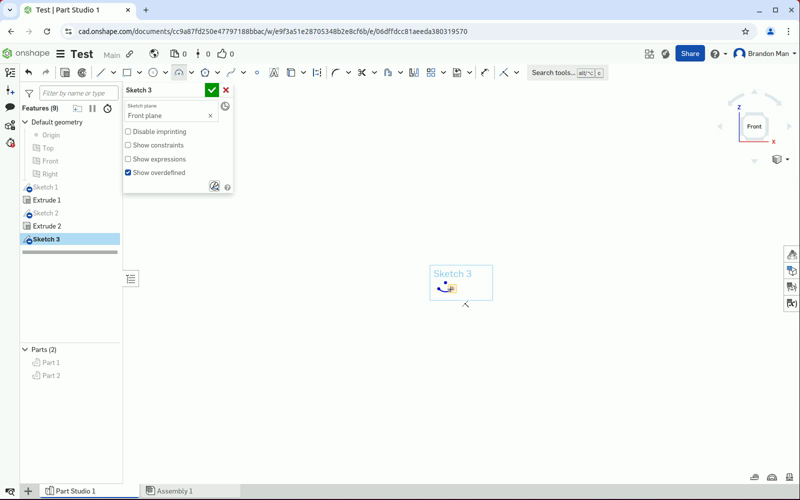
scroll(6)
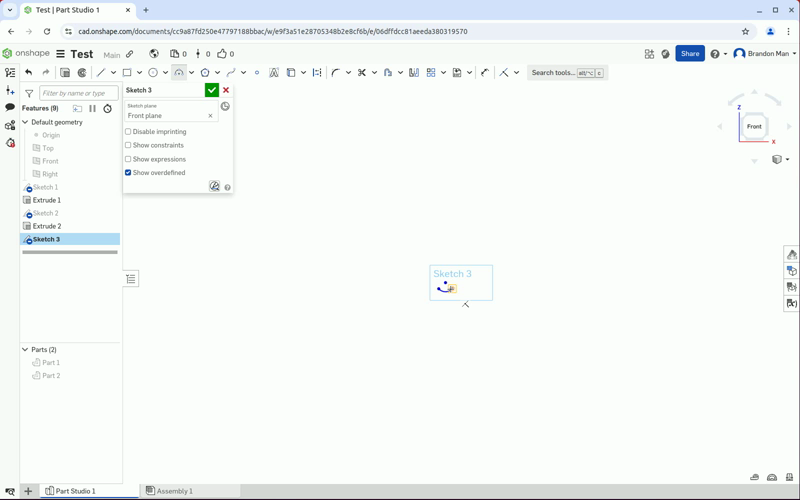
scroll(6)
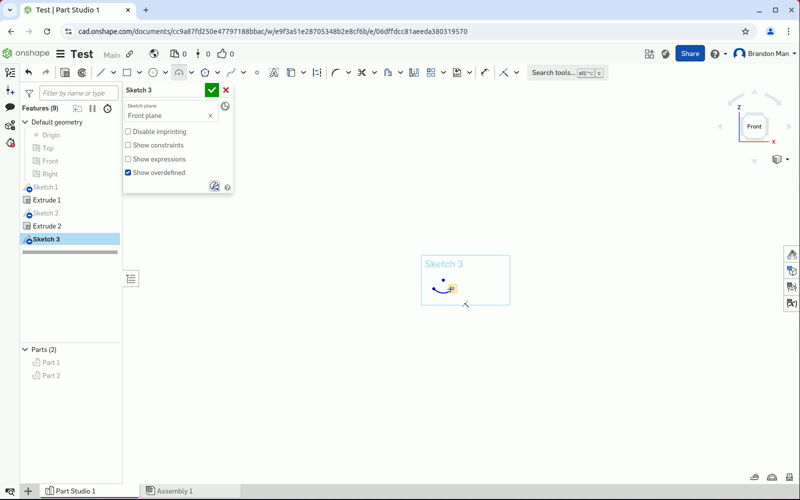
scroll(6)
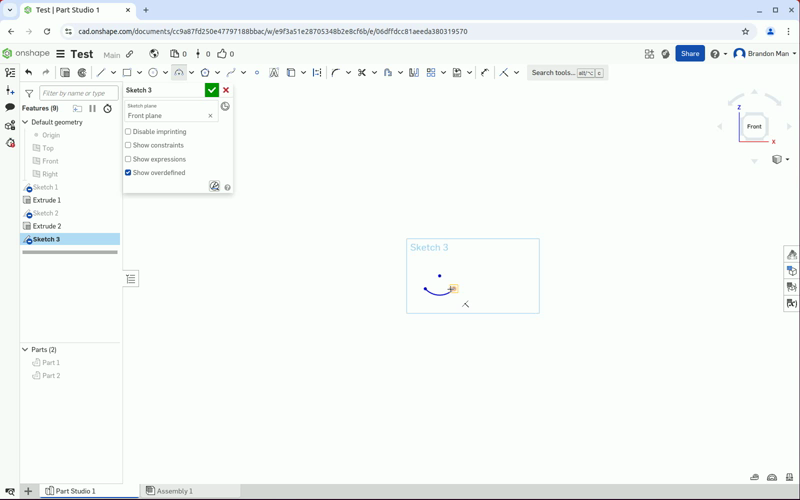
scroll(6)
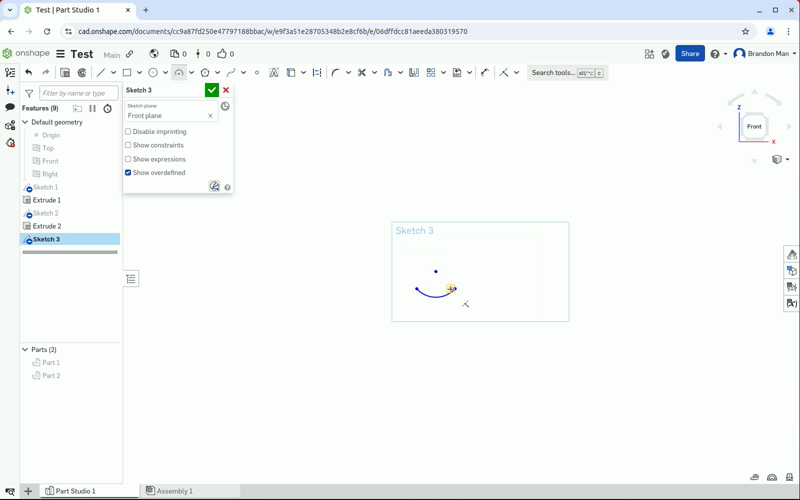
scroll(6)
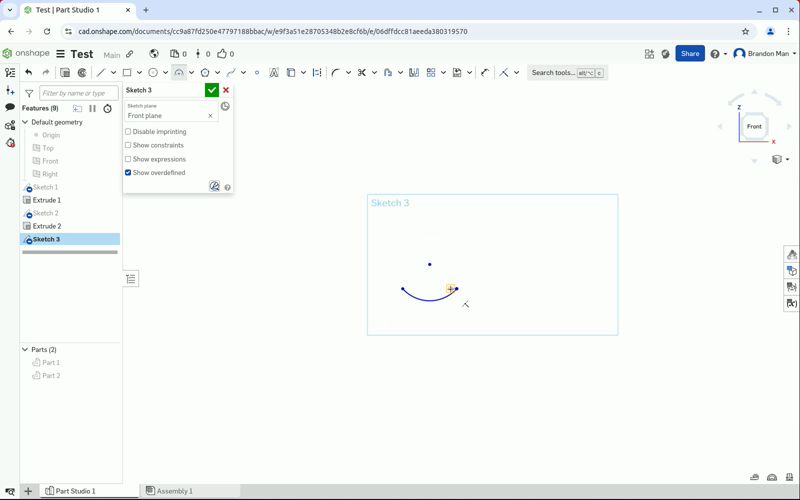
scroll(6)
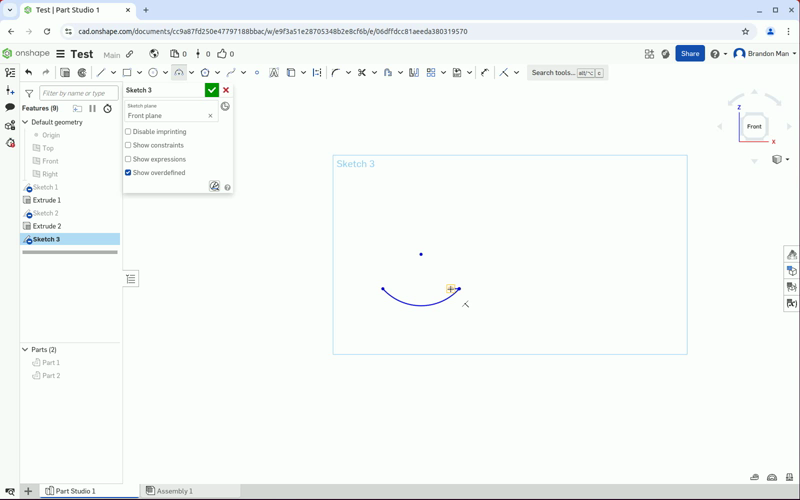
scroll(6)
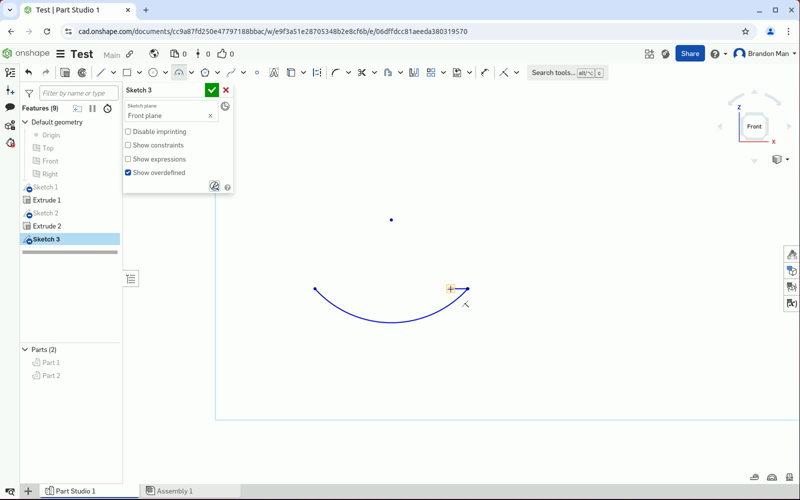
click(450, 288)
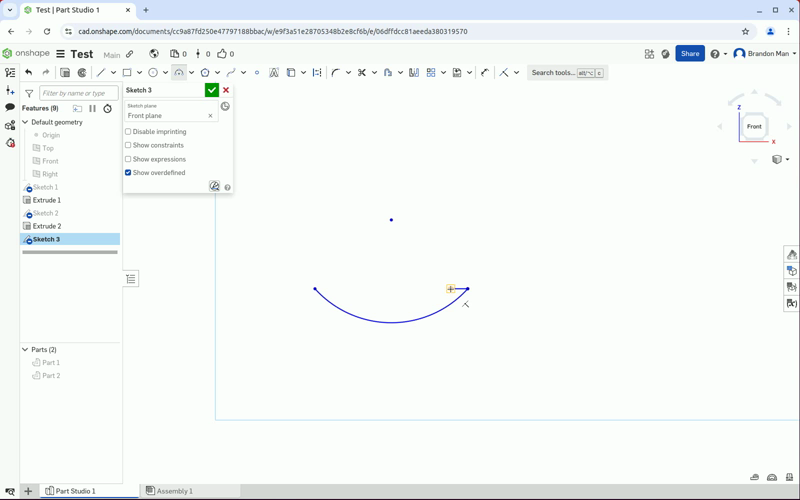
scroll(-6)
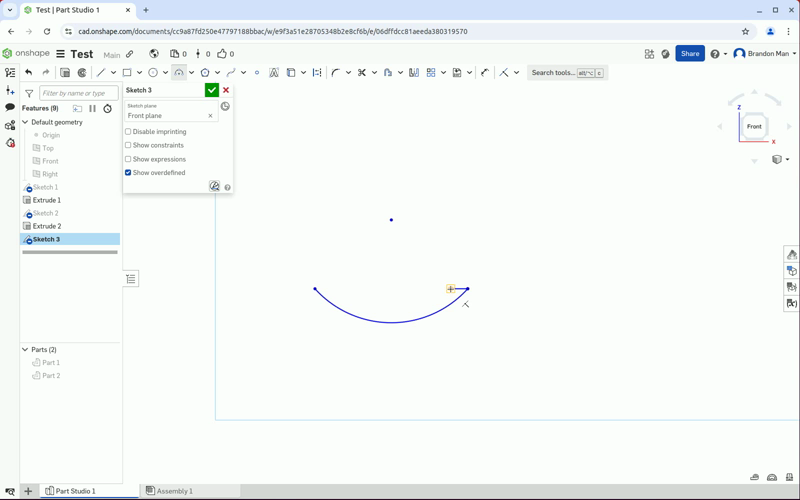
scroll(-6)
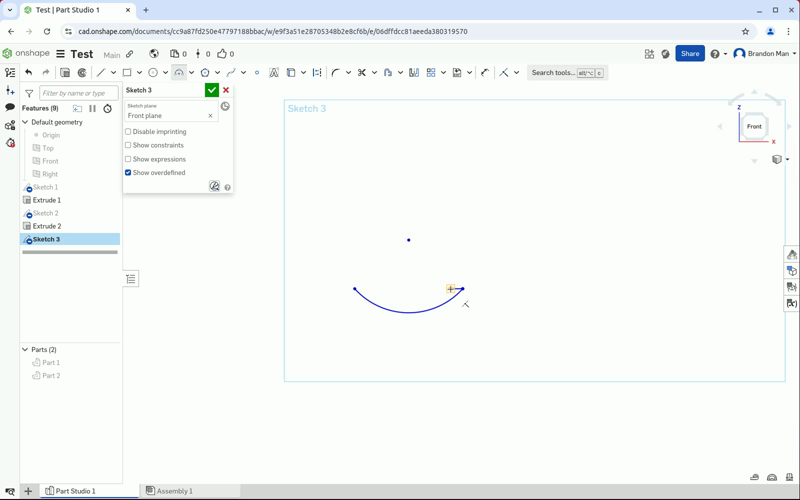
scroll(-6)
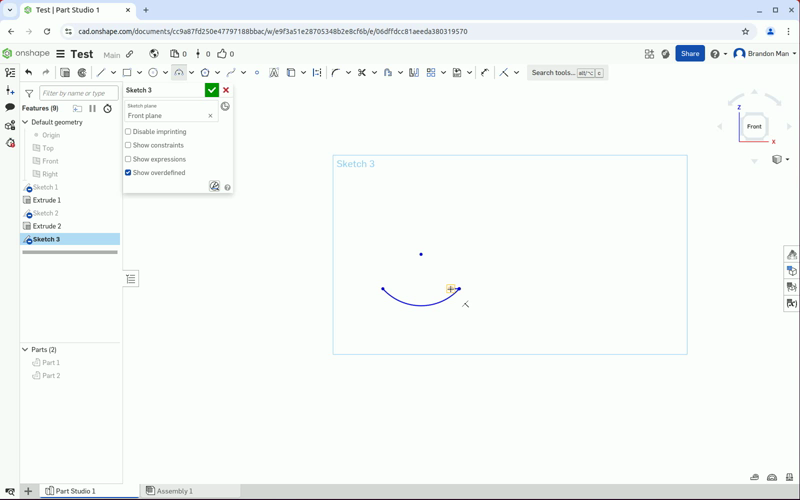
scroll(-6)
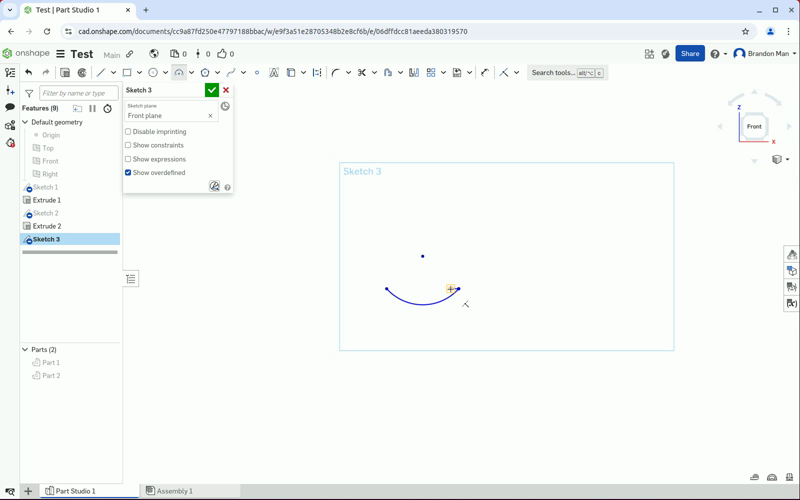
scroll(-6)
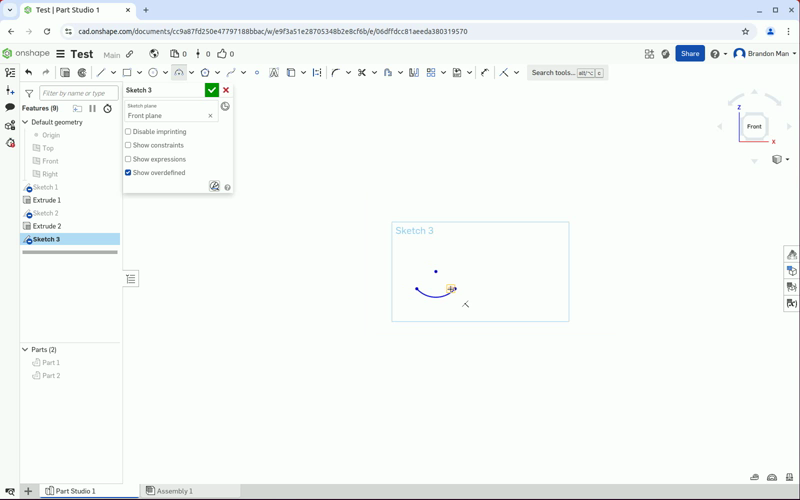
scroll(-6)
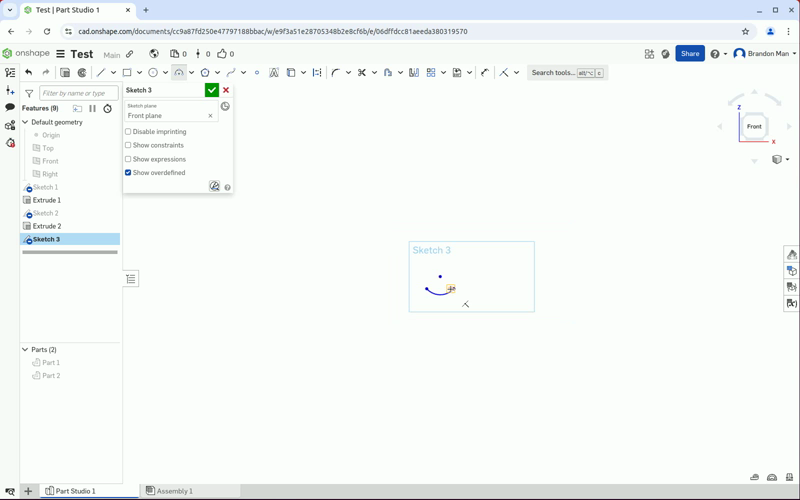
scroll(-6)
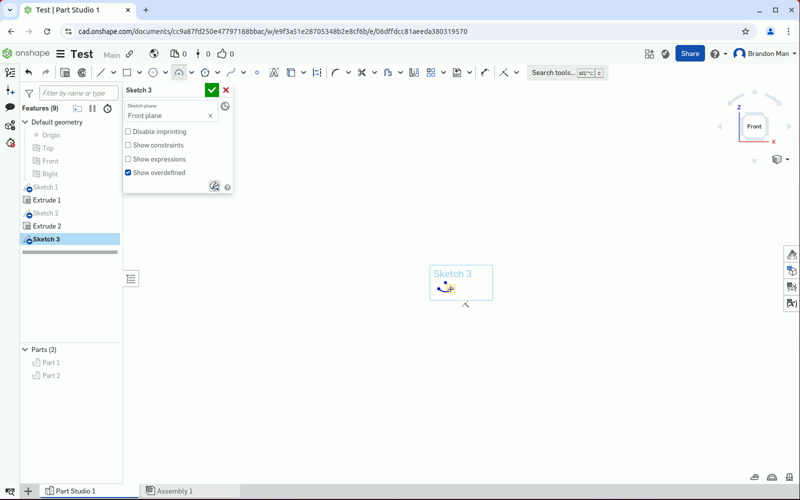
key_down(shift)
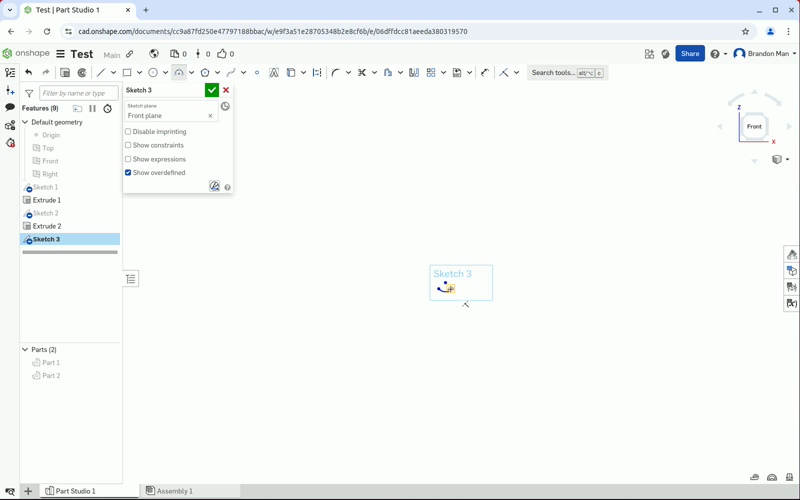
mouse_move(440, 288)
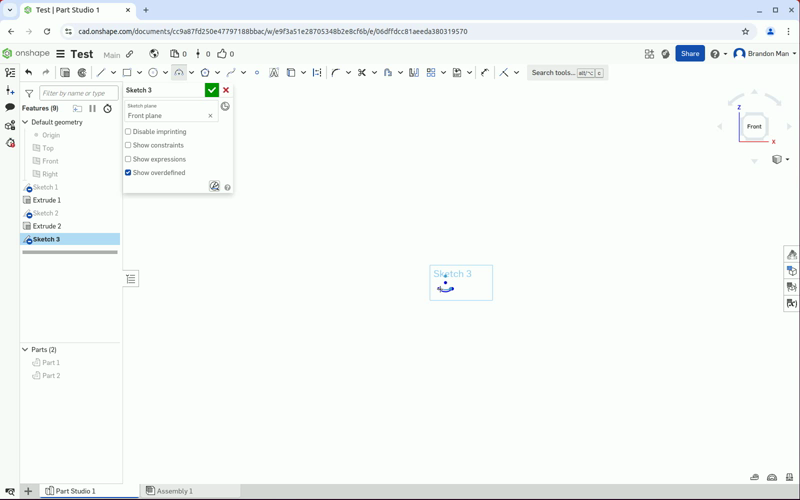
scroll(6)
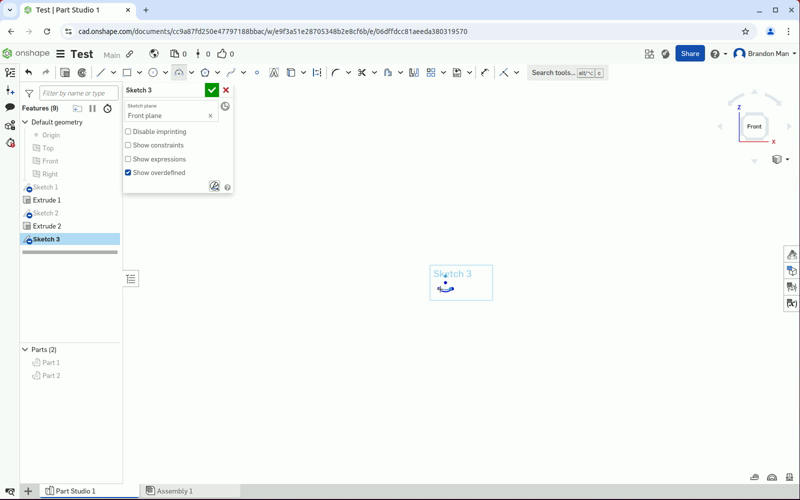
scroll(6)
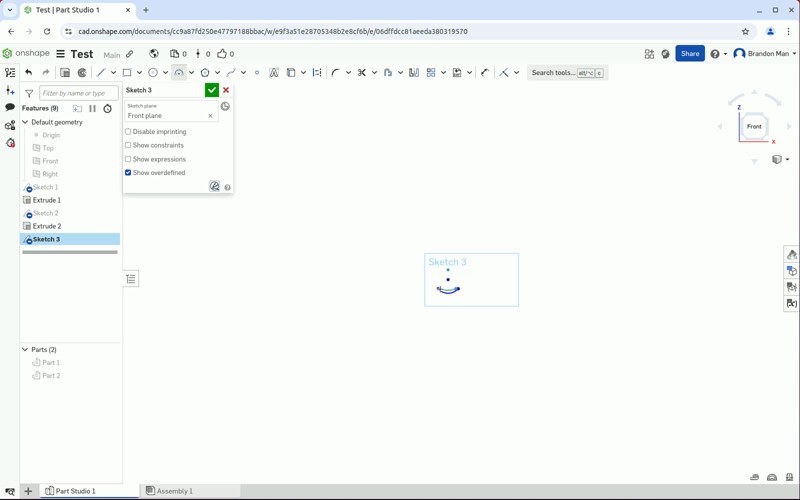
scroll(6)
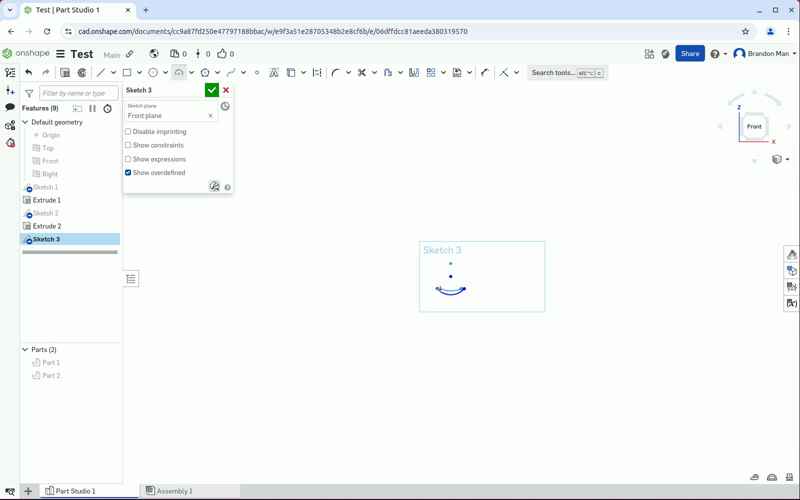
scroll(6)
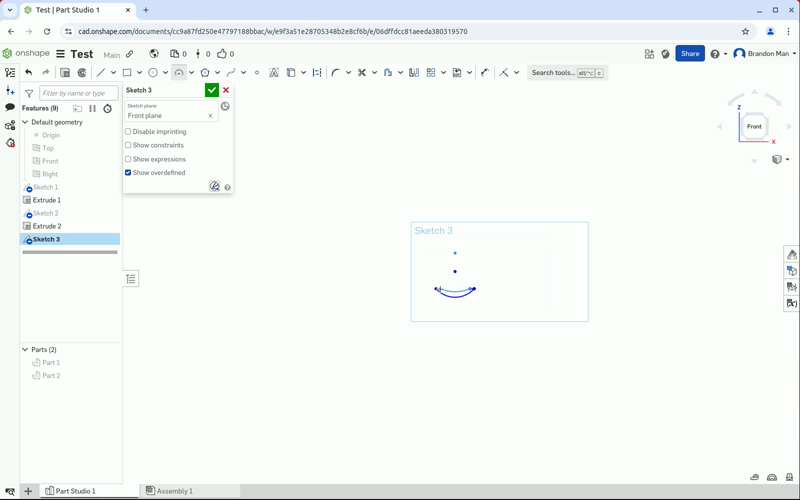
scroll(6)
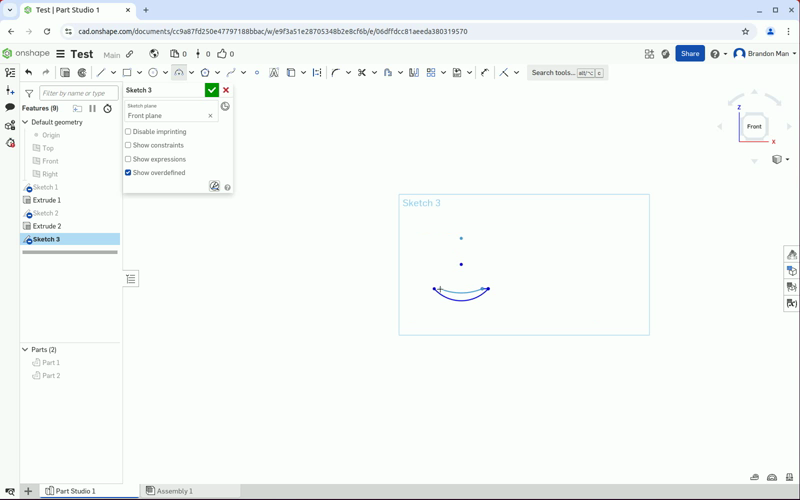
scroll(6)
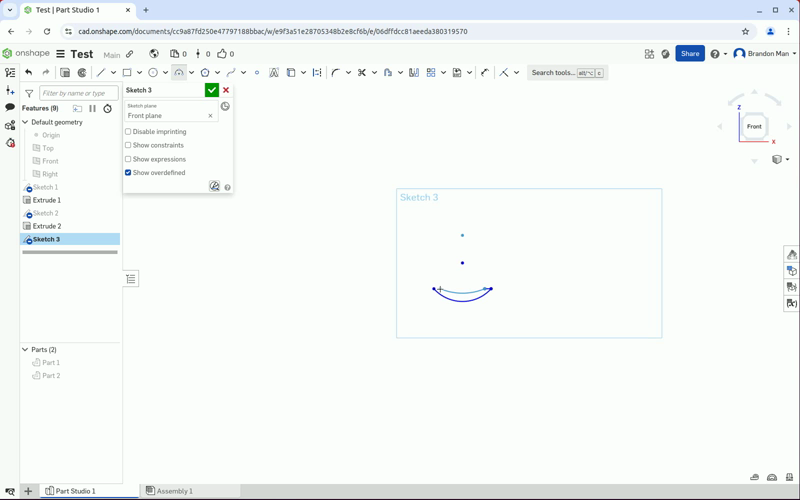
scroll(6)
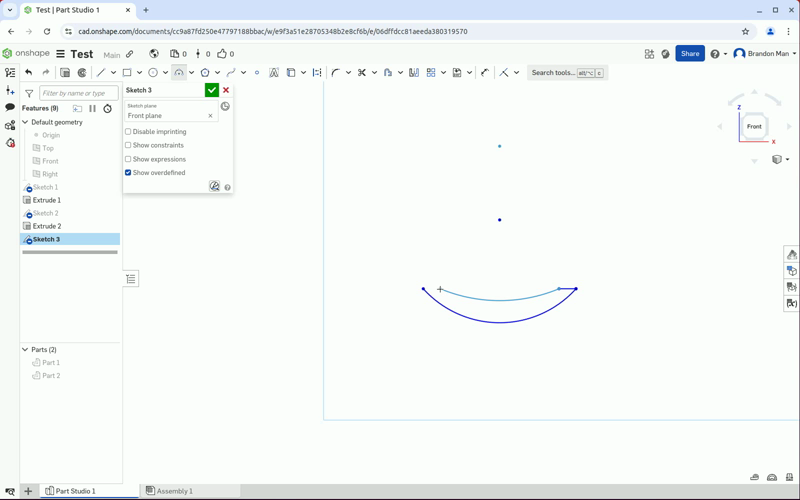
click(440, 288)
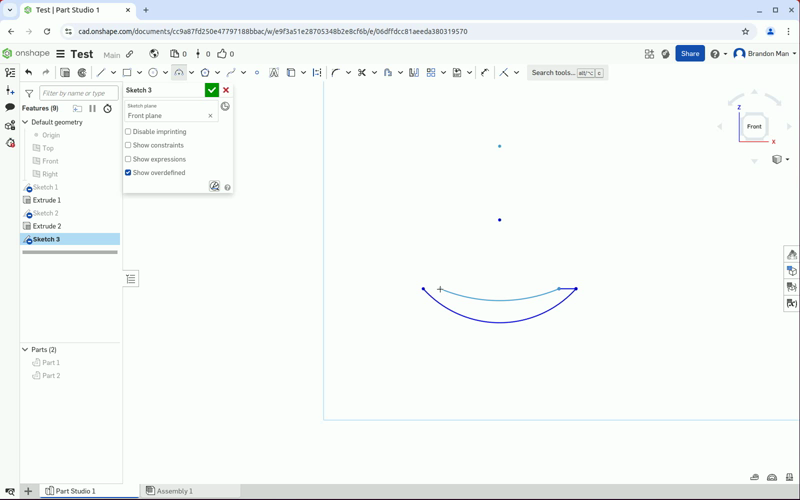
scroll(-6)
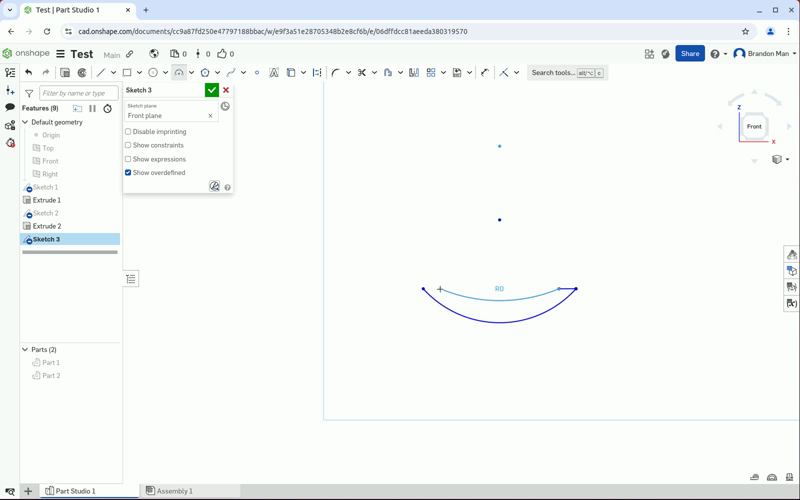
scroll(-6)
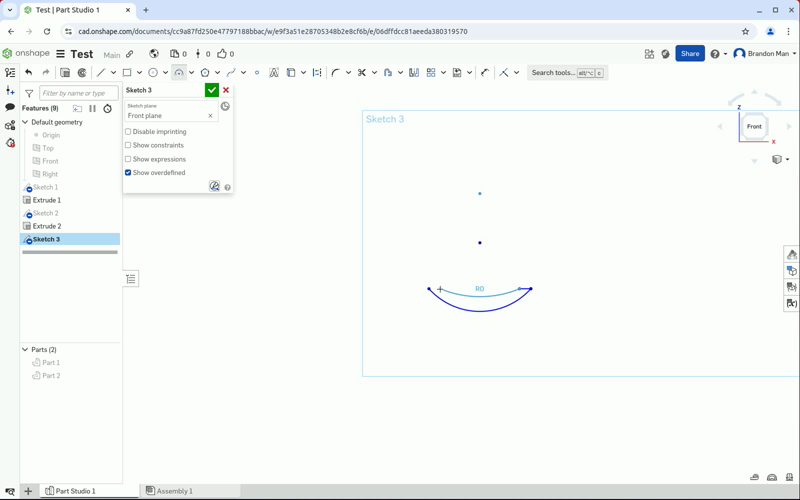
scroll(-6)
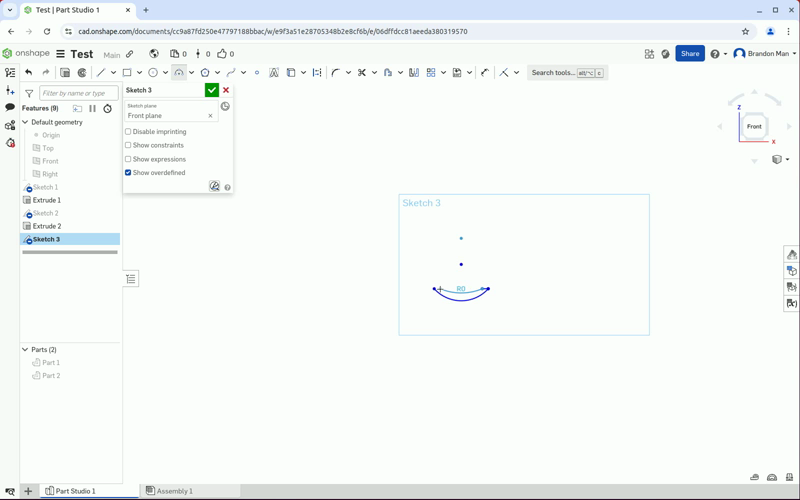
scroll(-6)
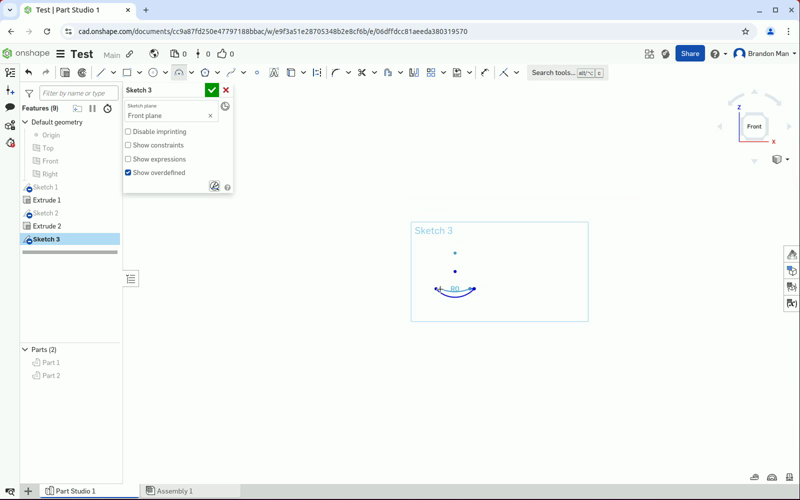
scroll(-6)
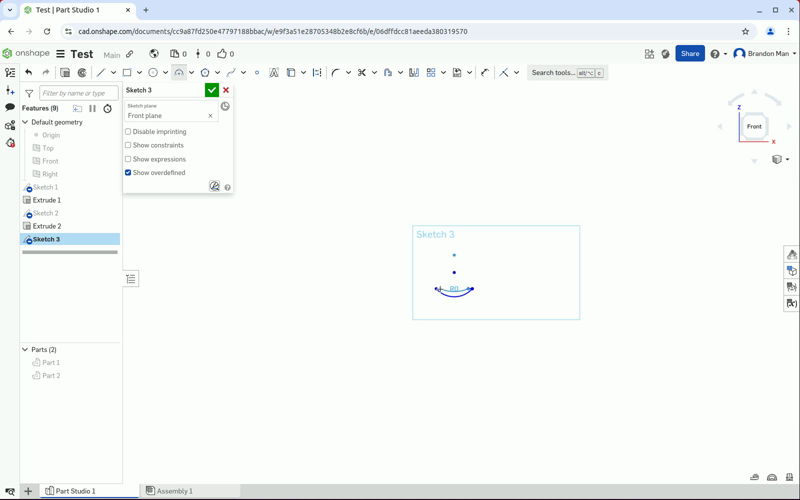
scroll(-6)
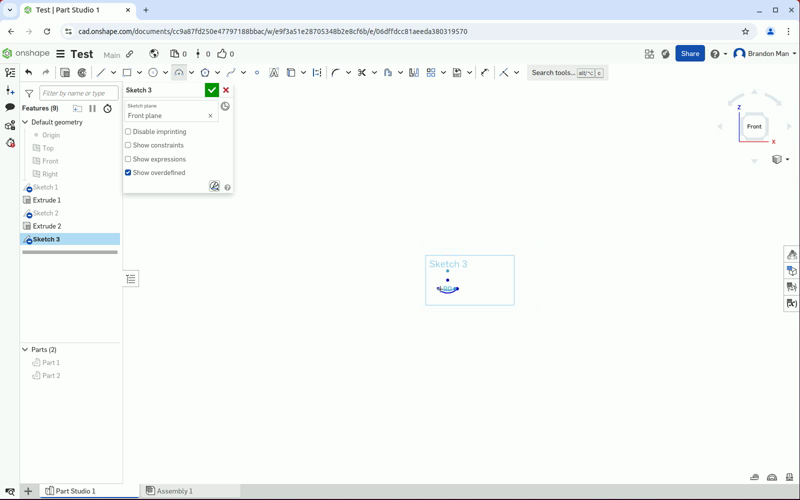
scroll(-6)
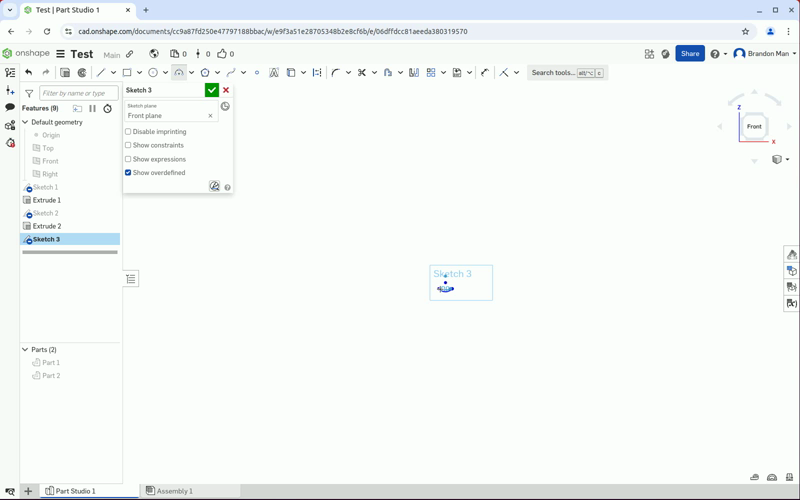
mouse_move(445, 290)
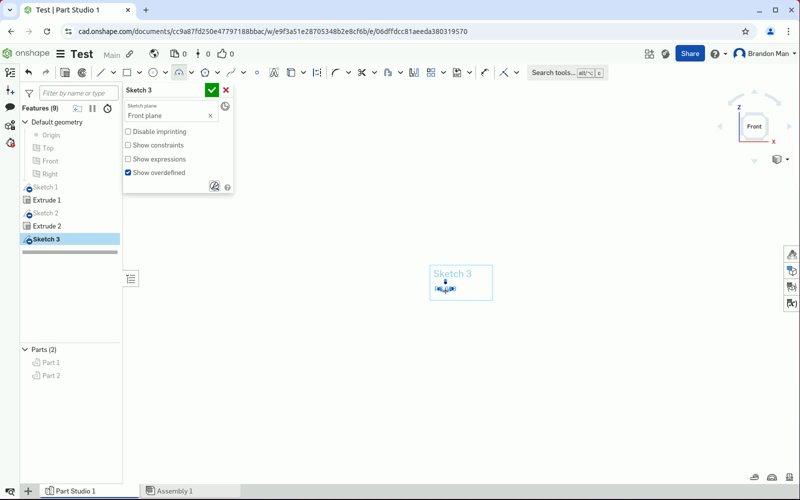
scroll(6)
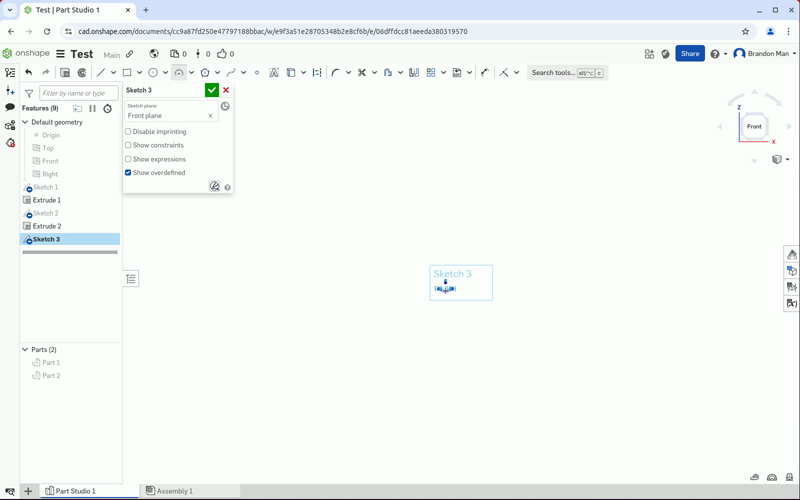
scroll(6)
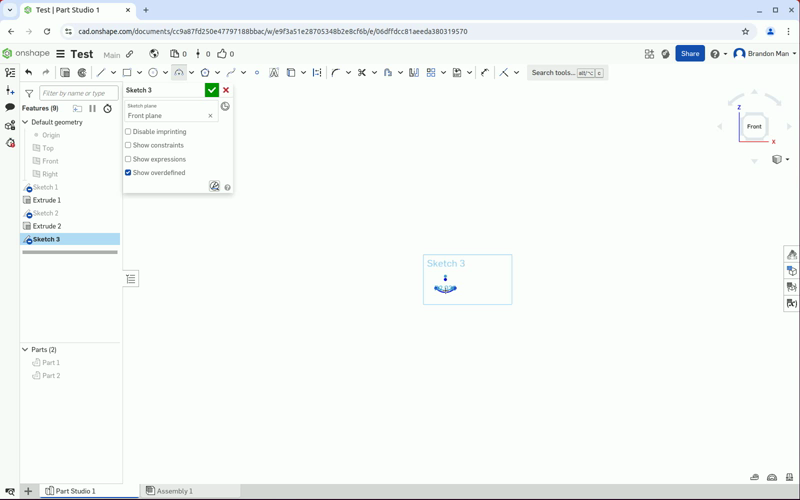
scroll(6)
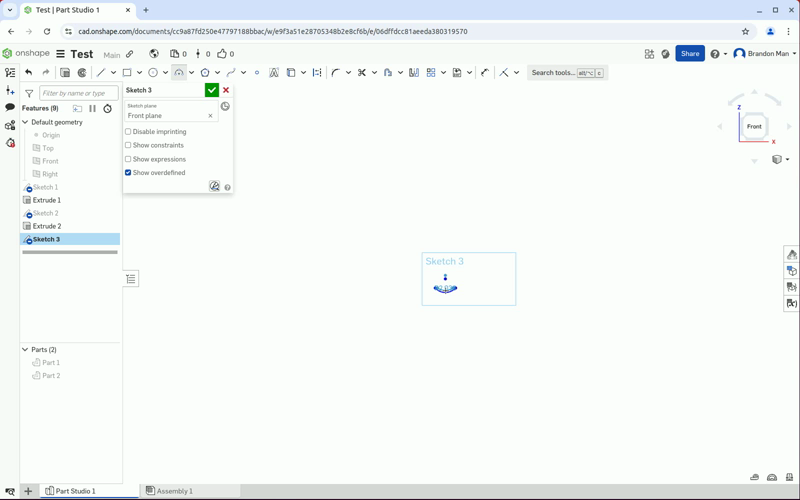
scroll(6)
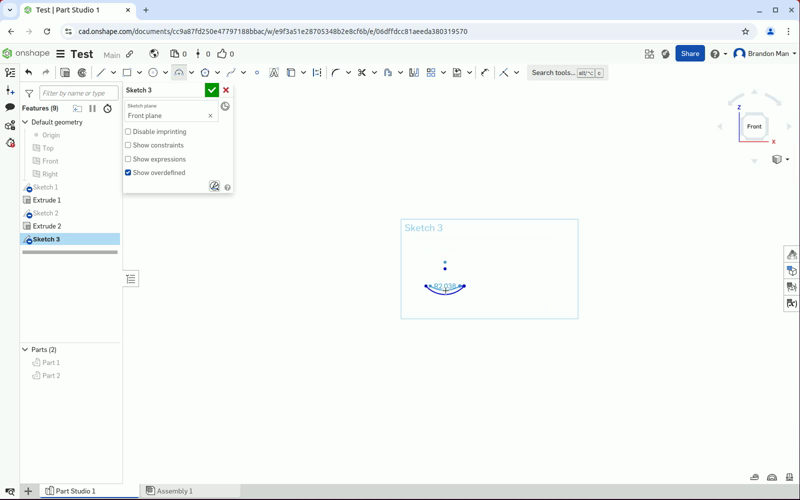
scroll(6)
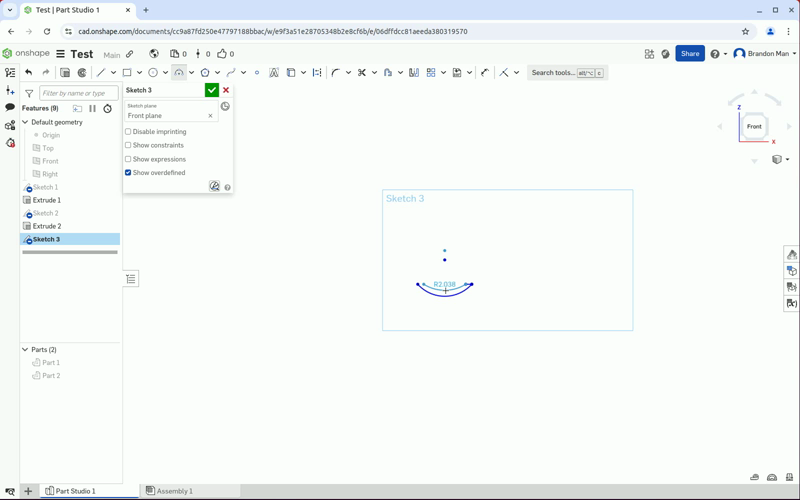
scroll(6)
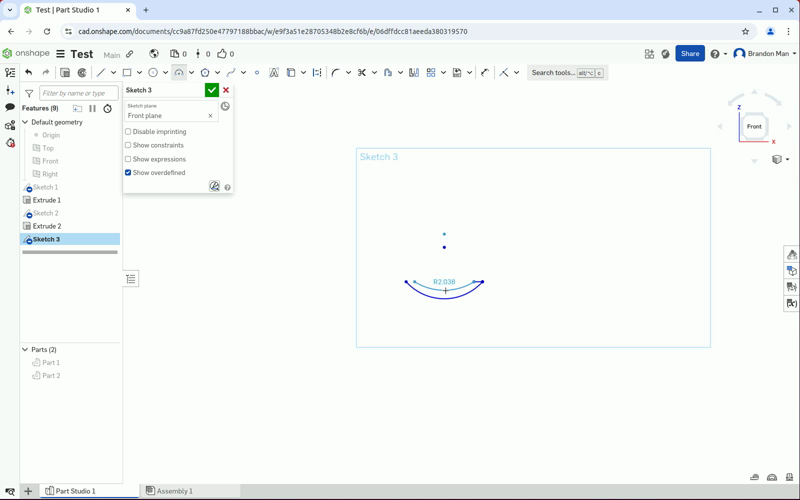
scroll(6)
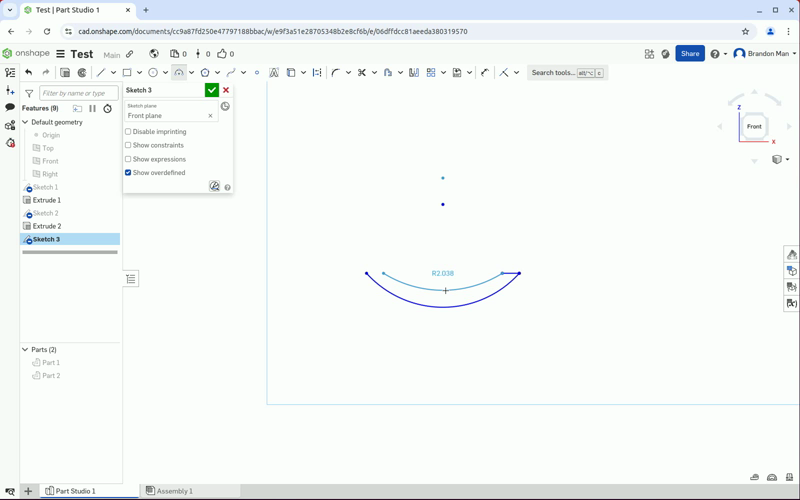
click(445, 290)
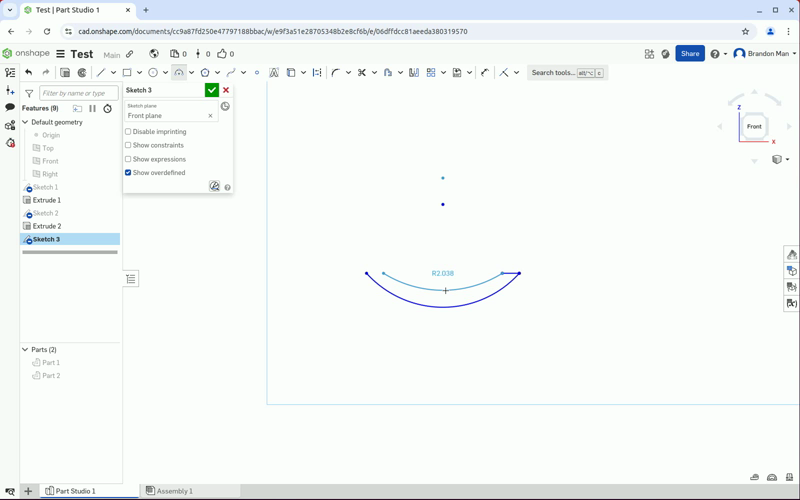
scroll(-6)
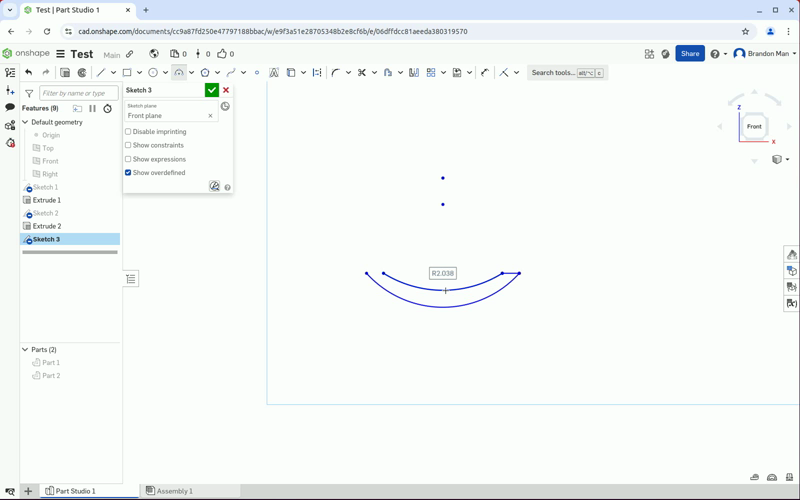
scroll(-6)
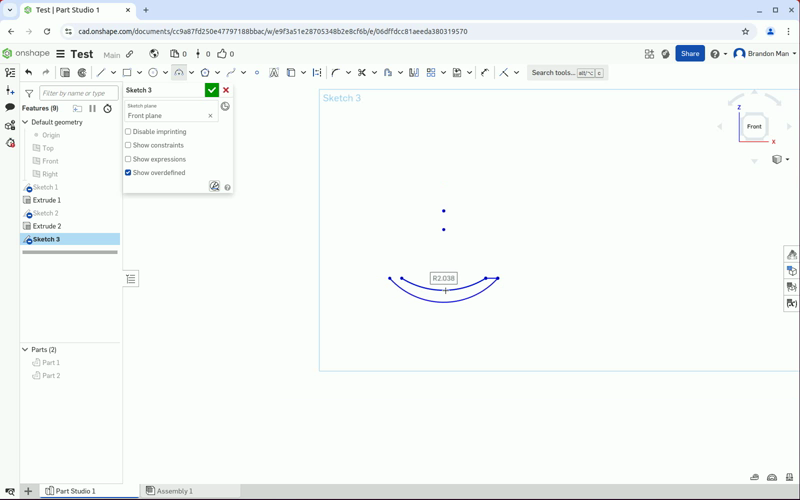
scroll(-6)
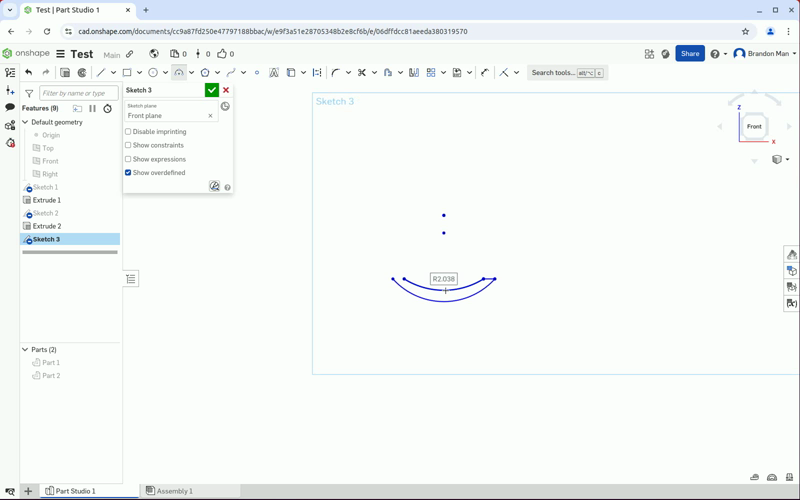
scroll(-6)
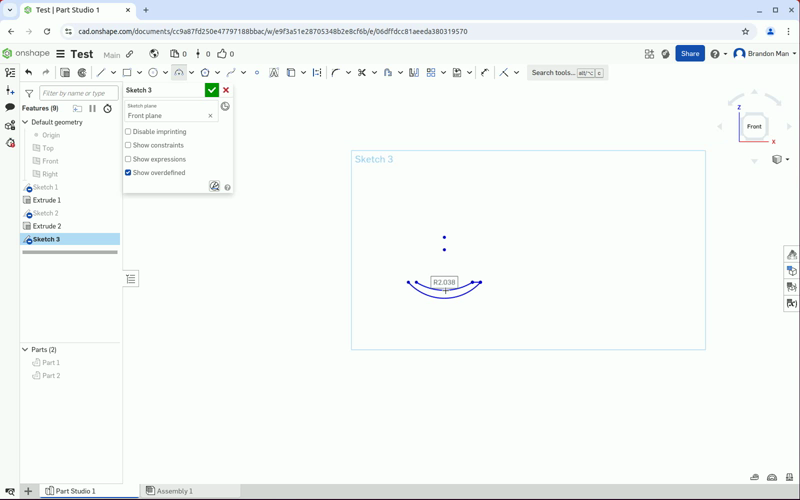
scroll(-6)
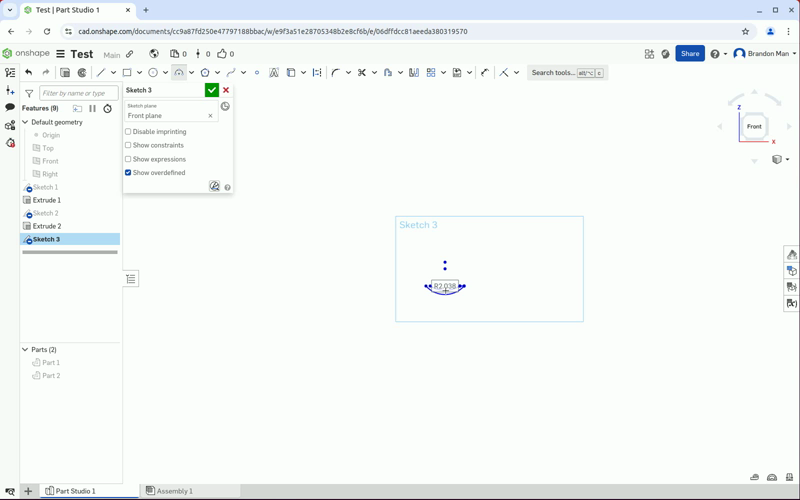
scroll(-6)
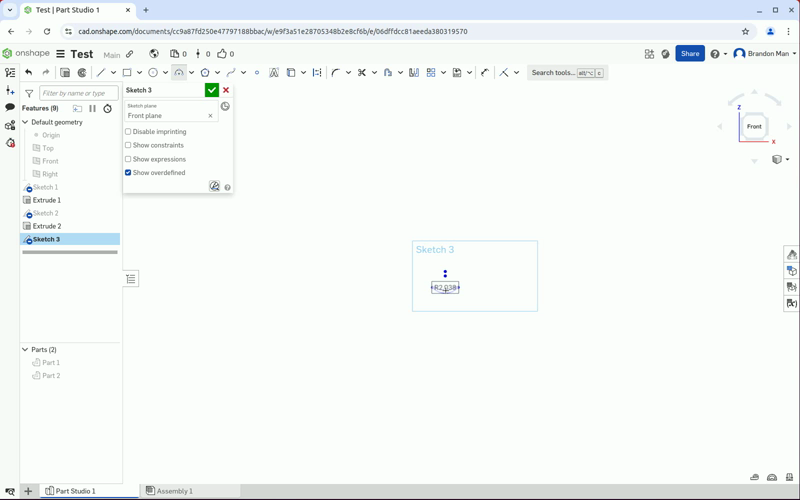
scroll(-6)
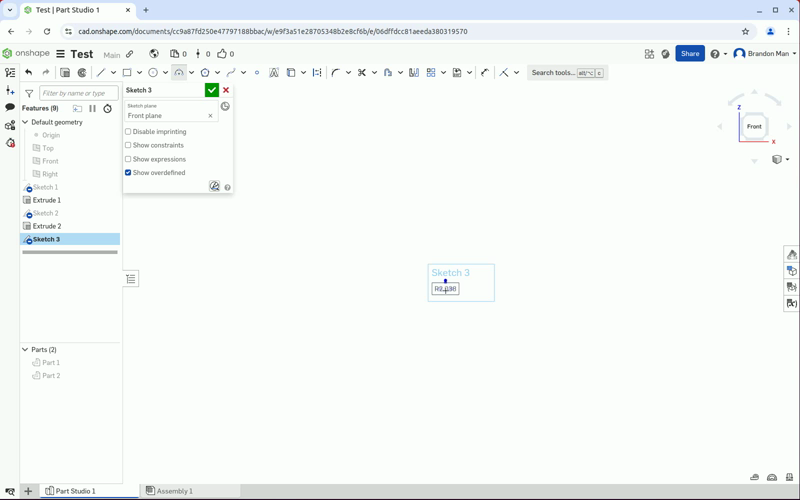
key_up(shift)
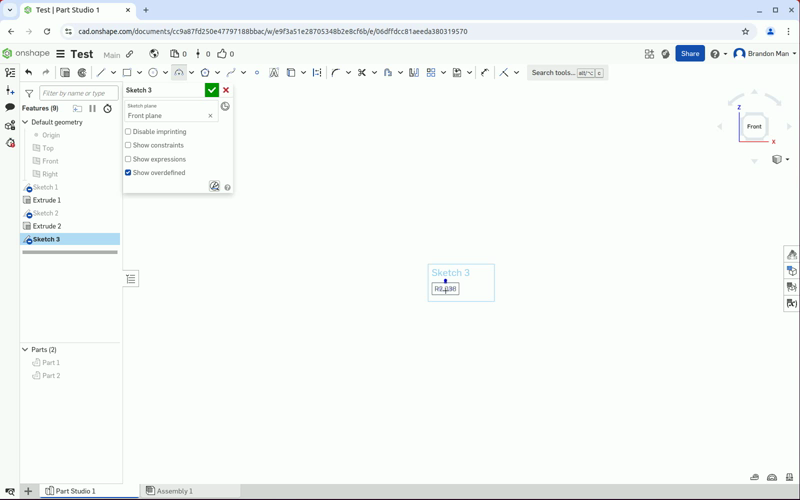
key(esc)
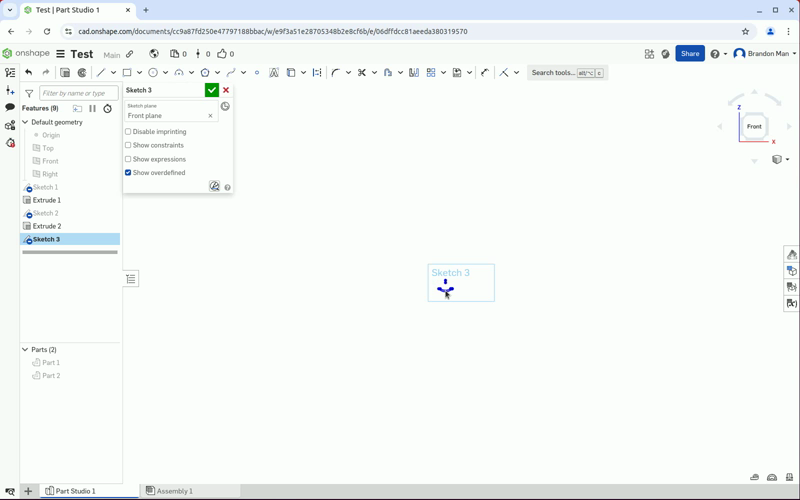
key(l)
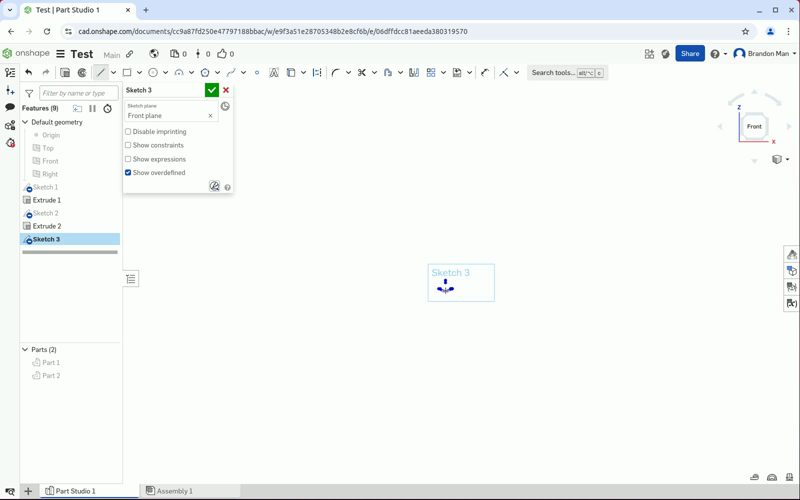
mouse_move(440, 288)
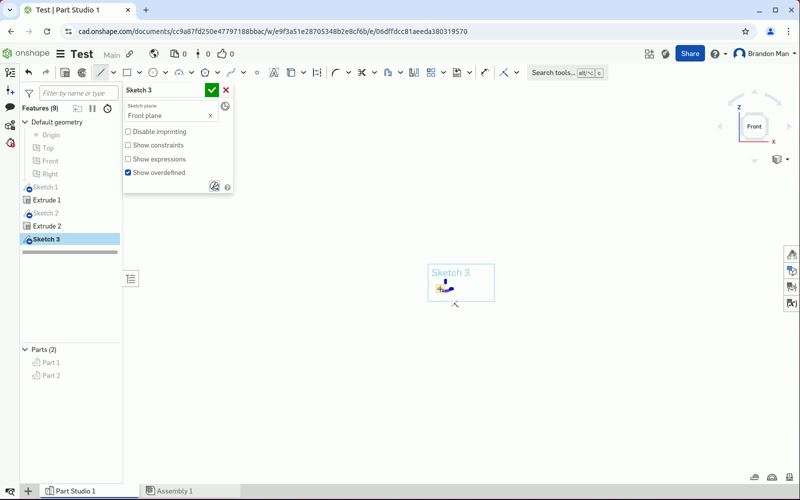
scroll(6)
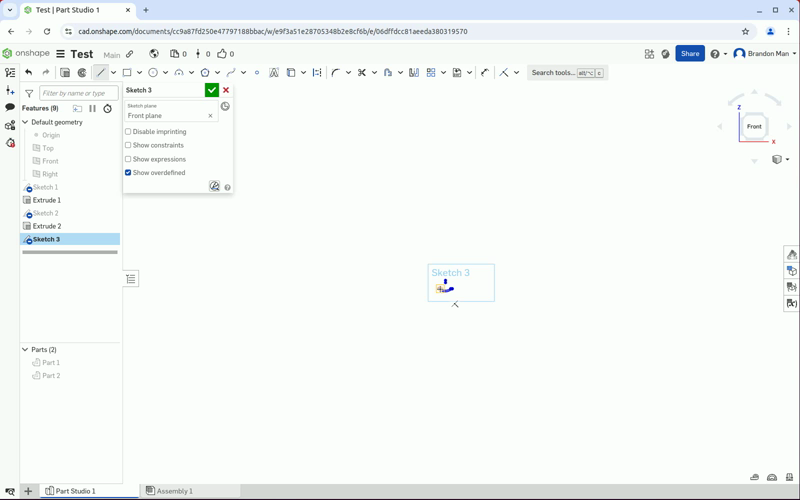
scroll(6)
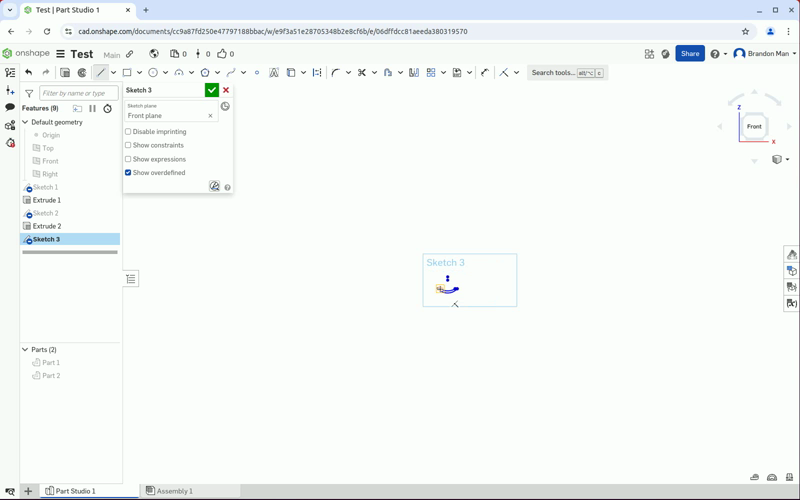
scroll(6)
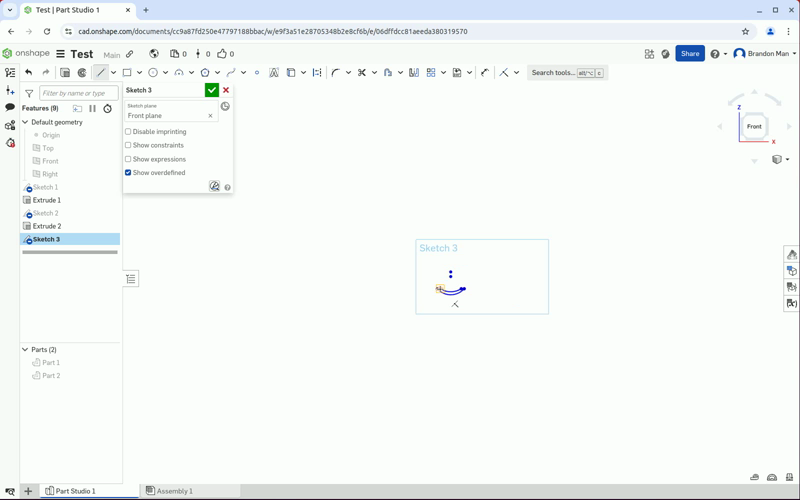
scroll(6)
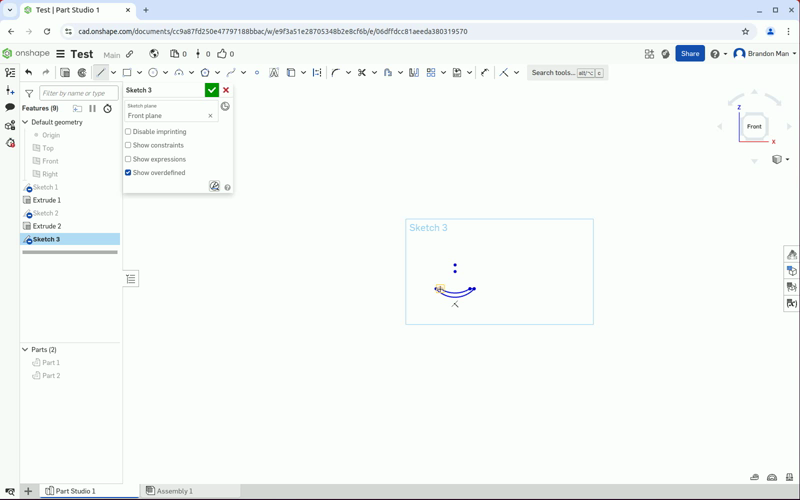
scroll(6)
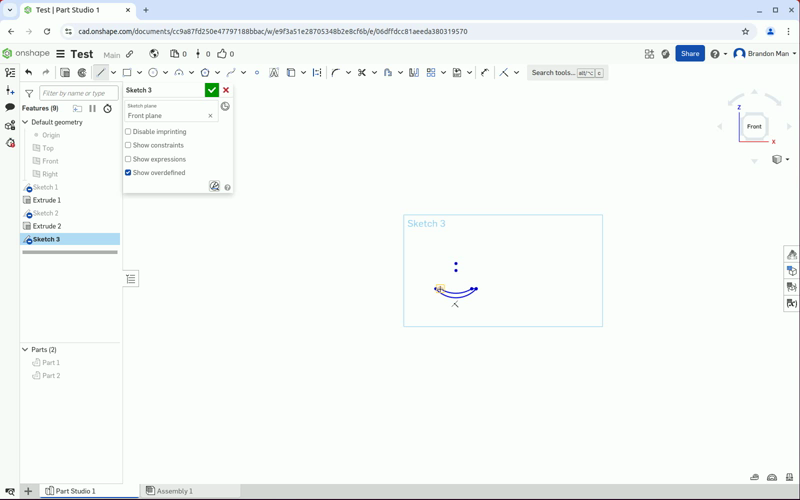
scroll(6)
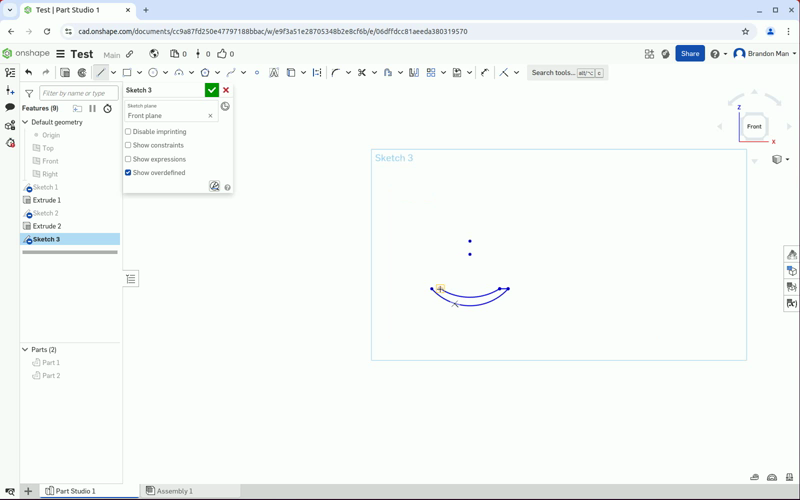
scroll(6)
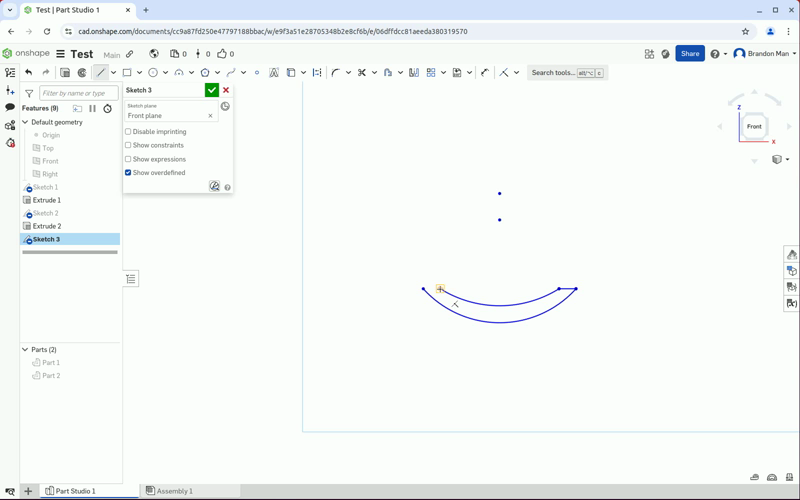
click(440, 288)
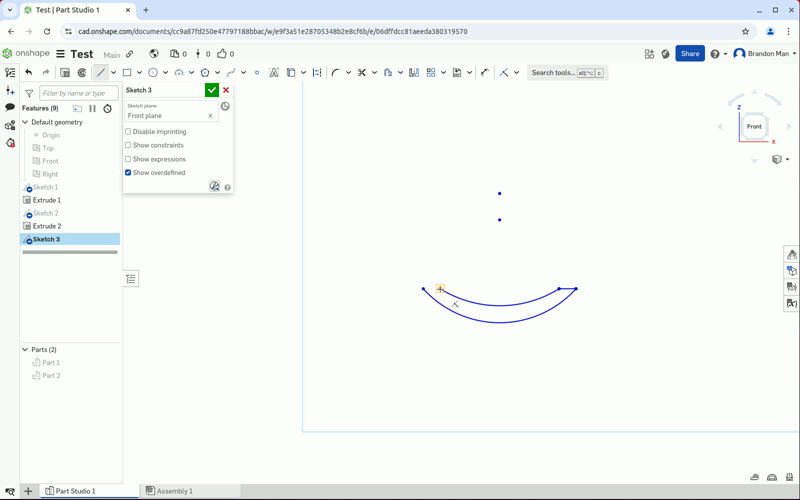
scroll(-6)
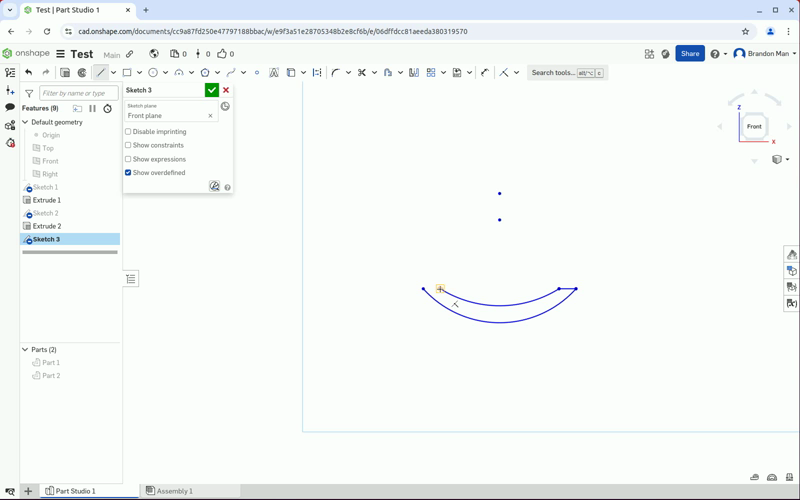
scroll(-6)
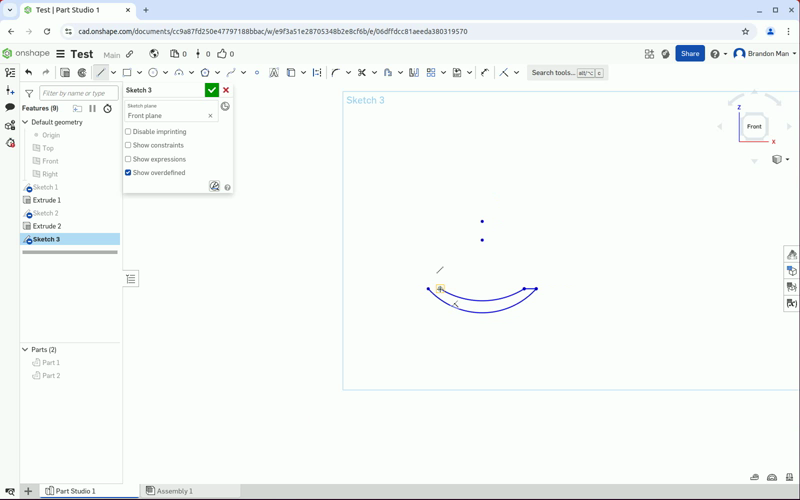
scroll(-6)
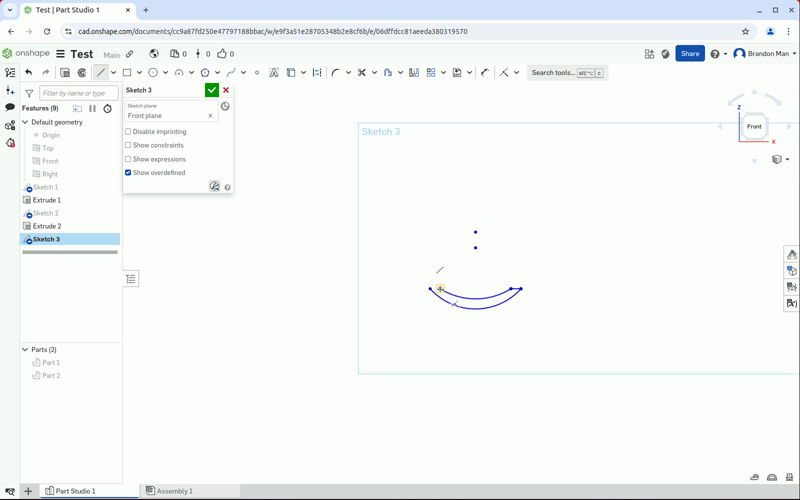
scroll(-6)
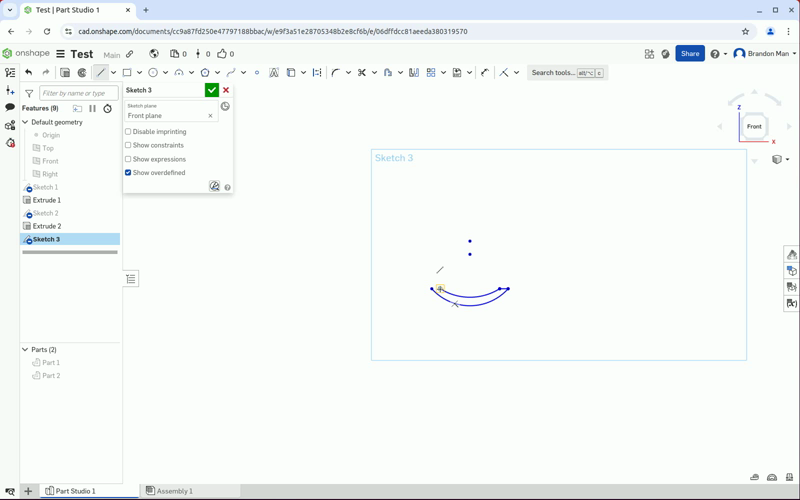
scroll(-6)
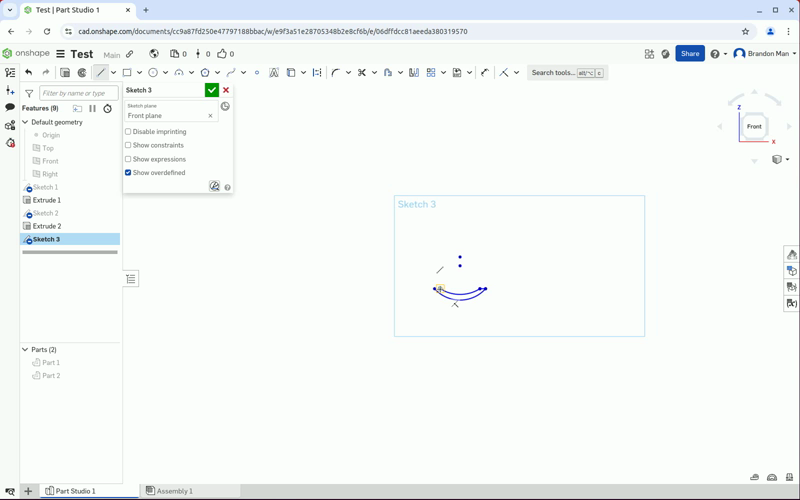
scroll(-6)
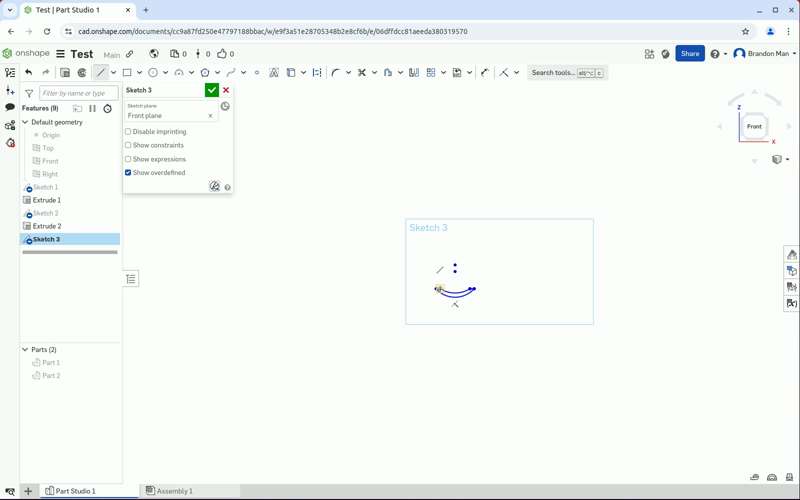
scroll(-6)
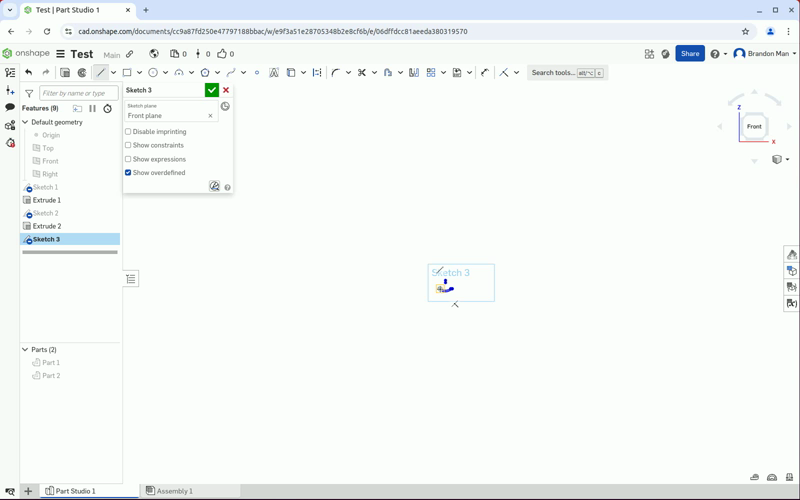
mouse_move(470, 288)
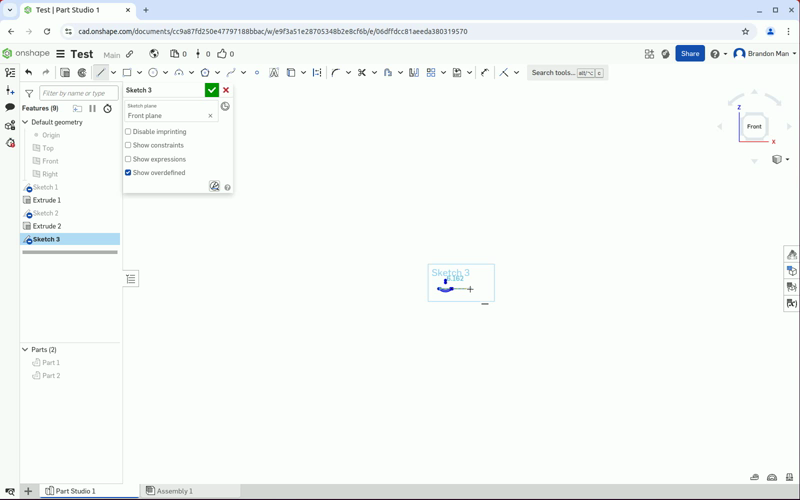
key_down(shift)
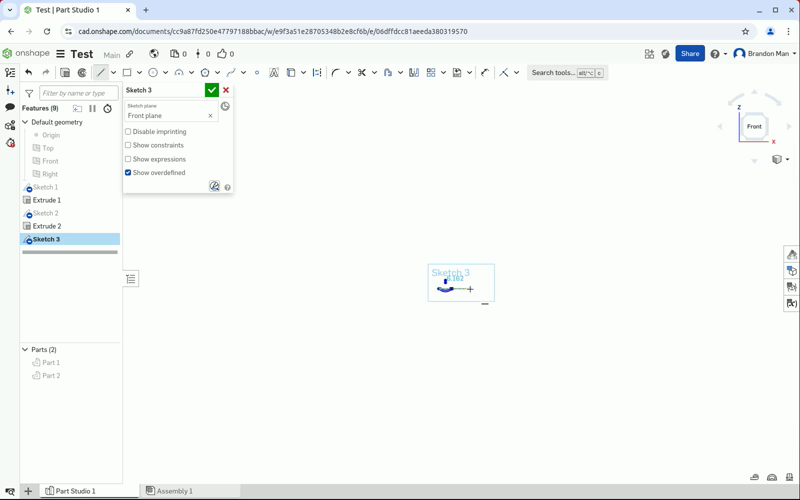
mouse_move(438, 288)
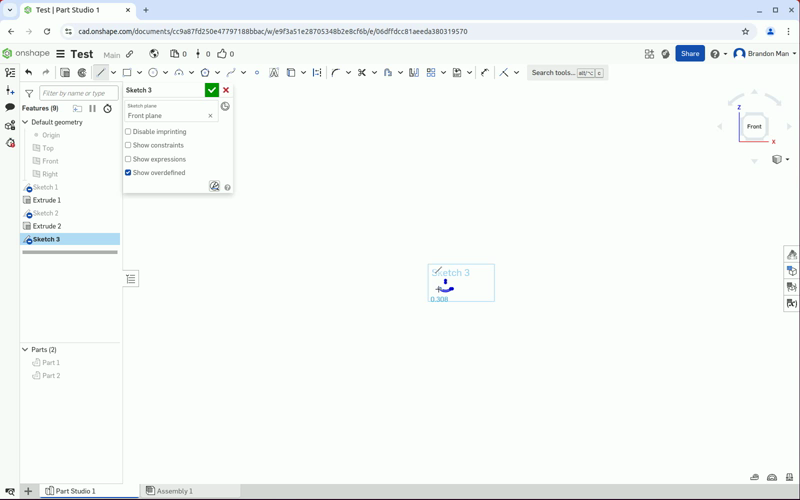
scroll(6)
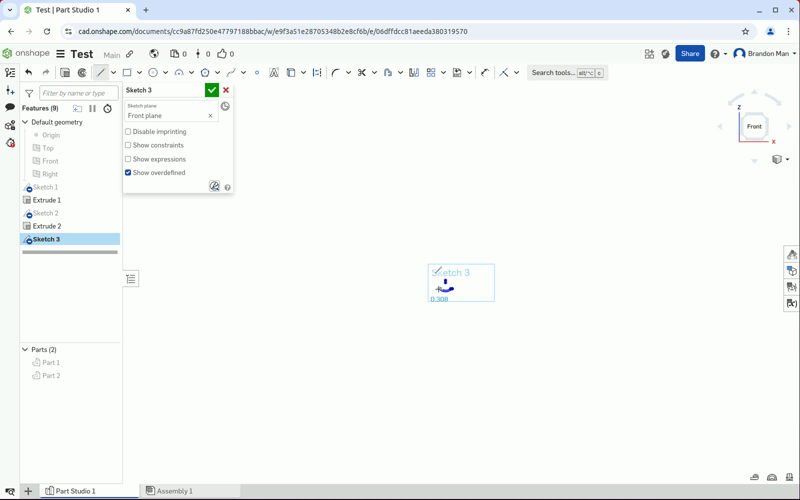
scroll(6)
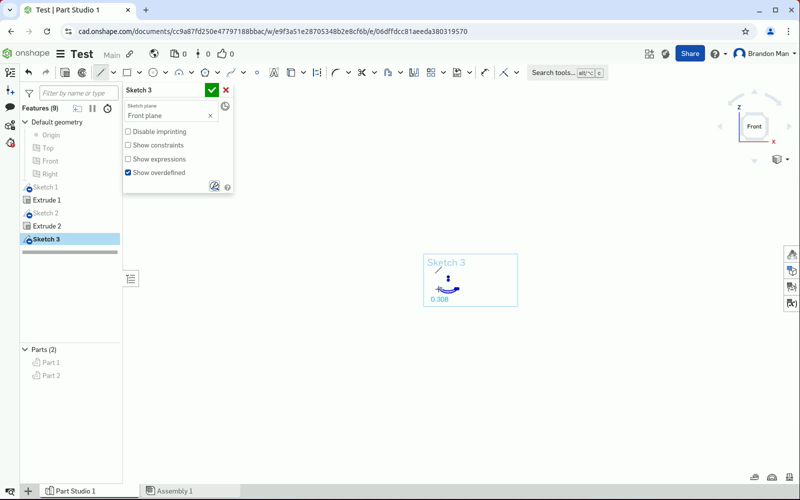
scroll(6)
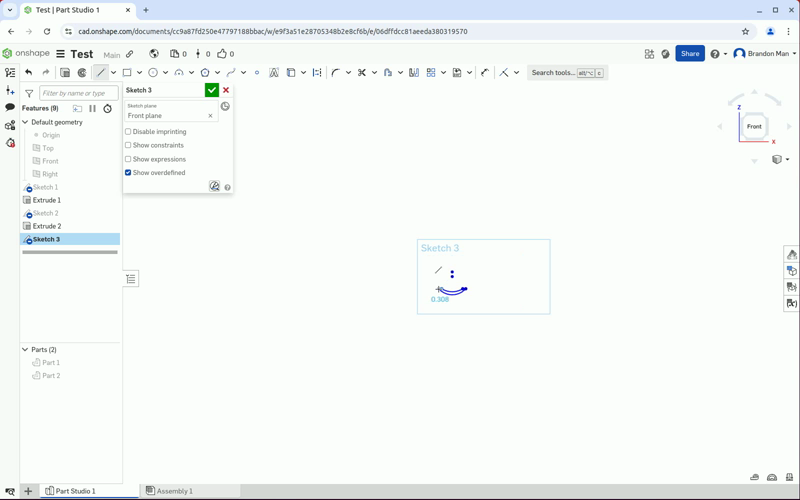
scroll(6)
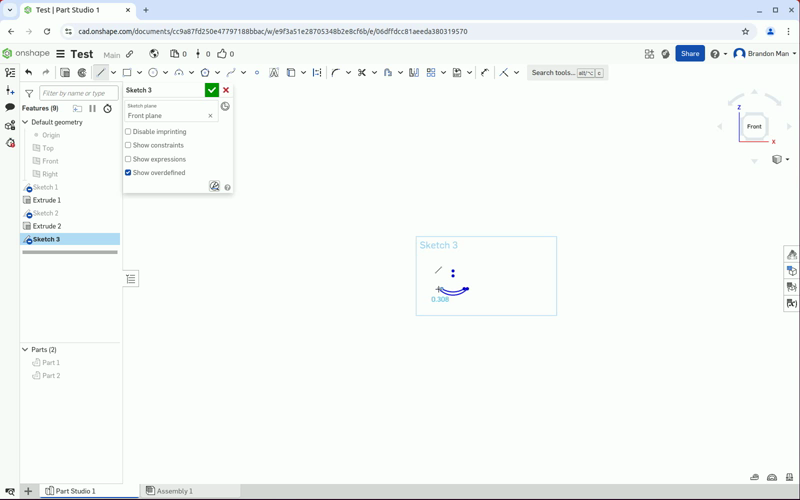
scroll(6)
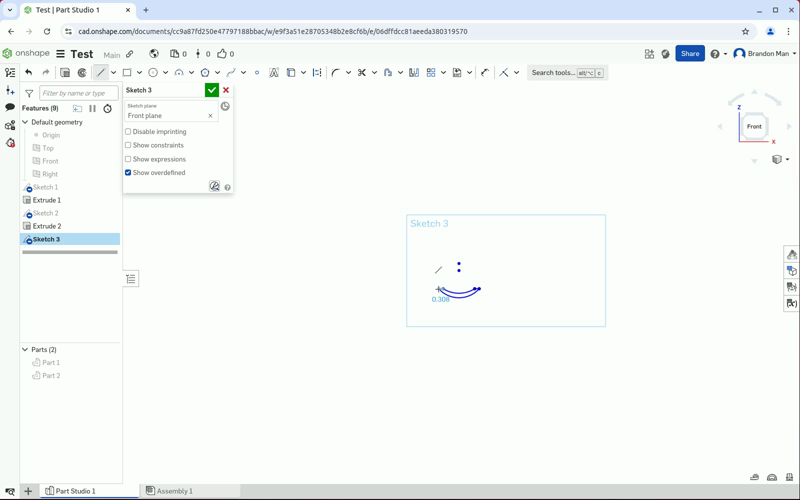
scroll(6)
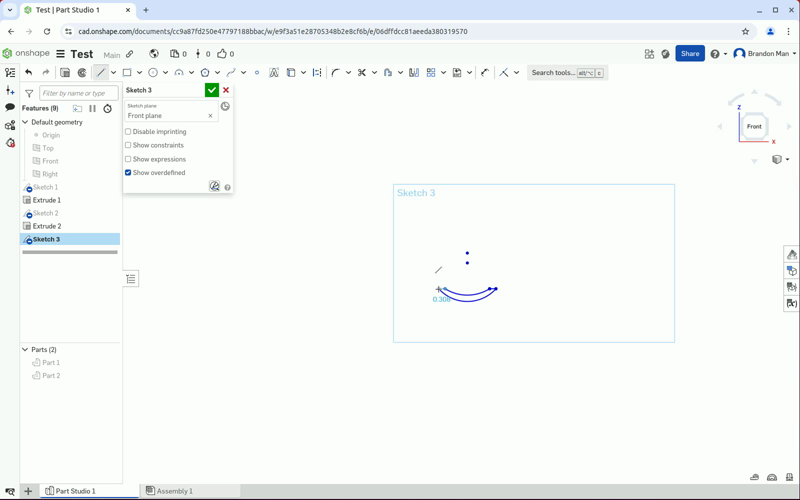
scroll(6)
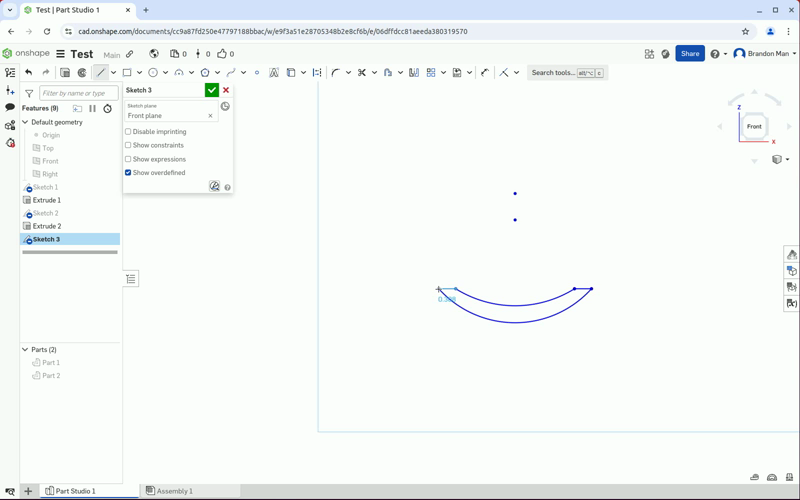
key_up(shift)
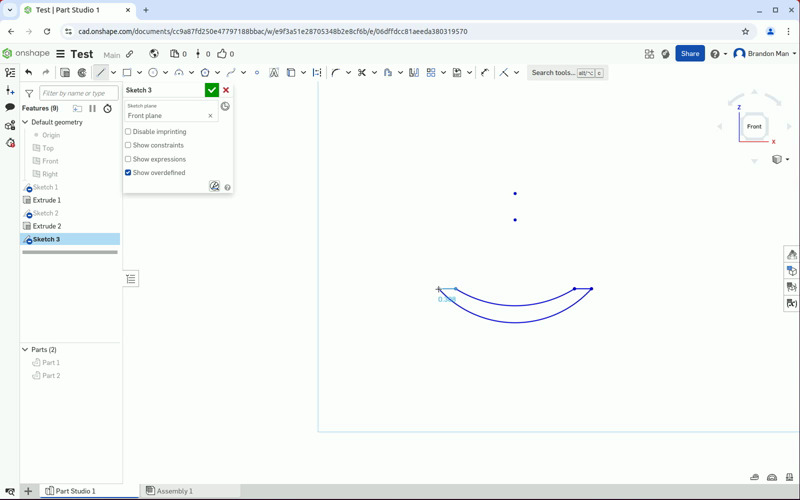
click(438, 288)
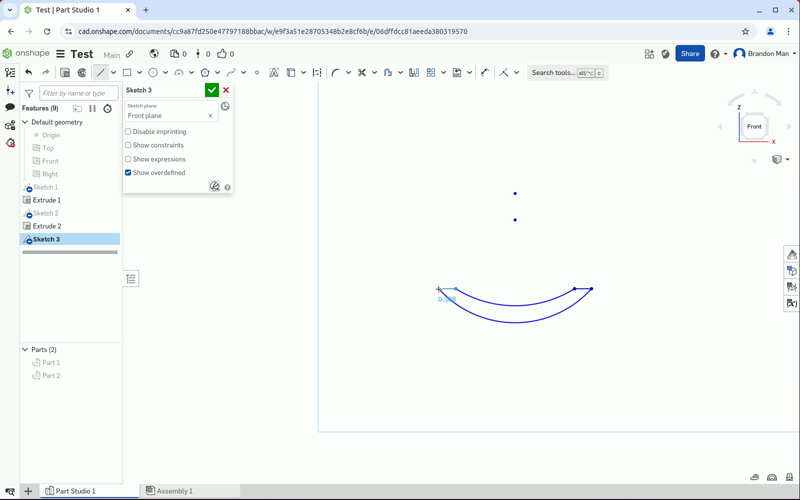
scroll(-6)
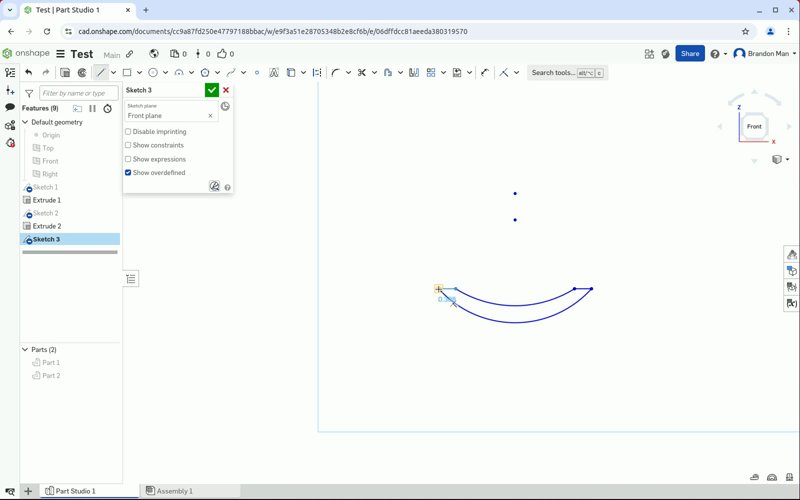
scroll(-6)
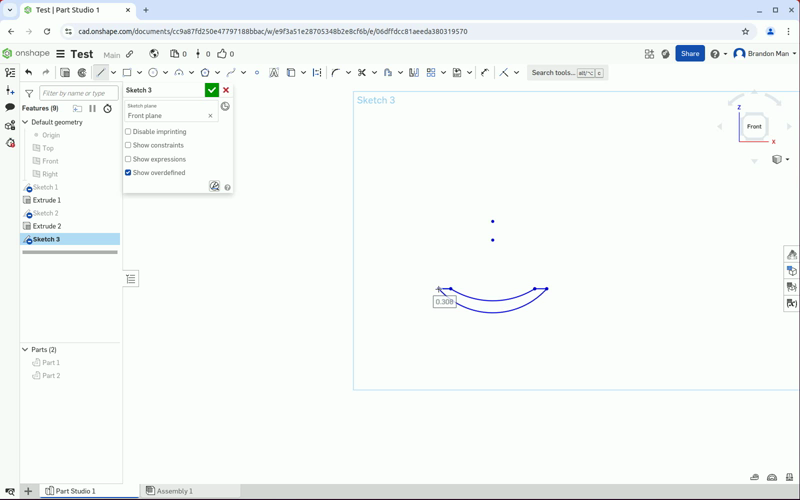
scroll(-6)
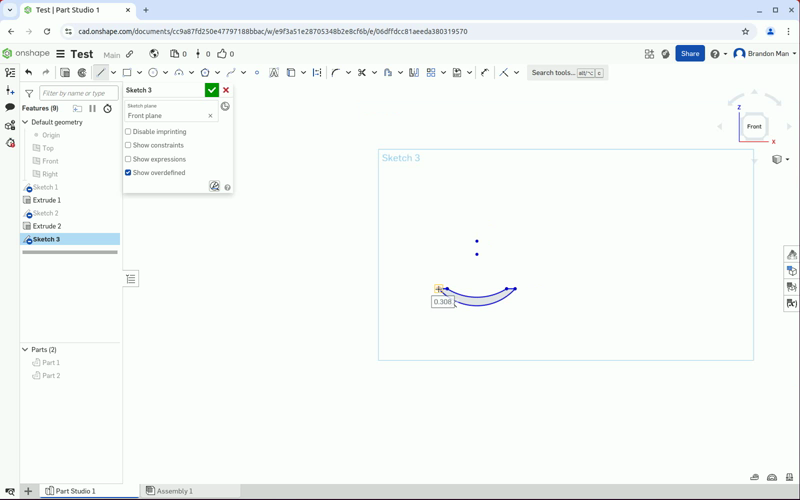
scroll(-6)
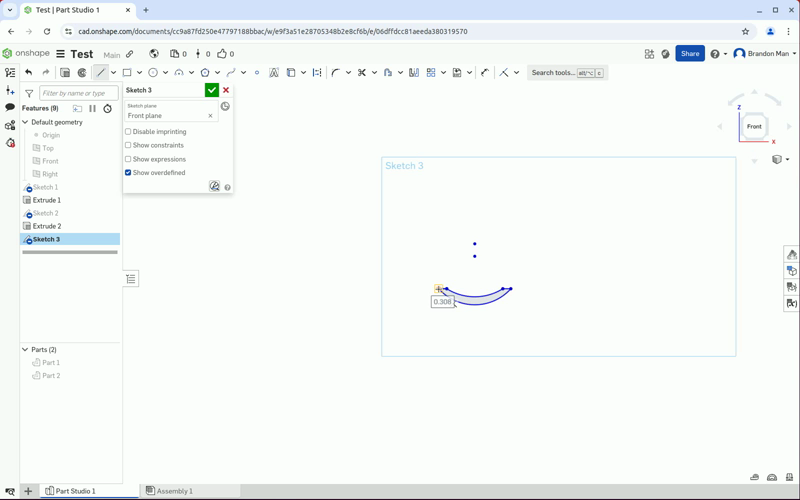
scroll(-6)
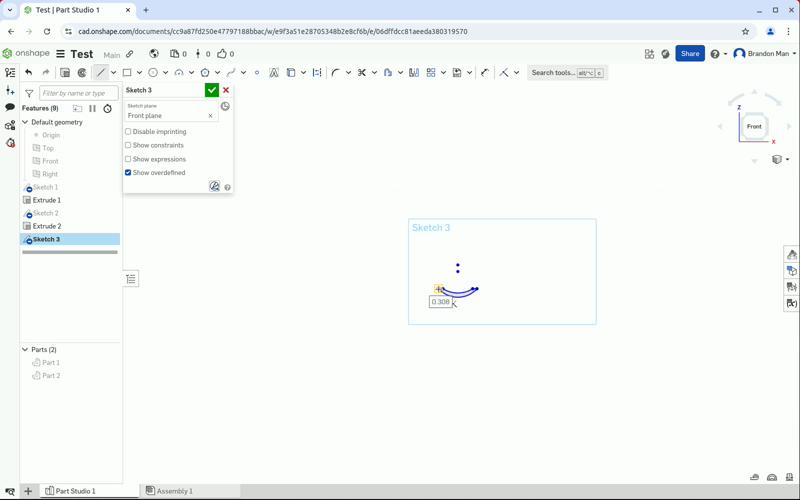
scroll(-6)
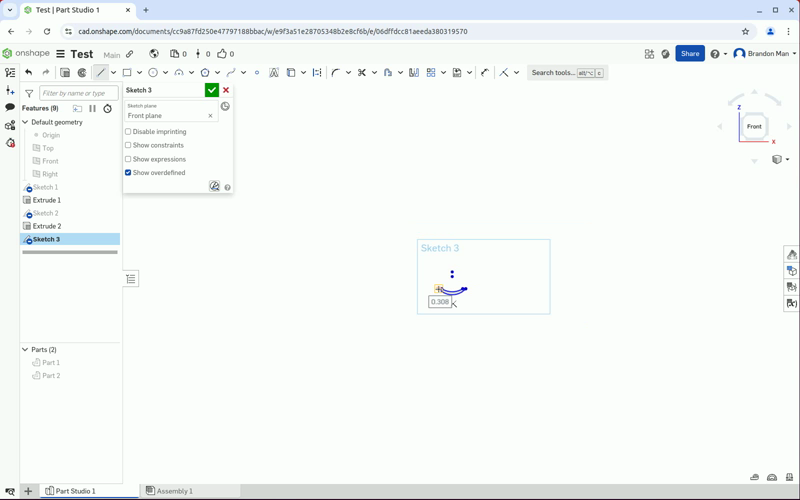
scroll(-6)
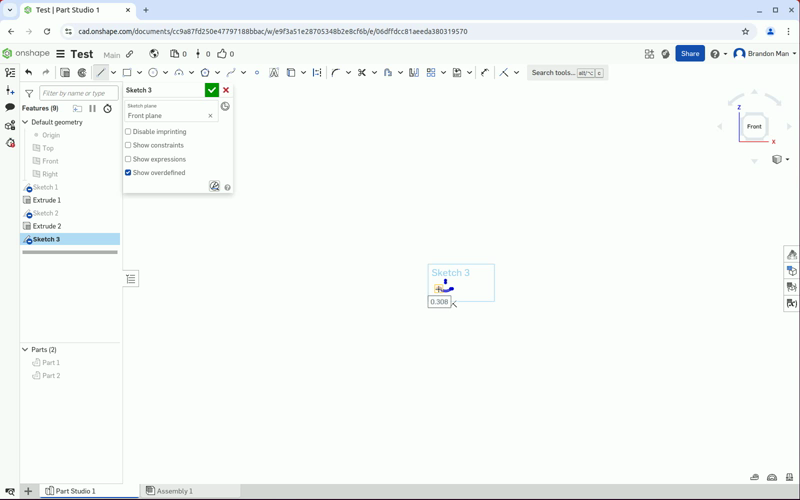
key(esc)
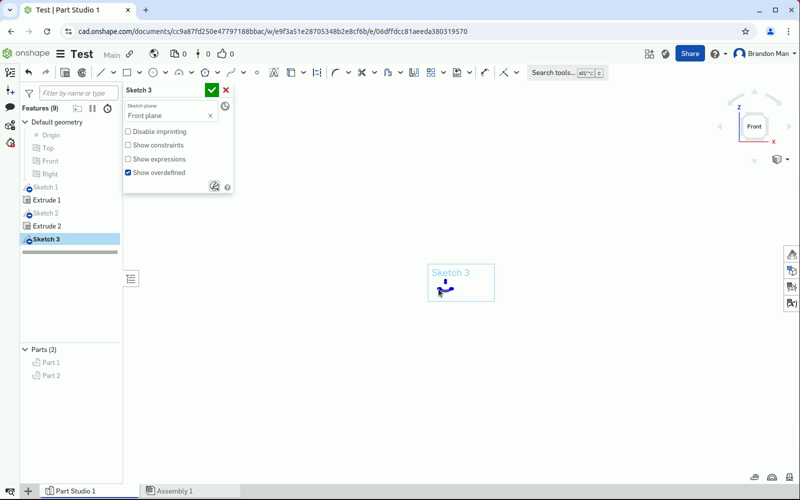
mouse_move(444, 290)
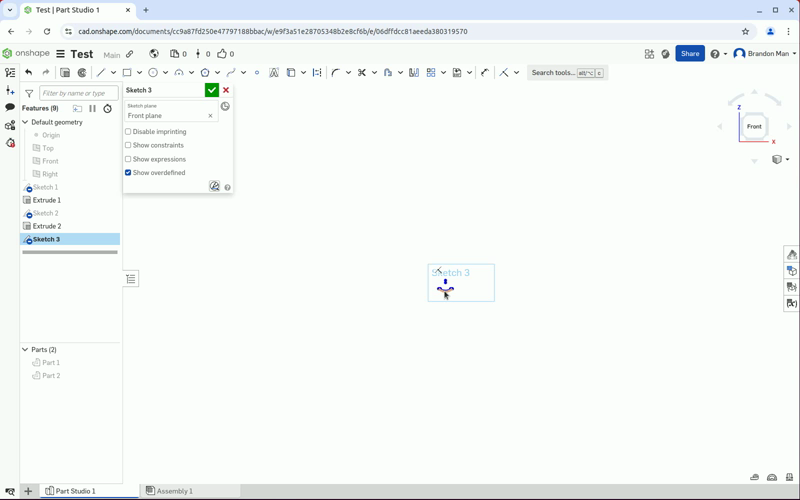
scroll(6)
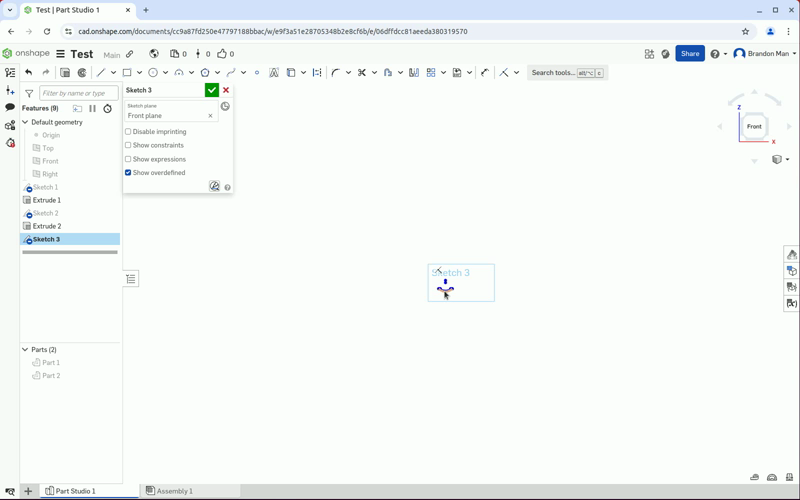
scroll(6)
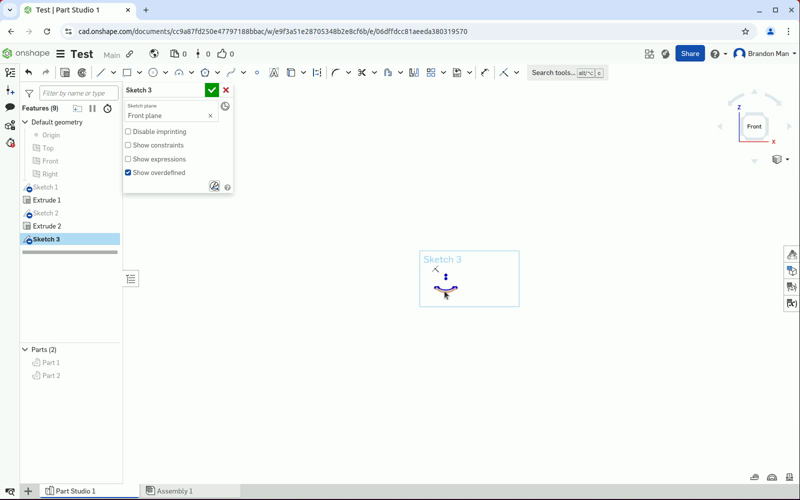
scroll(6)
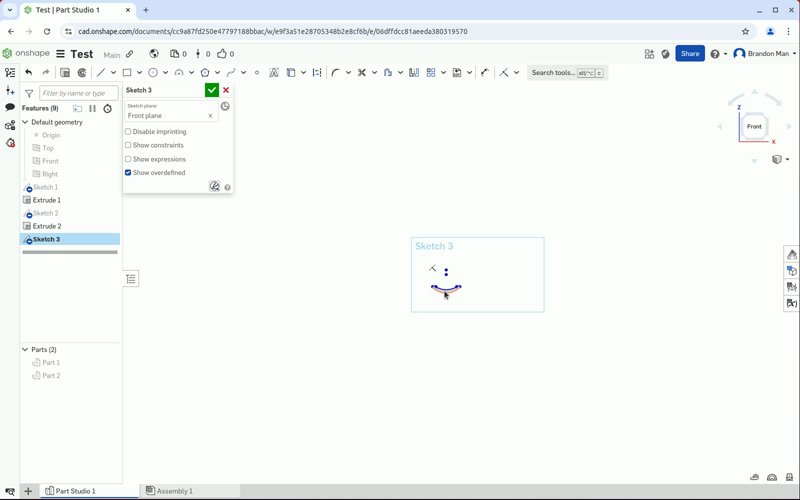
scroll(6)
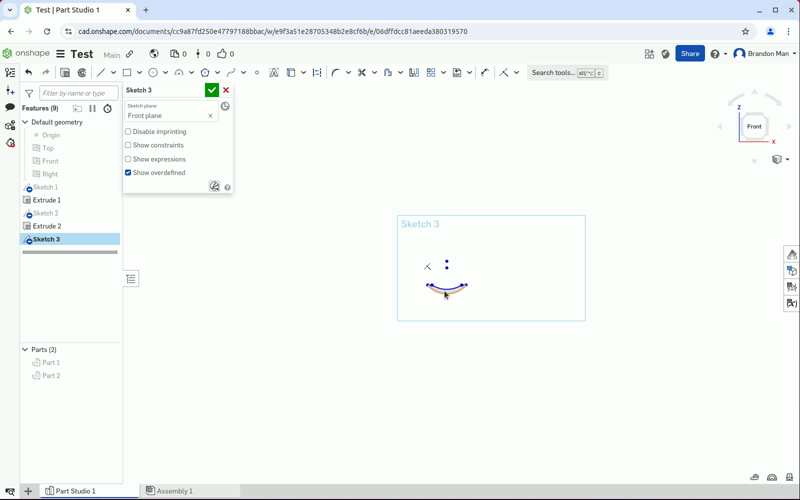
scroll(6)
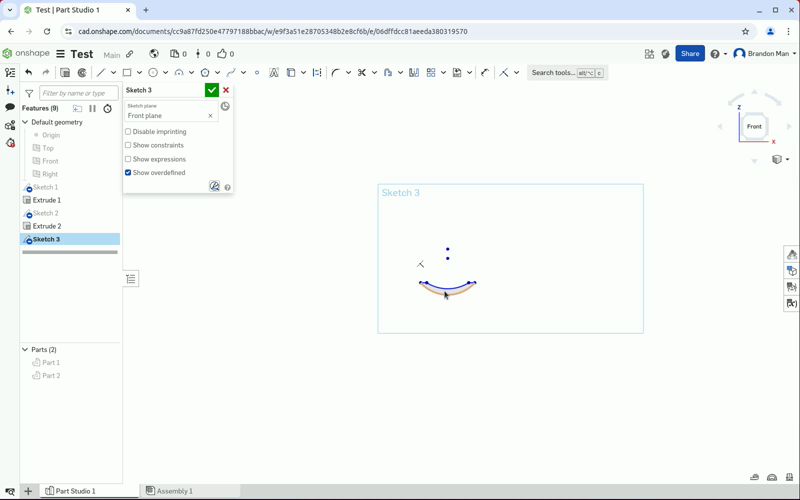
scroll(6)
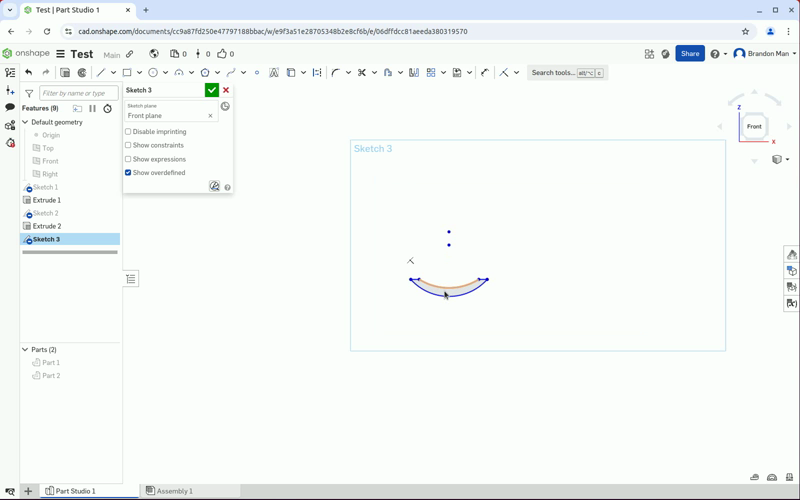
scroll(6)
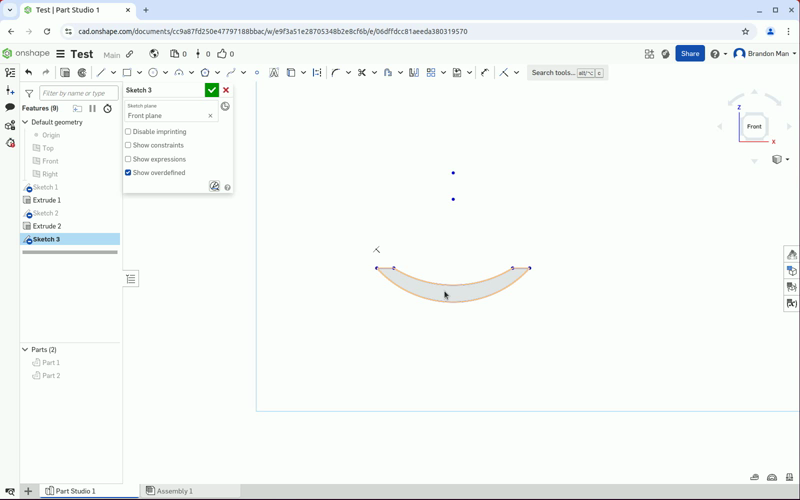
click(444, 290)
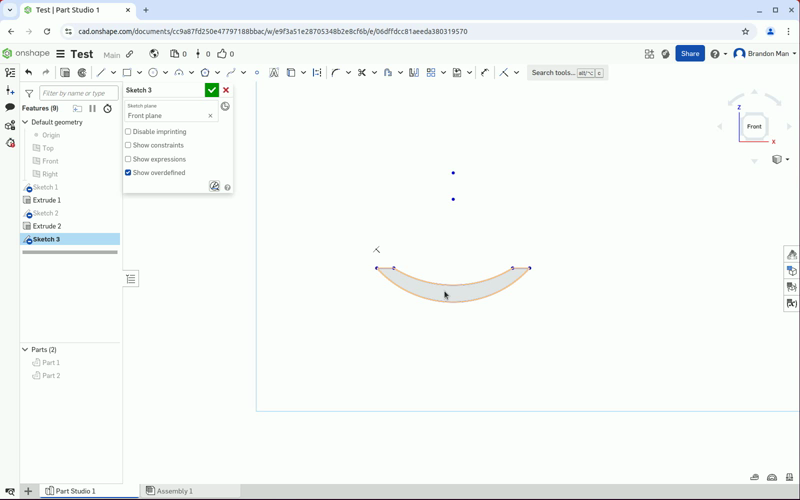
scroll(-6)
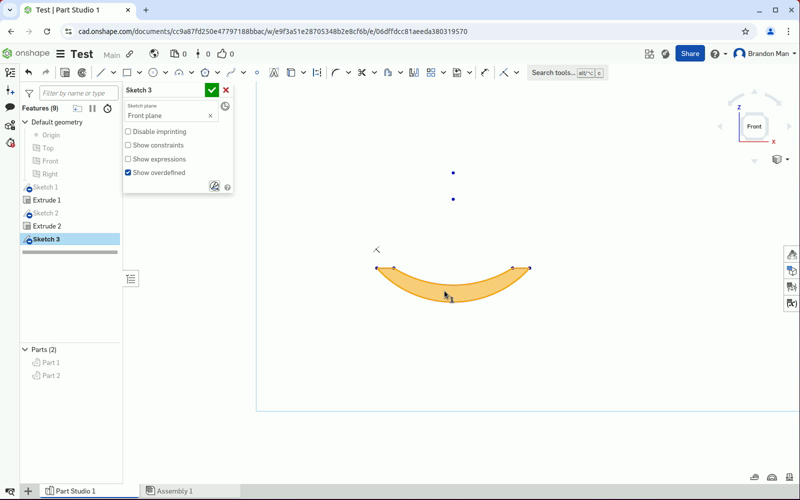
scroll(-6)
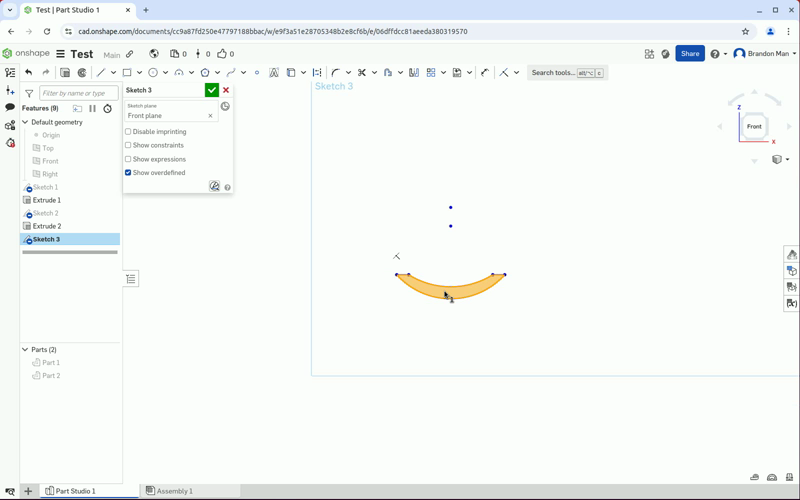
scroll(-6)
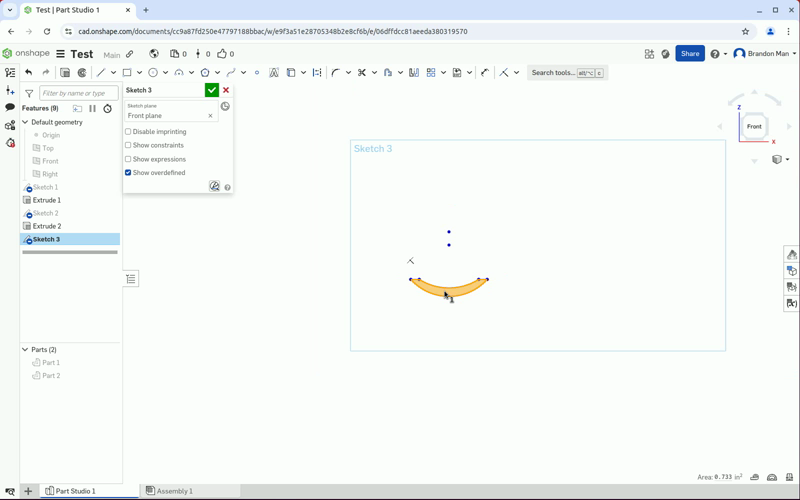
scroll(-6)
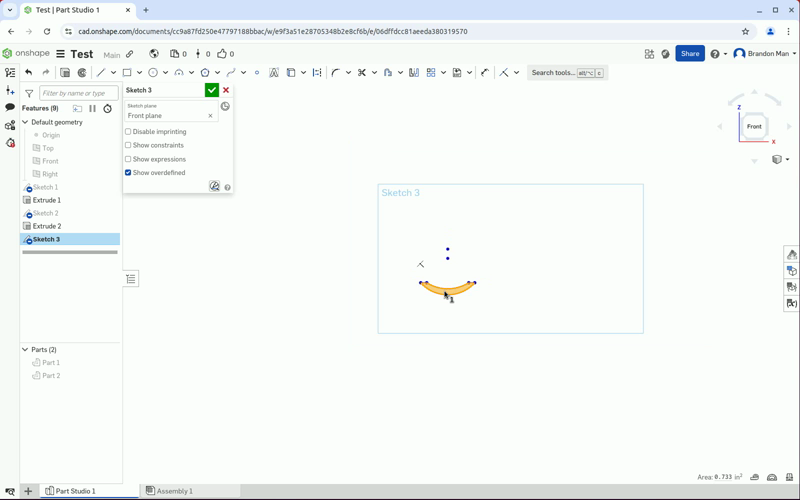
scroll(-6)
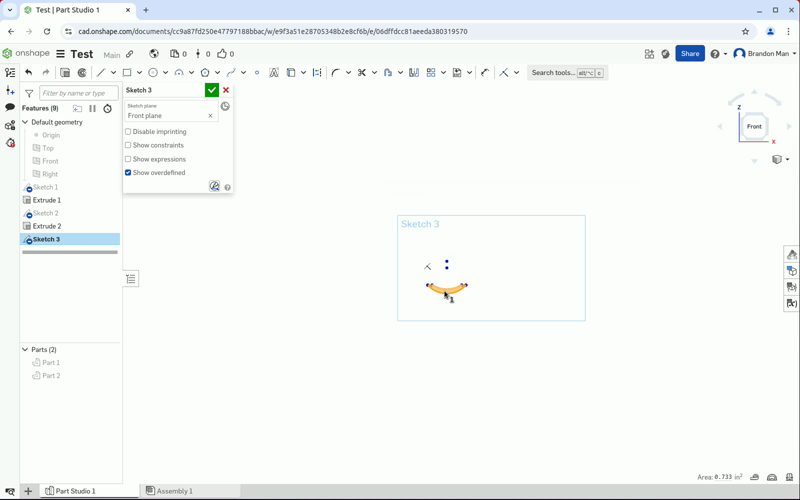
scroll(-6)
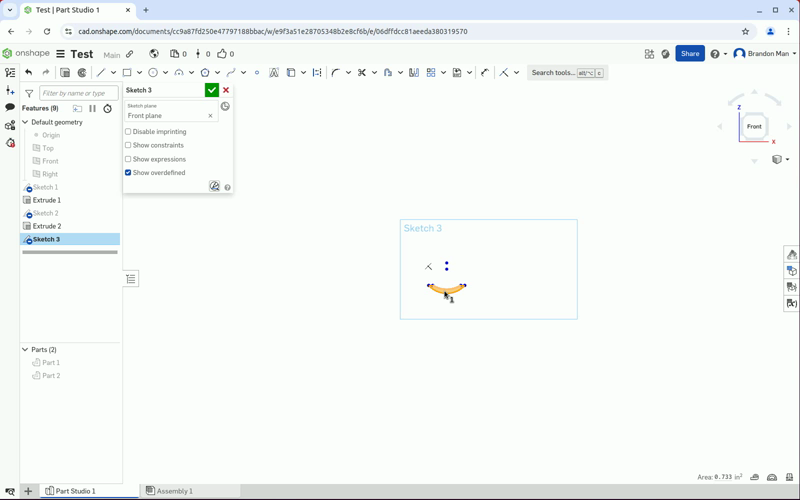
scroll(-6)
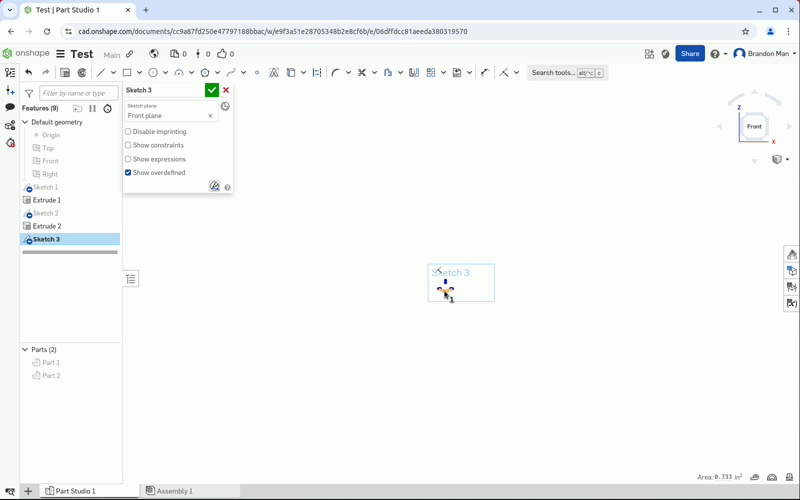
mouse_move(73, 352)
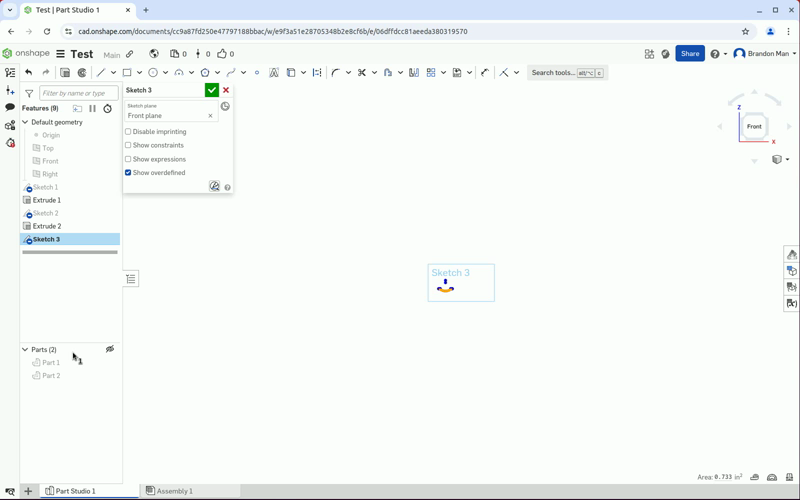
key(shift+y)
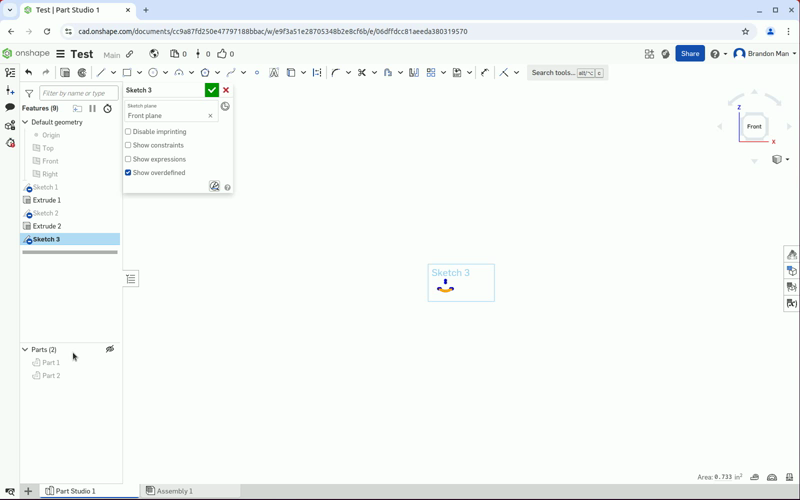
key(shift+e)
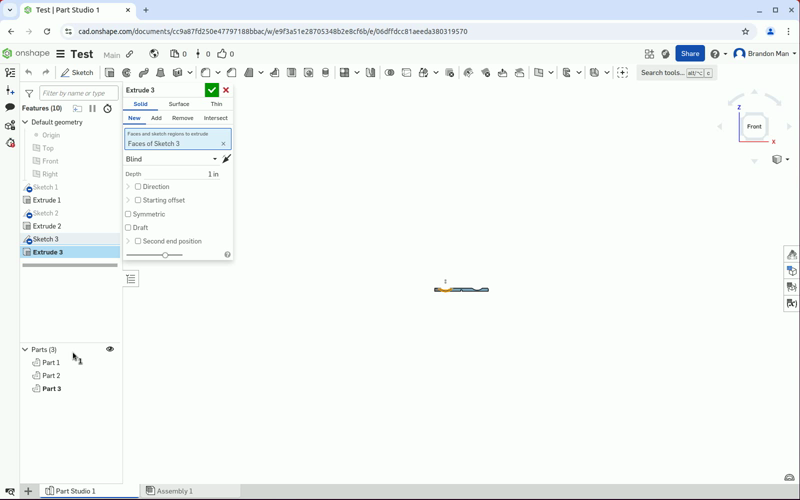
mouse_move(143, 106)
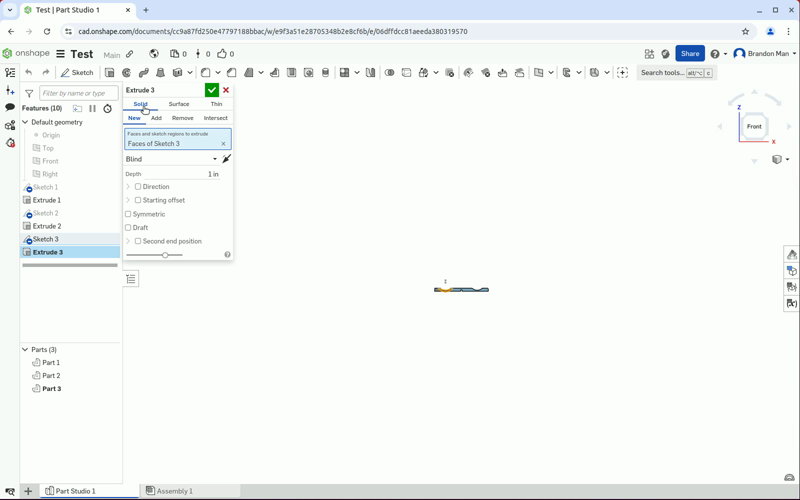
click(143, 106)
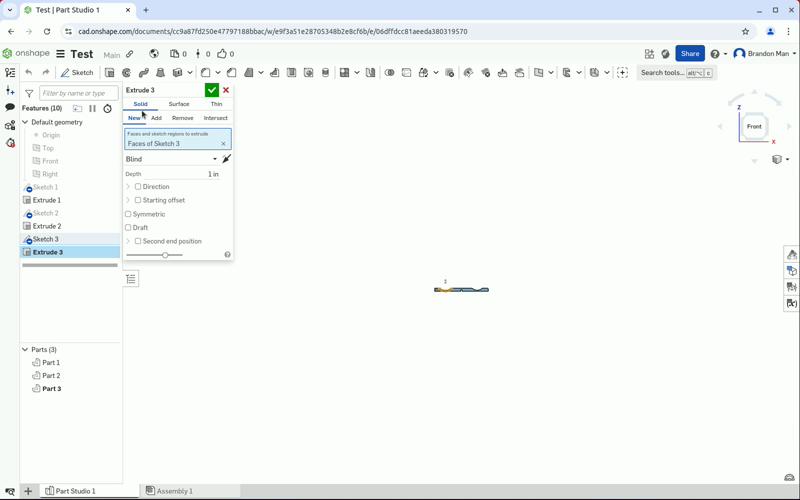
mouse_move(137, 120)
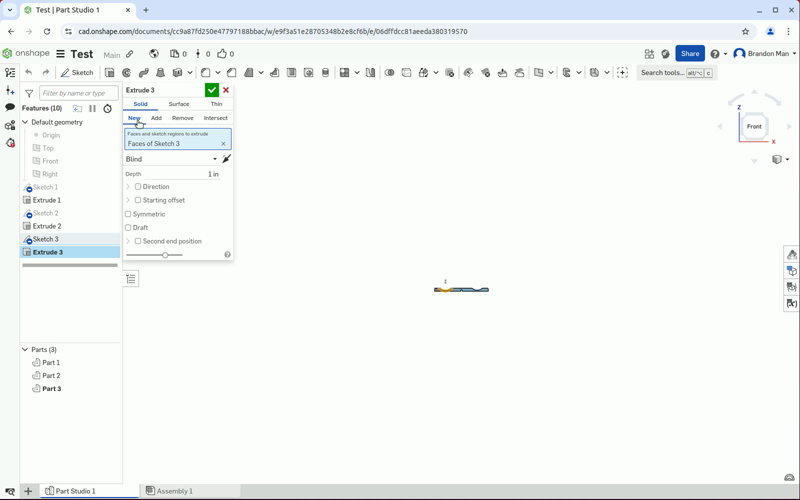
click(137, 120)
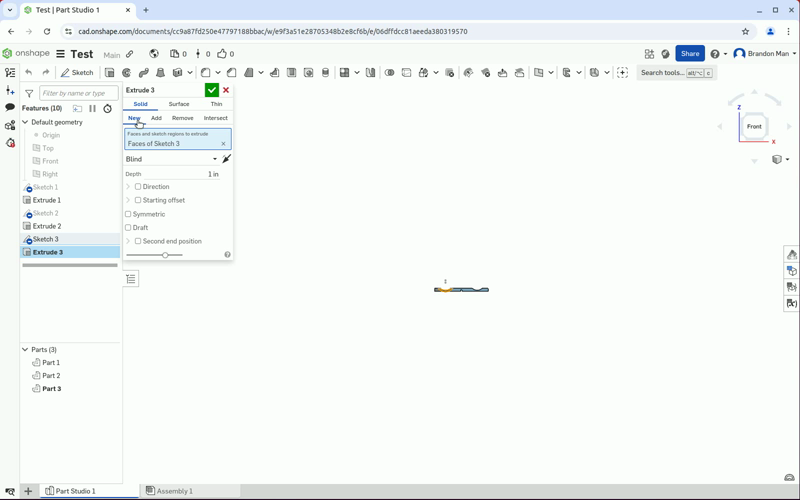
key(tab, 4)
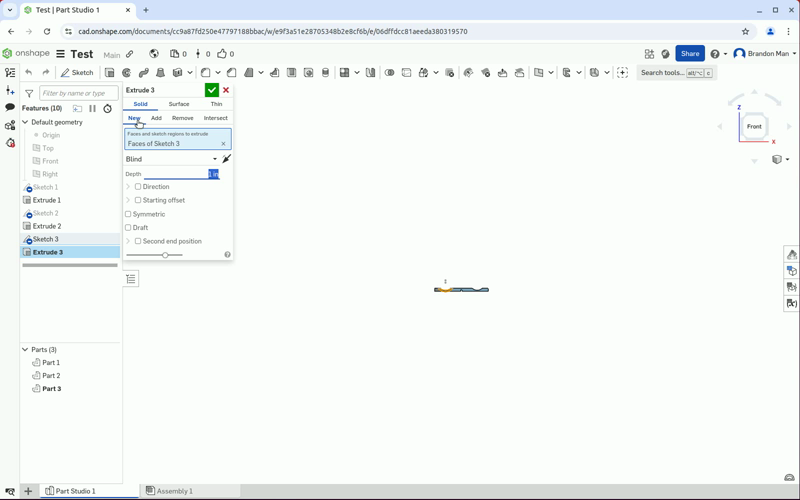
text(0.241)
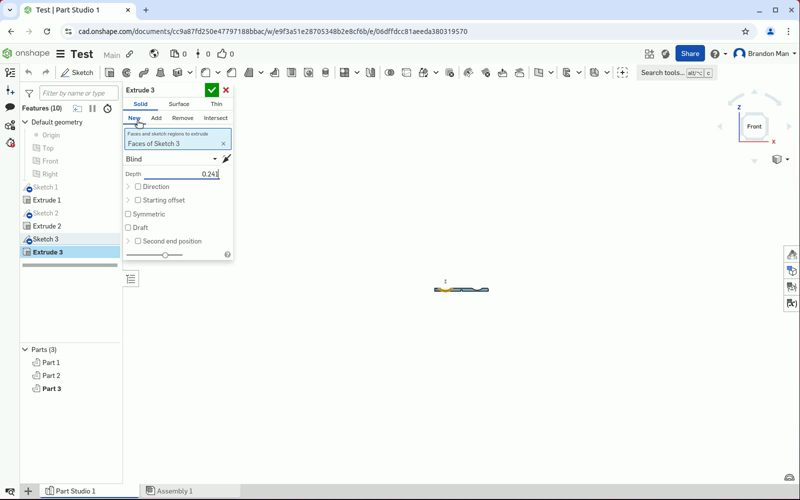
key(enter)
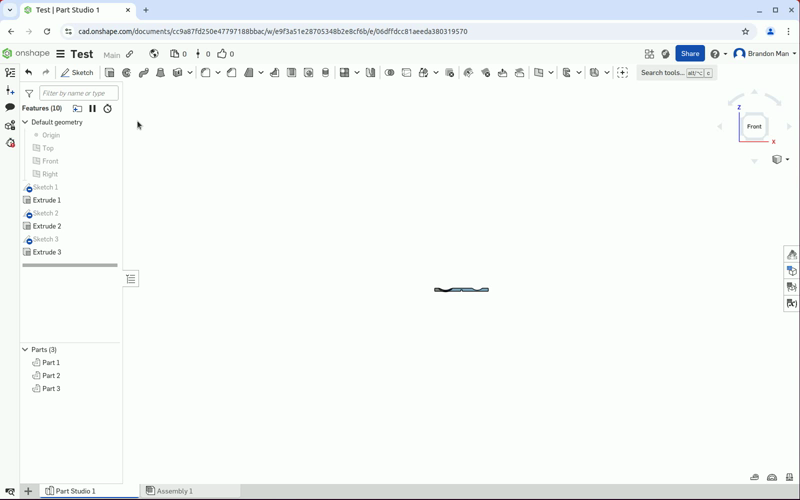
key(shift+h)
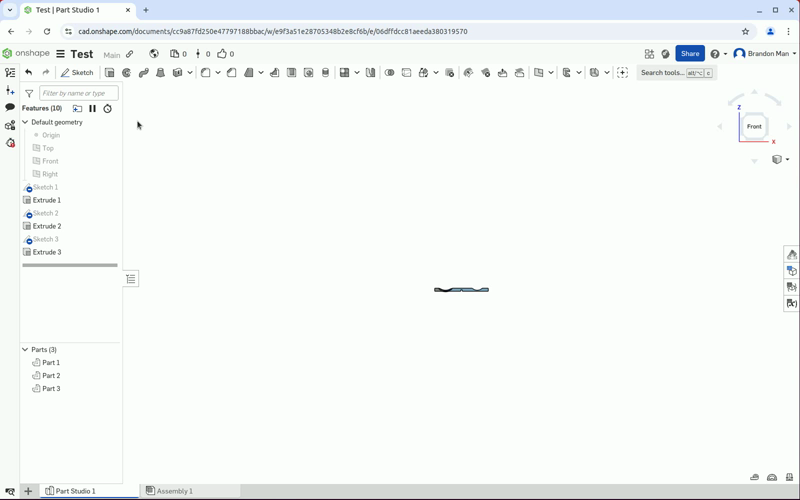
key(shift+h)
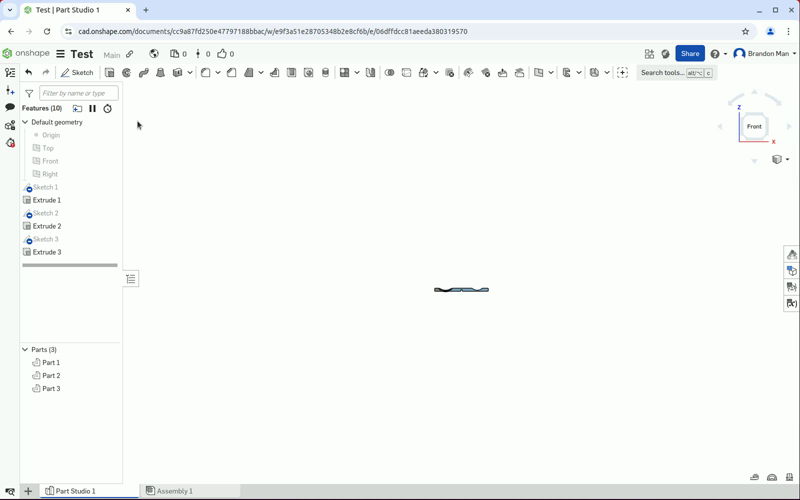
mouse_move(73, 189)
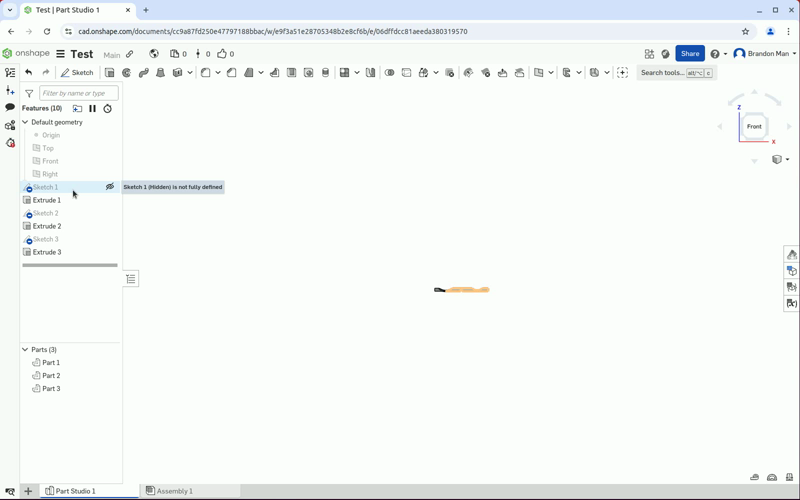
click(73, 189)
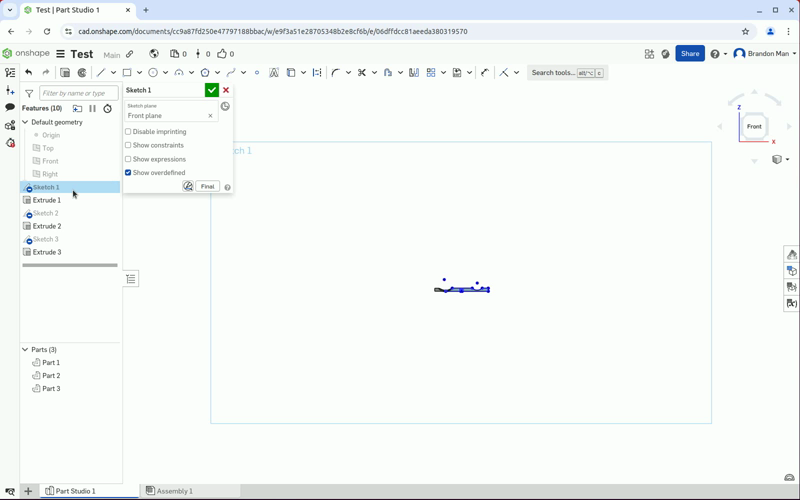
mouse_move(229, 92)
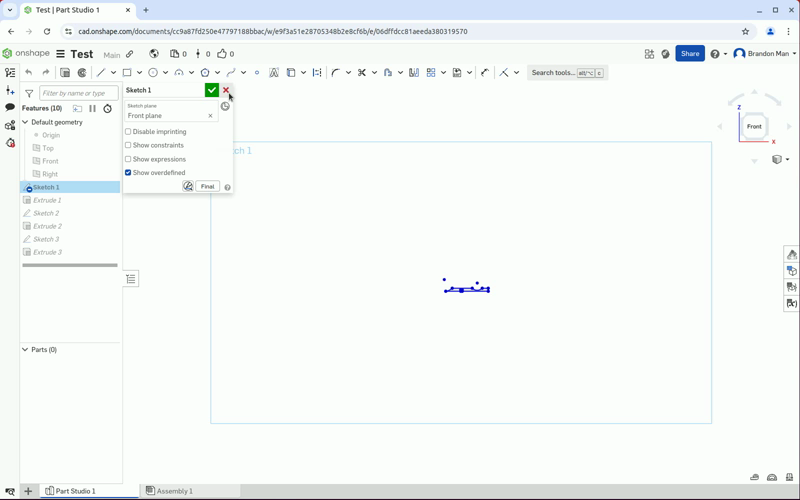
click(229, 92)
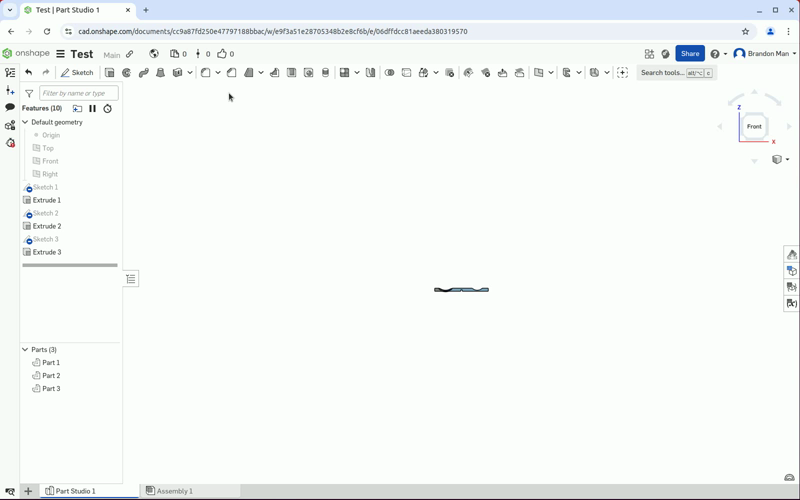
mouse_move(73, 352)
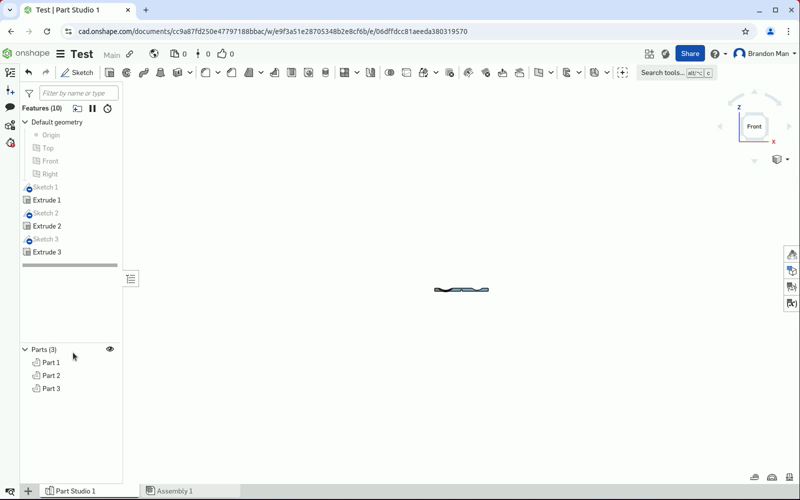
key(y)
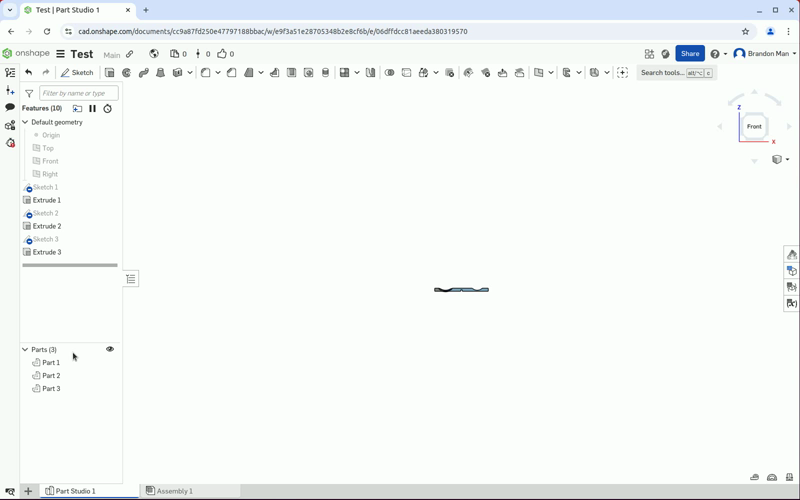
key(shift+p)
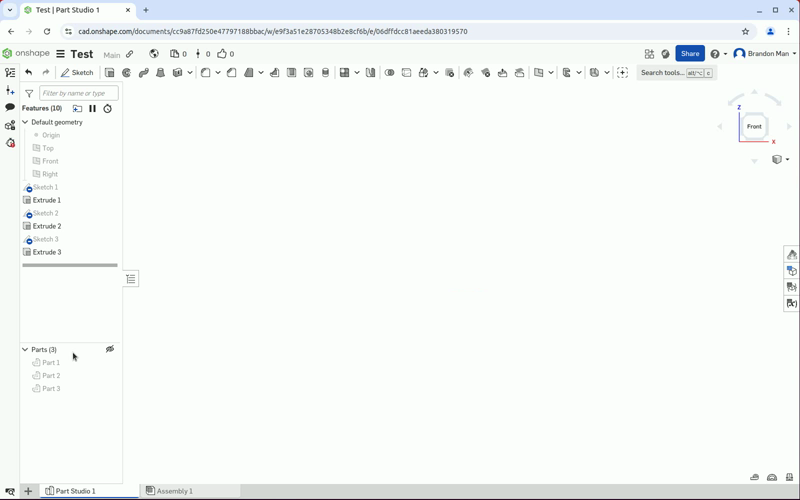
key(space)
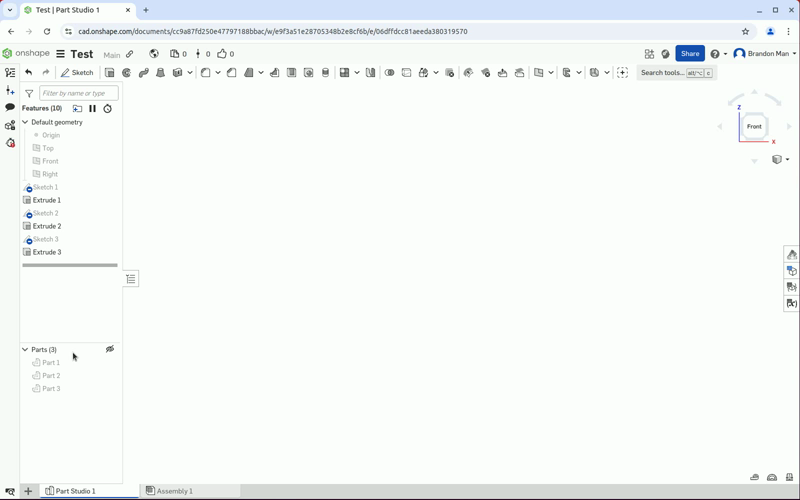
key_down(shift)
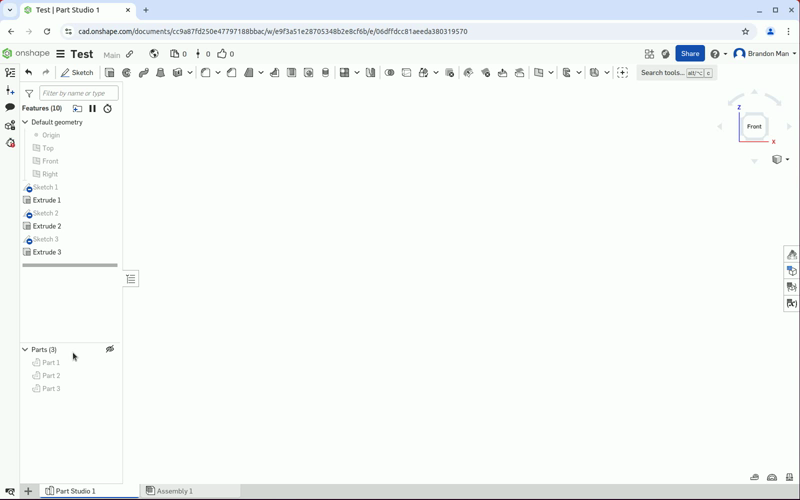
key(left)
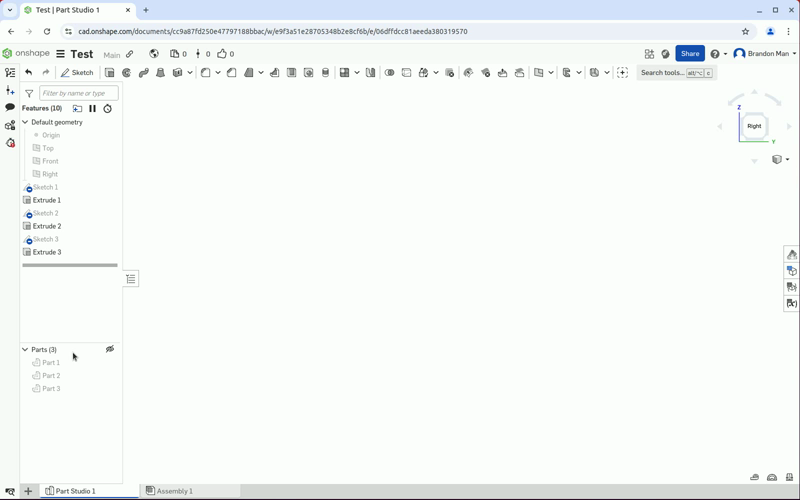
key_up(shift)
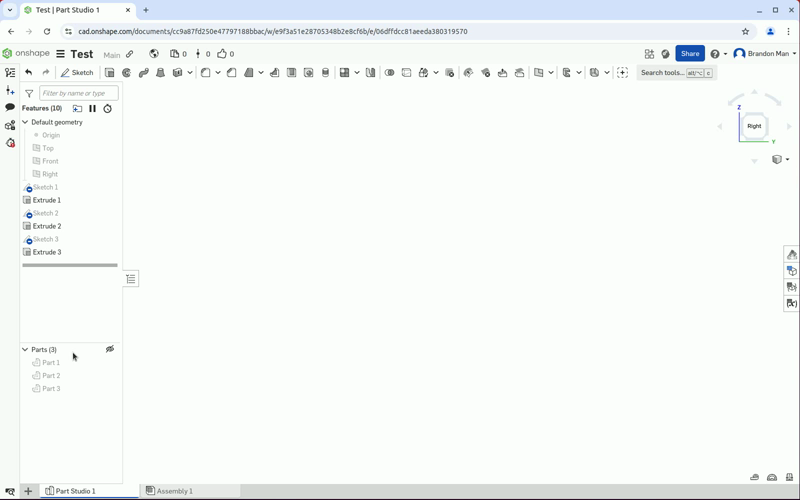
mouse_move(73, 352)
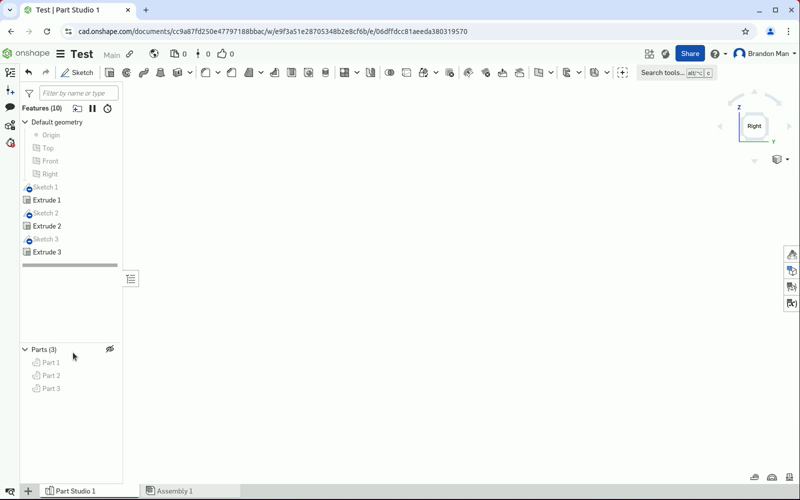
key(shift+y)
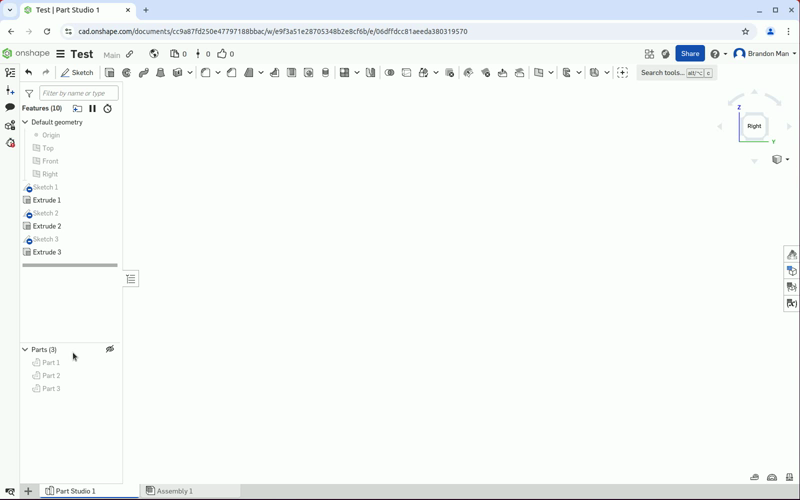
key(shift+s)
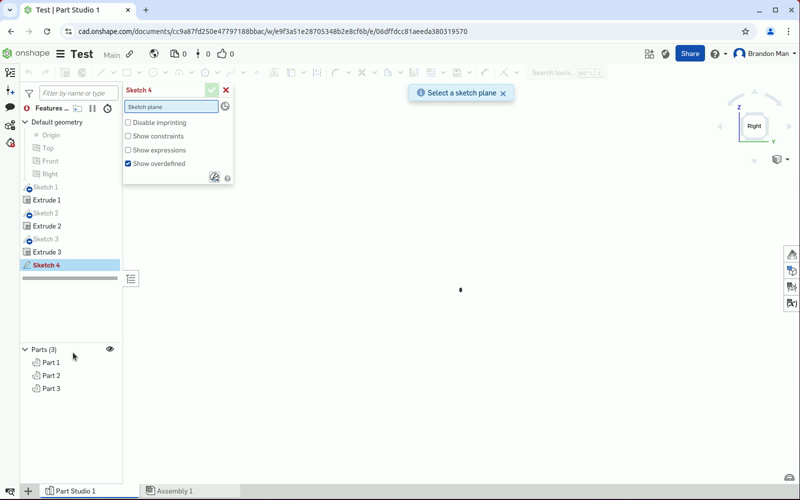
mouse_move(73, 176)
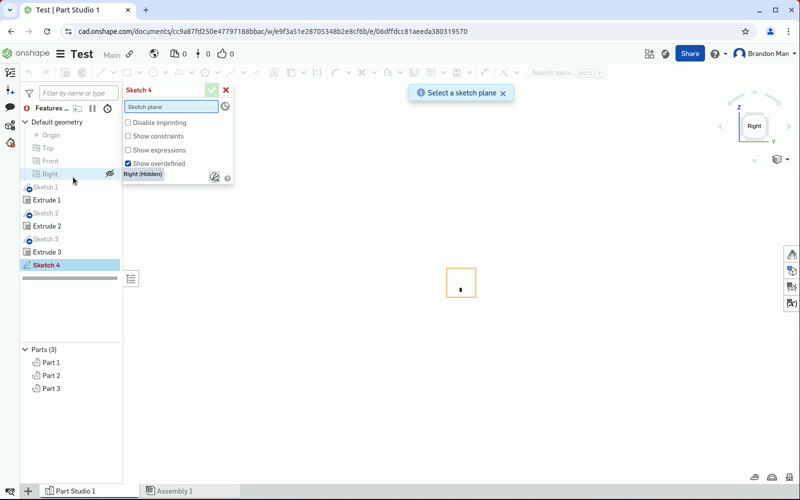
click(73, 176)
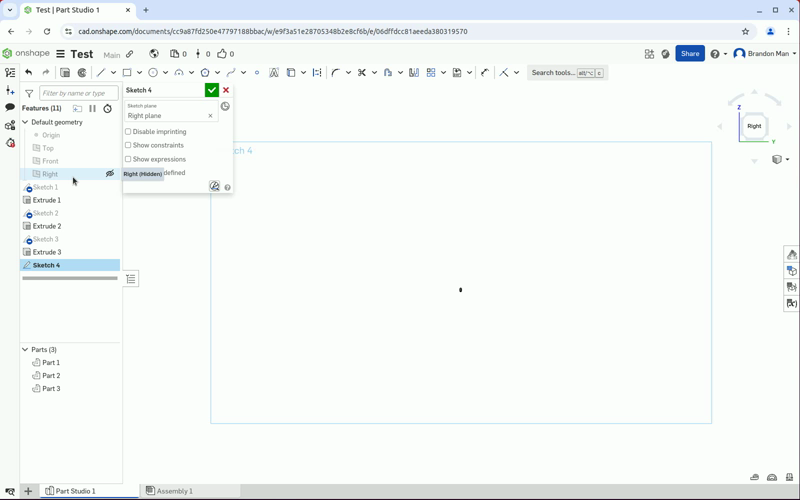
mouse_move(73, 352)
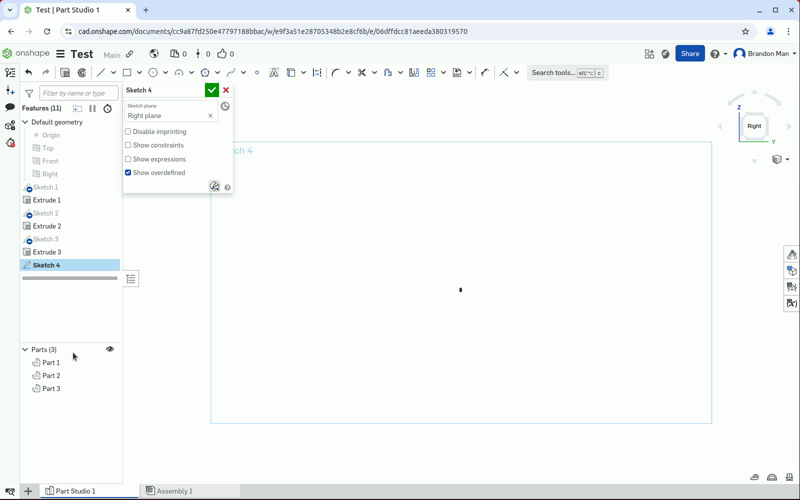
key(y)
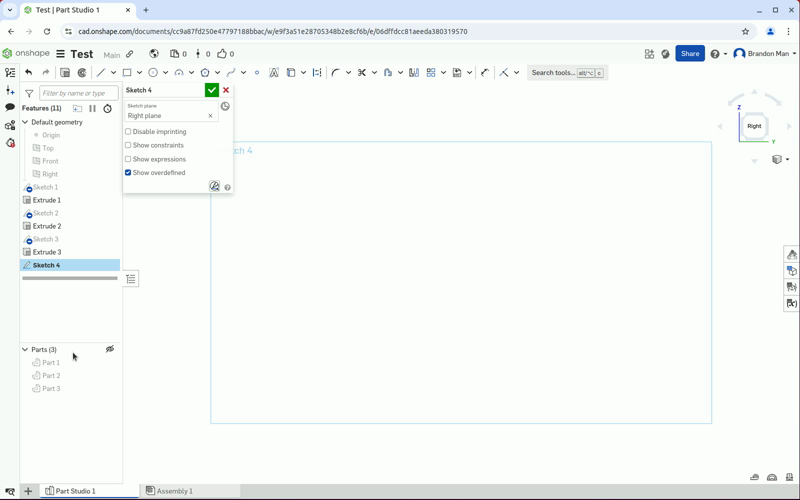
key(l)
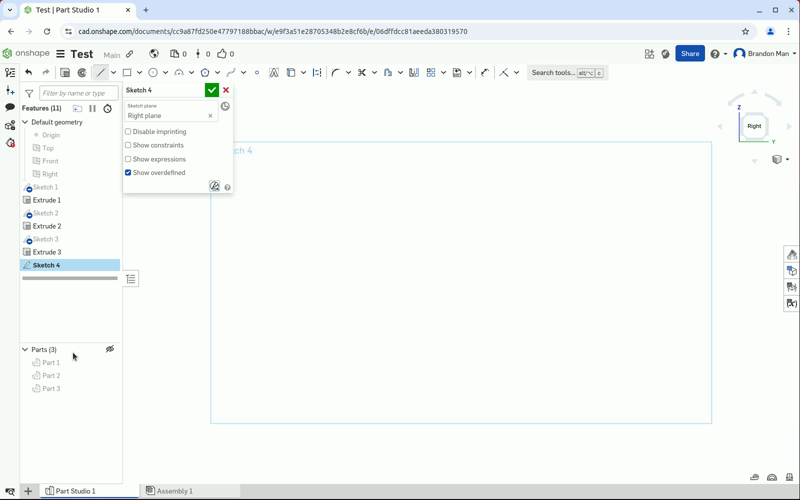
key_down(shift)
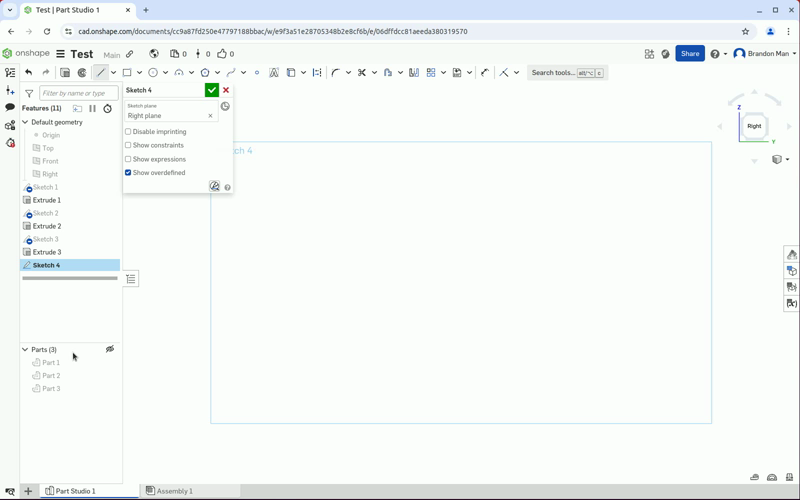
mouse_move(465, 292)
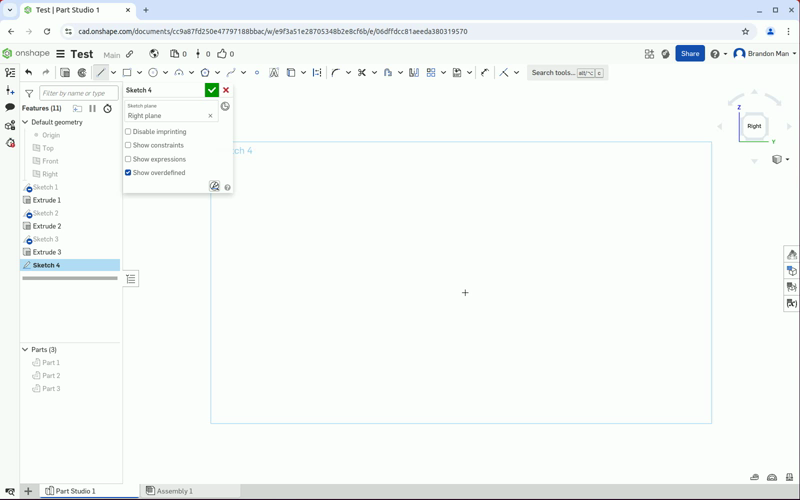
click(465, 292)
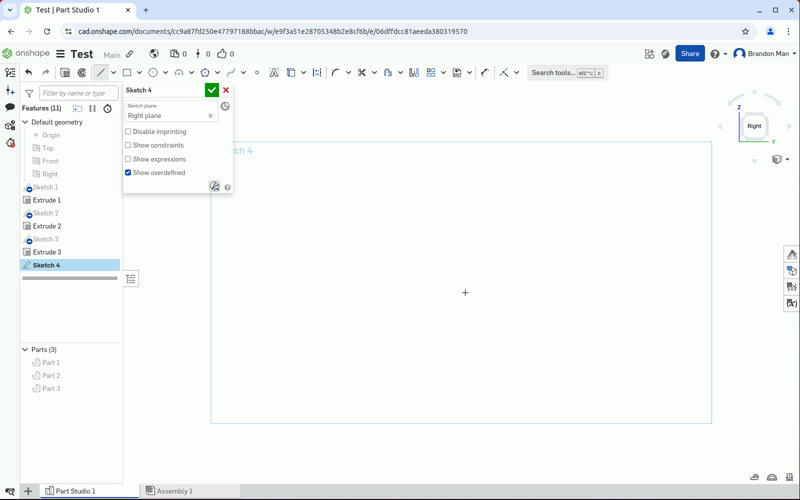
key_up(shift)
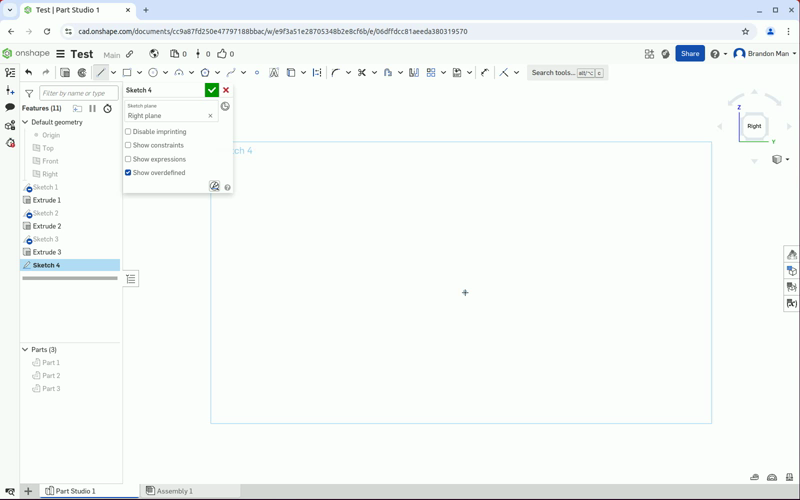
key_down(shift)
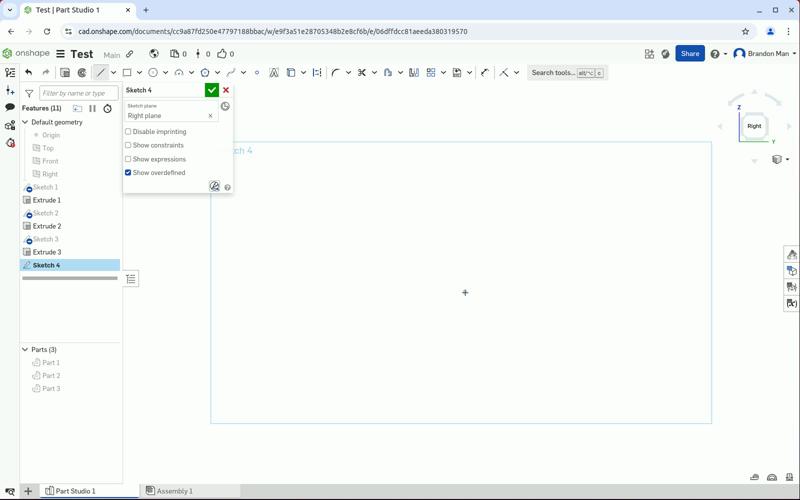
mouse_move(495, 292)
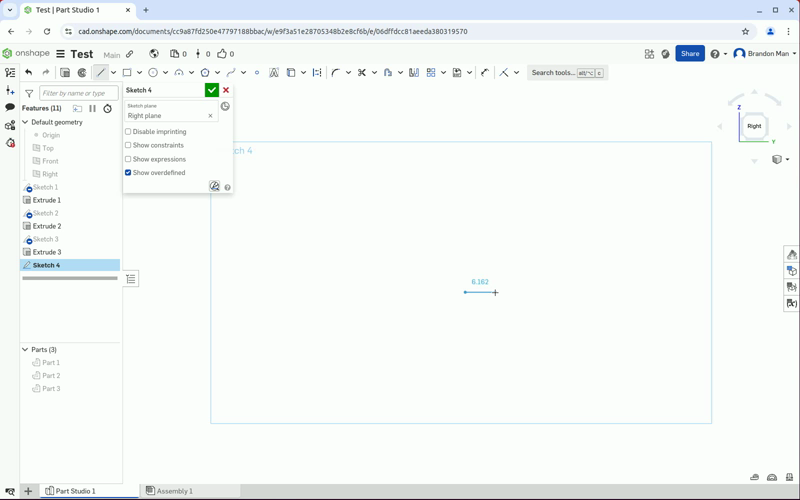
mouse_move(508, 292)
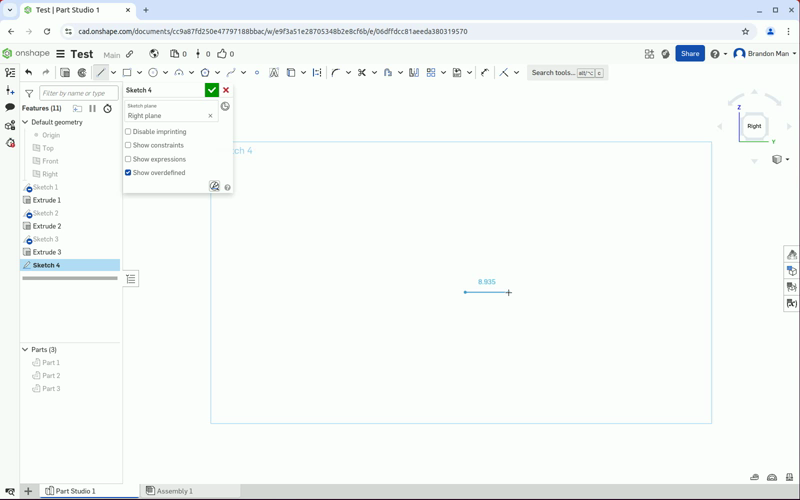
click(508, 292)
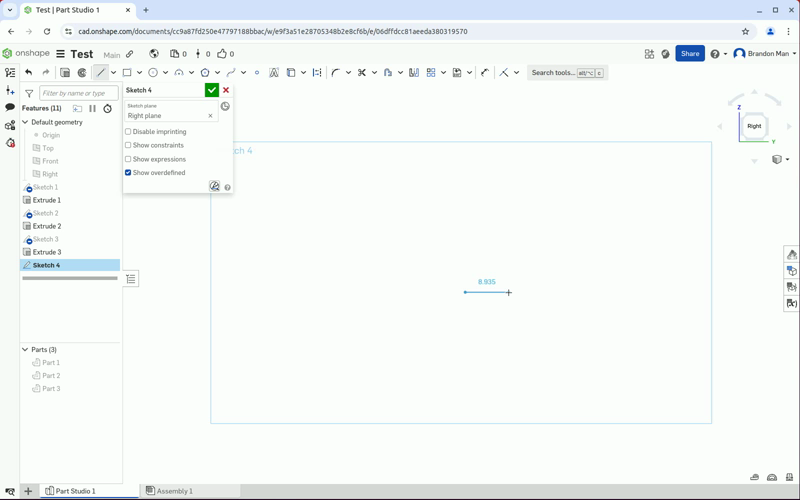
key_up(shift)
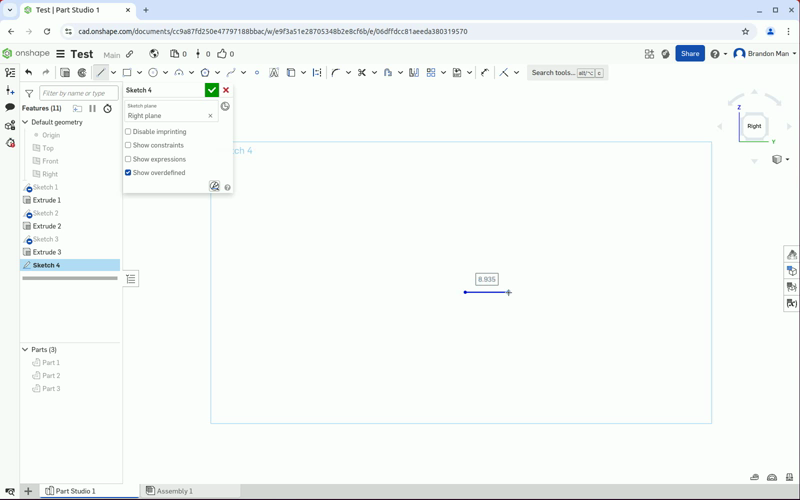
key_down(shift)
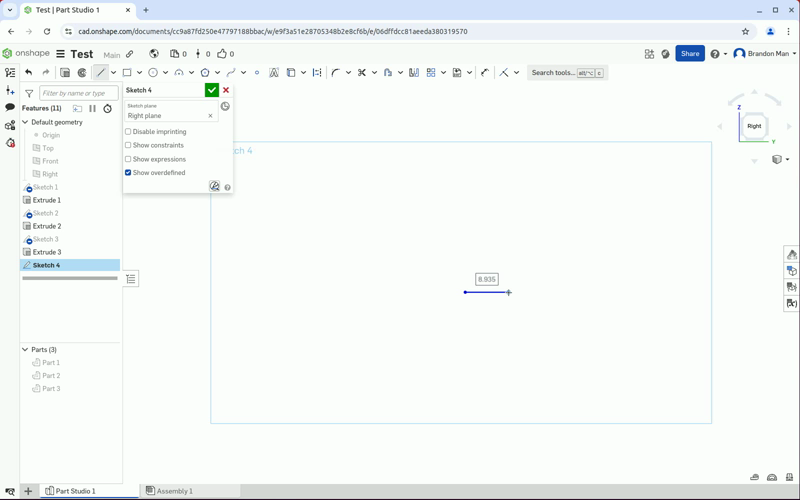
mouse_move(538, 292)
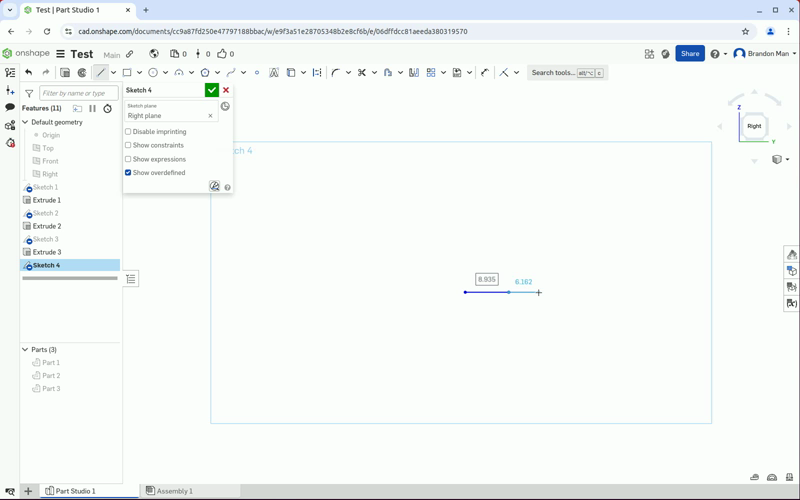
mouse_move(508, 290)
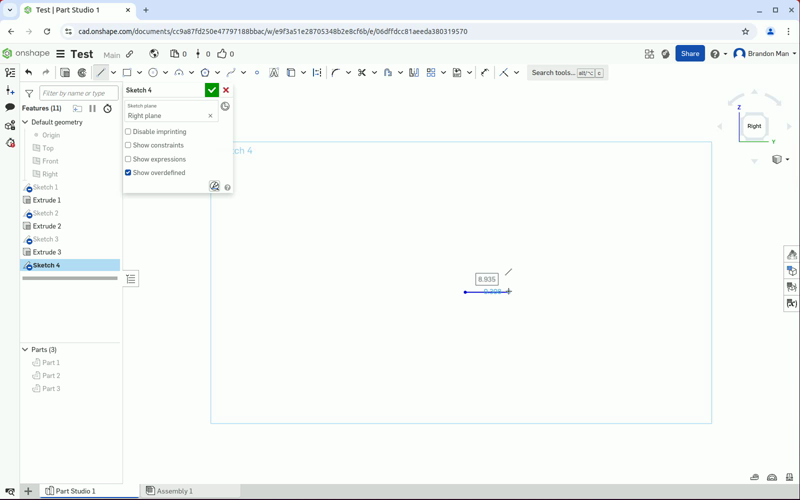
scroll(6)
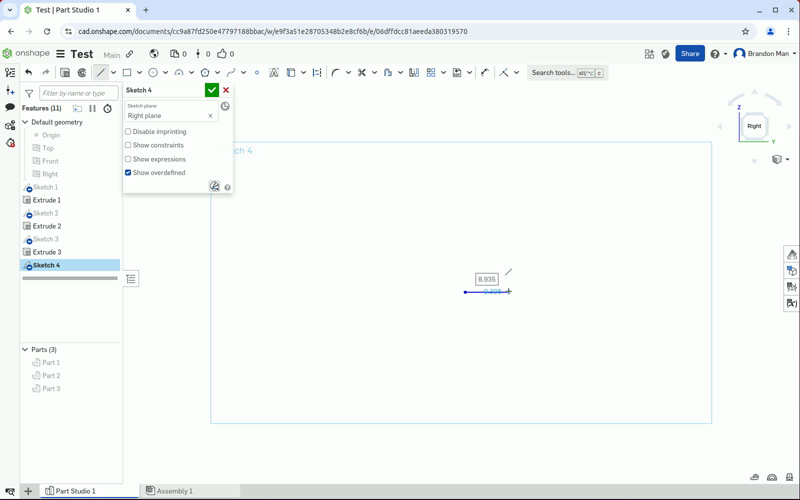
scroll(6)
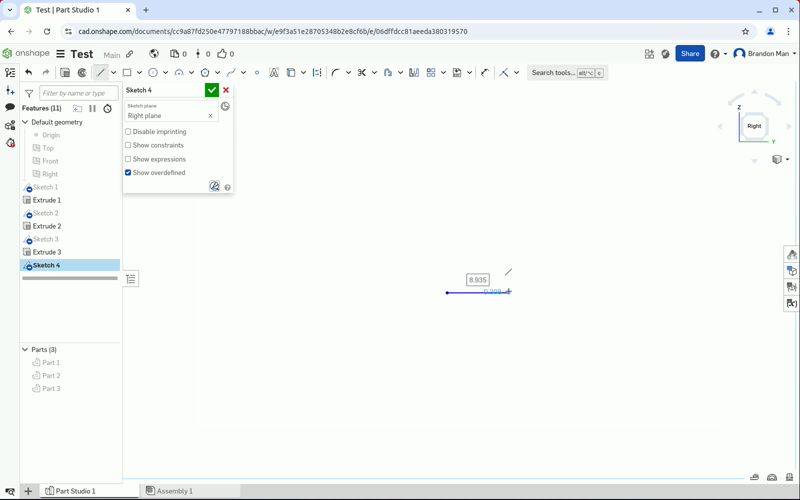
scroll(6)
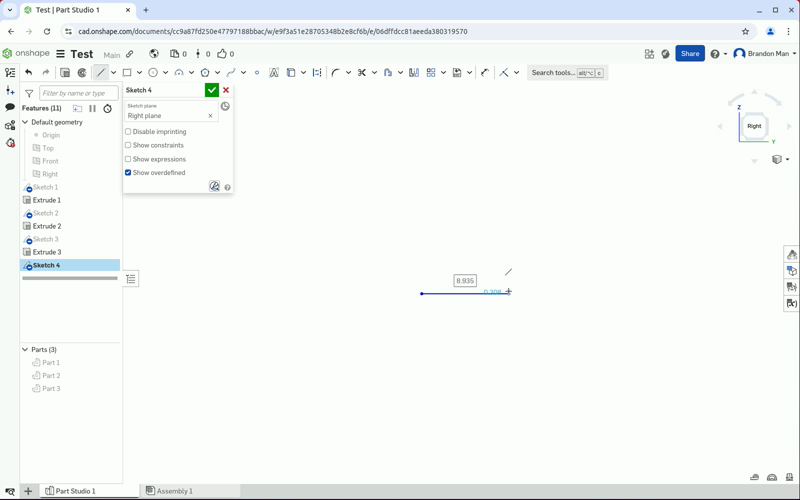
scroll(6)
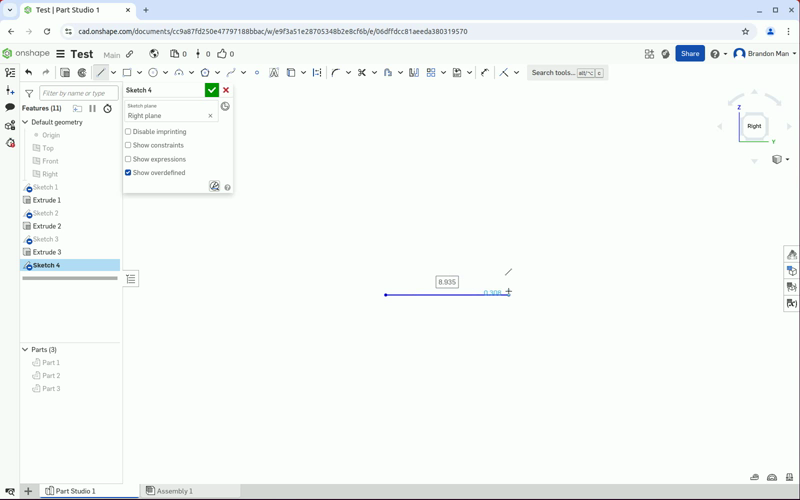
scroll(6)
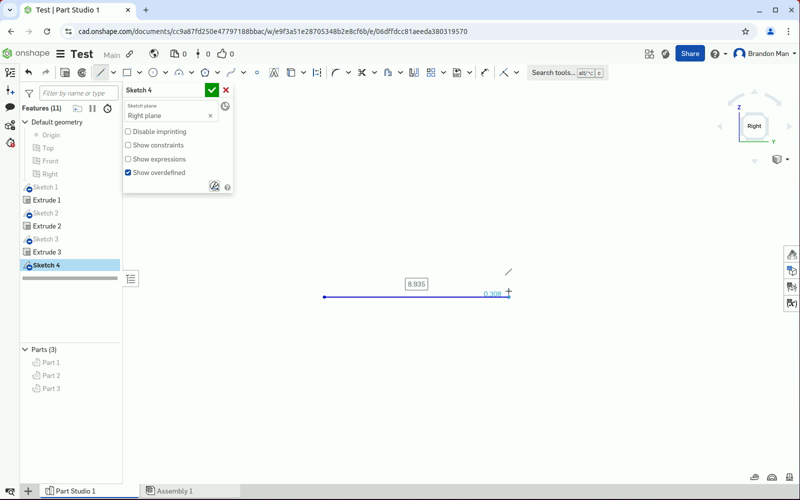
scroll(6)
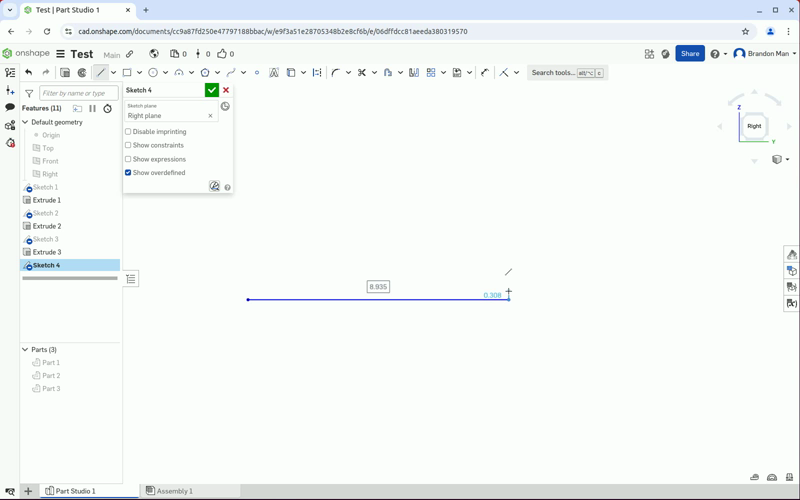
scroll(6)
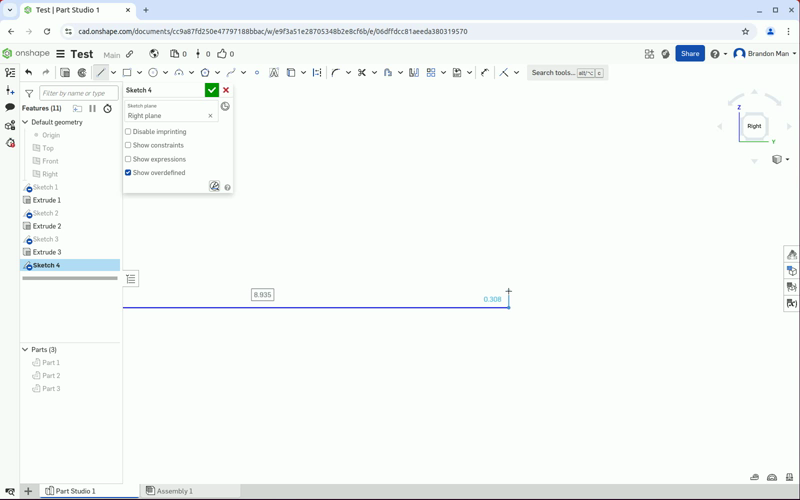
click(508, 290)
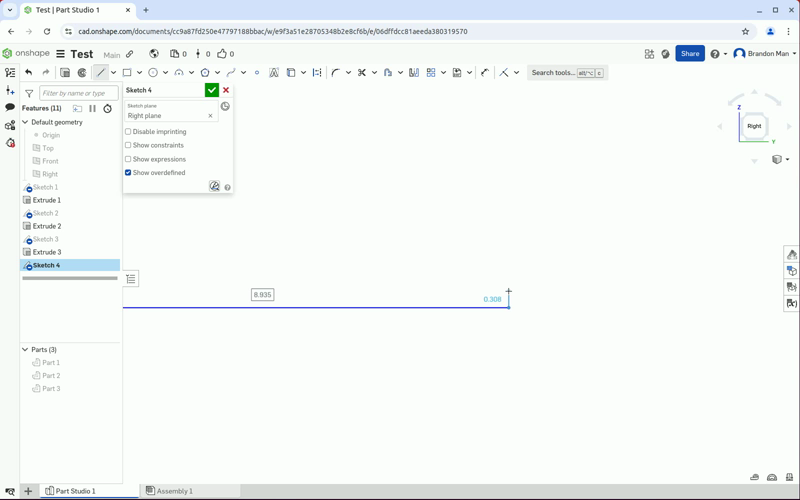
scroll(-6)
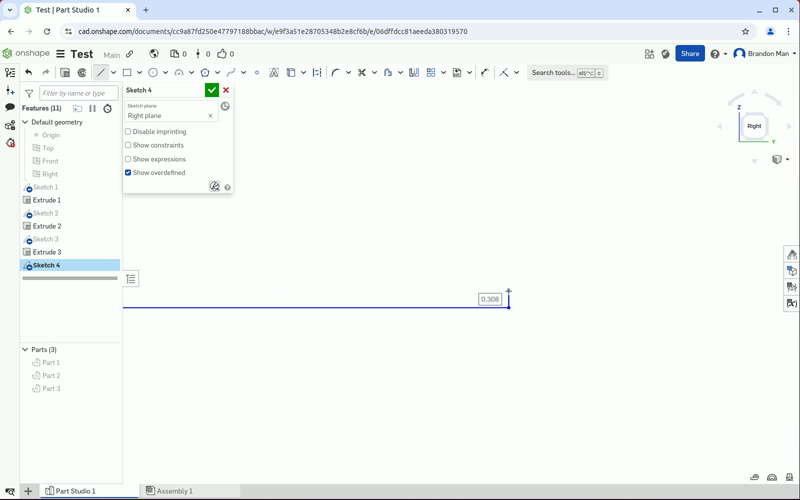
scroll(-6)
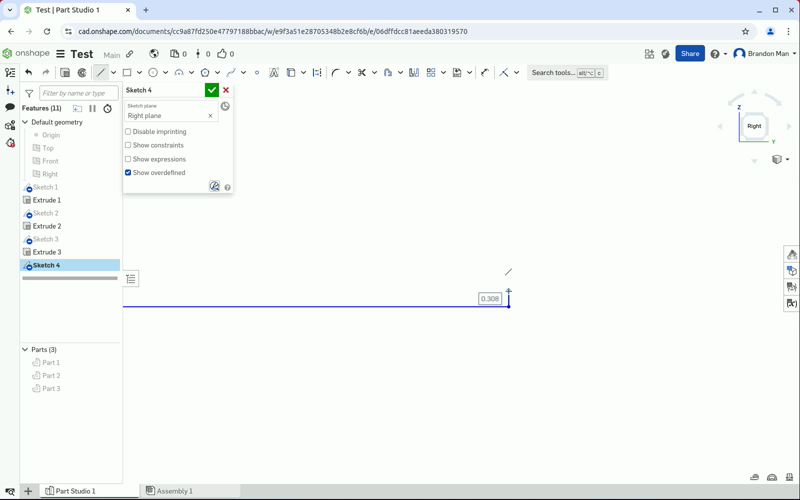
scroll(-6)
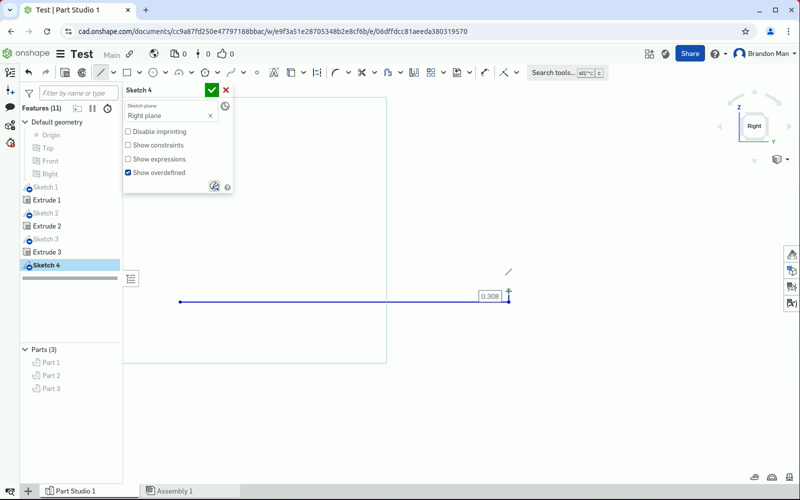
scroll(-6)
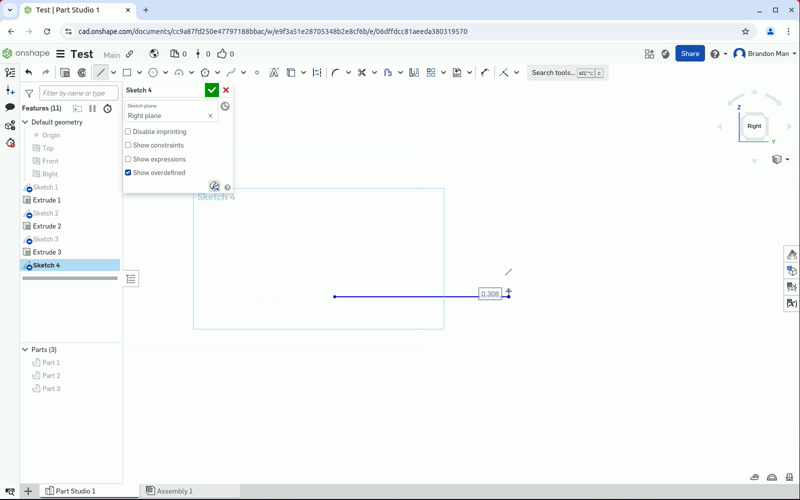
scroll(-6)
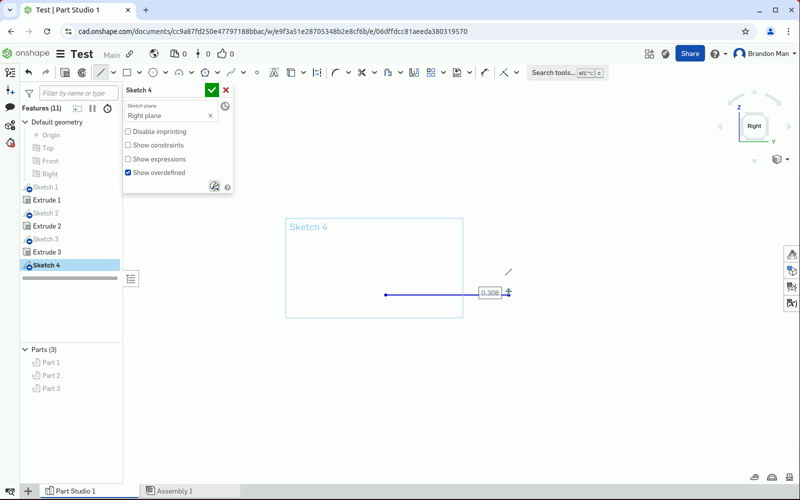
scroll(-6)
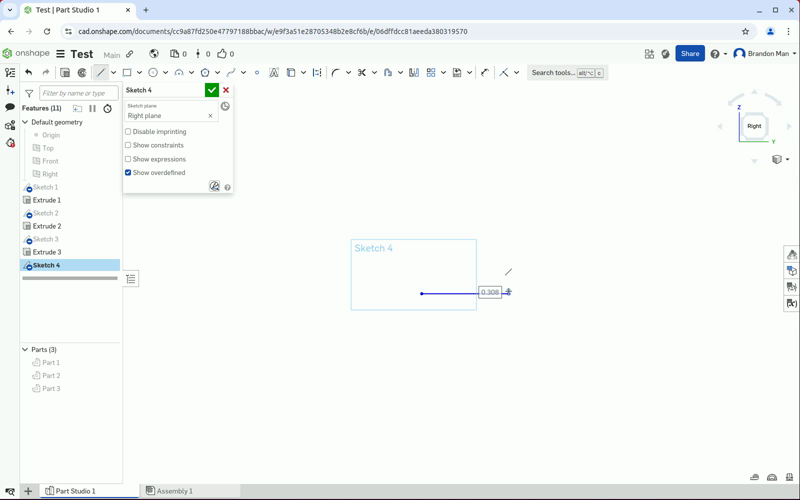
scroll(-6)
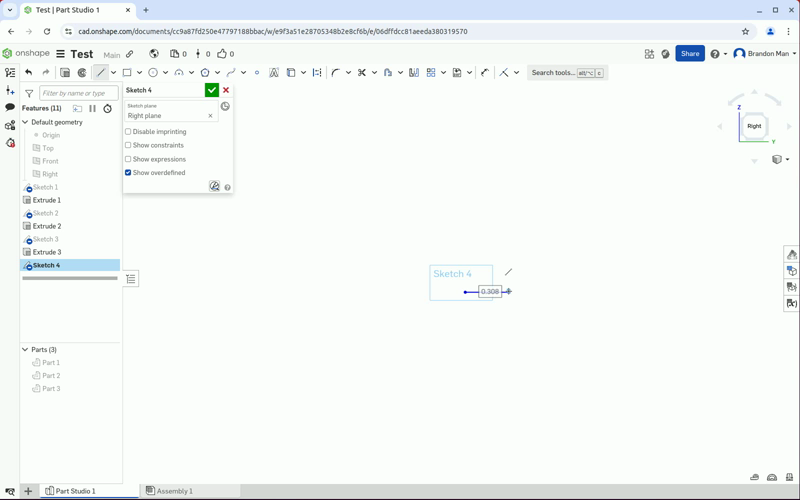
key_up(shift)
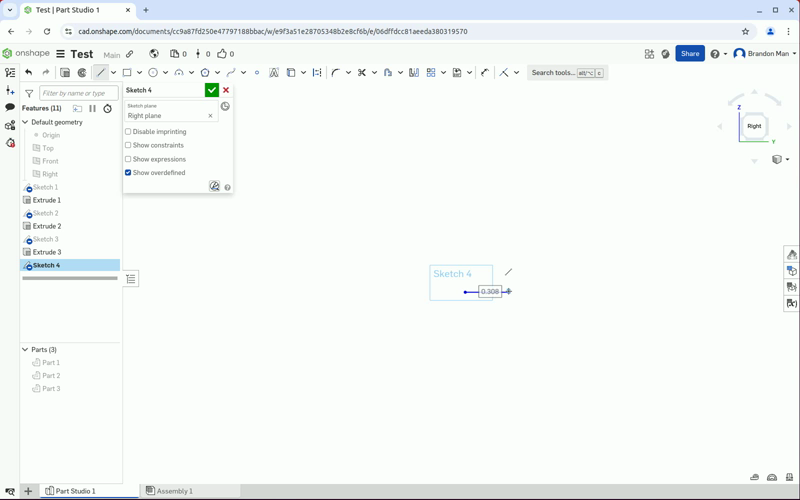
key_down(shift)
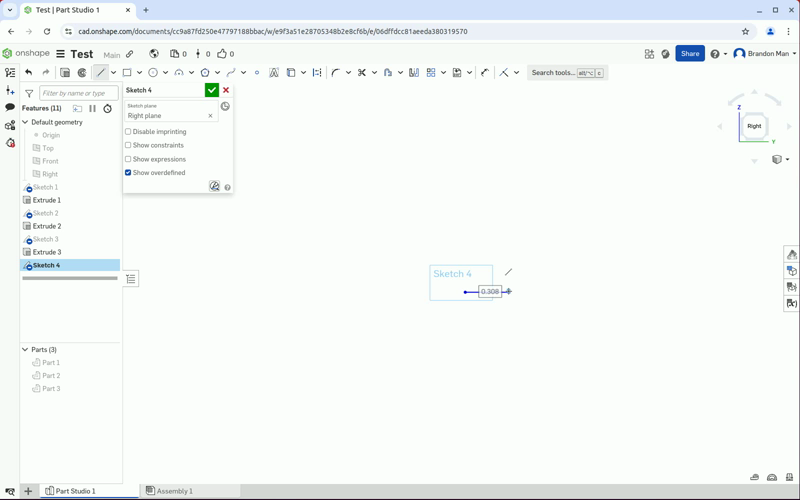
mouse_move(538, 290)
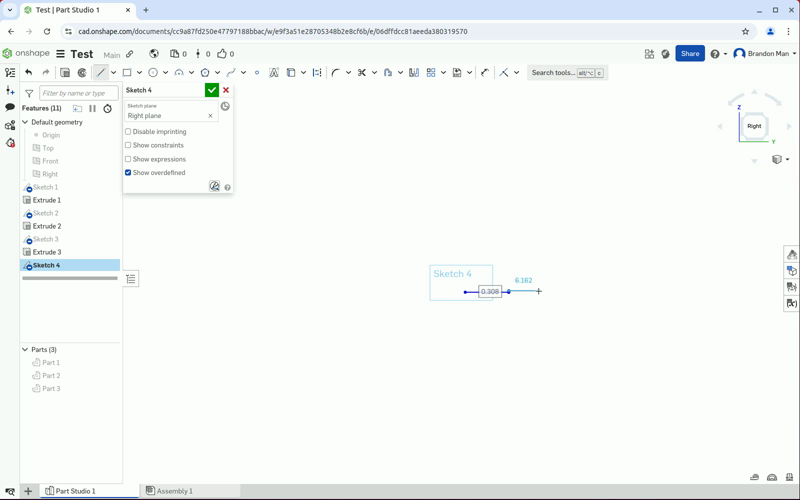
mouse_move(492, 290)
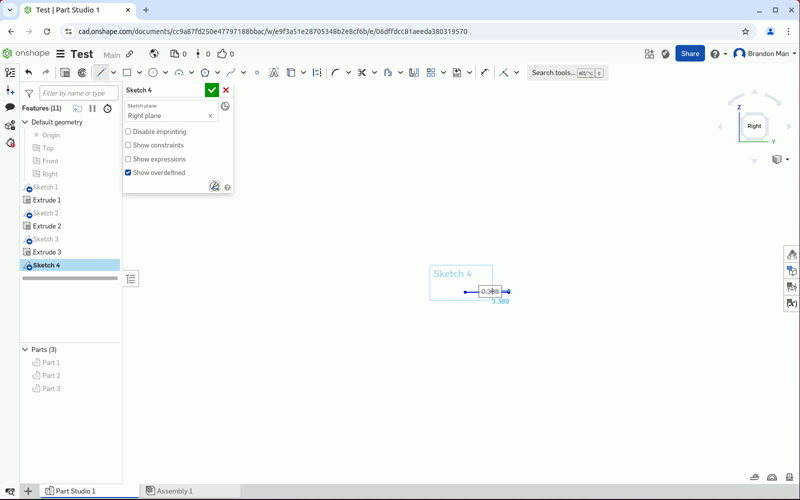
click(492, 290)
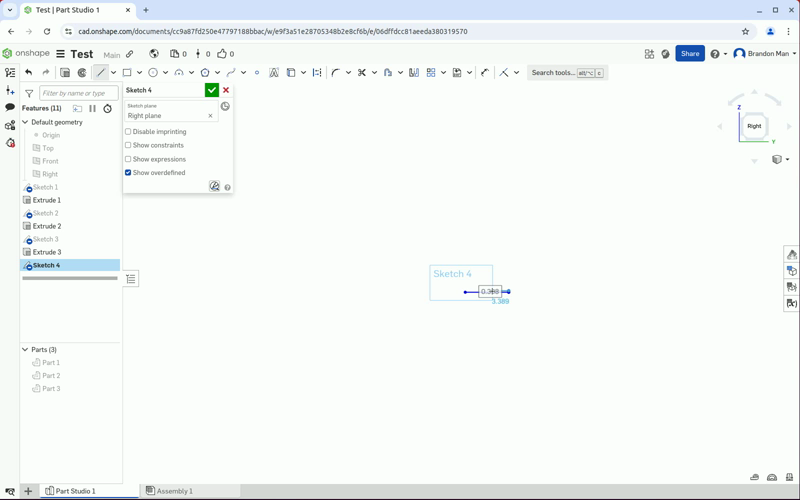
key_up(shift)
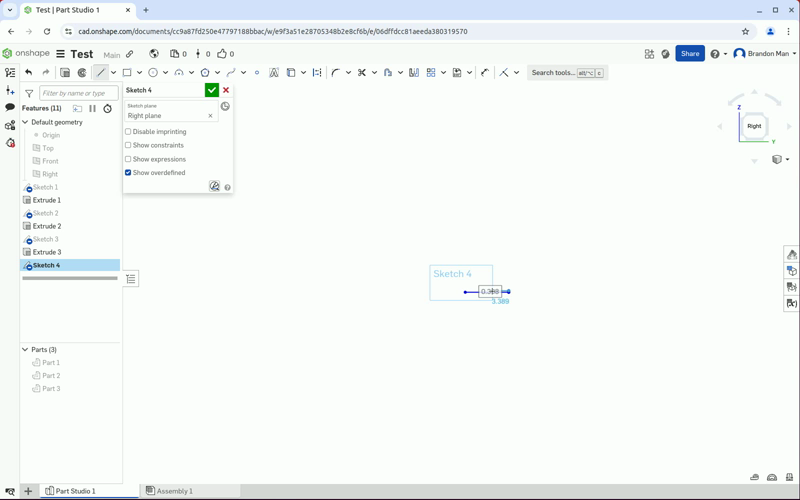
key_down(shift)
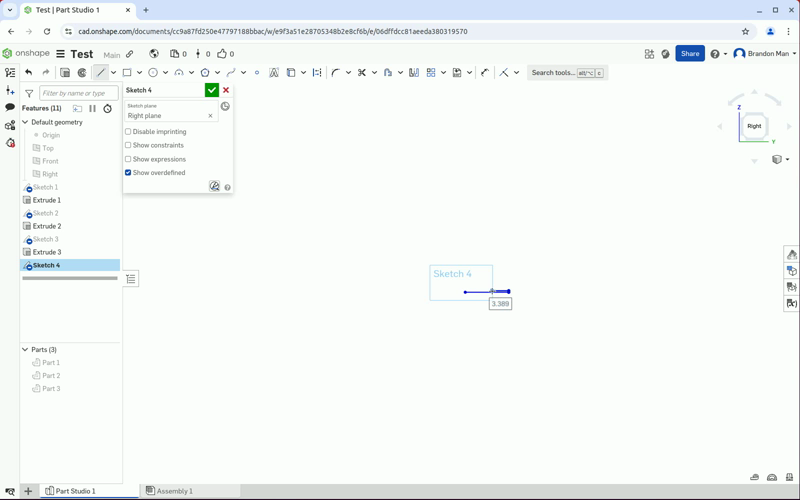
mouse_move(522, 290)
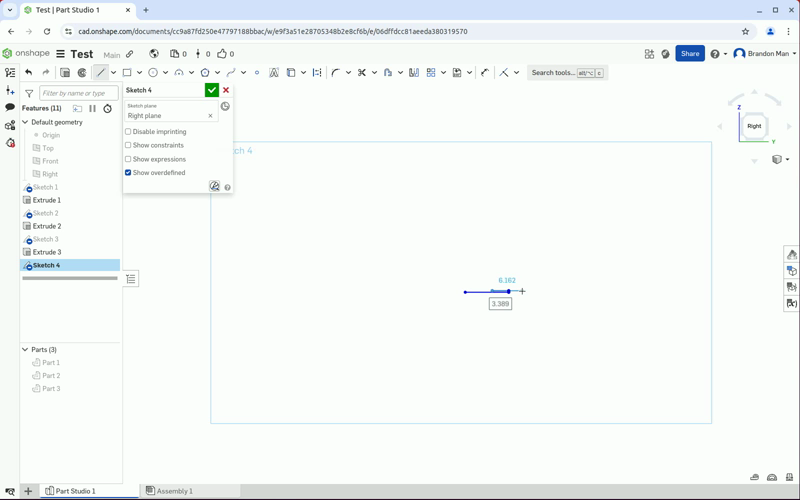
mouse_move(490, 290)
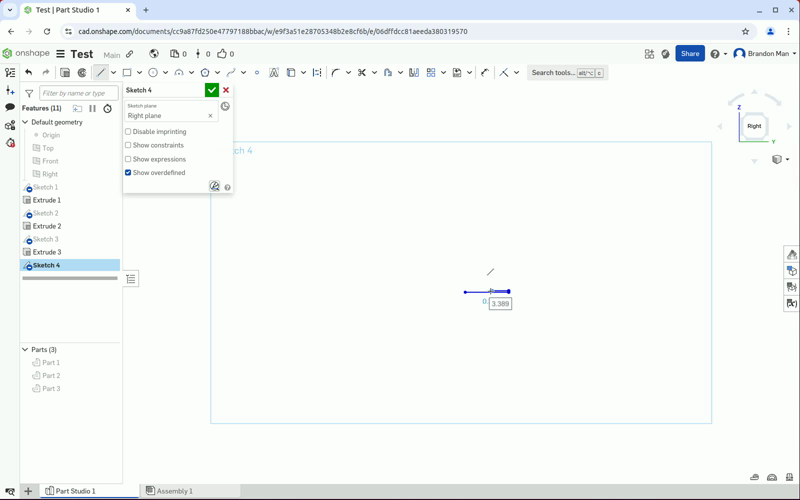
scroll(6)
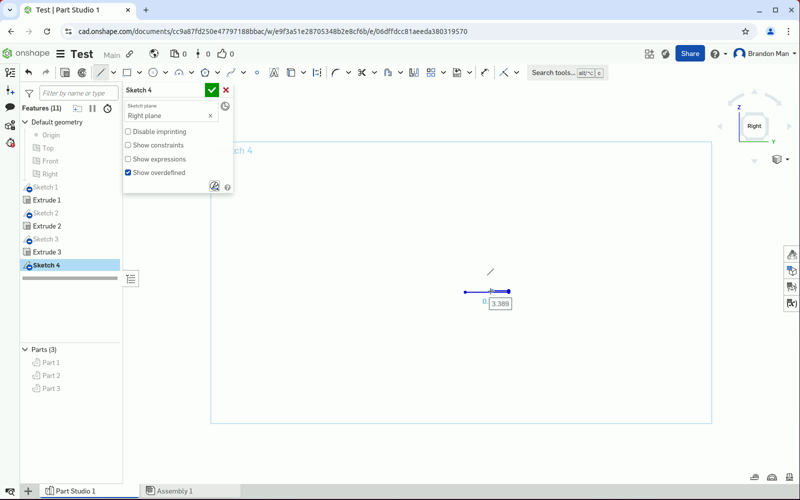
scroll(6)
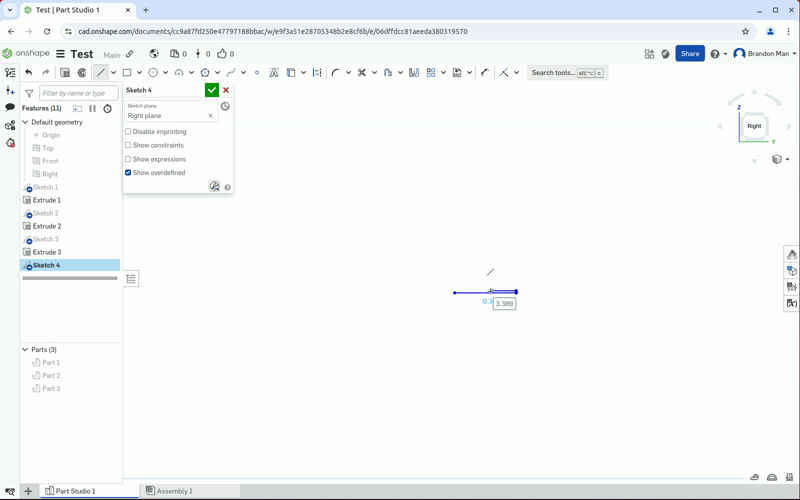
scroll(6)
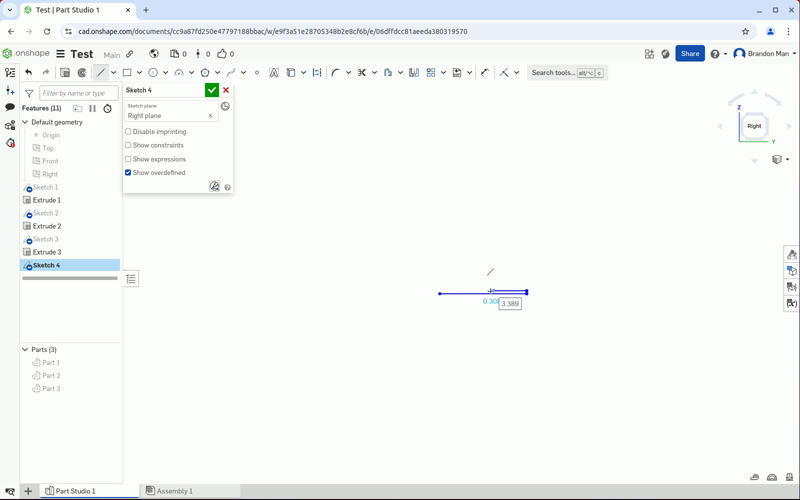
scroll(6)
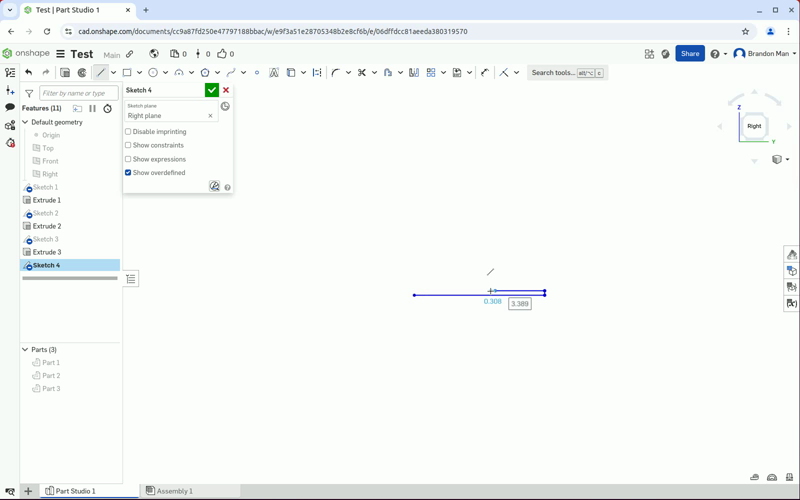
scroll(6)
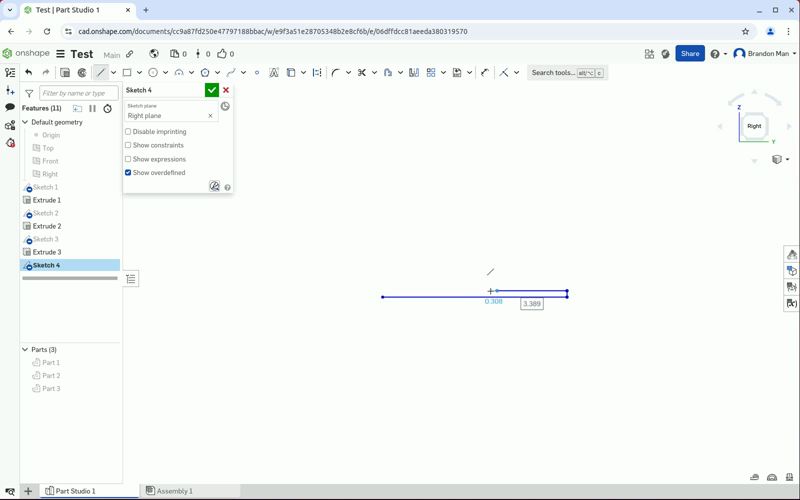
scroll(6)
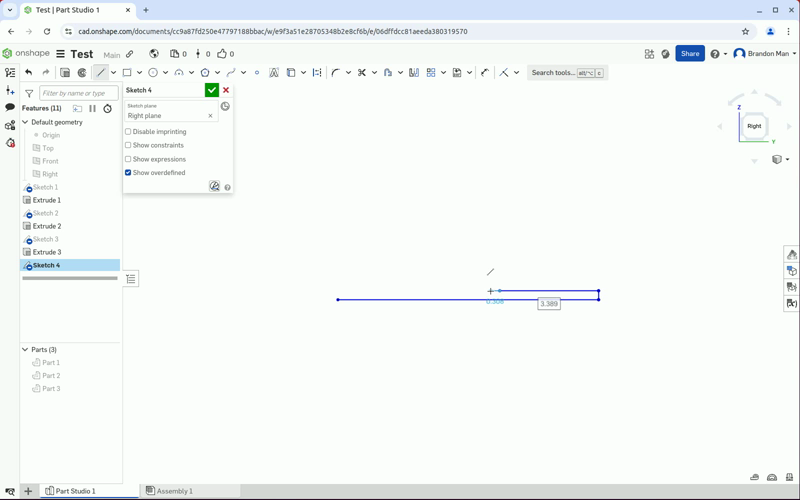
scroll(6)
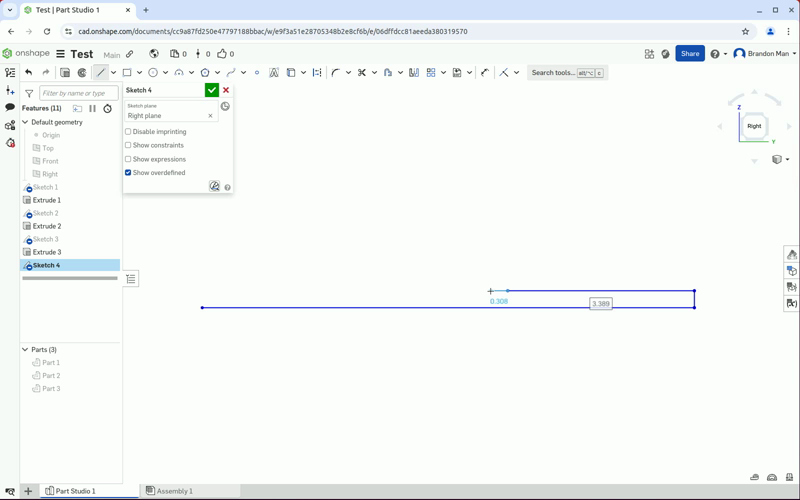
click(490, 290)
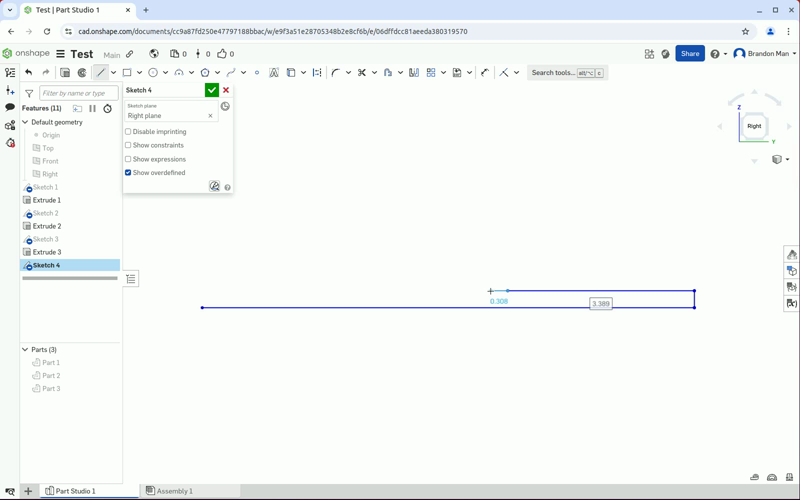
scroll(-6)
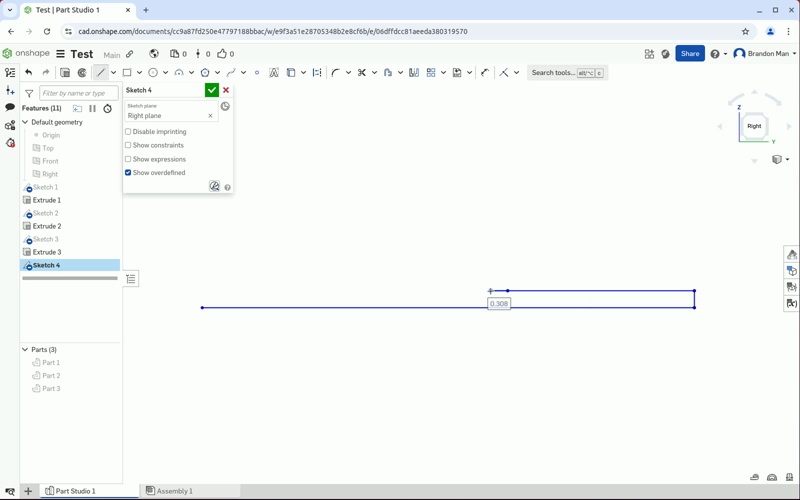
scroll(-6)
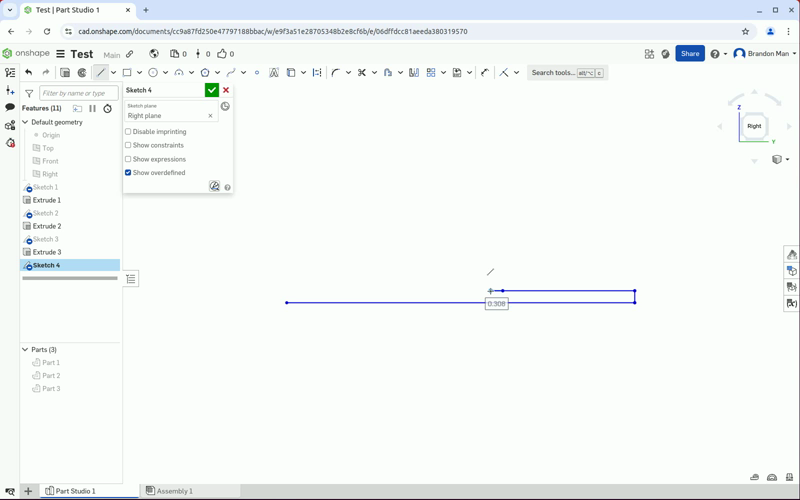
scroll(-6)
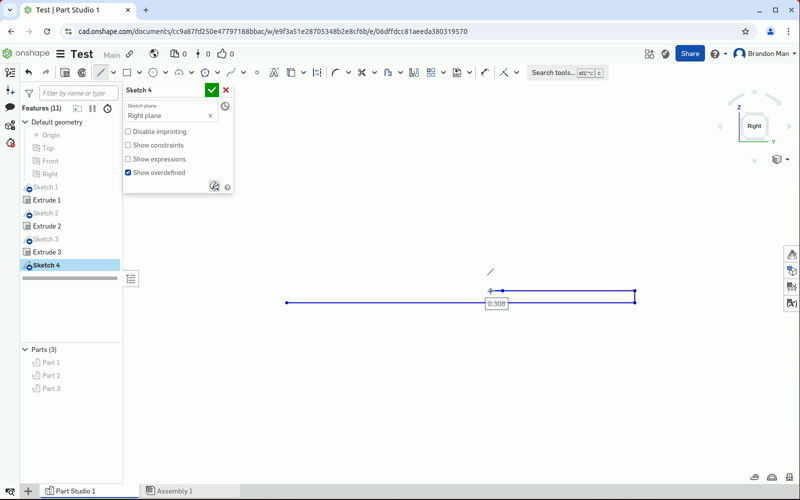
scroll(-6)
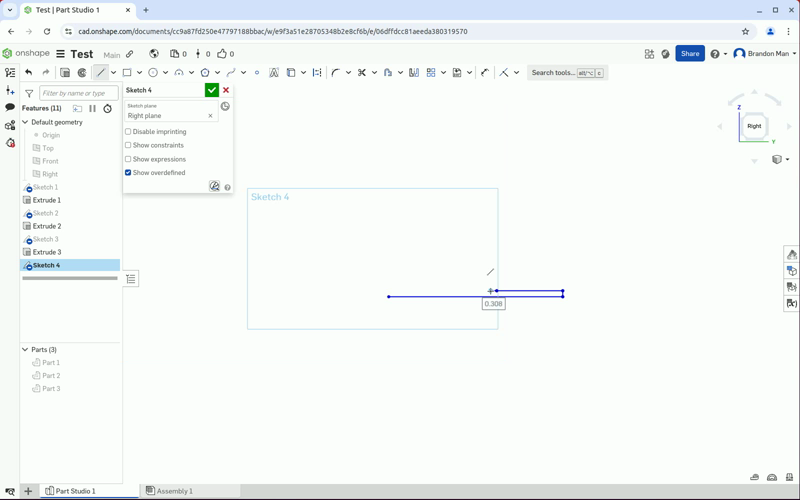
scroll(-6)
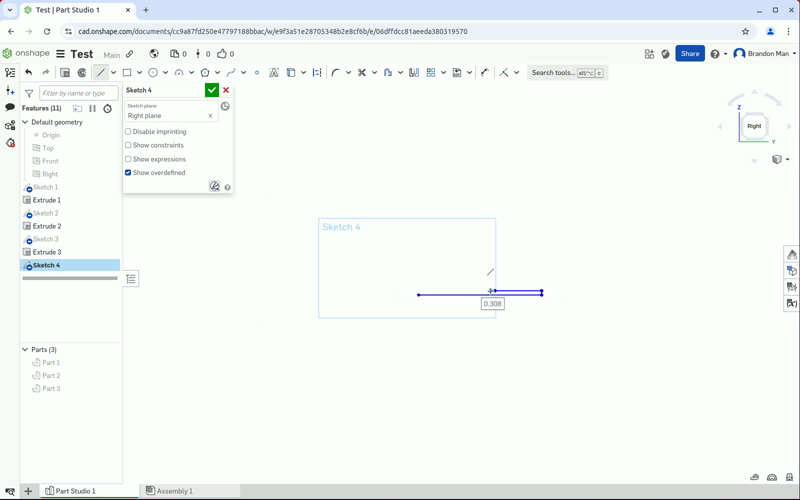
scroll(-6)
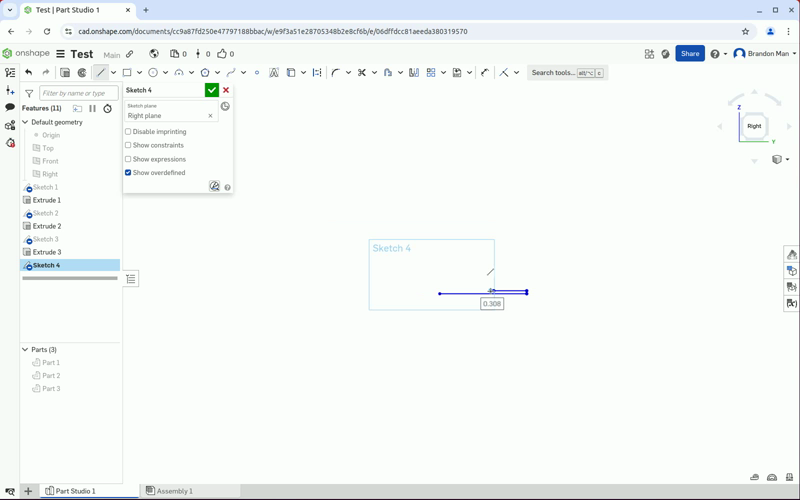
scroll(-6)
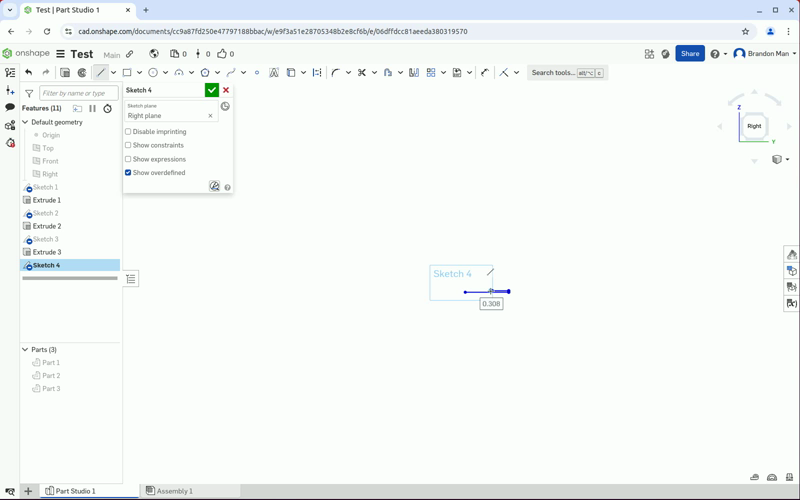
key_up(shift)
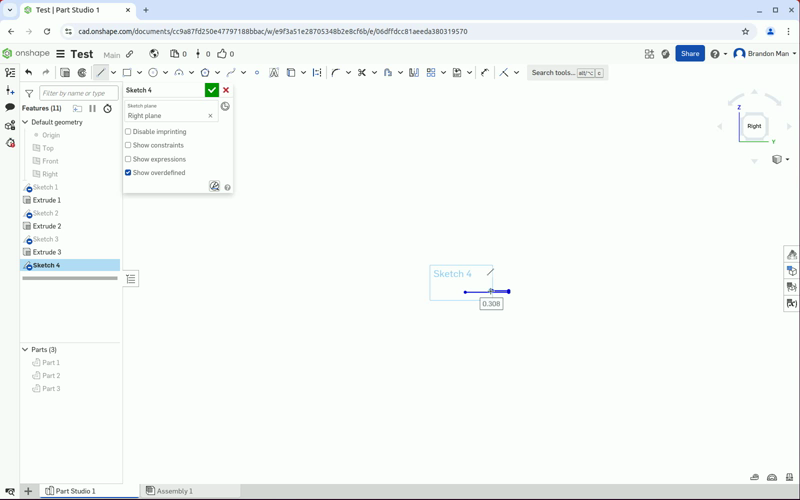
key_down(shift)
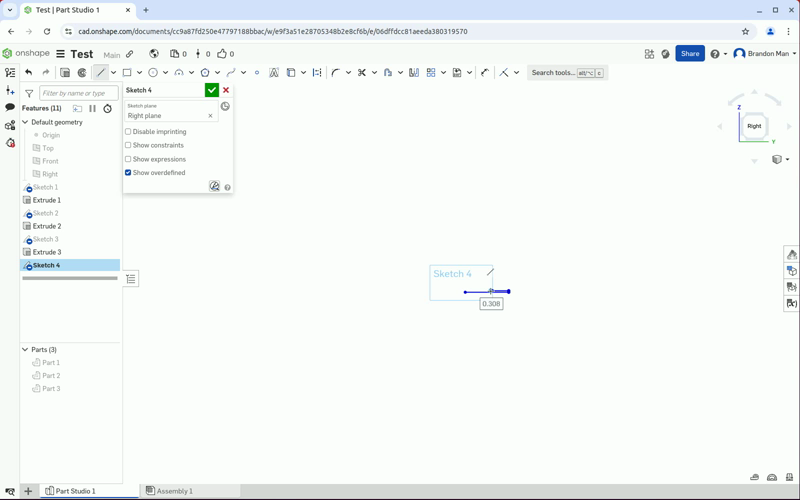
mouse_move(520, 290)
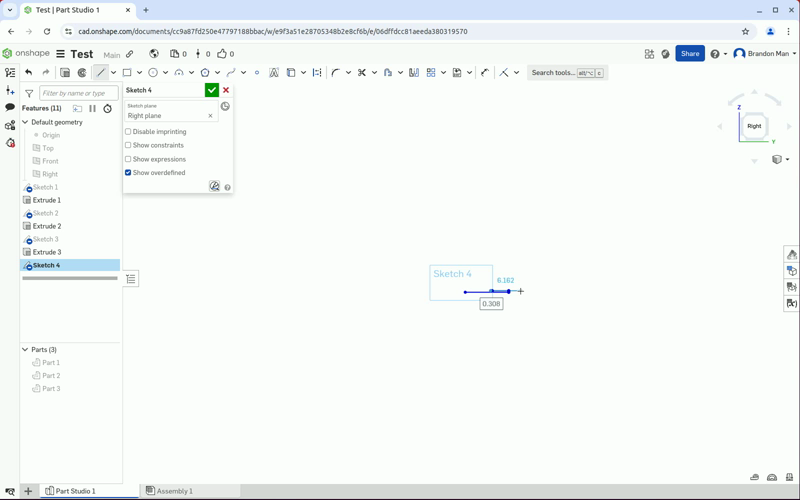
mouse_move(466, 290)
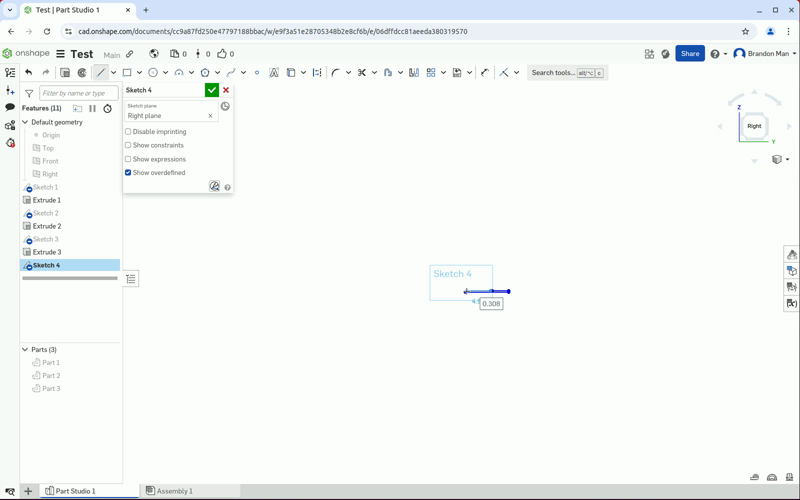
scroll(6)
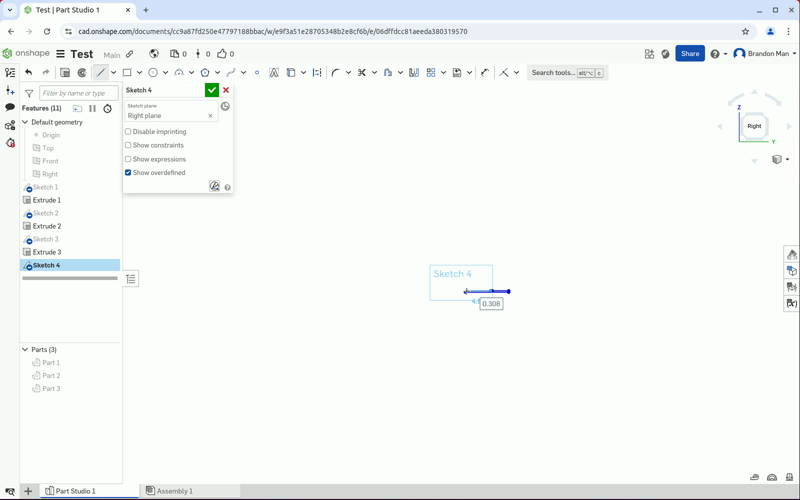
scroll(6)
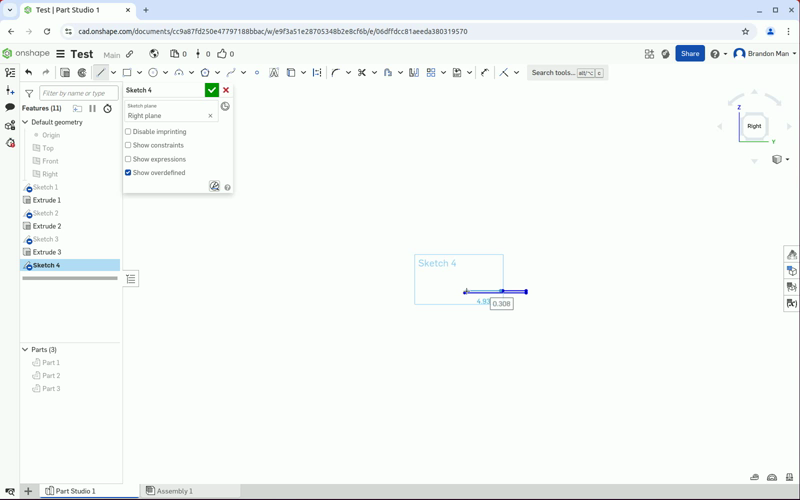
scroll(6)
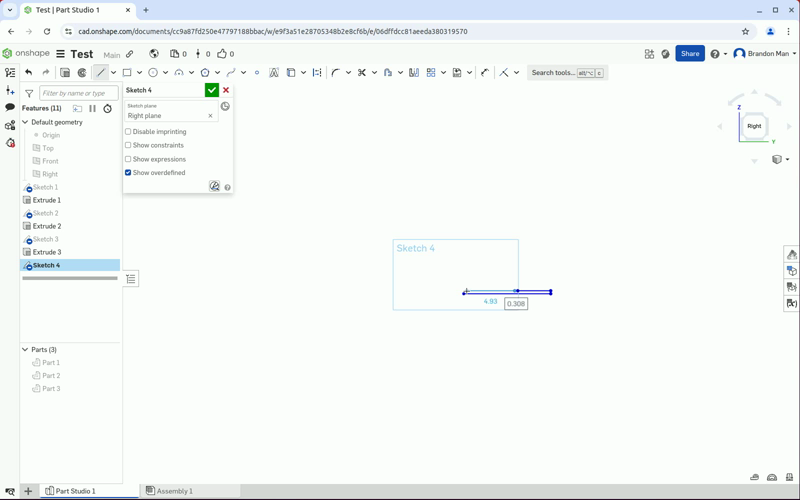
scroll(6)
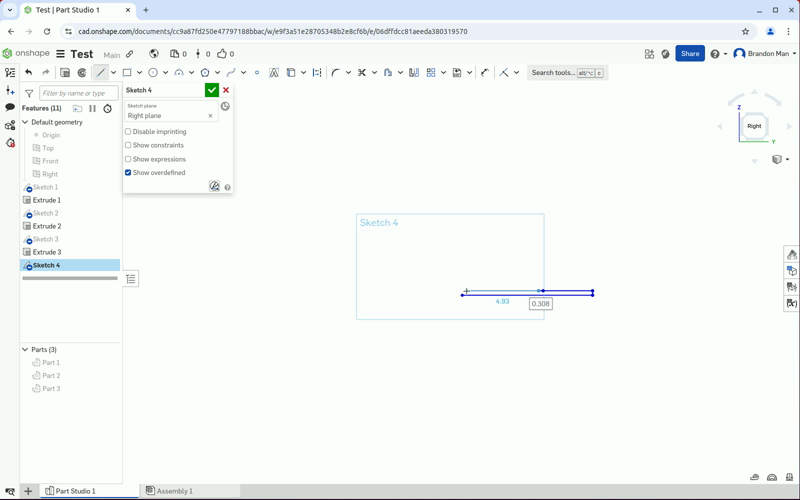
scroll(6)
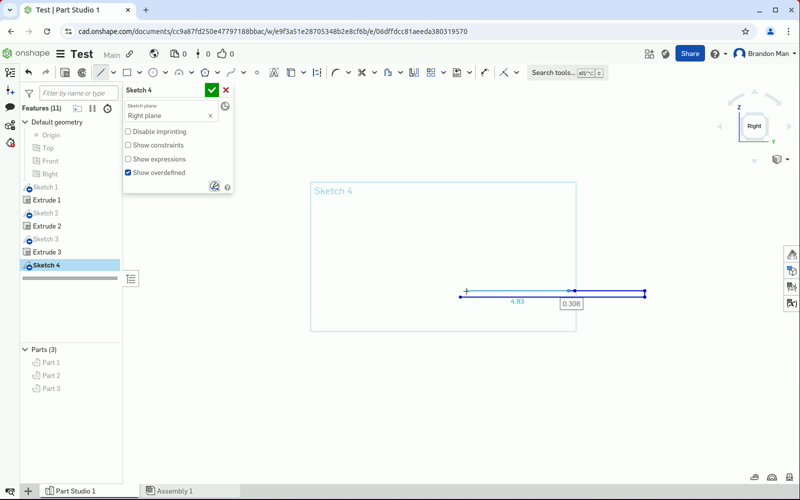
scroll(6)
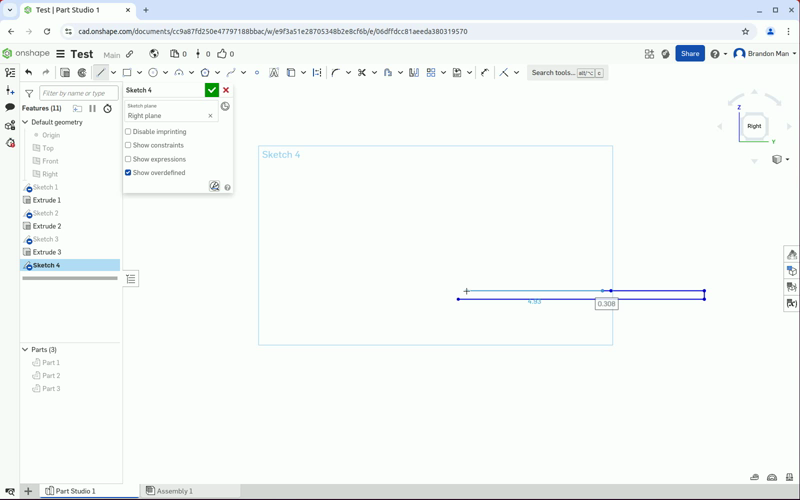
scroll(6)
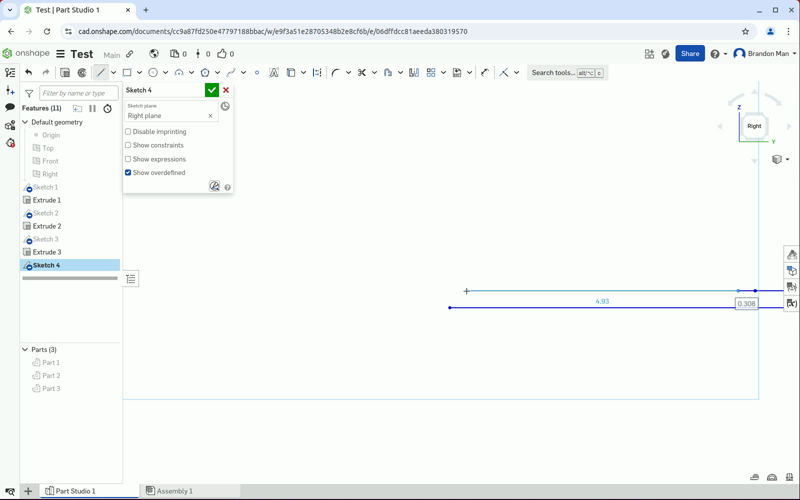
click(466, 290)
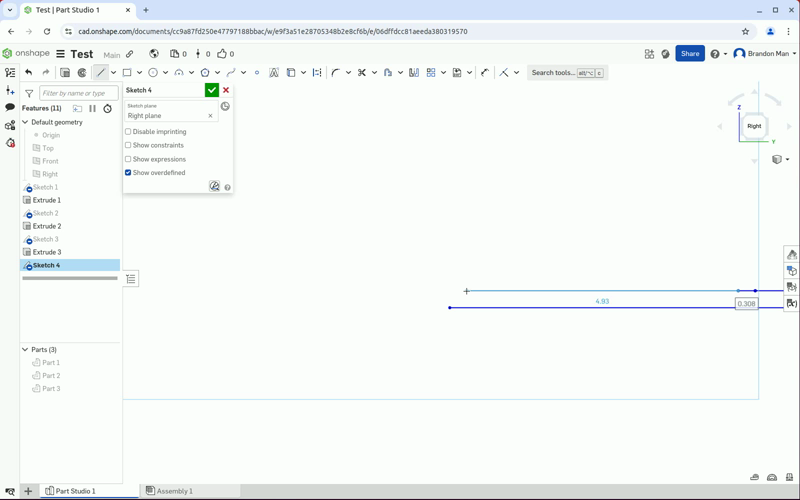
scroll(-6)
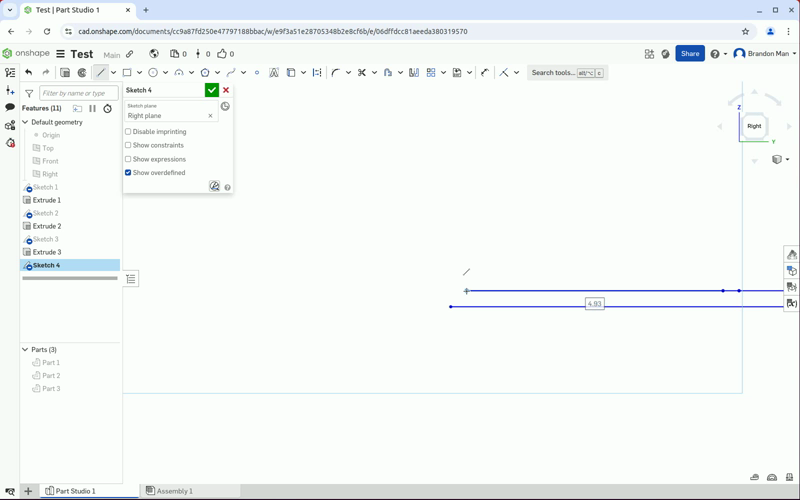
scroll(-6)
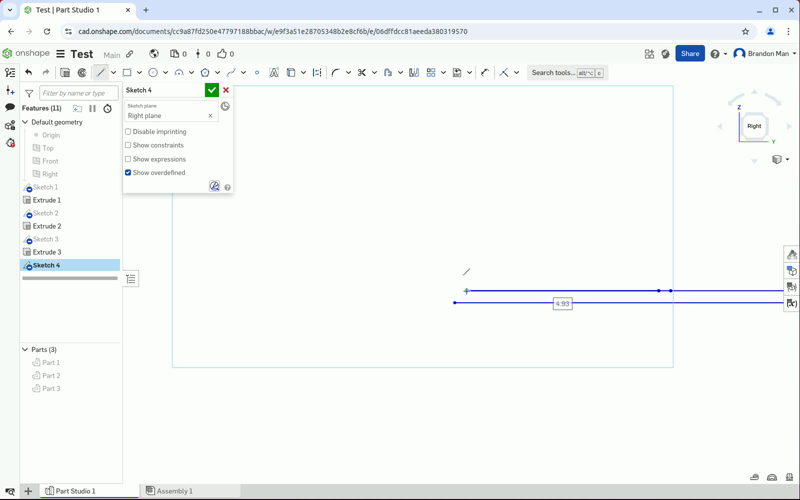
scroll(-6)
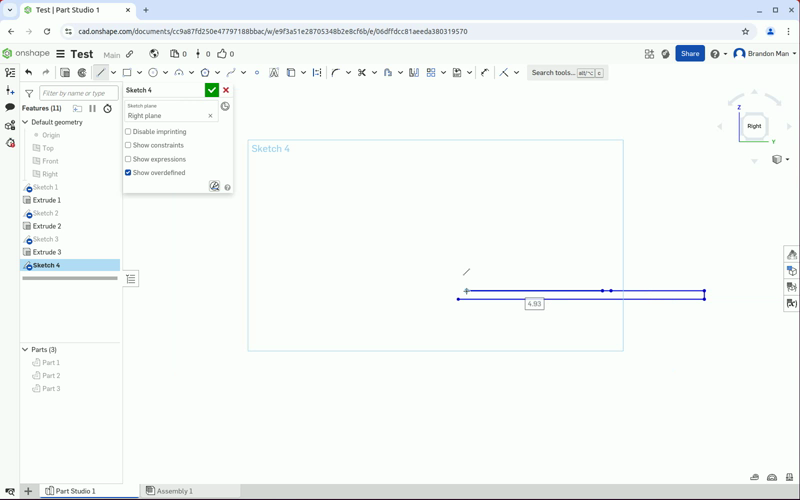
scroll(-6)
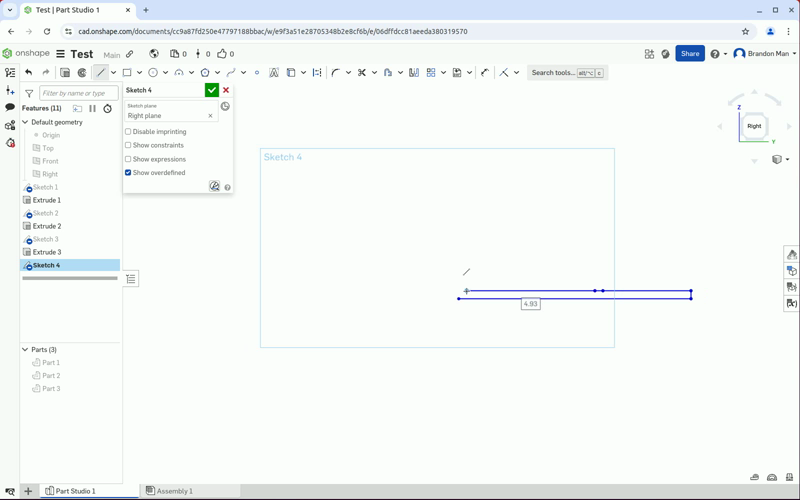
scroll(-6)
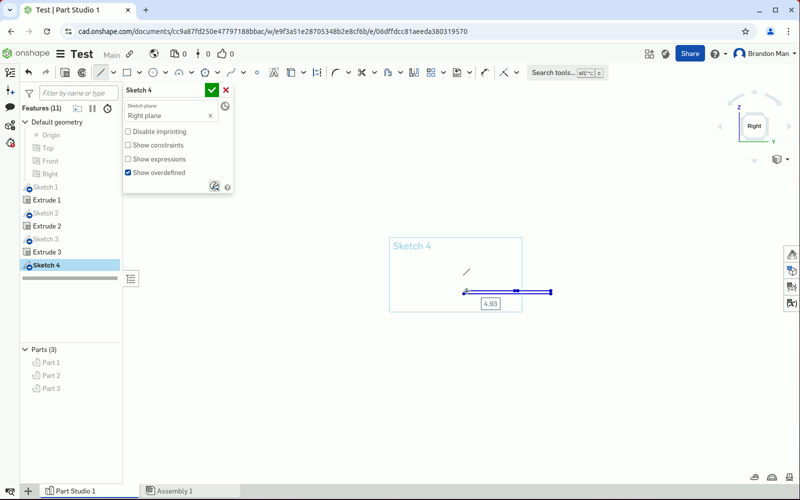
scroll(-6)
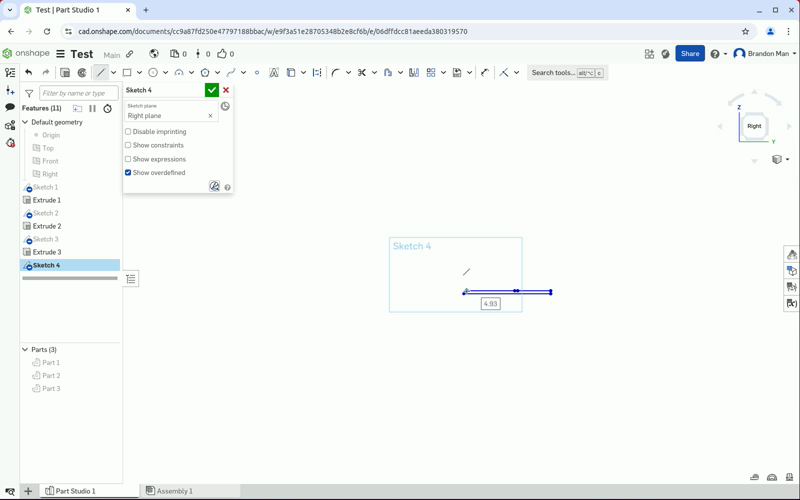
scroll(-6)
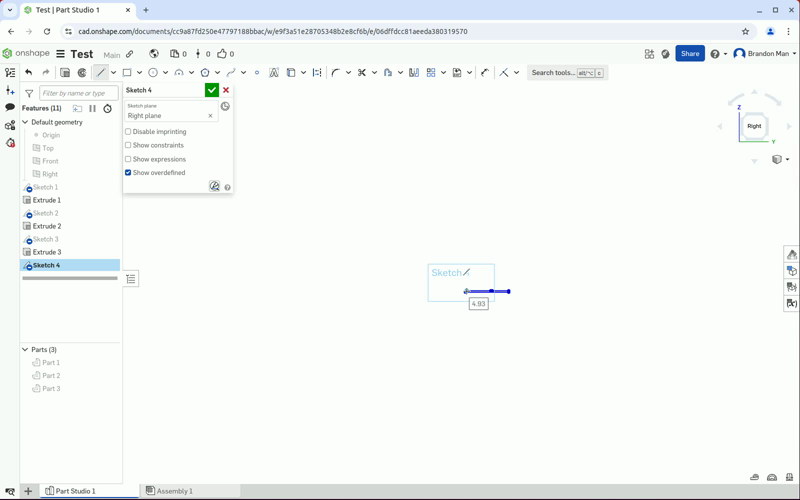
key_up(shift)
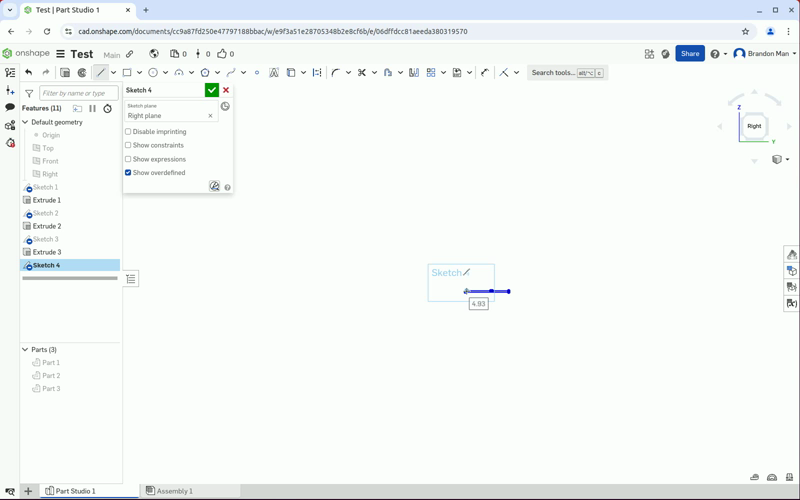
key_down(shift)
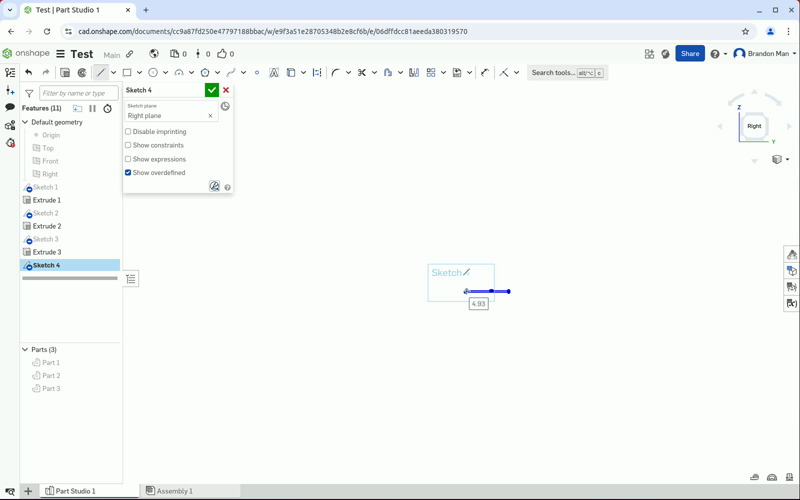
mouse_move(496, 290)
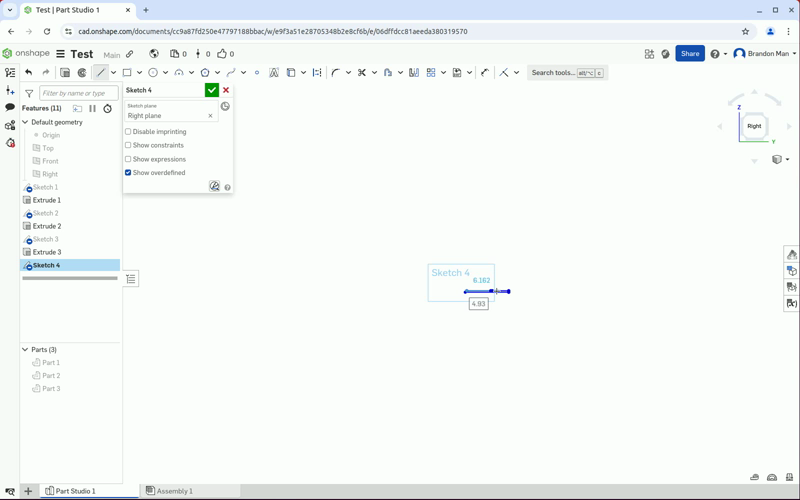
mouse_move(465, 290)
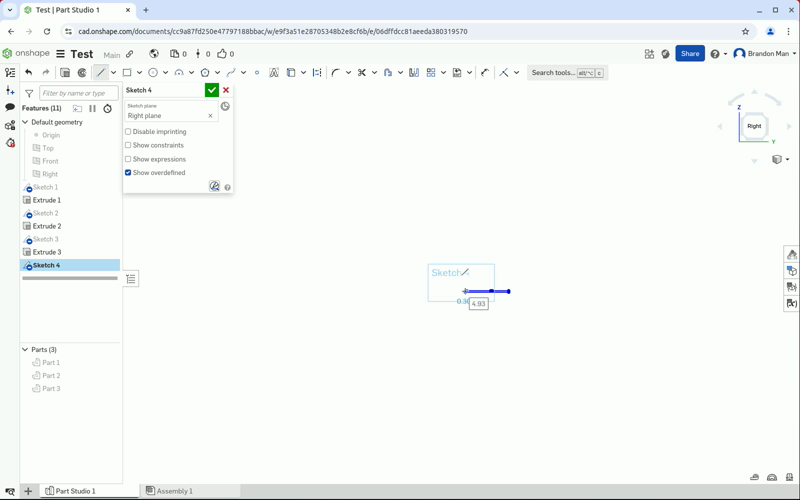
scroll(6)
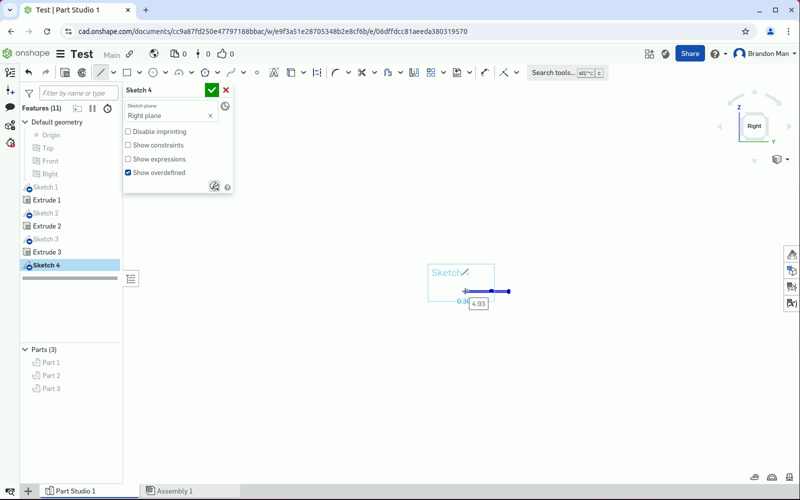
scroll(6)
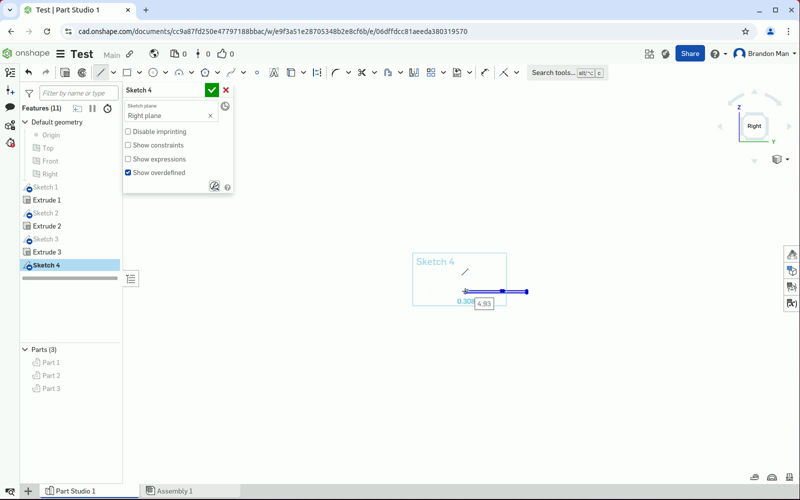
scroll(6)
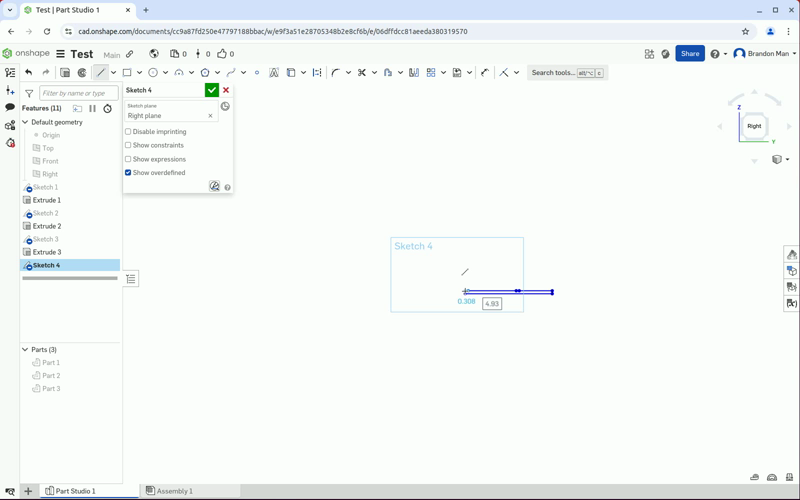
scroll(6)
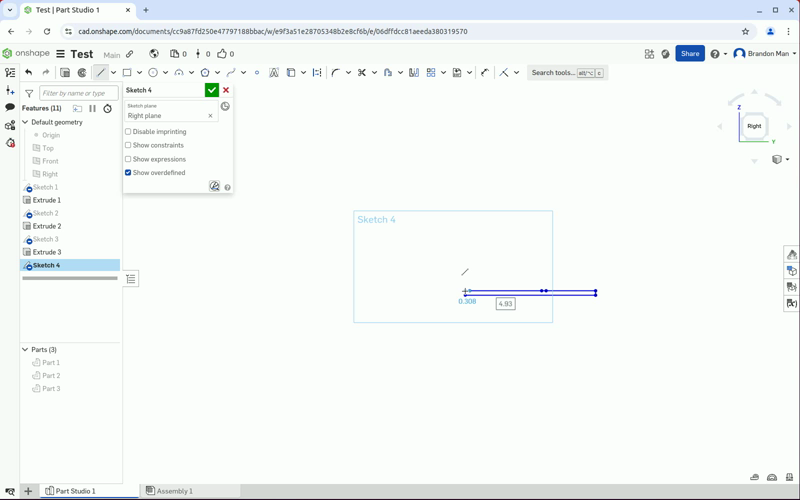
scroll(6)
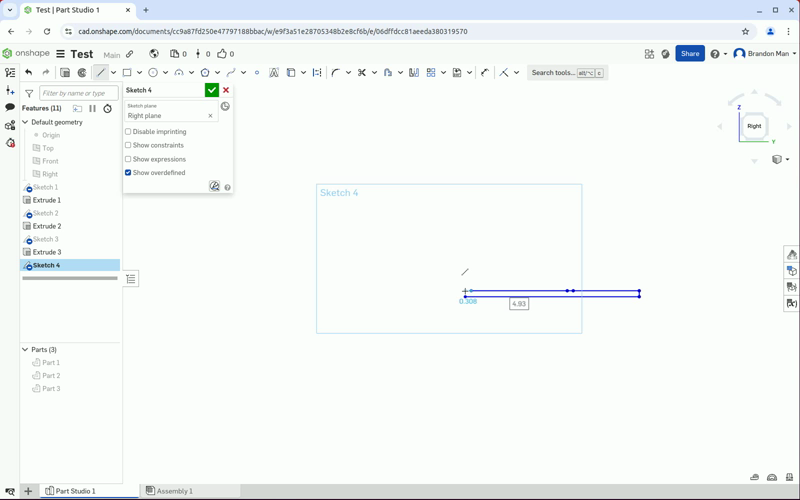
scroll(6)
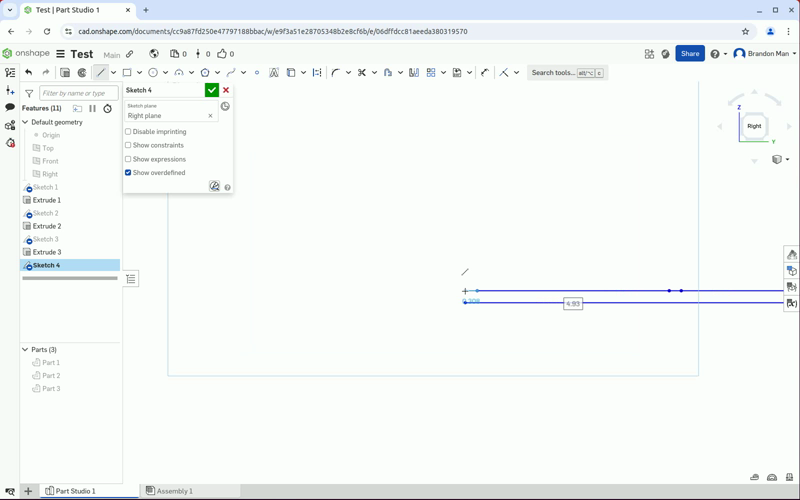
scroll(6)
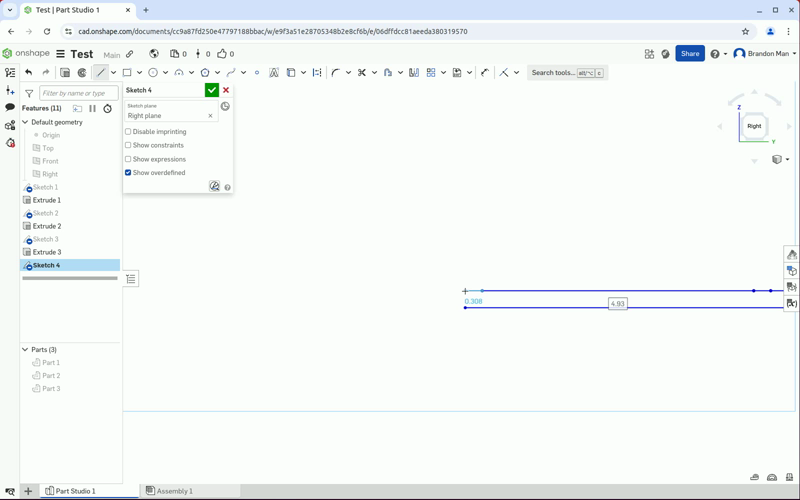
click(465, 290)
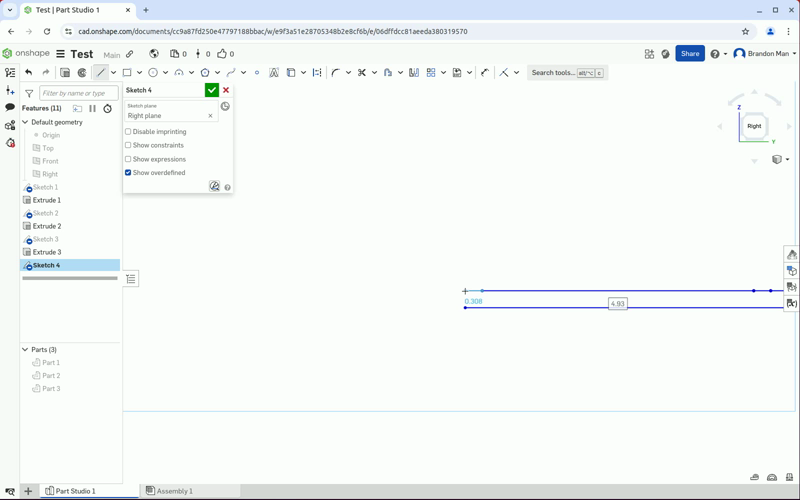
scroll(-6)
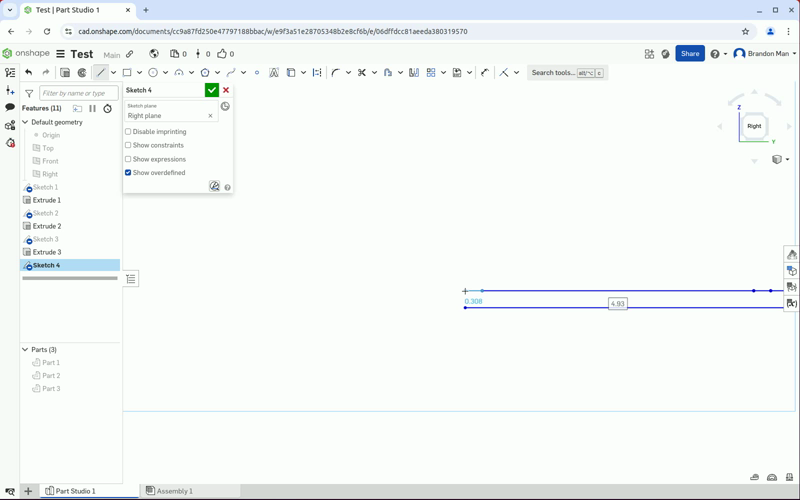
scroll(-6)
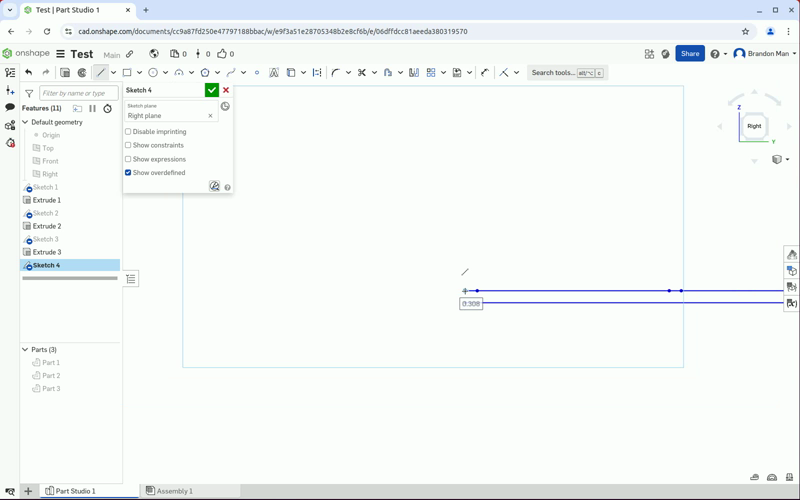
scroll(-6)
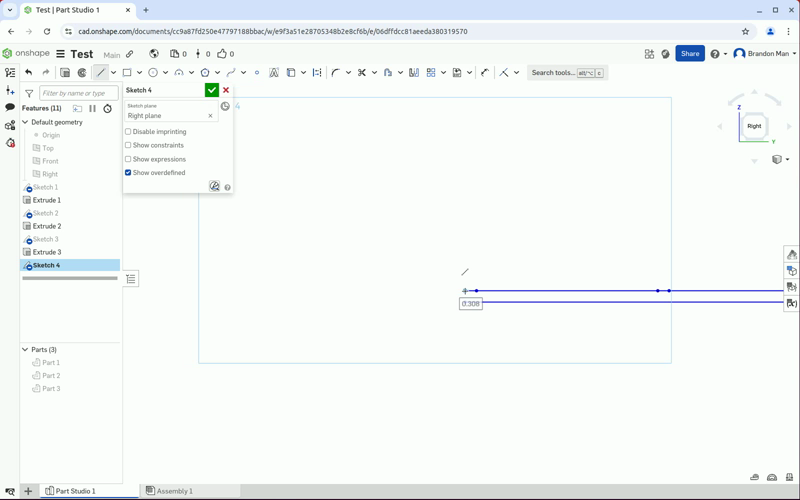
scroll(-6)
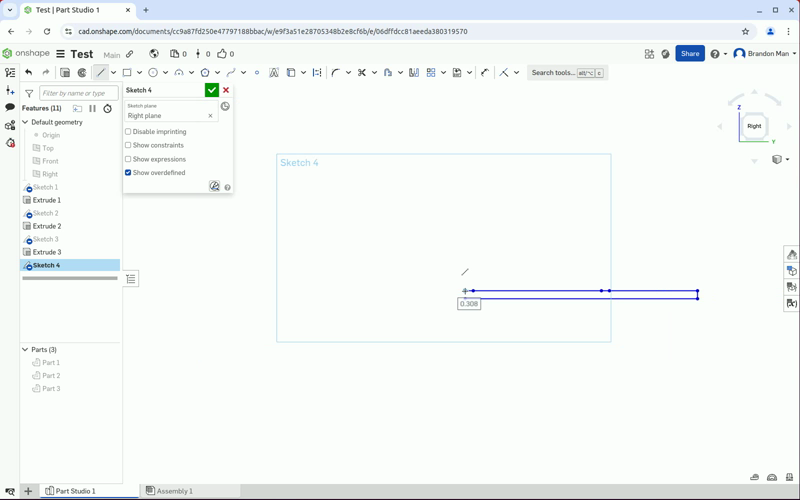
scroll(-6)
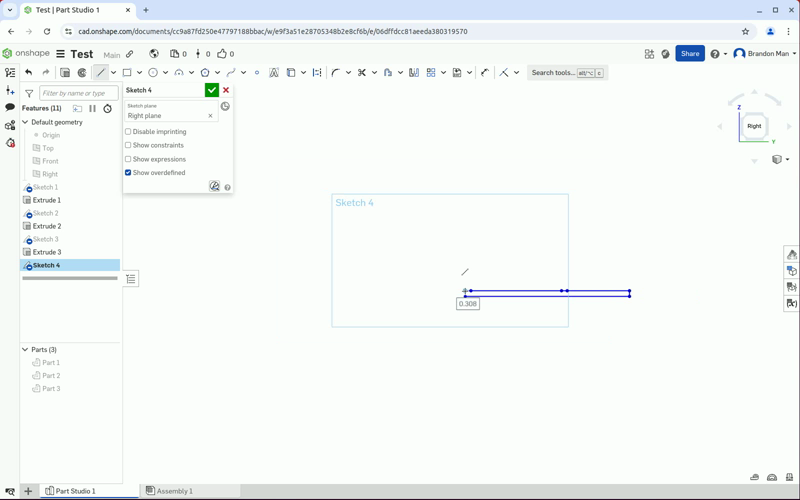
scroll(-6)
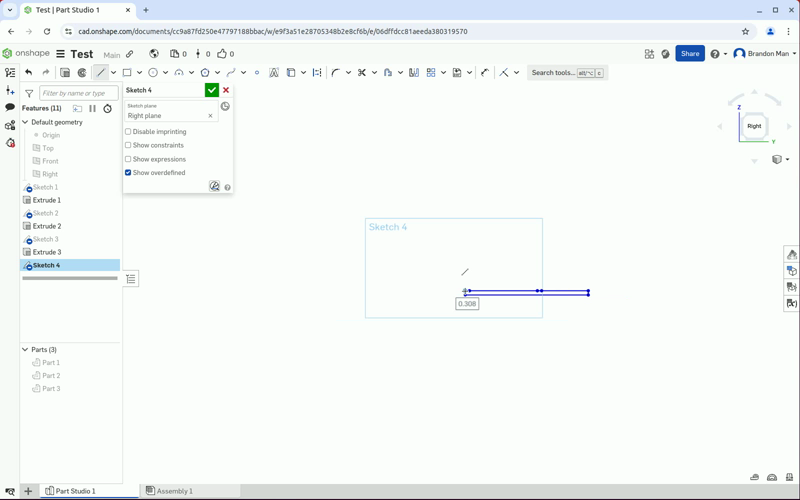
scroll(-6)
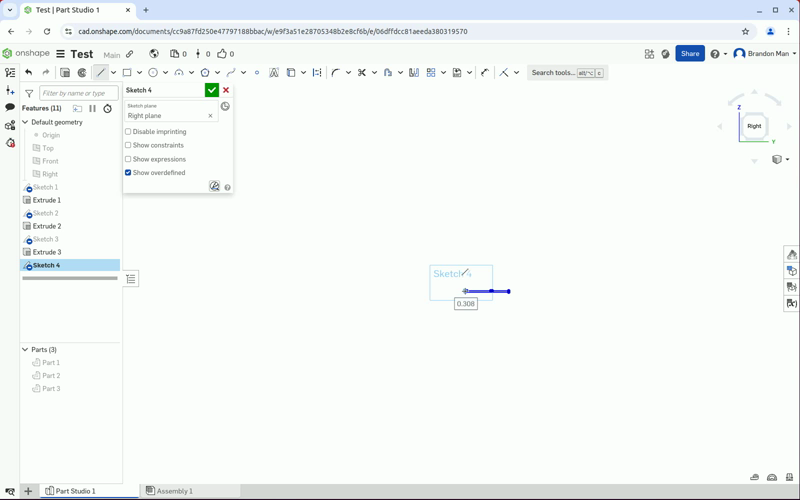
key_up(shift)
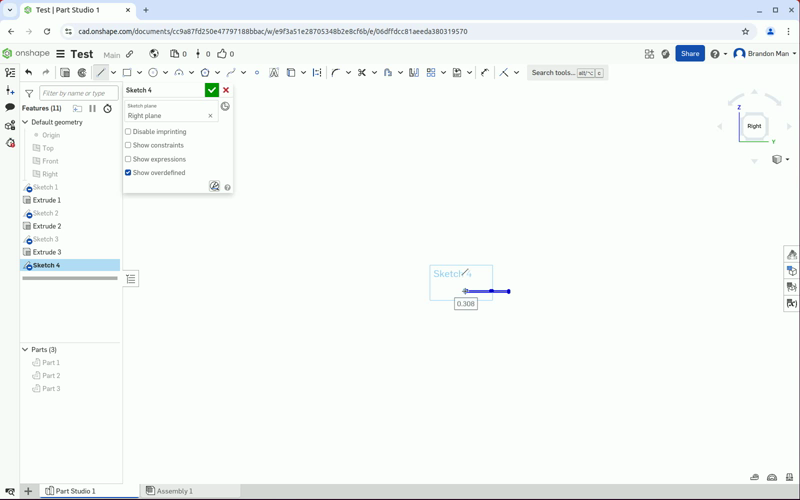
mouse_move(495, 290)
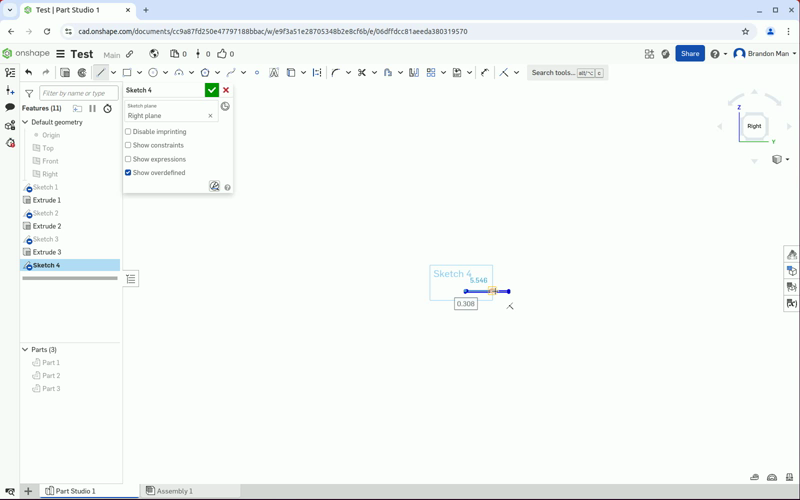
key_down(shift)
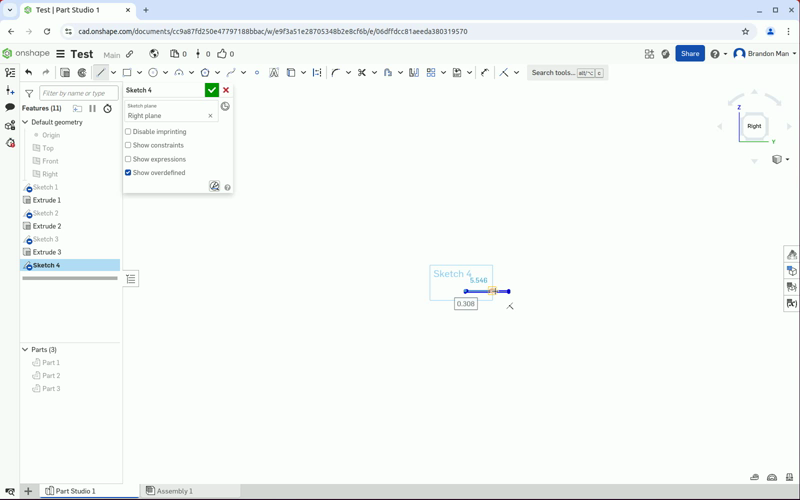
mouse_move(465, 292)
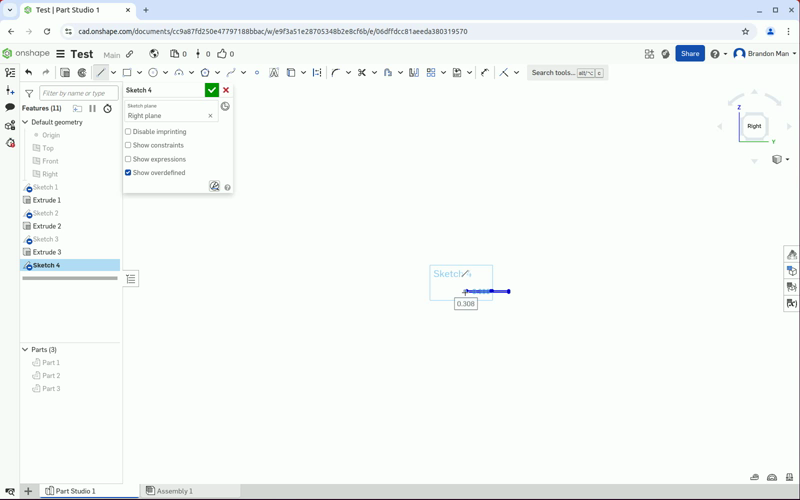
scroll(6)
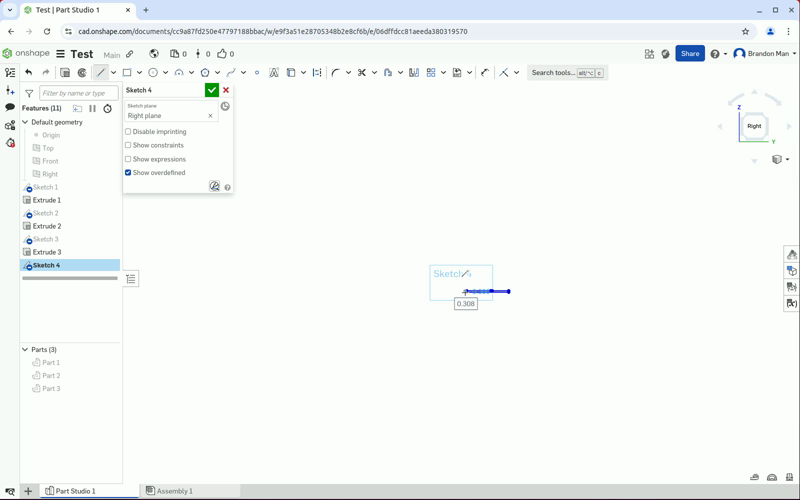
scroll(6)
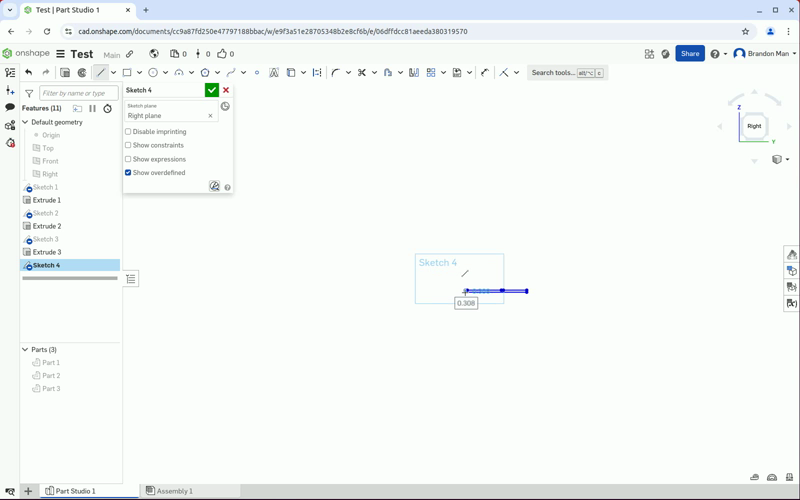
scroll(6)
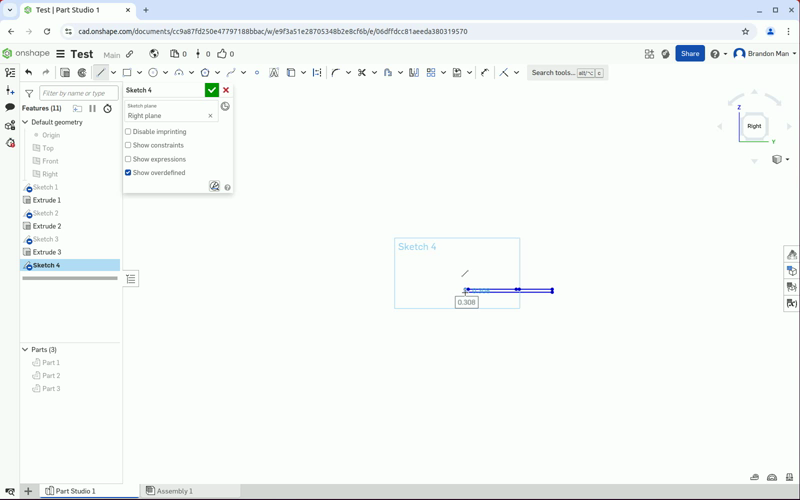
scroll(6)
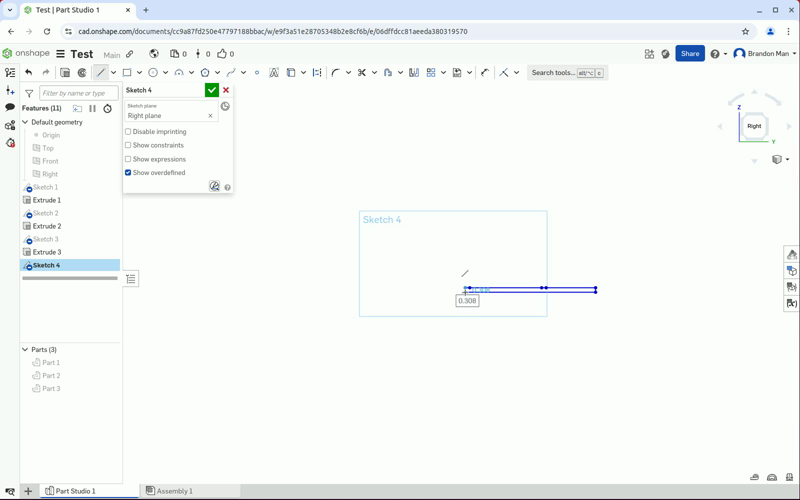
scroll(6)
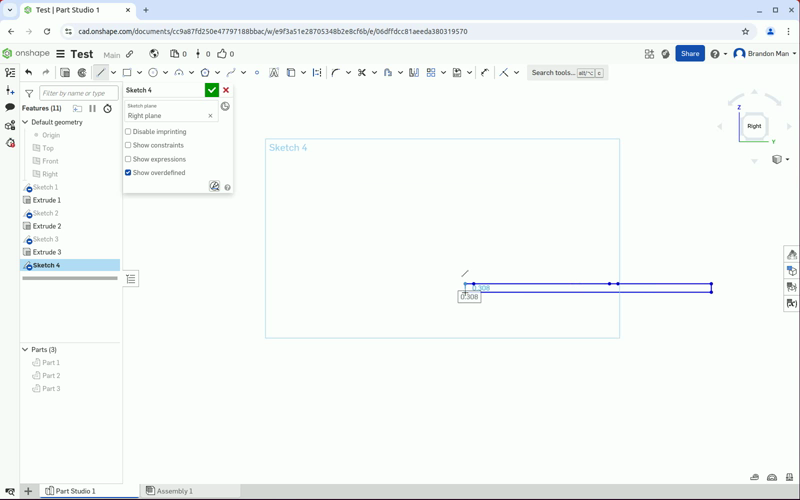
scroll(6)
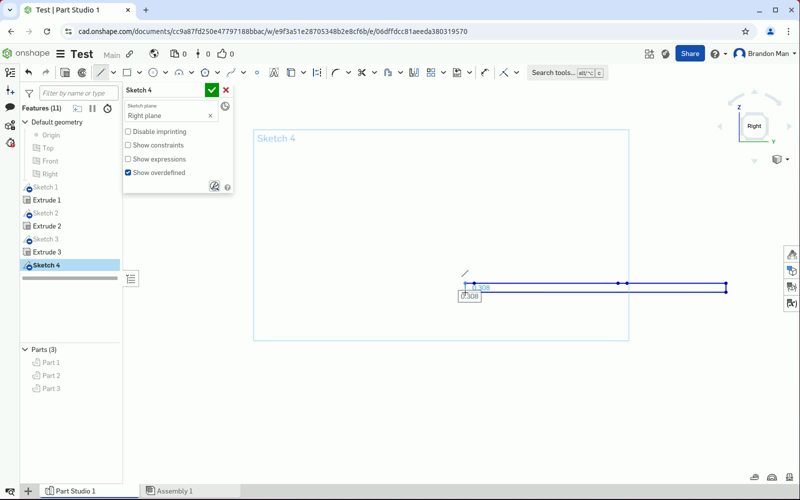
scroll(6)
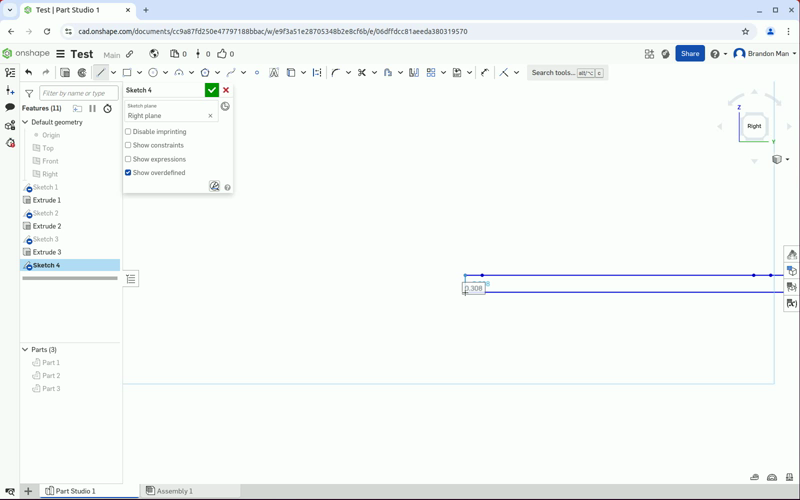
key_up(shift)
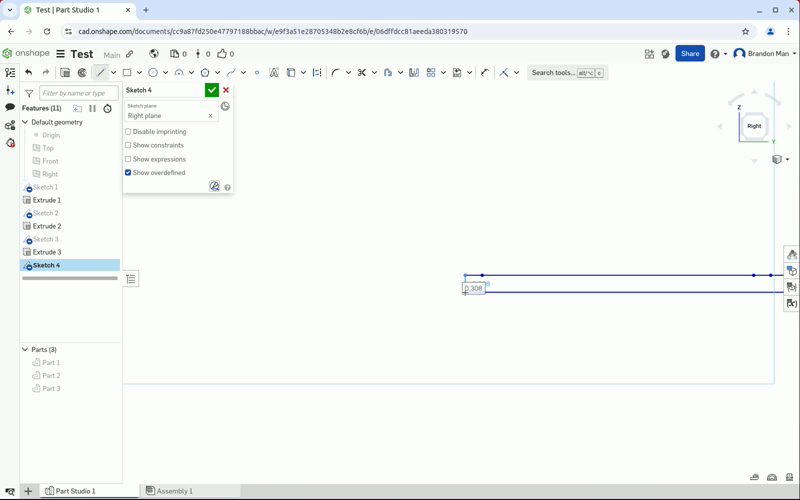
click(465, 292)
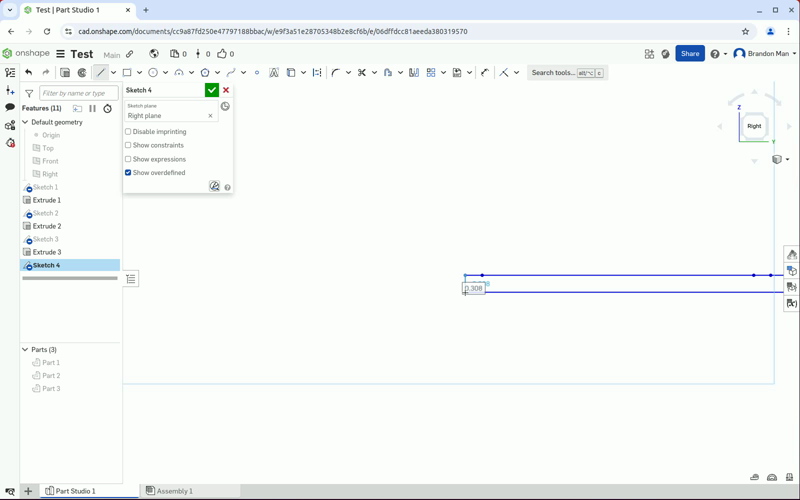
scroll(-6)
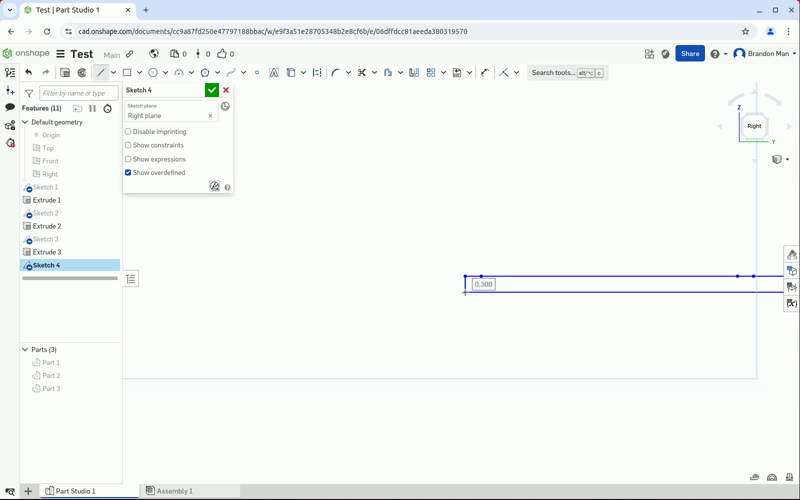
scroll(-6)
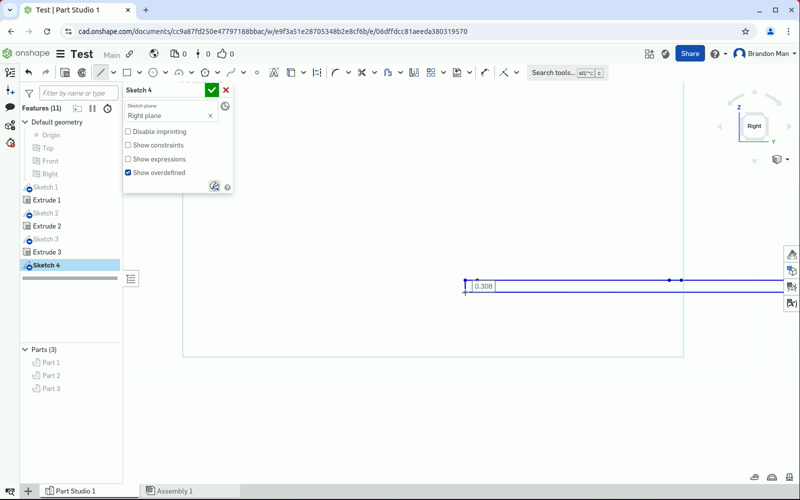
scroll(-6)
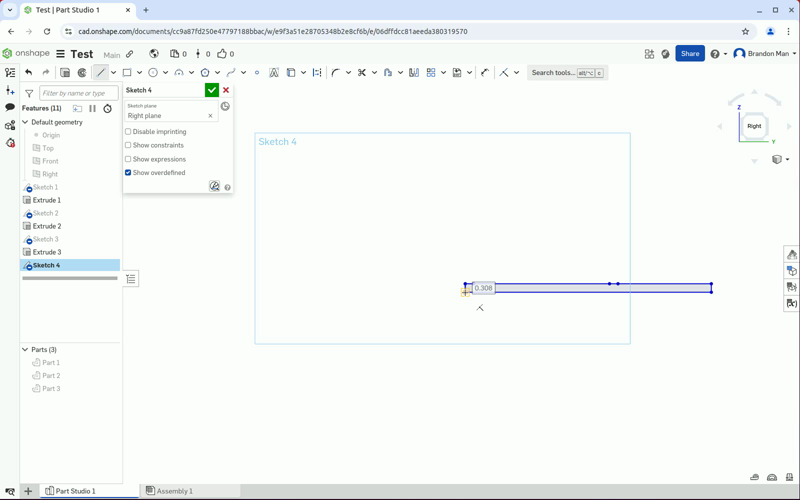
scroll(-6)
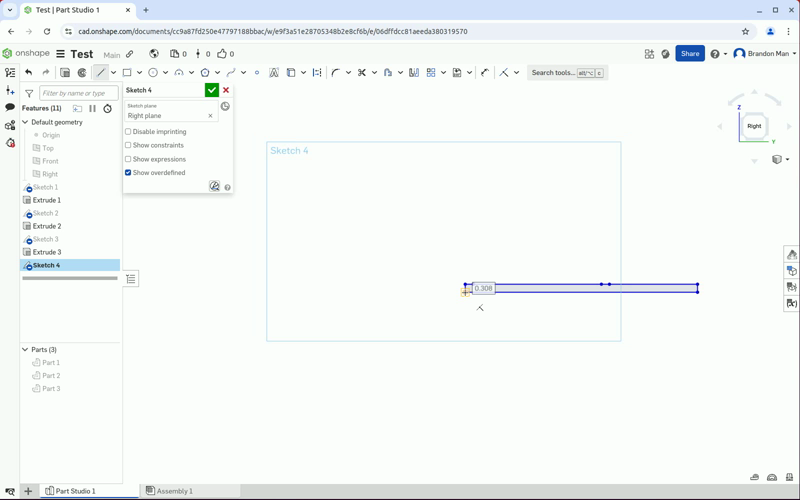
scroll(-6)
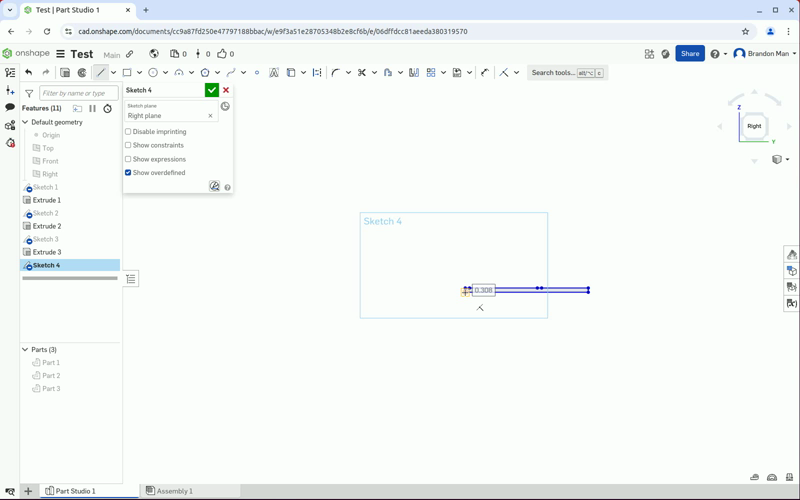
scroll(-6)
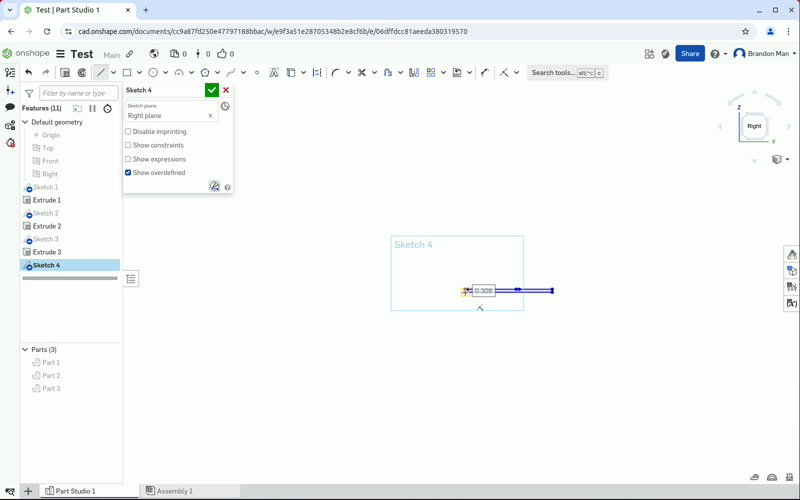
scroll(-6)
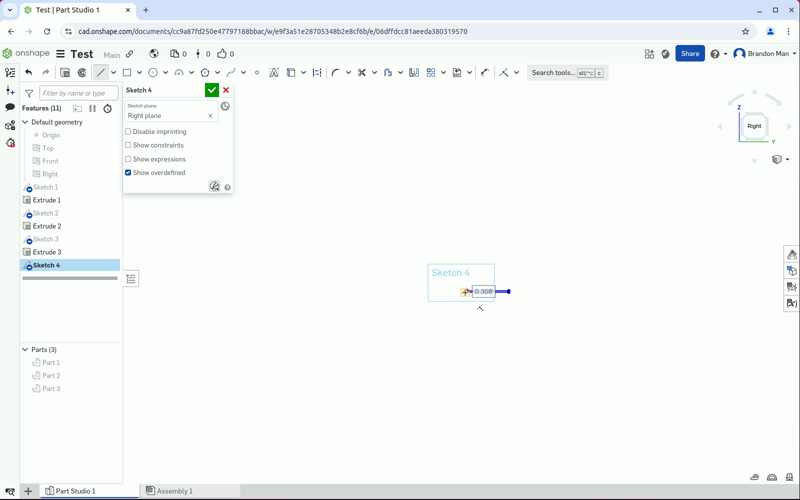
key(esc)
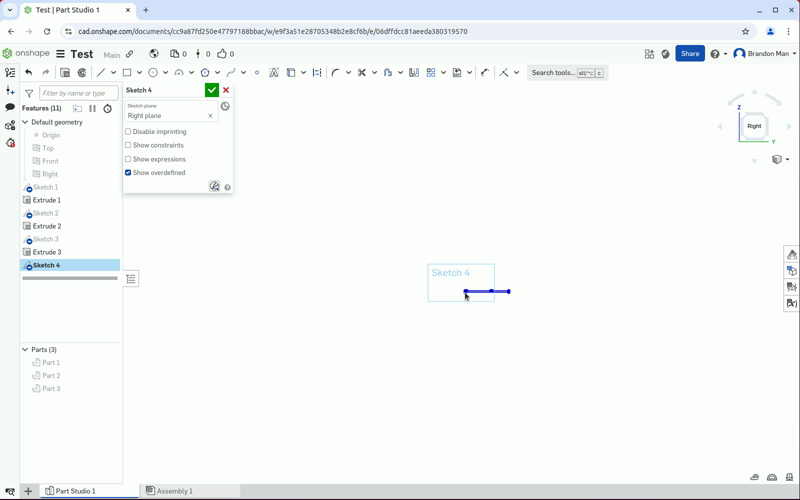
mouse_move(470, 291)
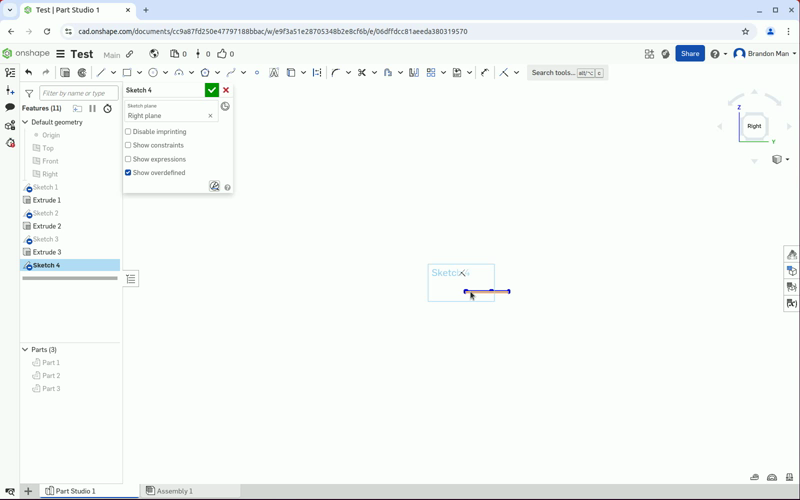
scroll(6)
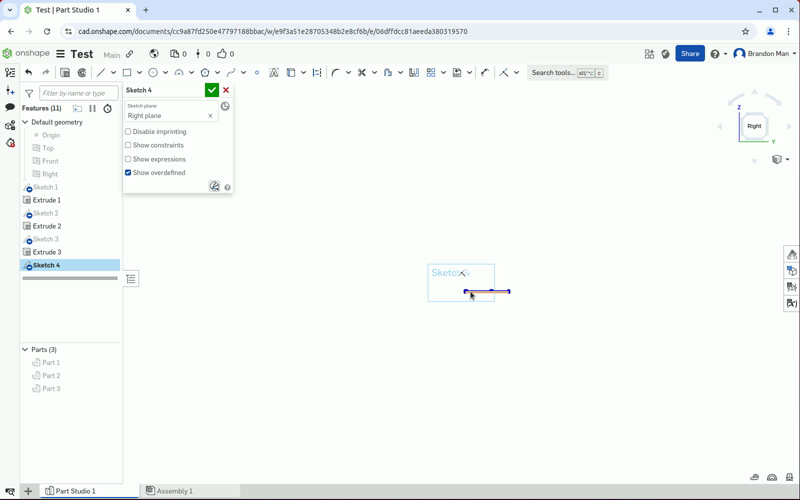
scroll(6)
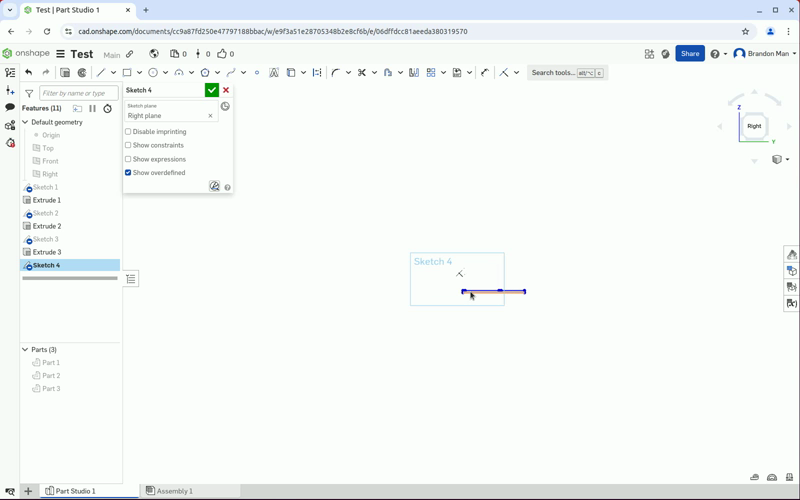
scroll(6)
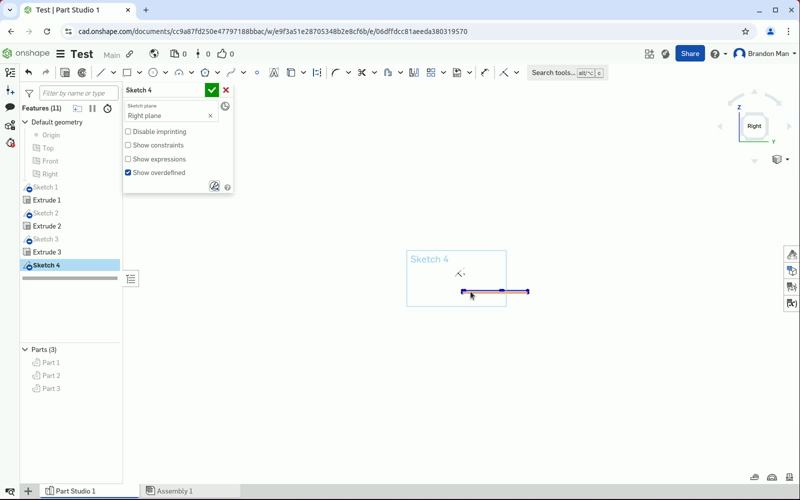
scroll(6)
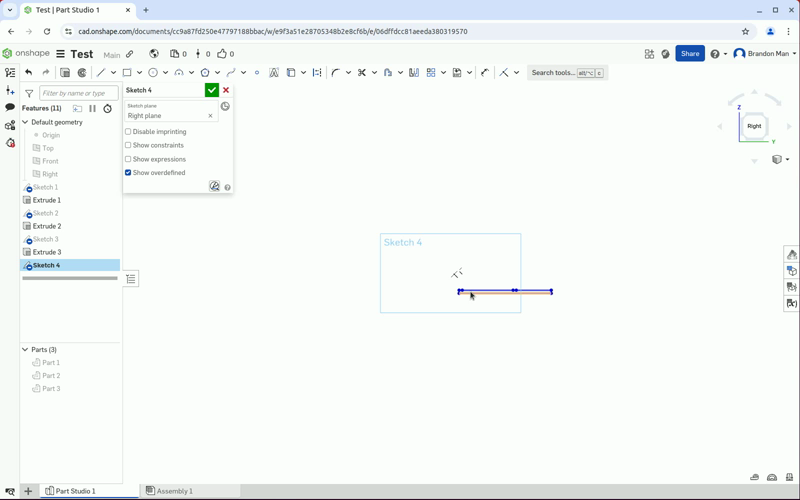
scroll(6)
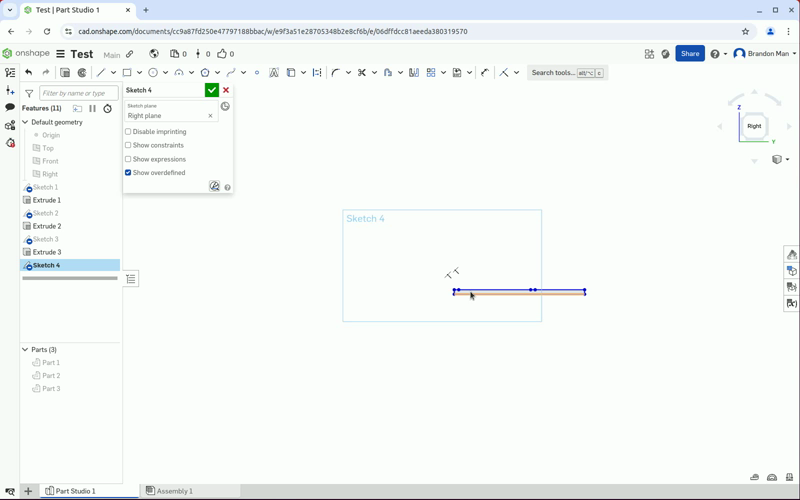
scroll(6)
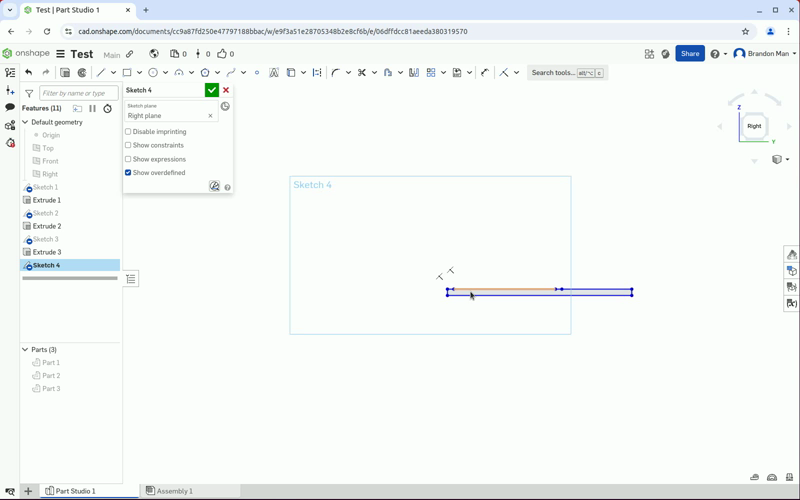
scroll(6)
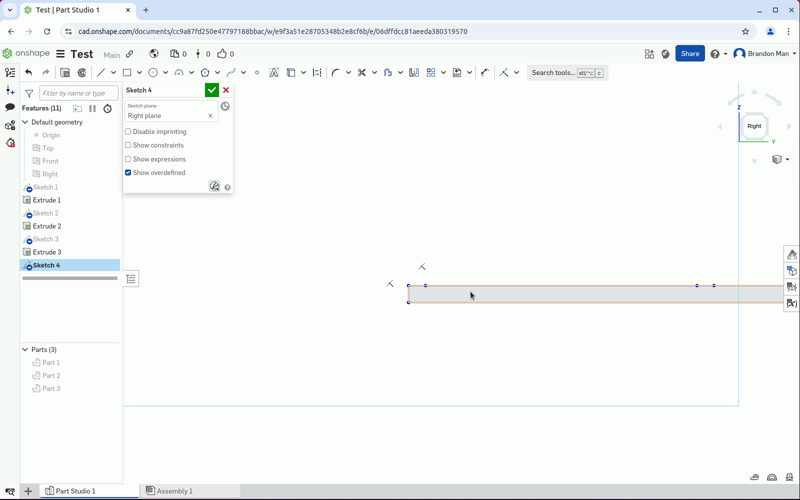
click(470, 291)
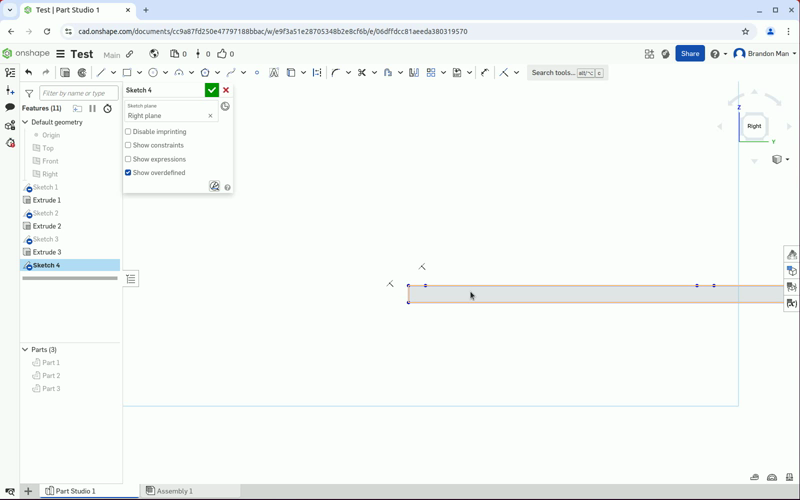
scroll(-6)
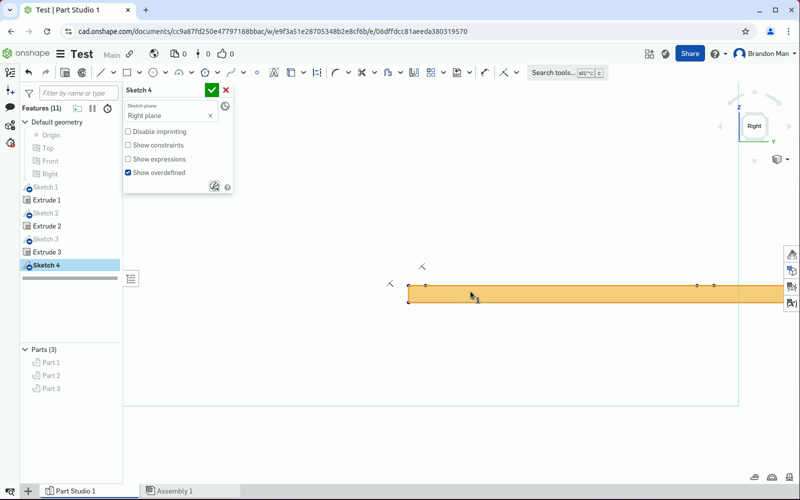
scroll(-6)
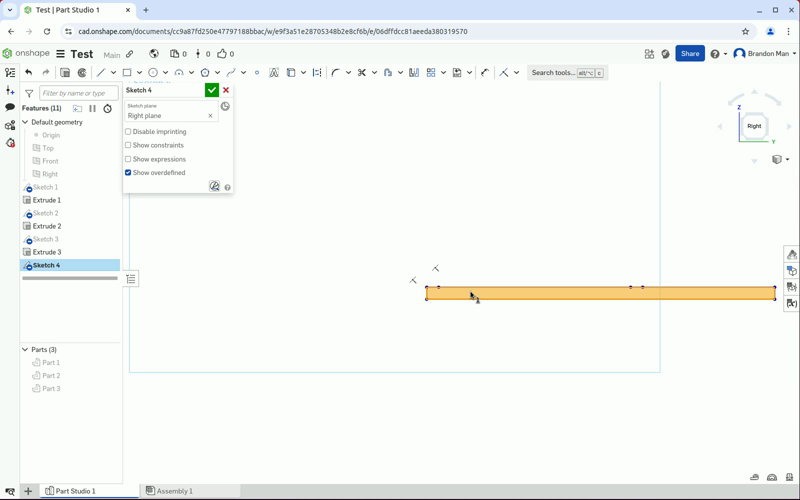
scroll(-6)
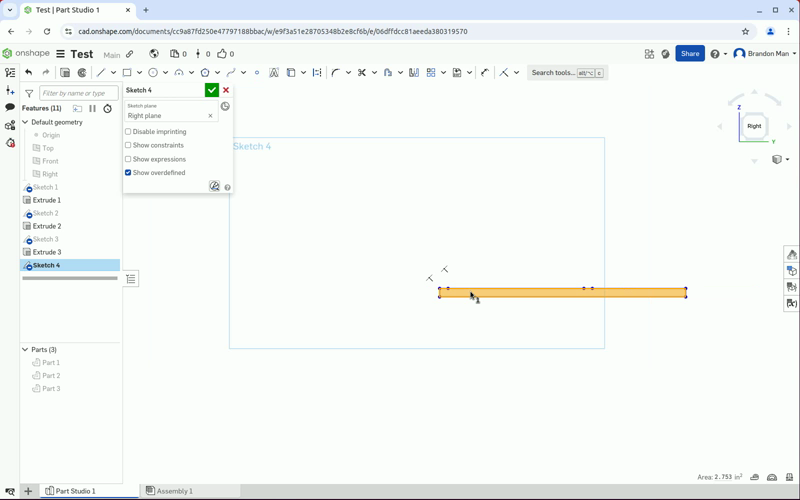
scroll(-6)
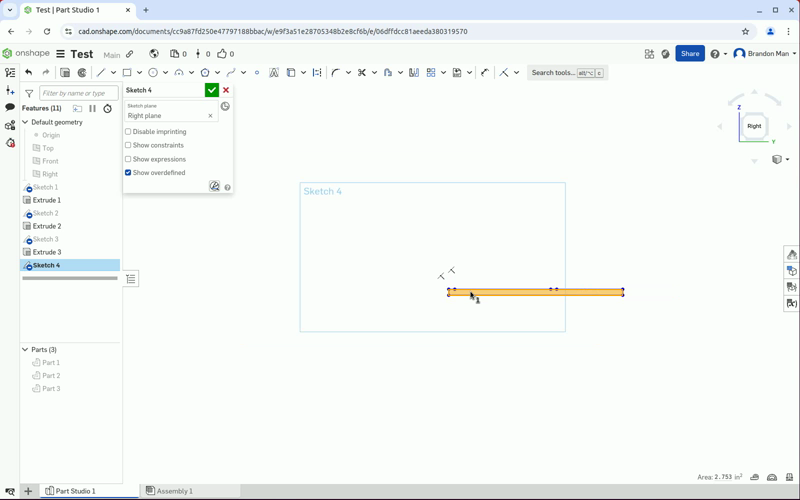
scroll(-6)
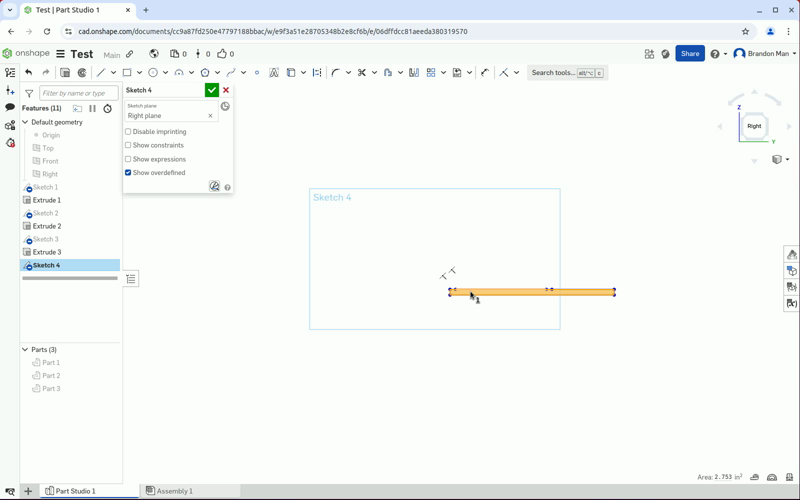
scroll(-6)
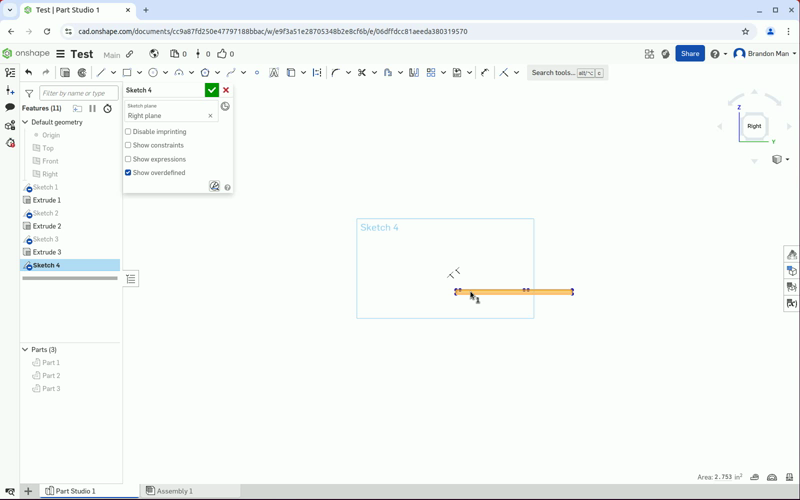
scroll(-6)
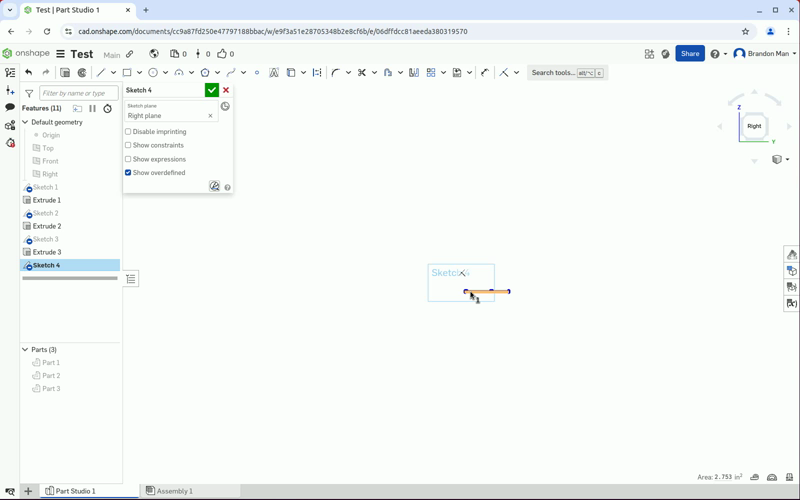
mouse_move(73, 352)
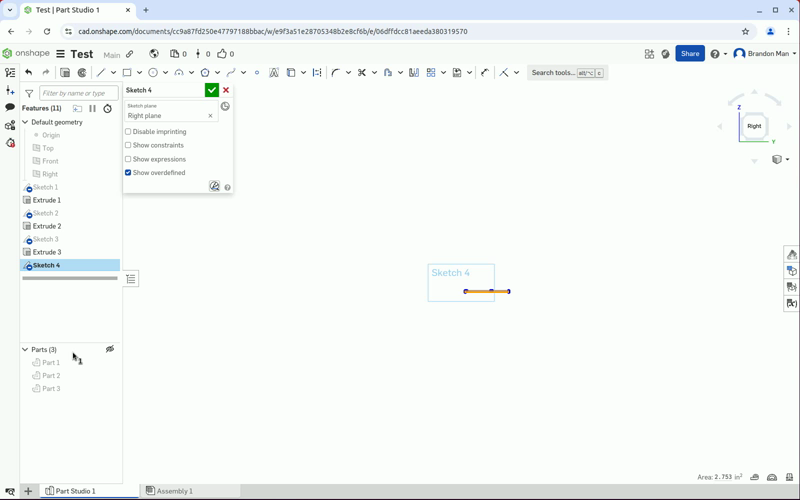
key(shift+y)
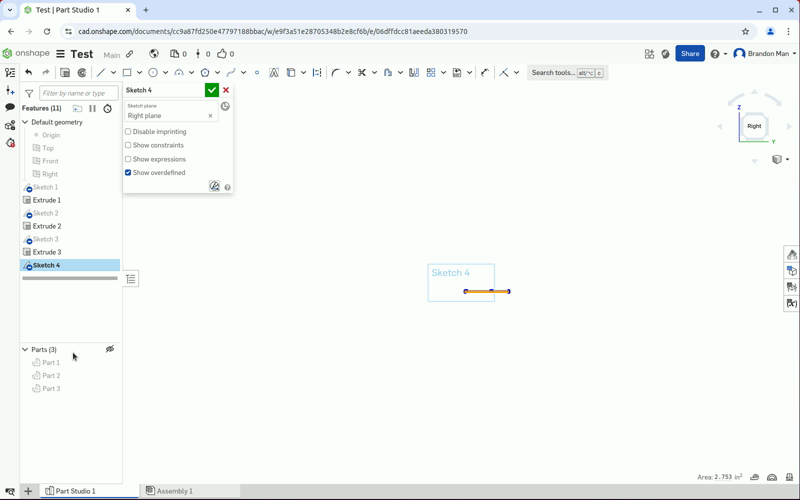
key(shift+e)
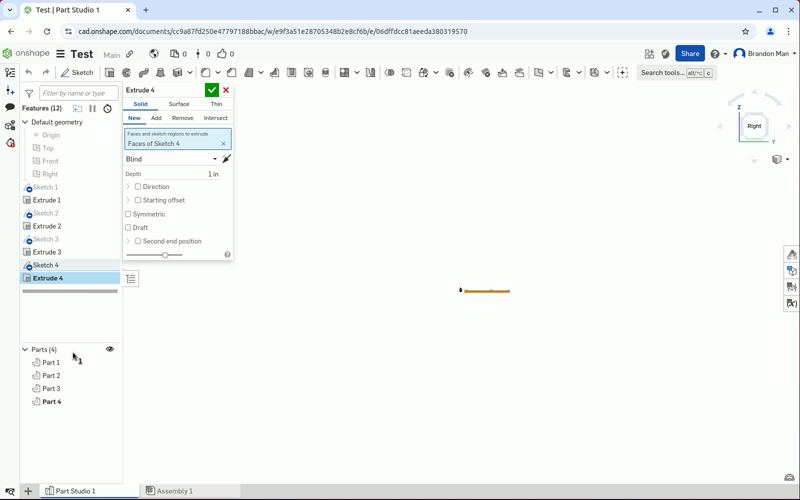
mouse_move(143, 106)
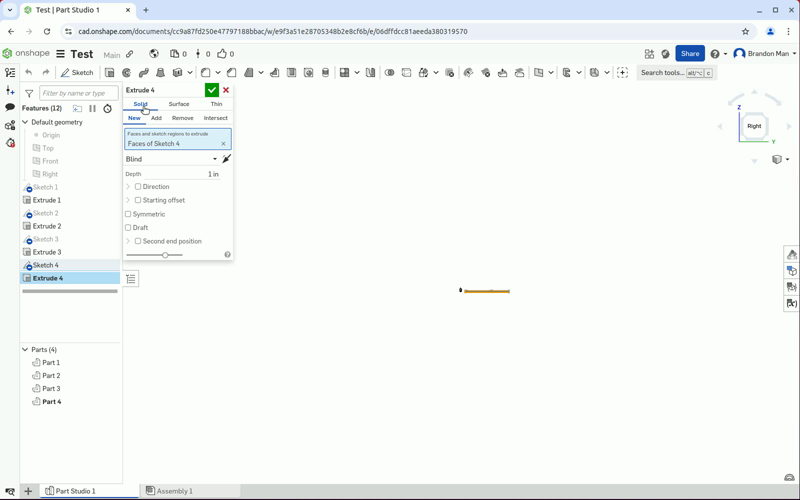
click(143, 106)
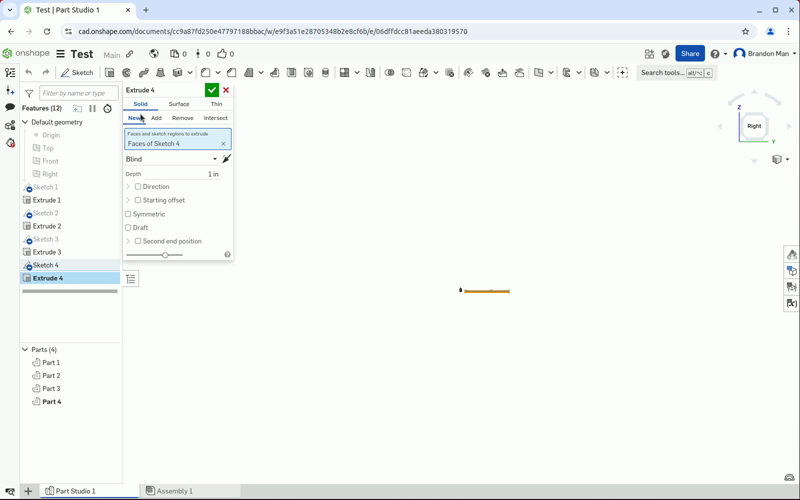
mouse_move(137, 120)
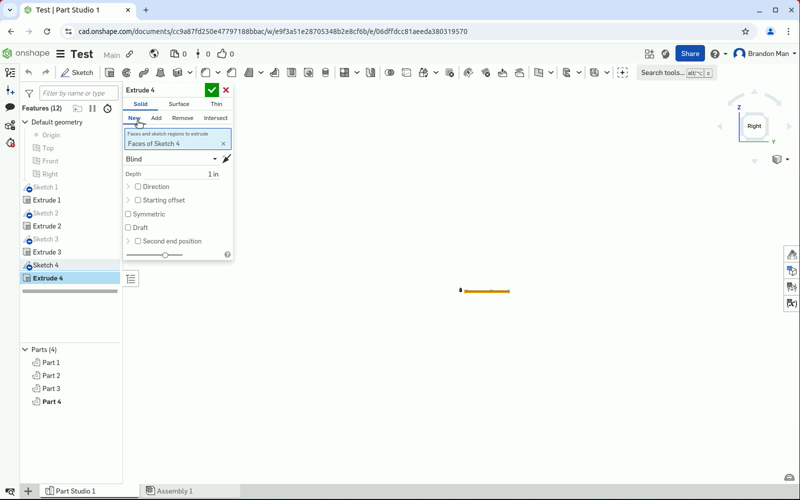
click(137, 120)
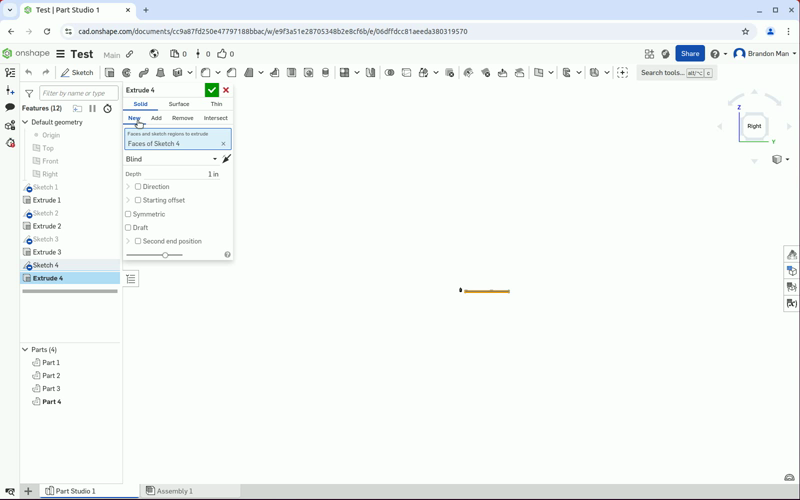
key(tab, 4)
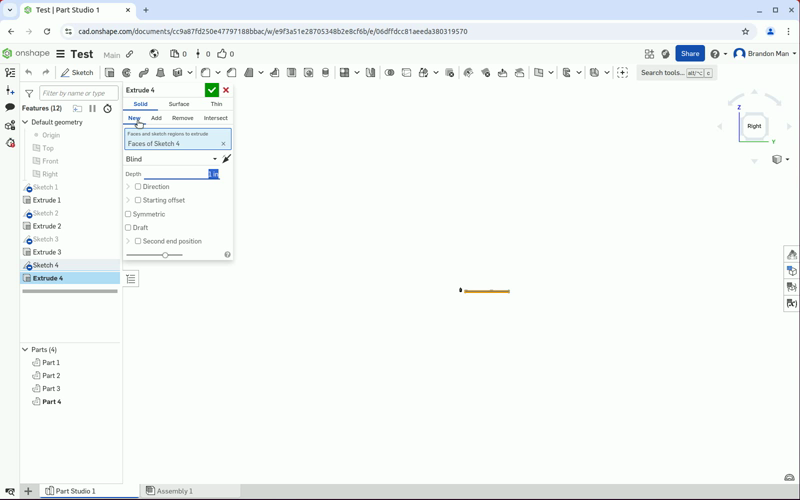
text(0.241)
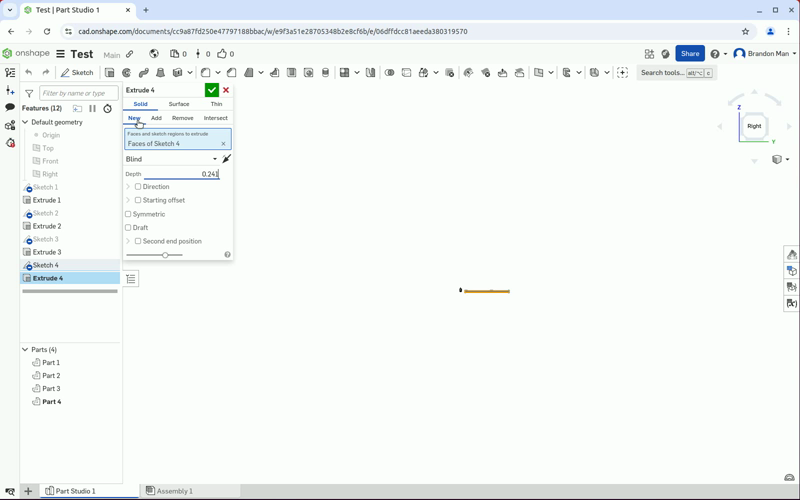
key(enter)
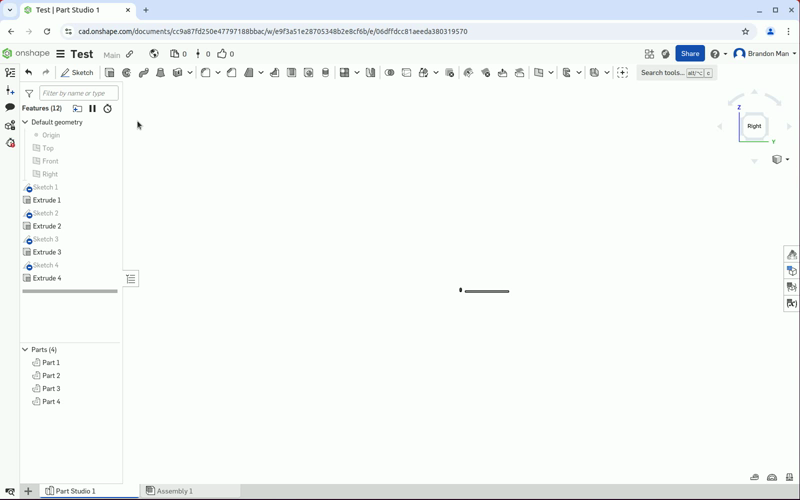
key(shift+h)
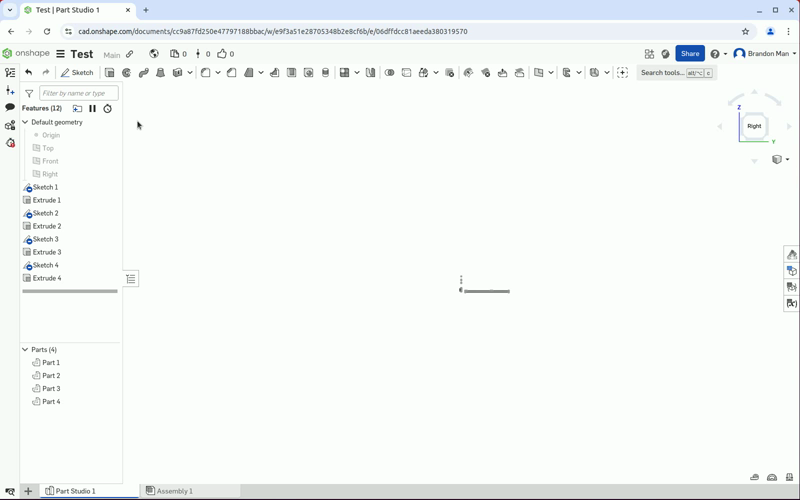
key(shift+h)
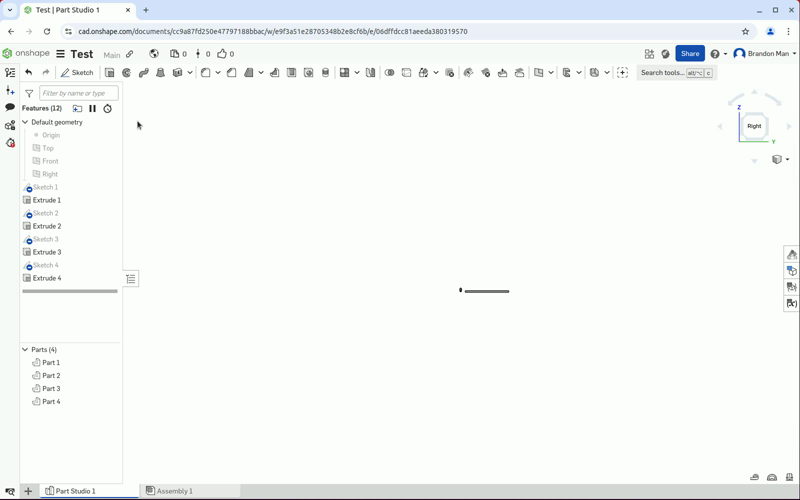
mouse_move(73, 189)
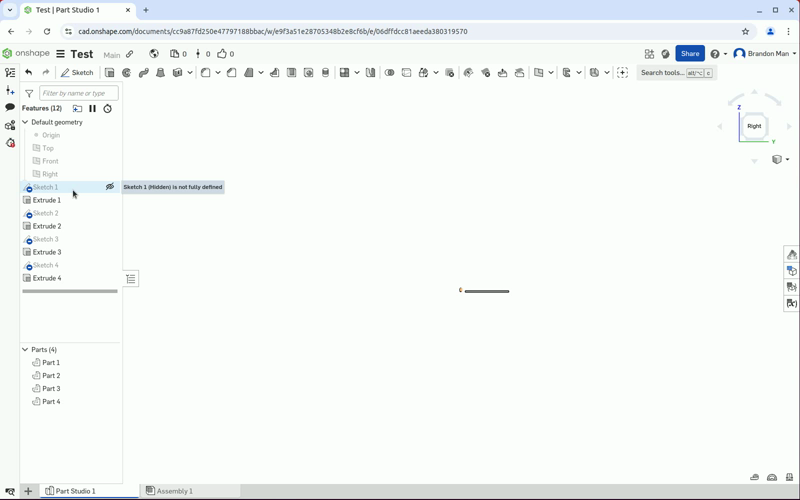
click(73, 189)
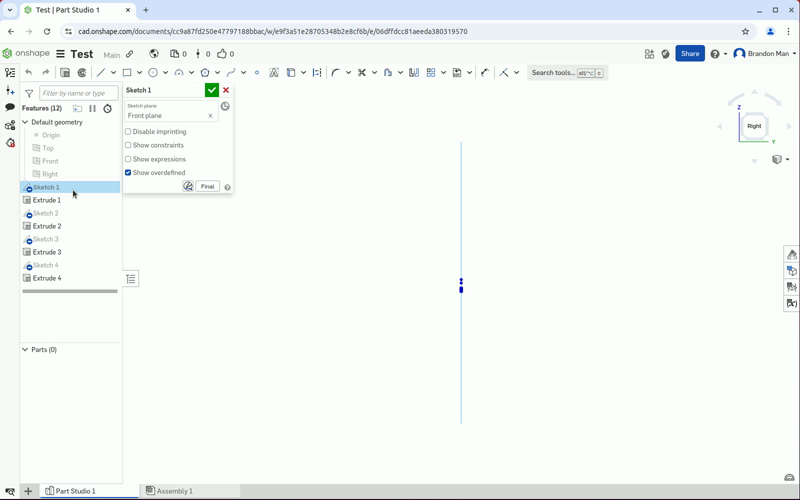
mouse_move(229, 92)
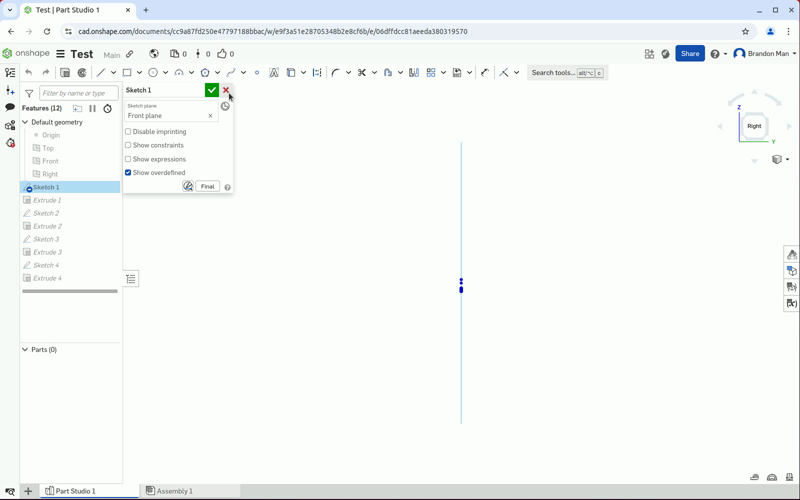
click(229, 92)
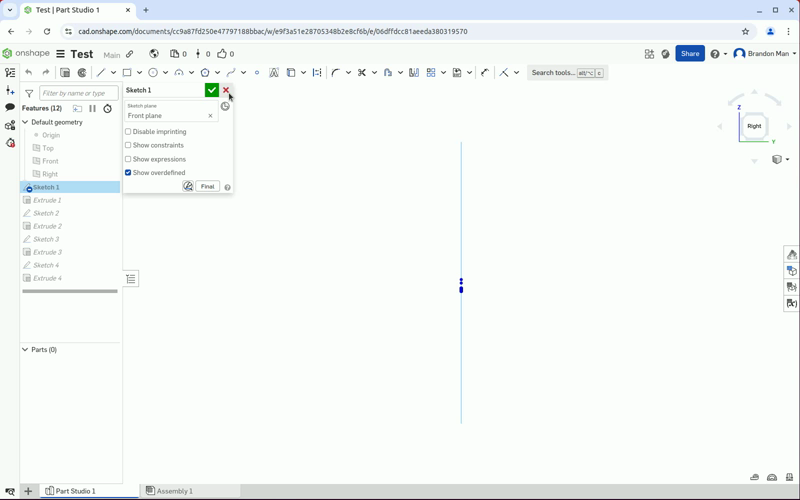
key(shift+s)
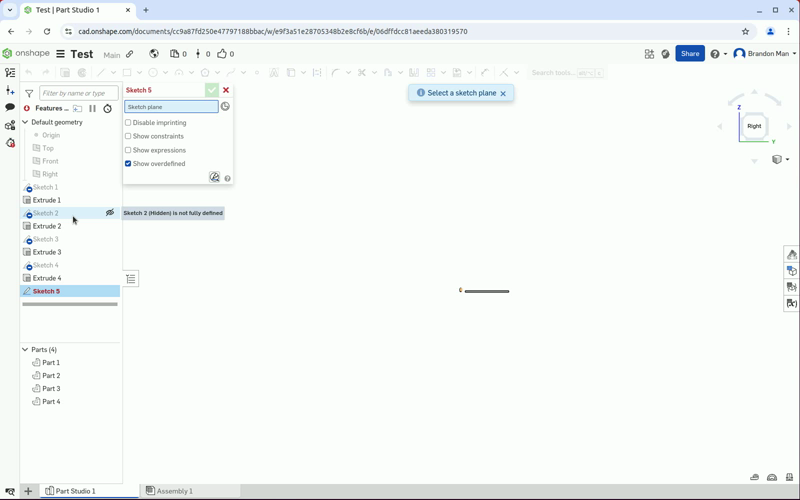
scroll(3)
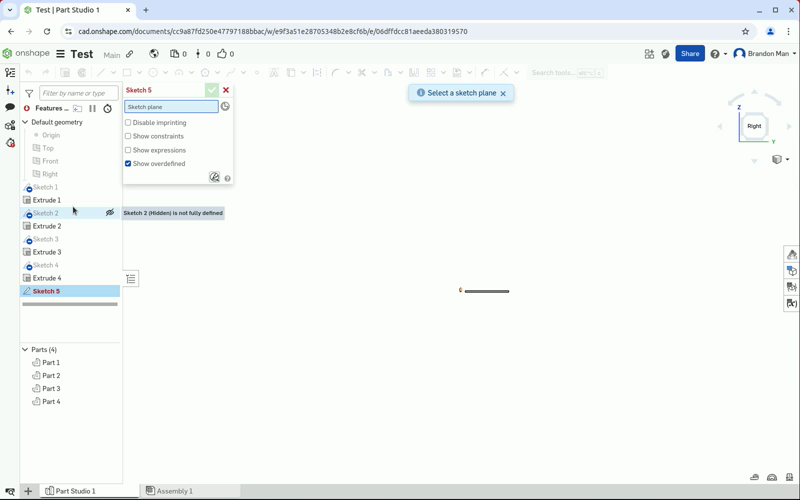
mouse_move(73, 176)
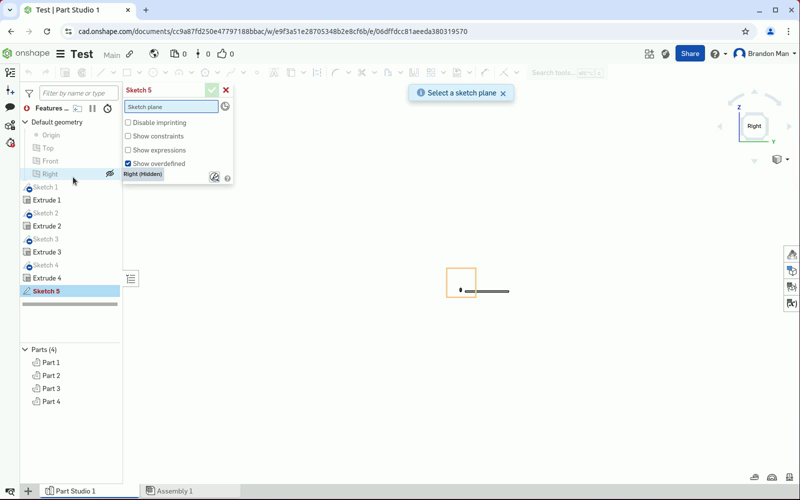
click(73, 176)
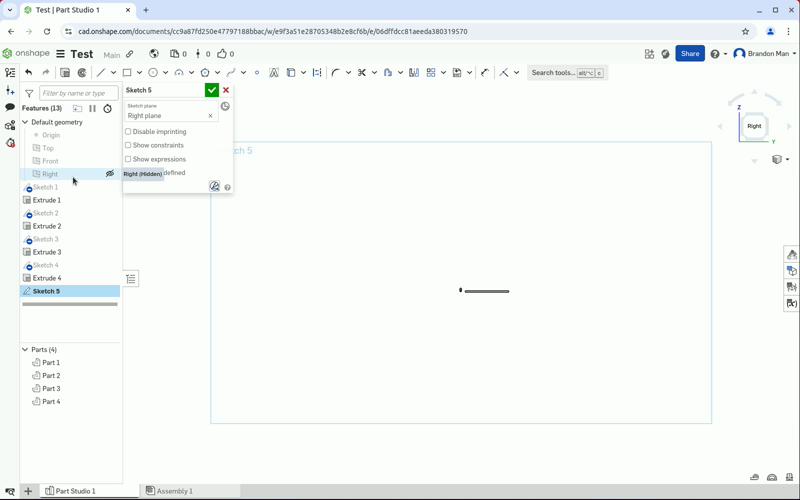
mouse_move(73, 352)
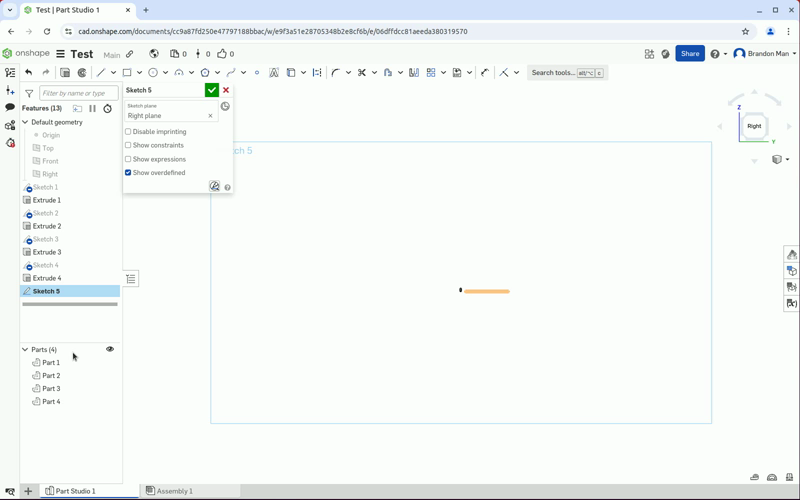
key(y)
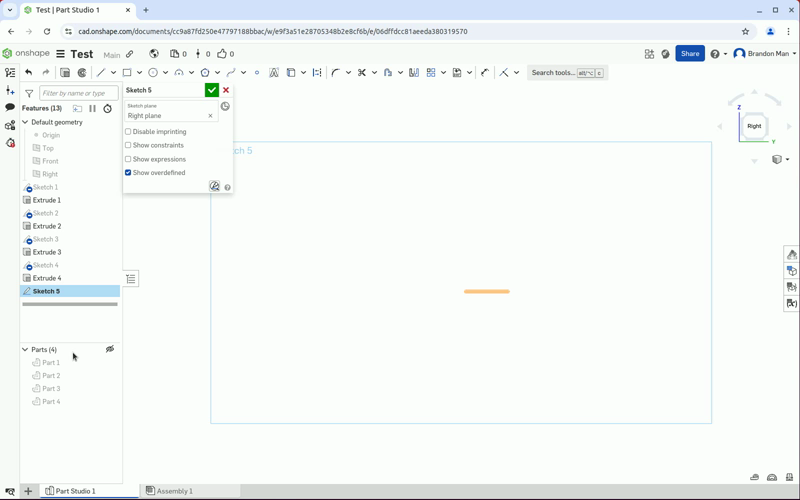
key(l)
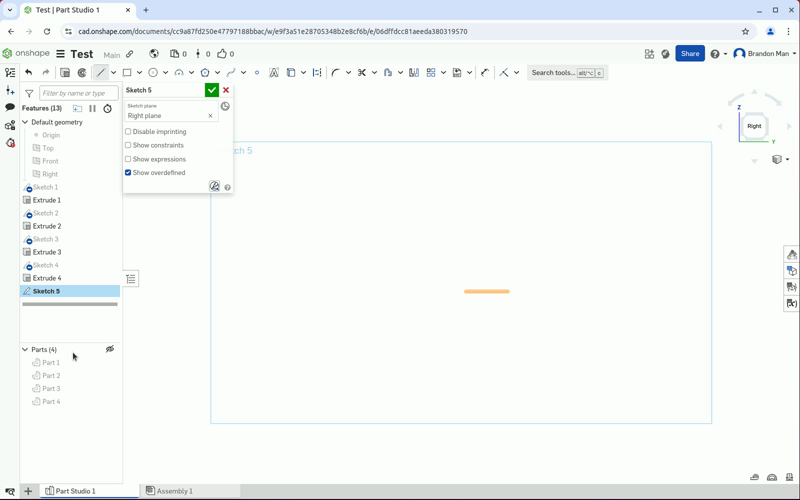
key_down(shift)
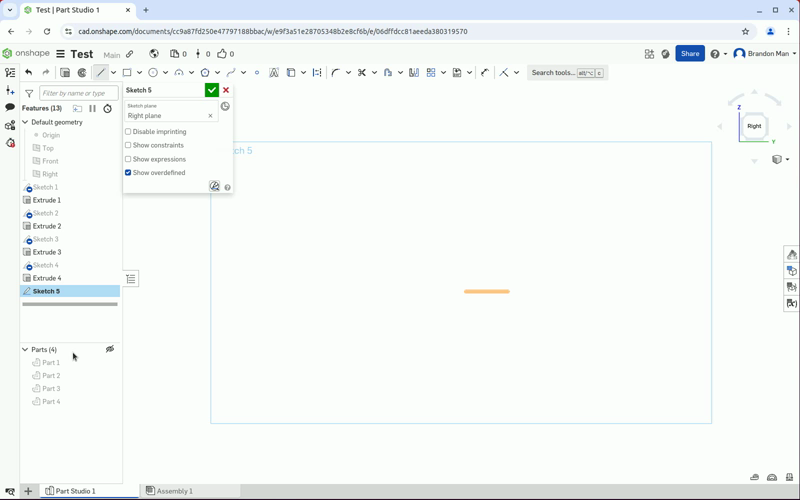
mouse_move(466, 291)
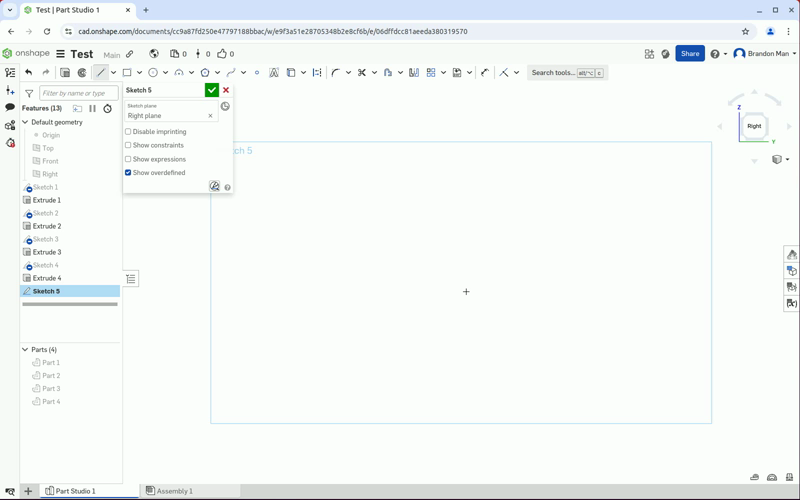
click(466, 291)
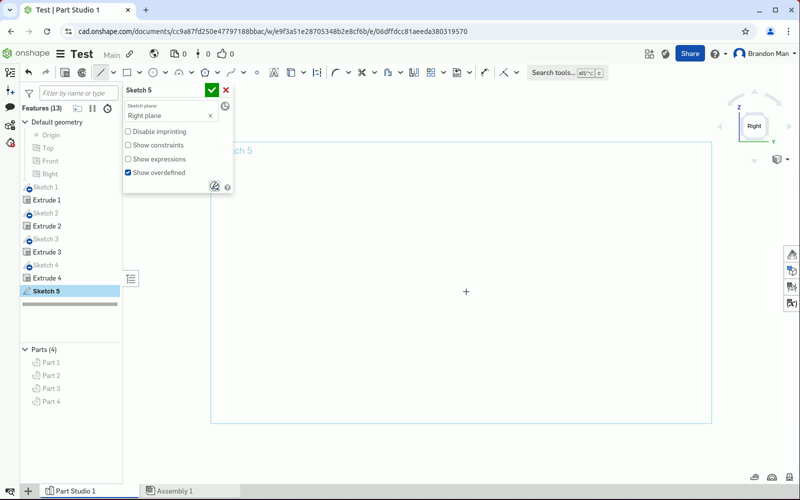
key_up(shift)
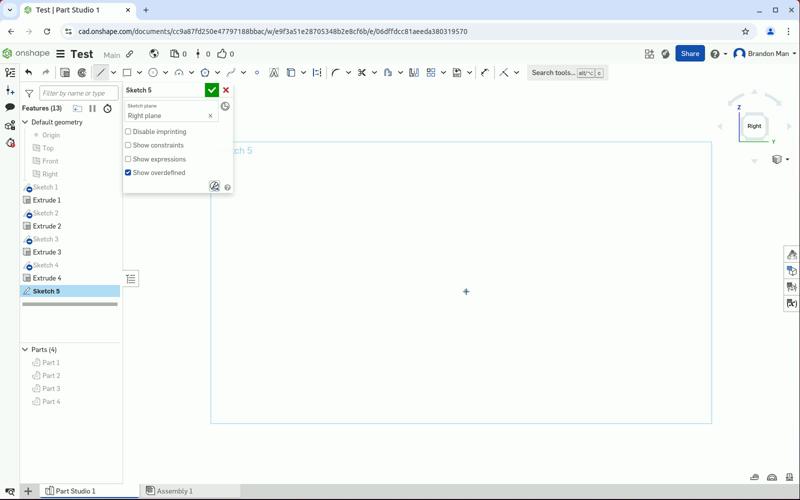
key_down(shift)
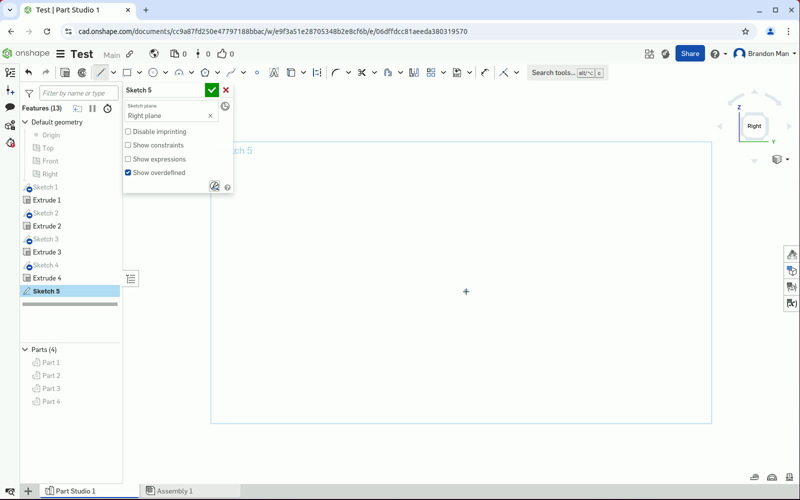
mouse_move(496, 291)
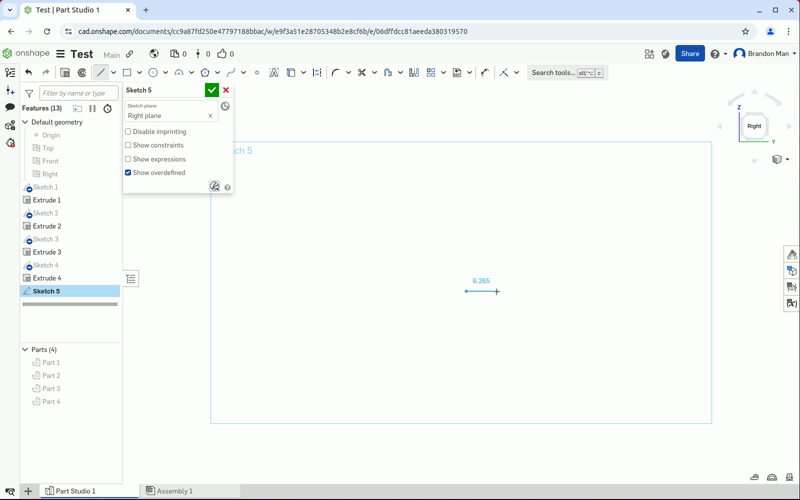
mouse_move(491, 291)
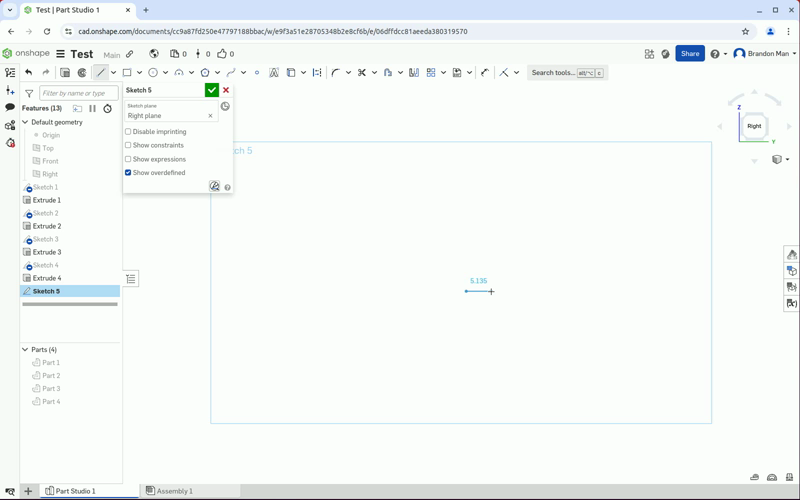
click(491, 291)
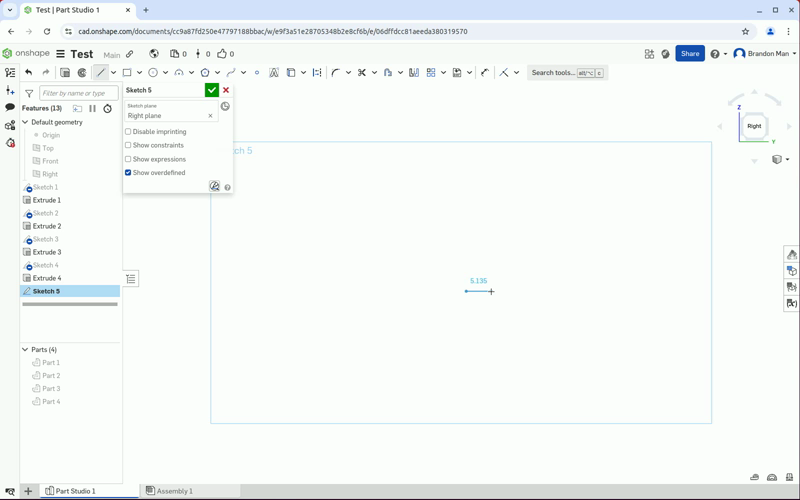
key_up(shift)
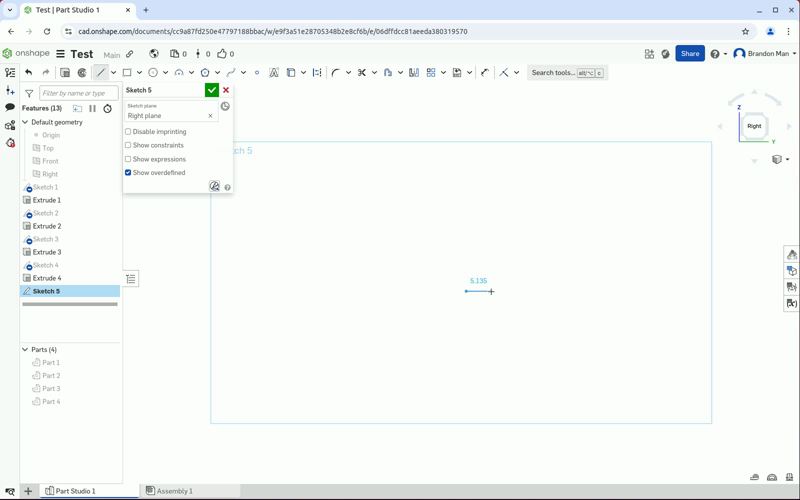
key_down(shift)
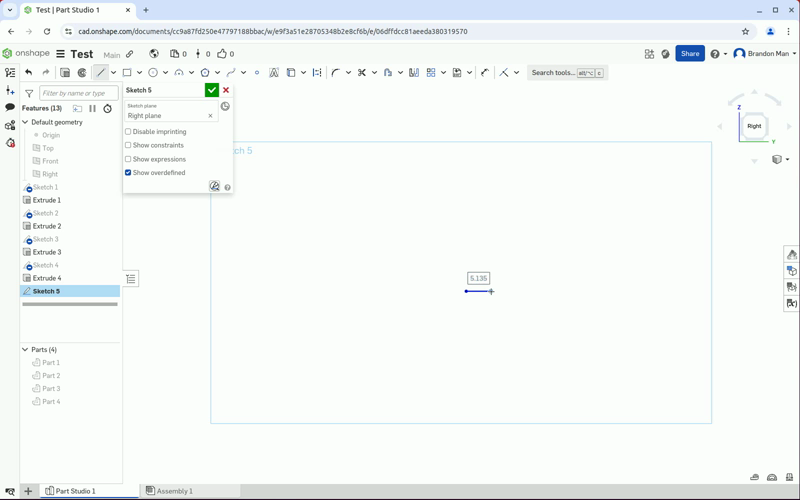
mouse_move(521, 291)
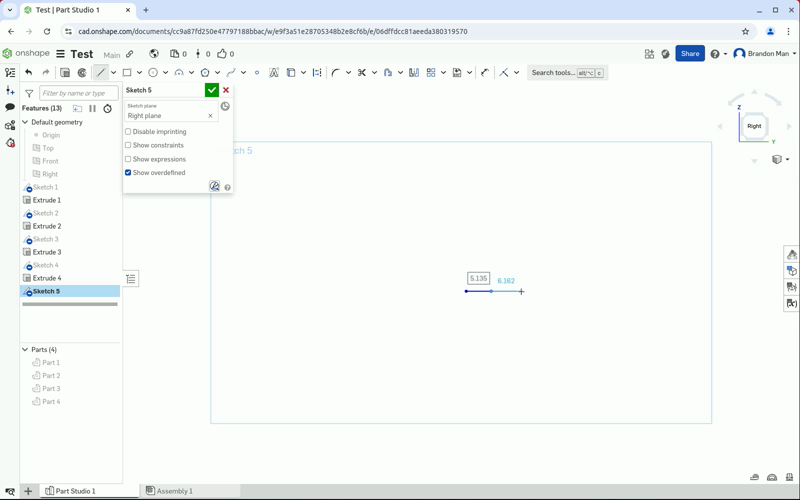
mouse_move(491, 289)
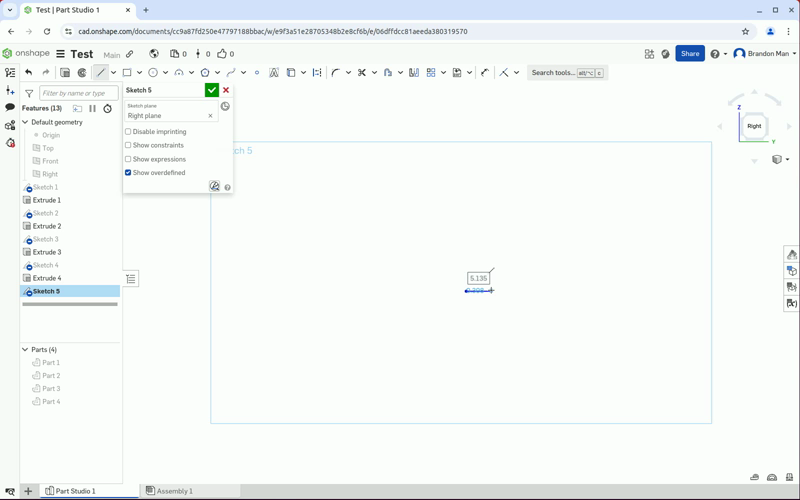
scroll(6)
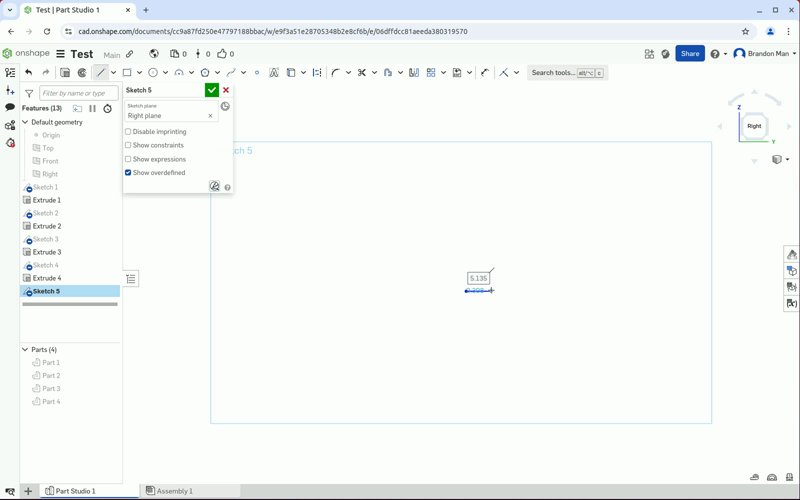
scroll(6)
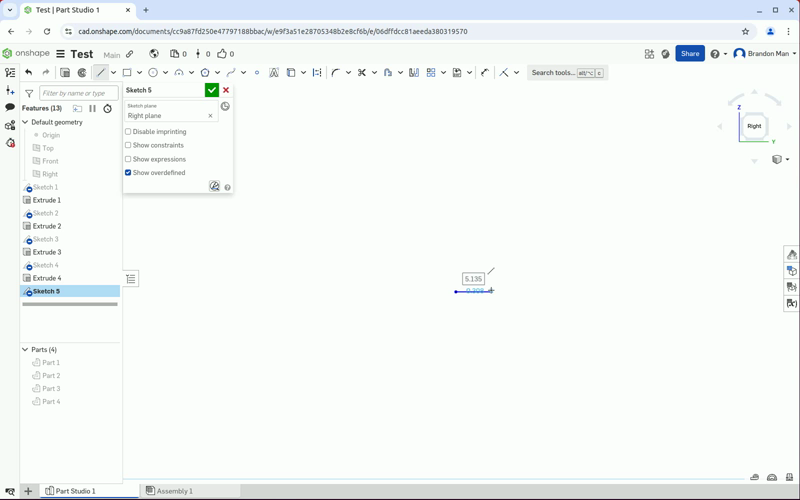
scroll(6)
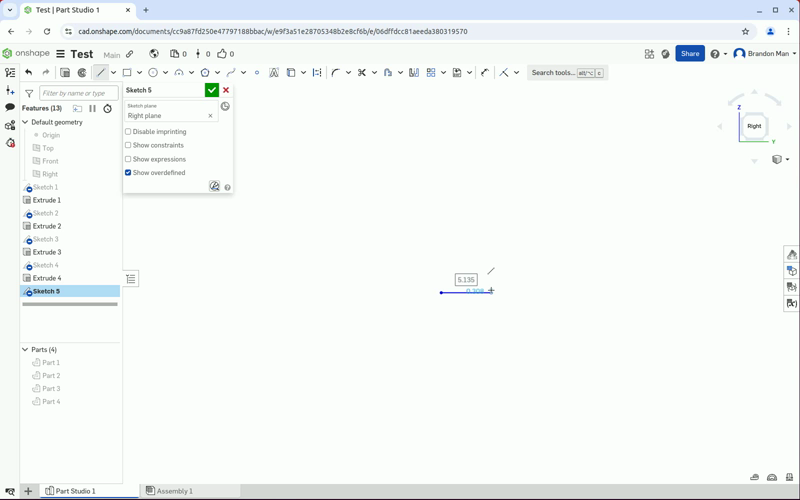
scroll(6)
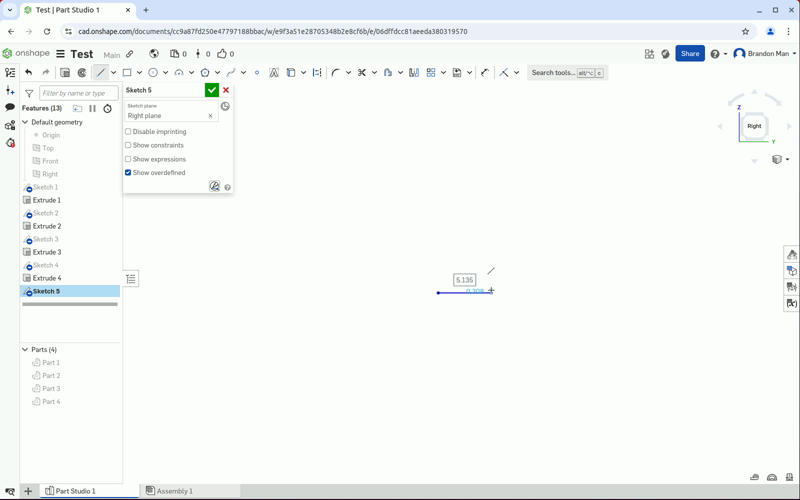
scroll(6)
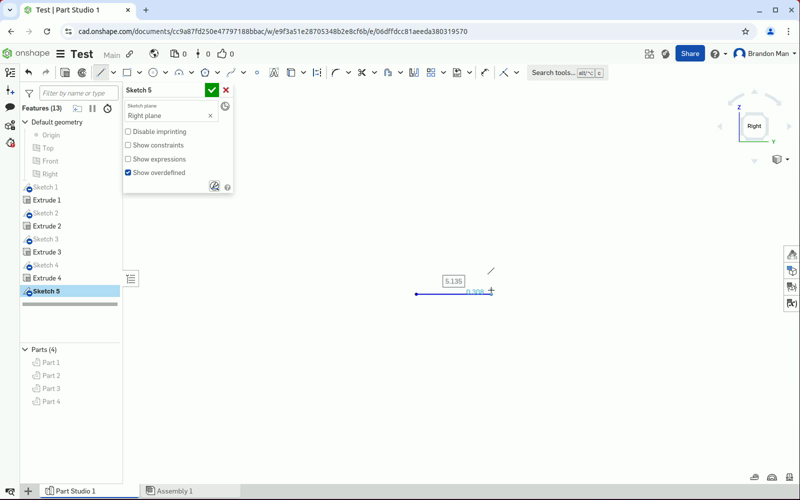
scroll(6)
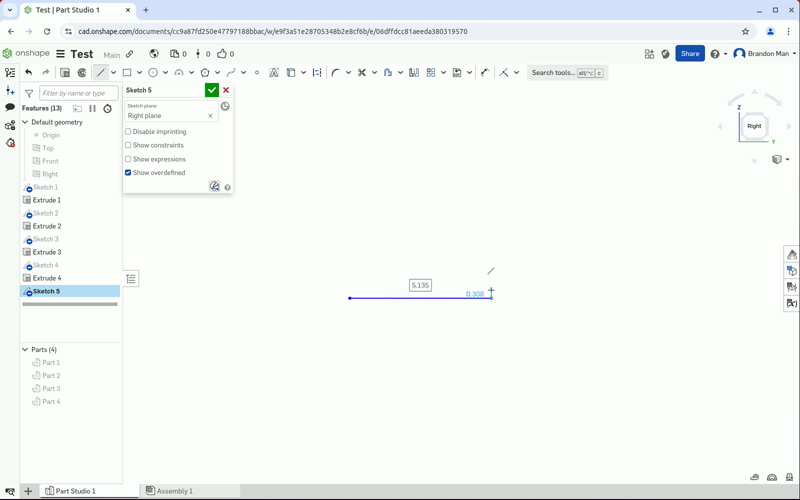
scroll(6)
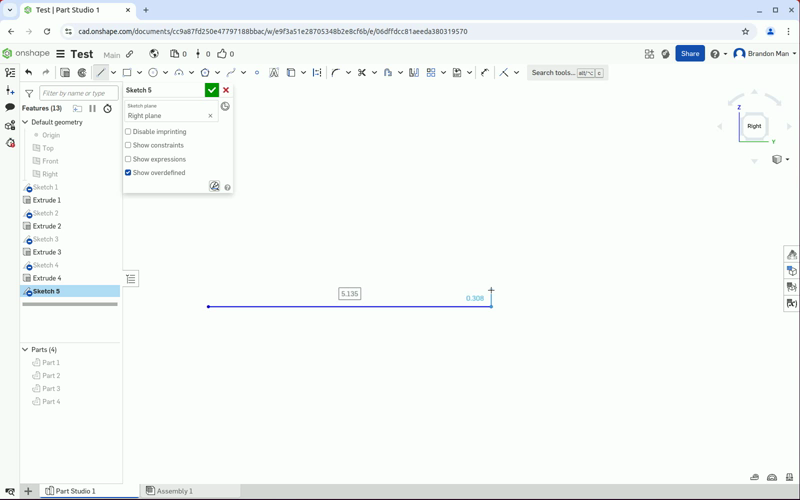
click(491, 289)
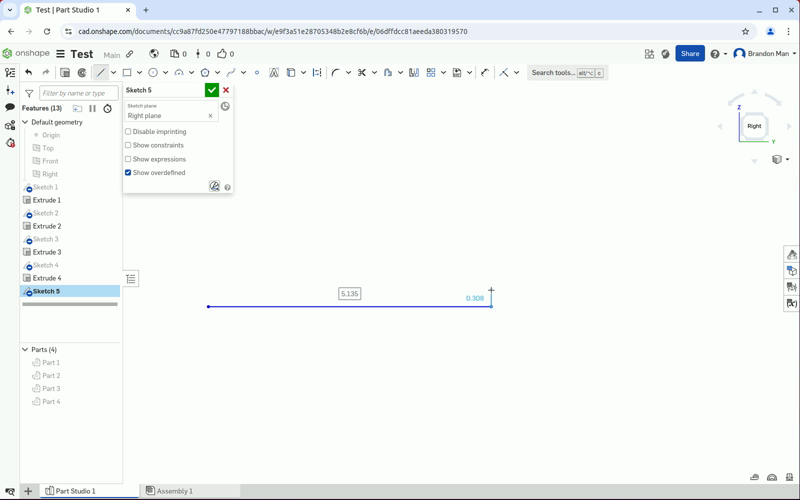
scroll(-6)
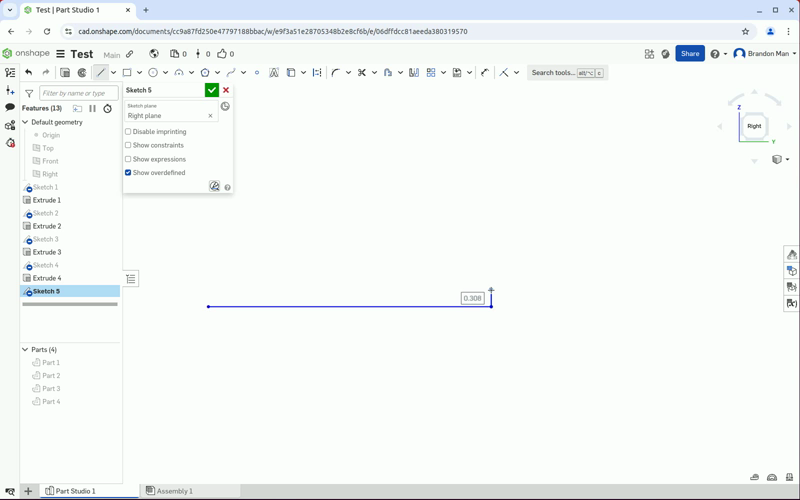
scroll(-6)
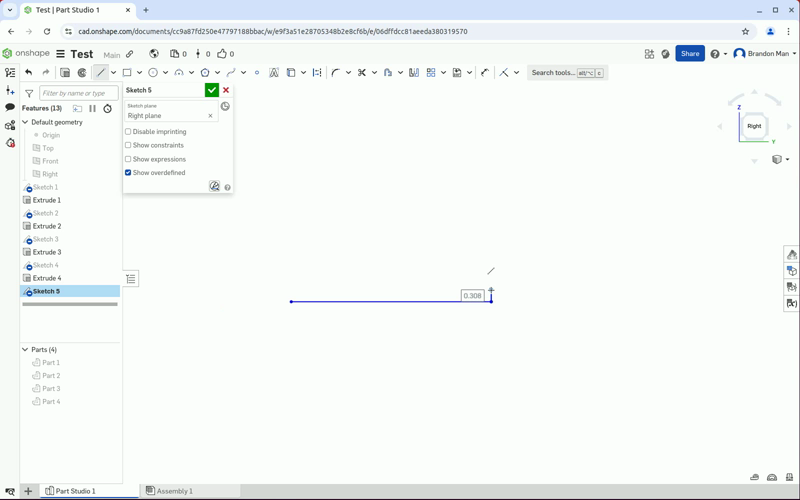
scroll(-6)
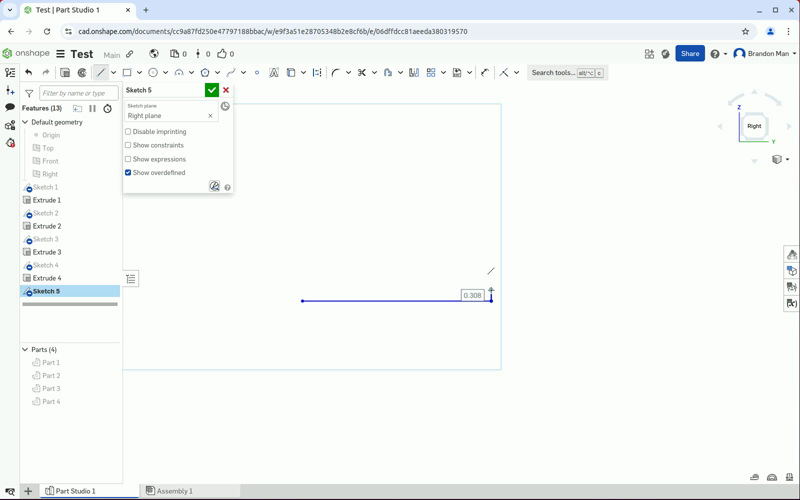
scroll(-6)
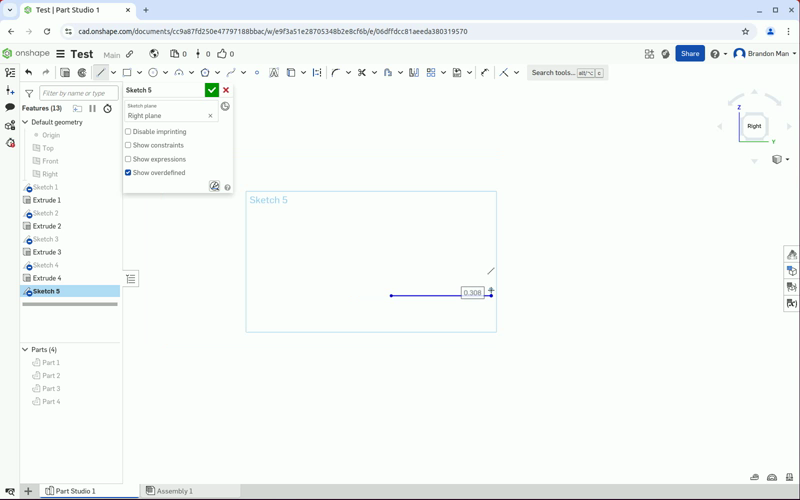
scroll(-6)
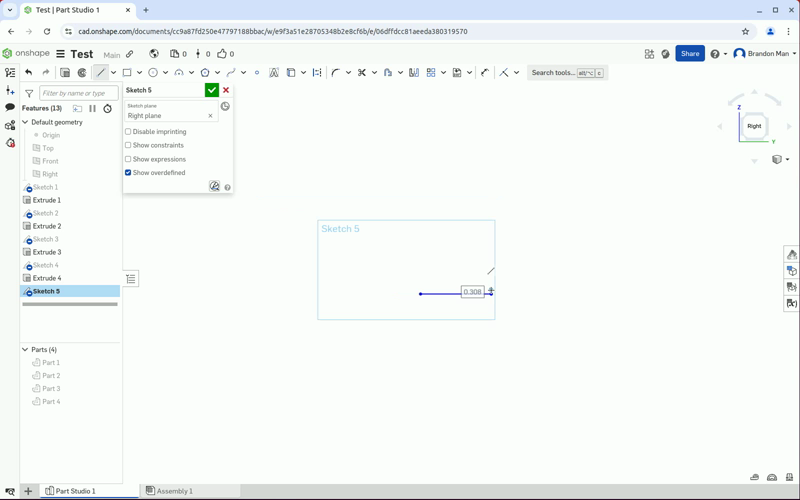
scroll(-6)
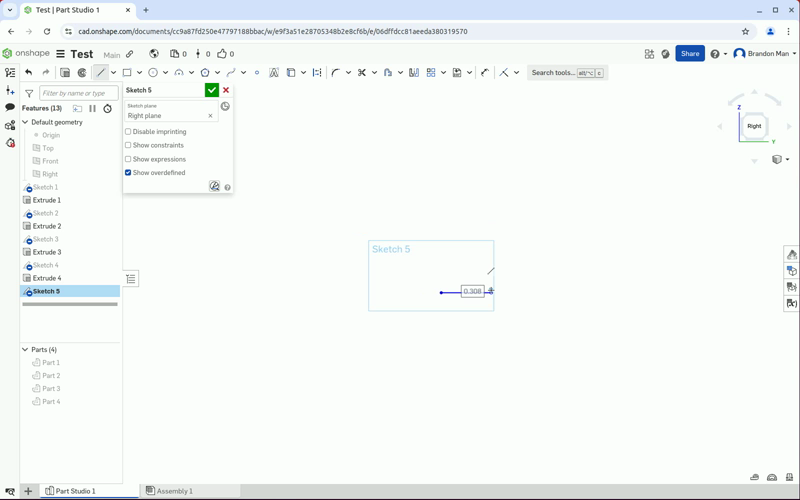
scroll(-6)
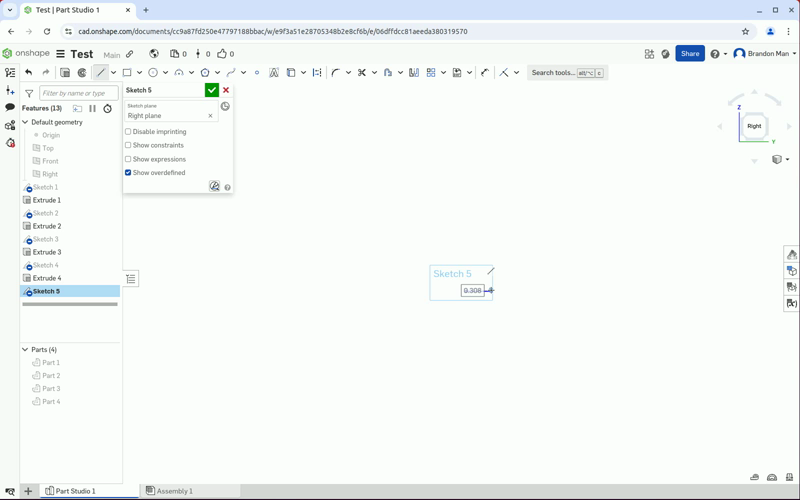
key_up(shift)
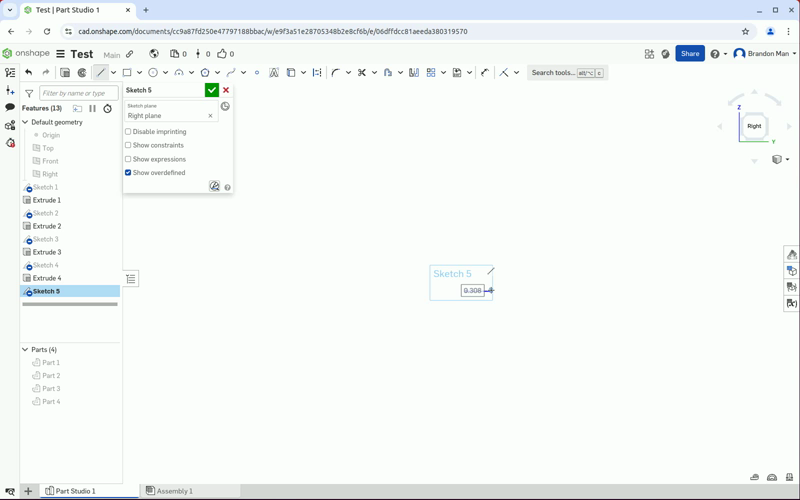
key_down(shift)
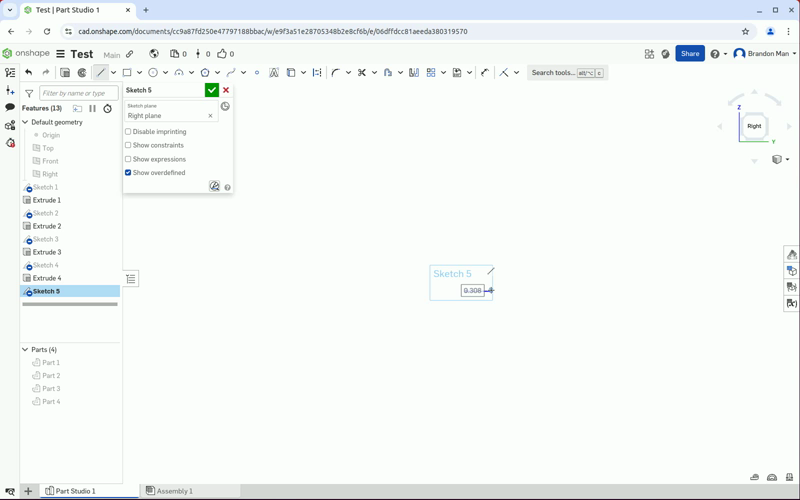
mouse_move(521, 289)
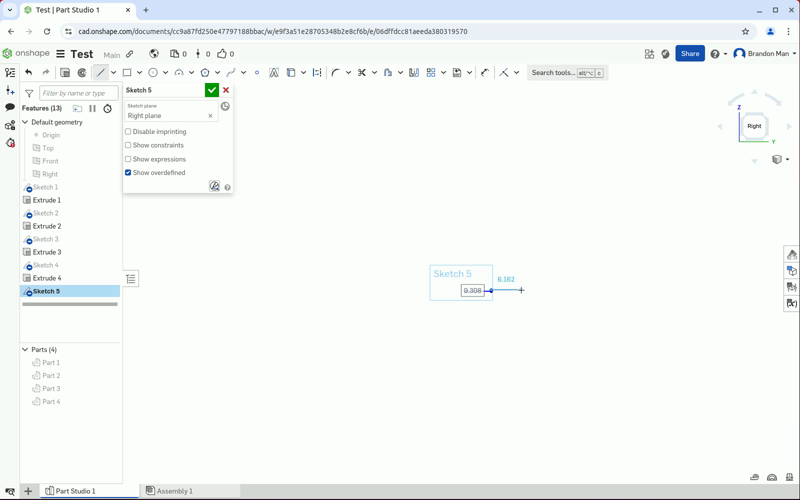
mouse_move(466, 289)
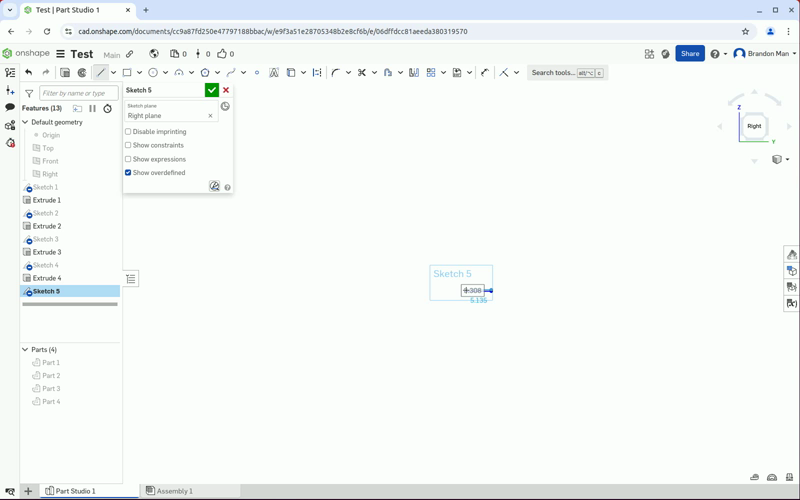
scroll(6)
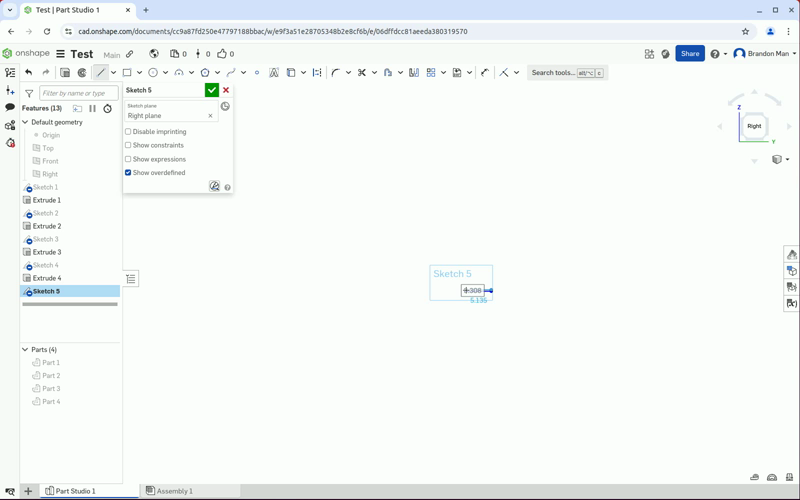
scroll(6)
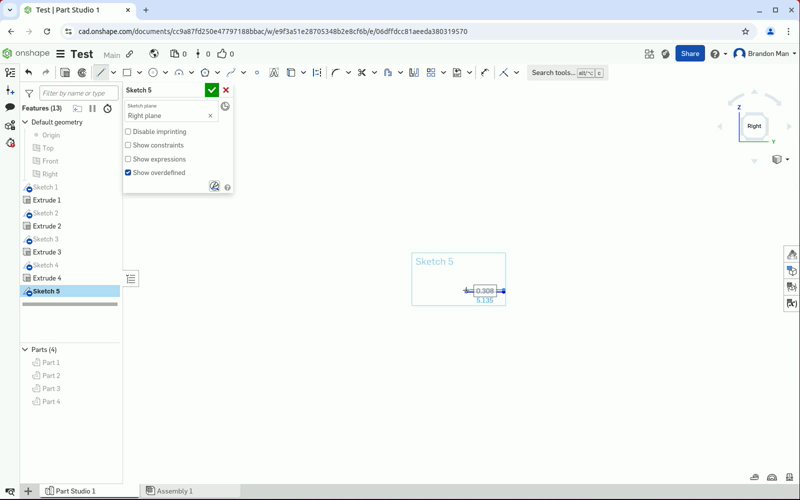
scroll(6)
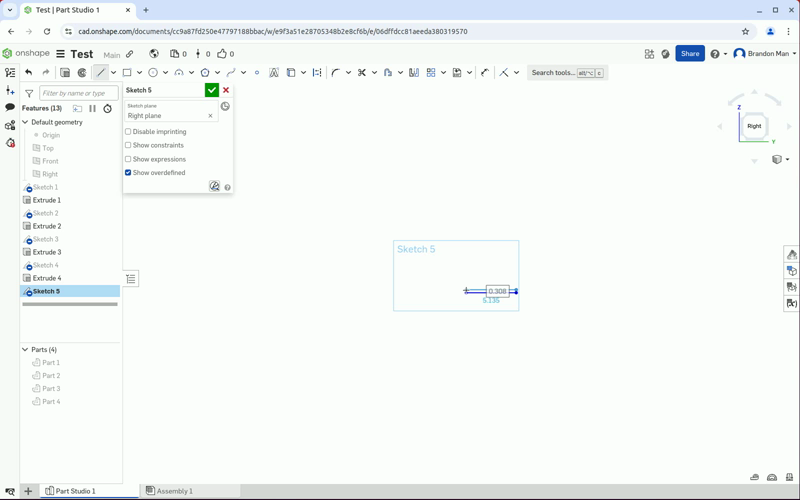
scroll(6)
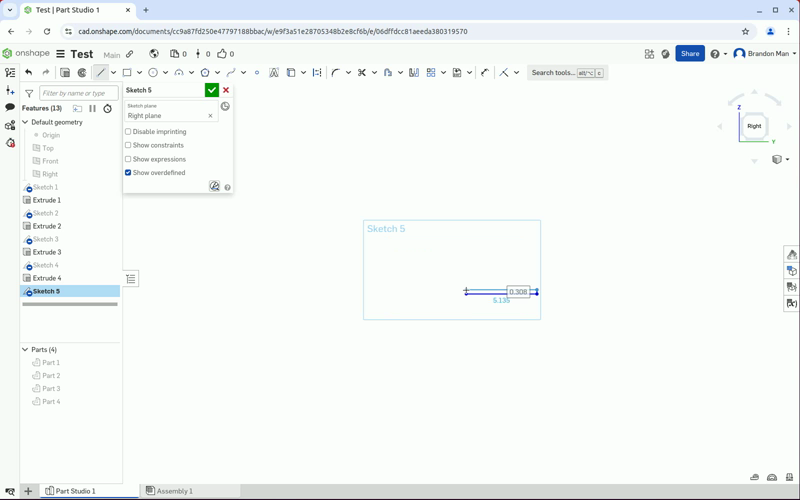
scroll(6)
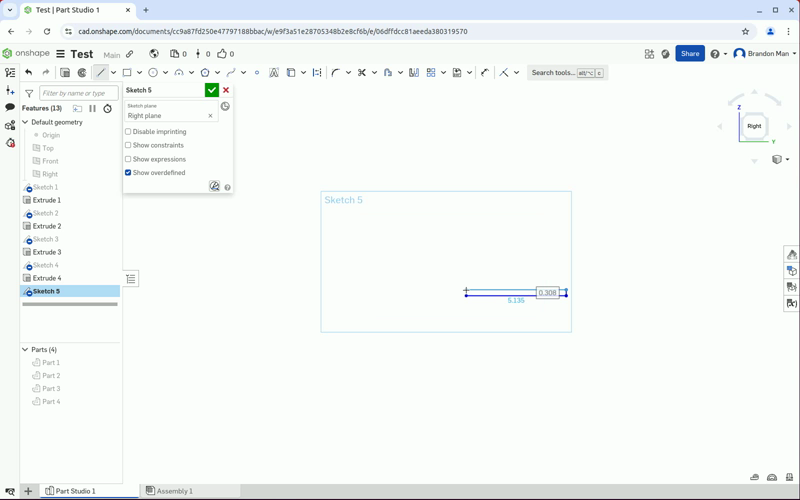
scroll(6)
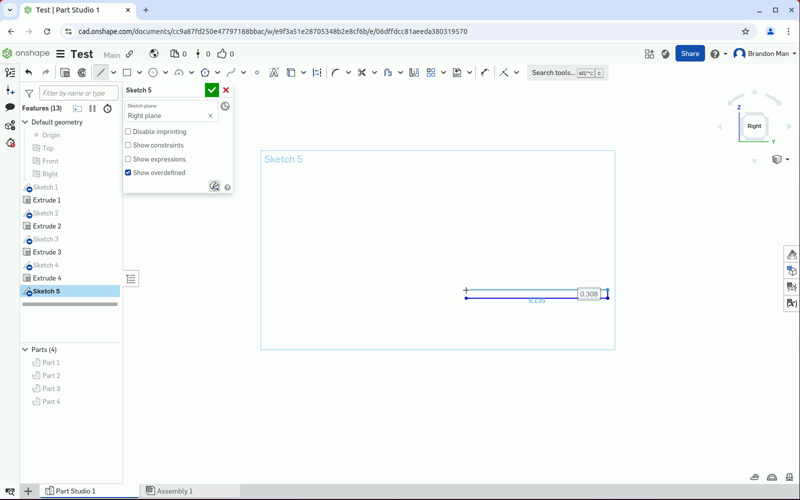
scroll(6)
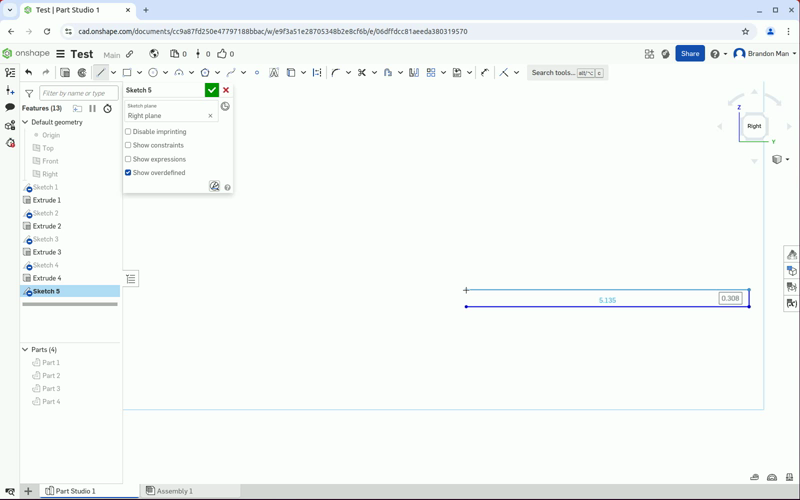
click(466, 289)
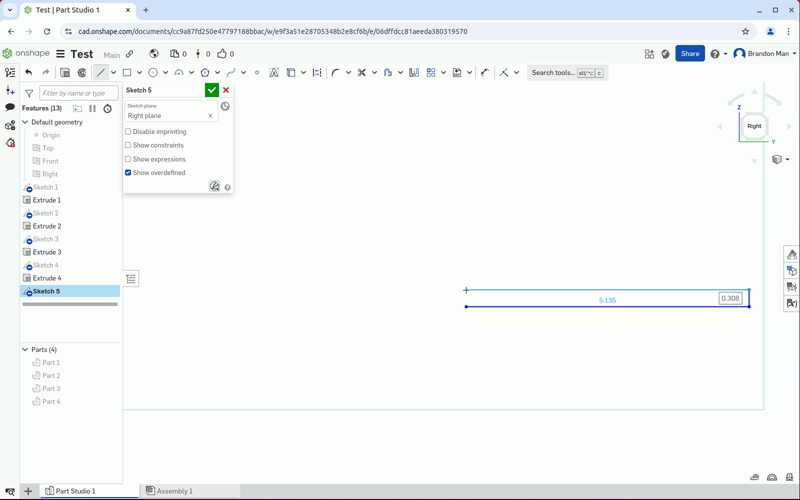
scroll(-6)
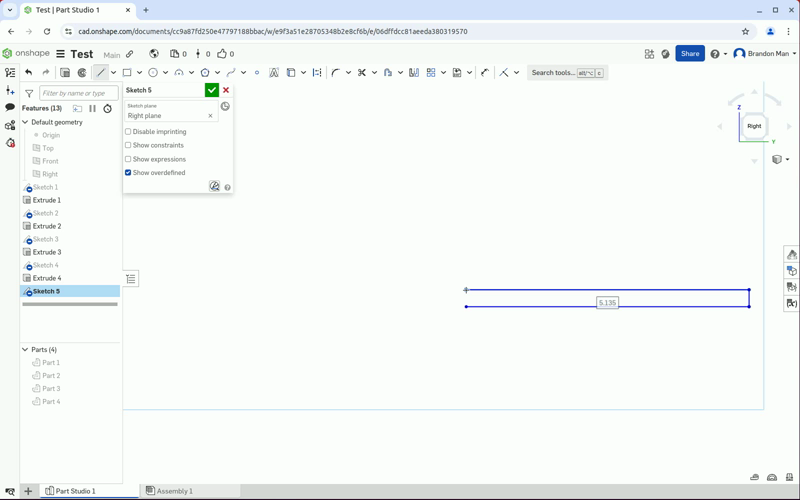
scroll(-6)
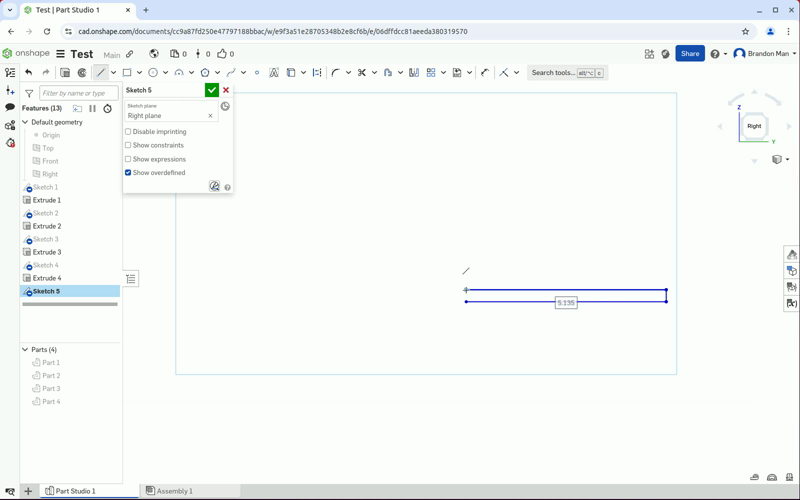
scroll(-6)
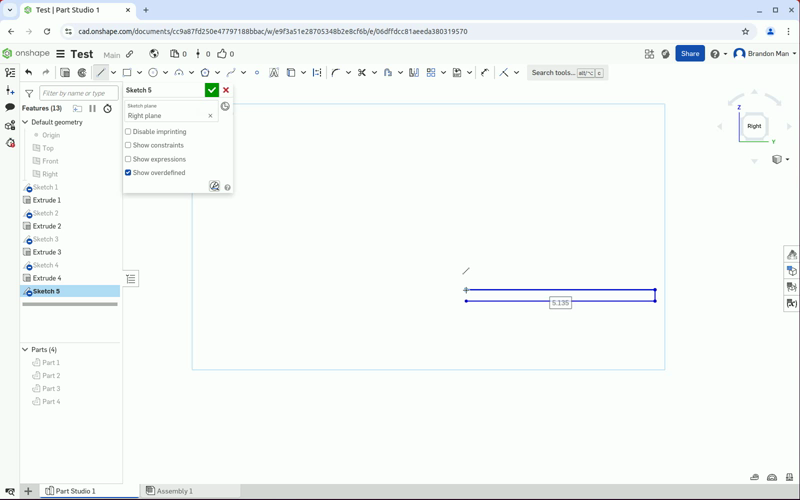
scroll(-6)
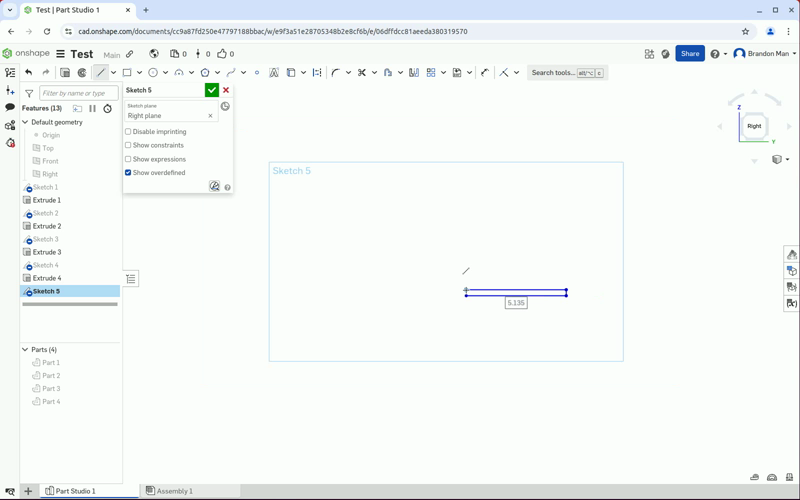
scroll(-6)
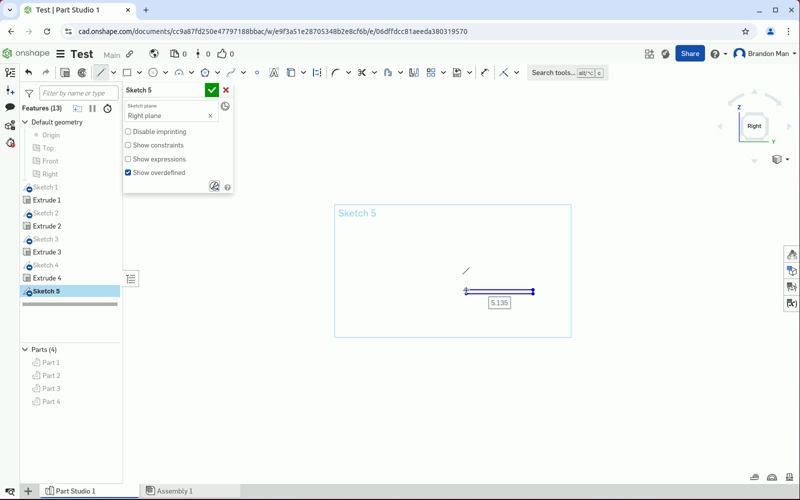
scroll(-6)
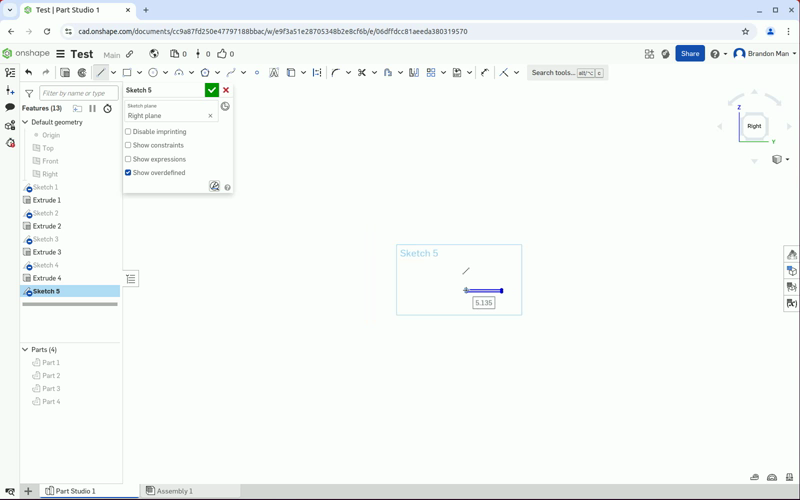
scroll(-6)
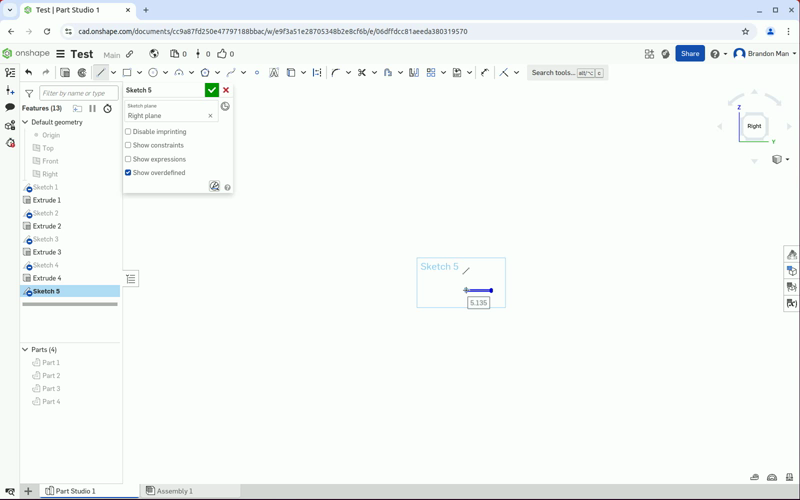
key_up(shift)
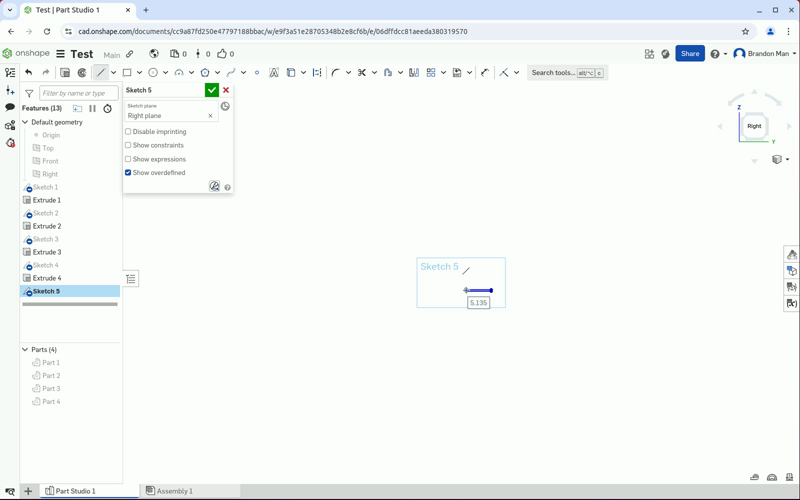
mouse_move(496, 289)
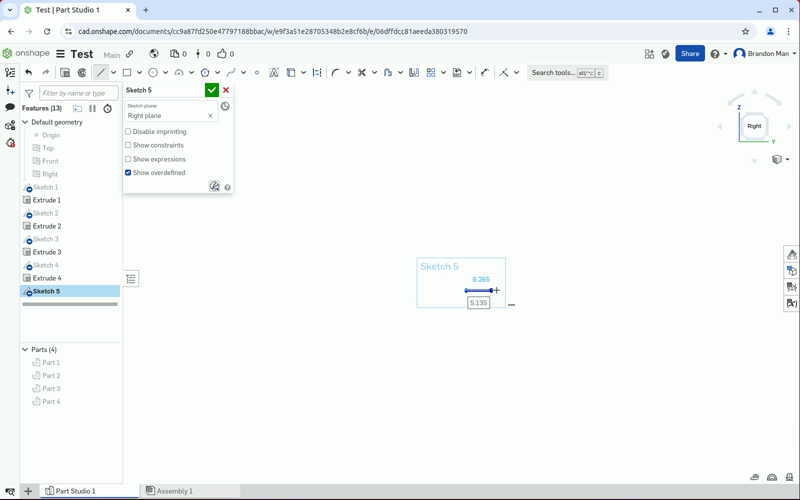
key_down(shift)
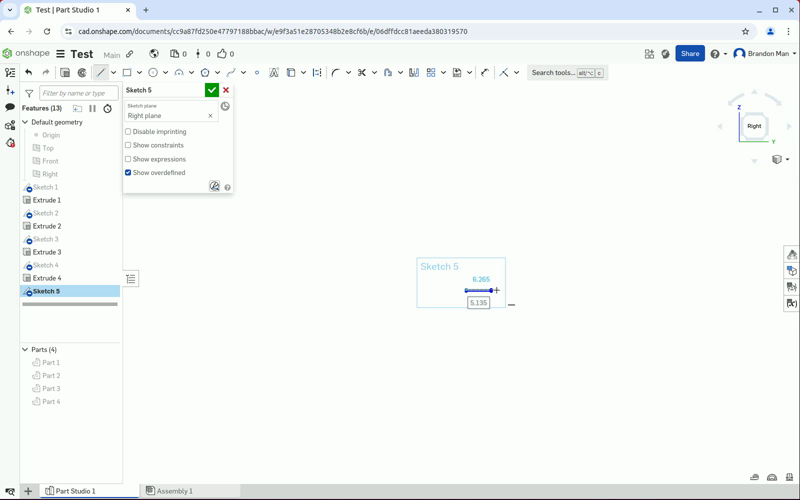
mouse_move(466, 291)
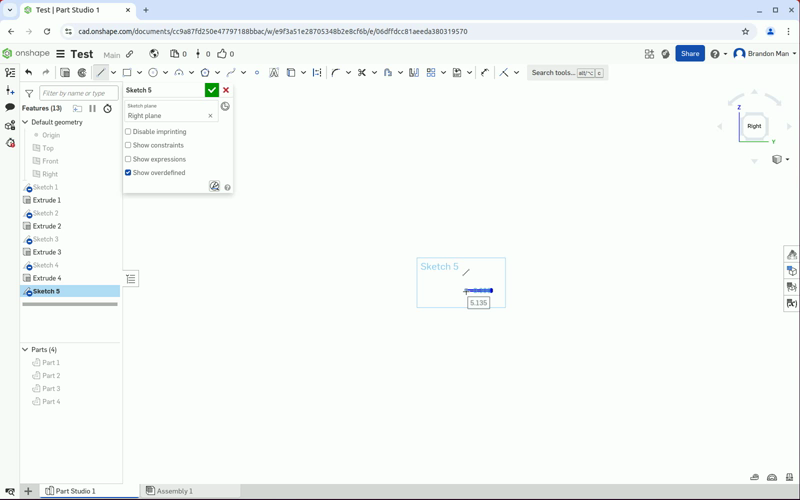
scroll(6)
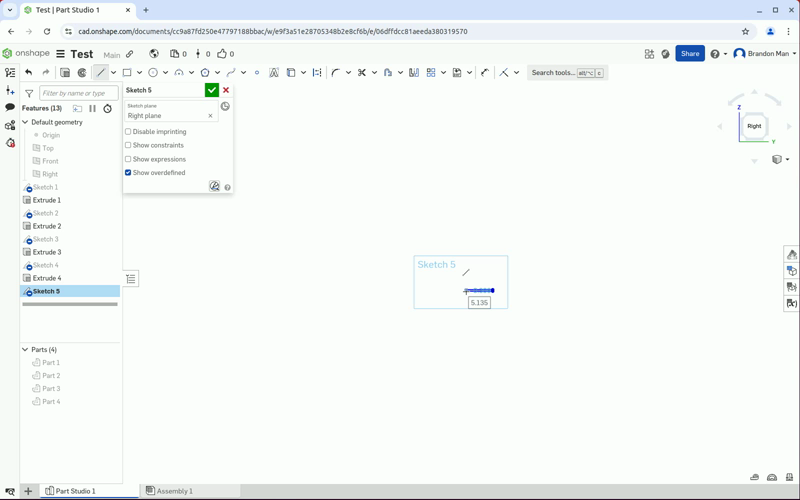
scroll(6)
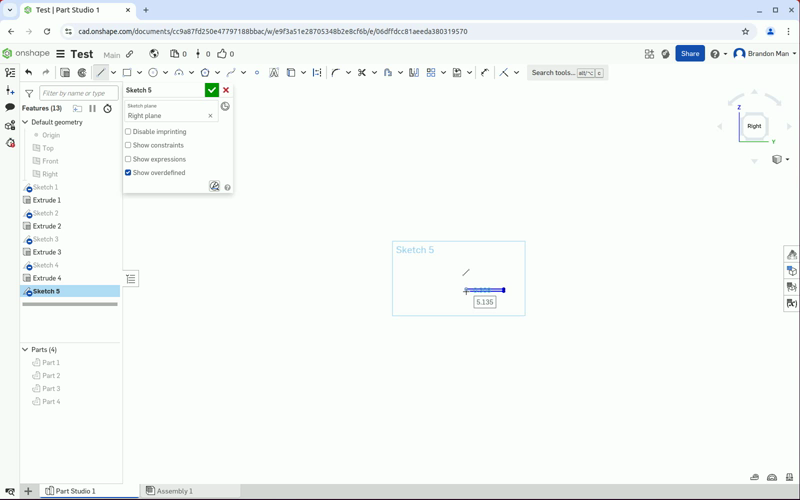
scroll(6)
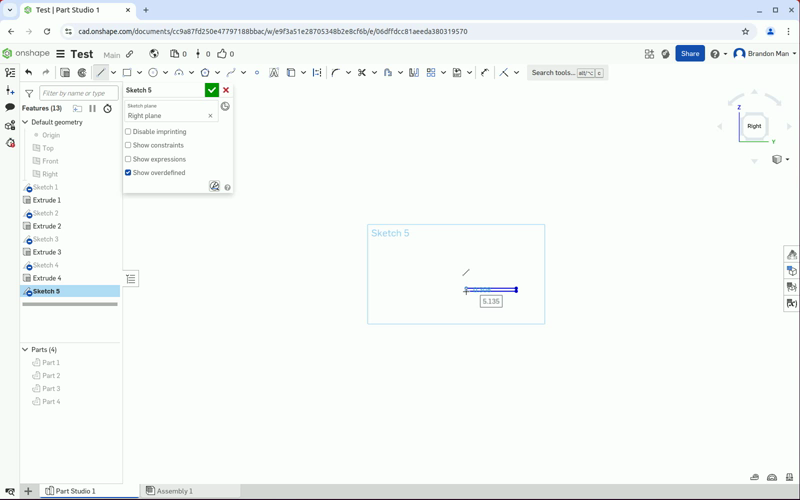
scroll(6)
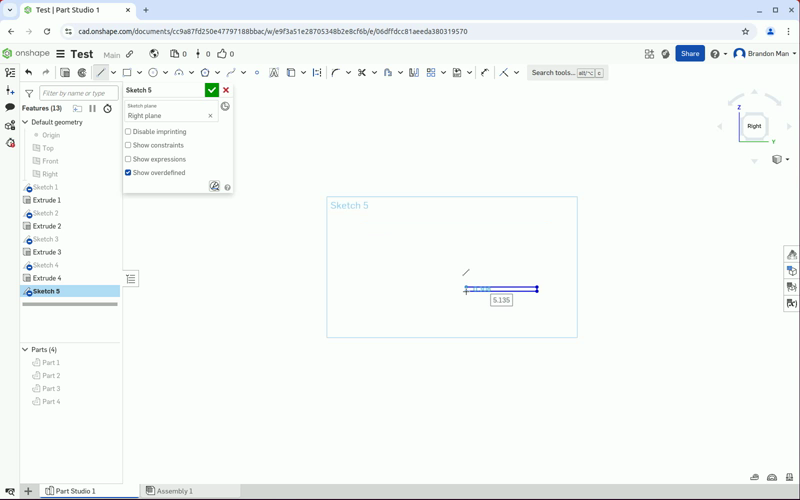
scroll(6)
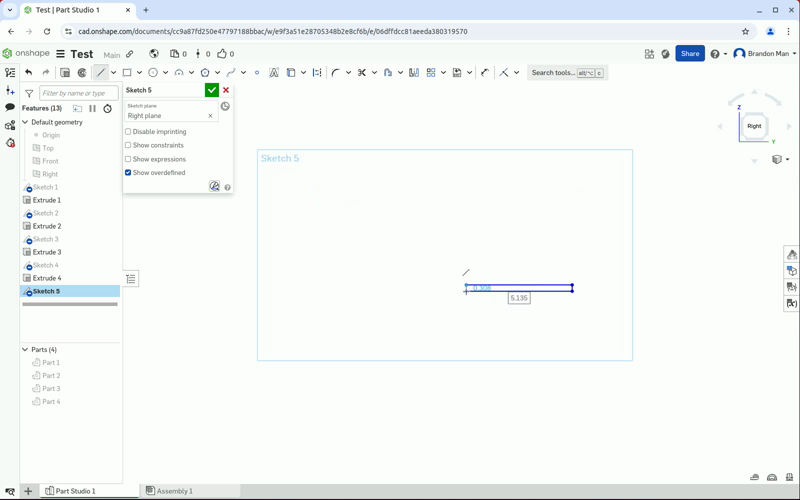
scroll(6)
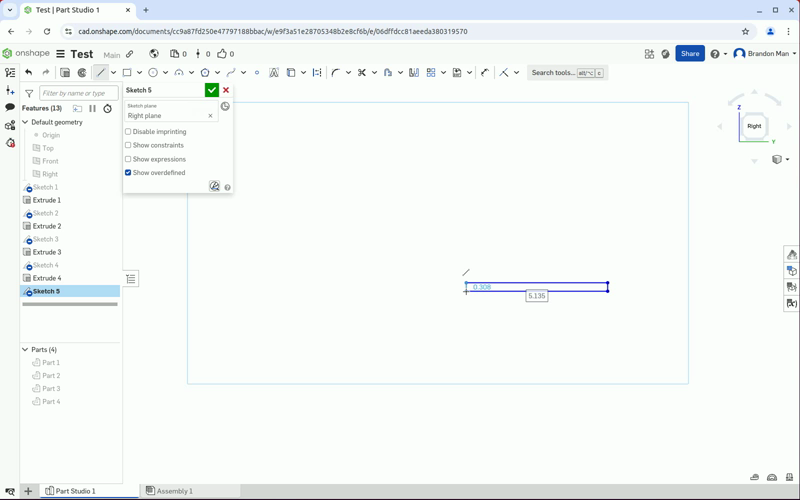
scroll(6)
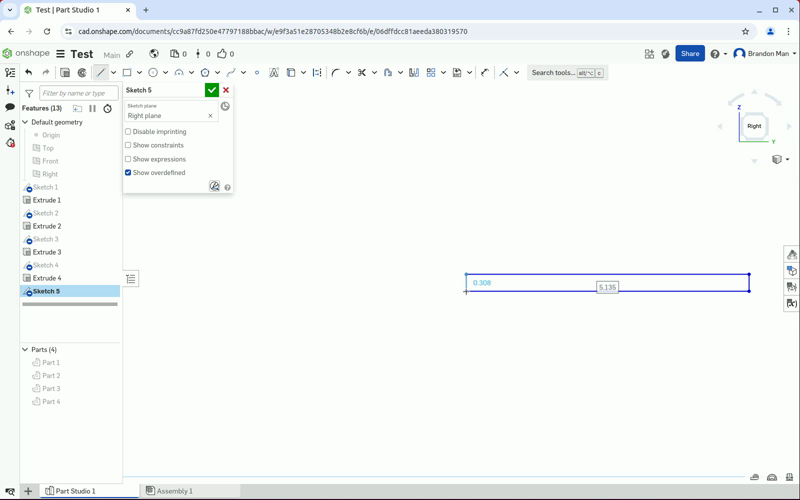
key_up(shift)
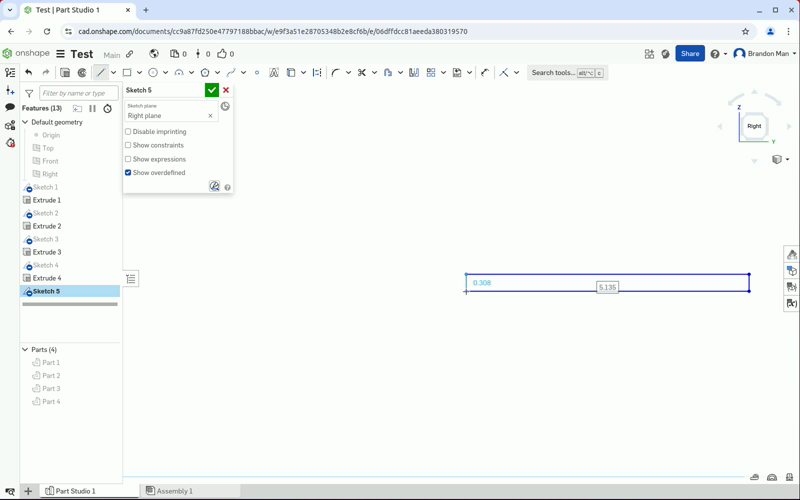
click(466, 291)
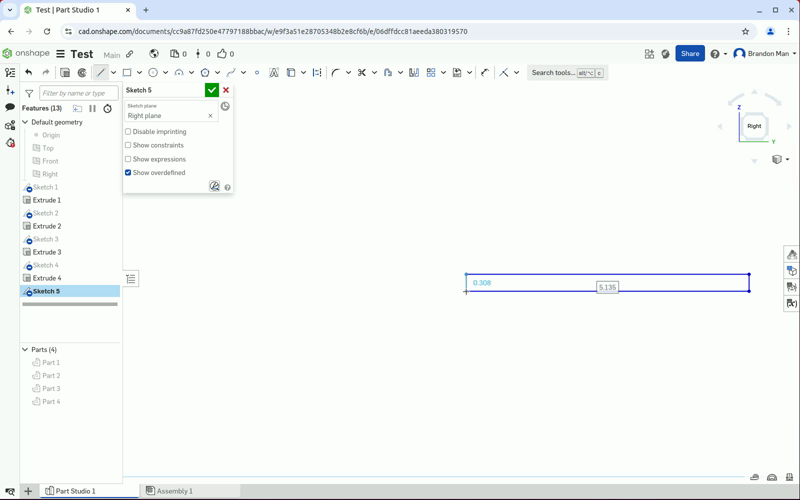
scroll(-6)
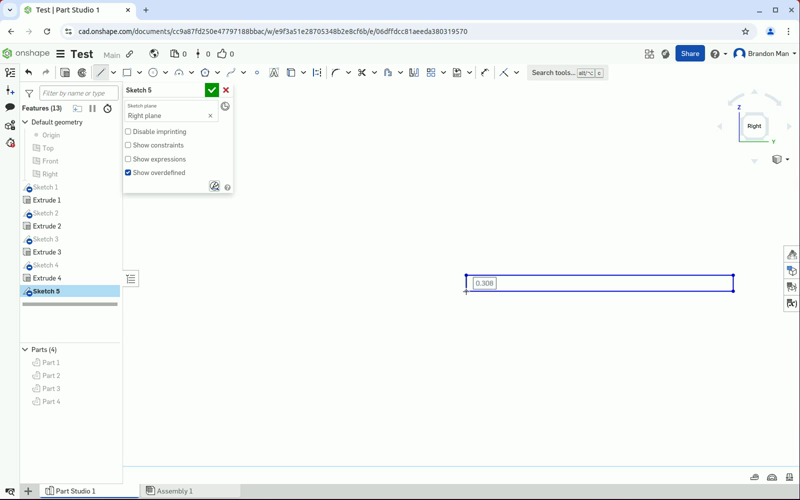
scroll(-6)
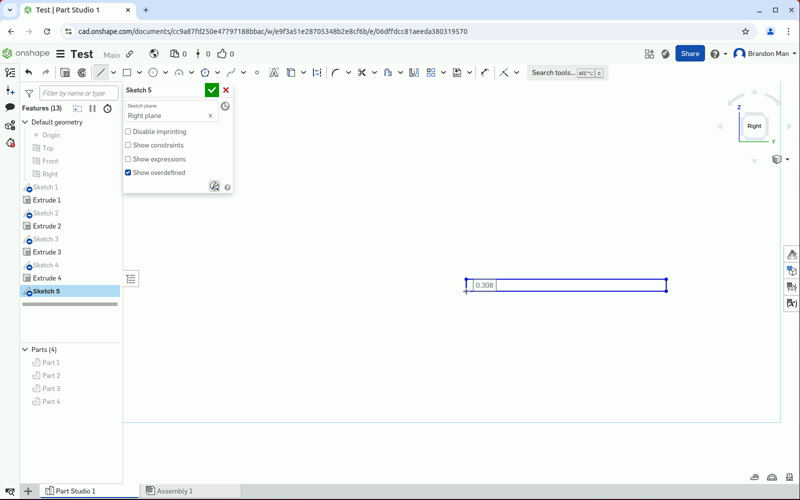
scroll(-6)
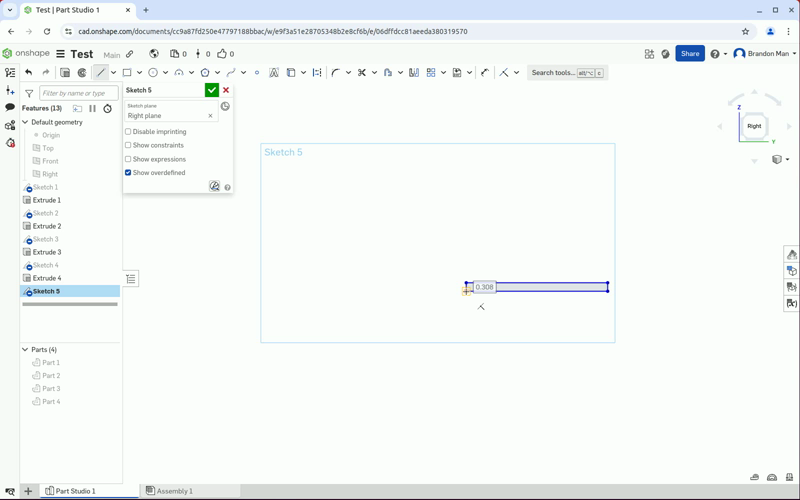
scroll(-6)
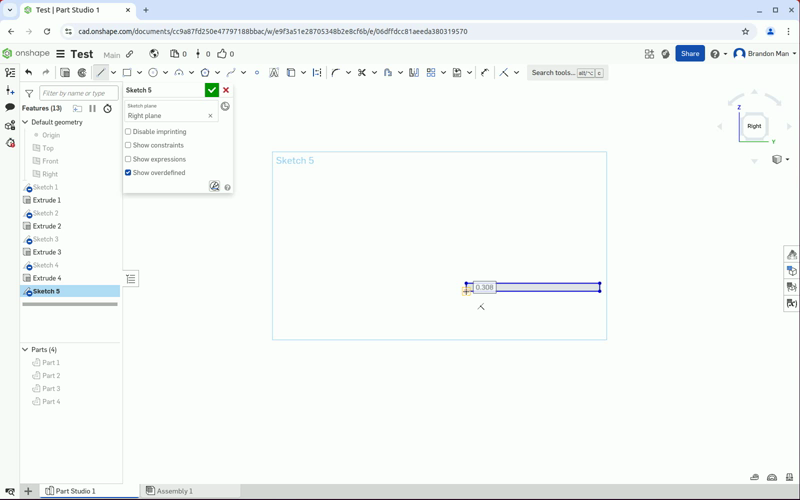
scroll(-6)
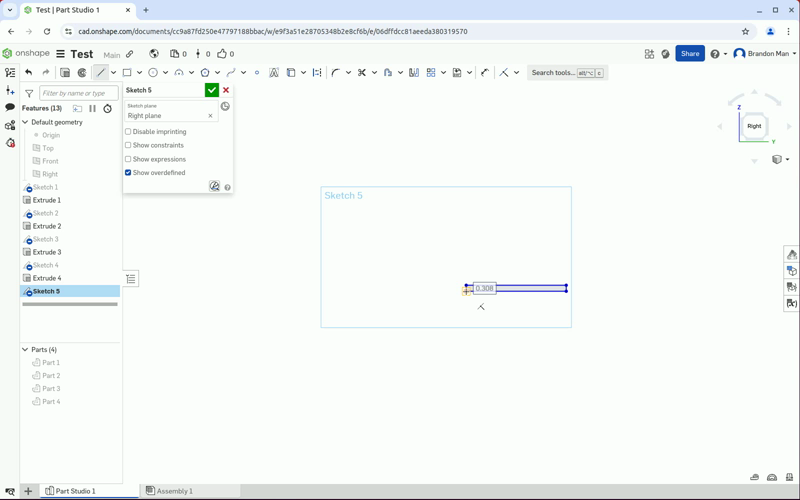
scroll(-6)
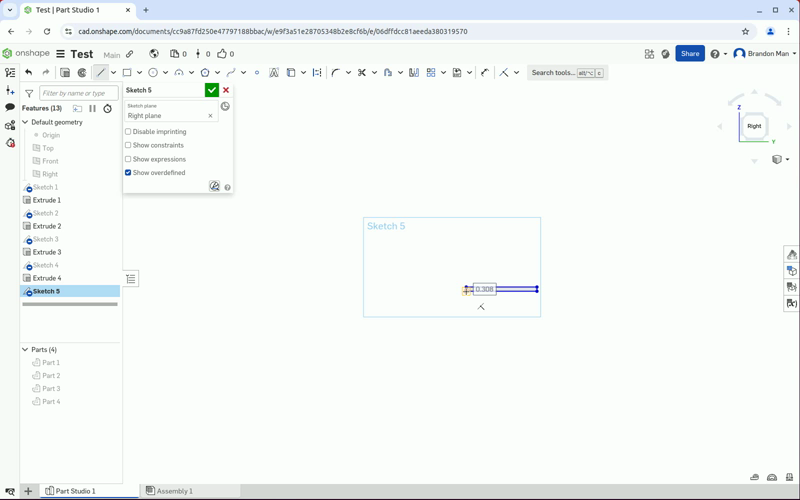
scroll(-6)
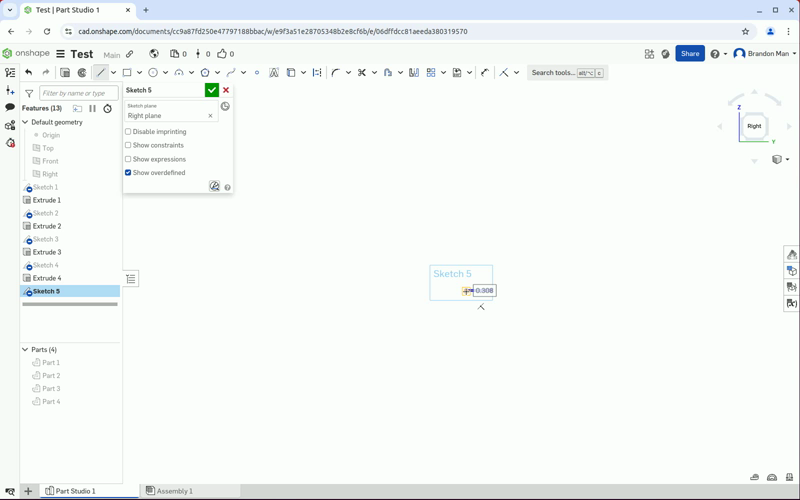
key(esc)
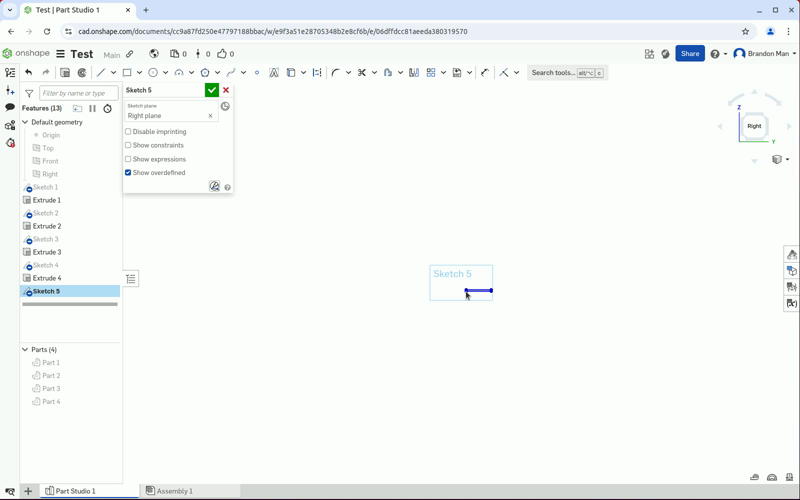
mouse_move(485, 289)
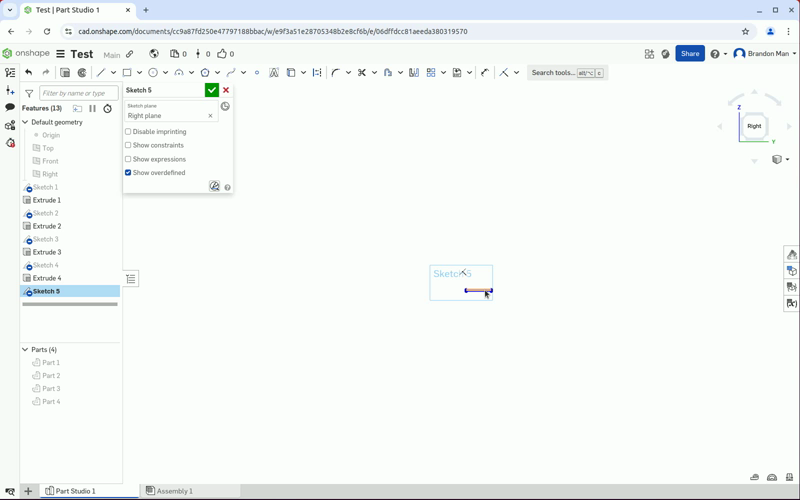
scroll(6)
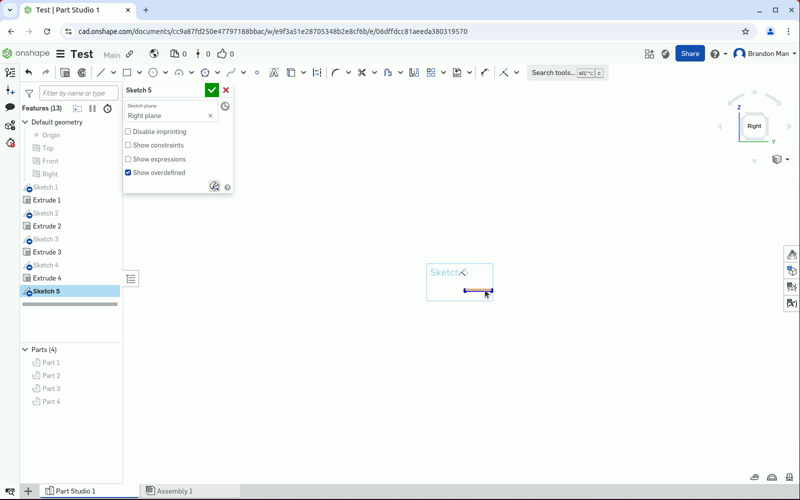
scroll(6)
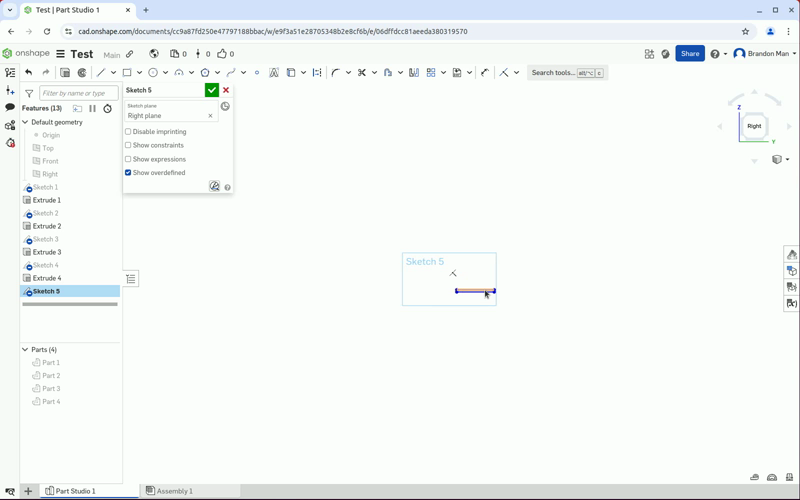
scroll(6)
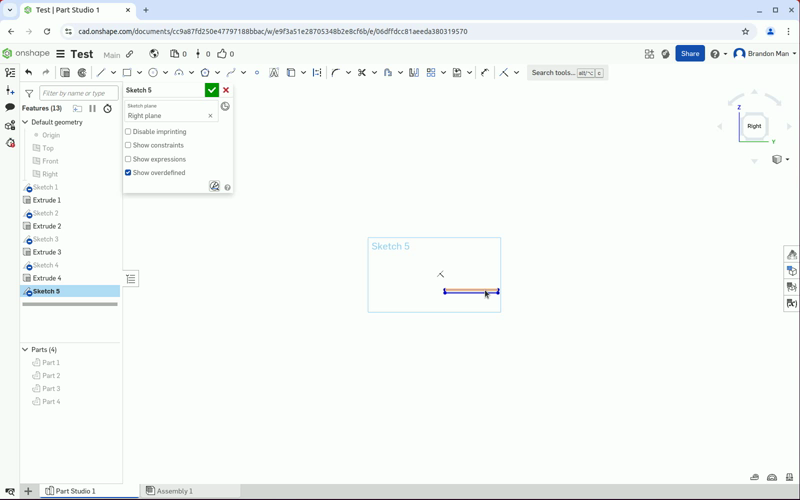
scroll(6)
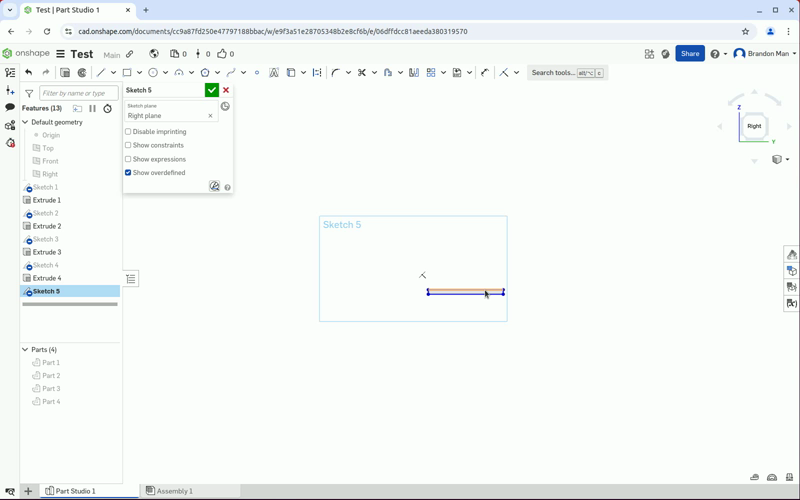
scroll(6)
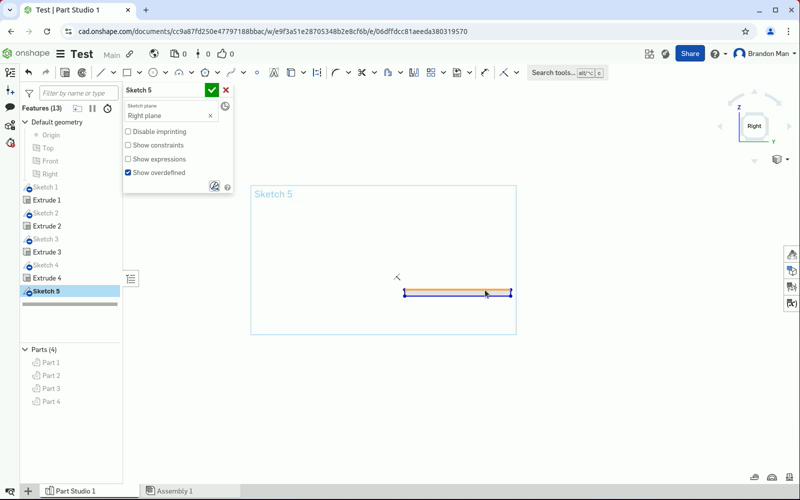
scroll(6)
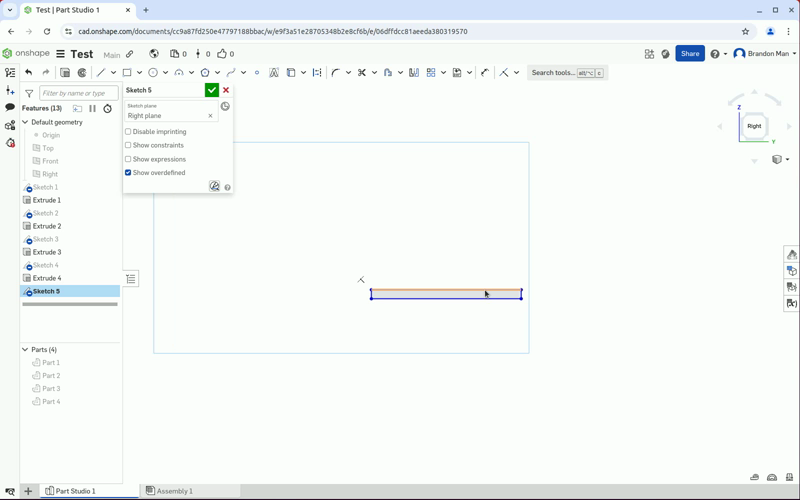
scroll(6)
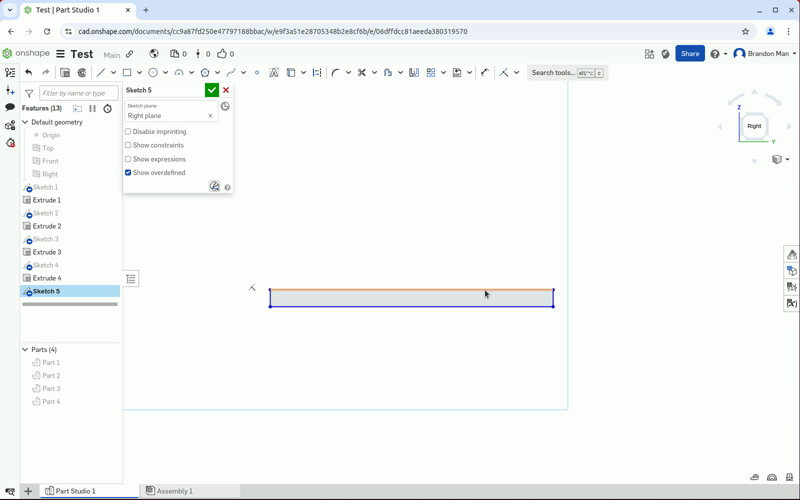
click(485, 289)
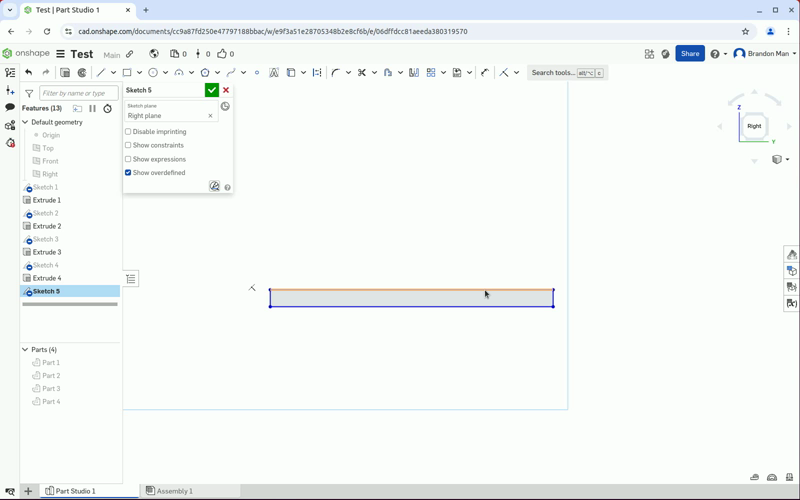
scroll(-6)
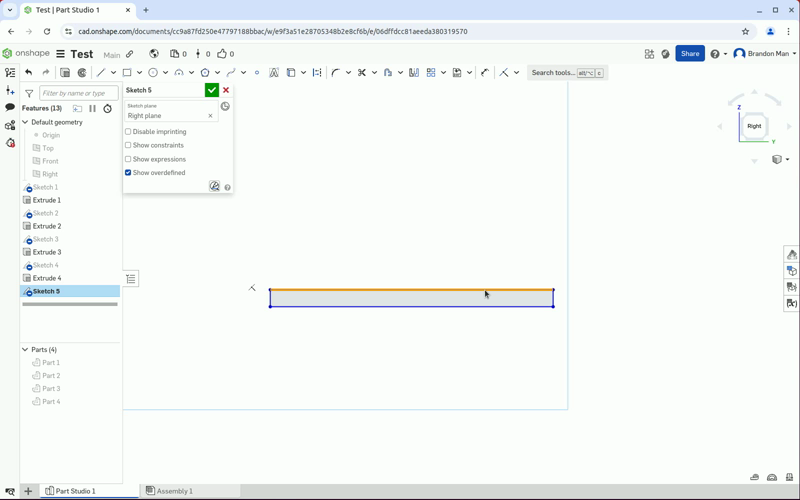
scroll(-6)
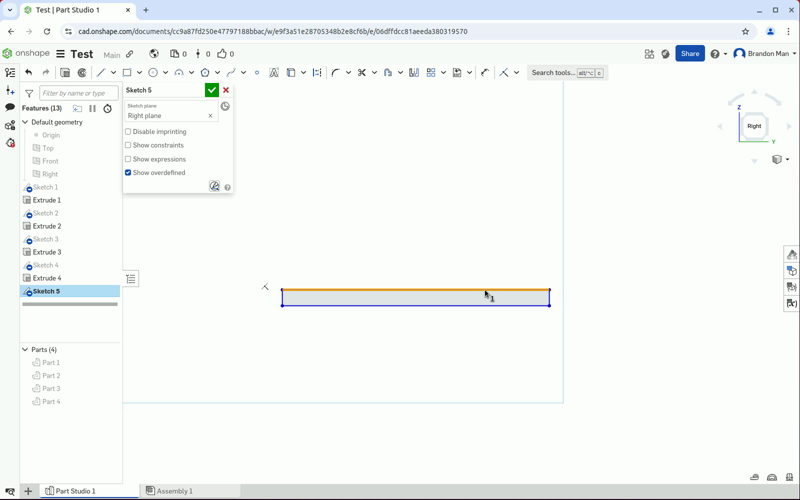
scroll(-6)
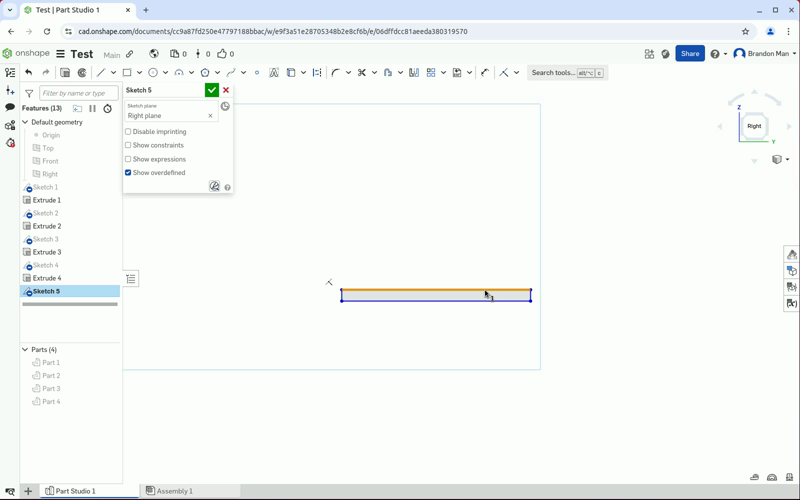
scroll(-6)
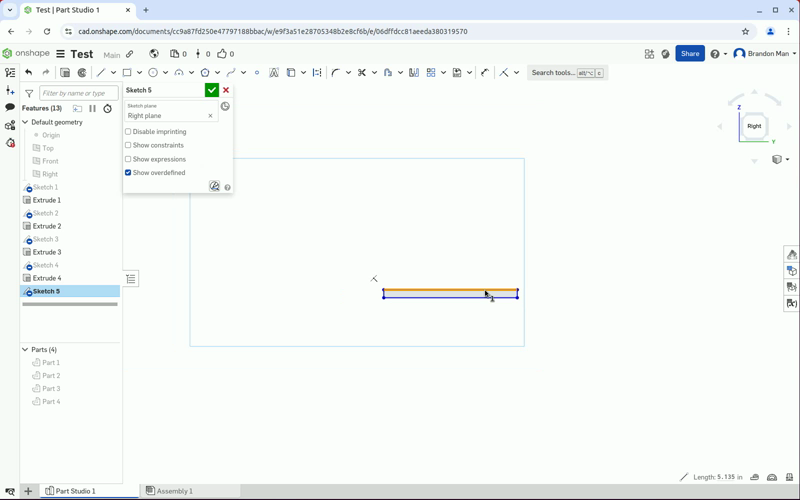
scroll(-6)
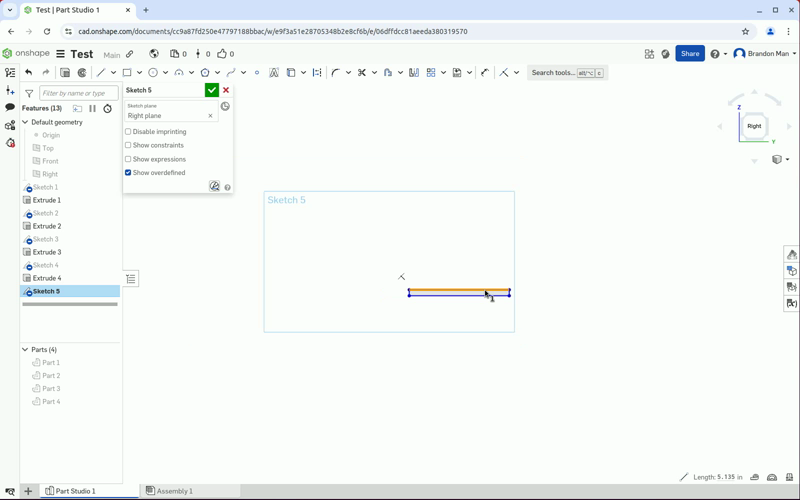
scroll(-6)
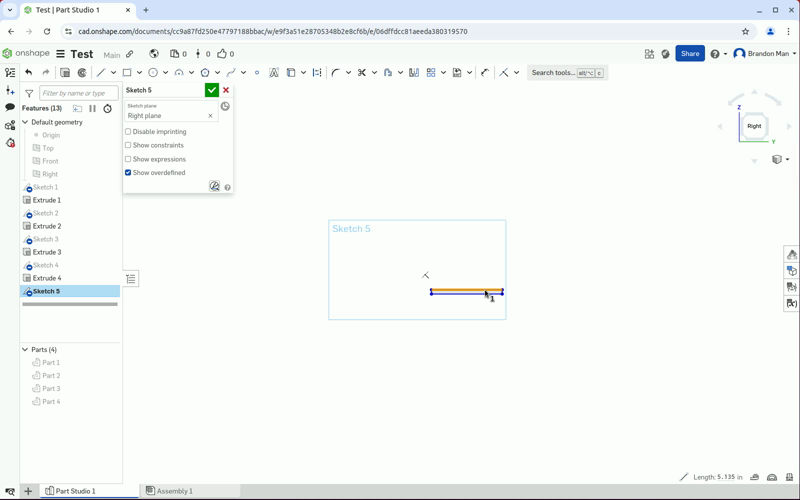
scroll(-6)
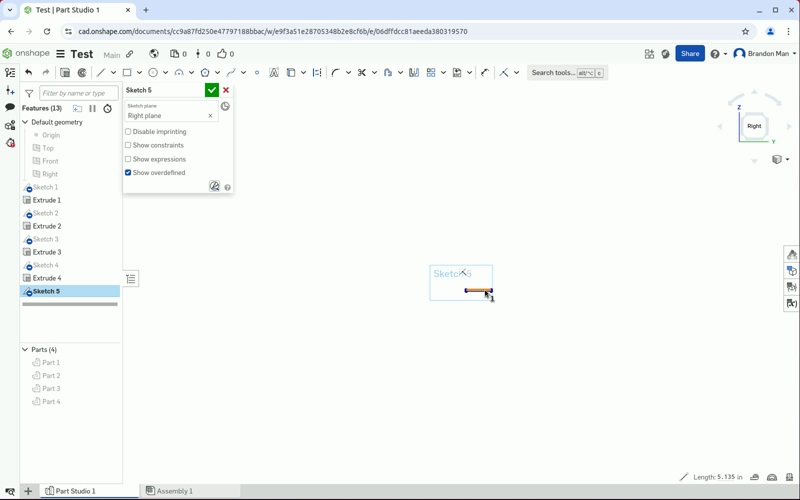
mouse_move(73, 352)
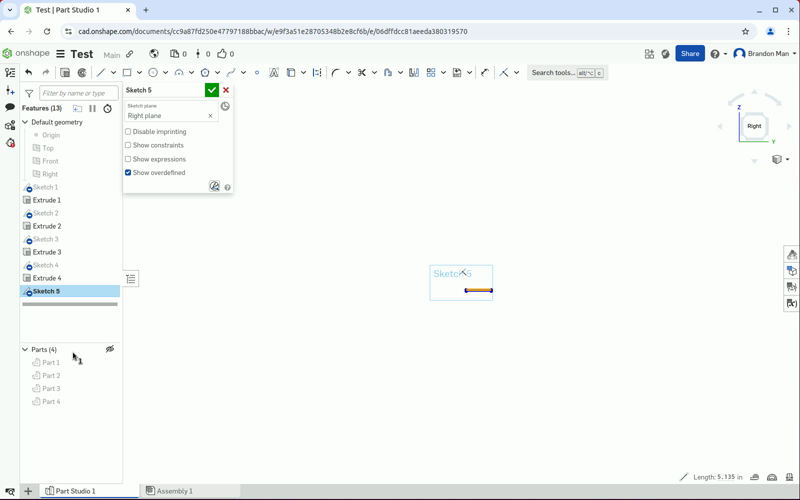
key(shift+y)
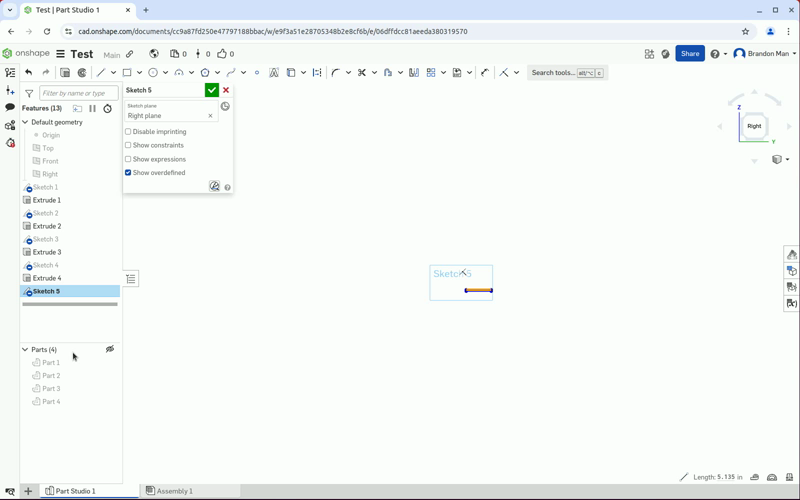
key(shift+e)
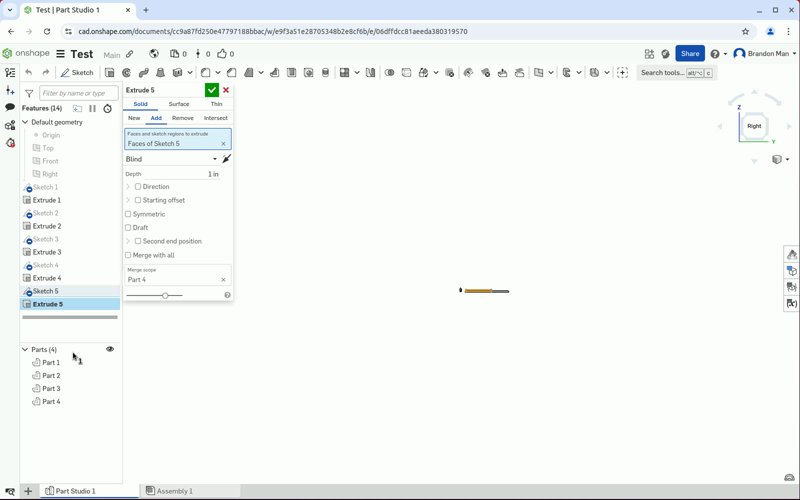
mouse_move(143, 106)
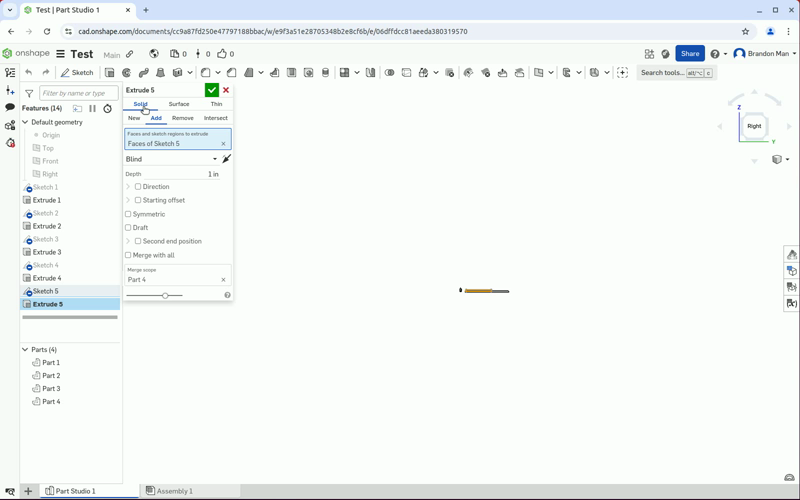
click(143, 106)
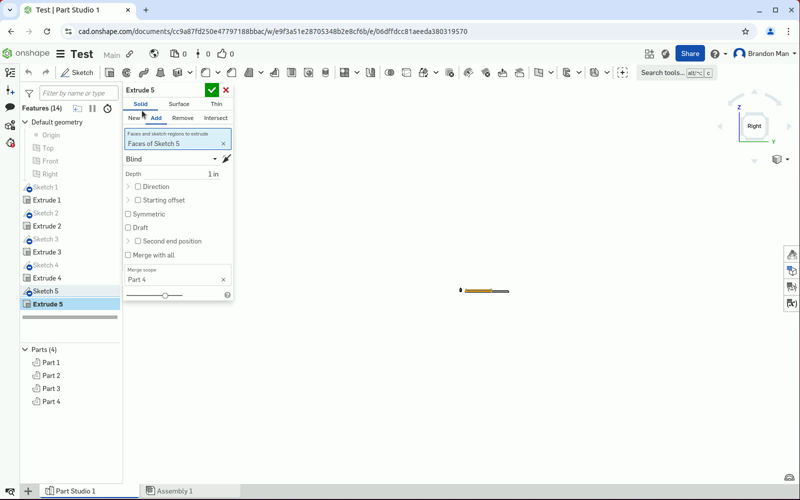
mouse_move(137, 120)
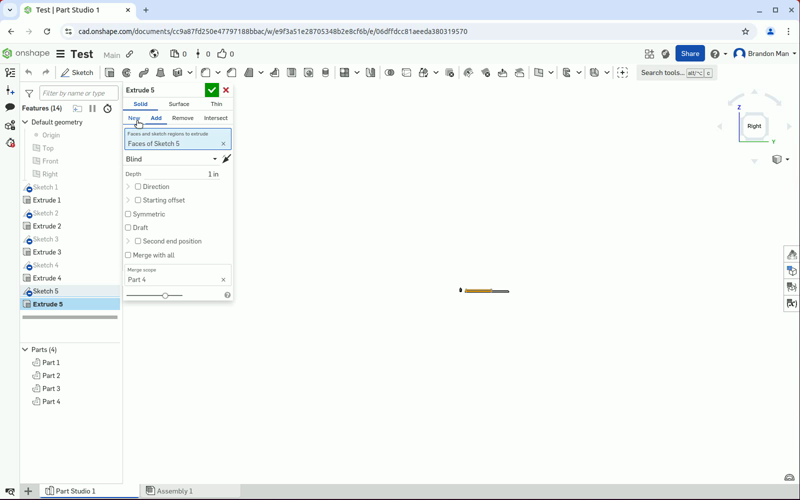
click(137, 120)
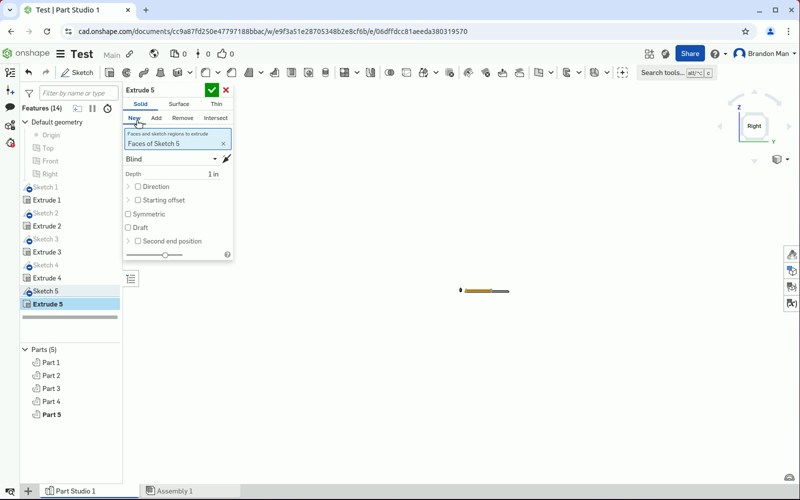
key(tab, 4)
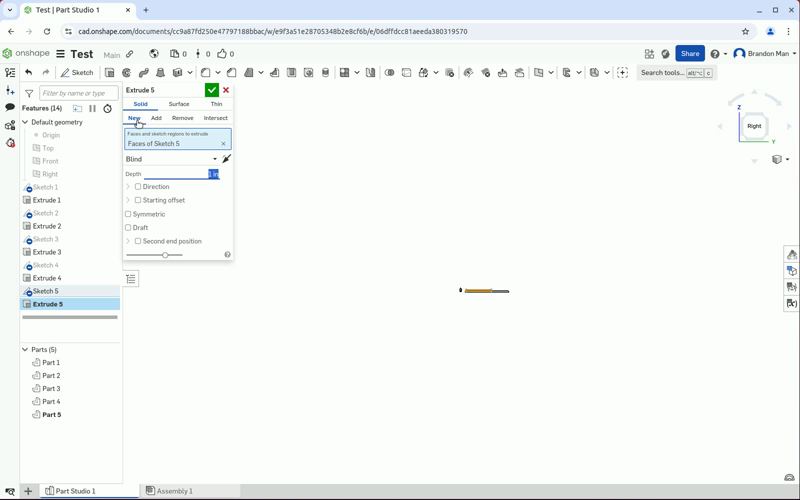
text(0.241)
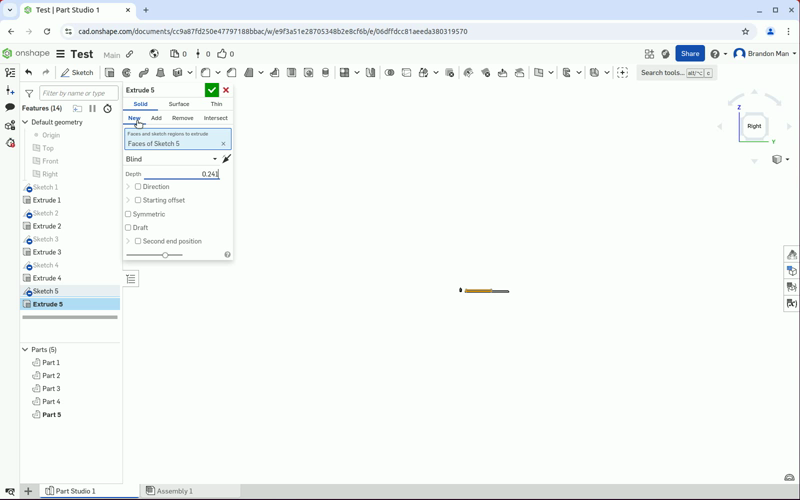
key(enter)
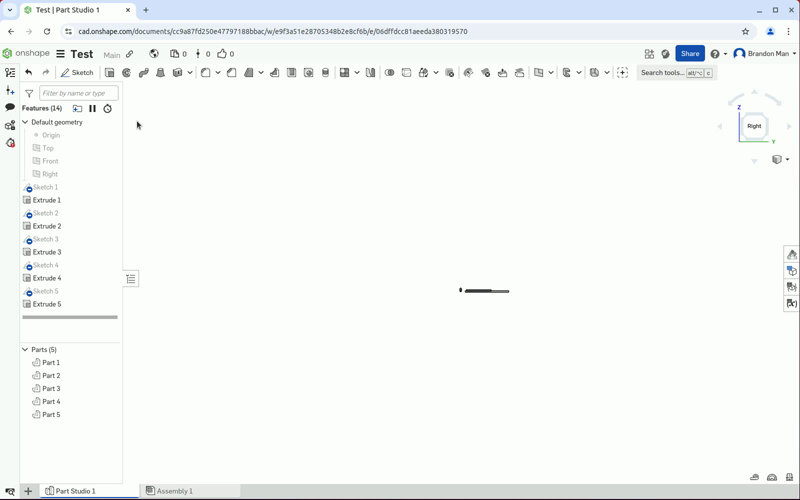
key(shift+h)
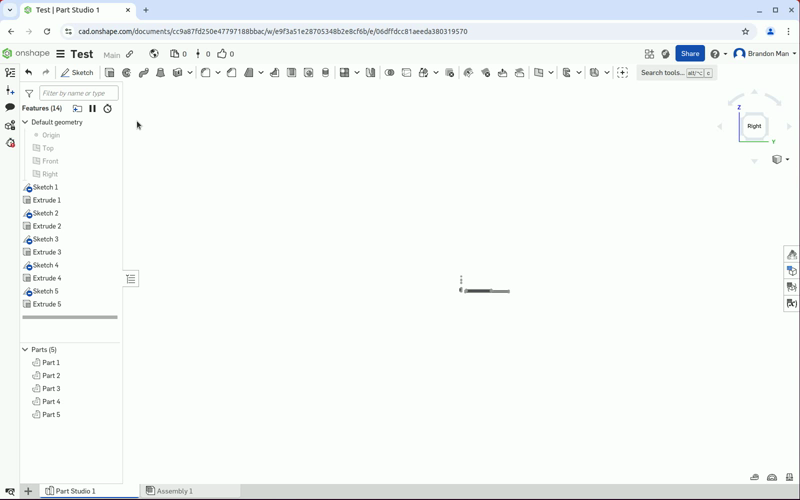
key(shift+h)
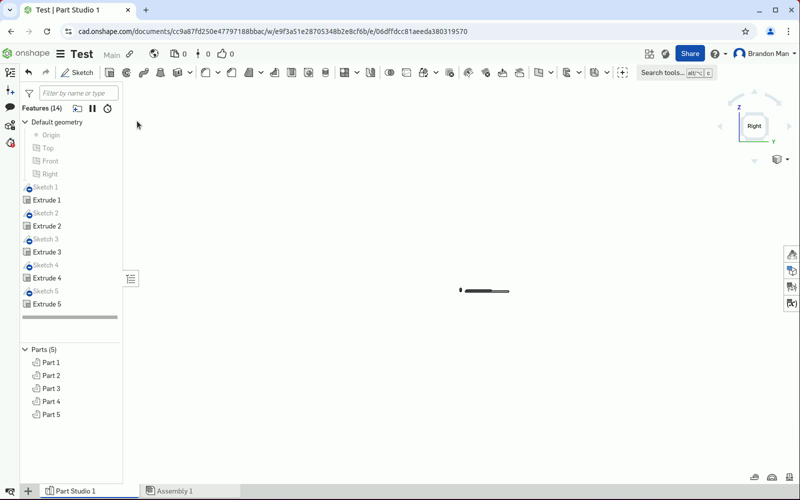
mouse_move(73, 189)
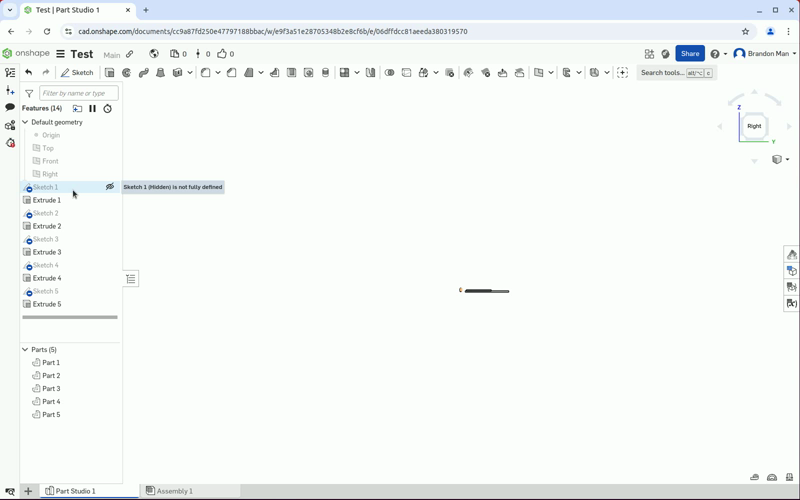
click(73, 189)
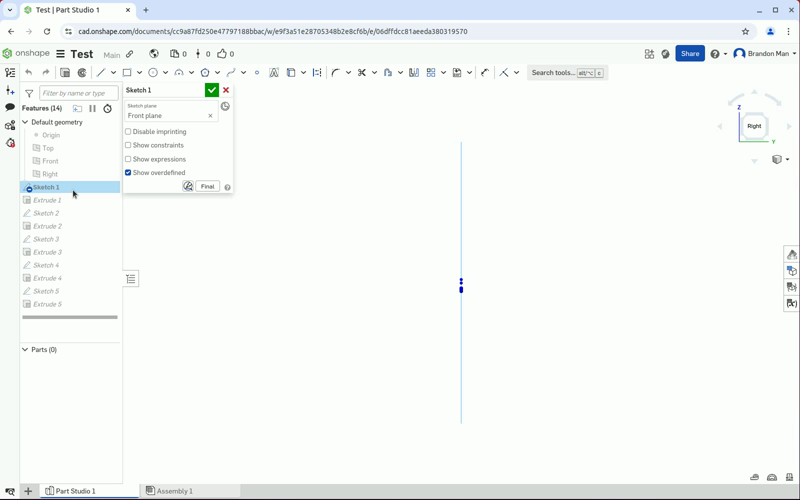
mouse_move(229, 92)
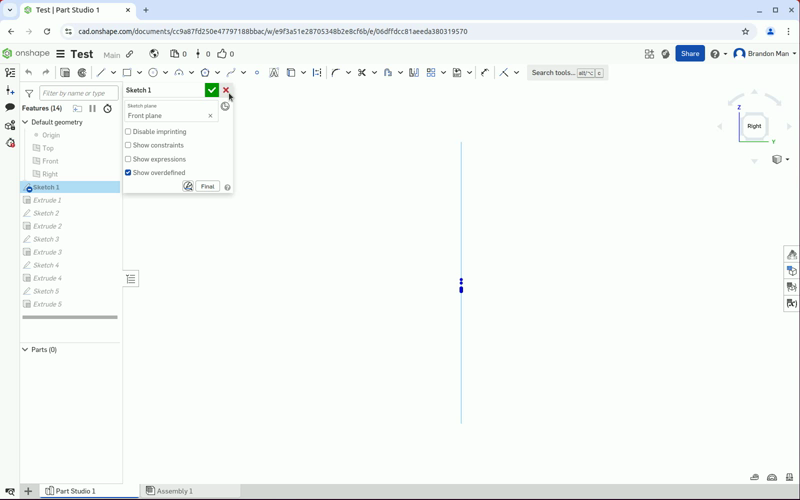
click(229, 92)
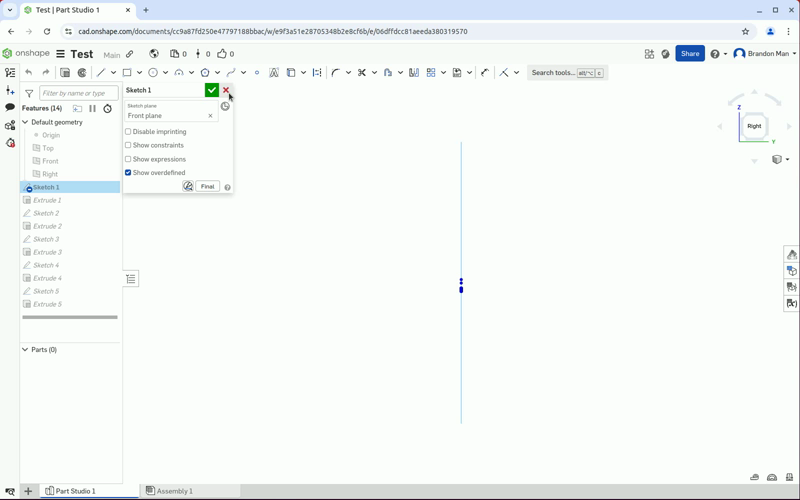
key(shift+s)
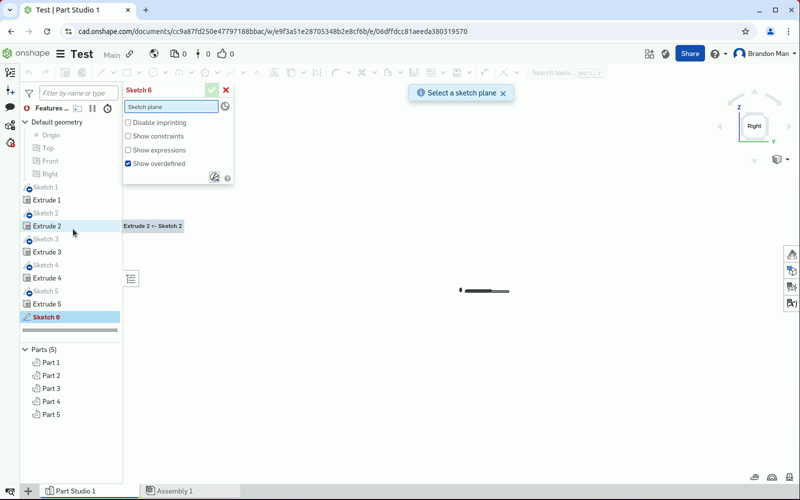
scroll(3)
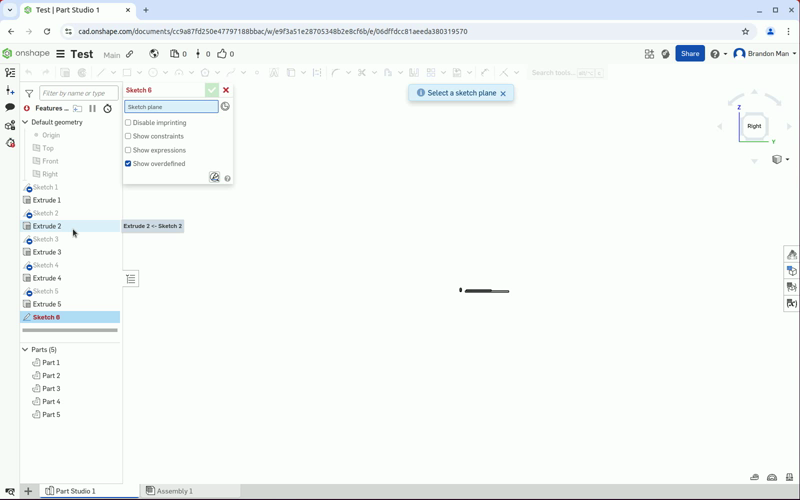
mouse_move(73, 176)
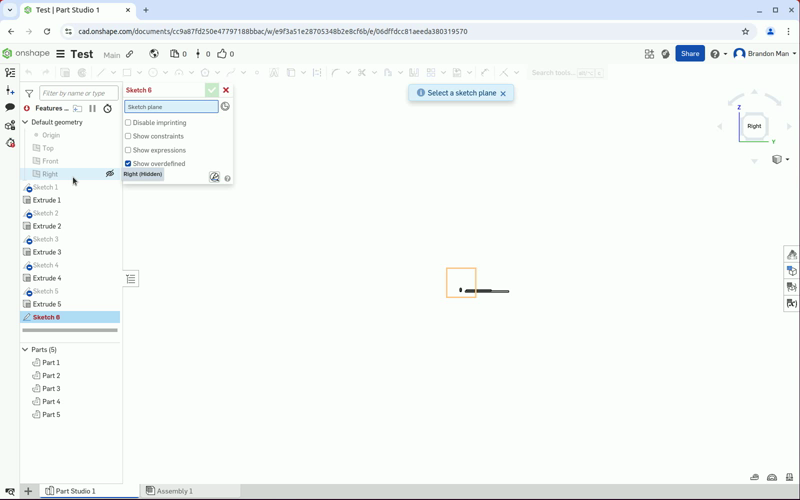
click(73, 176)
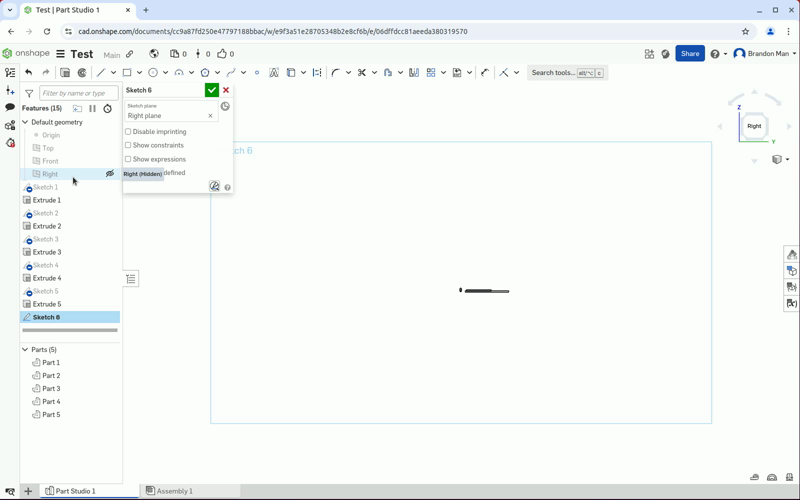
mouse_move(73, 352)
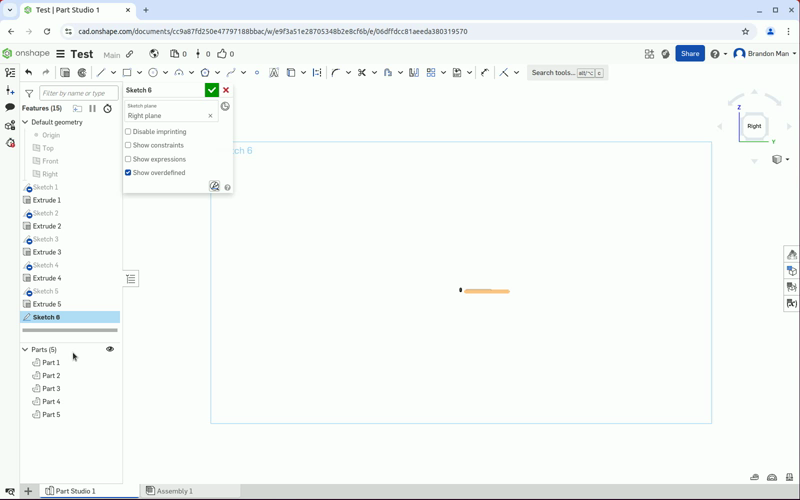
key(y)
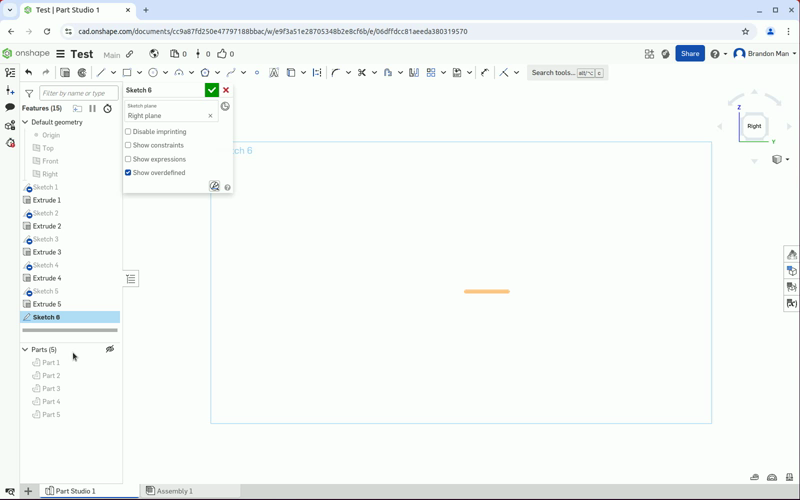
key(l)
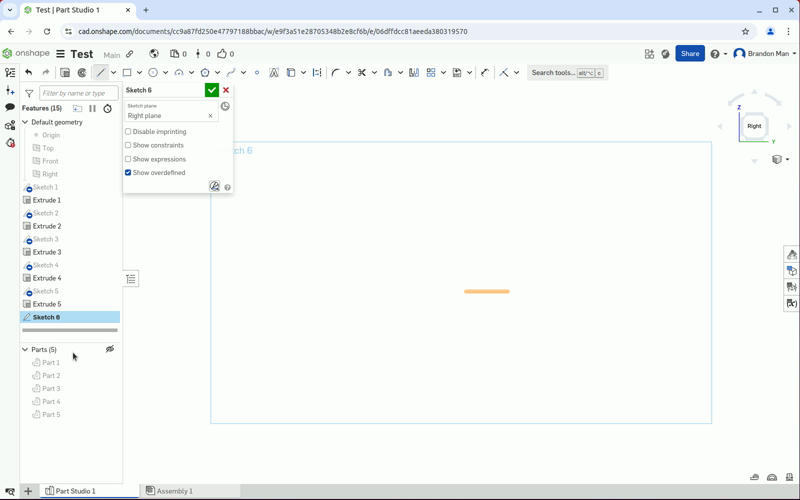
key_down(shift)
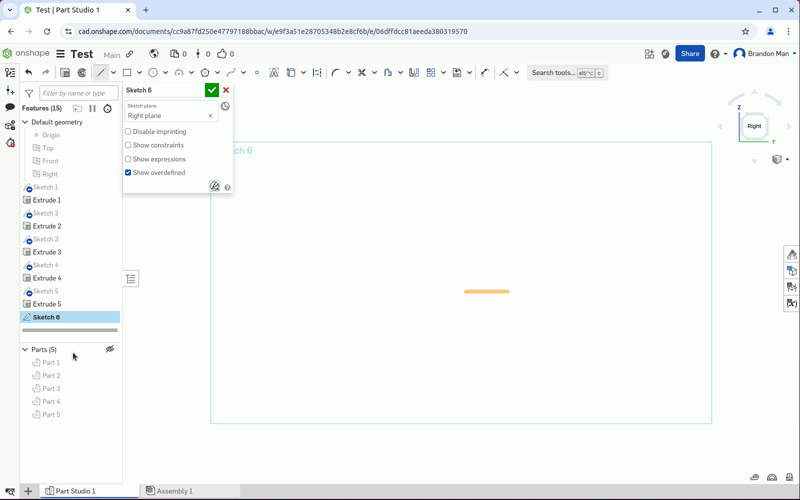
mouse_move(491, 291)
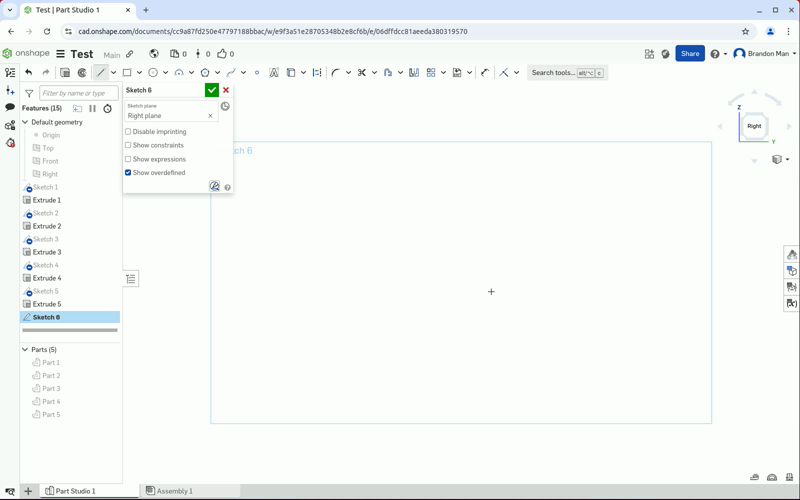
click(491, 291)
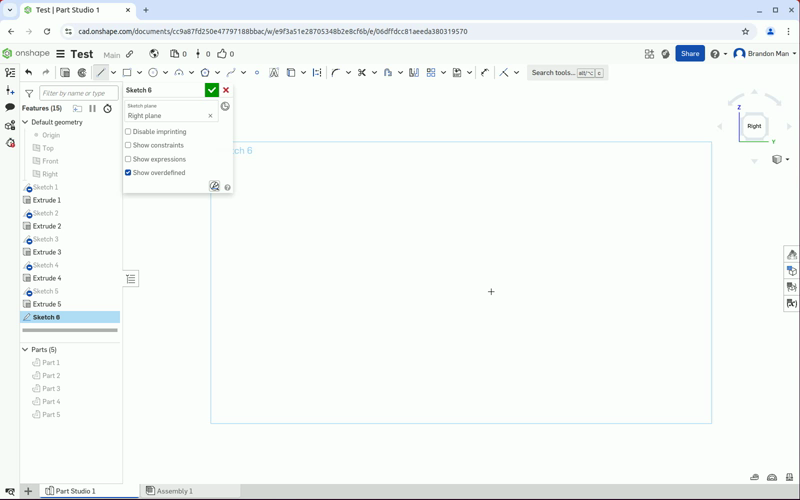
key_up(shift)
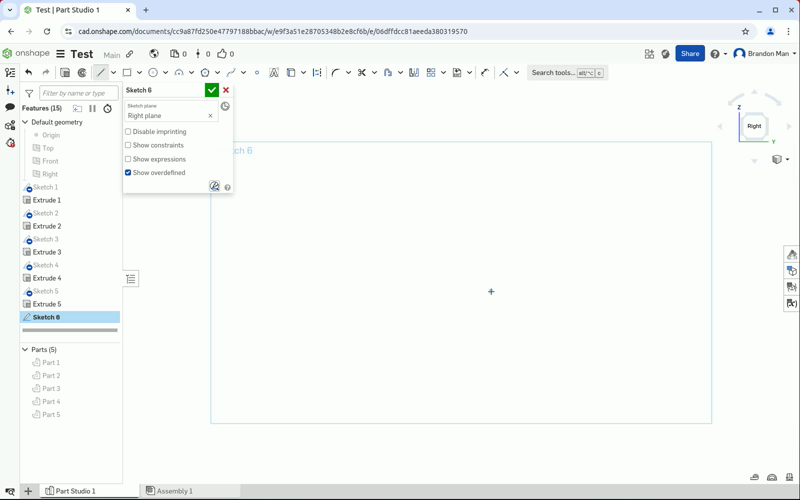
key_down(shift)
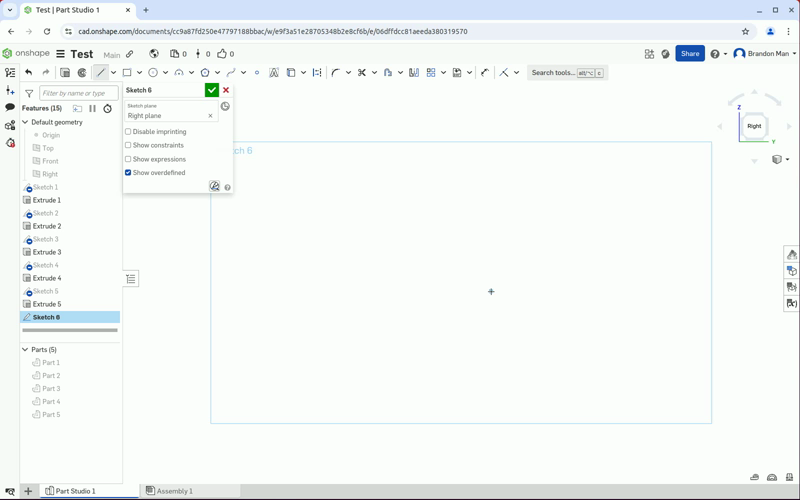
mouse_move(521, 291)
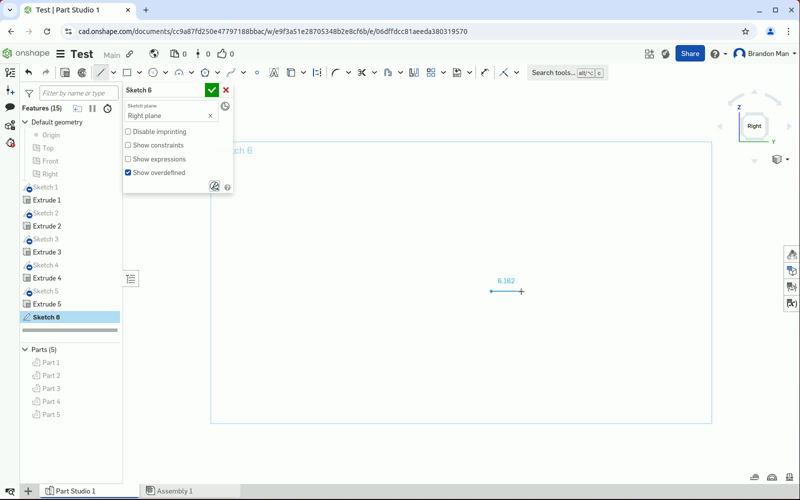
mouse_move(508, 291)
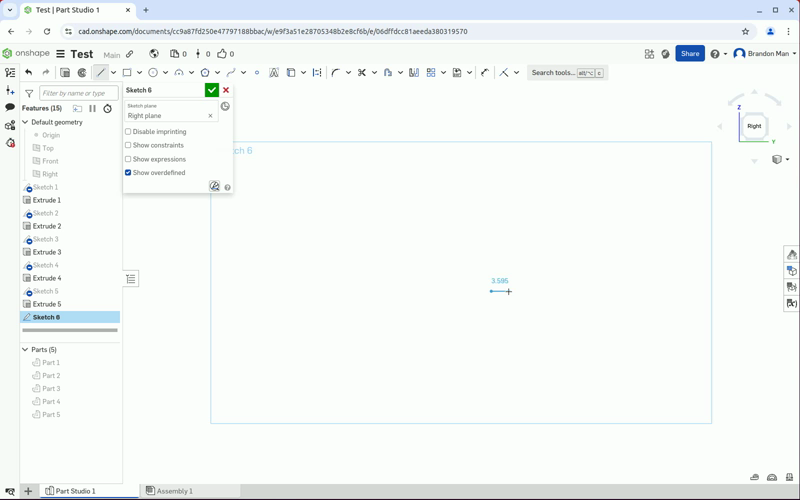
click(508, 291)
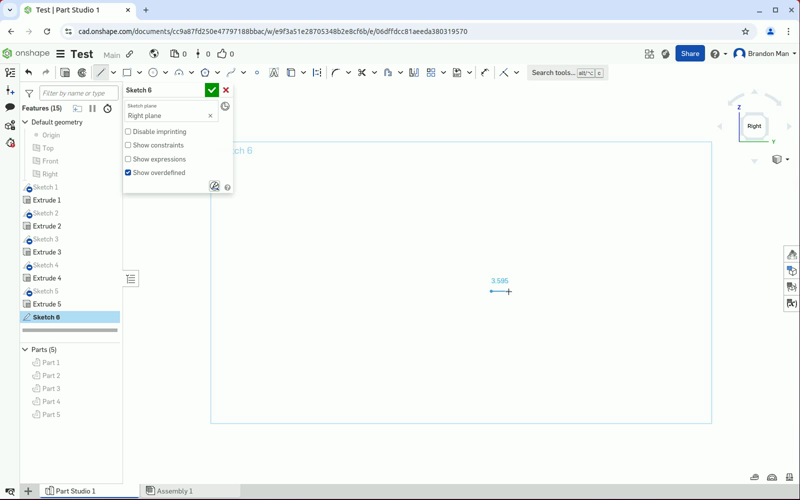
key_up(shift)
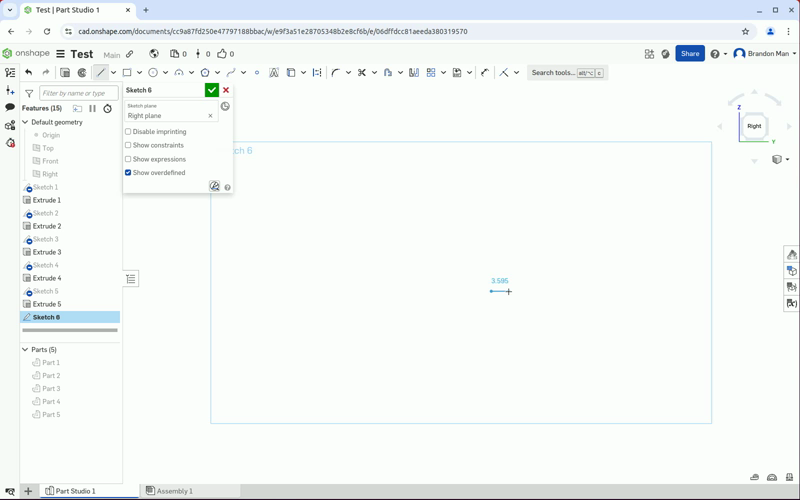
key_down(shift)
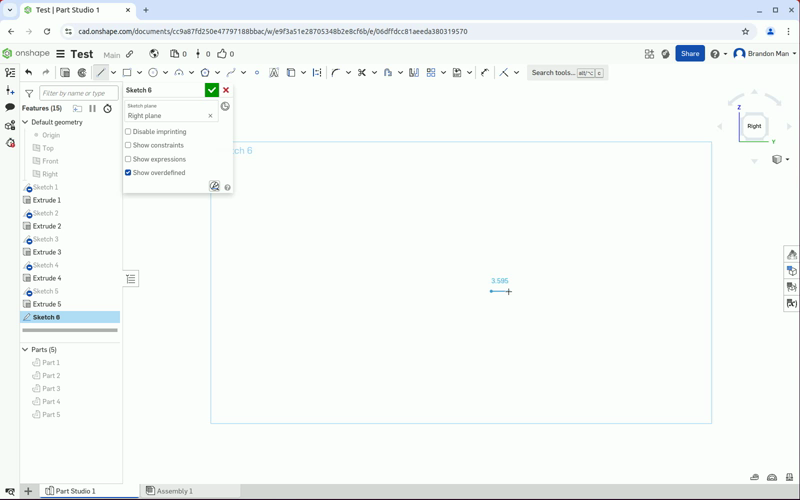
mouse_move(538, 291)
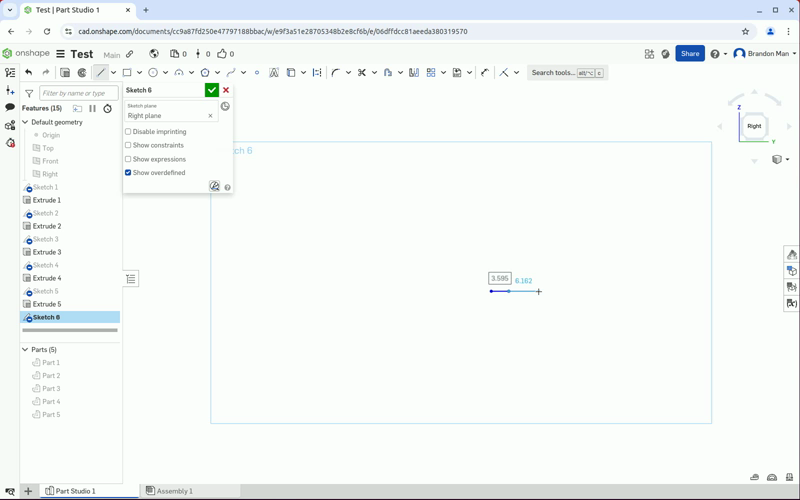
mouse_move(508, 289)
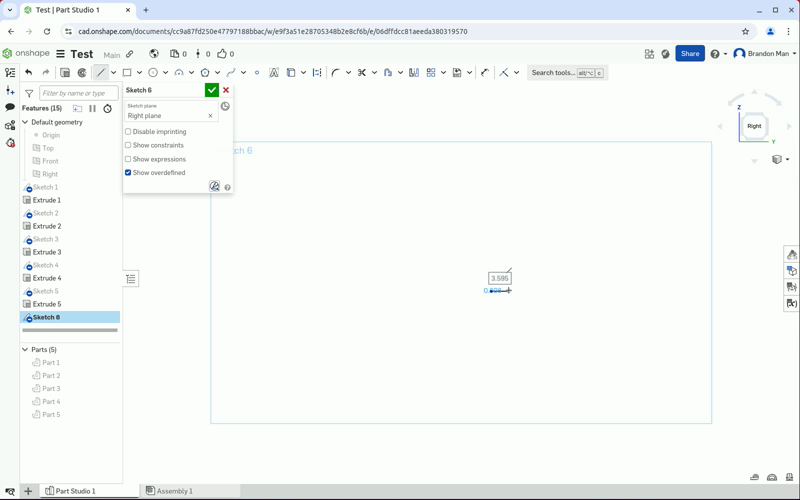
scroll(6)
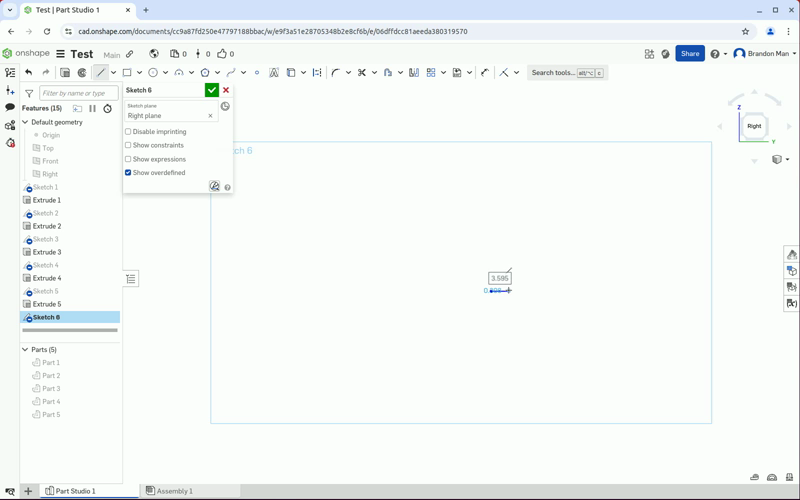
scroll(6)
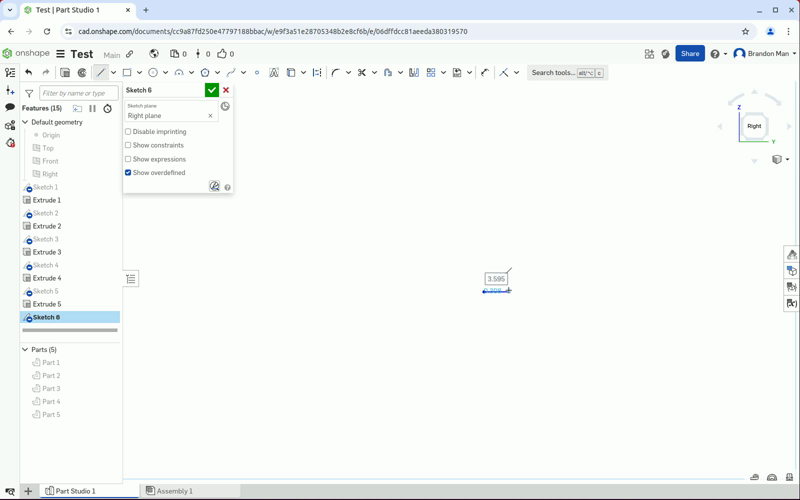
scroll(6)
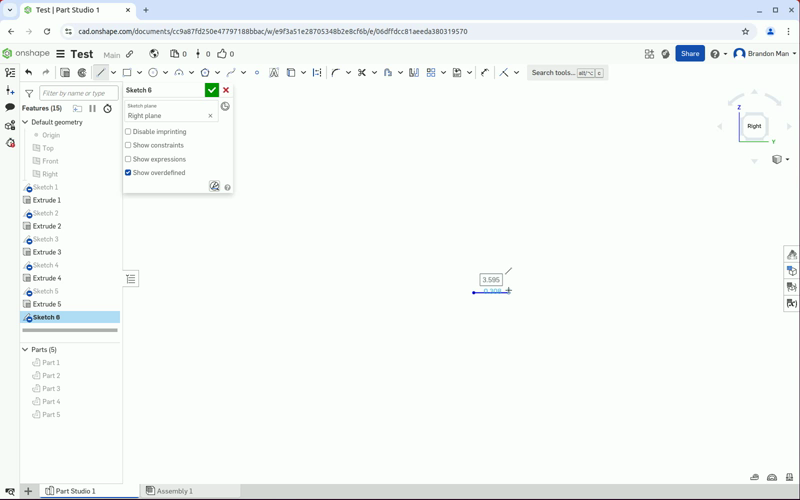
scroll(6)
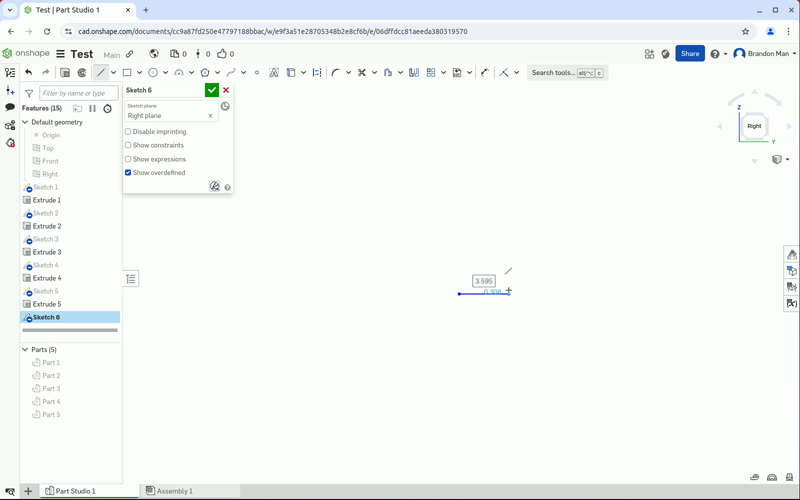
scroll(6)
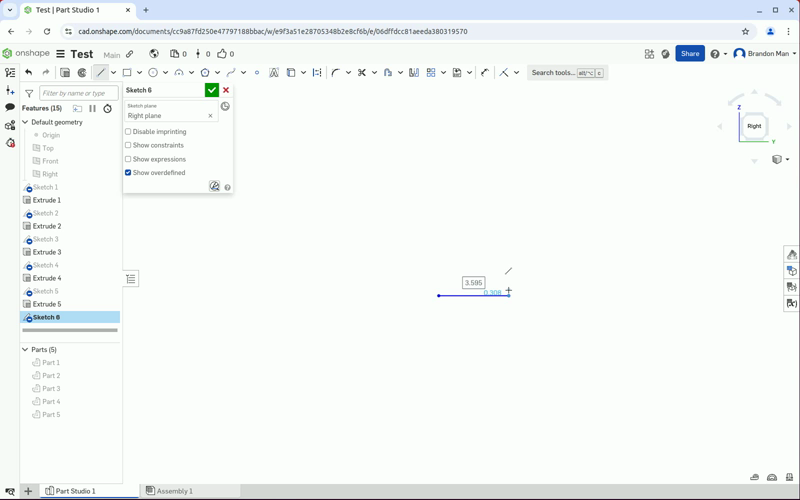
scroll(6)
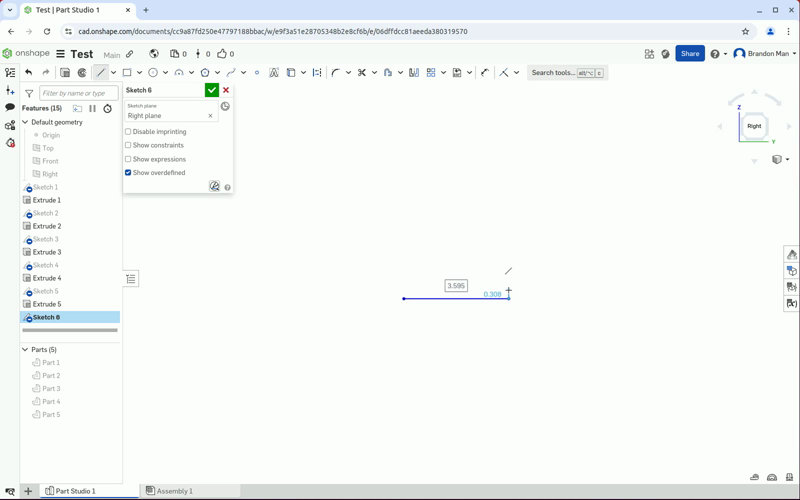
scroll(6)
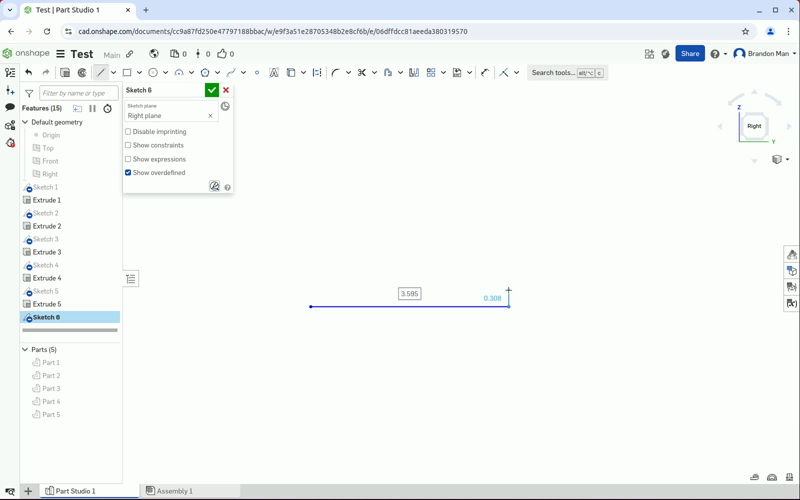
click(508, 289)
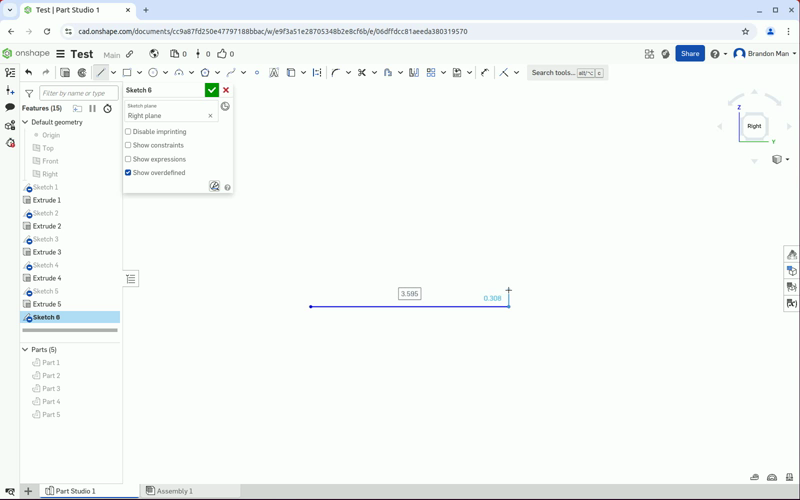
scroll(-6)
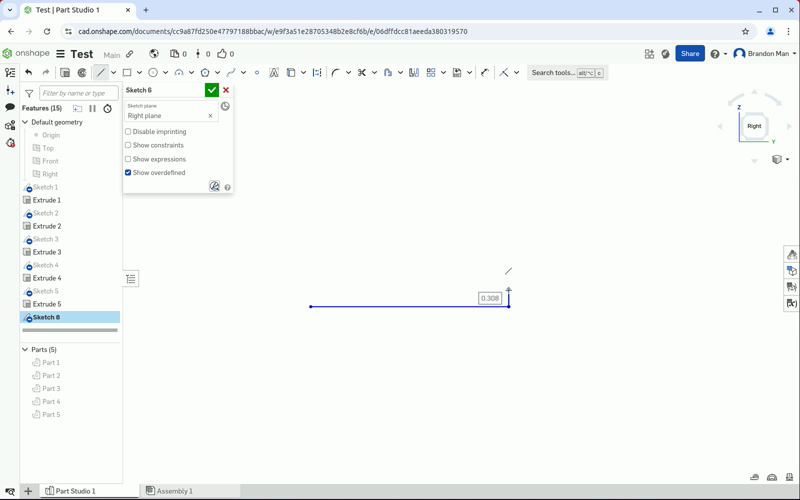
scroll(-6)
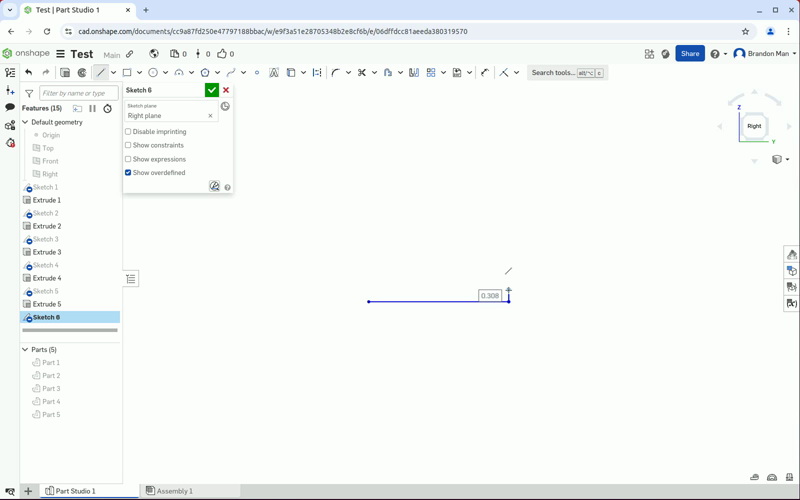
scroll(-6)
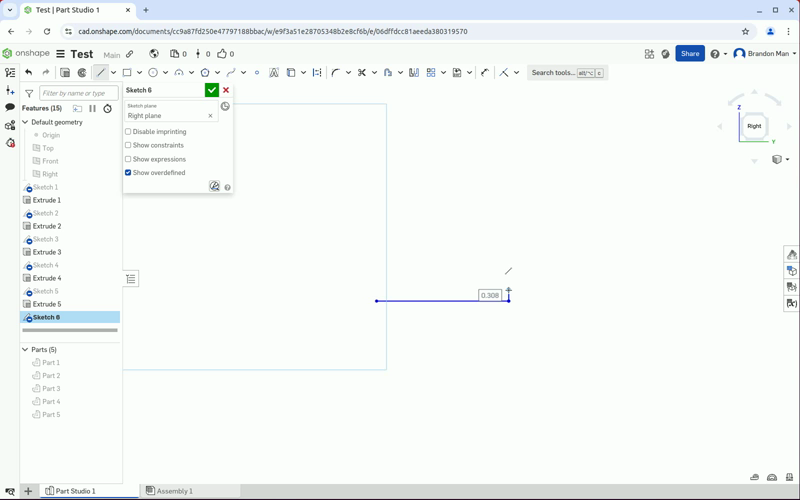
scroll(-6)
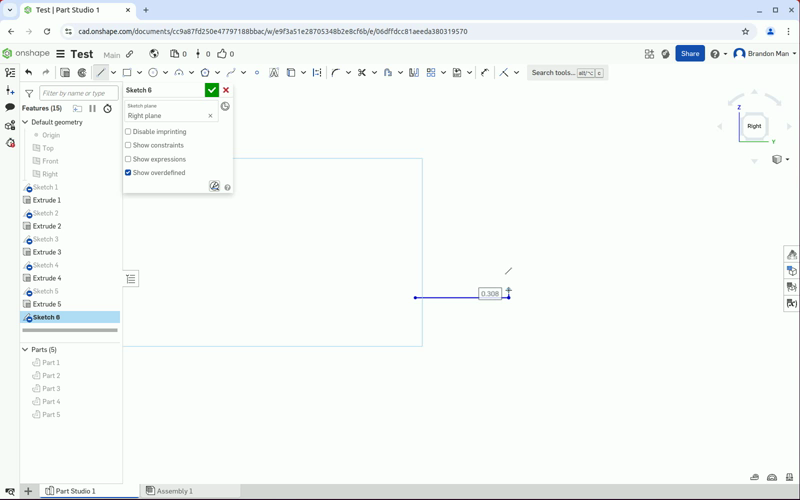
scroll(-6)
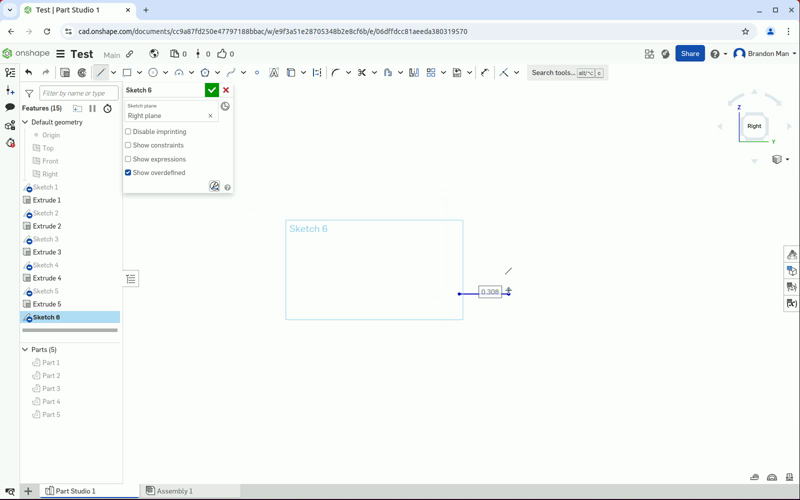
scroll(-6)
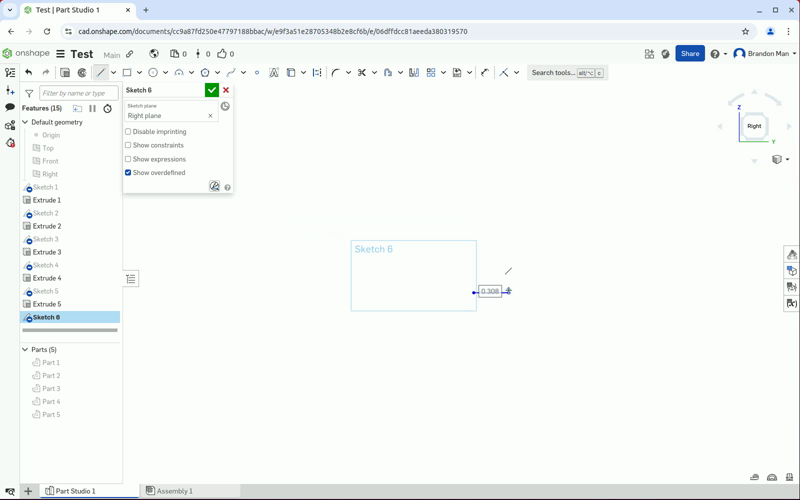
scroll(-6)
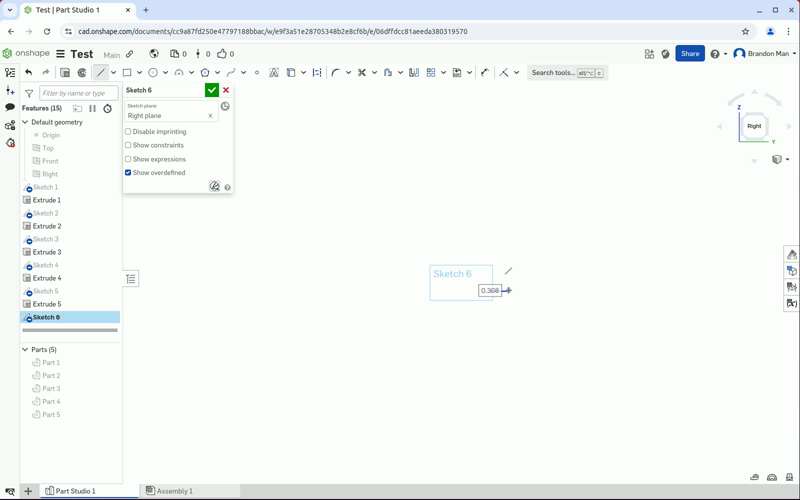
key_up(shift)
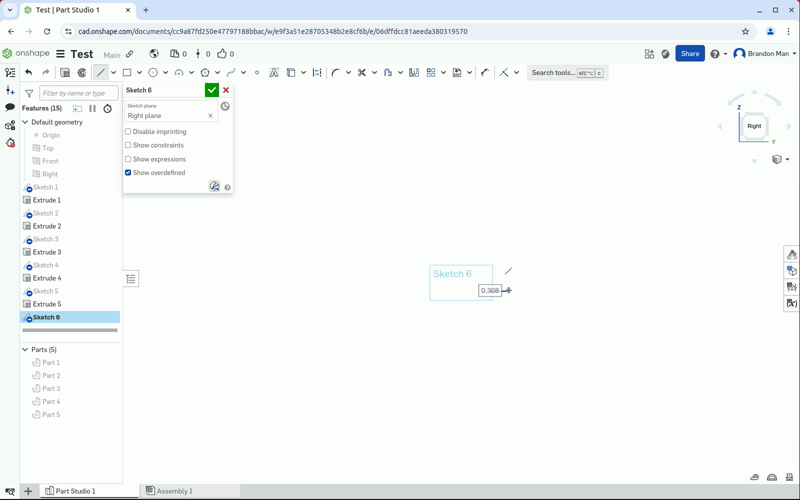
key_down(shift)
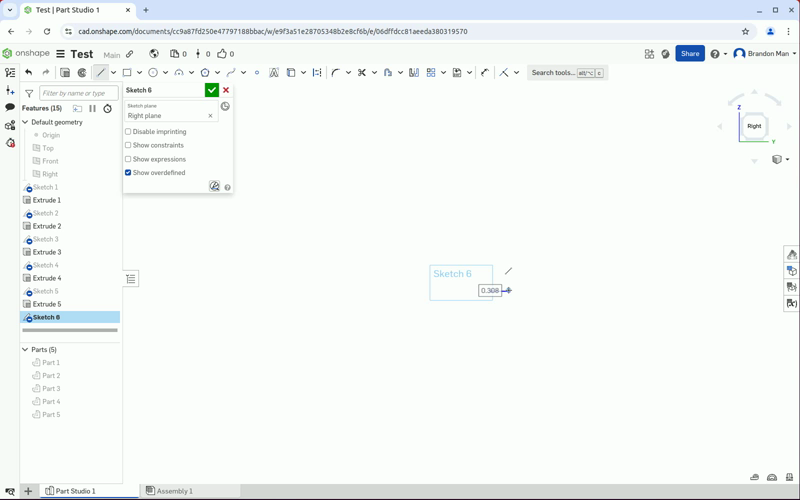
mouse_move(538, 289)
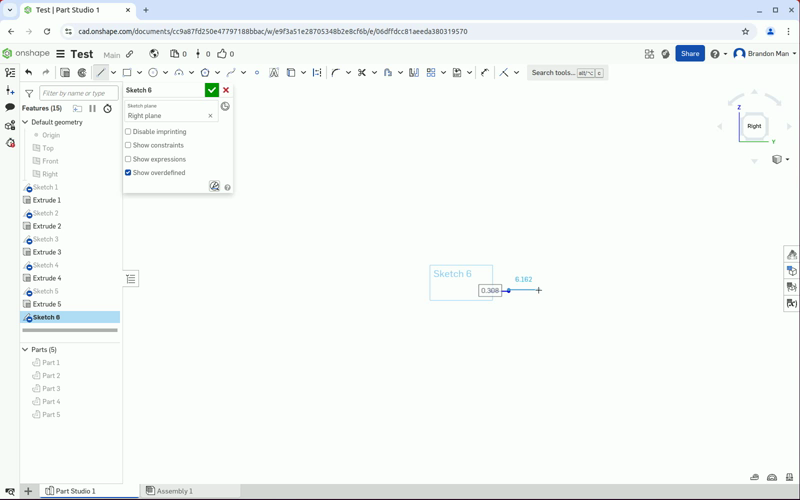
mouse_move(491, 289)
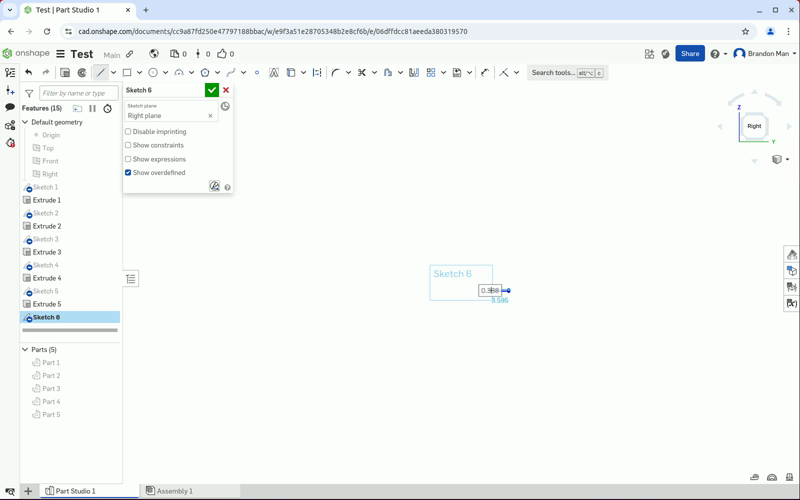
scroll(6)
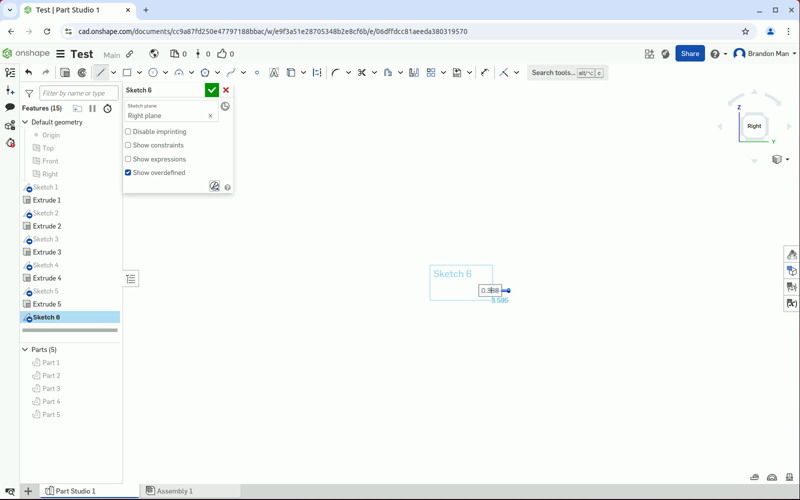
scroll(6)
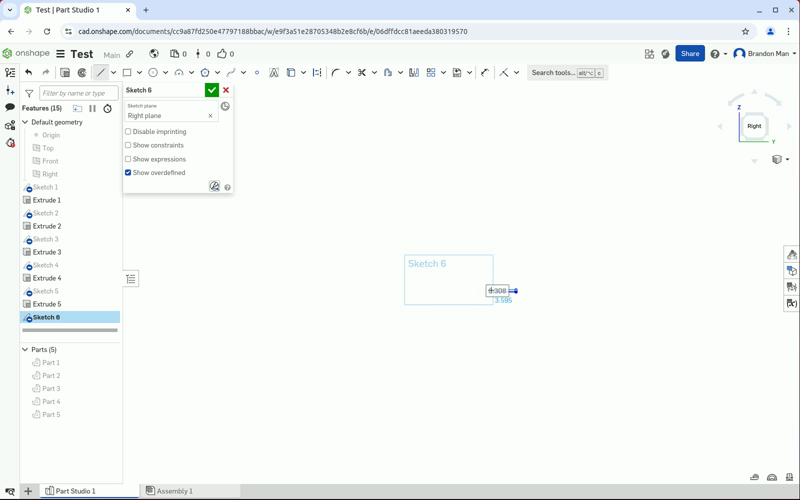
scroll(6)
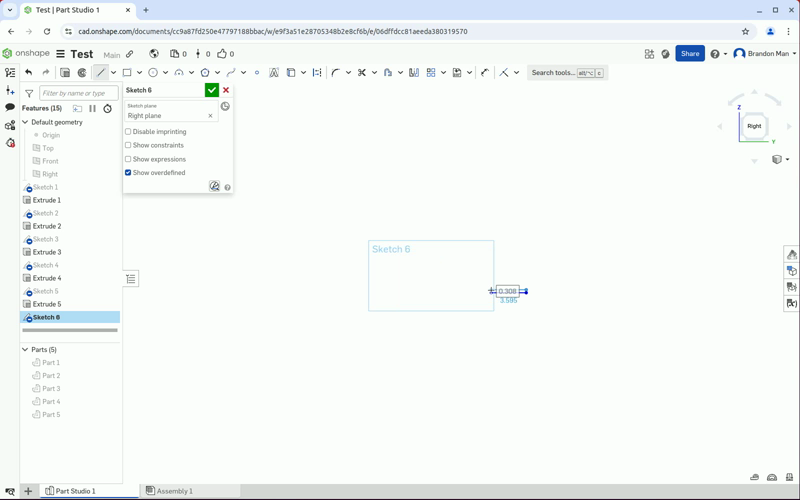
scroll(6)
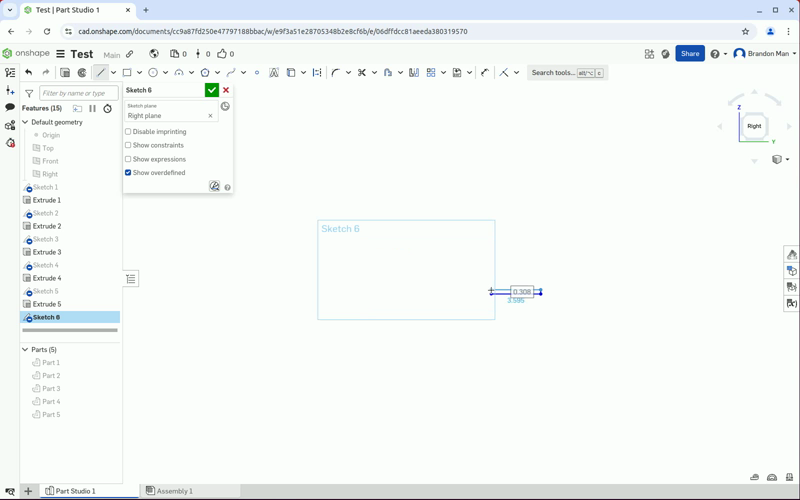
scroll(6)
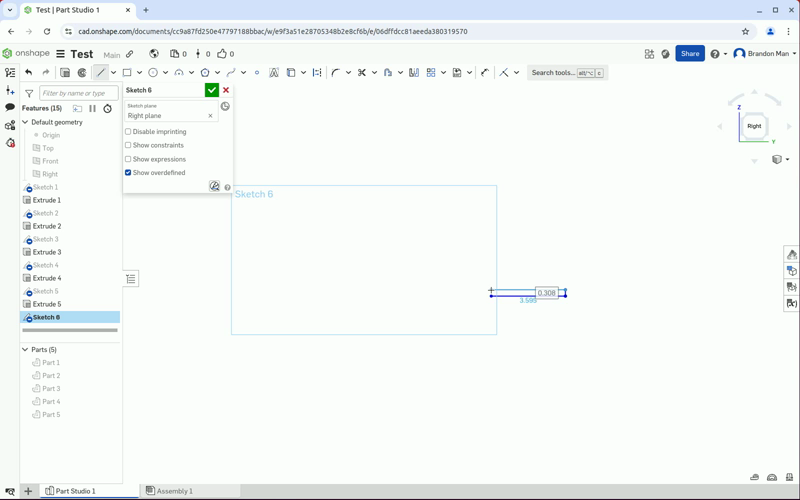
scroll(6)
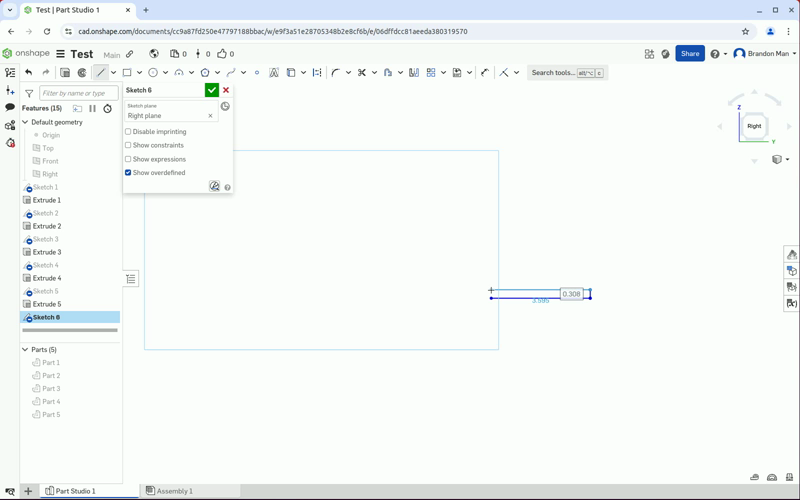
scroll(6)
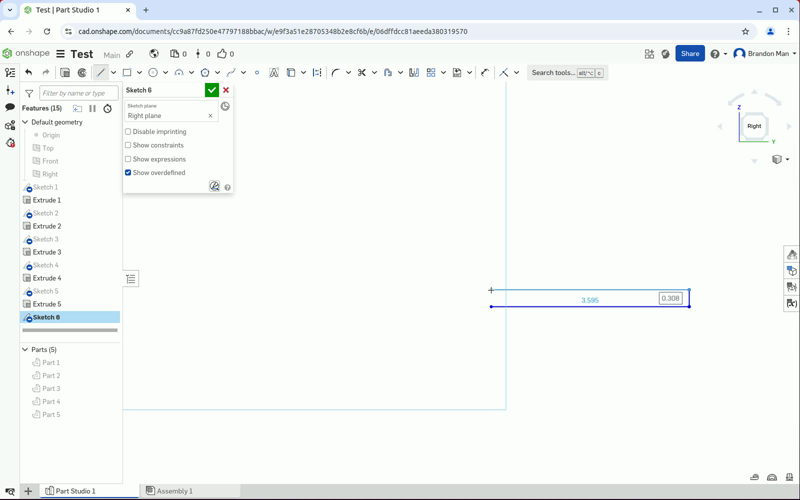
click(491, 289)
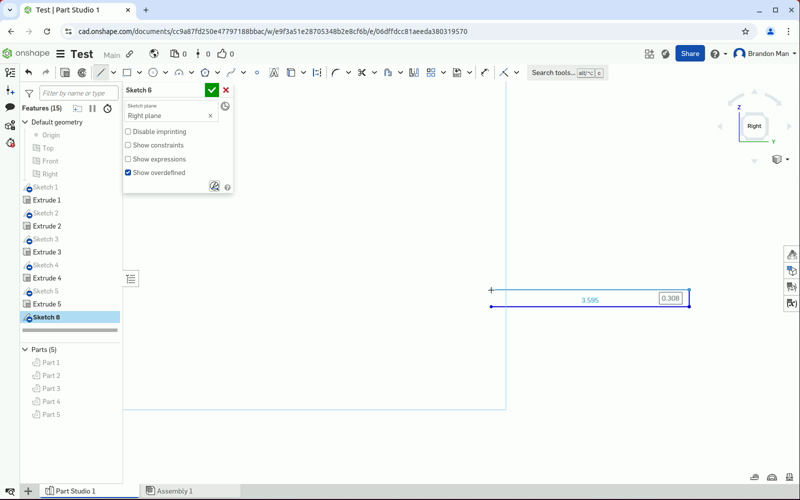
scroll(-6)
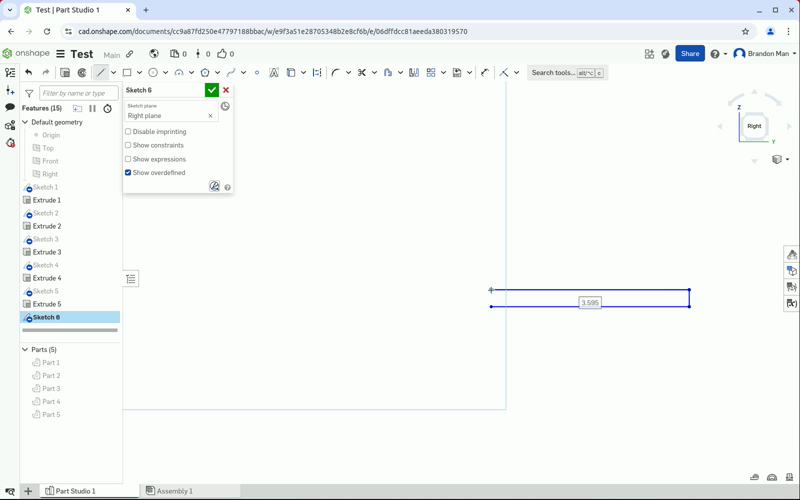
scroll(-6)
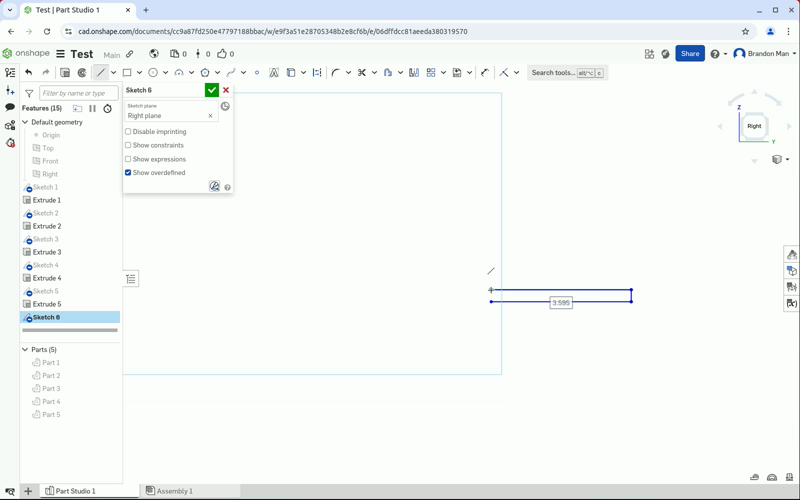
scroll(-6)
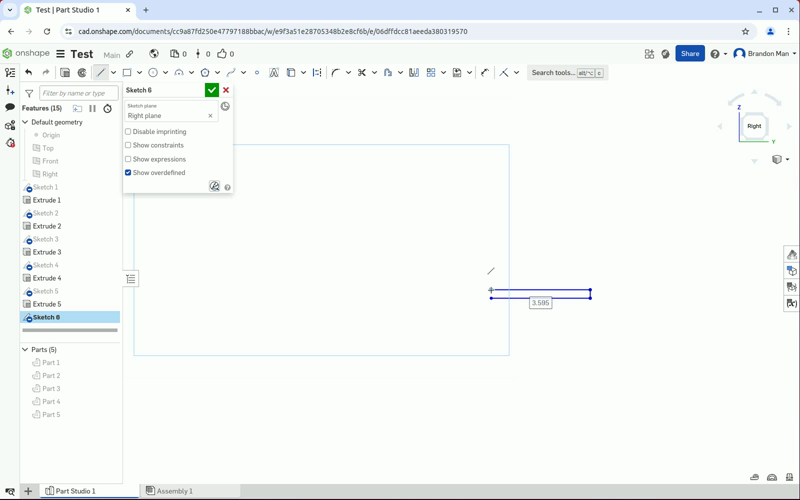
scroll(-6)
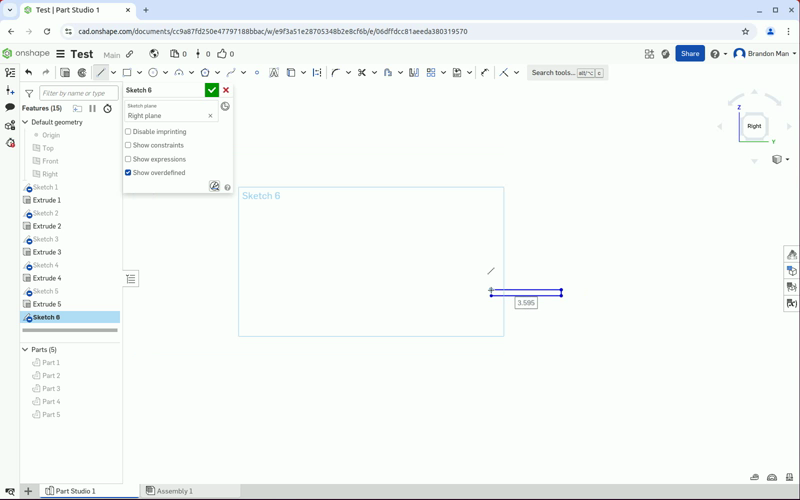
scroll(-6)
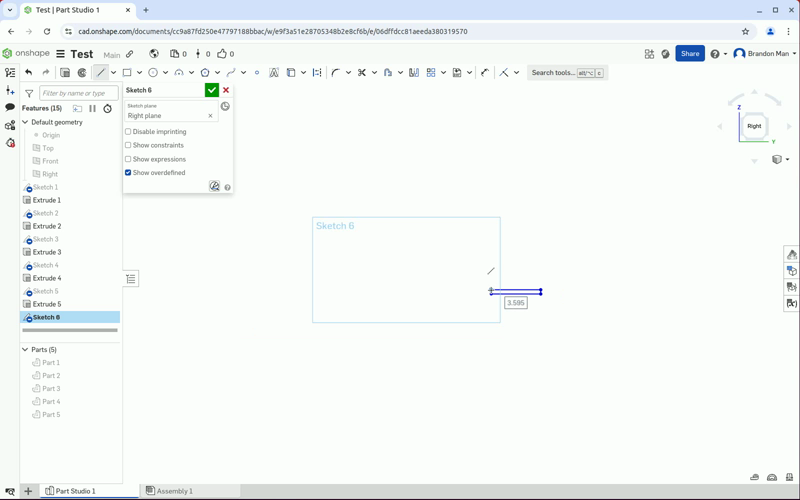
scroll(-6)
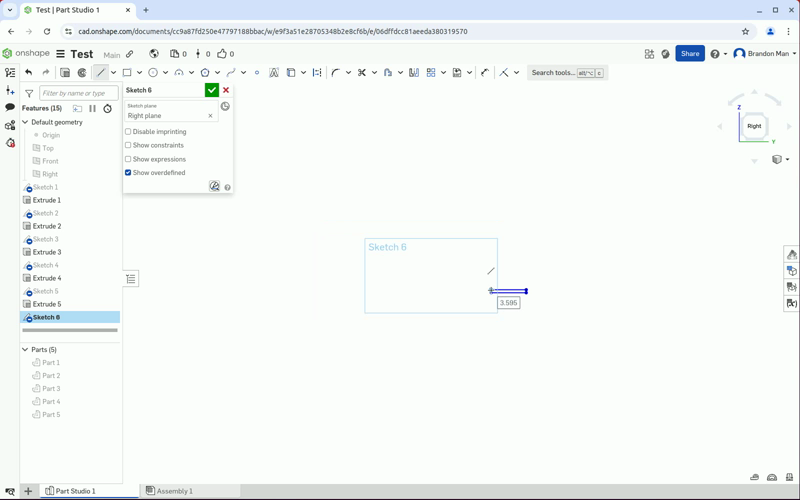
scroll(-6)
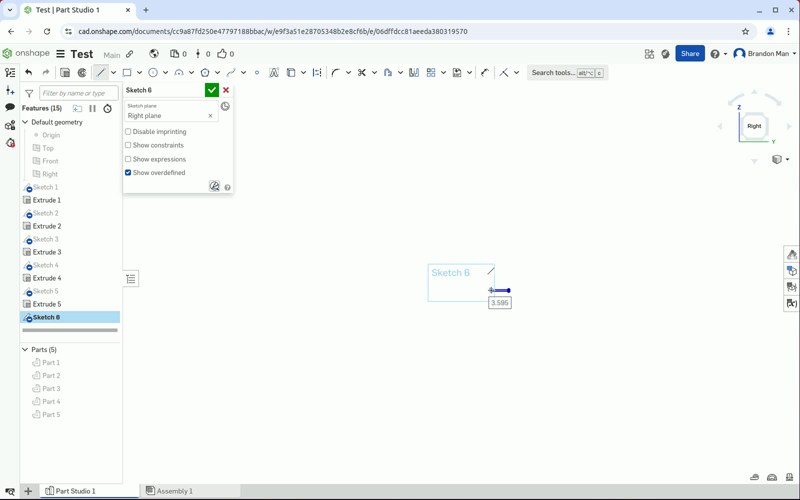
key_up(shift)
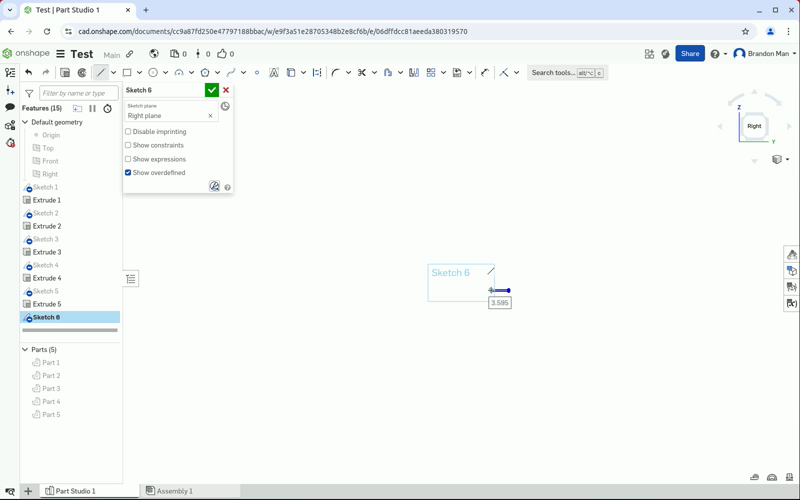
mouse_move(521, 289)
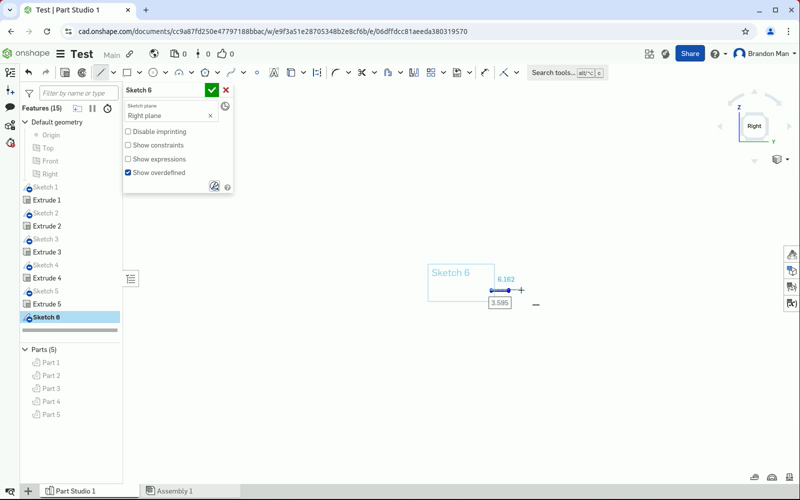
key_down(shift)
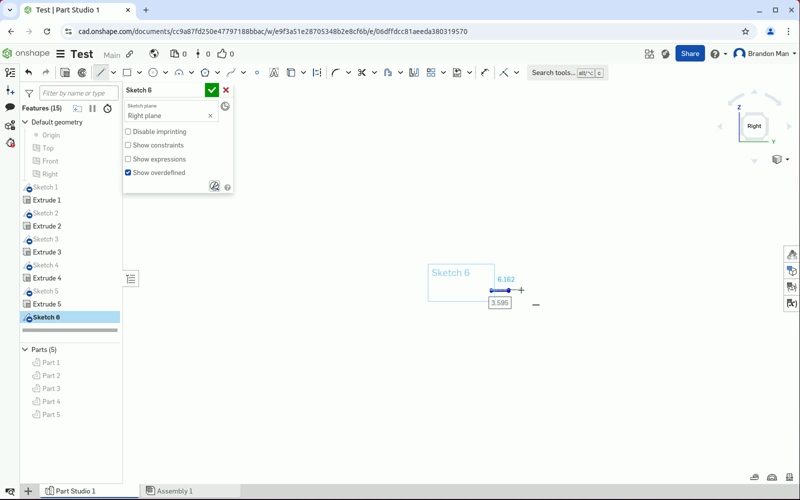
mouse_move(491, 291)
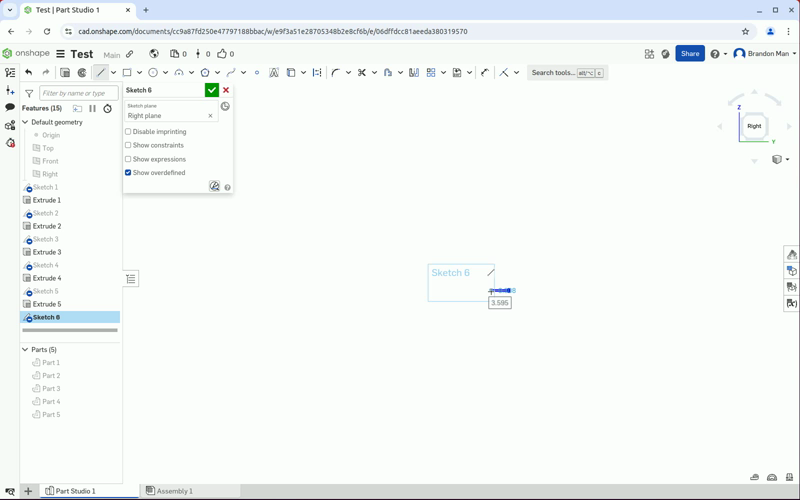
scroll(6)
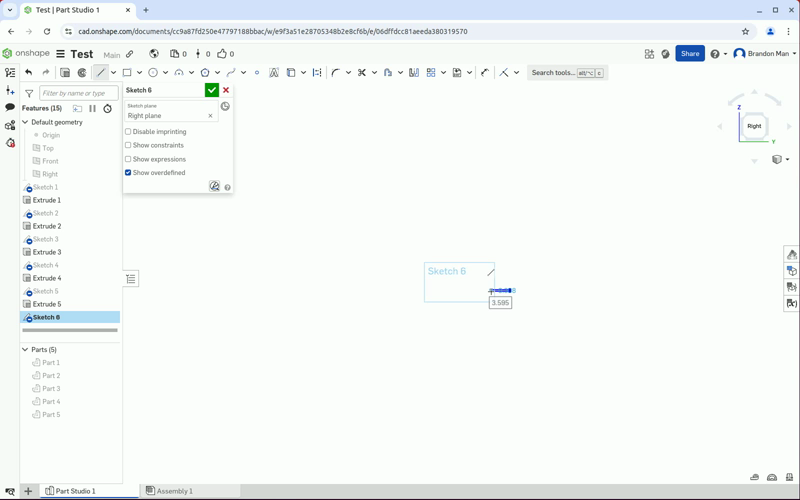
scroll(6)
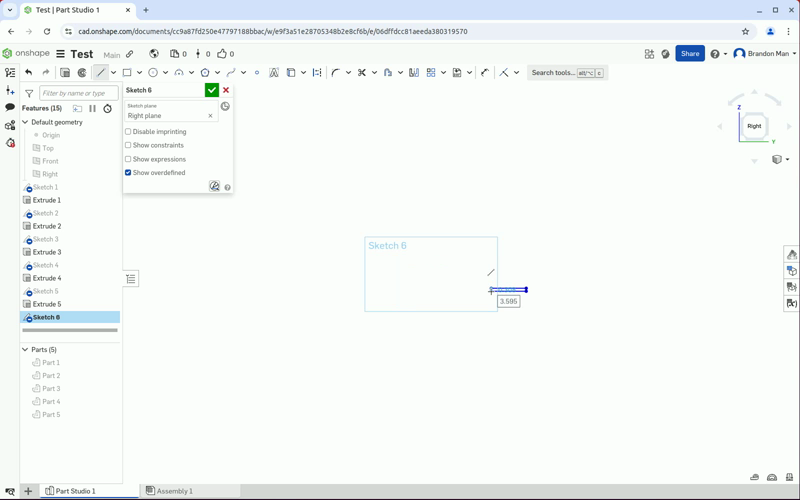
scroll(6)
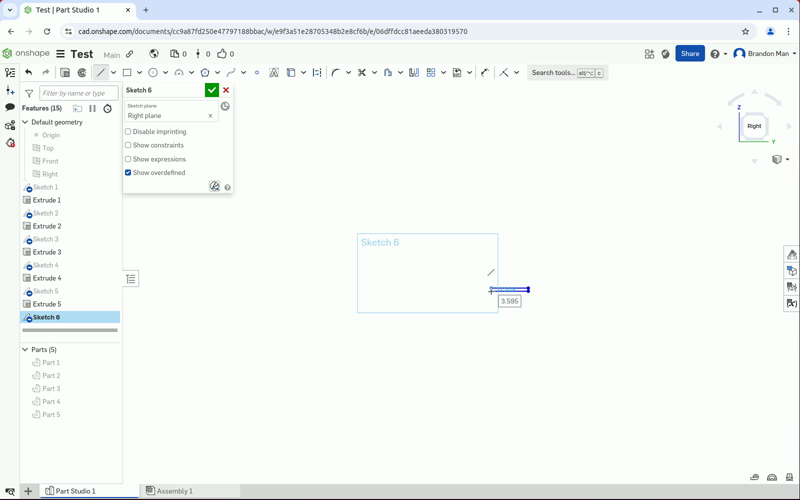
scroll(6)
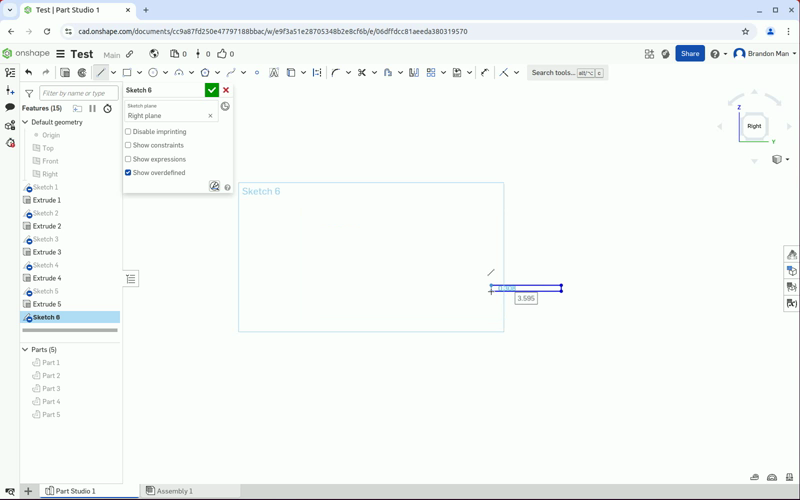
scroll(6)
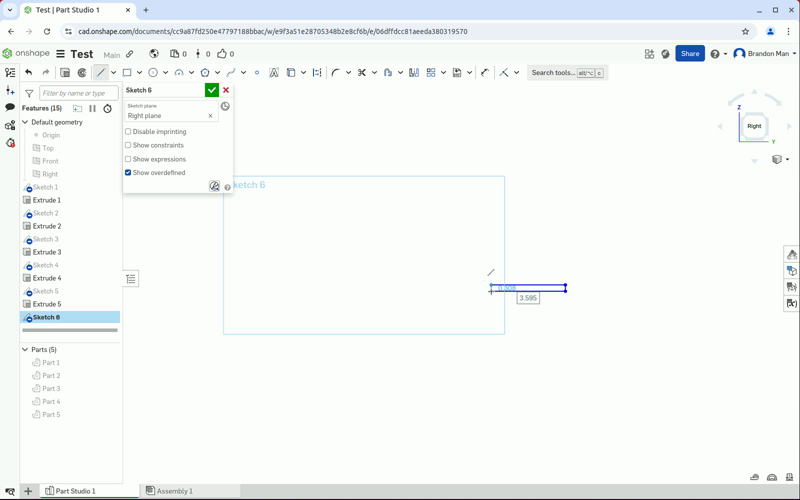
scroll(6)
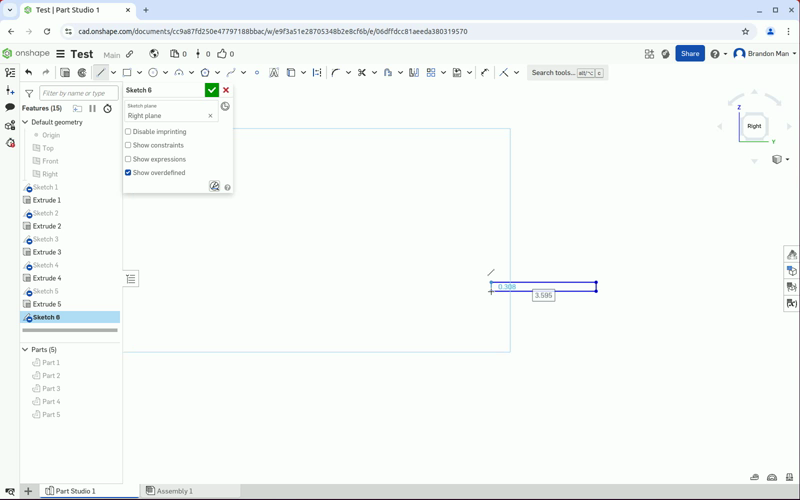
scroll(6)
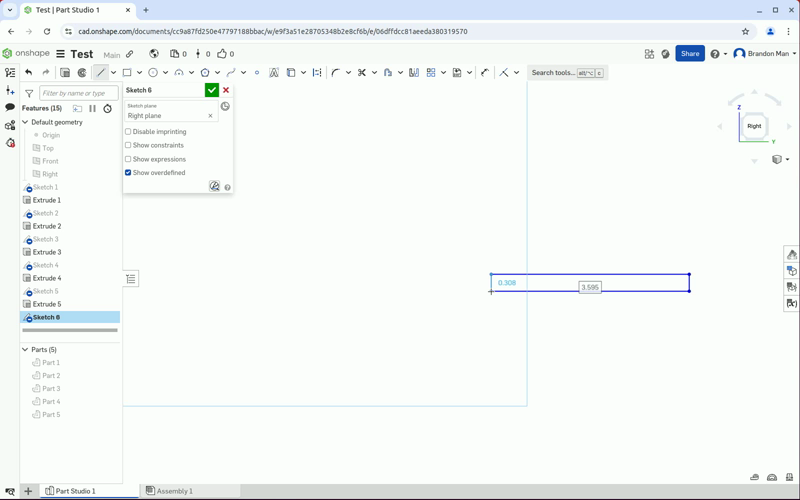
key_up(shift)
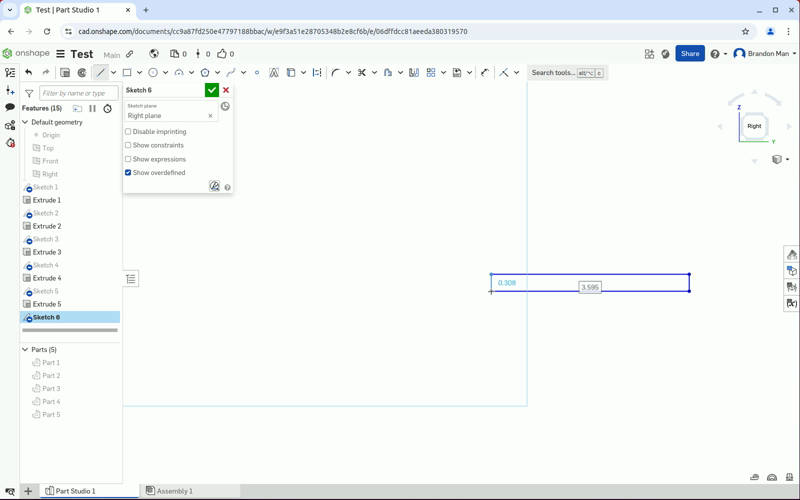
click(491, 291)
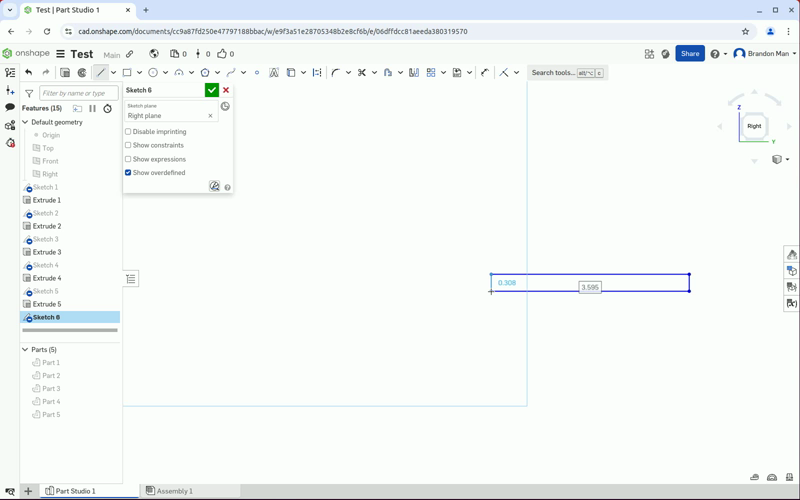
scroll(-6)
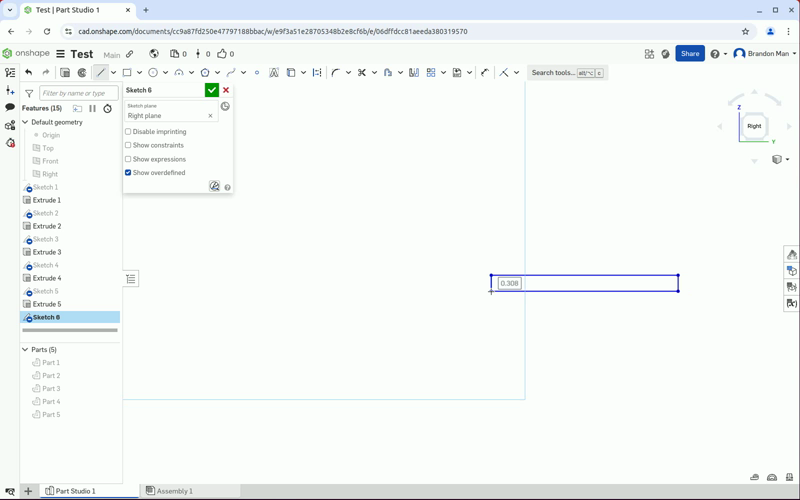
scroll(-6)
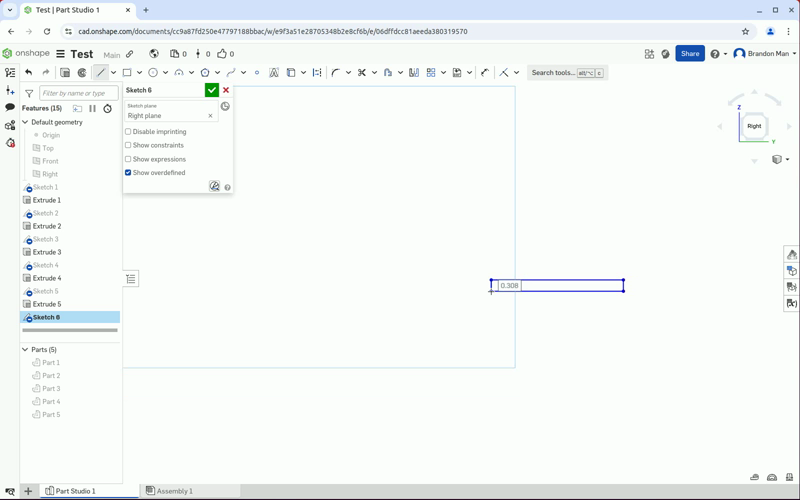
scroll(-6)
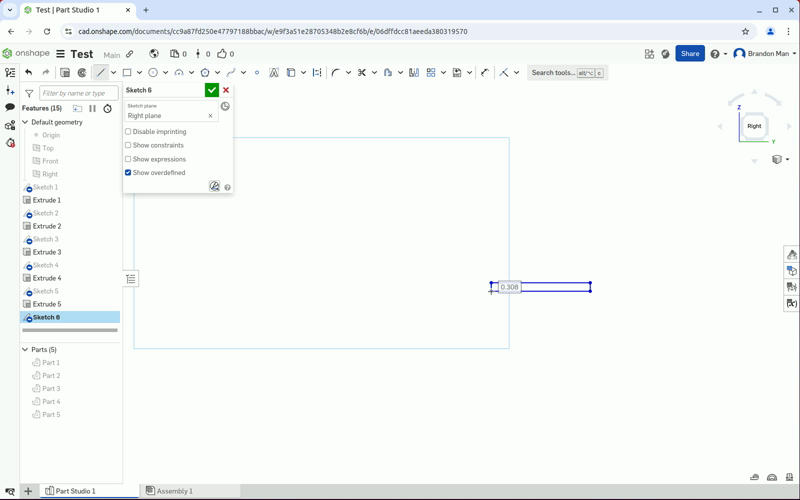
scroll(-6)
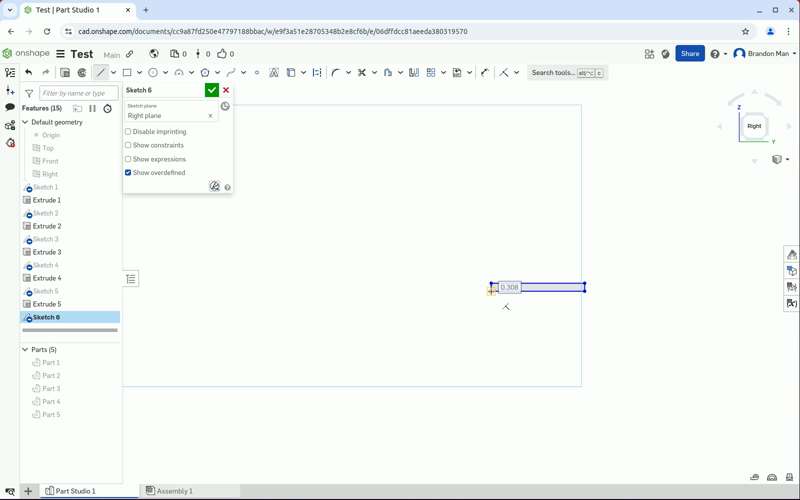
scroll(-6)
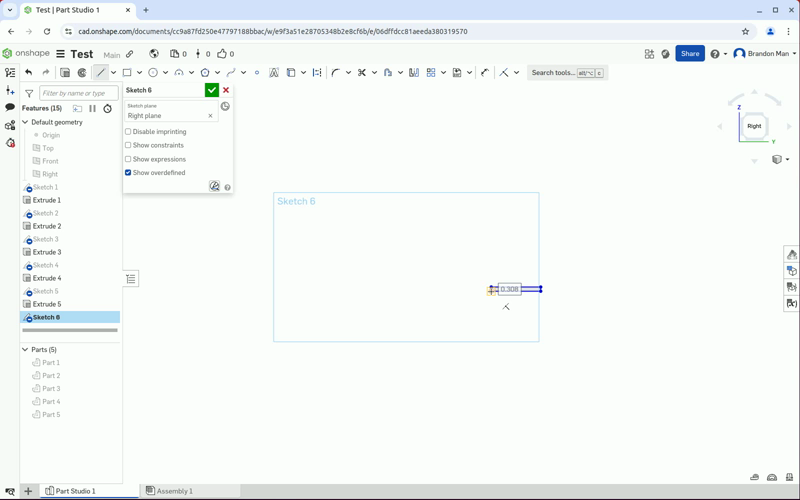
scroll(-6)
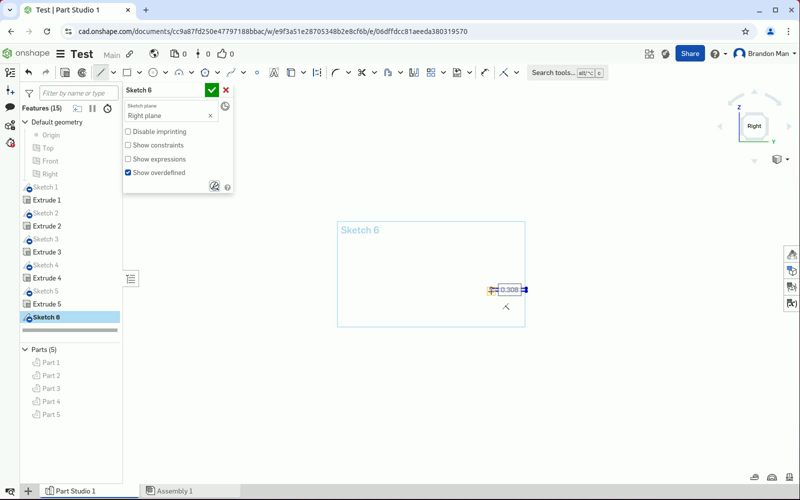
scroll(-6)
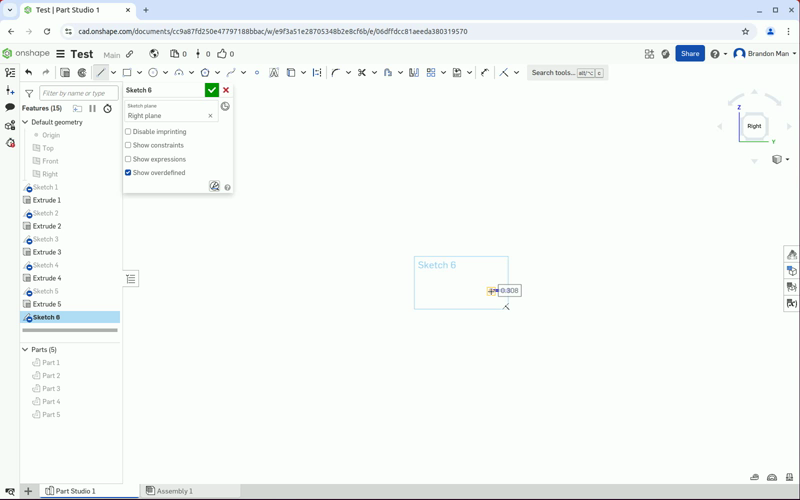
key(esc)
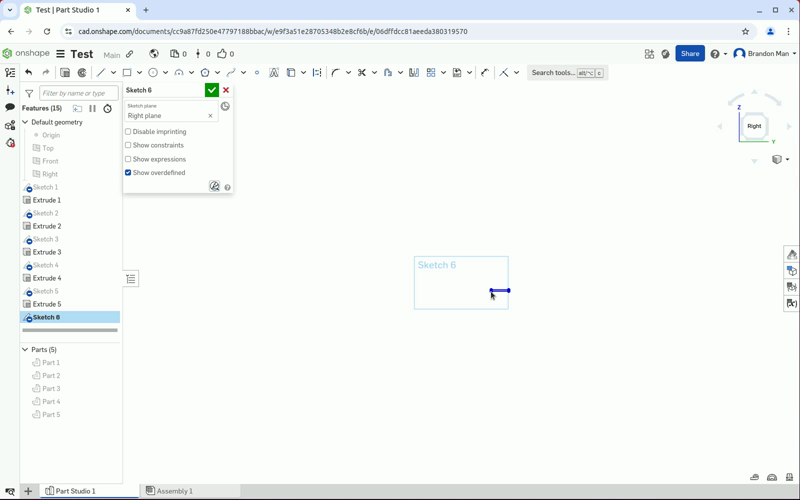
mouse_move(492, 291)
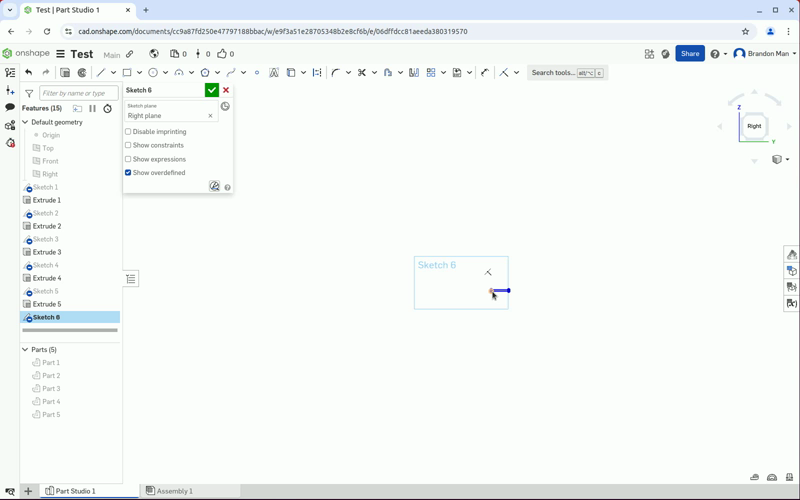
scroll(6)
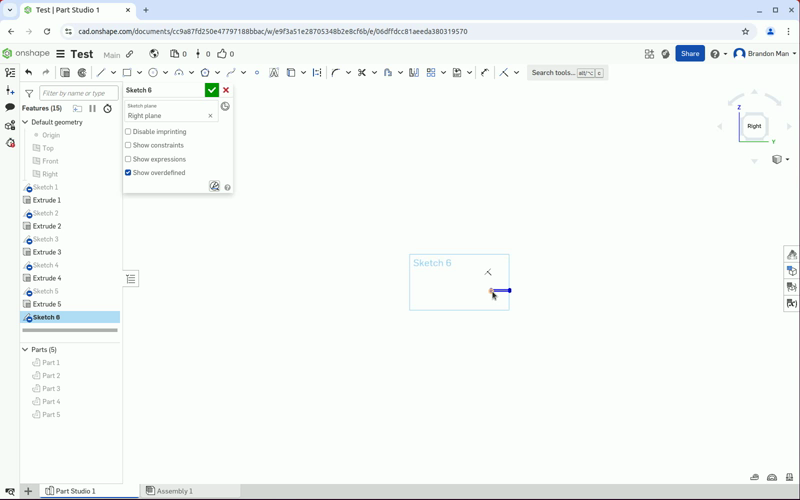
scroll(6)
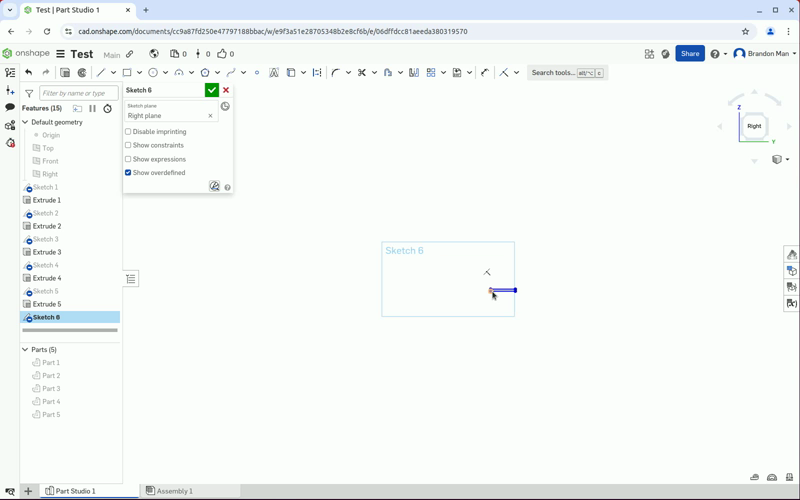
scroll(6)
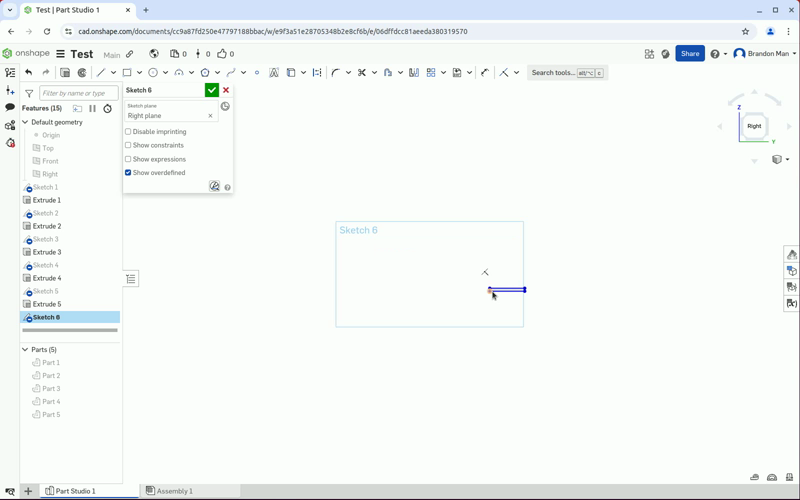
scroll(6)
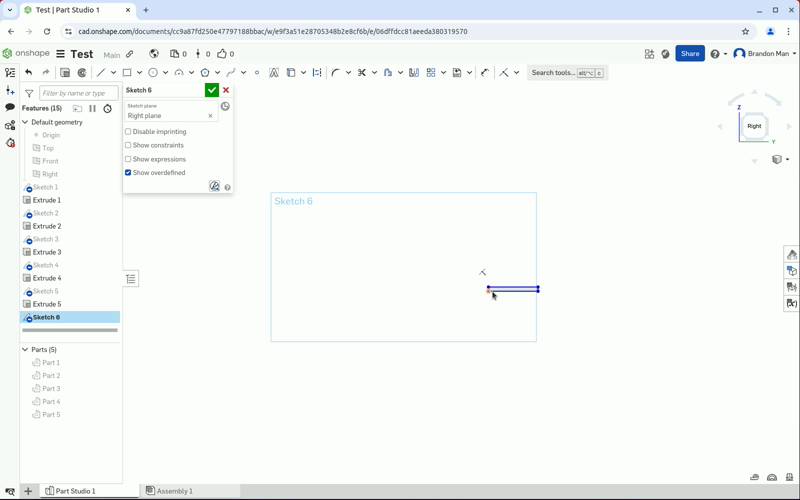
scroll(6)
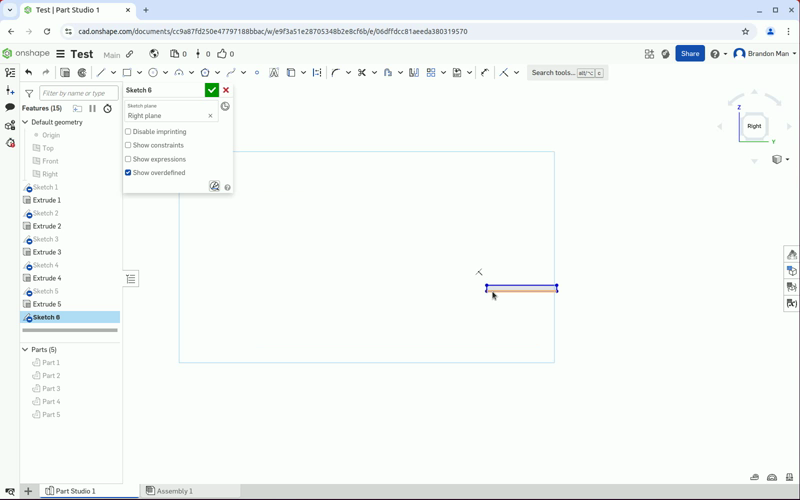
scroll(6)
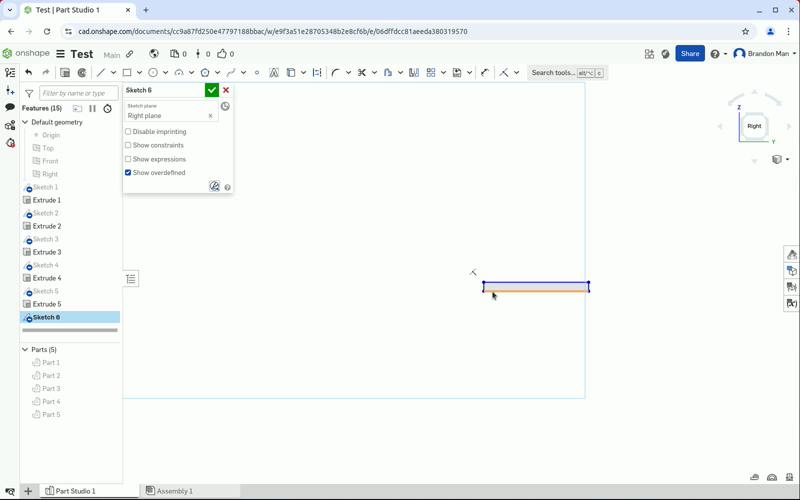
scroll(6)
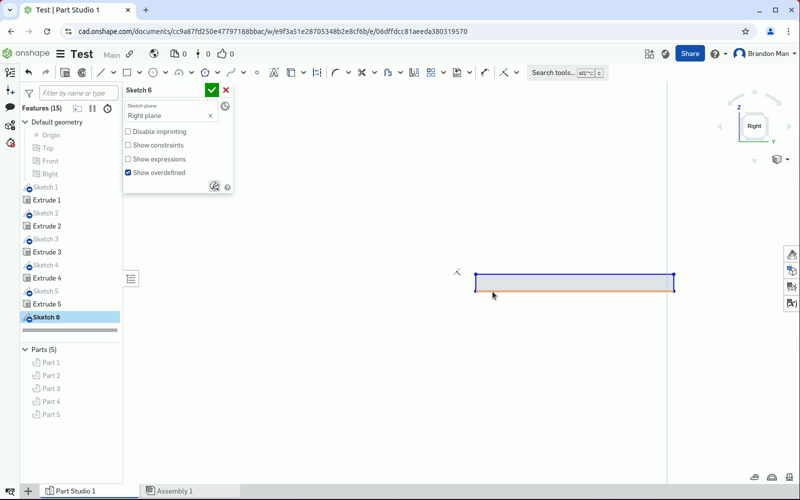
click(492, 291)
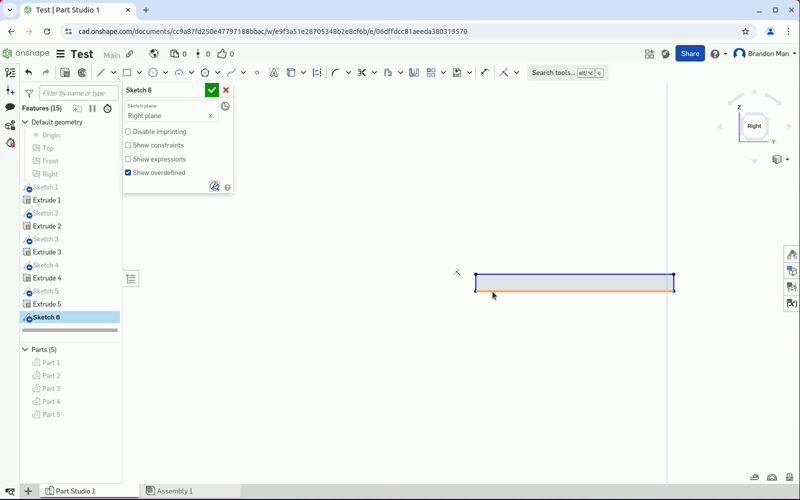
scroll(-6)
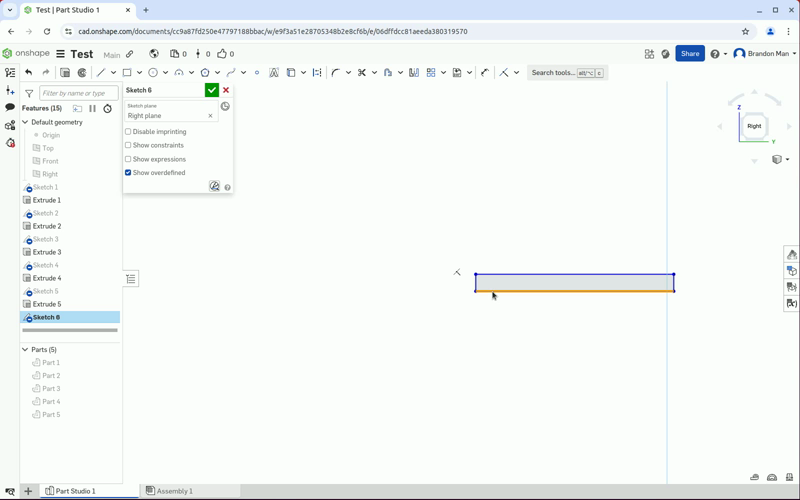
scroll(-6)
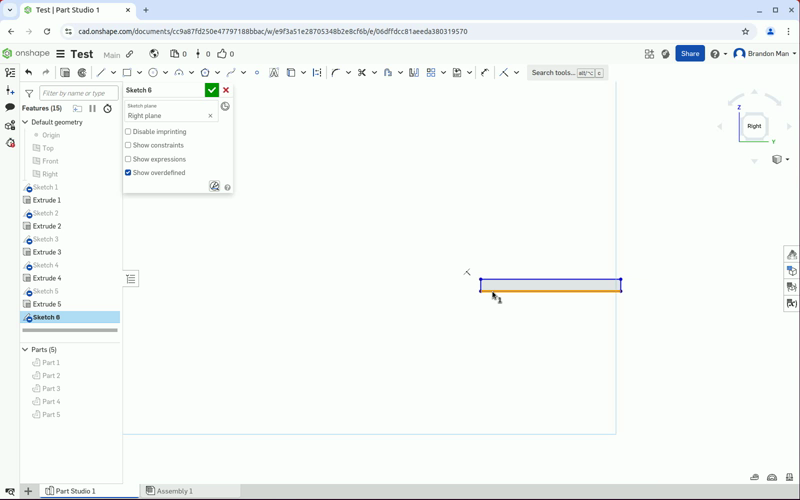
scroll(-6)
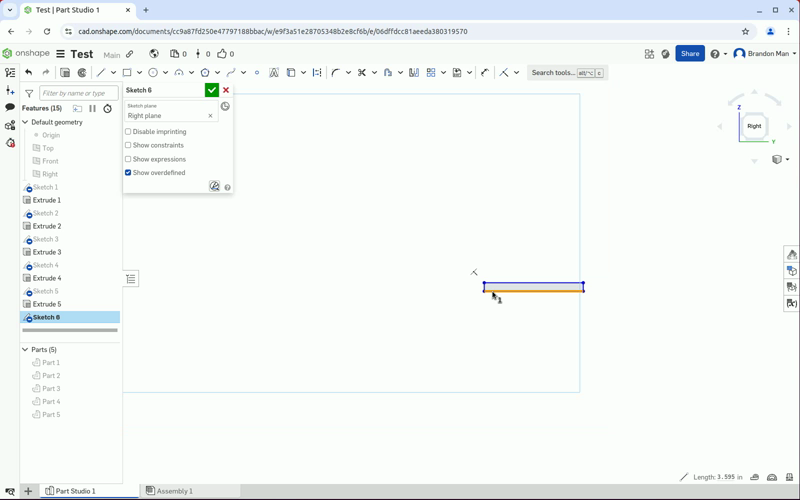
scroll(-6)
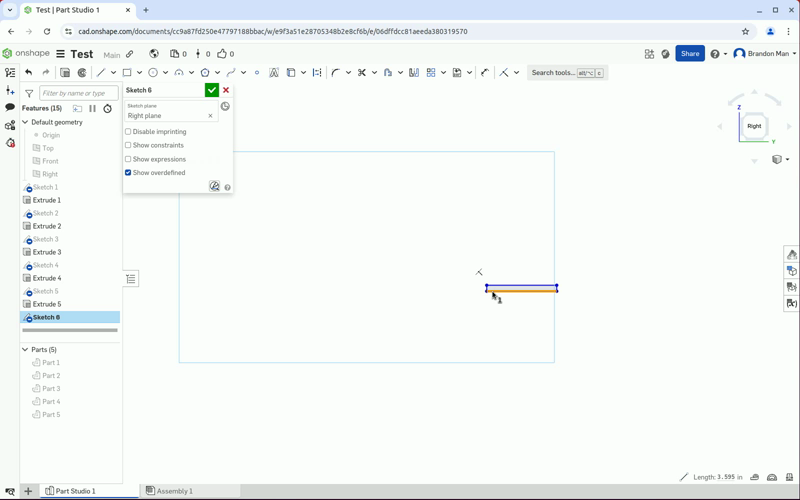
scroll(-6)
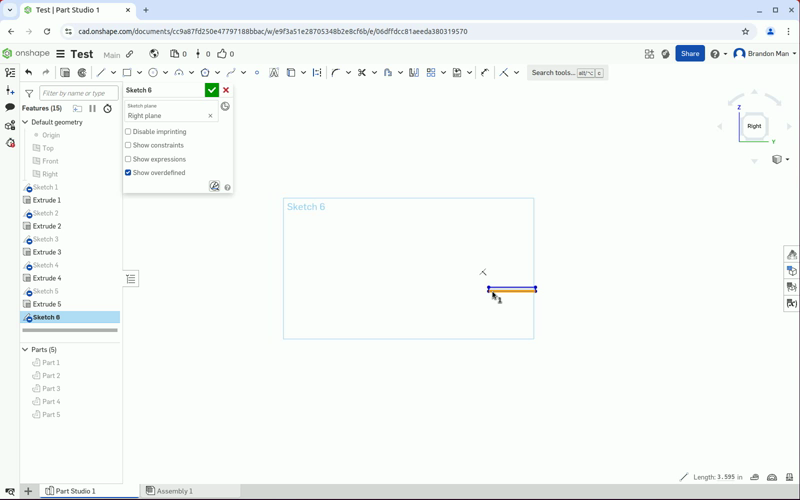
scroll(-6)
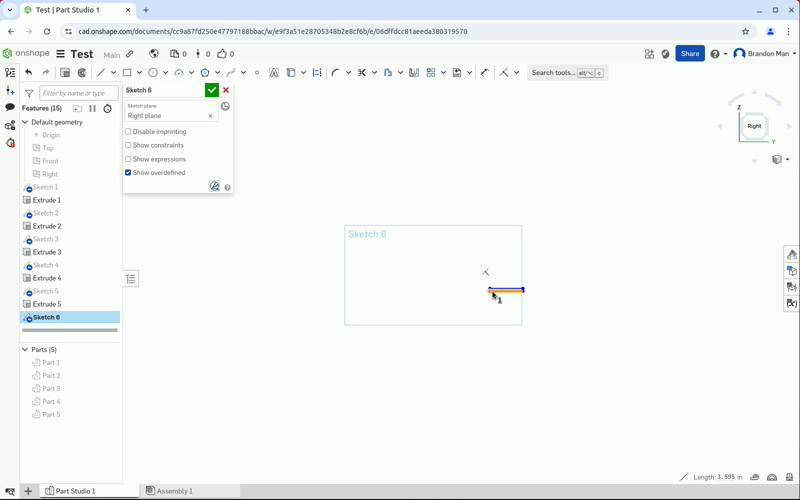
scroll(-6)
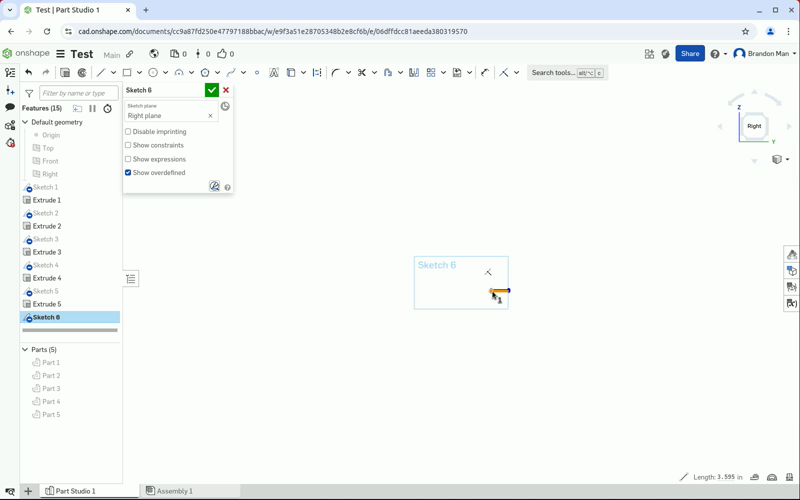
mouse_move(73, 352)
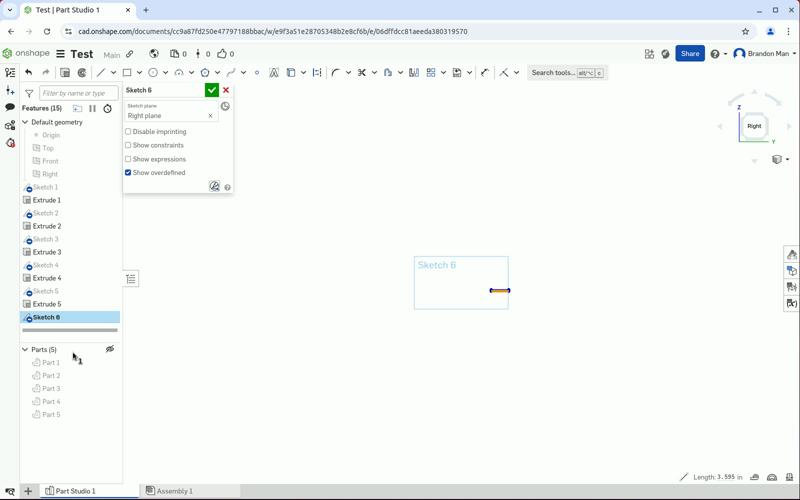
key(shift+y)
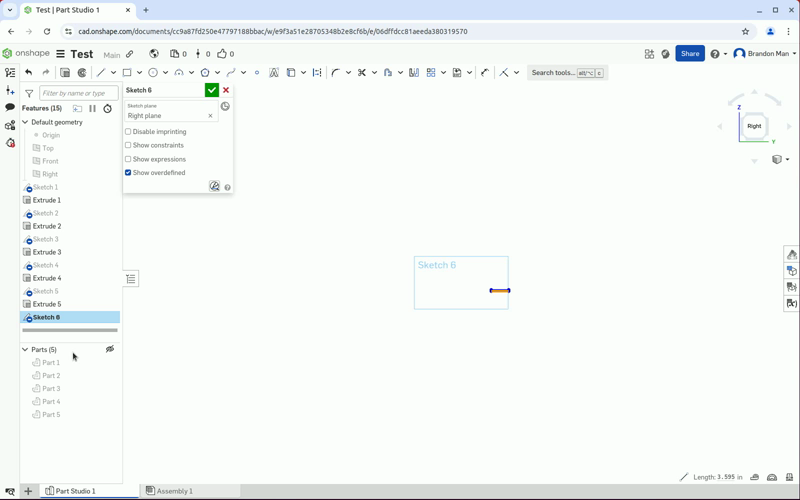
key(shift+e)
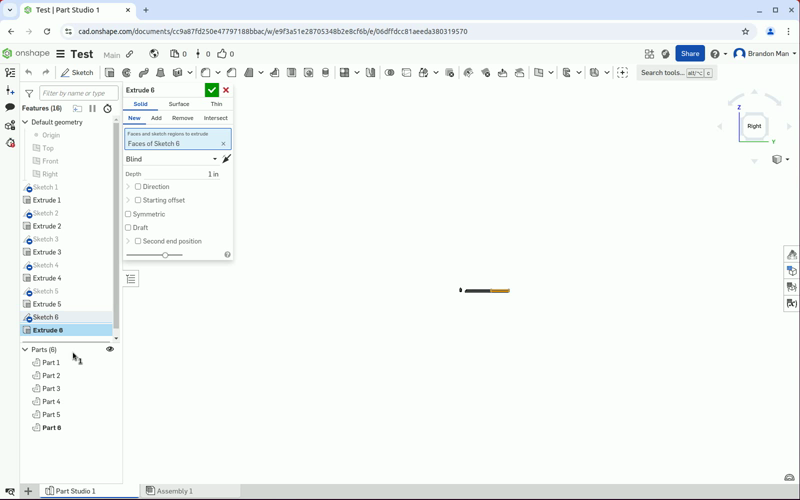
mouse_move(143, 106)
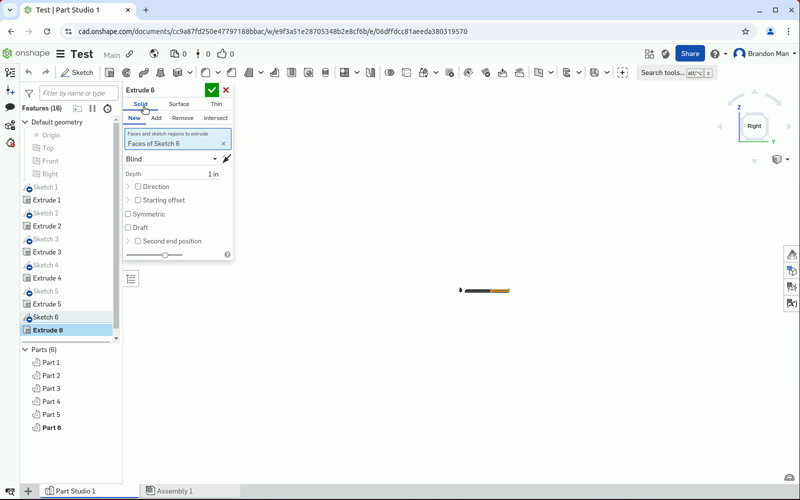
click(143, 106)
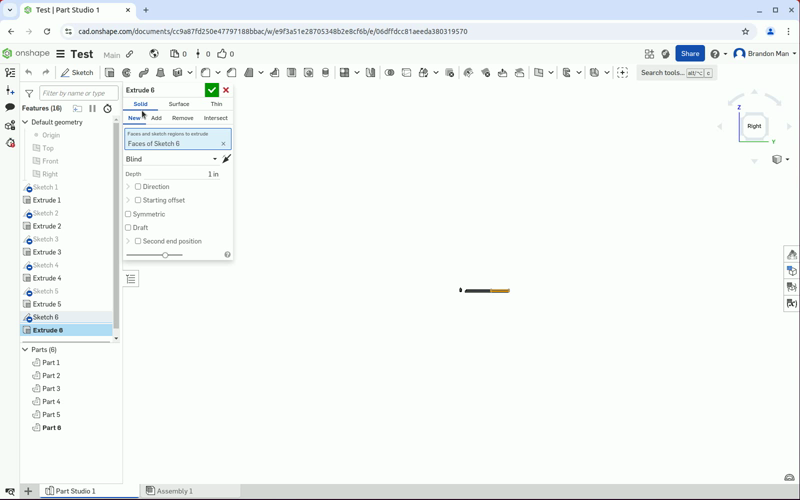
mouse_move(137, 120)
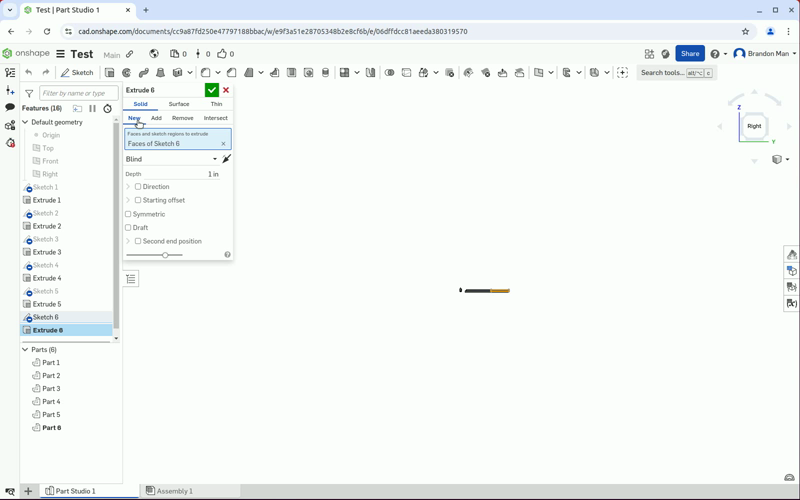
click(137, 120)
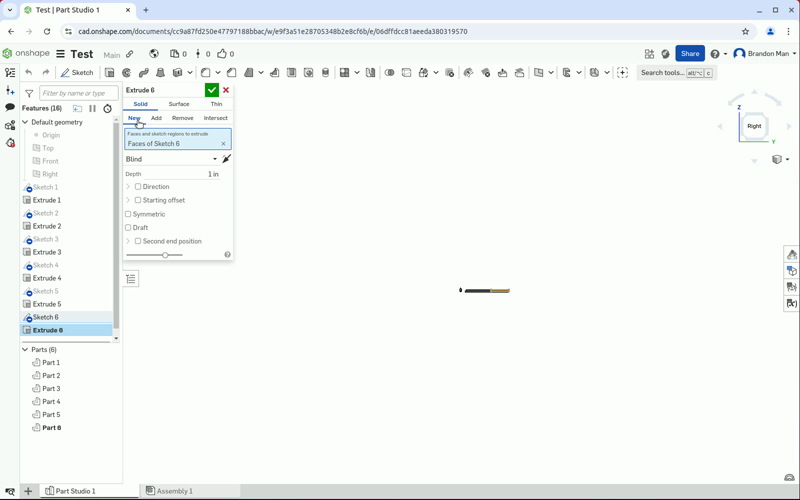
key(tab, 4)
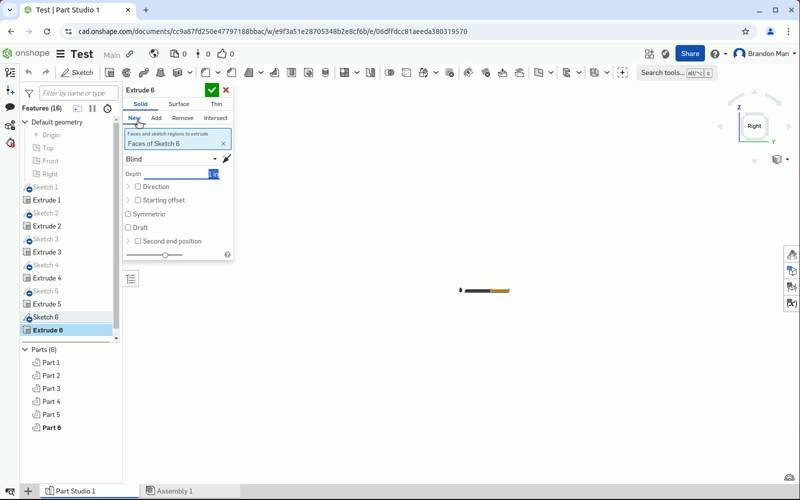
text(0.241)
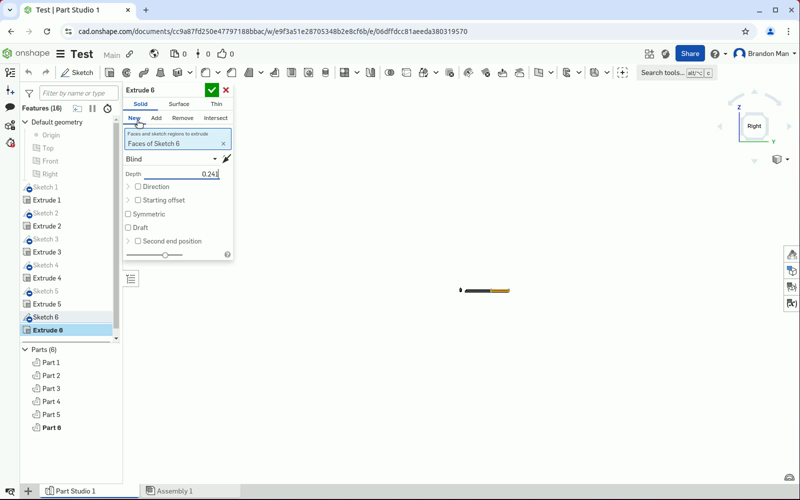
key(enter)
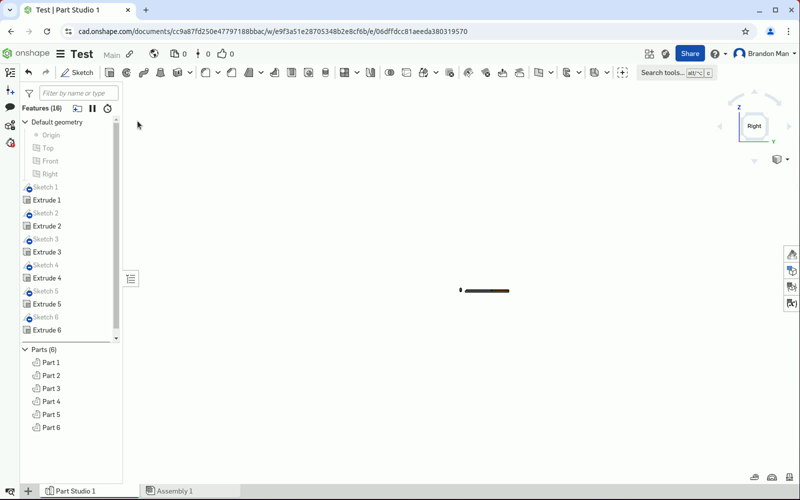
key(shift+h)
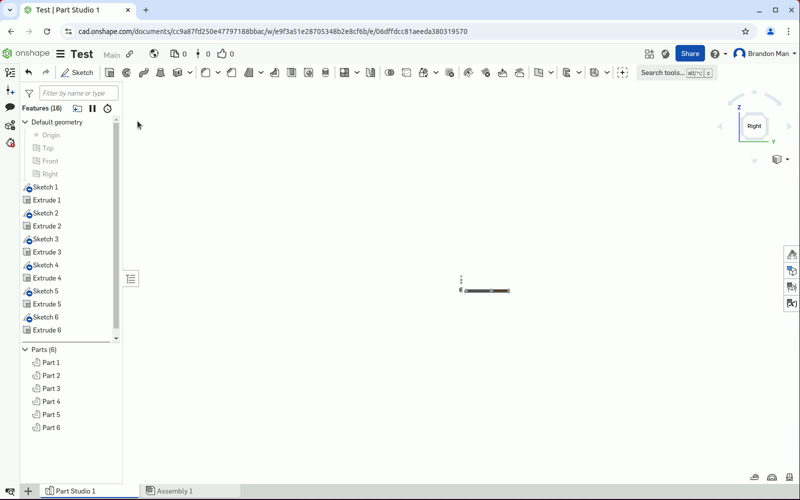
key(shift+h)
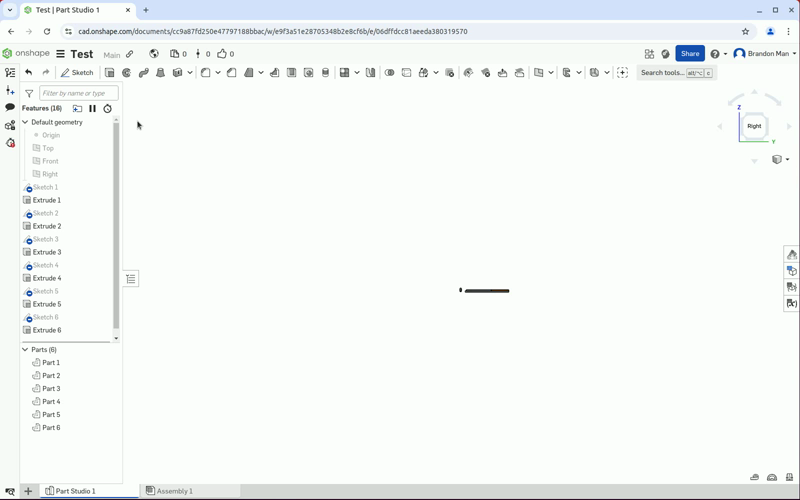
mouse_move(69, 189)
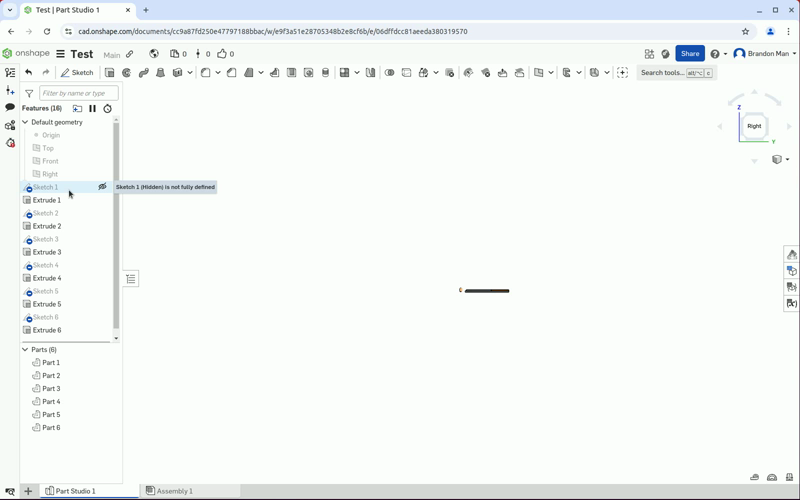
click(69, 189)
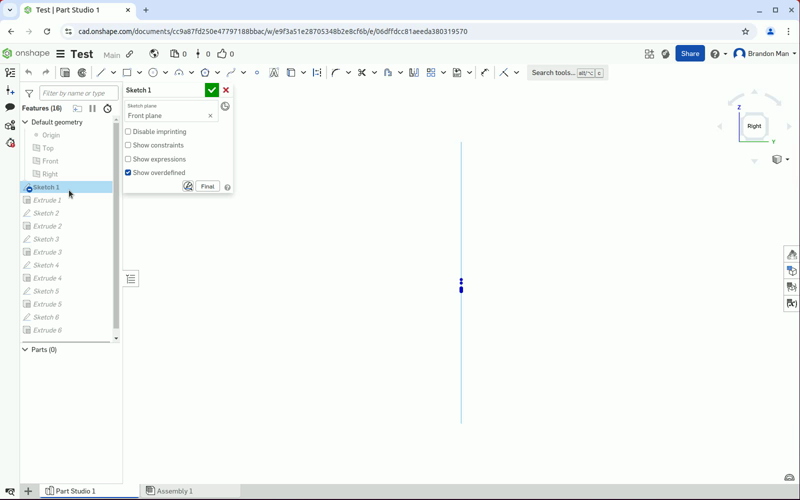
mouse_move(229, 92)
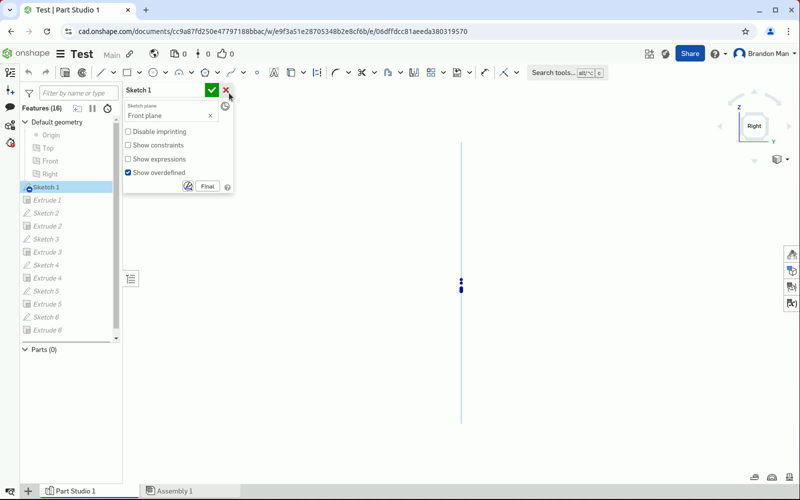
click(229, 92)
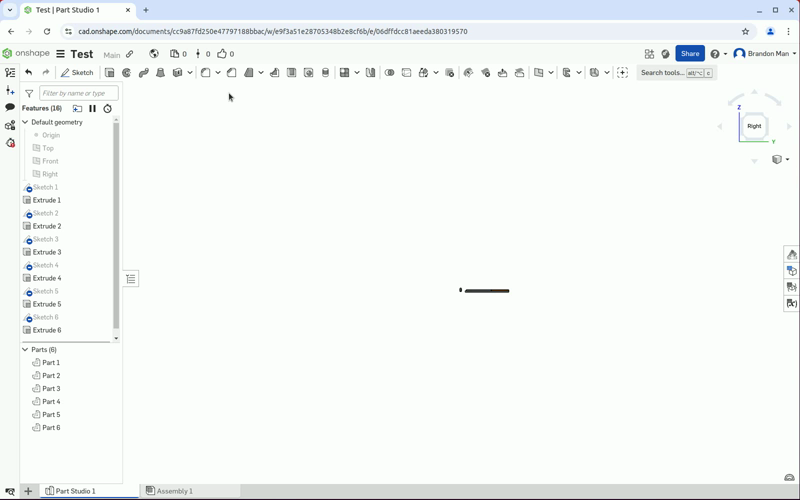
mouse_move(73, 352)
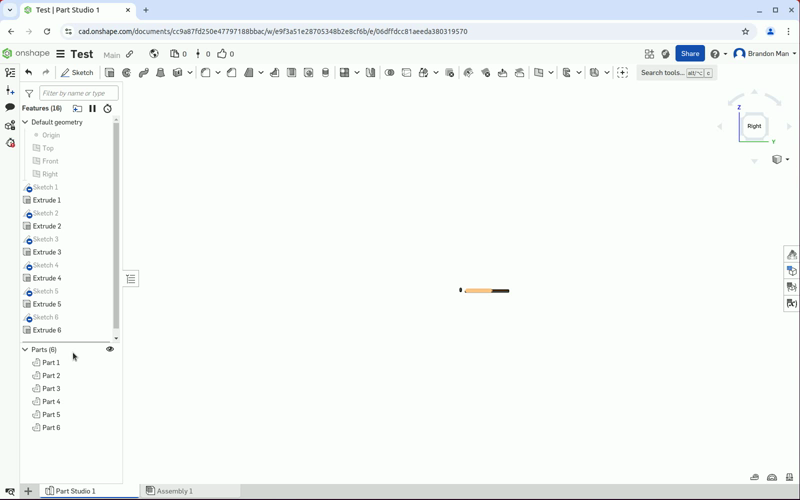
key(y)
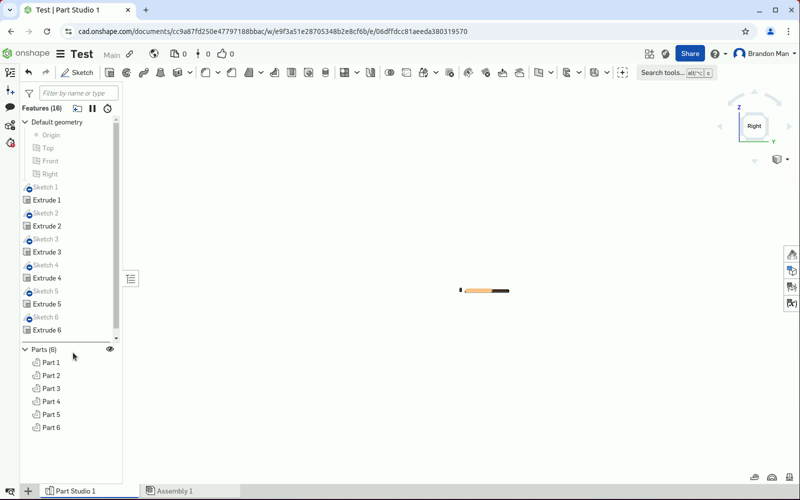
key(shift+p)
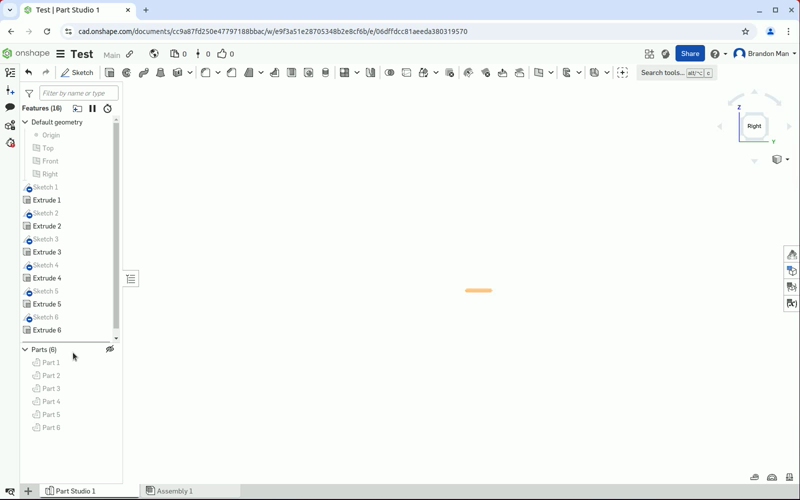
key(space)
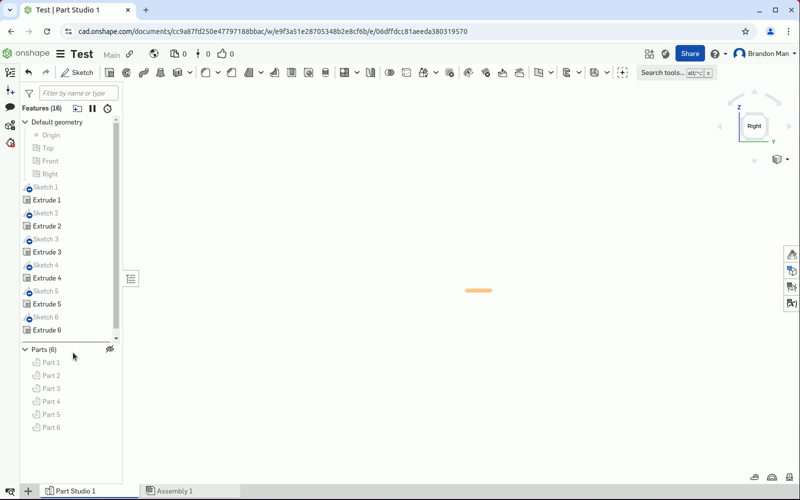
key_down(shift)
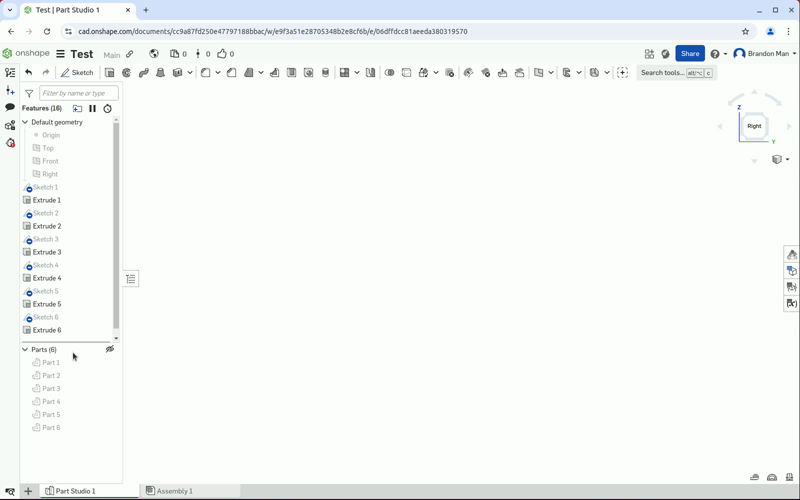
key(right)
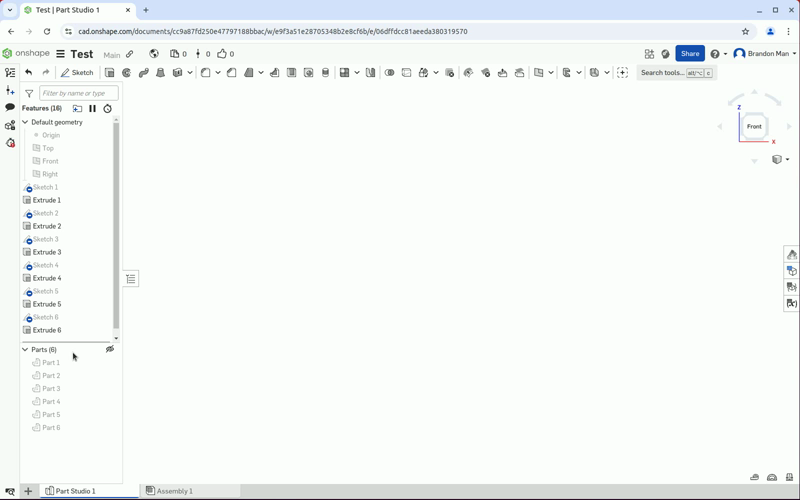
key_up(shift)
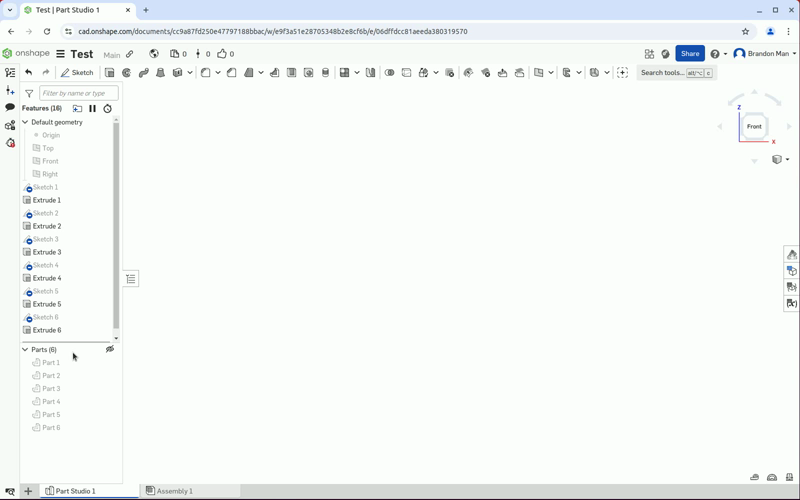
mouse_move(73, 352)
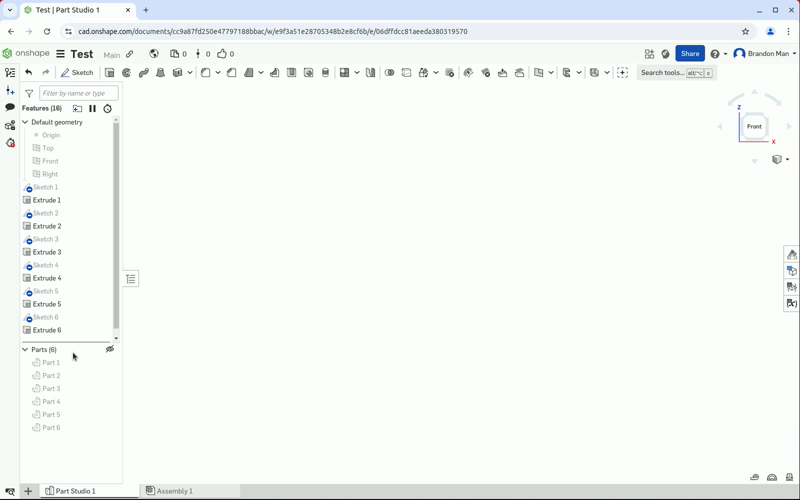
key(shift+y)
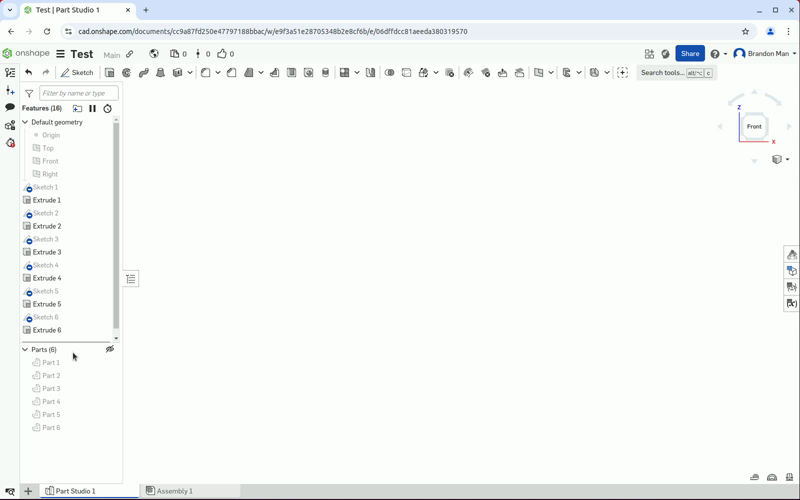
key(shift+s)
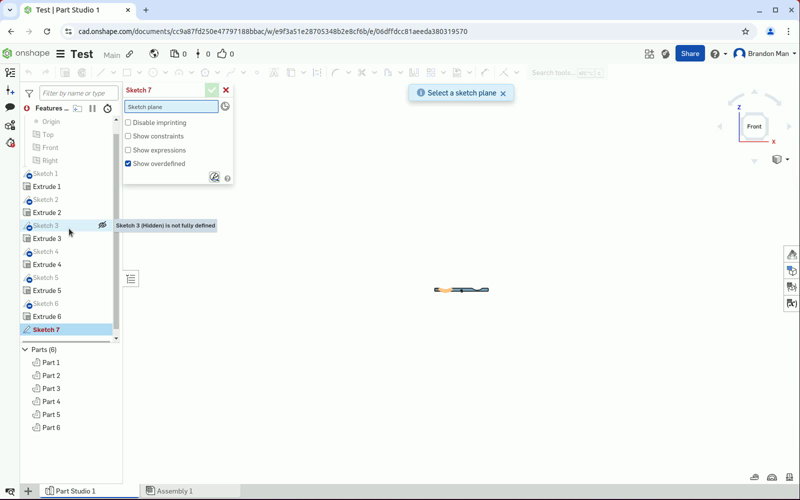
scroll(3)
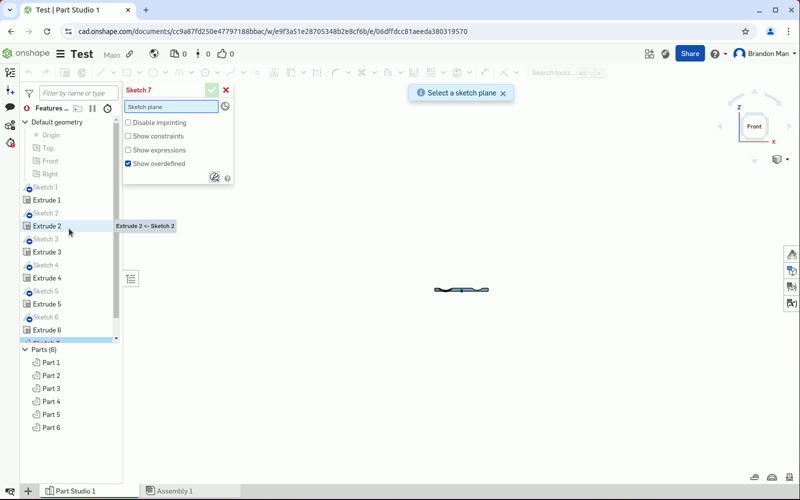
mouse_move(69, 163)
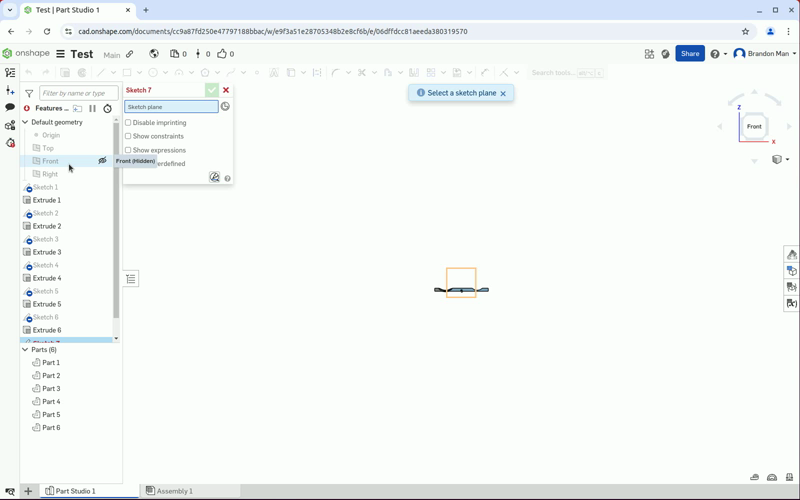
click(69, 163)
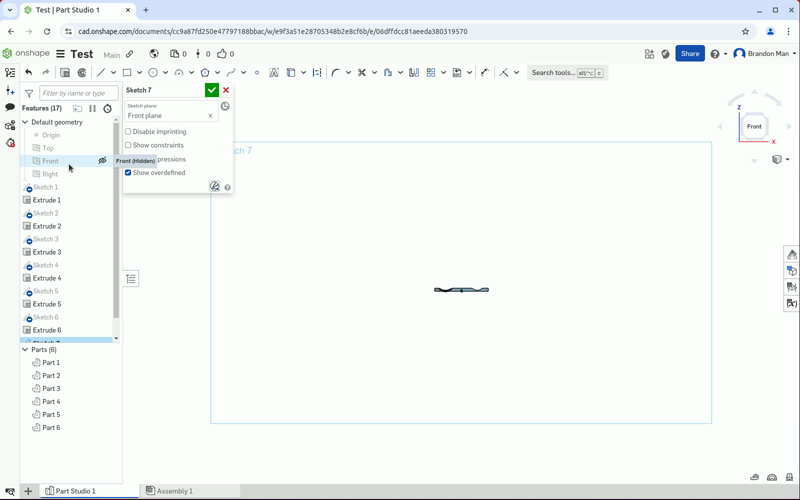
mouse_move(73, 352)
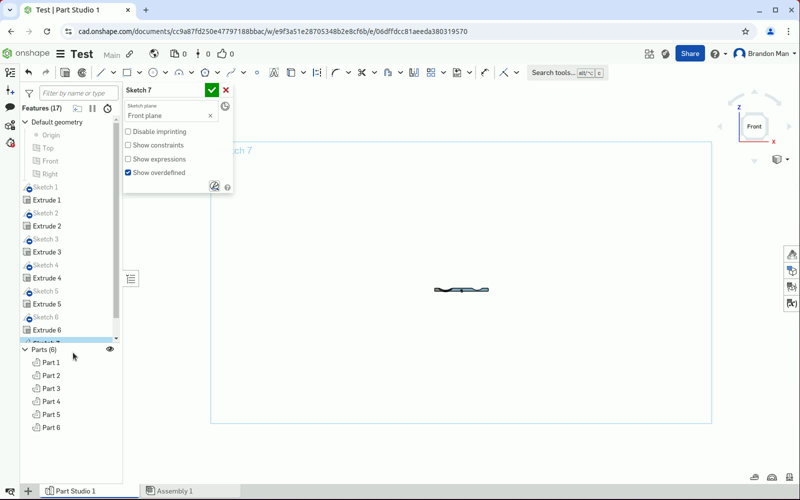
key(y)
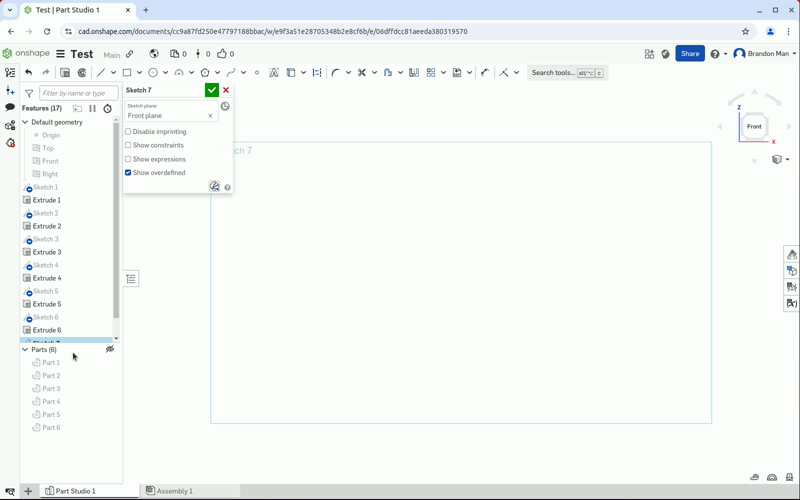
key(l)
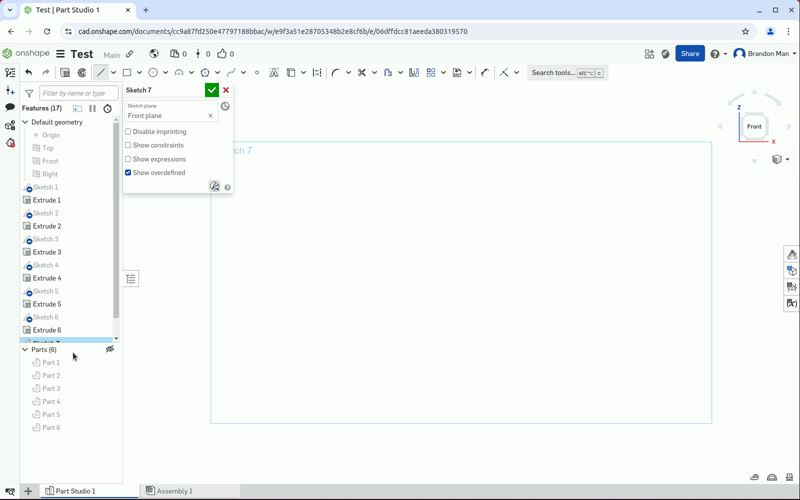
key_down(shift)
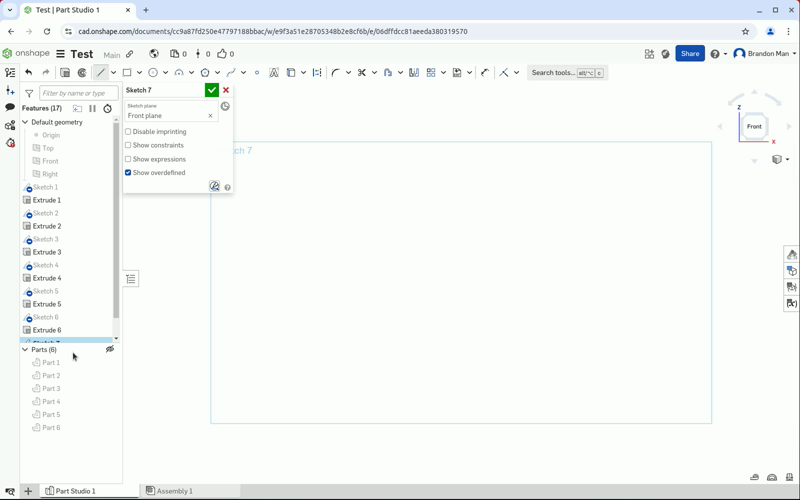
mouse_move(460, 282)
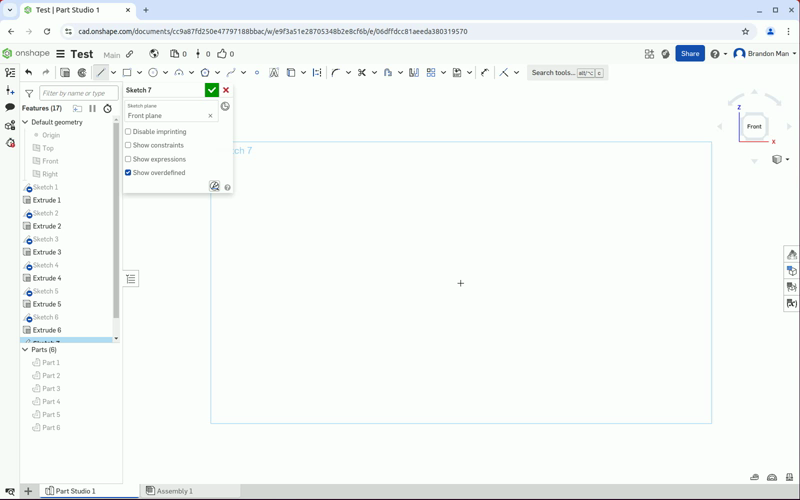
click(460, 282)
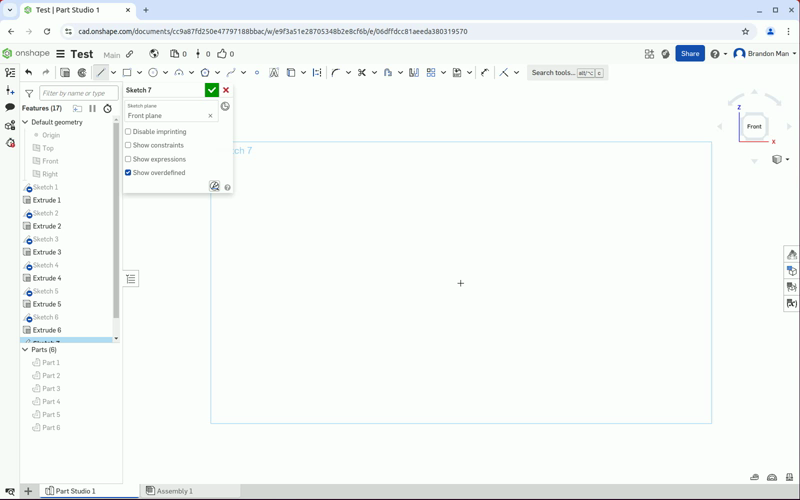
key_up(shift)
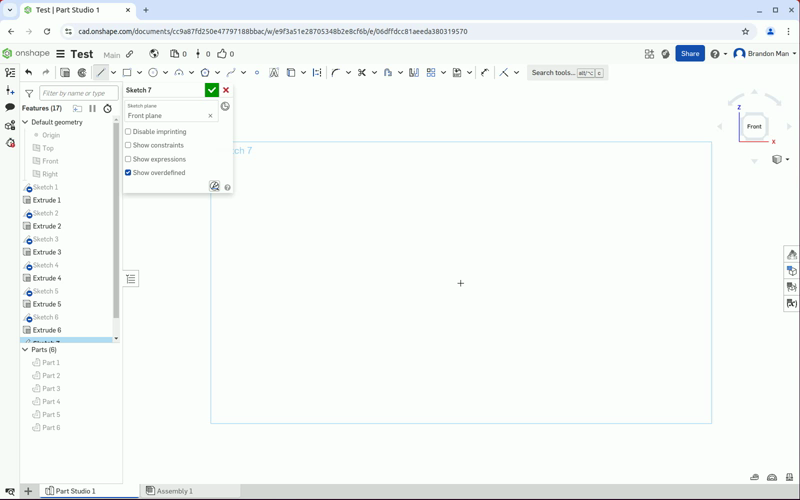
key_down(shift)
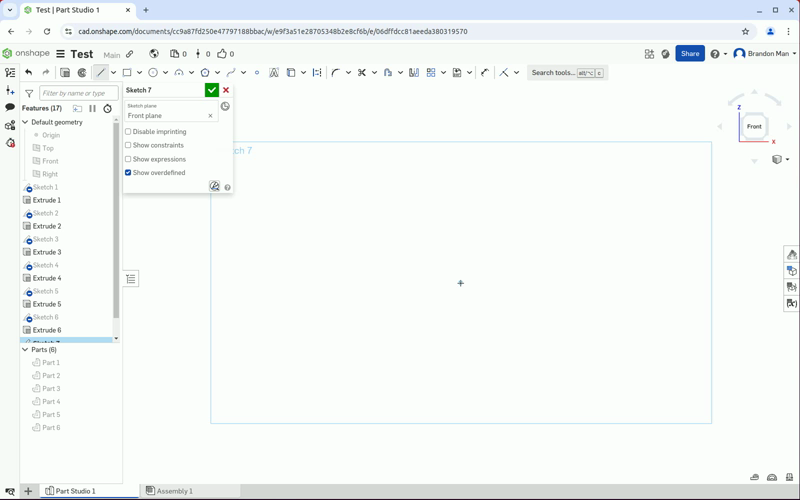
mouse_move(573, 282)
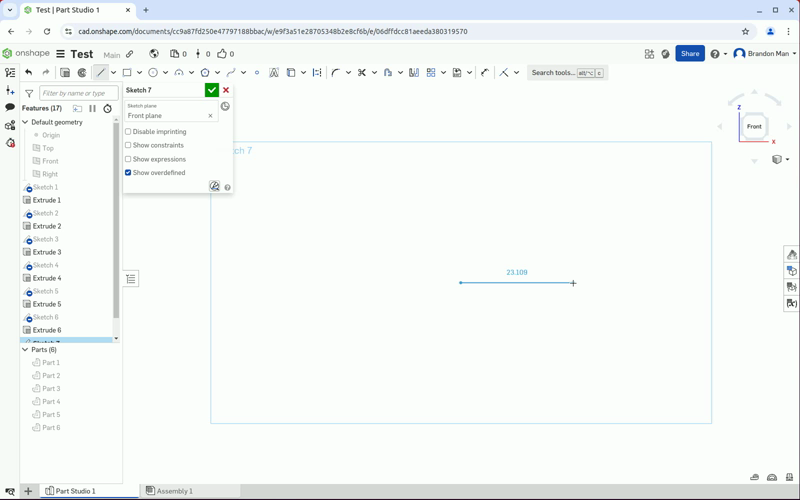
click(573, 282)
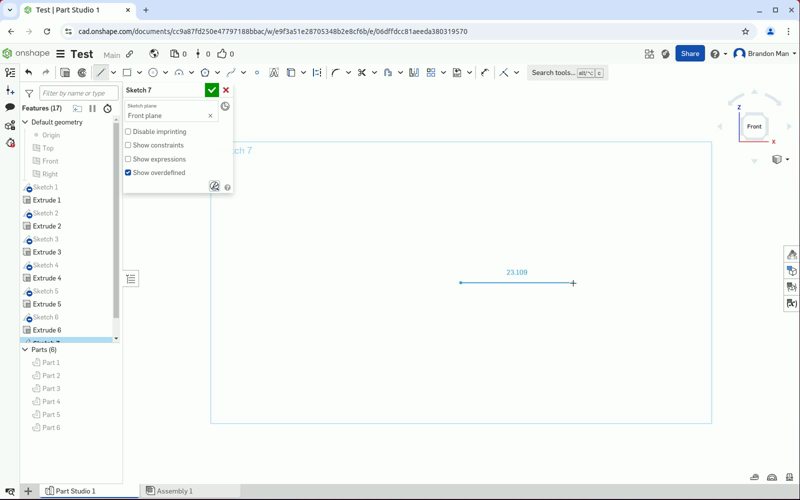
key_up(shift)
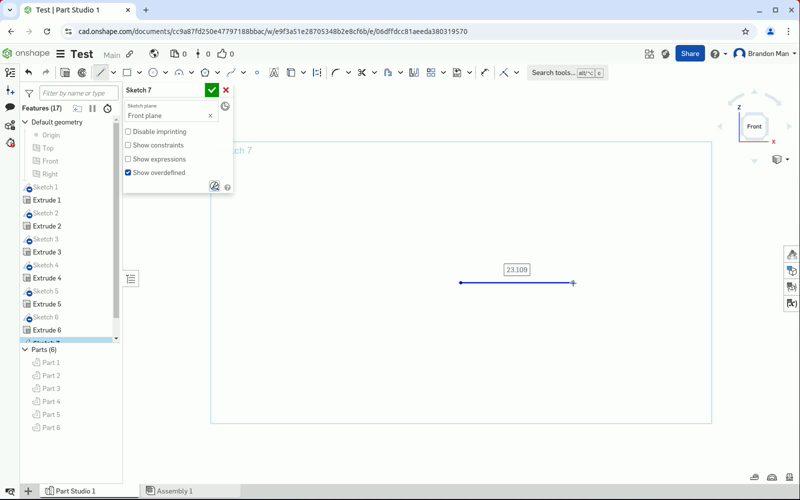
key_down(shift)
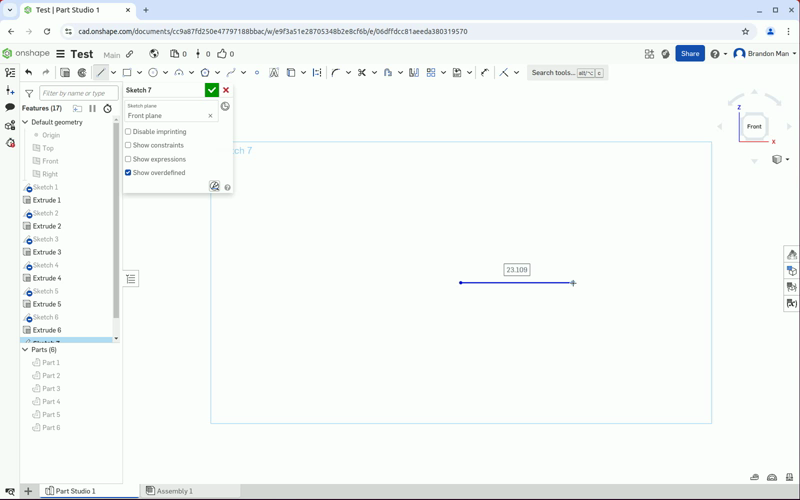
mouse_move(589, 282)
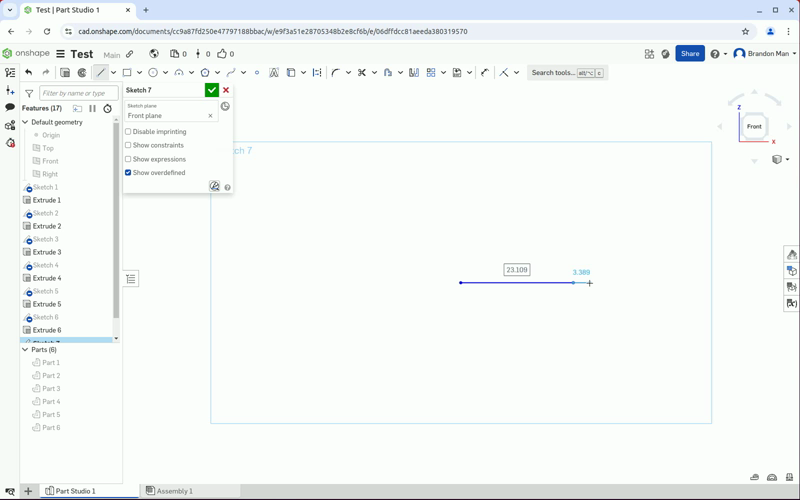
mouse_move(573, 280)
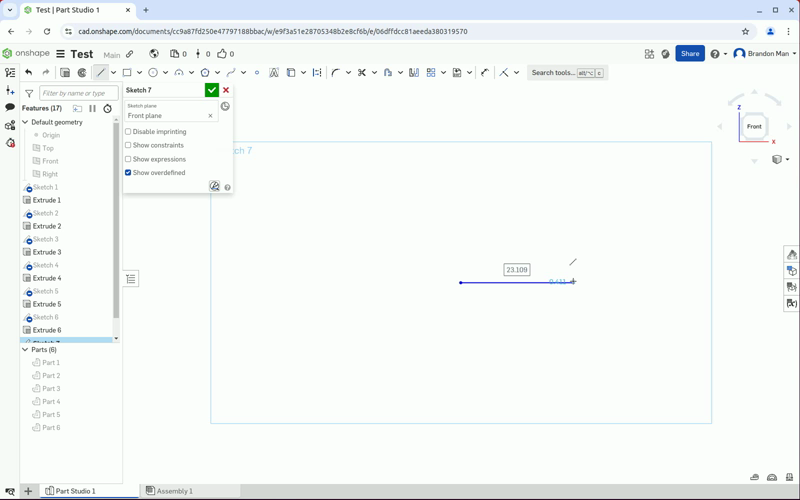
scroll(6)
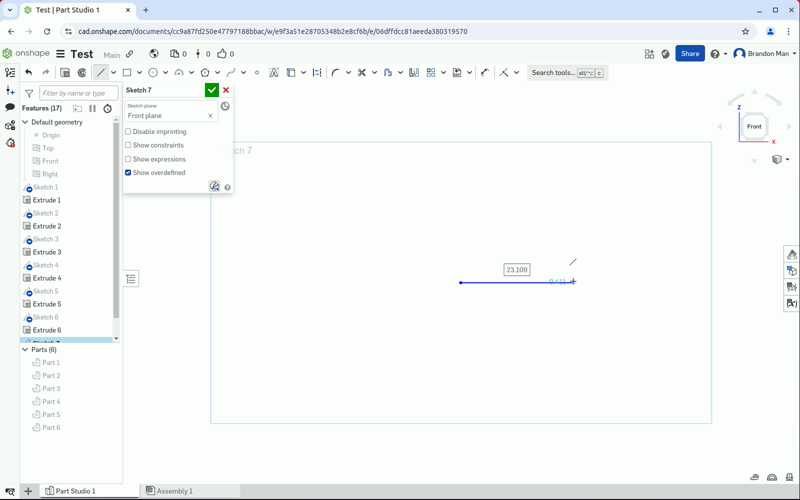
scroll(6)
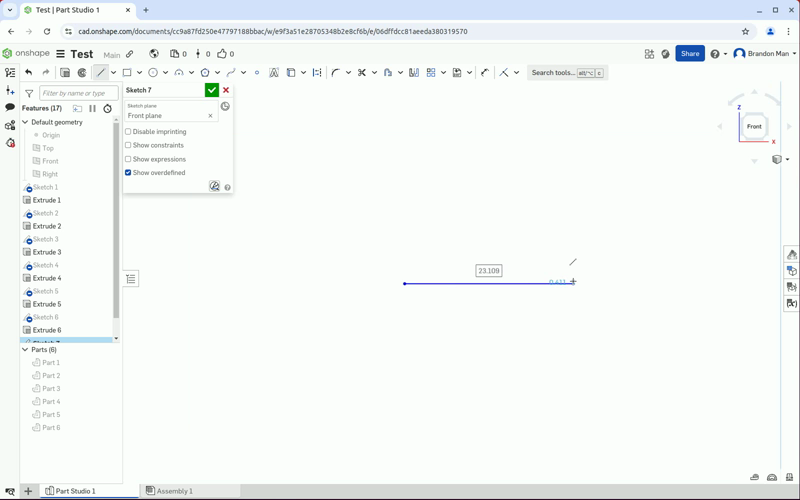
scroll(6)
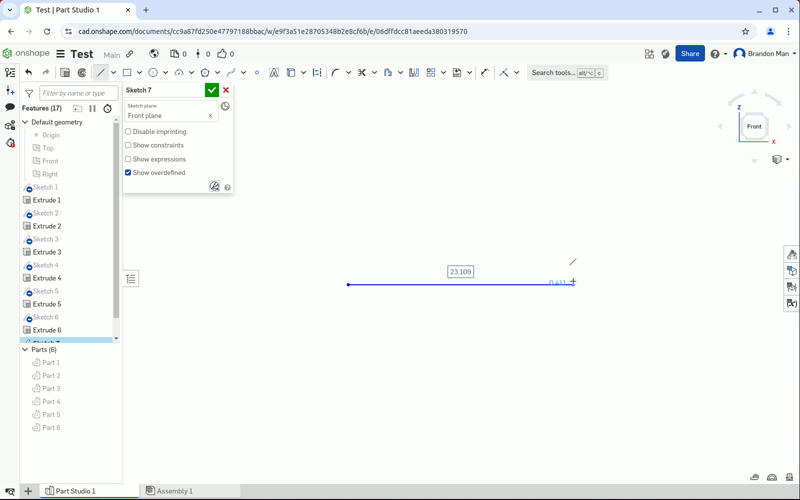
scroll(6)
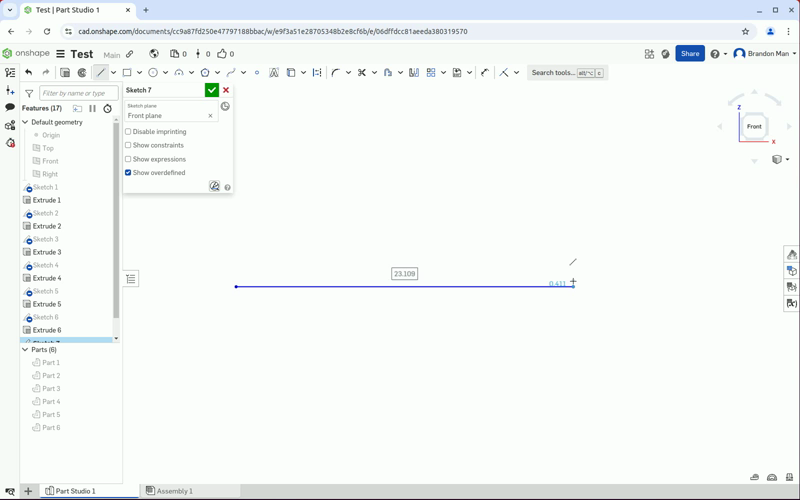
scroll(6)
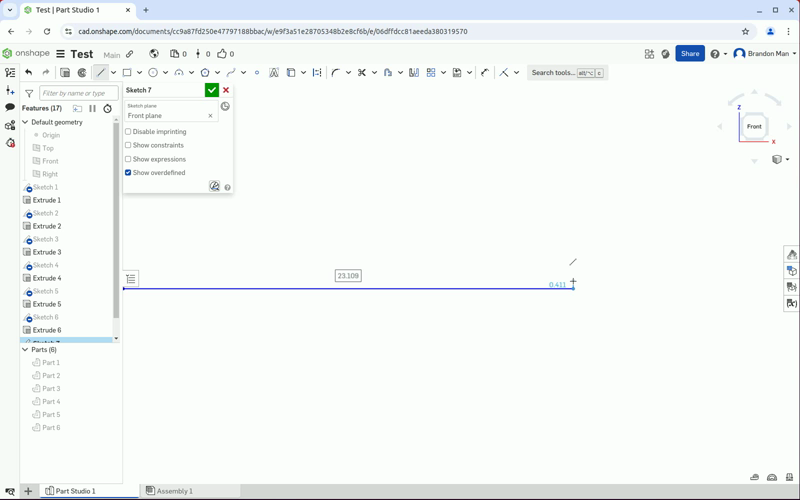
scroll(6)
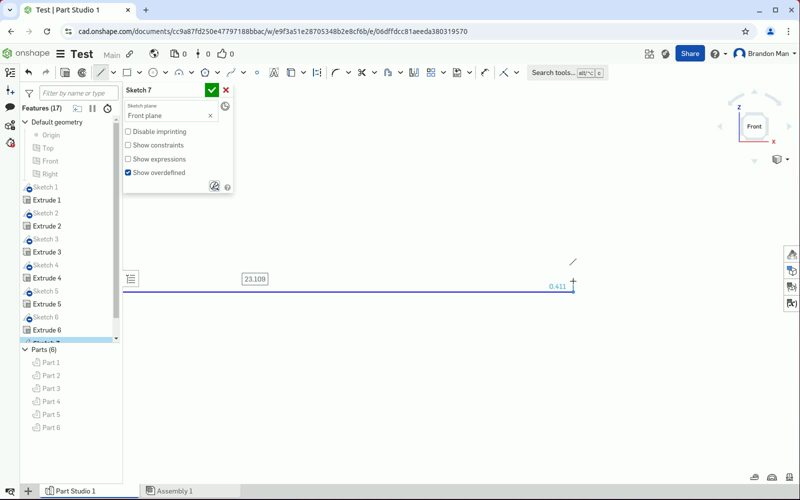
scroll(6)
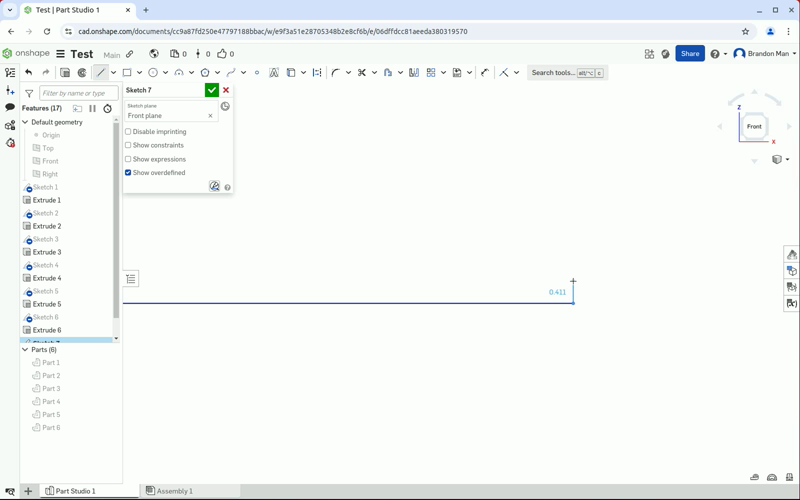
click(573, 280)
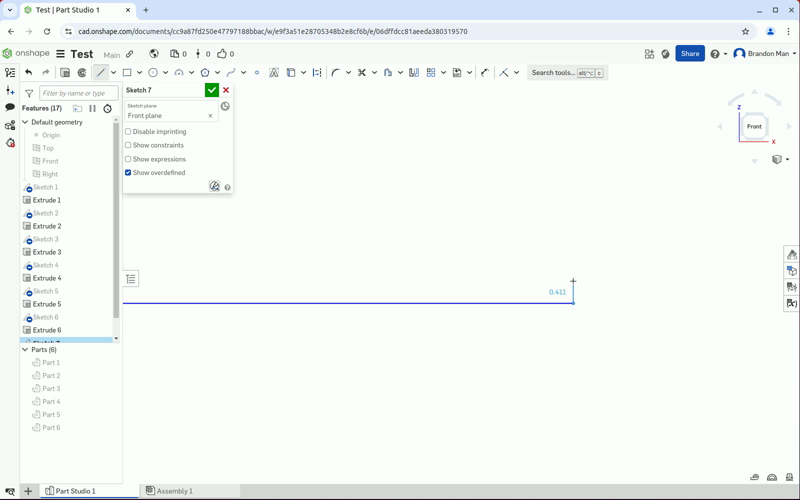
scroll(-6)
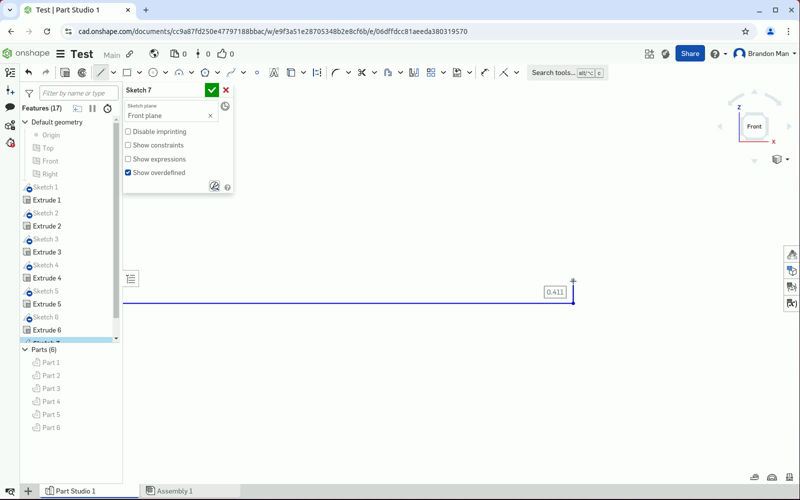
scroll(-6)
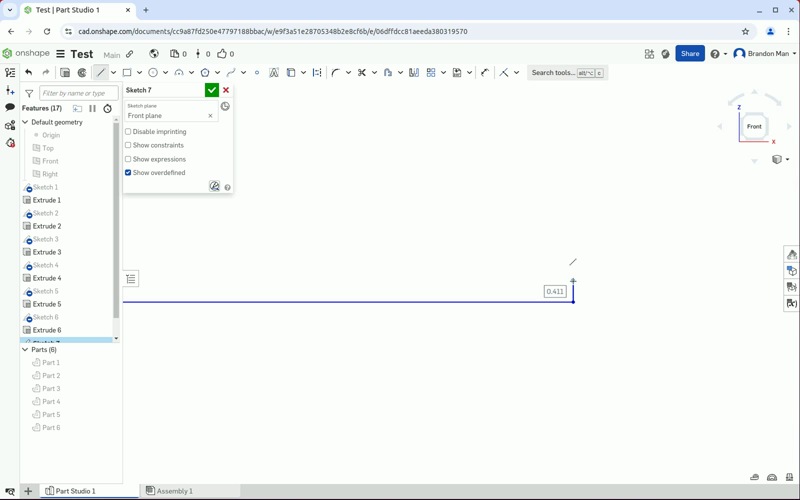
scroll(-6)
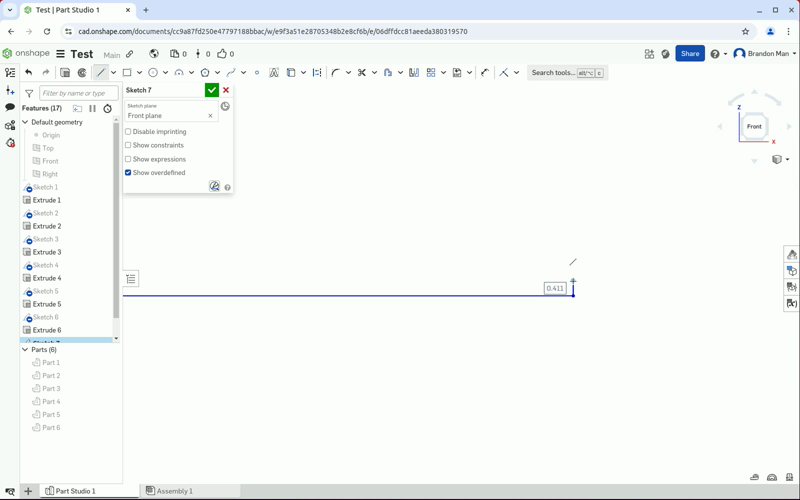
scroll(-6)
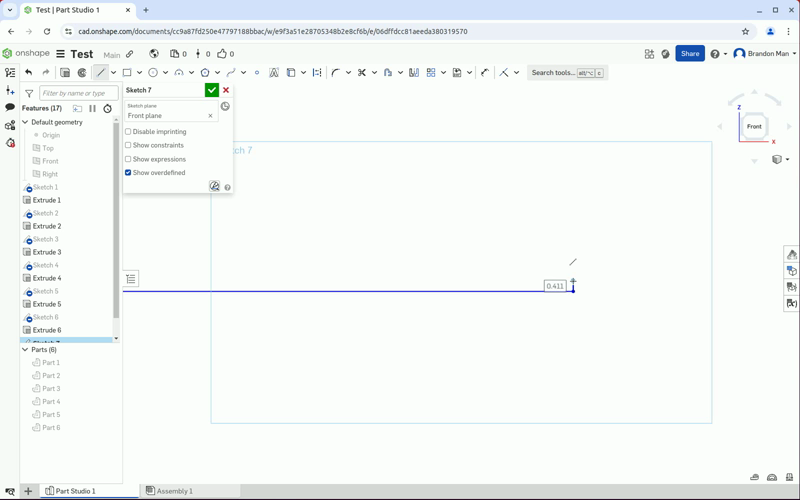
scroll(-6)
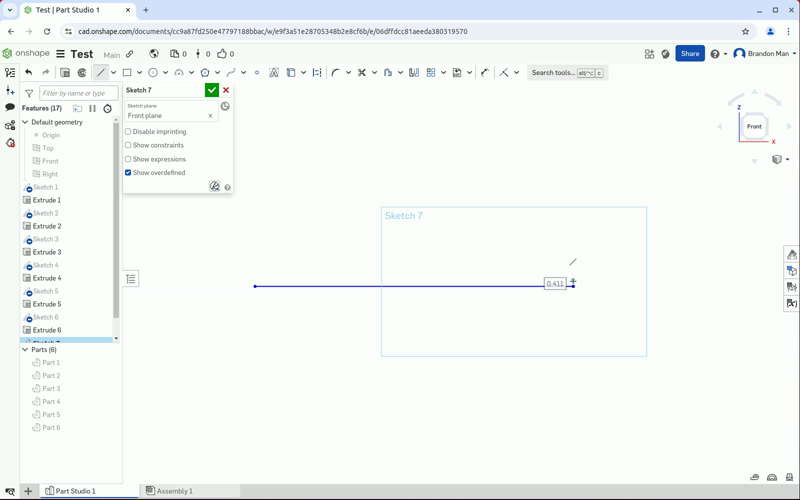
scroll(-6)
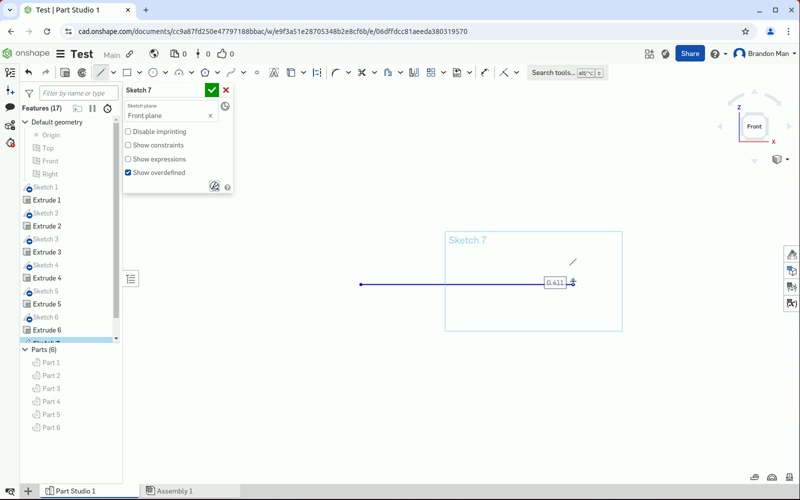
scroll(-6)
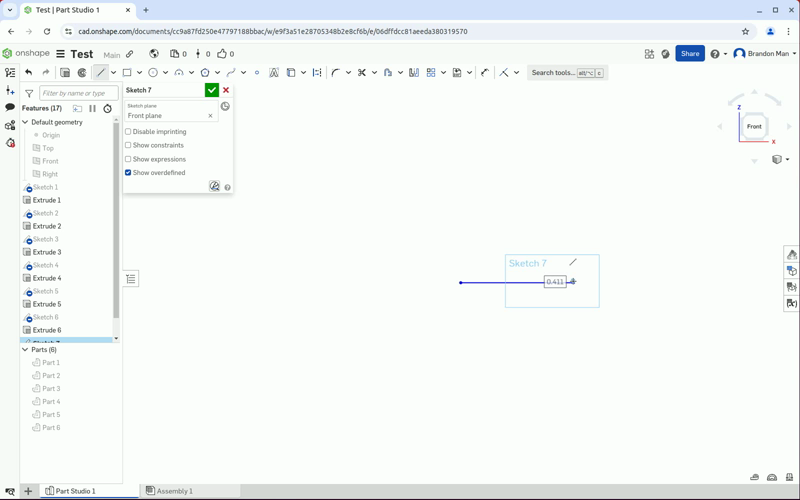
key_up(shift)
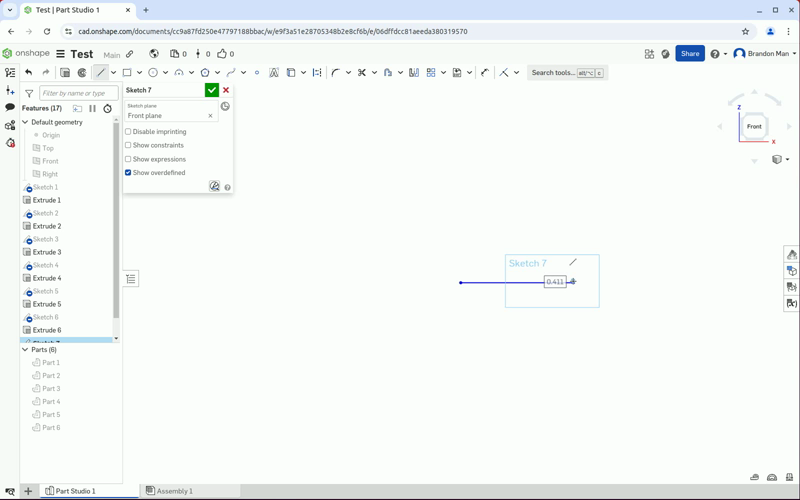
key_down(shift)
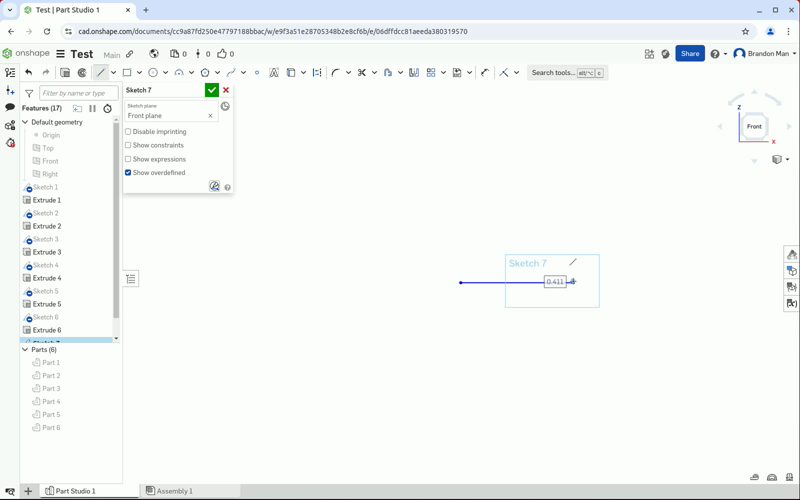
mouse_move(460, 280)
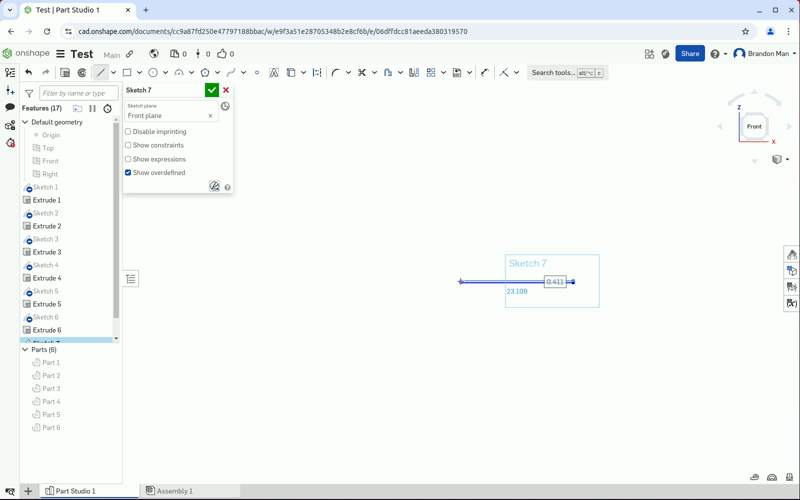
scroll(6)
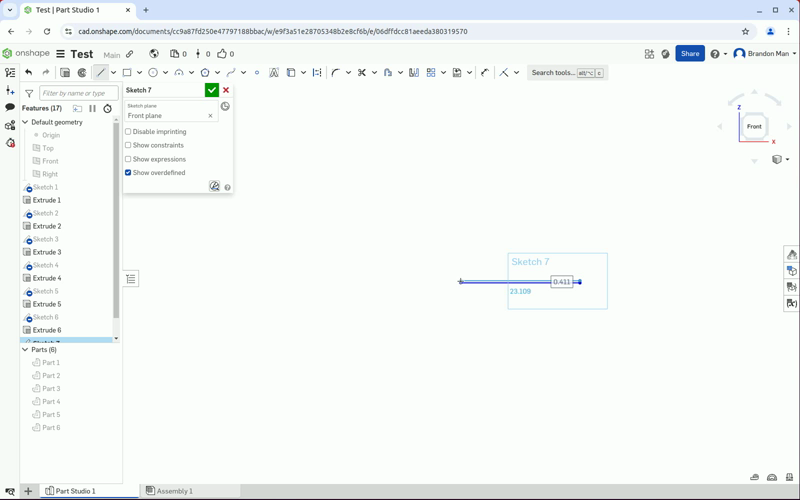
scroll(6)
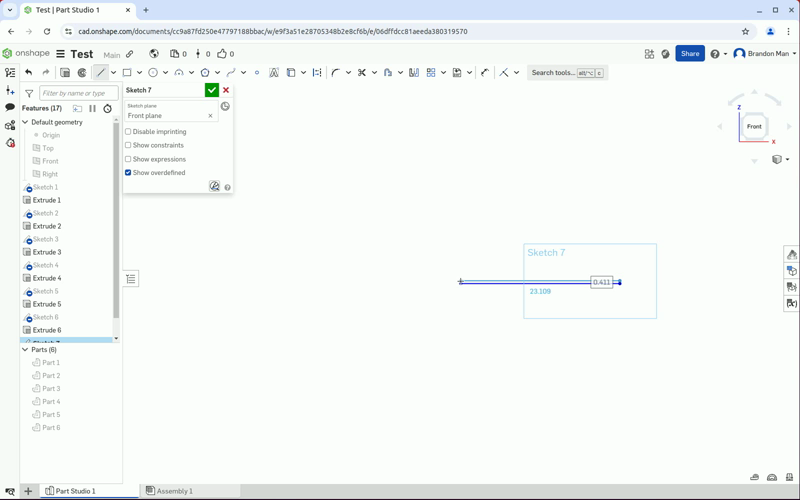
scroll(6)
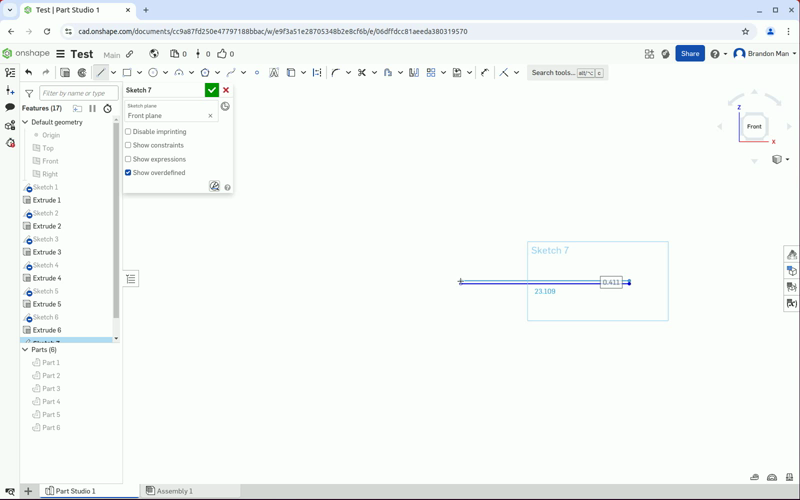
scroll(6)
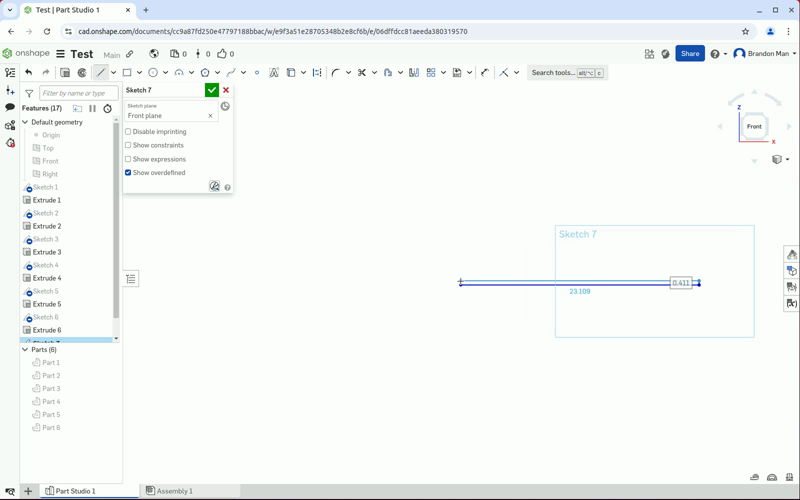
scroll(6)
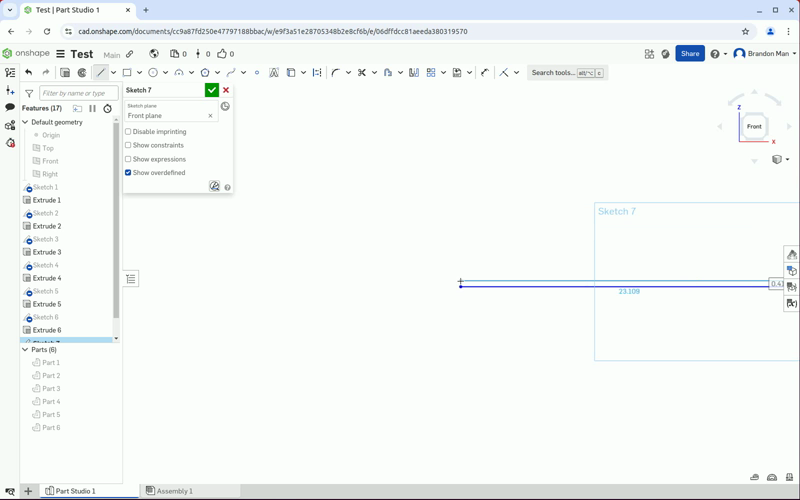
scroll(6)
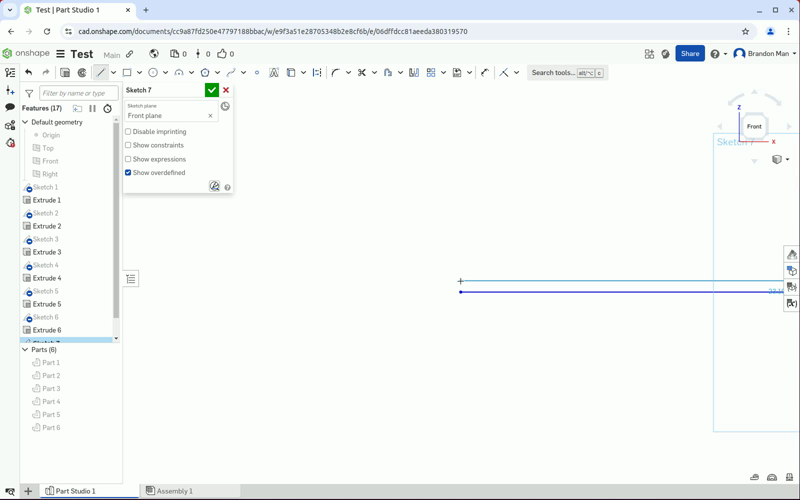
scroll(6)
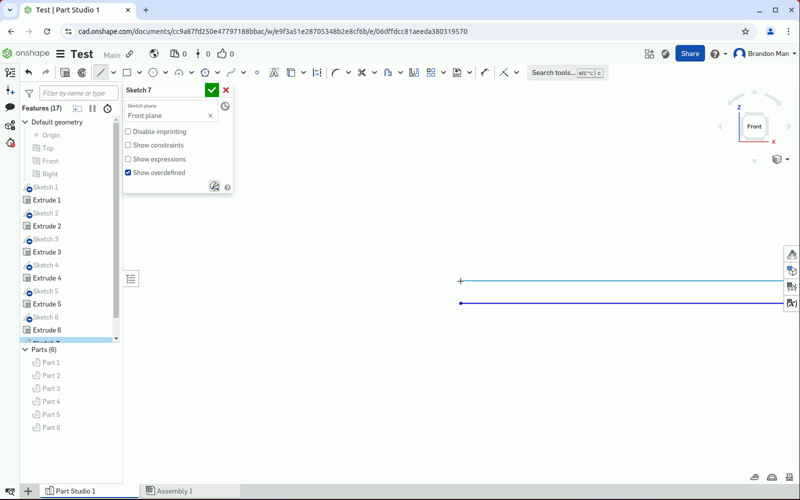
click(460, 280)
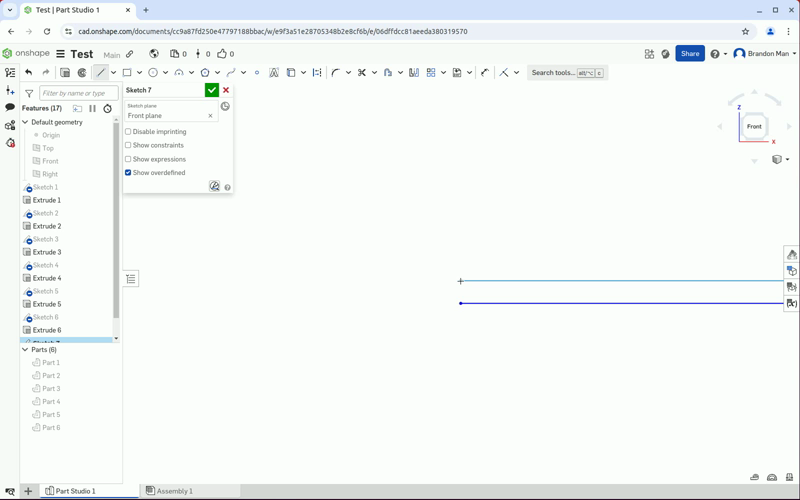
scroll(-6)
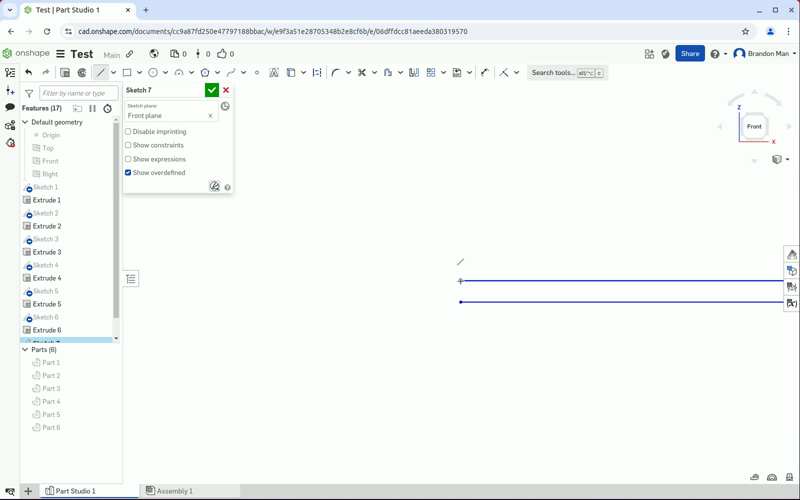
scroll(-6)
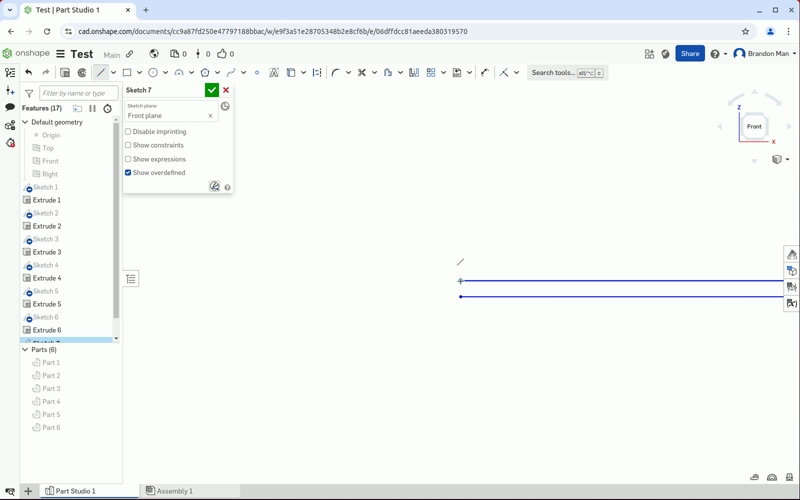
scroll(-6)
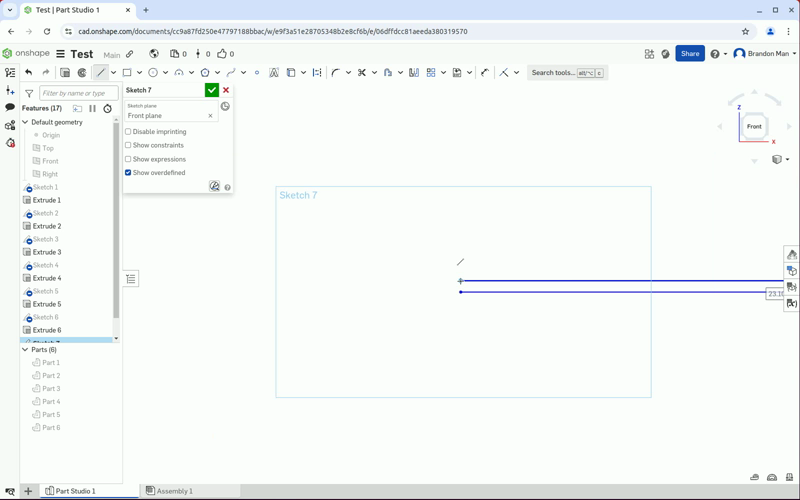
scroll(-6)
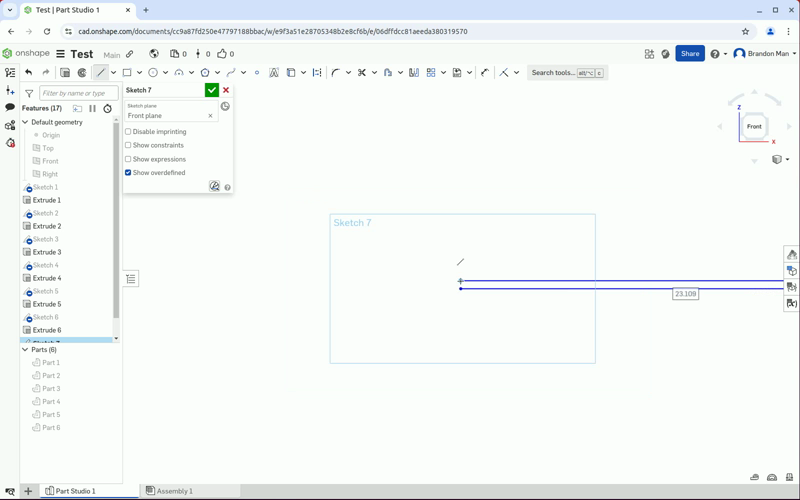
scroll(-6)
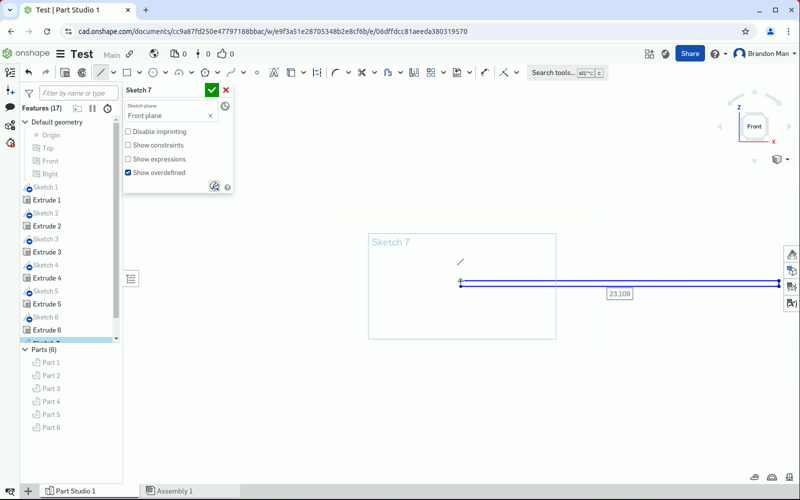
scroll(-6)
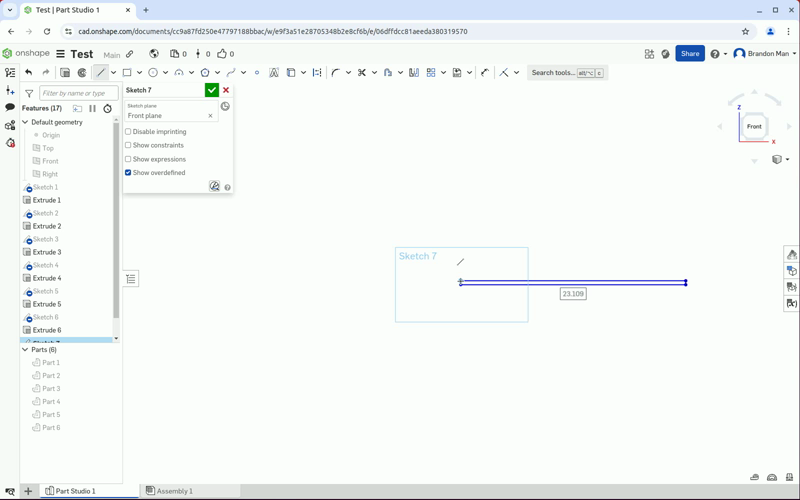
scroll(-6)
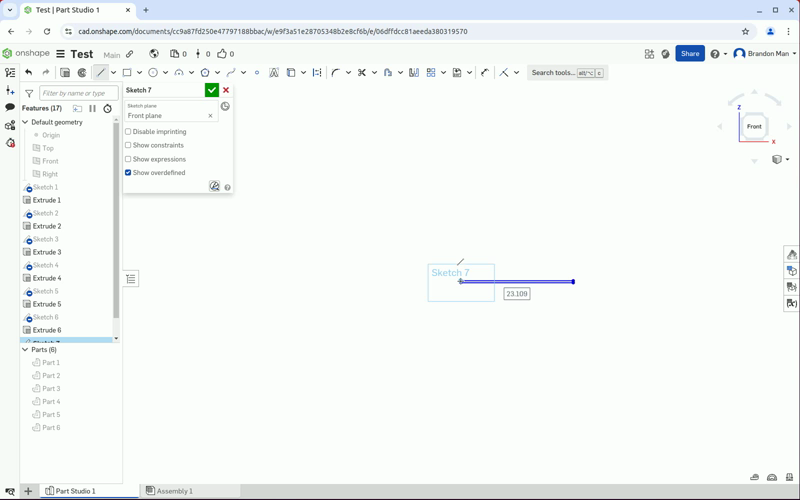
key_up(shift)
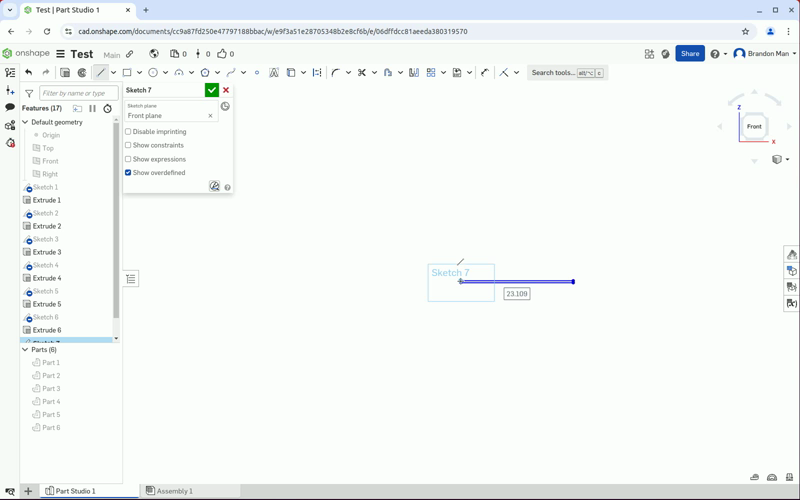
mouse_move(490, 280)
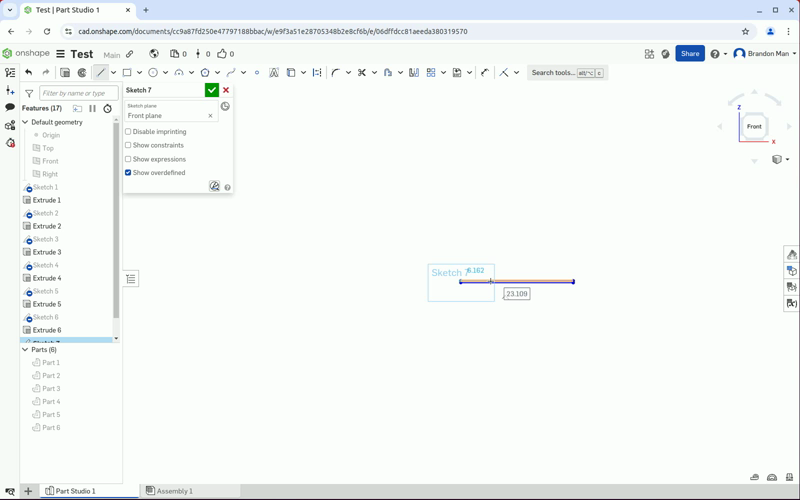
key_down(shift)
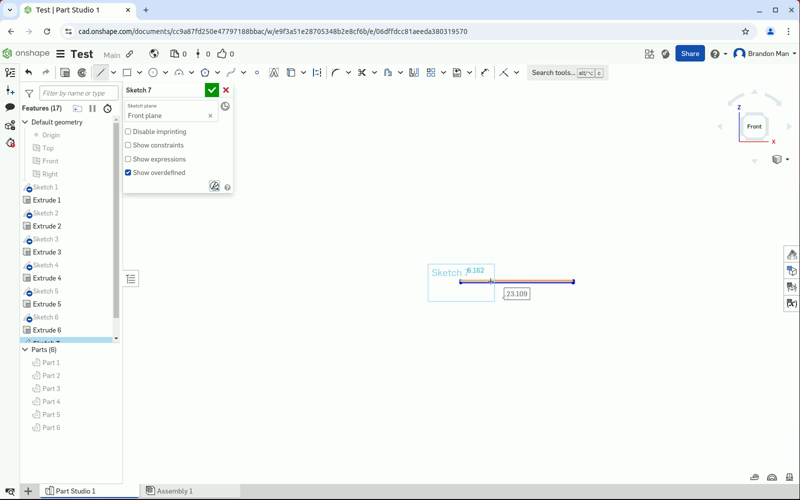
mouse_move(460, 282)
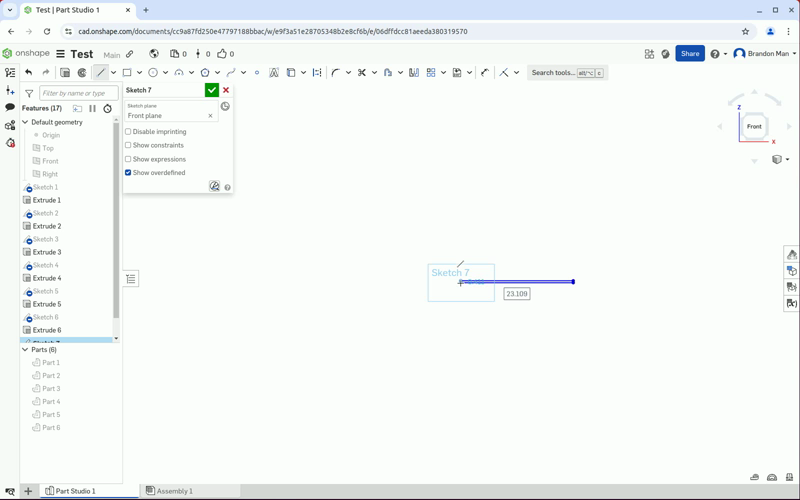
scroll(6)
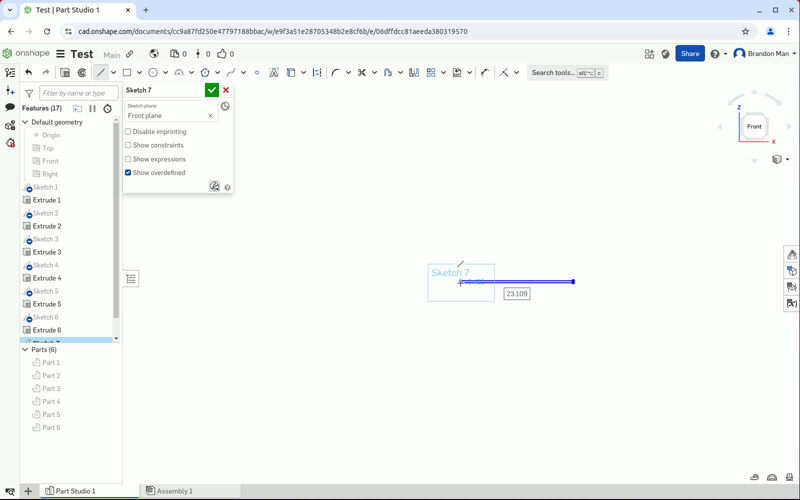
scroll(6)
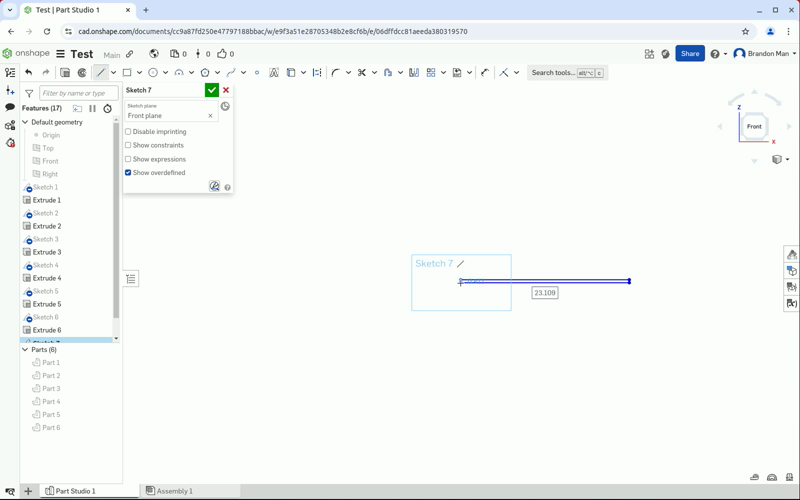
scroll(6)
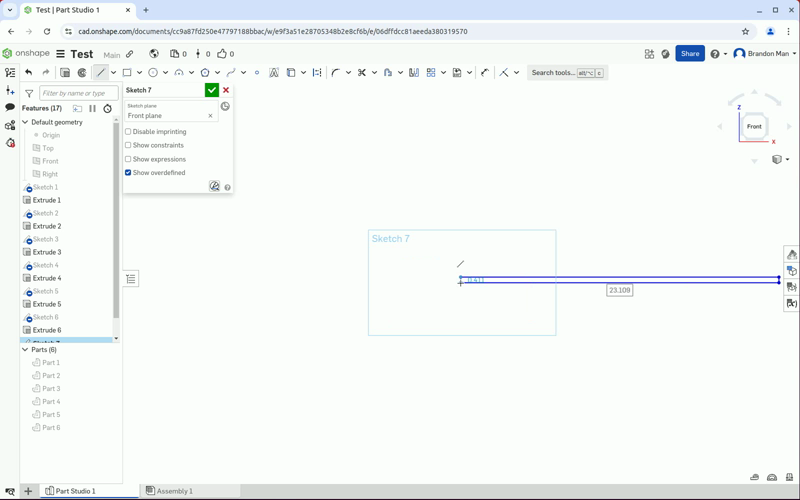
scroll(6)
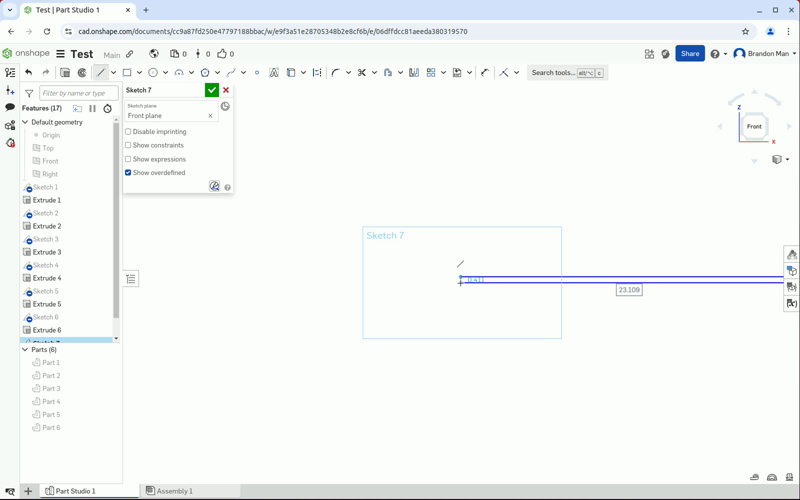
scroll(6)
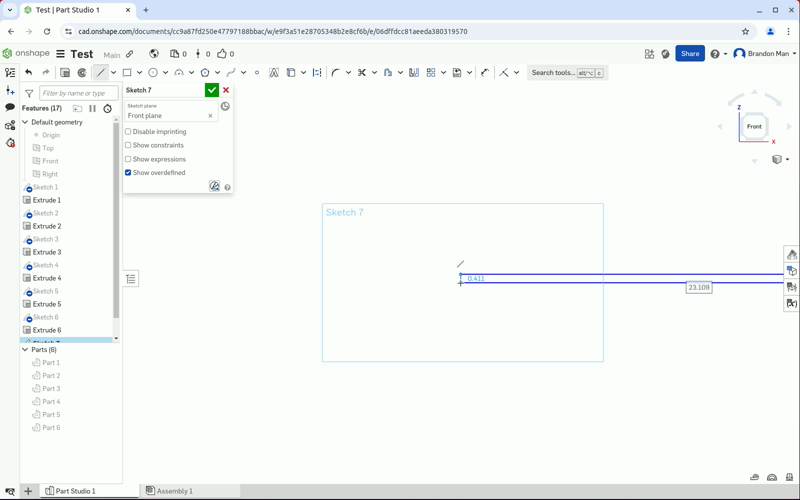
scroll(6)
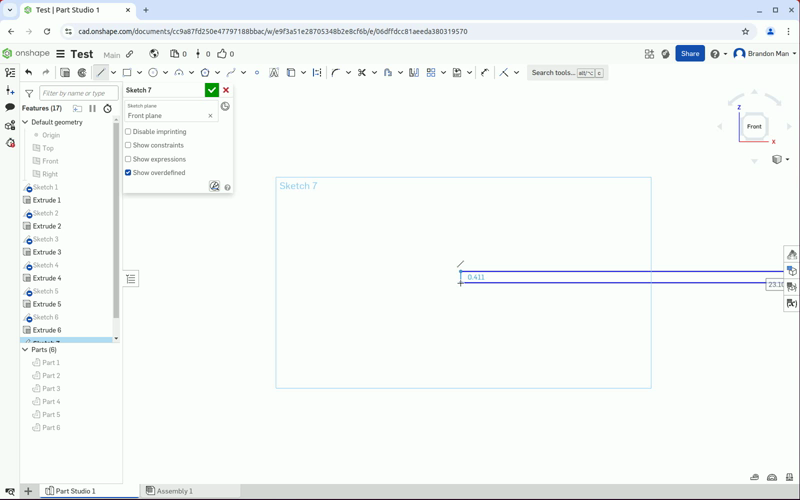
scroll(6)
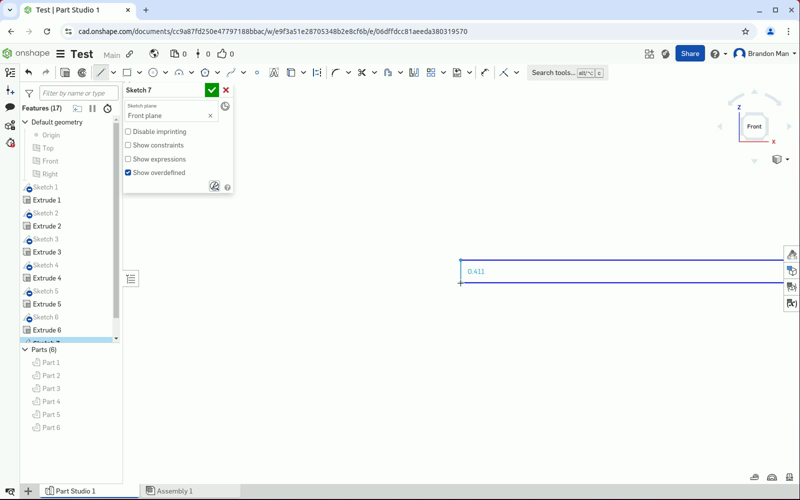
key_up(shift)
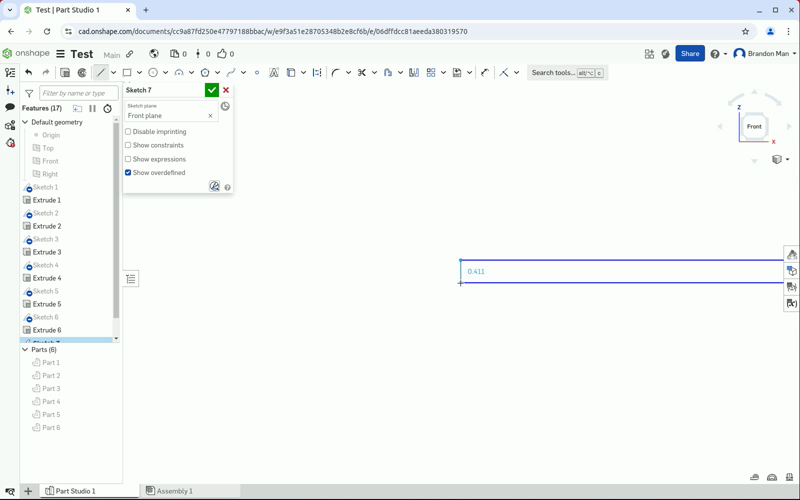
click(460, 282)
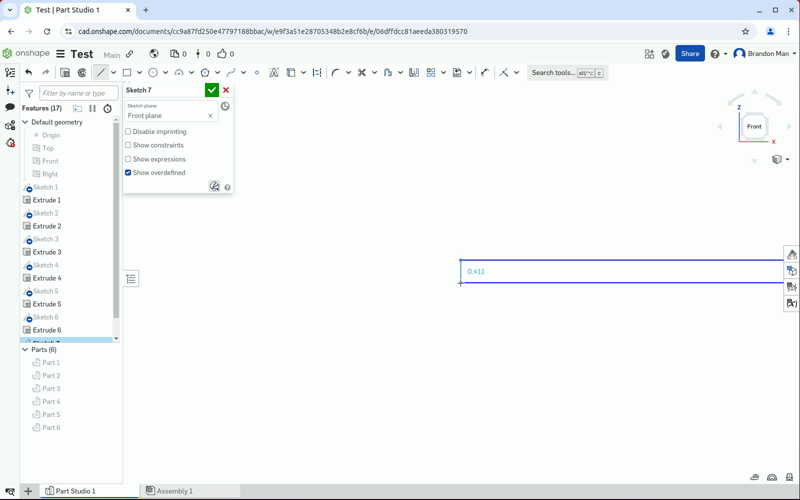
scroll(-6)
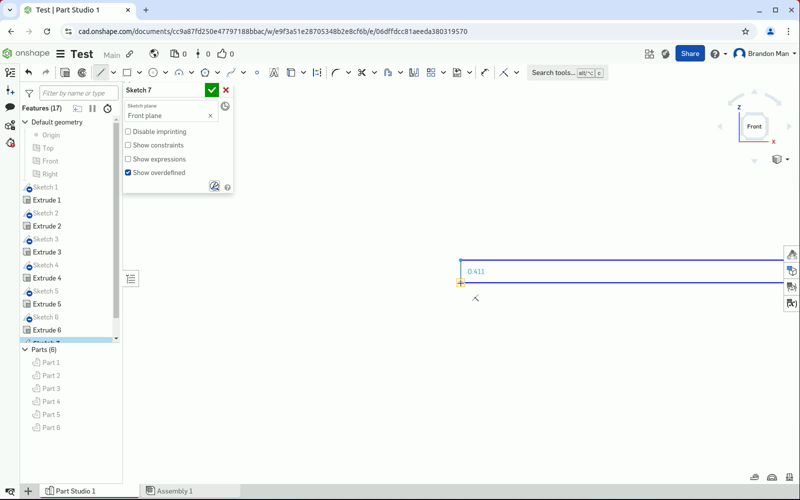
scroll(-6)
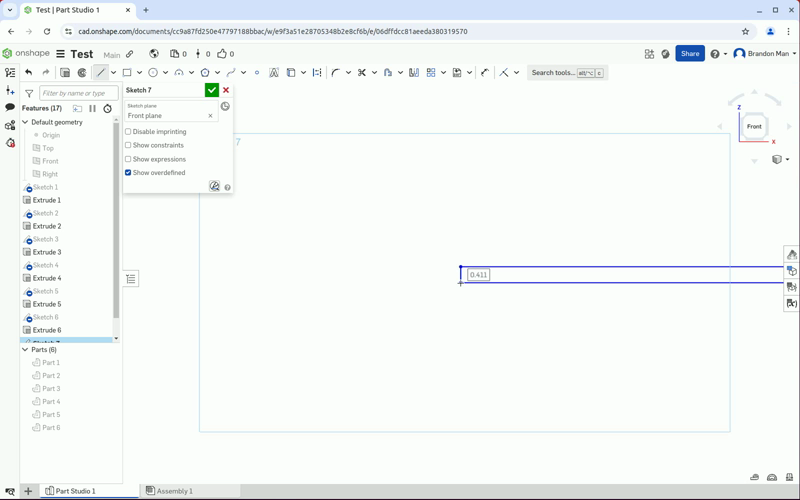
scroll(-6)
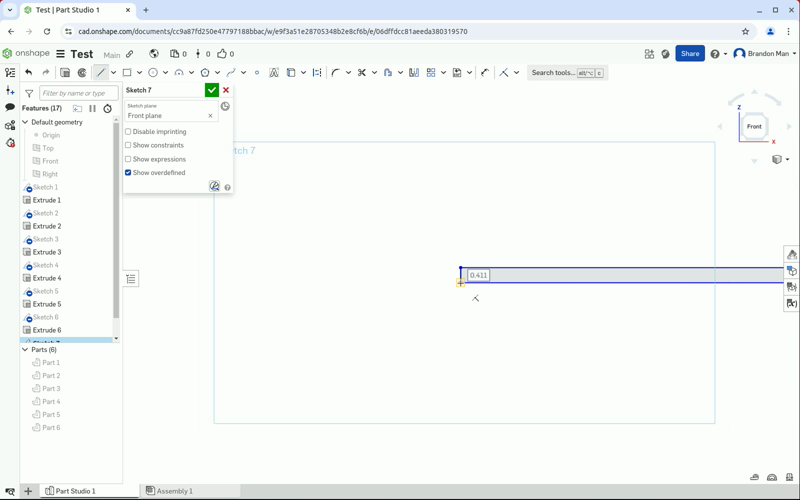
scroll(-6)
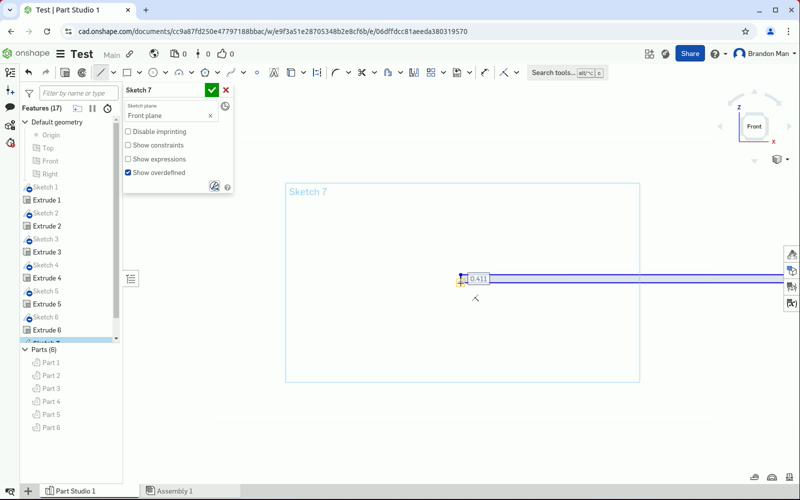
scroll(-6)
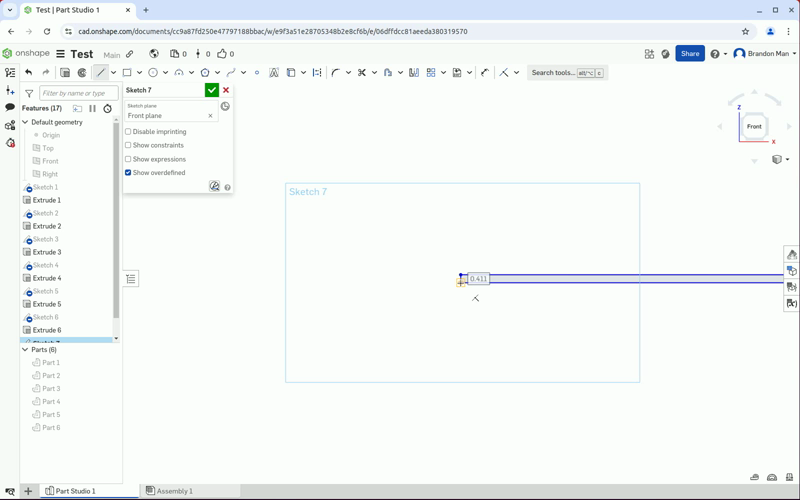
scroll(-6)
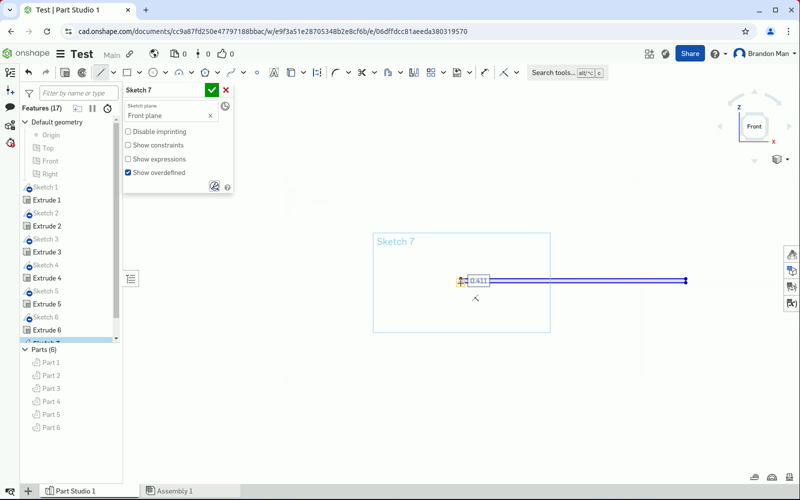
scroll(-6)
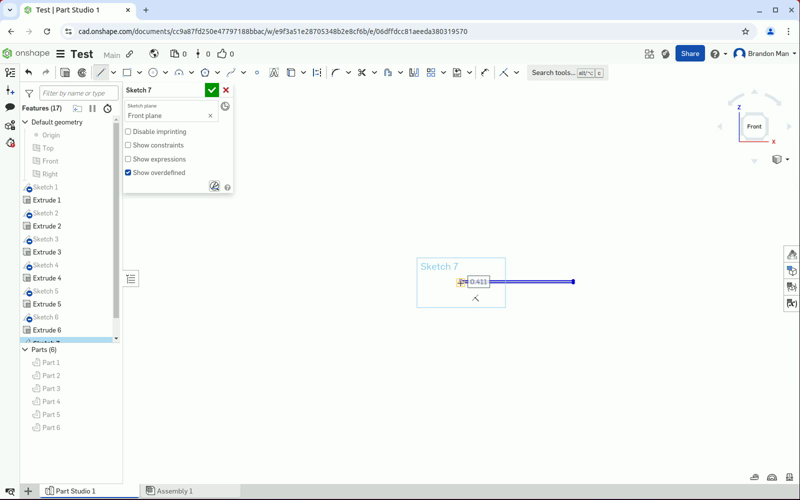
key(esc)
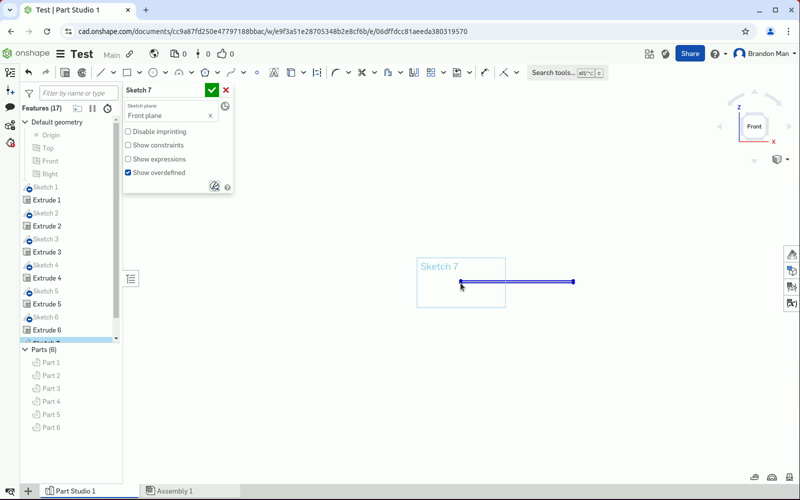
mouse_move(537, 281)
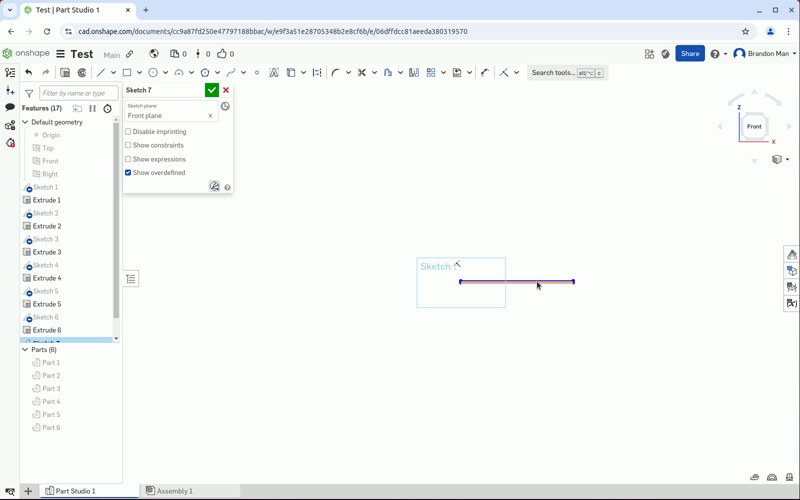
scroll(6)
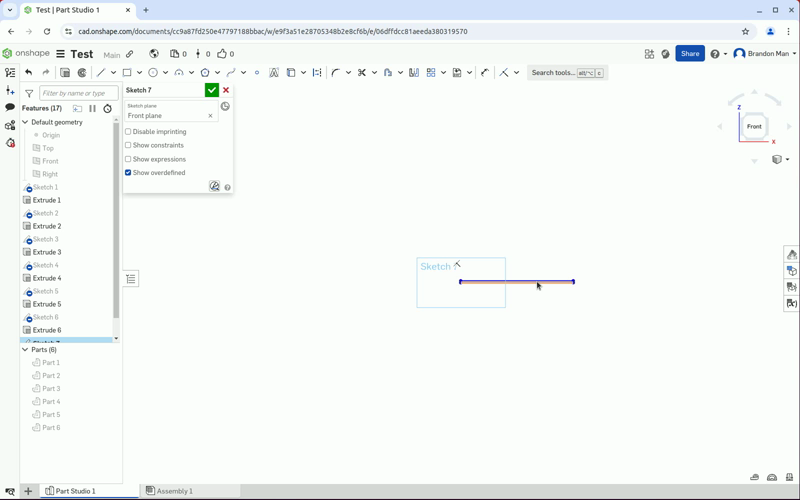
scroll(6)
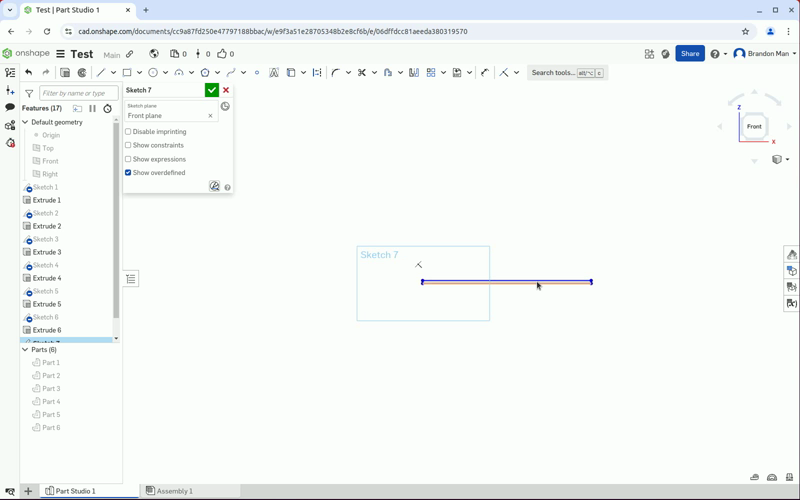
scroll(6)
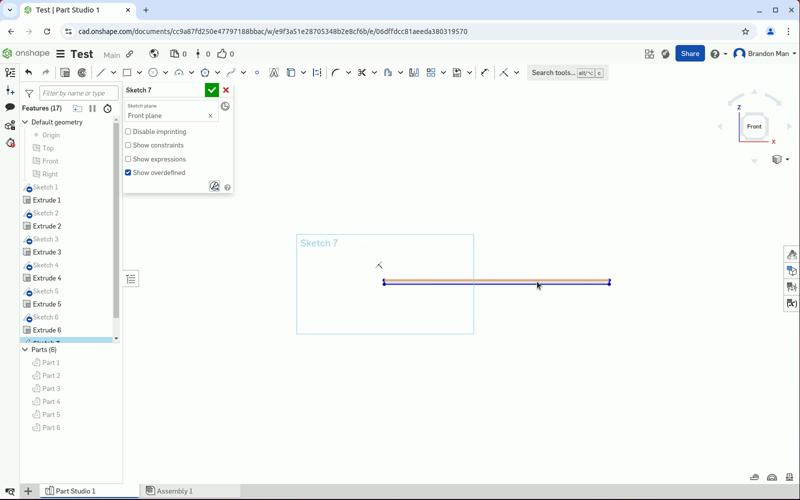
scroll(6)
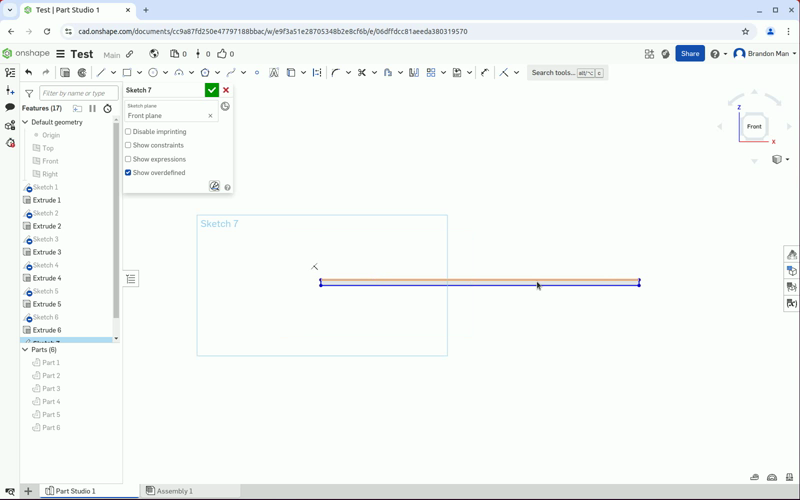
scroll(6)
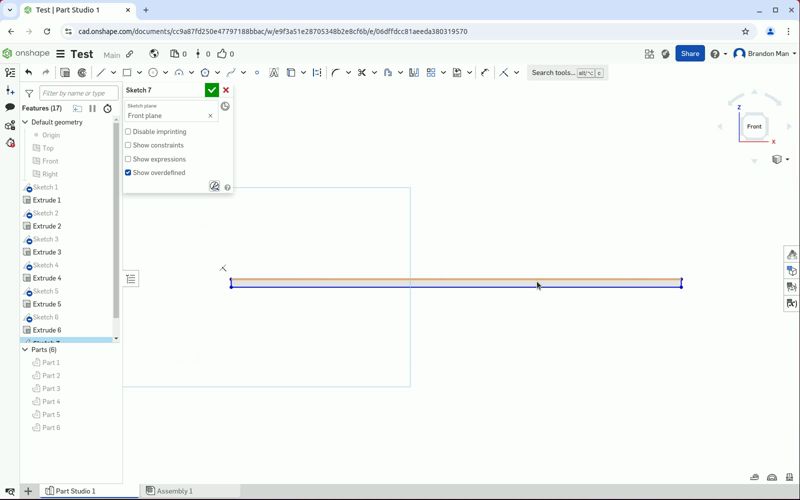
scroll(6)
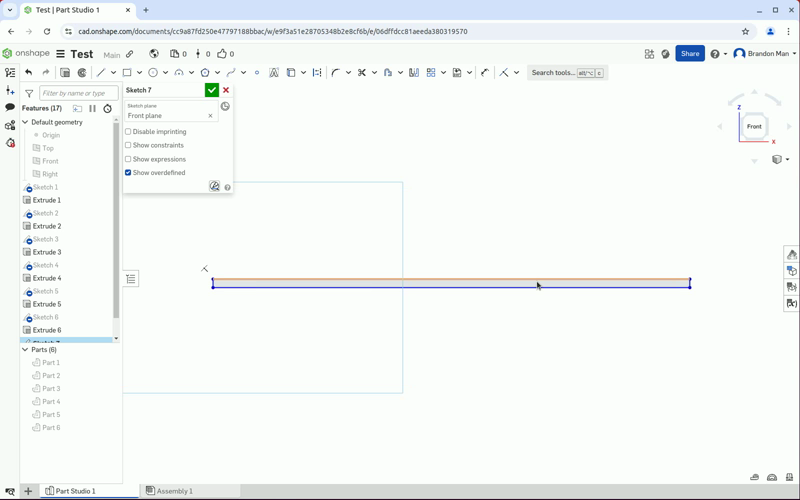
scroll(6)
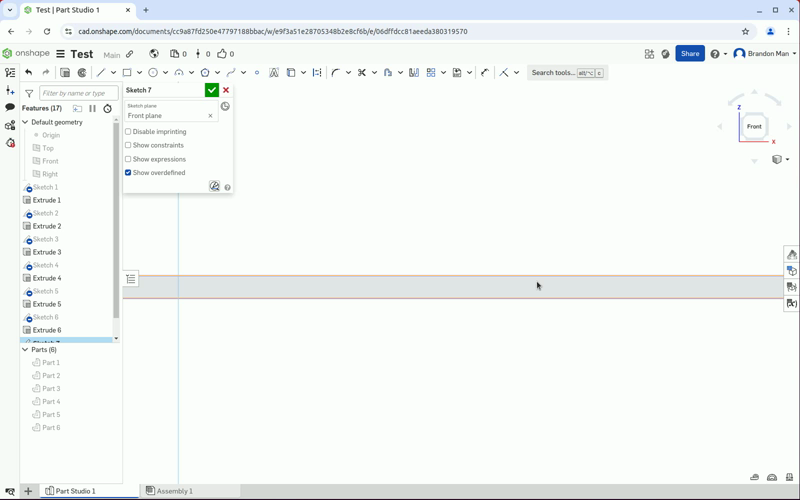
click(537, 281)
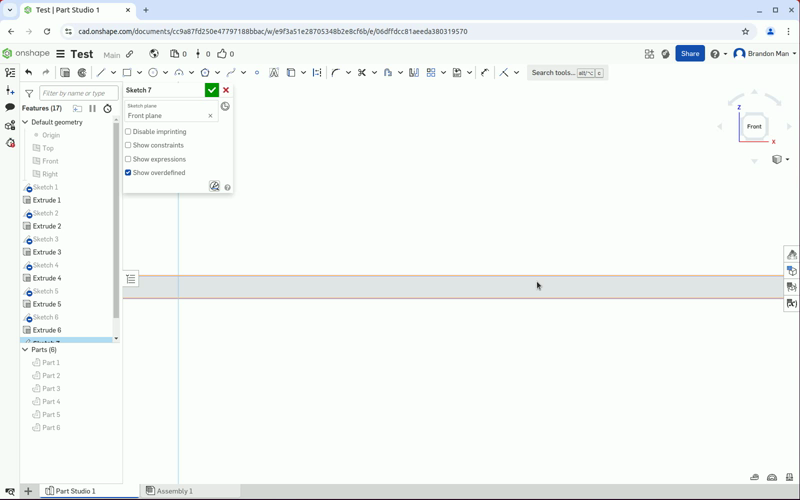
scroll(-6)
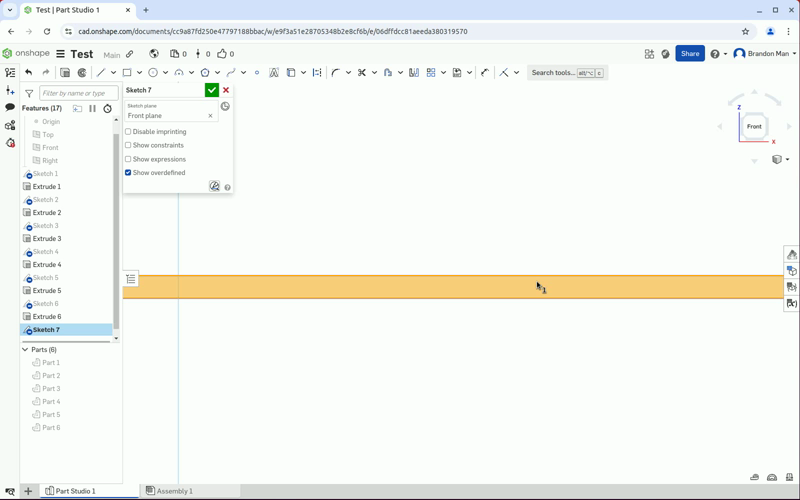
scroll(-6)
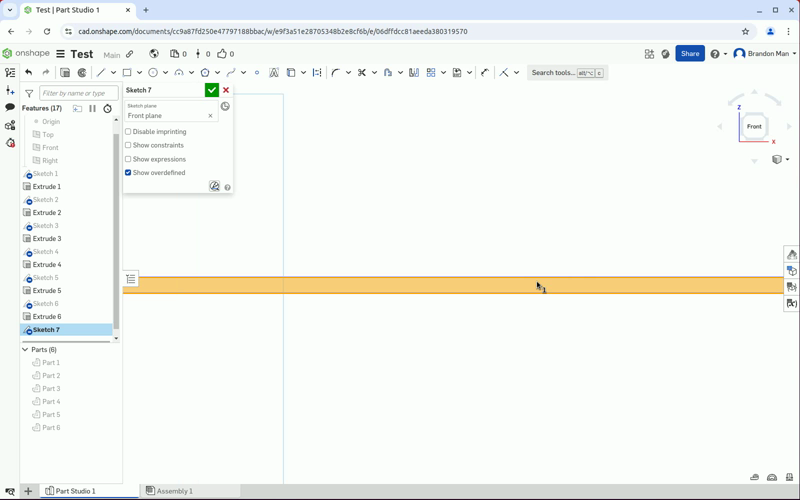
scroll(-6)
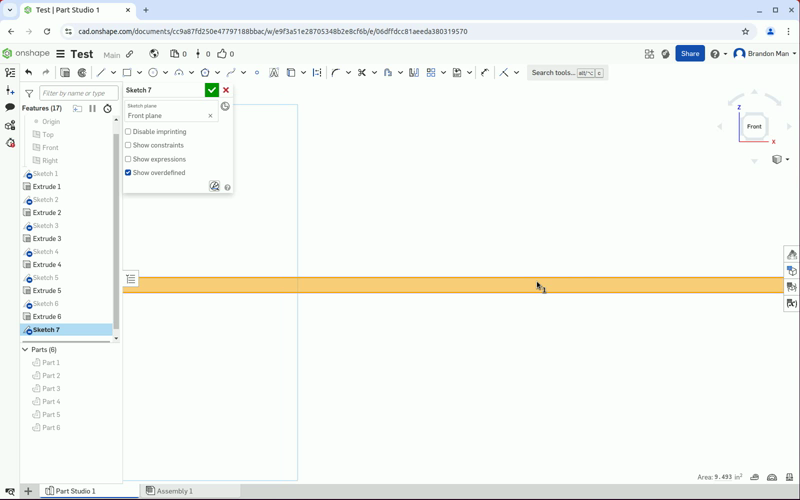
scroll(-6)
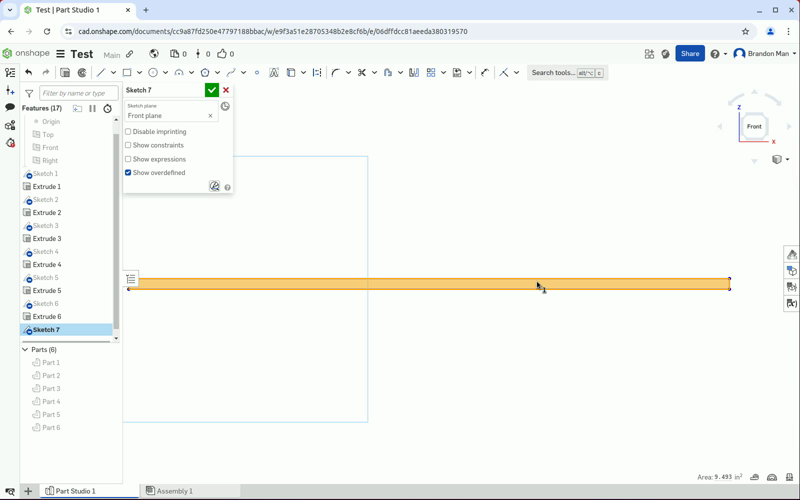
scroll(-6)
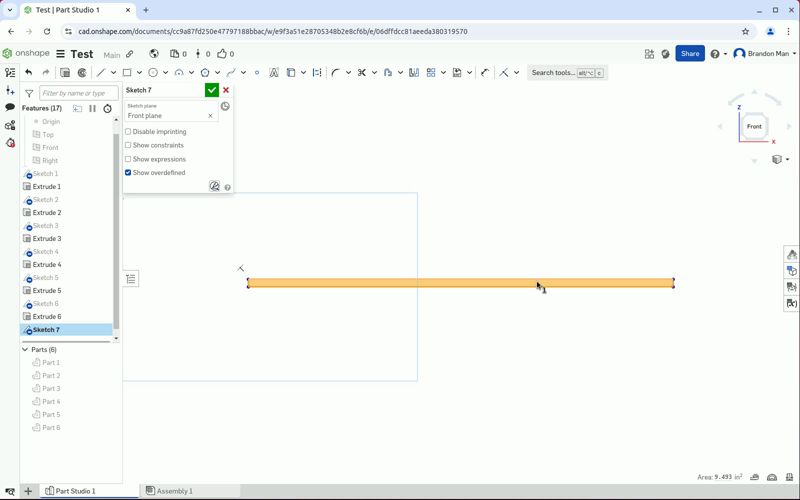
scroll(-6)
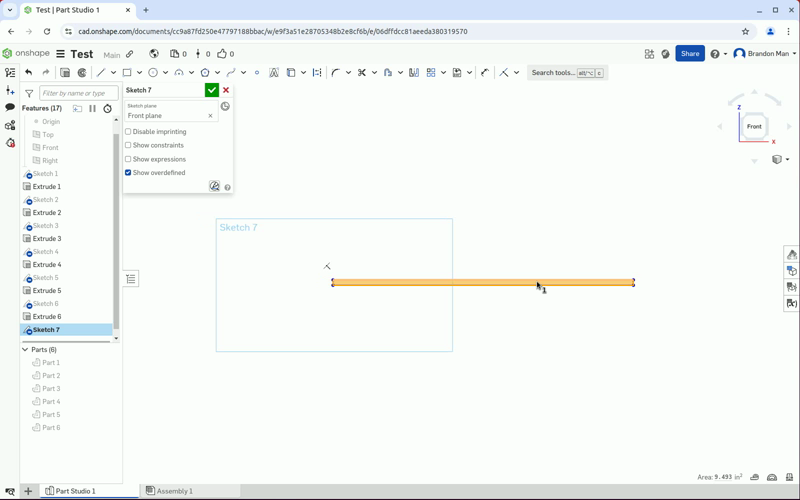
scroll(-6)
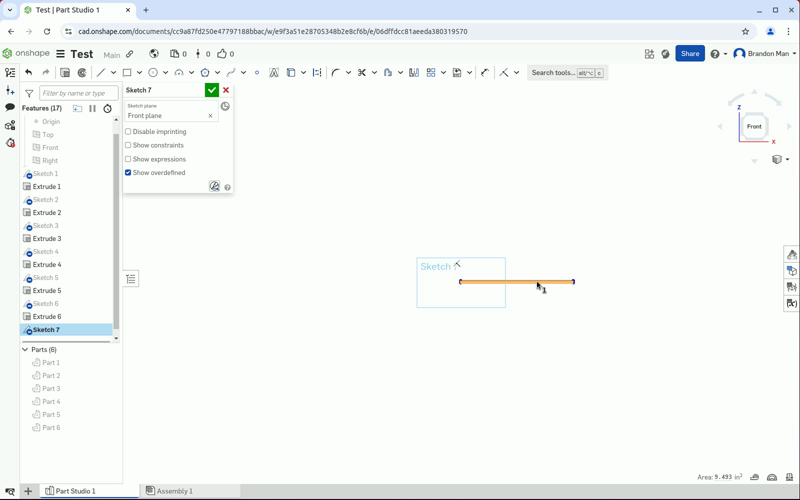
mouse_move(73, 352)
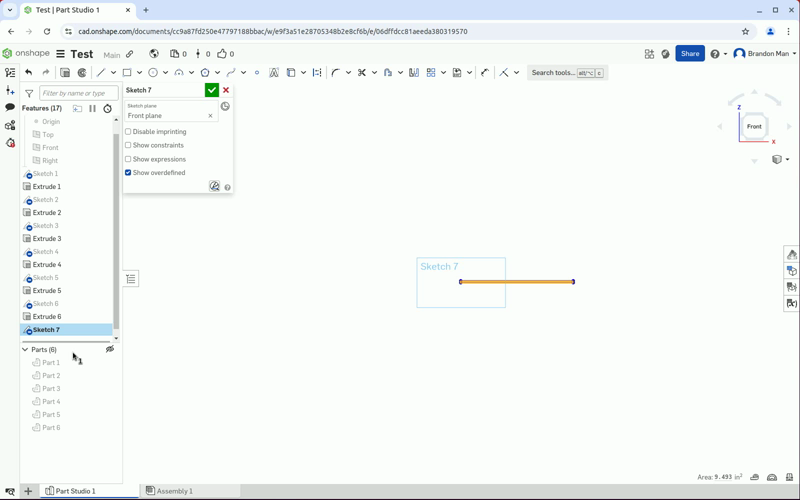
key(shift+y)
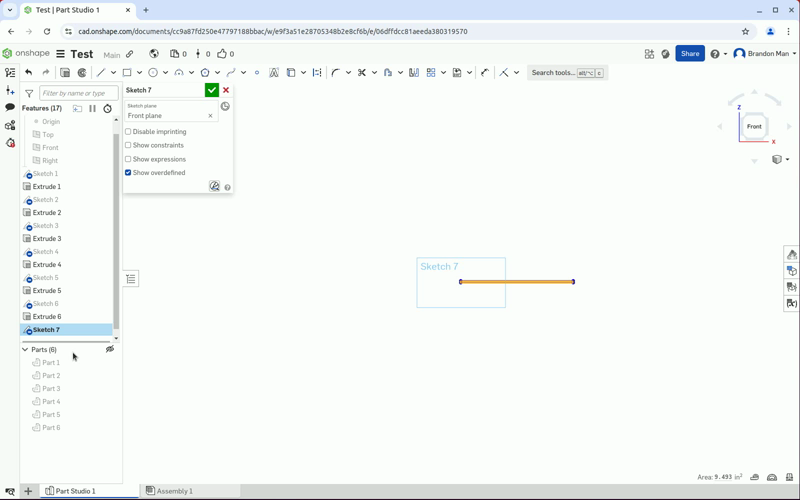
key(shift+e)
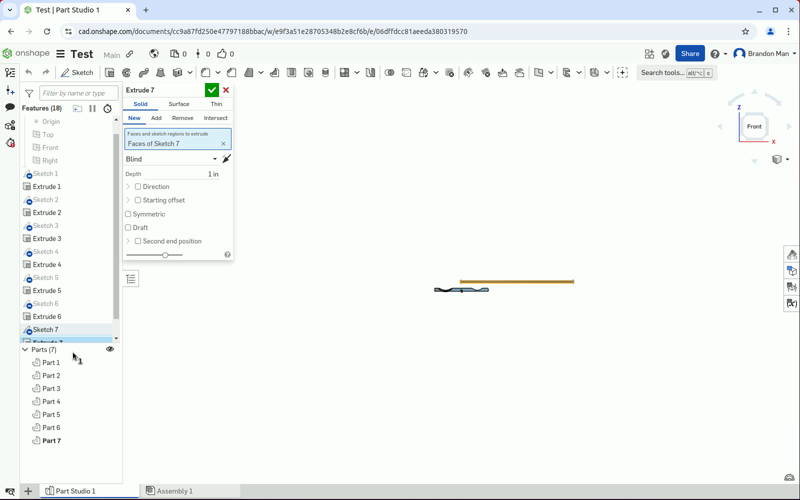
mouse_move(143, 106)
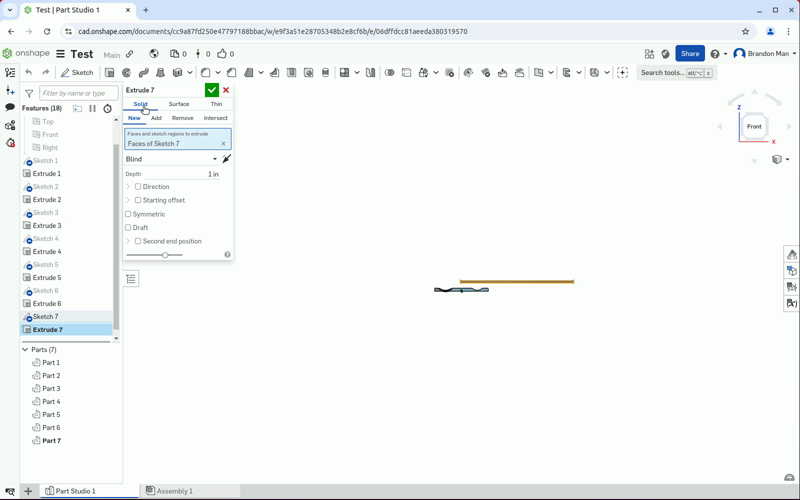
click(143, 106)
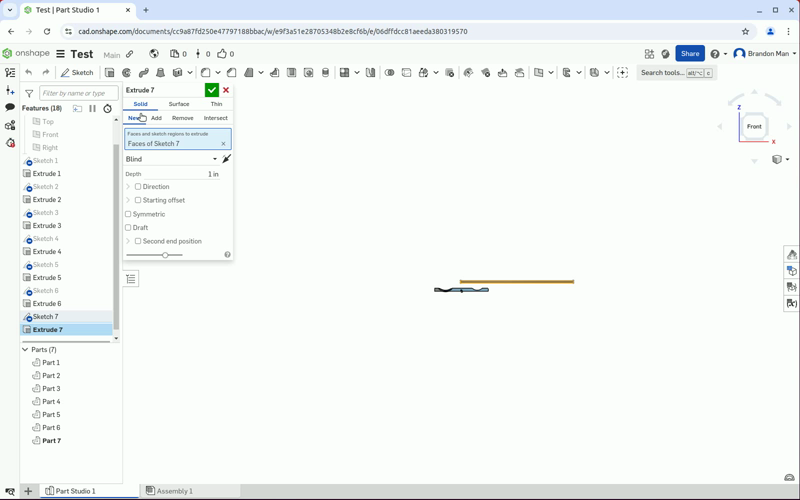
mouse_move(137, 120)
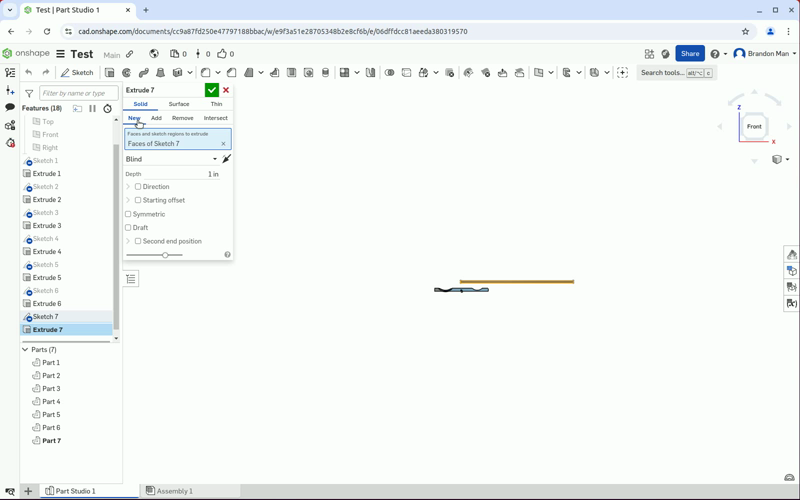
click(137, 120)
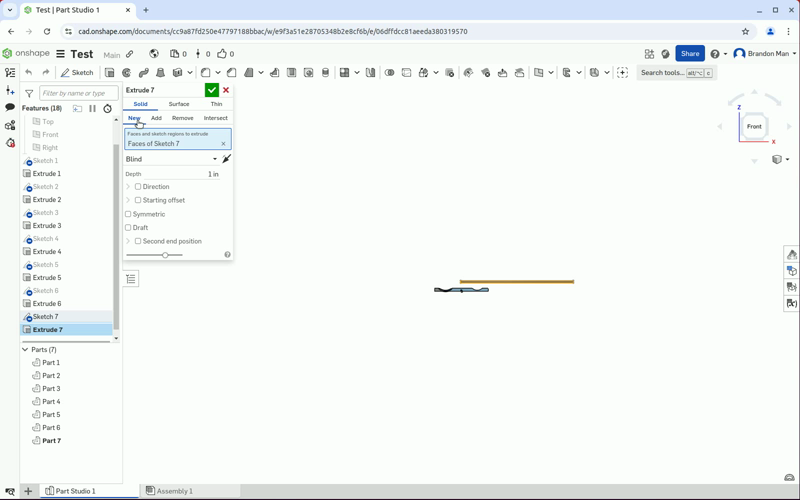
key(tab, 4)
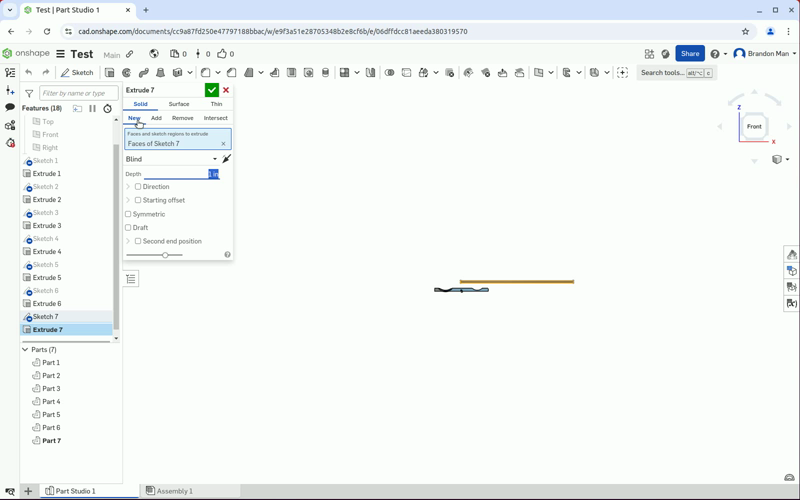
text(0.241)
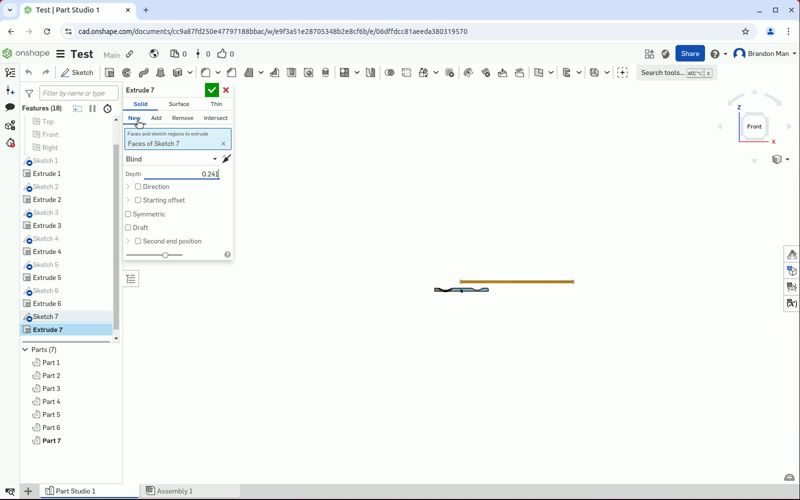
key(enter)
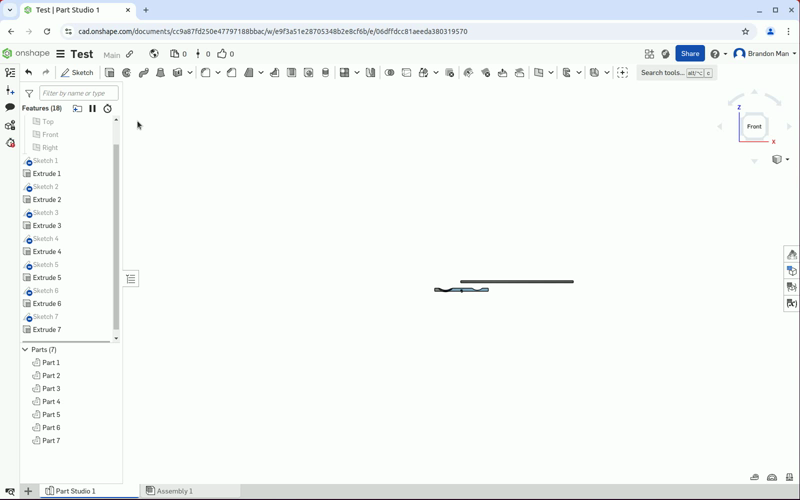
key(shift+h)
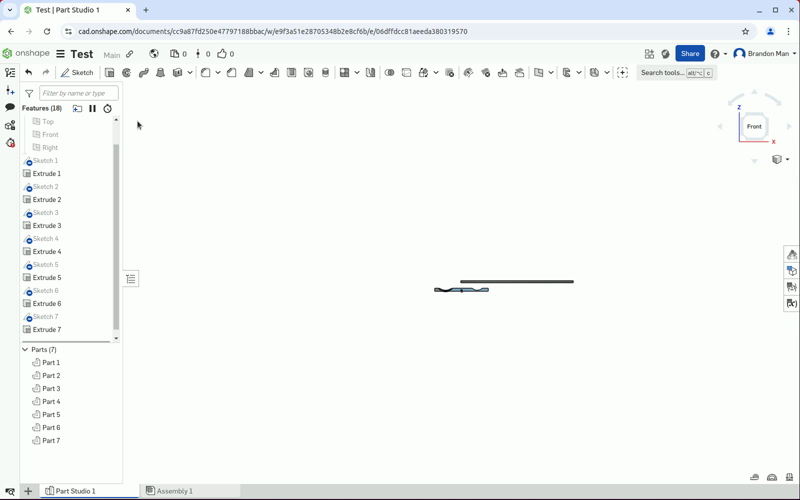
key(shift+h)
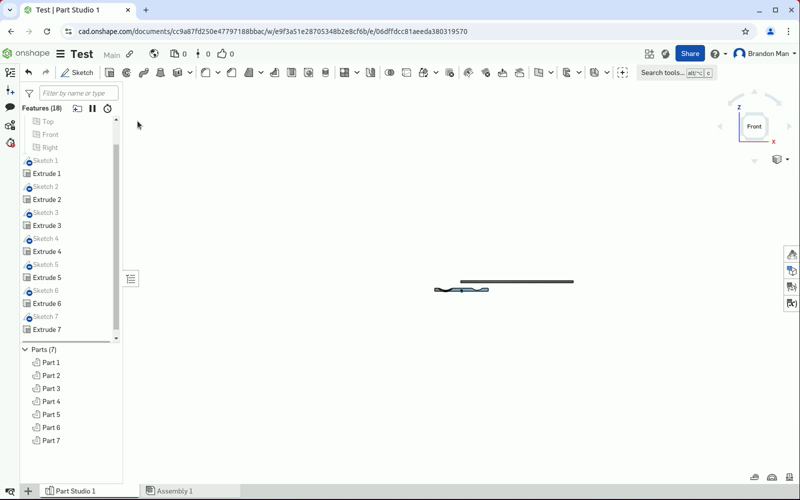
key(shift+7)
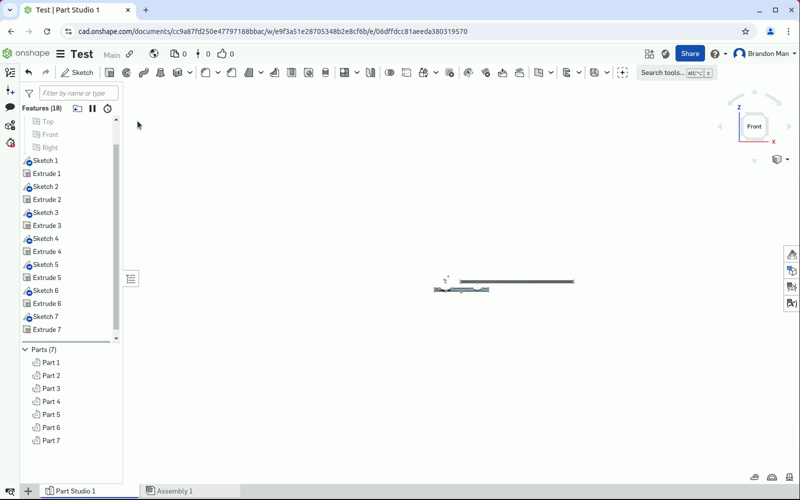
key(left, 2)
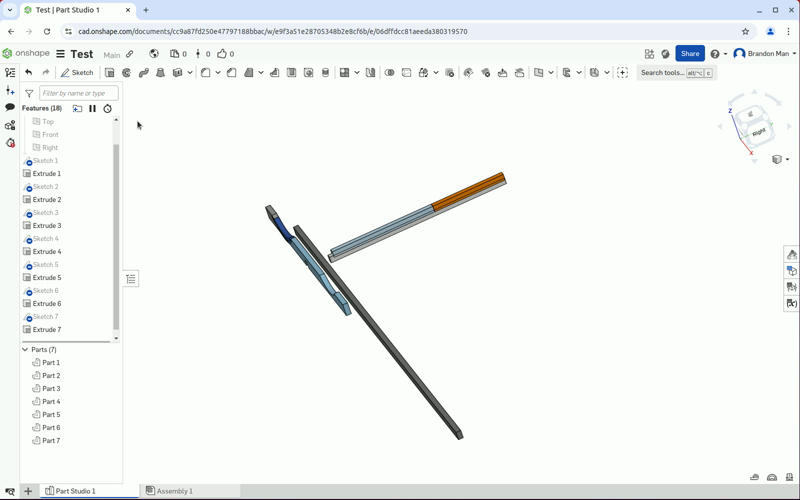
key(down, 2)
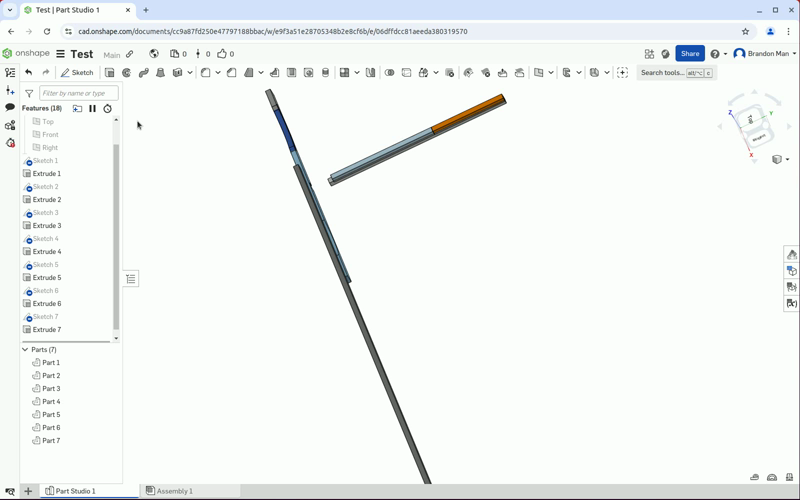
key(up, 2)
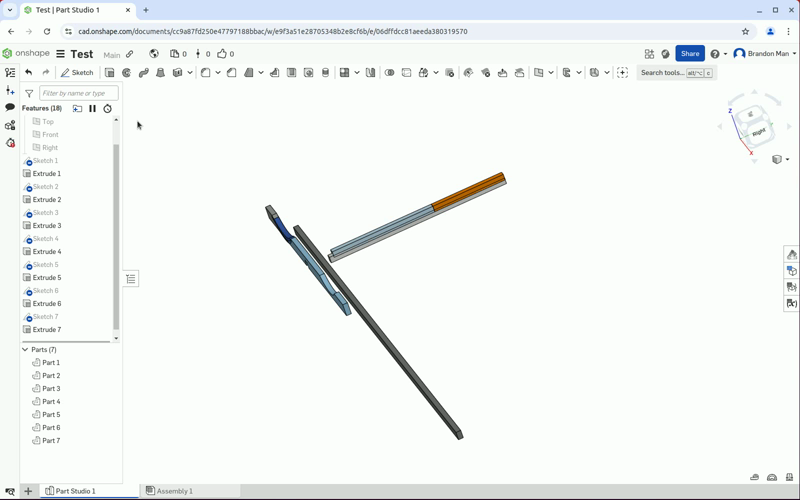
key(right, 2)
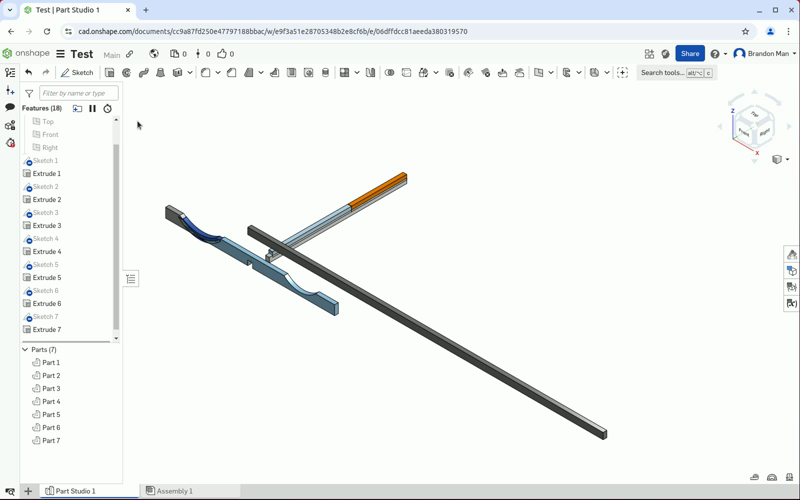
mouse_move(69, 163)
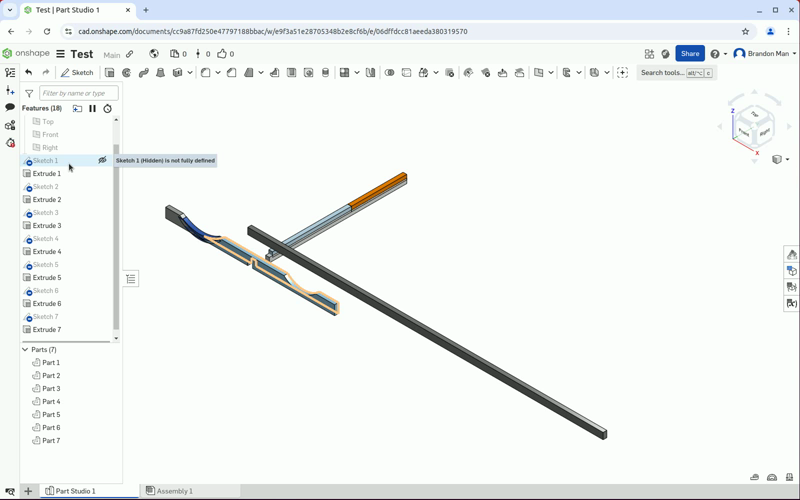
click(69, 163)